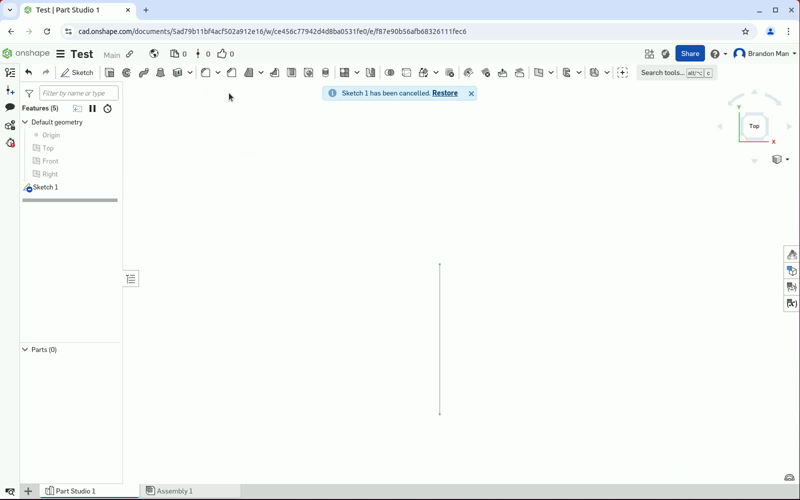
key(shift+h)
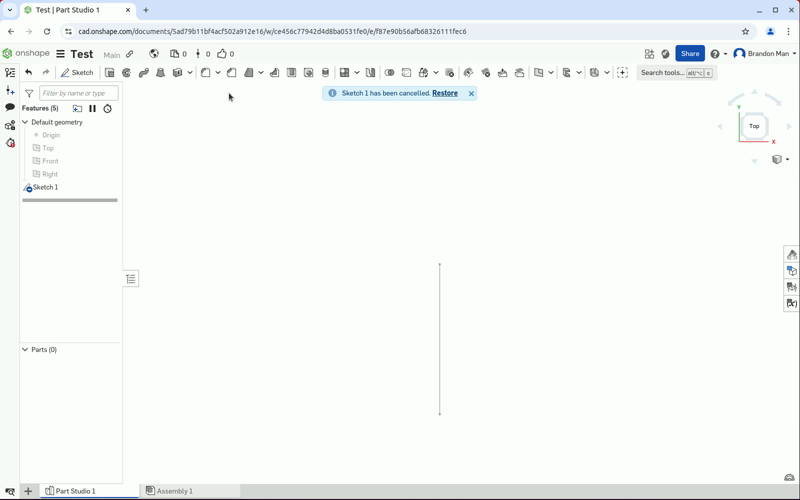
key(shift+s)
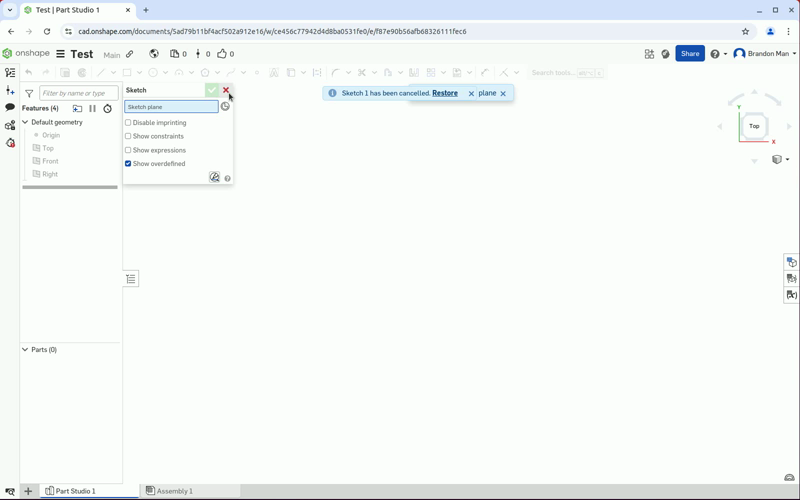
mouse_move(73, 150)
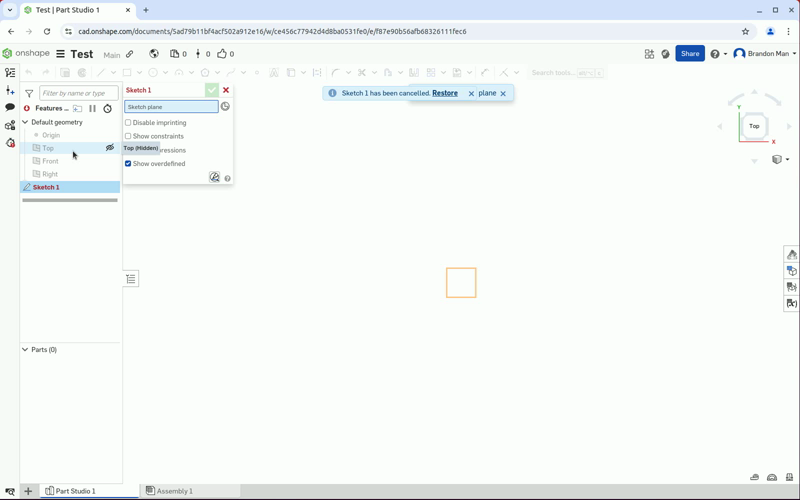
click(73, 150)
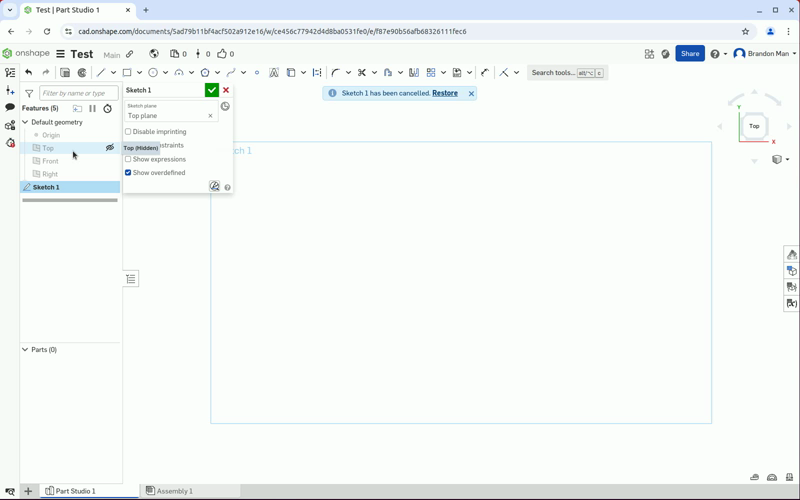
mouse_move(73, 352)
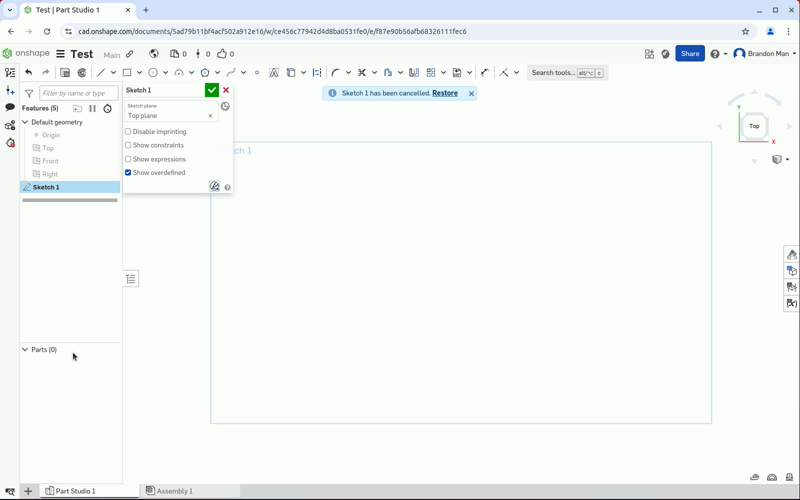
key(y)
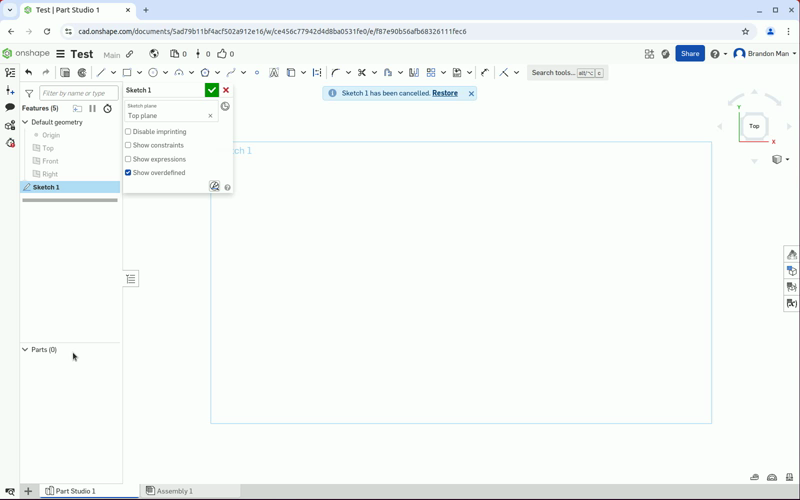
key(l)
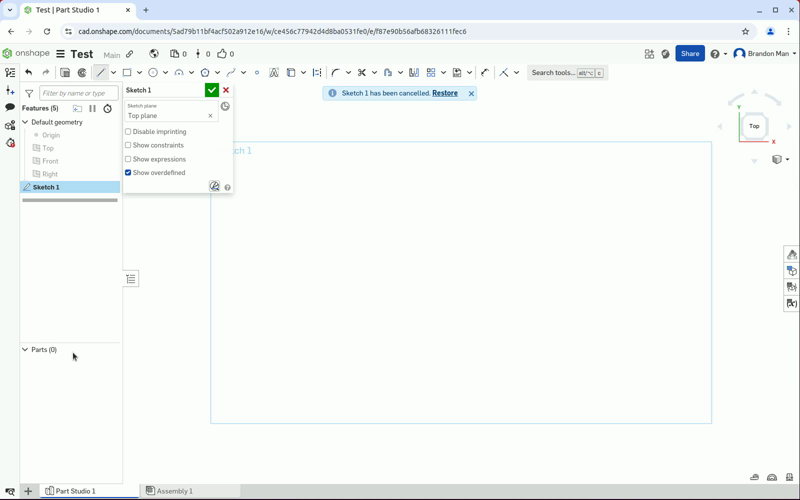
key_down(shift)
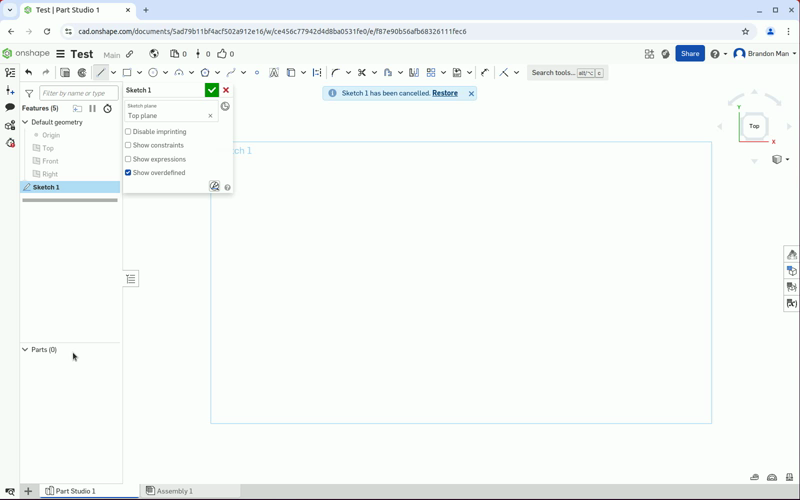
mouse_move(348, 291)
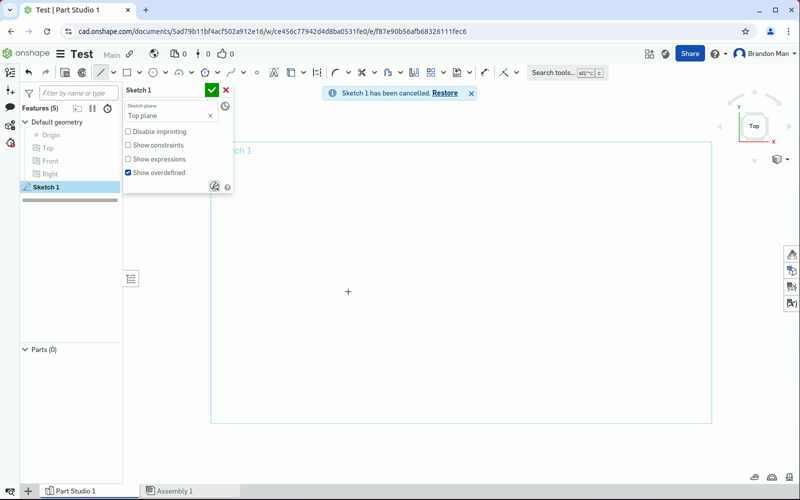
click(348, 291)
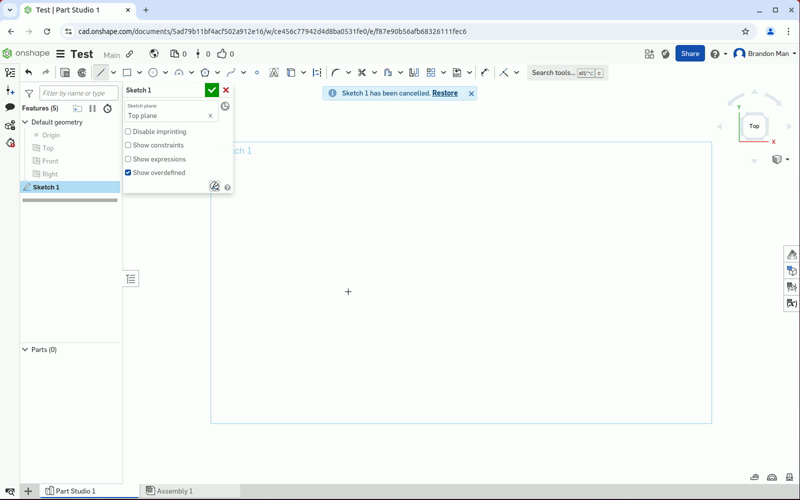
key_up(shift)
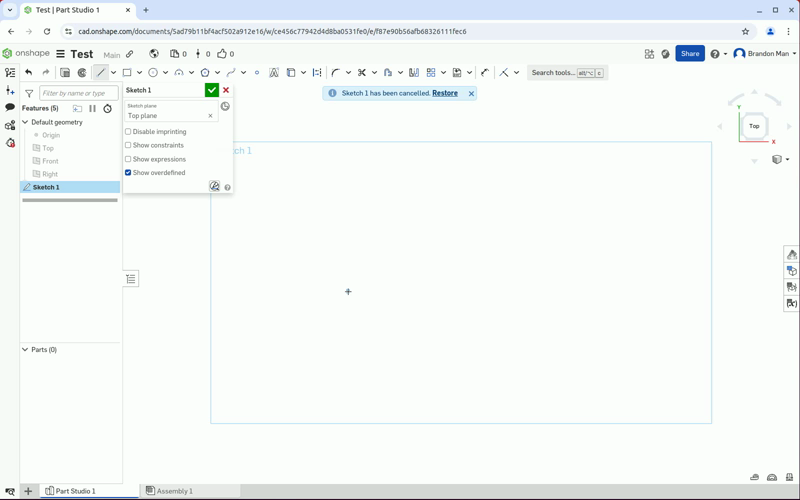
key_down(shift)
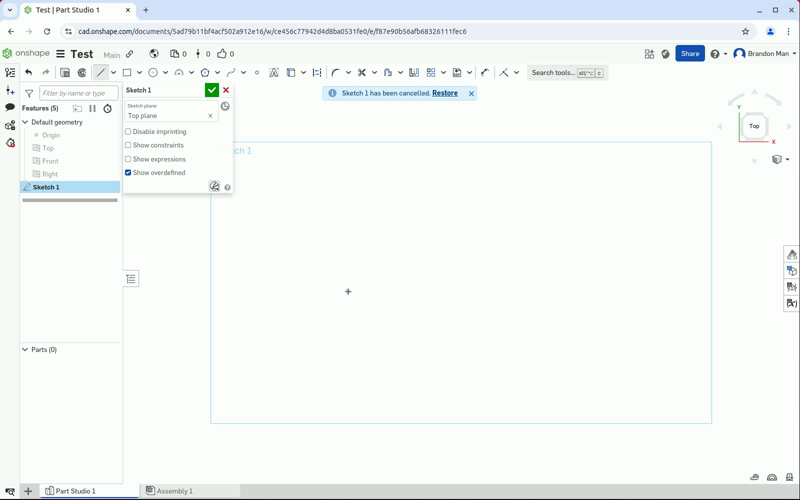
mouse_move(572, 291)
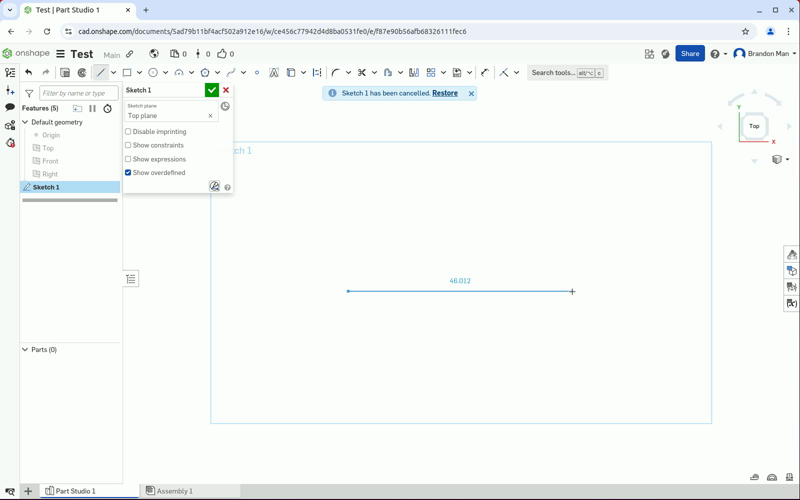
click(572, 291)
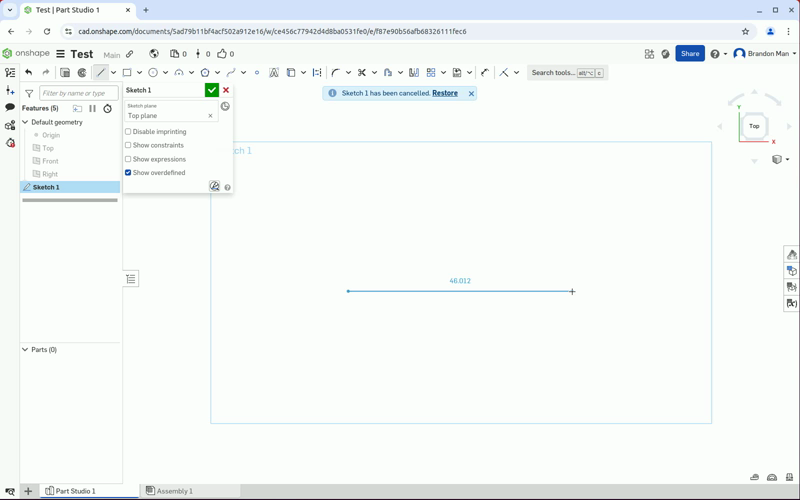
key_up(shift)
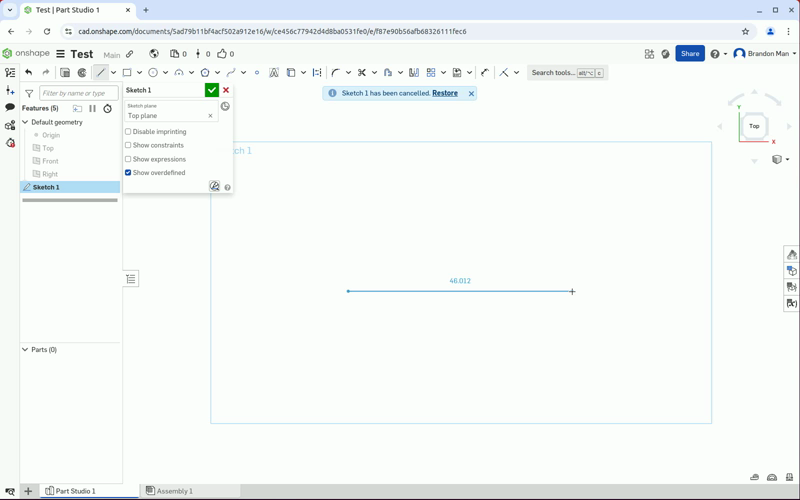
key_down(shift)
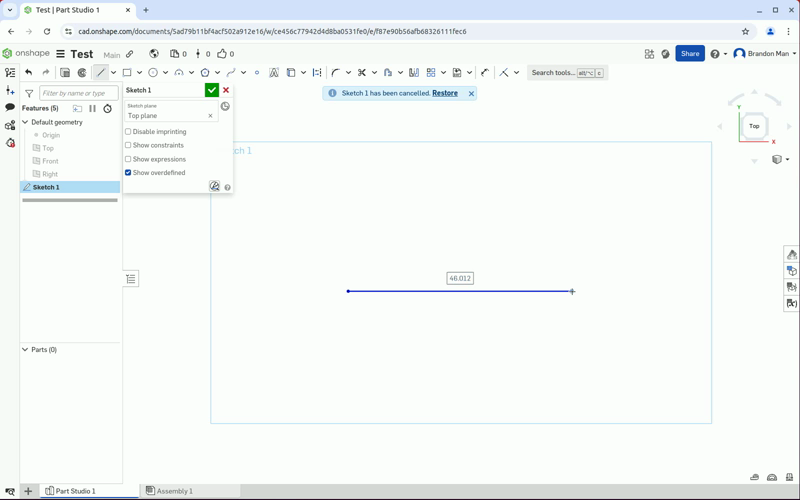
mouse_move(589, 291)
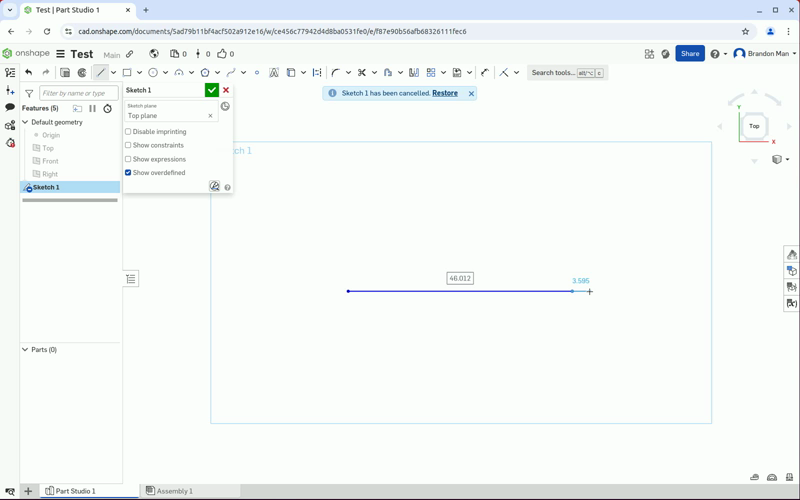
mouse_move(572, 274)
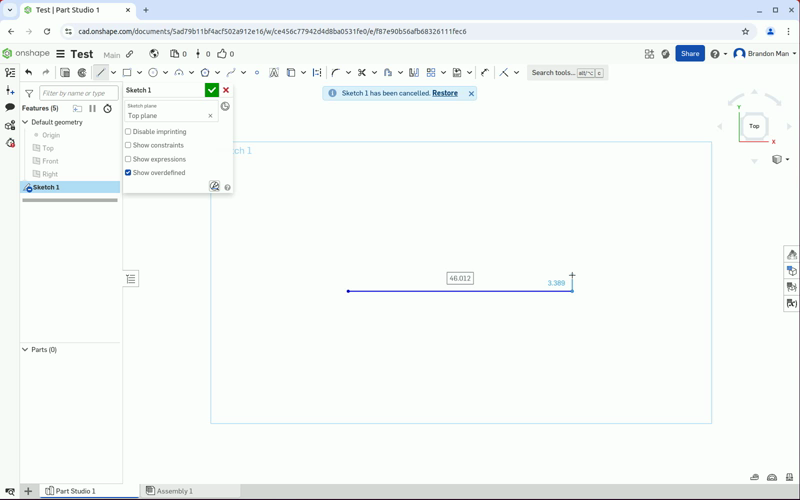
click(572, 274)
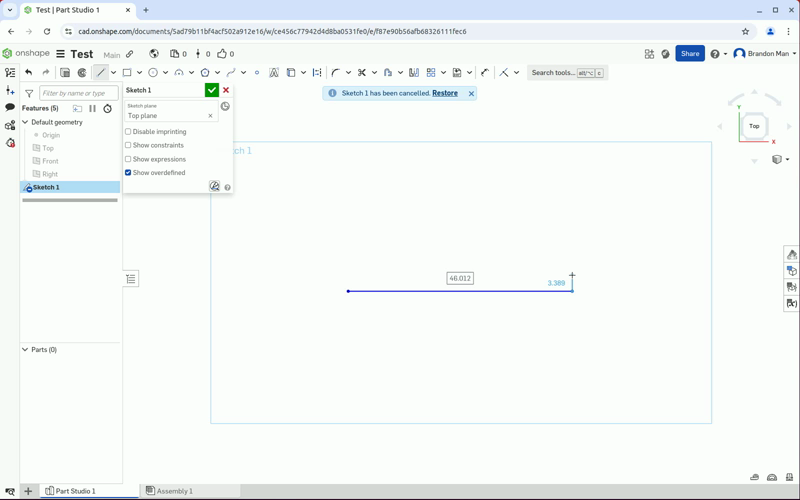
key_up(shift)
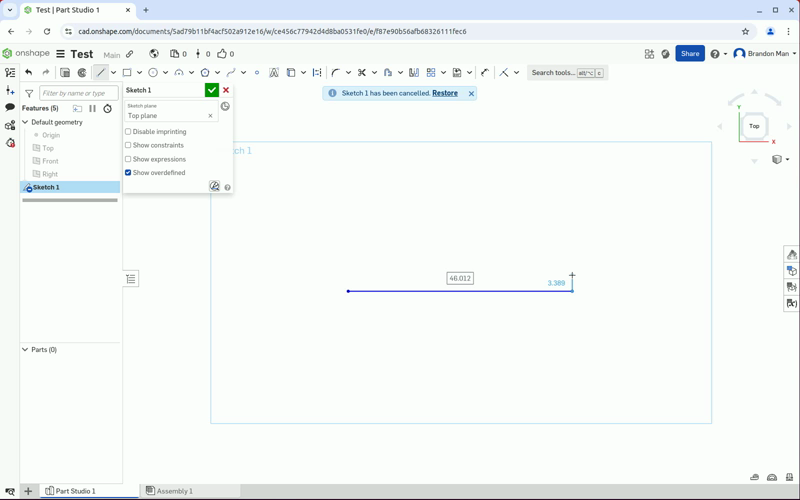
key_down(shift)
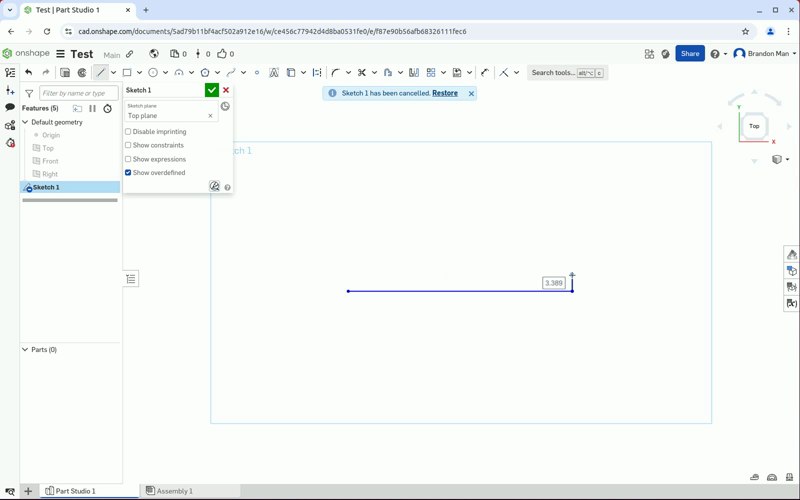
mouse_move(348, 274)
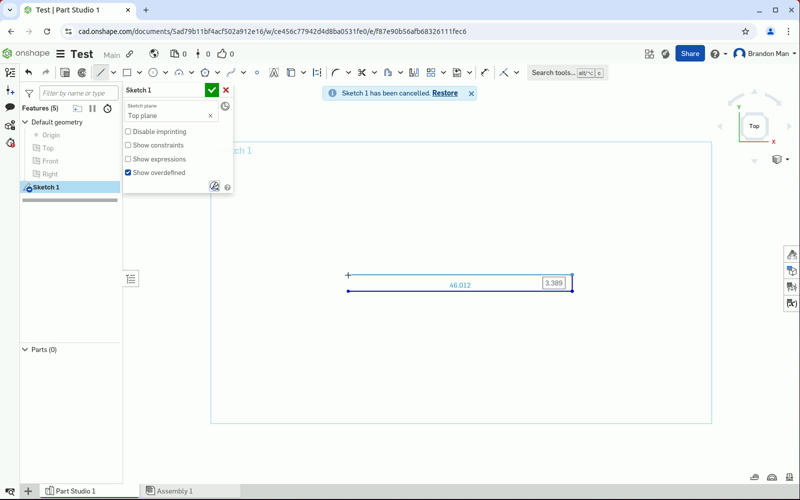
click(348, 274)
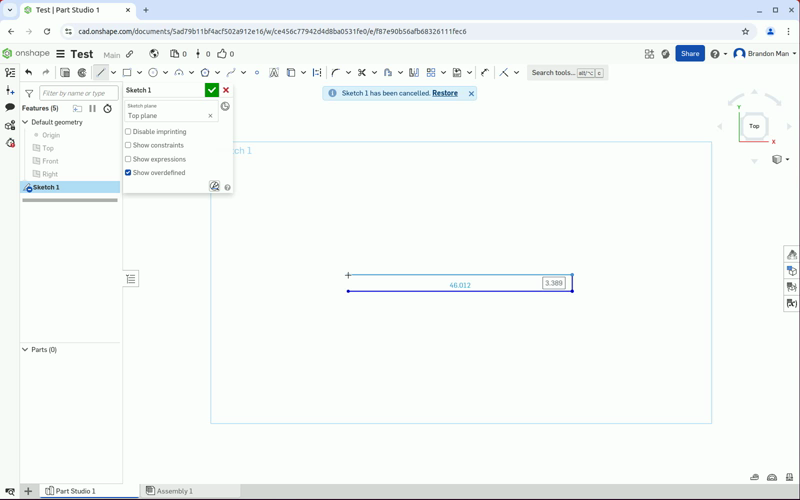
key_up(shift)
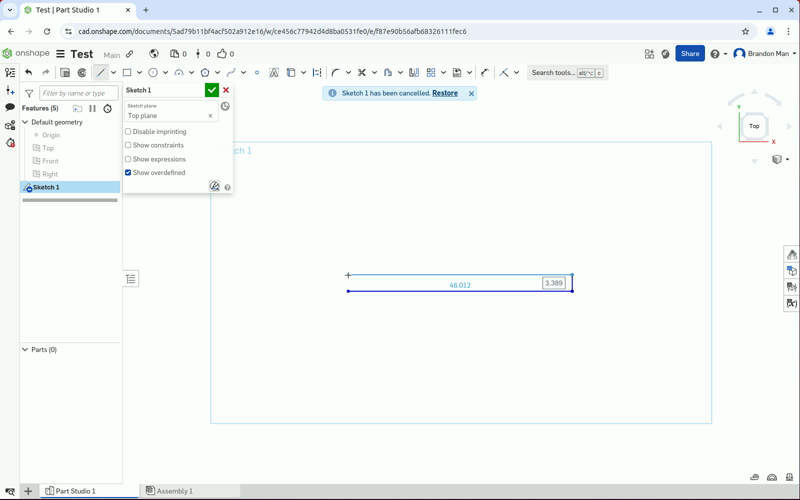
mouse_move(378, 274)
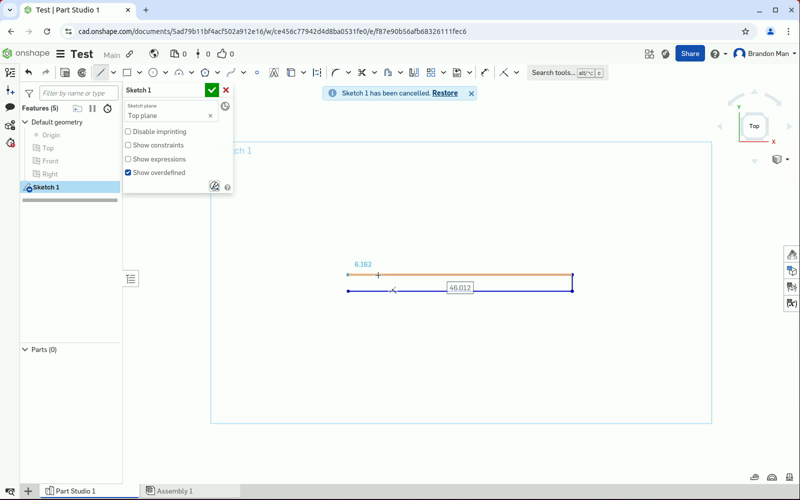
key_down(shift)
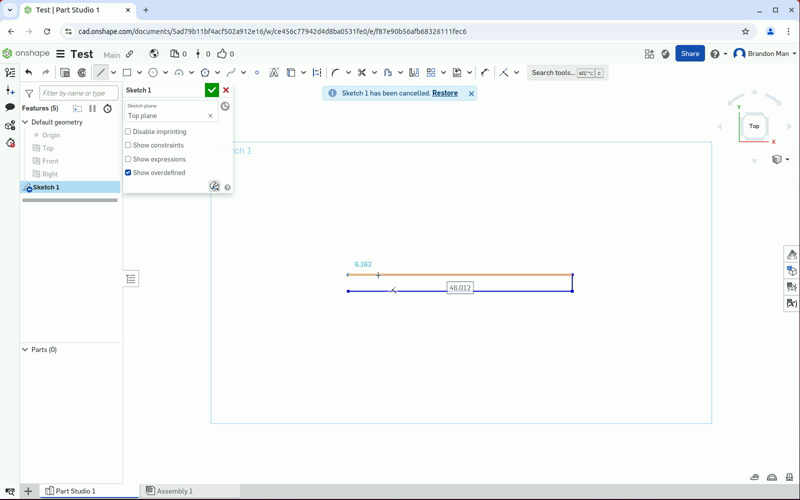
mouse_move(348, 291)
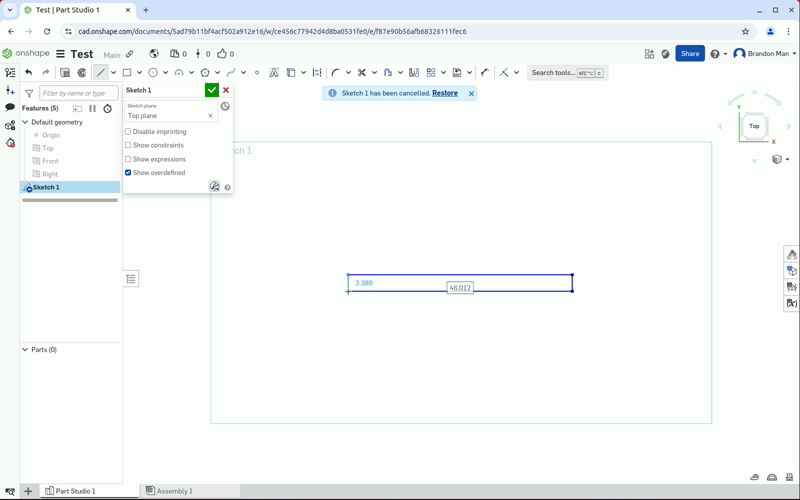
key_up(shift)
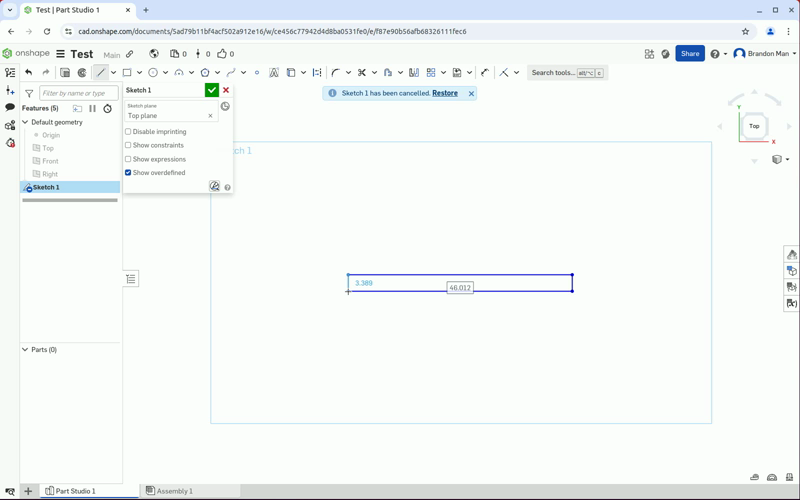
click(348, 291)
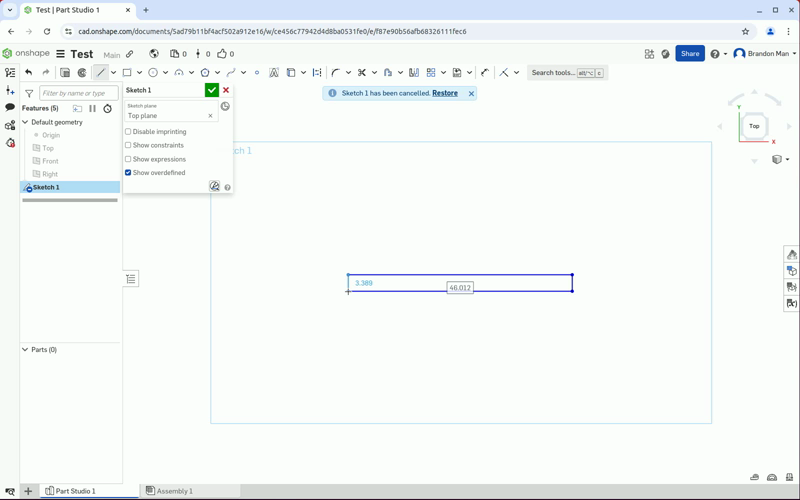
key(esc)
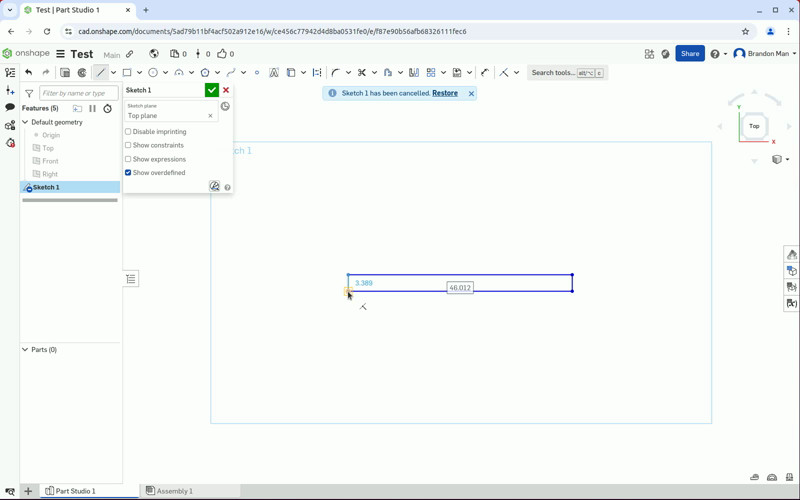
key(l)
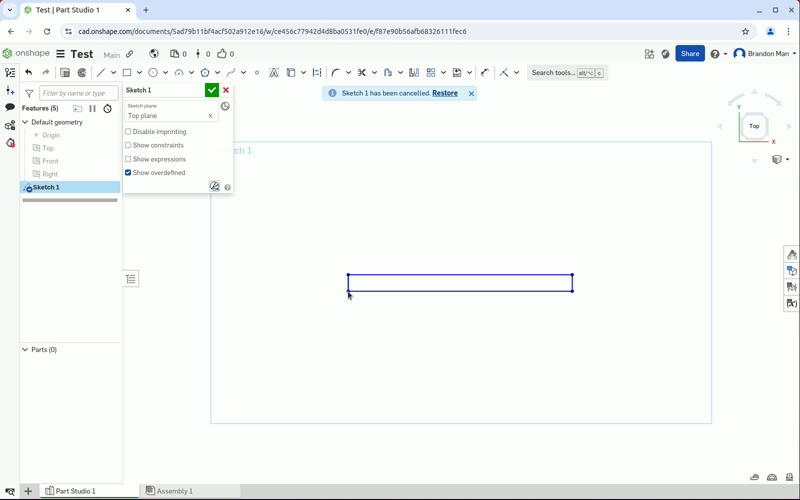
key_down(shift)
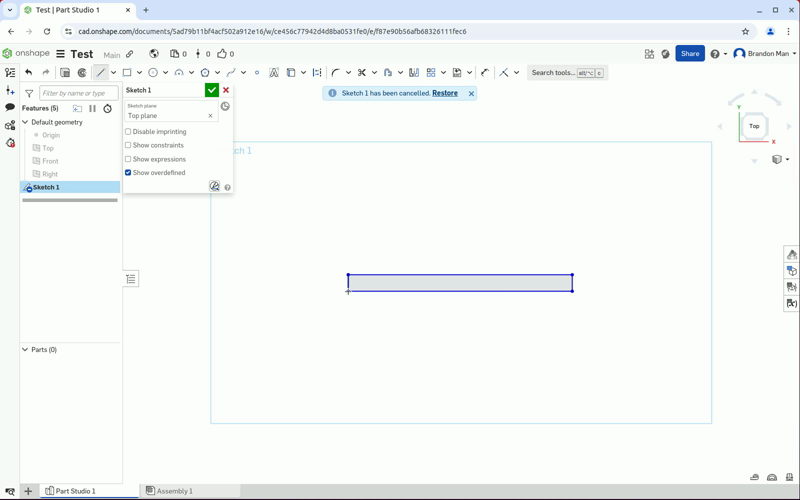
mouse_move(350, 288)
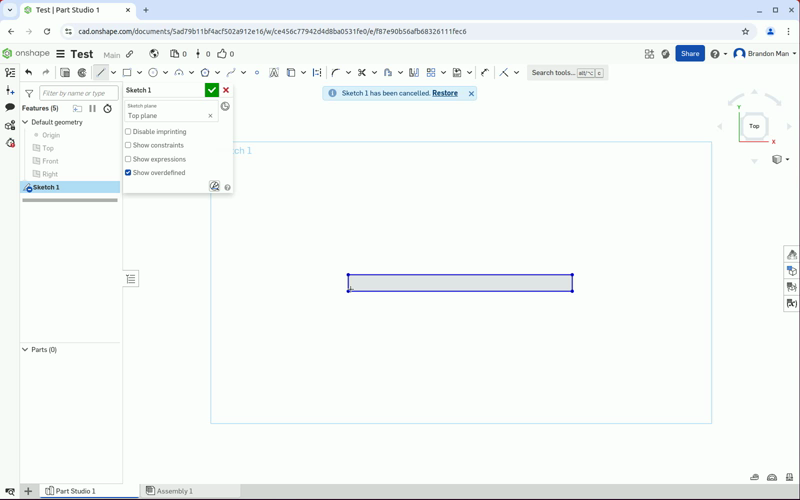
scroll(6)
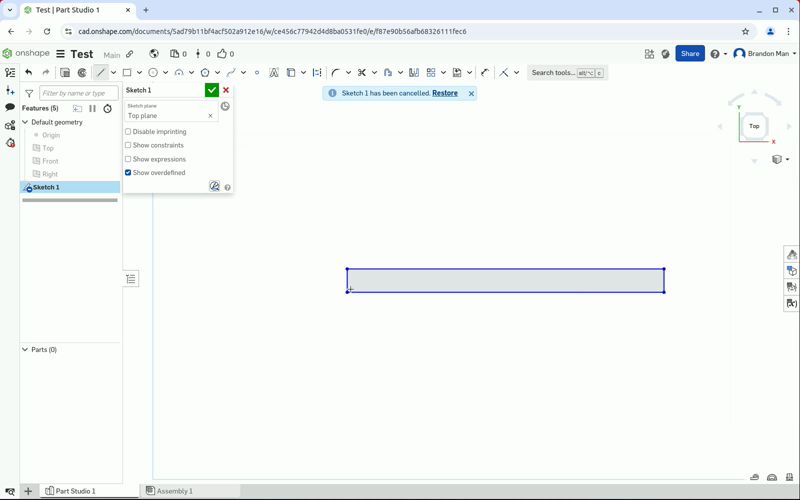
scroll(6)
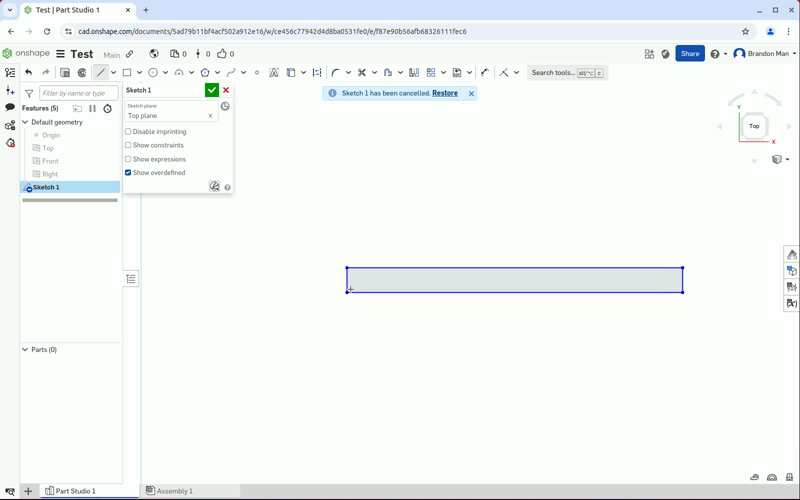
scroll(6)
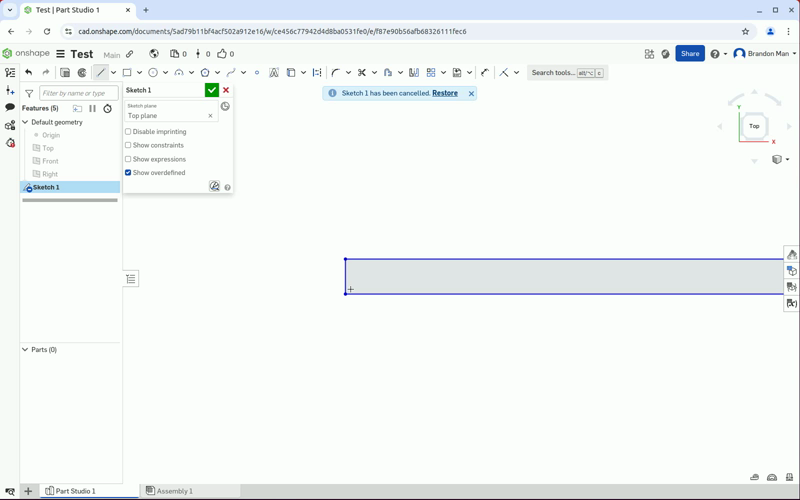
scroll(6)
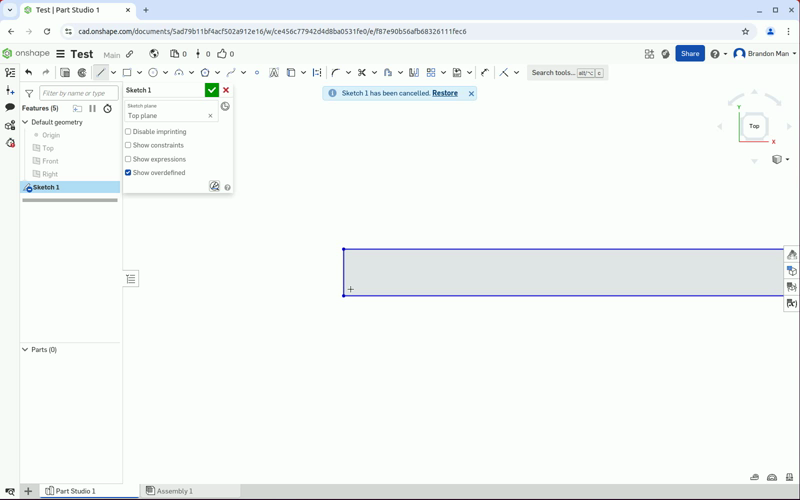
scroll(6)
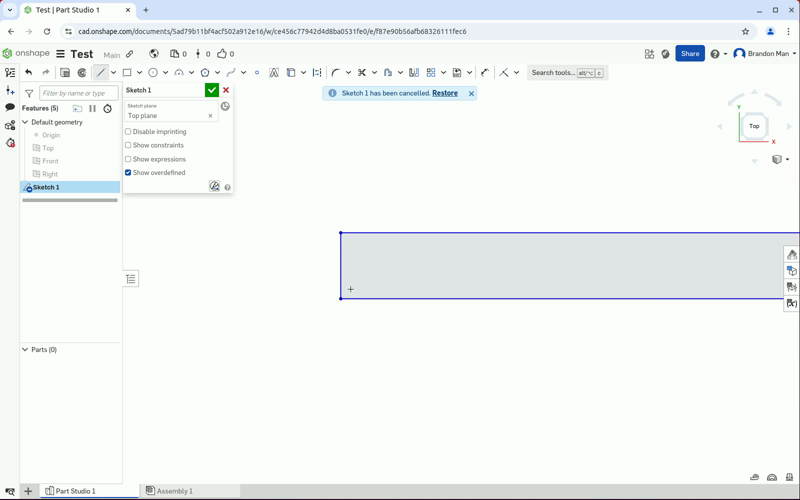
scroll(6)
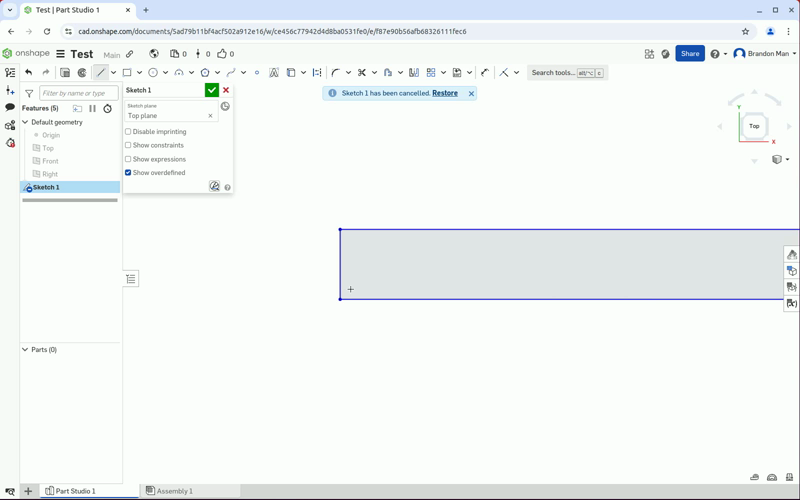
scroll(6)
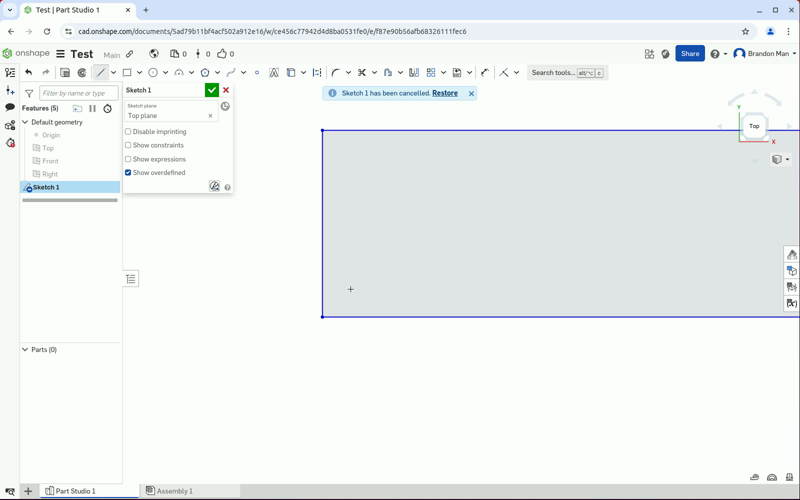
click(350, 288)
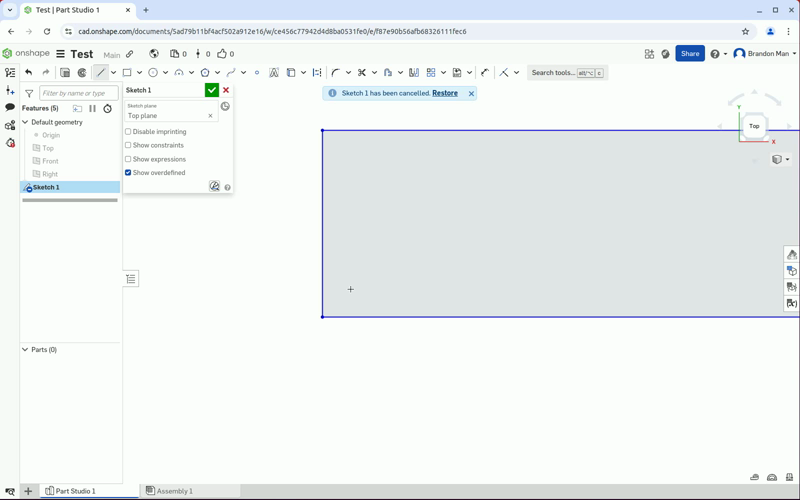
scroll(-6)
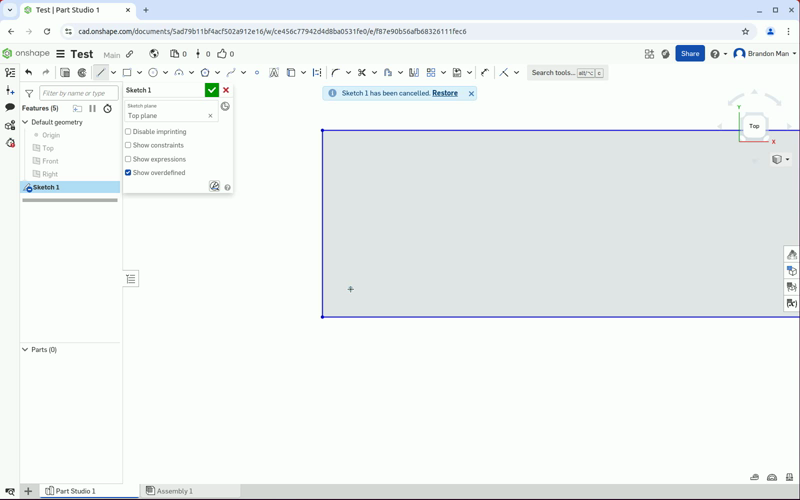
scroll(-6)
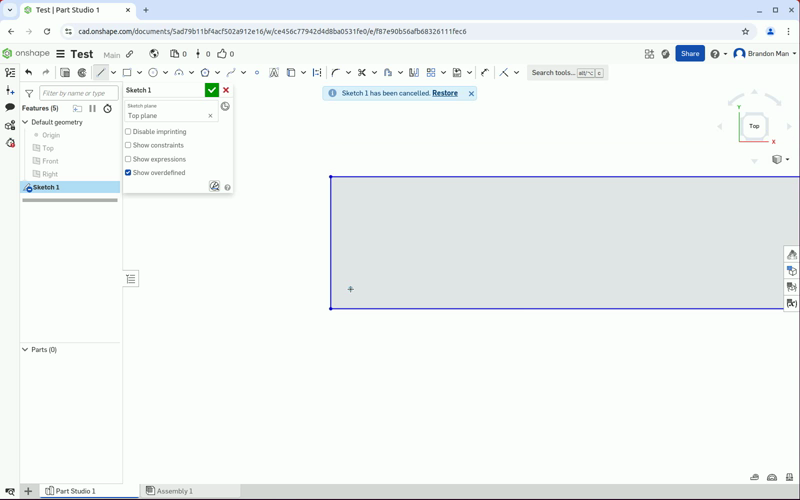
scroll(-6)
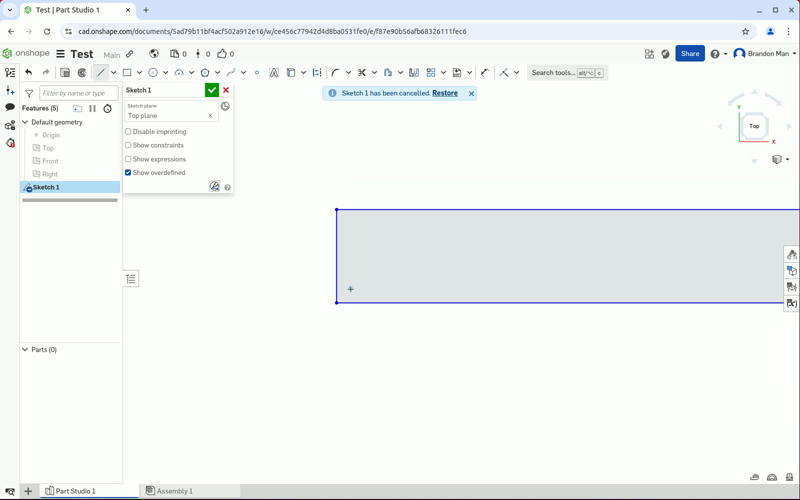
scroll(-6)
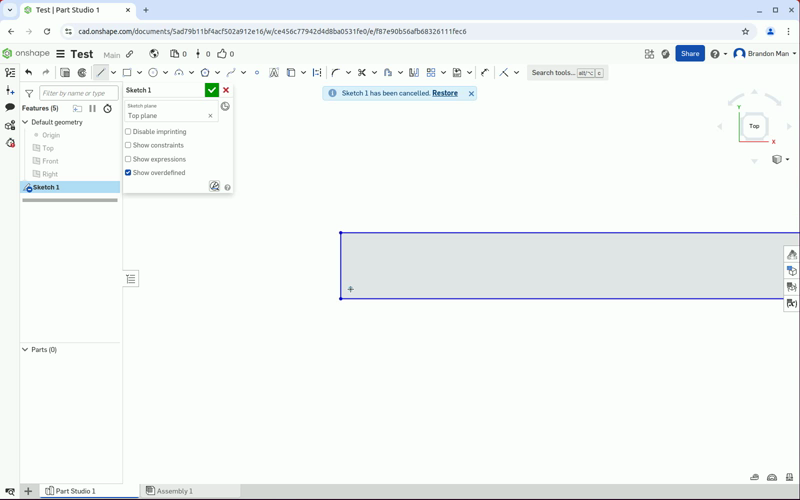
scroll(-6)
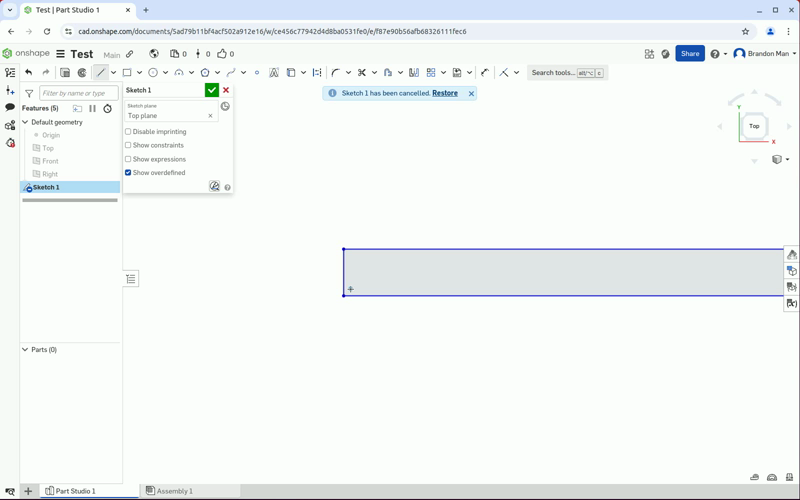
scroll(-6)
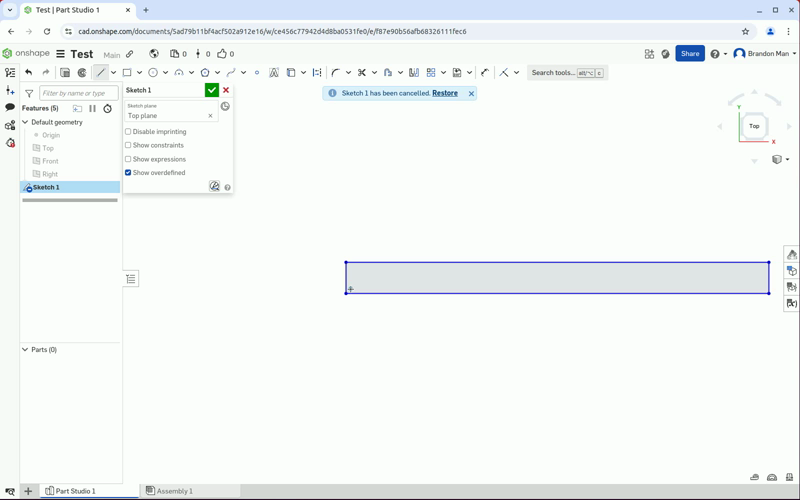
scroll(-6)
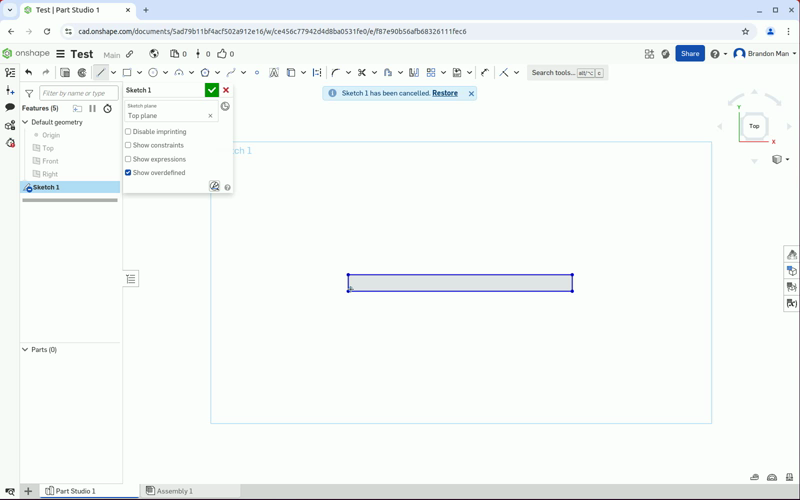
key_up(shift)
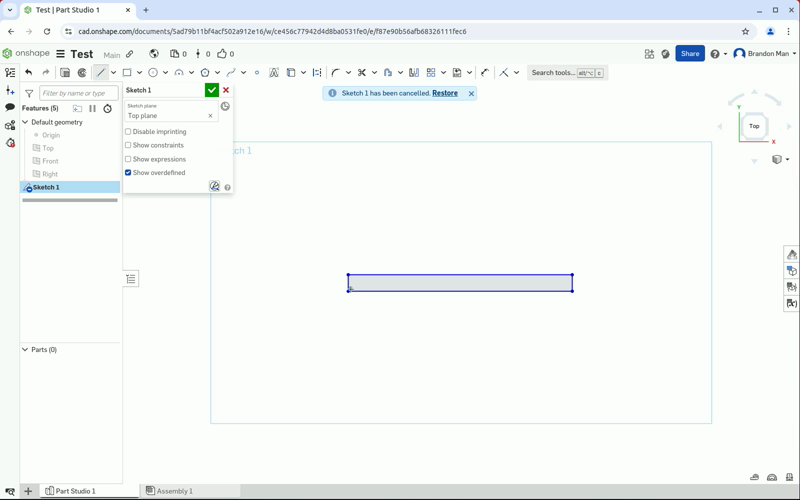
key_down(shift)
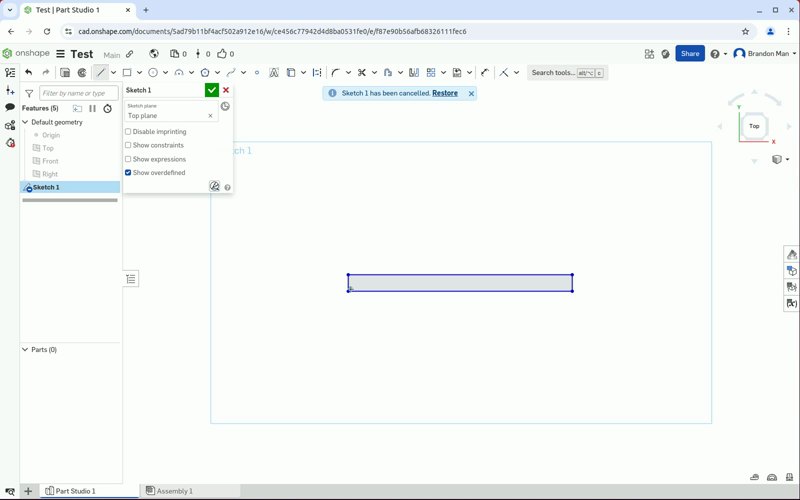
mouse_move(569, 288)
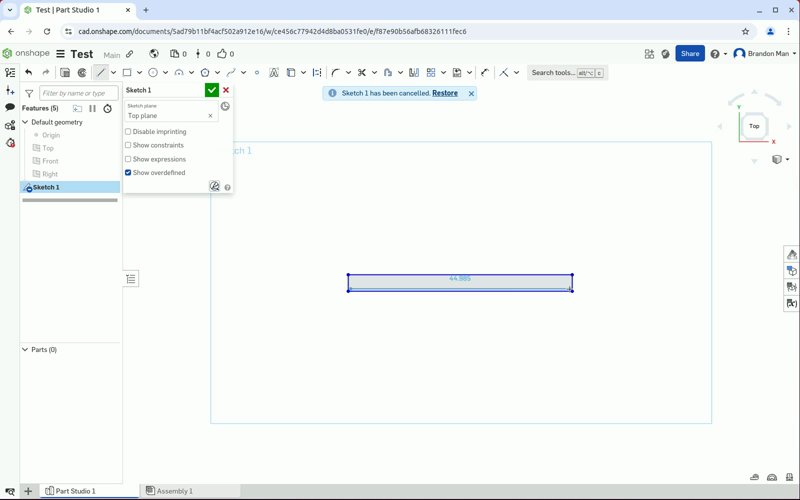
scroll(6)
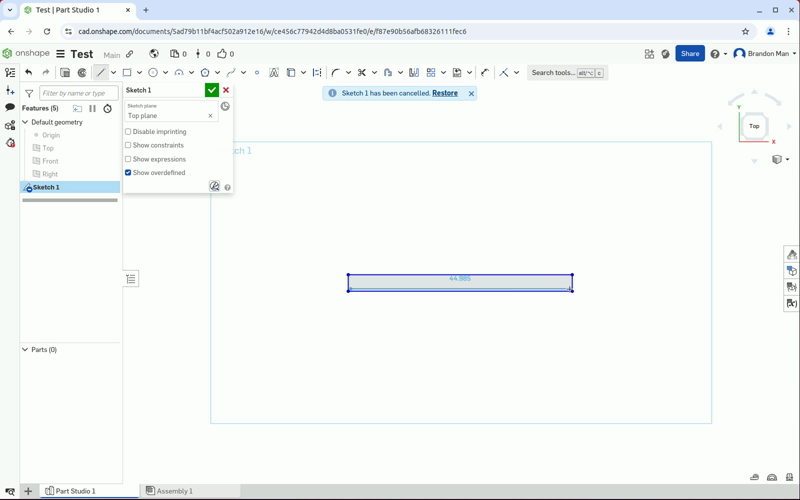
scroll(6)
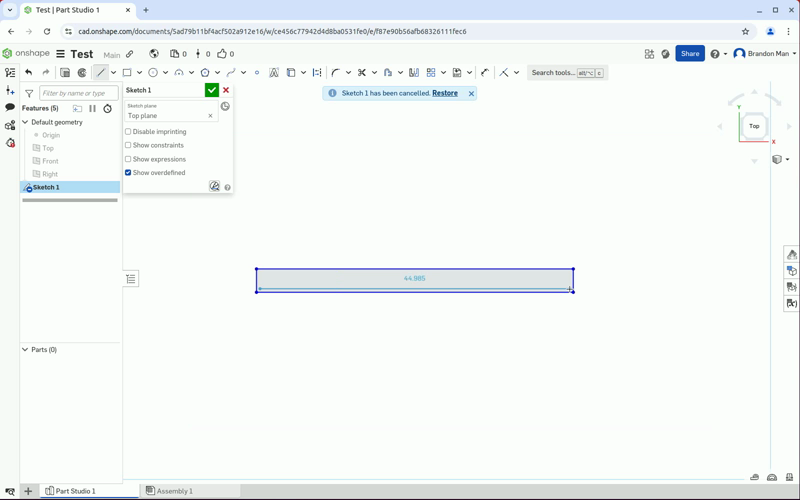
scroll(6)
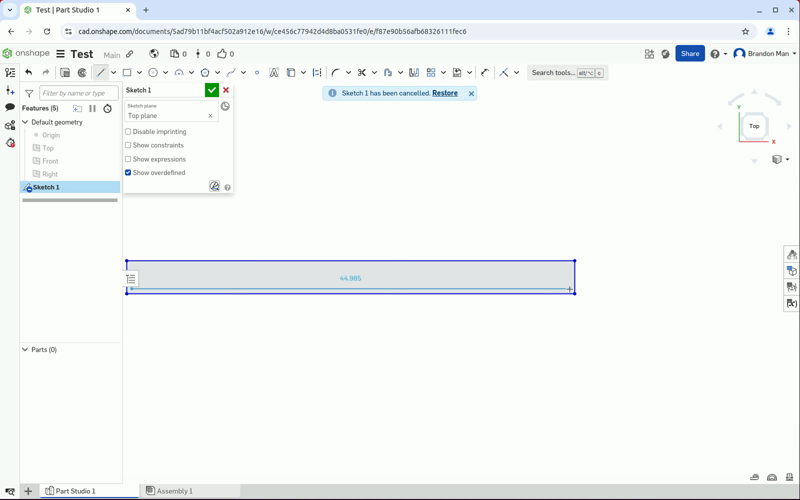
scroll(6)
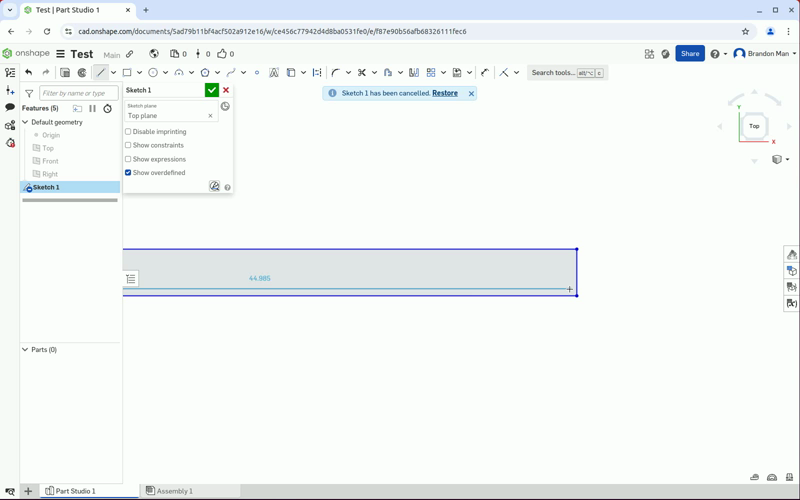
scroll(6)
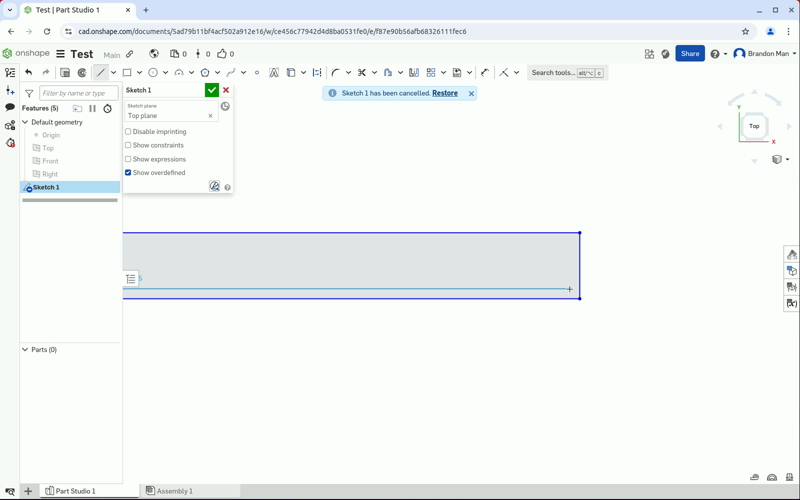
scroll(6)
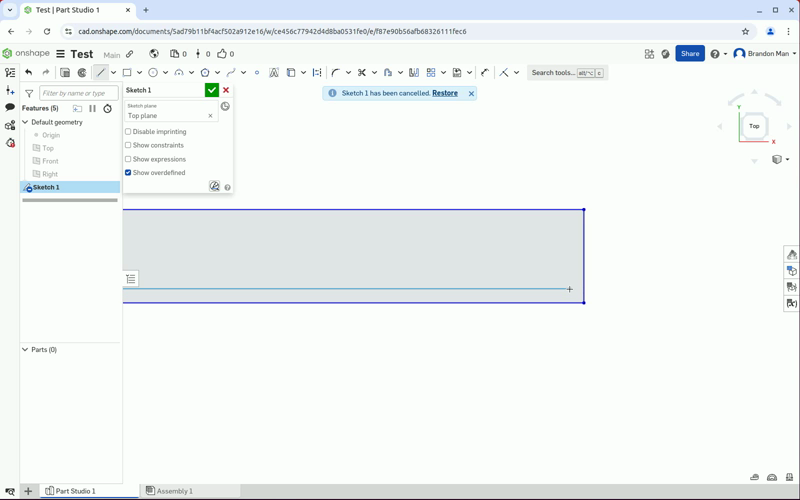
scroll(6)
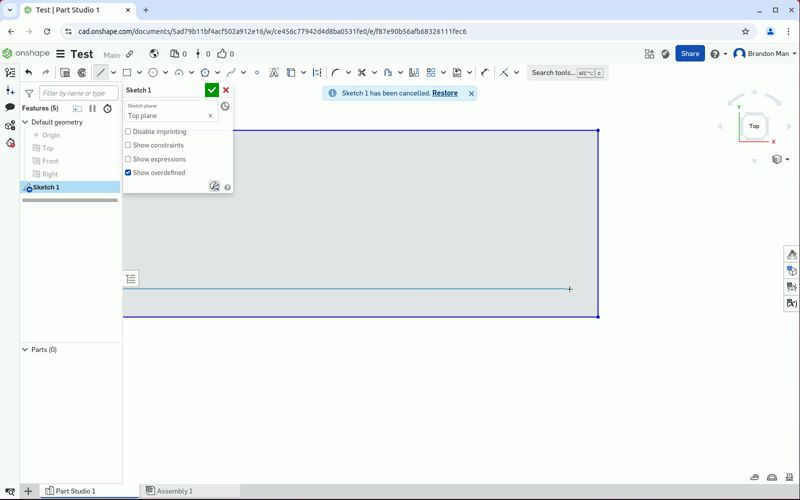
click(569, 288)
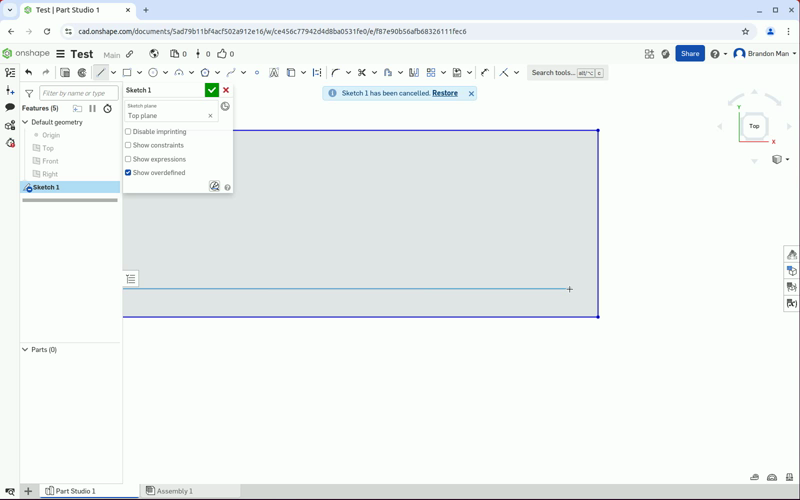
scroll(-6)
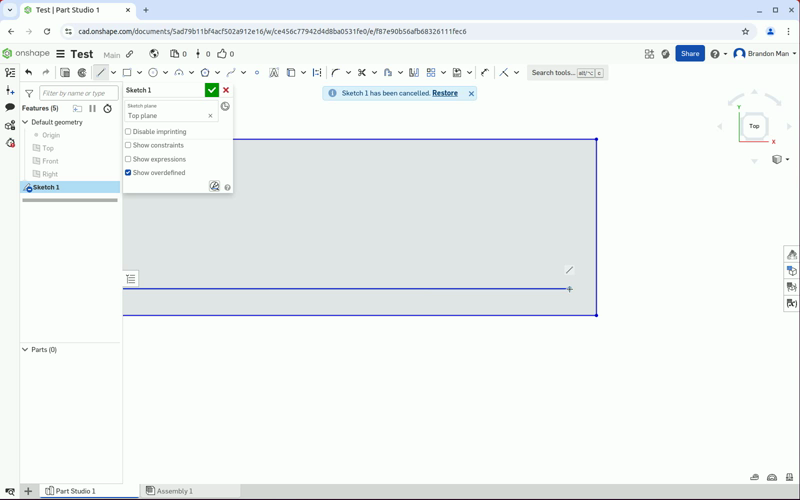
scroll(-6)
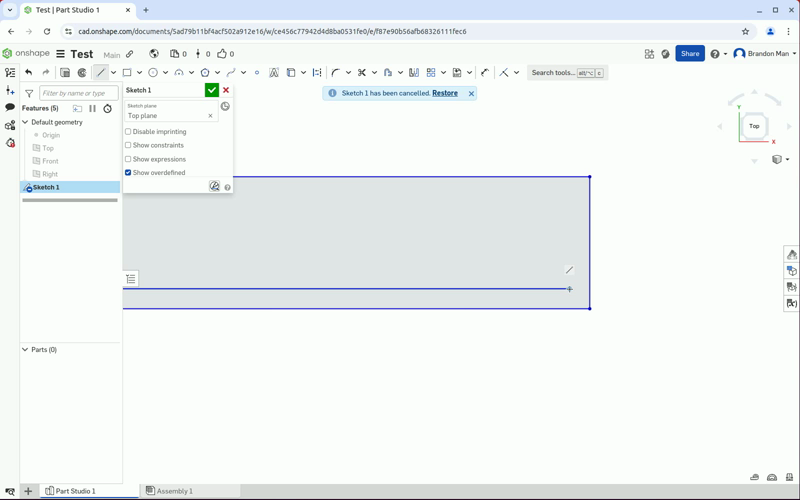
scroll(-6)
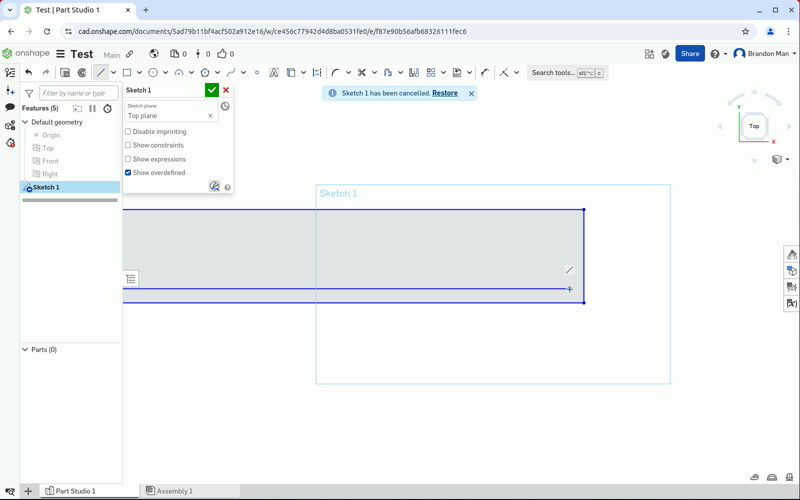
scroll(-6)
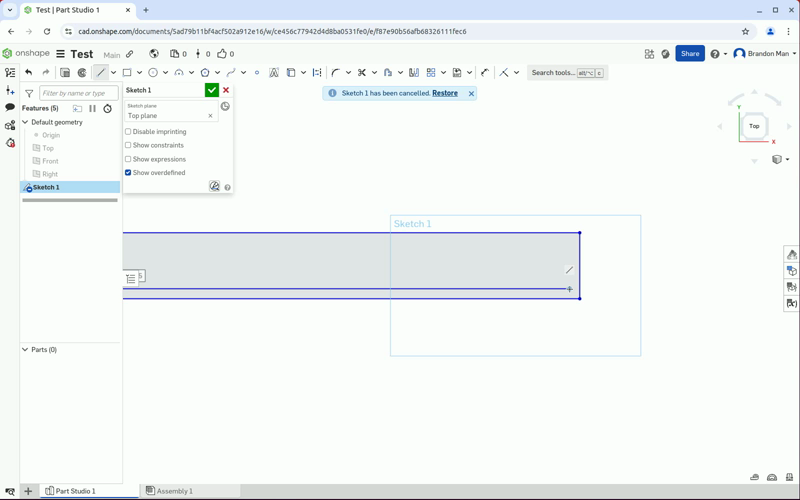
scroll(-6)
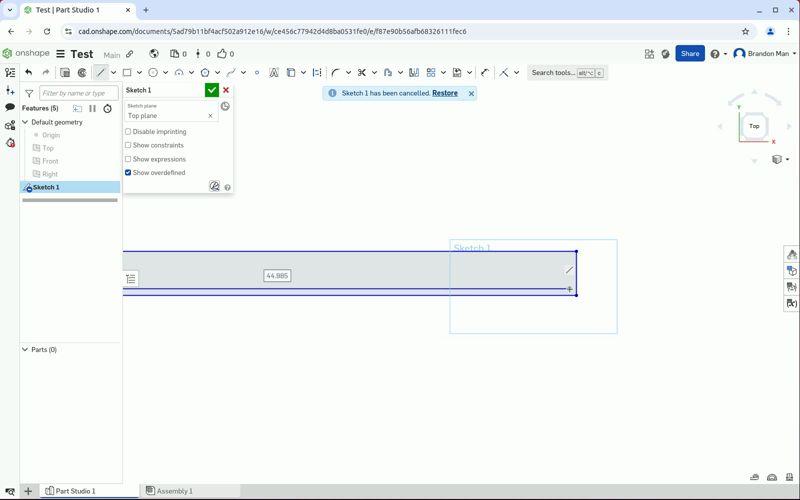
scroll(-6)
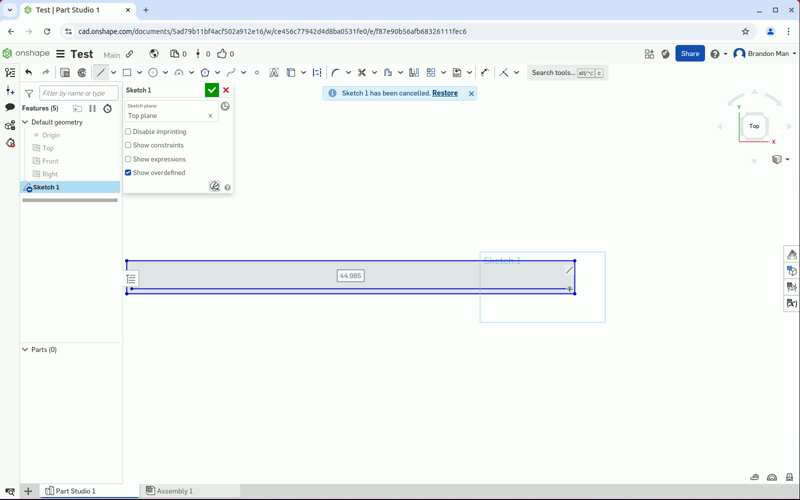
scroll(-6)
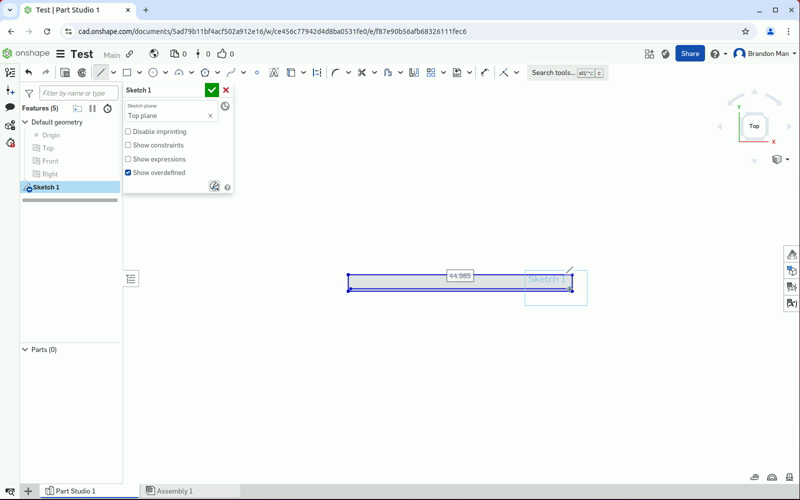
key_up(shift)
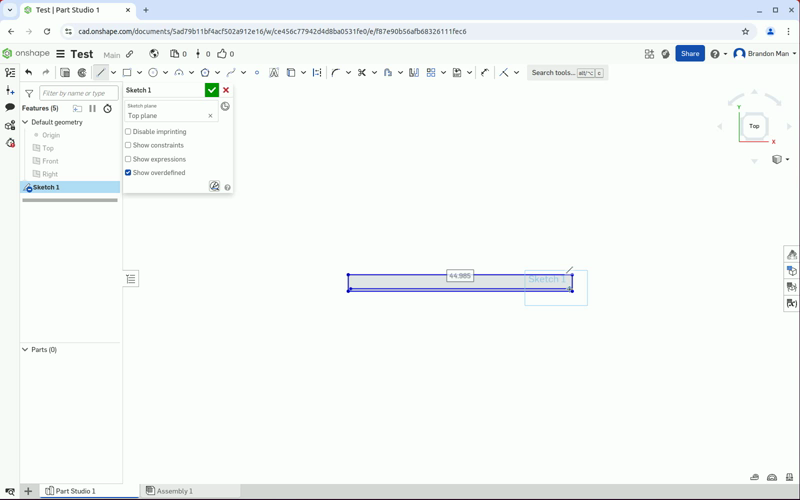
key_down(shift)
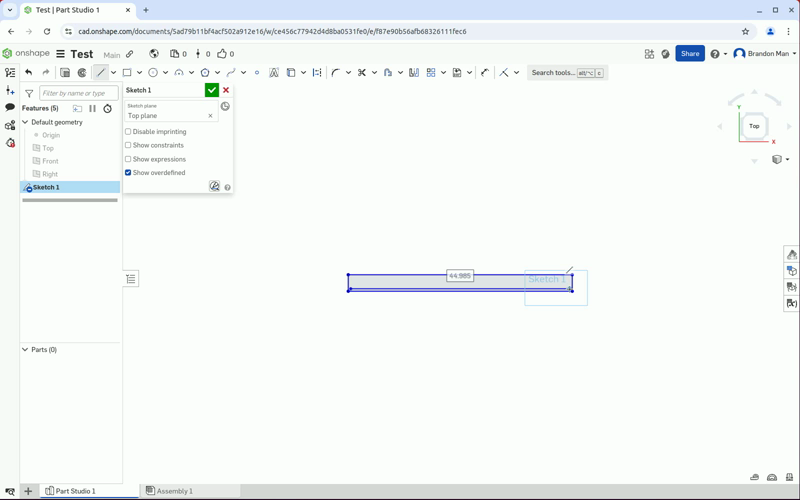
mouse_move(589, 288)
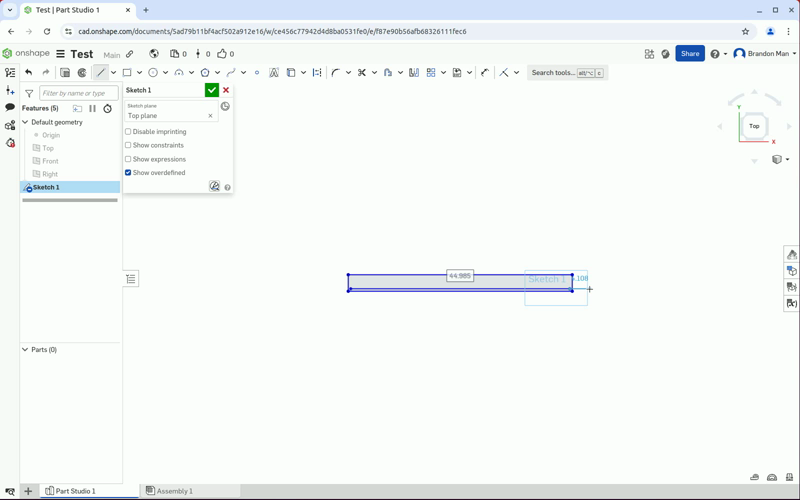
mouse_move(569, 276)
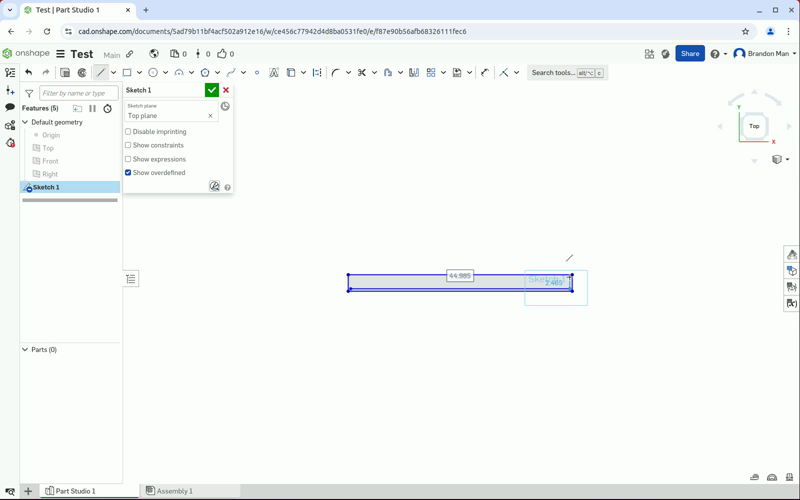
scroll(6)
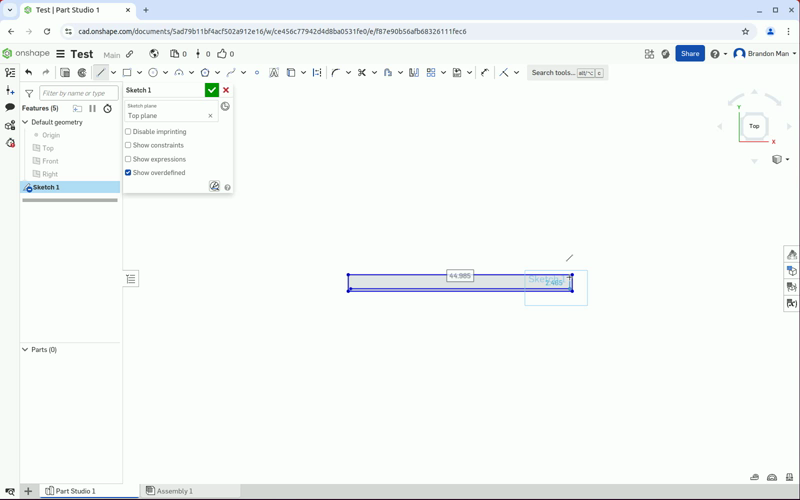
scroll(6)
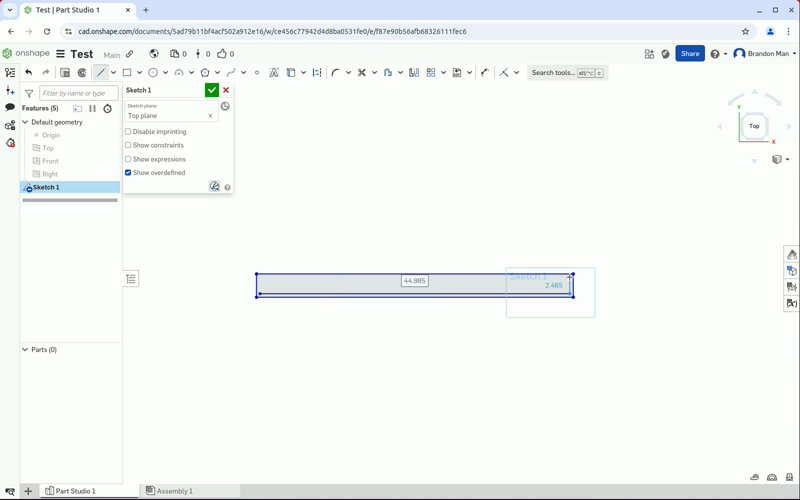
scroll(6)
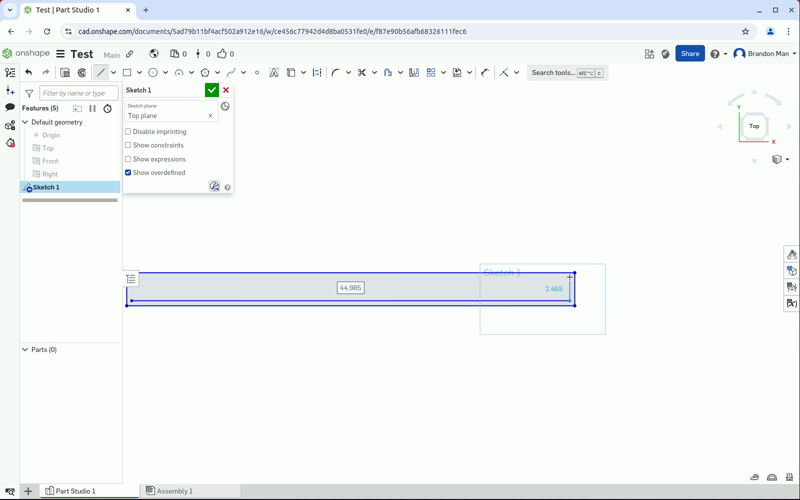
scroll(6)
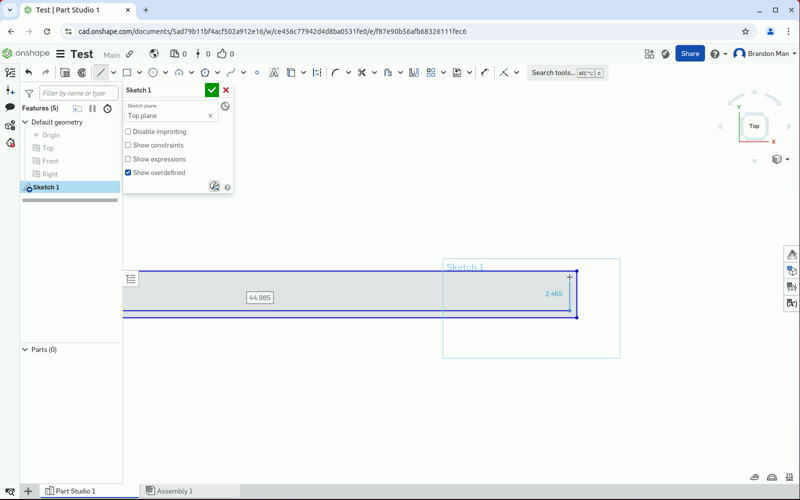
scroll(6)
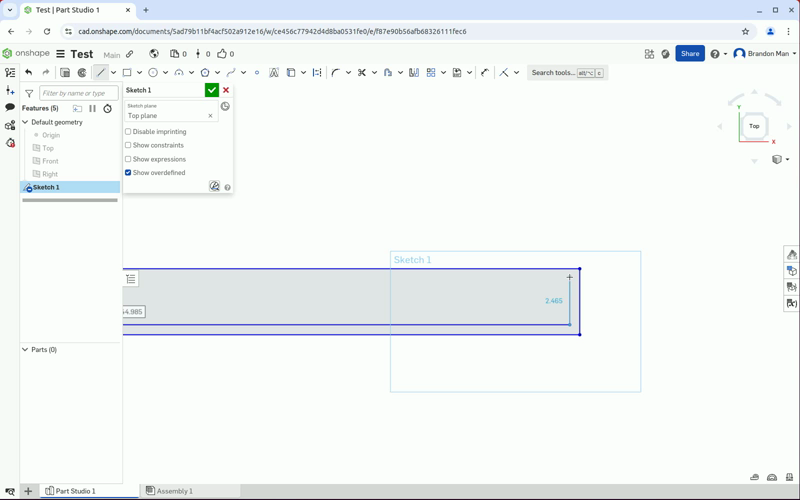
scroll(6)
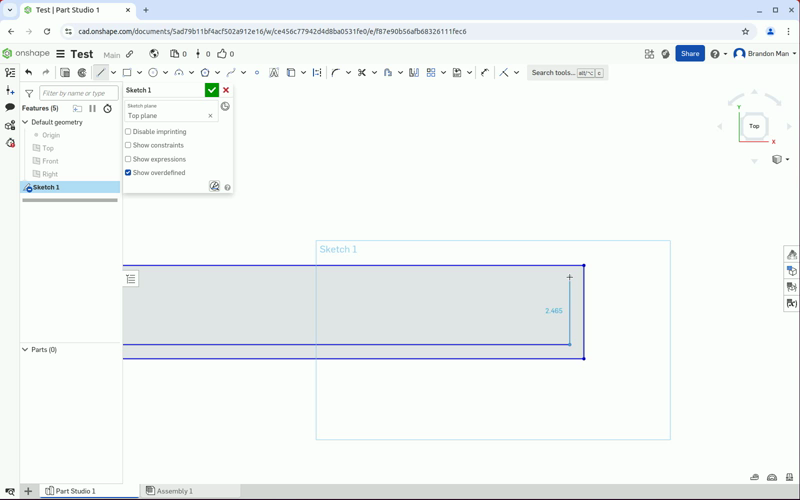
scroll(6)
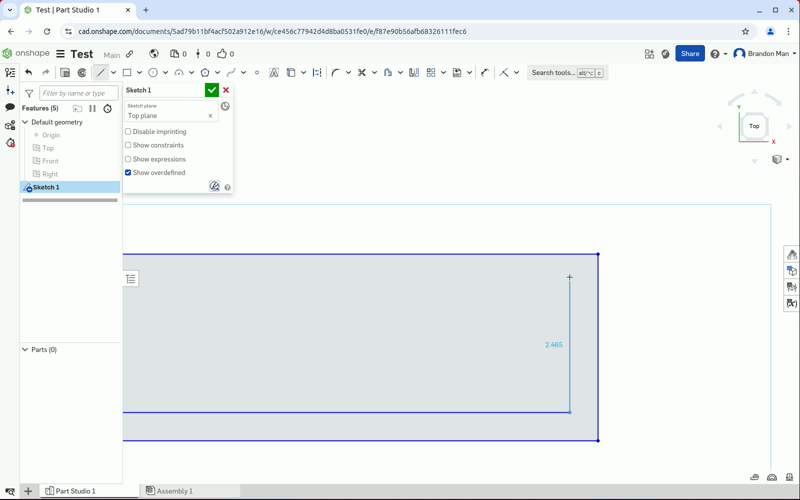
click(569, 276)
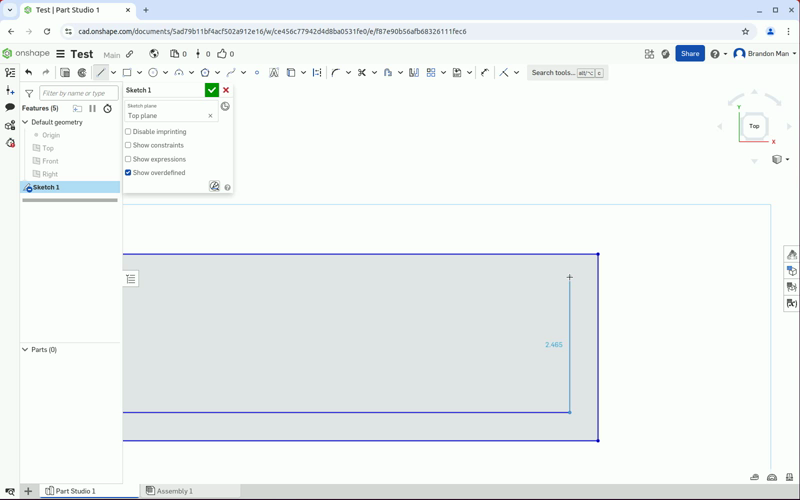
scroll(-6)
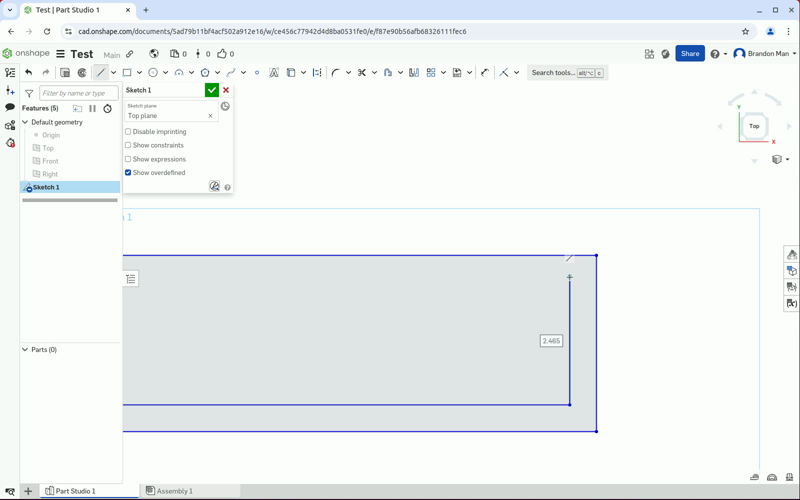
scroll(-6)
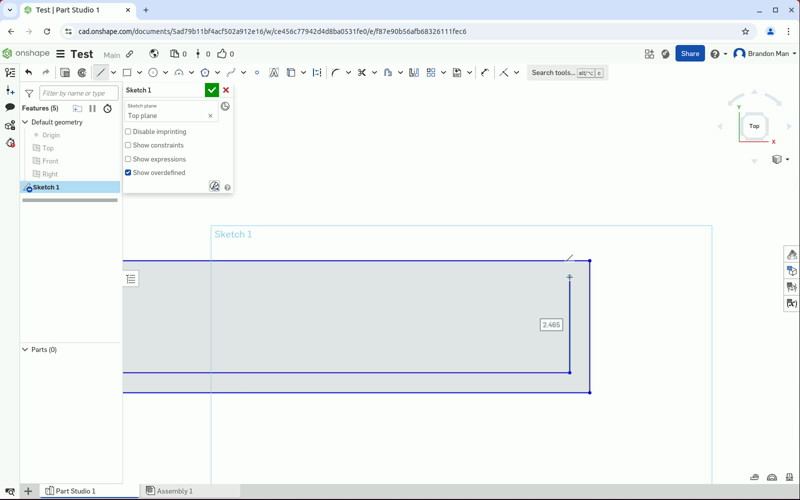
scroll(-6)
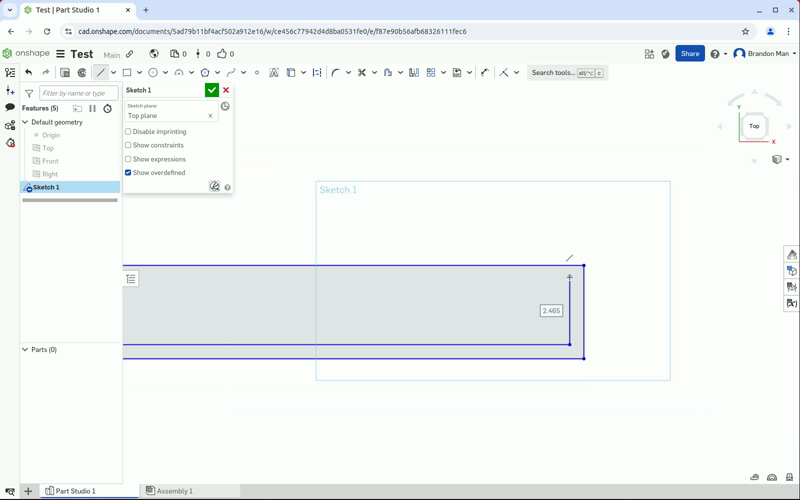
scroll(-6)
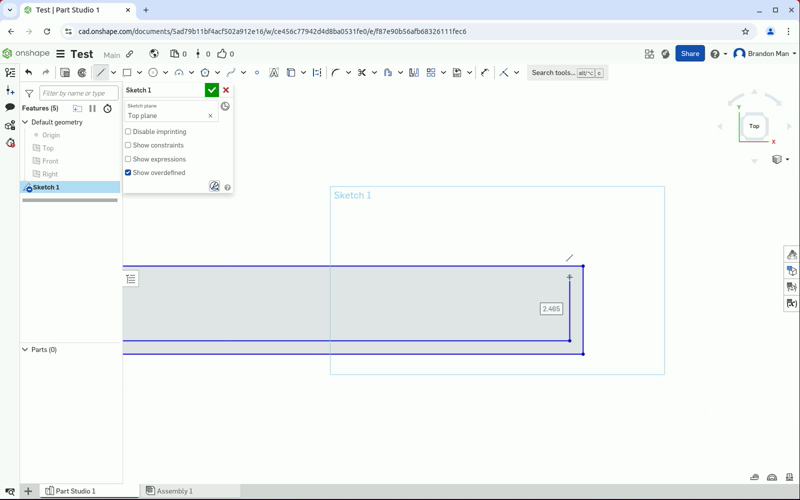
scroll(-6)
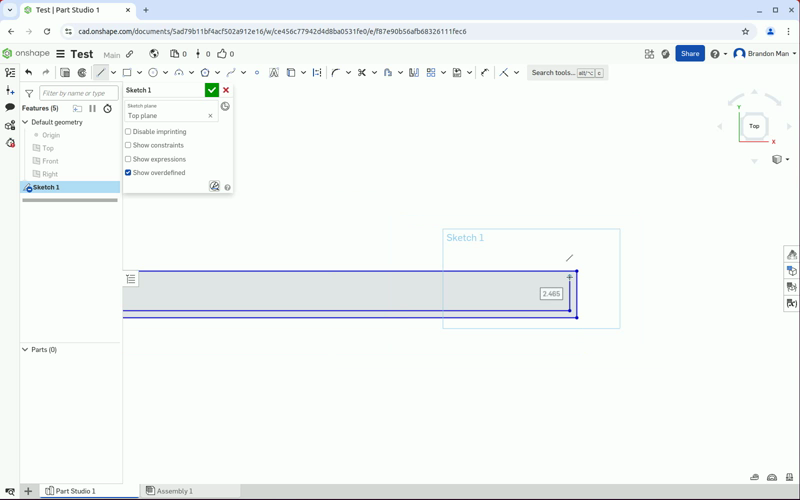
scroll(-6)
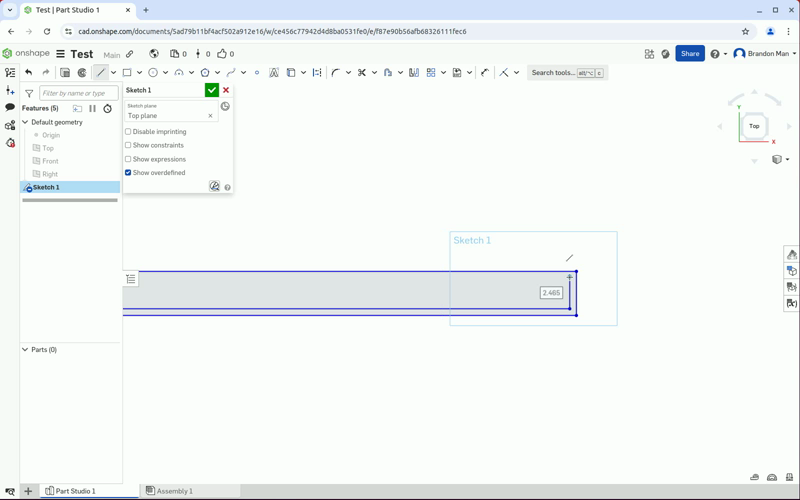
scroll(-6)
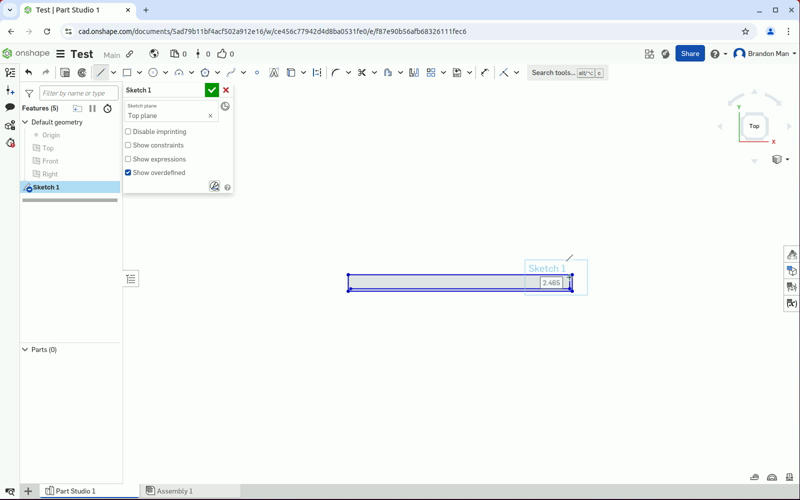
key_up(shift)
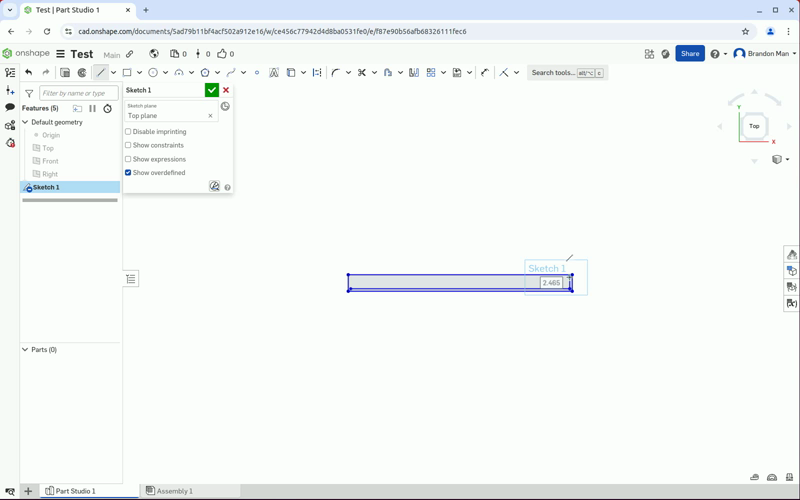
key_down(shift)
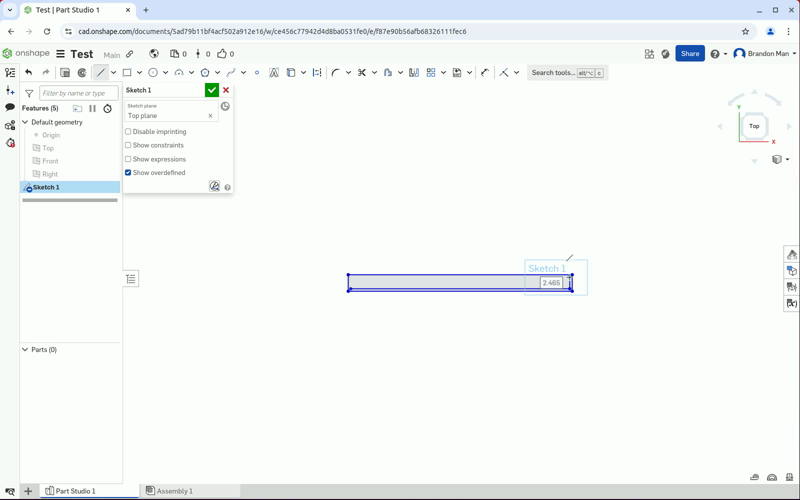
mouse_move(350, 276)
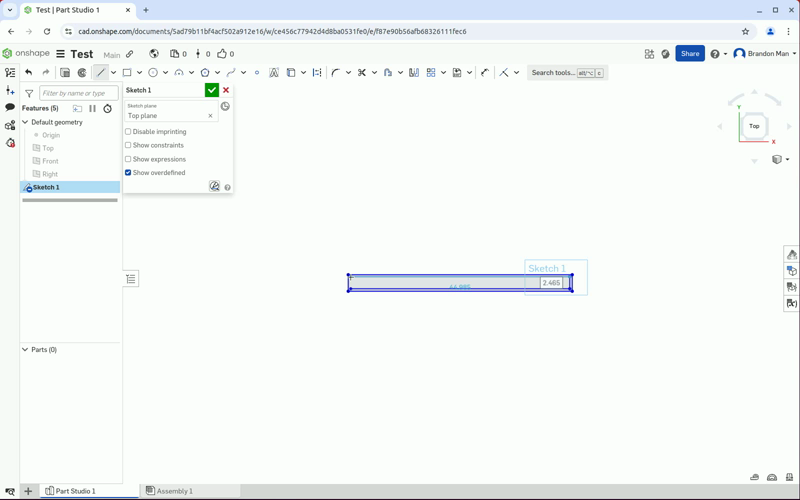
scroll(6)
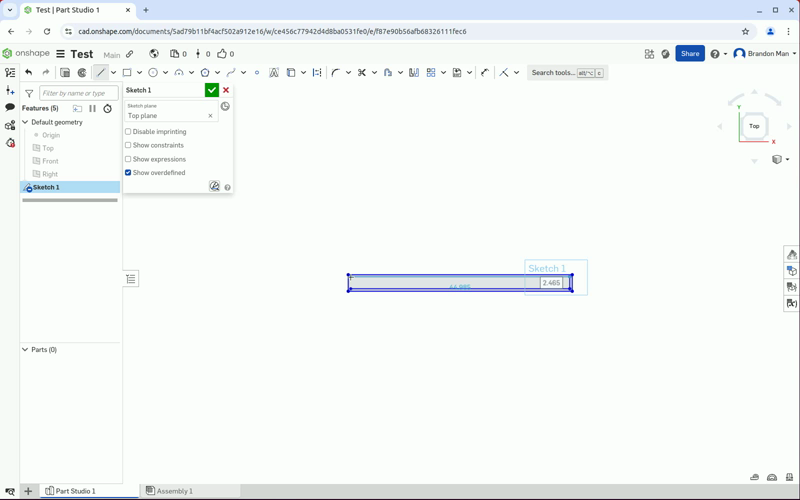
scroll(6)
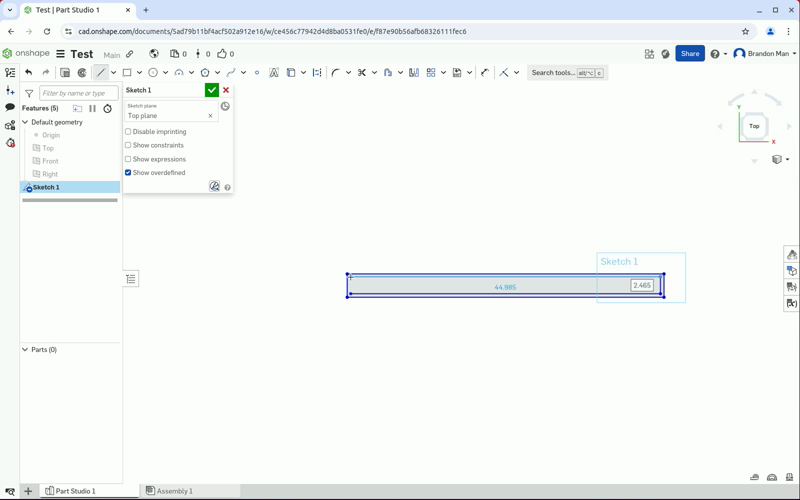
scroll(6)
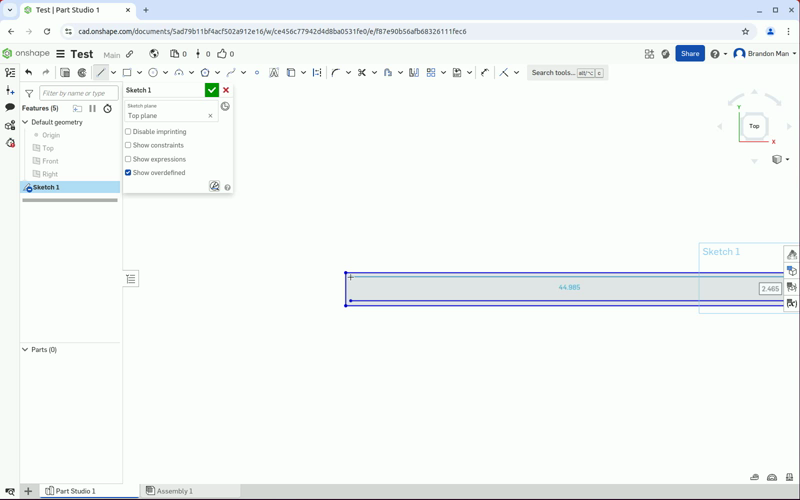
scroll(6)
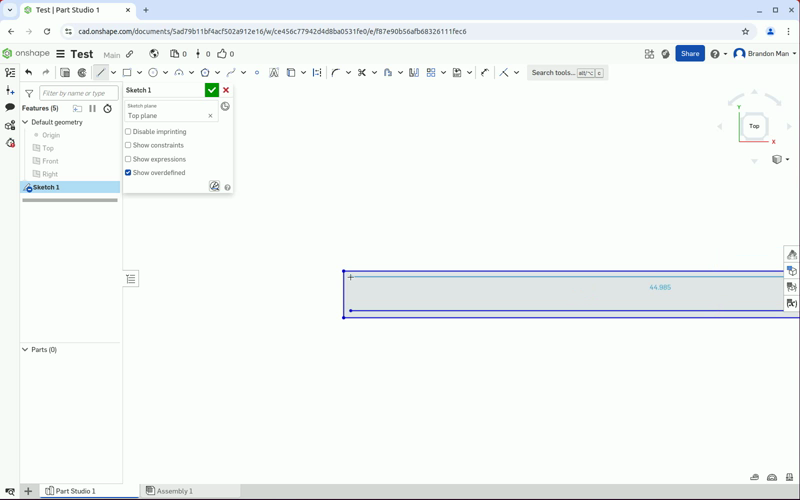
scroll(6)
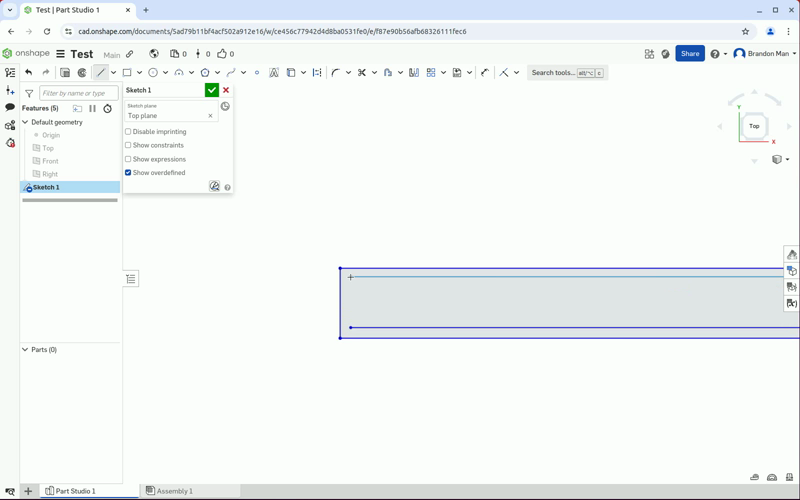
scroll(6)
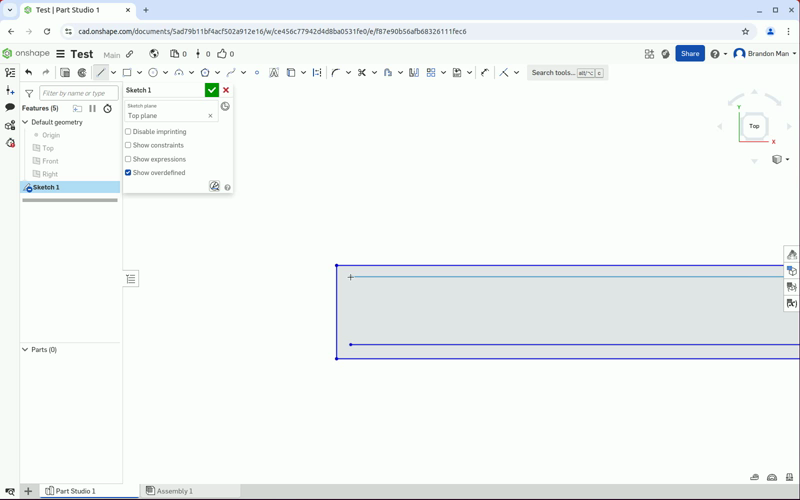
scroll(6)
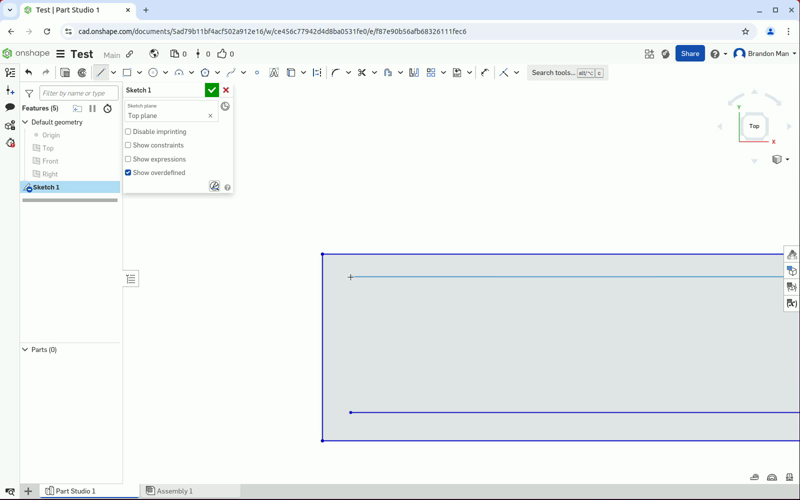
click(350, 276)
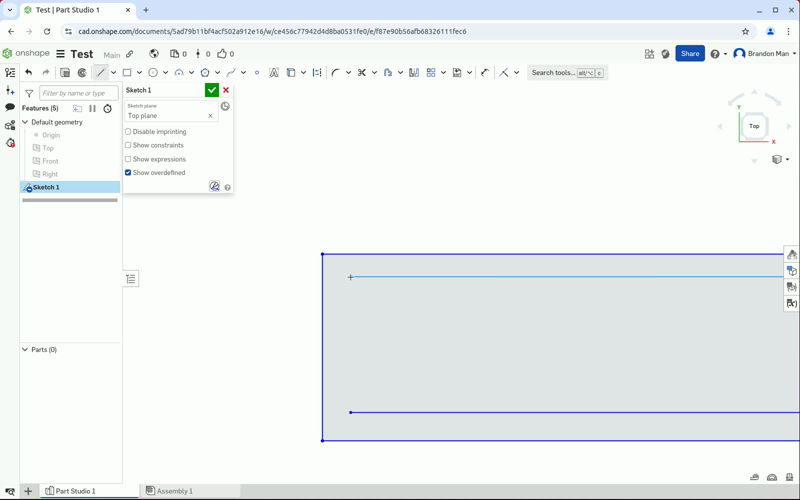
scroll(-6)
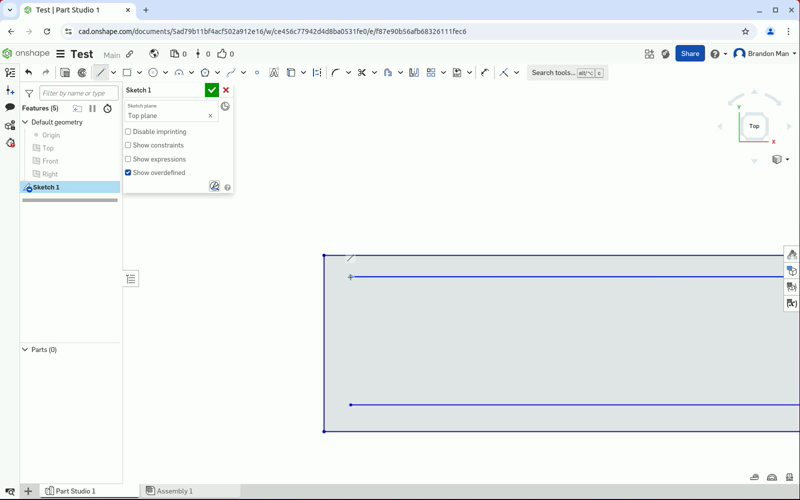
scroll(-6)
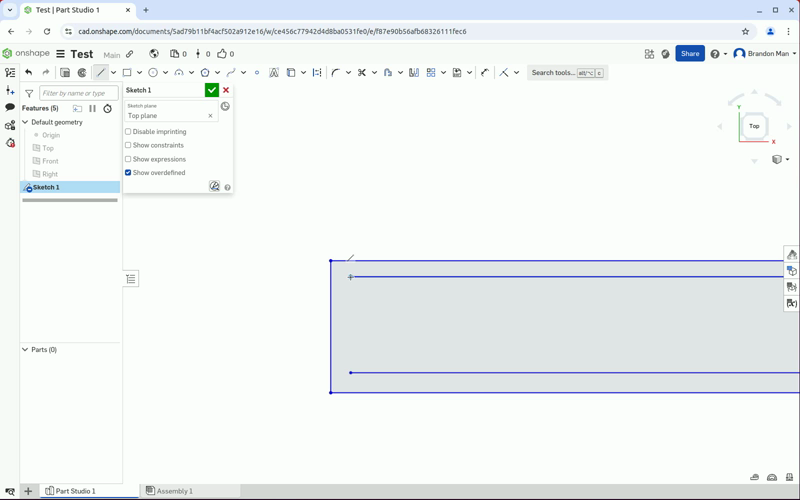
scroll(-6)
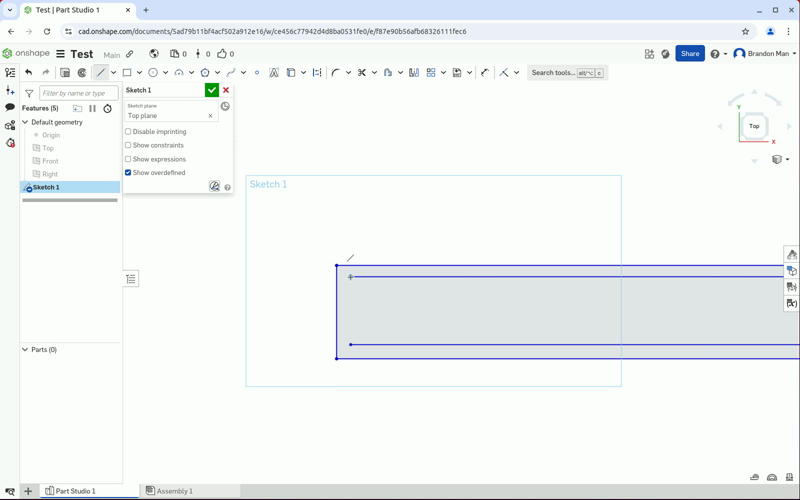
scroll(-6)
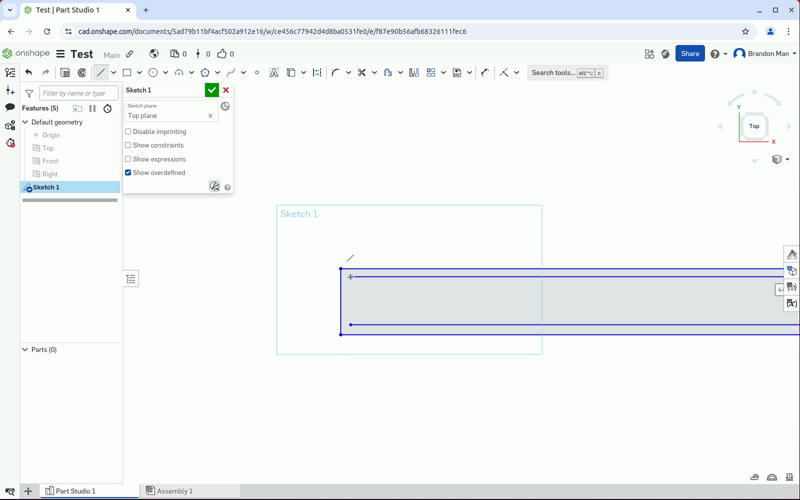
scroll(-6)
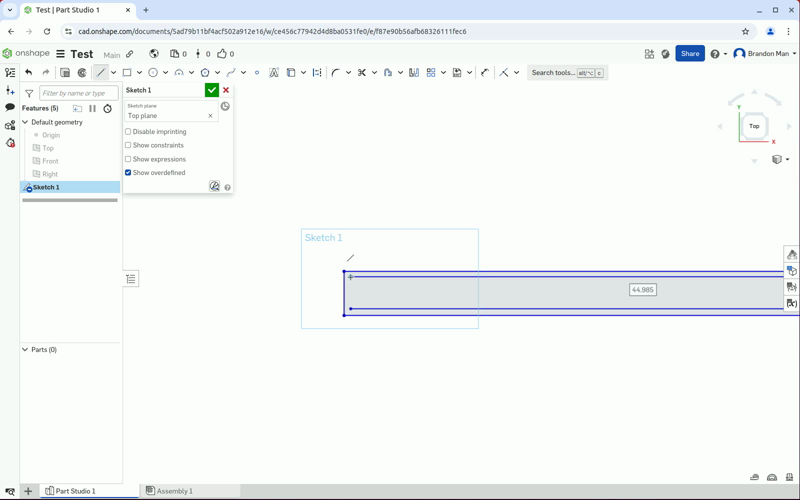
scroll(-6)
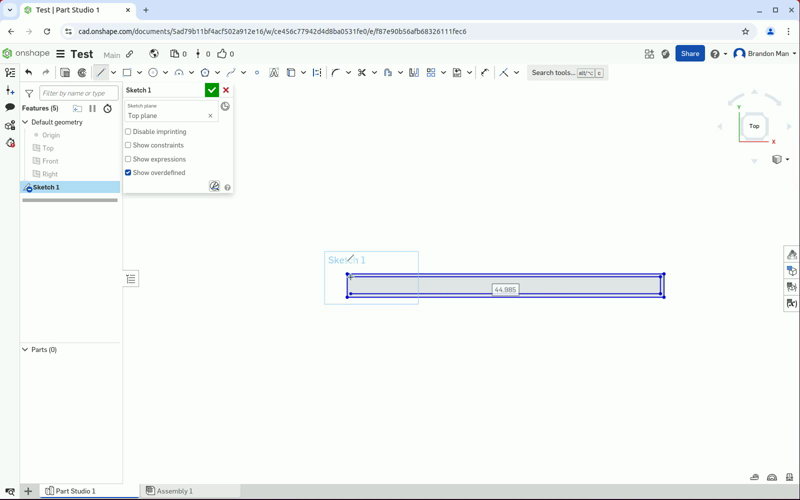
scroll(-6)
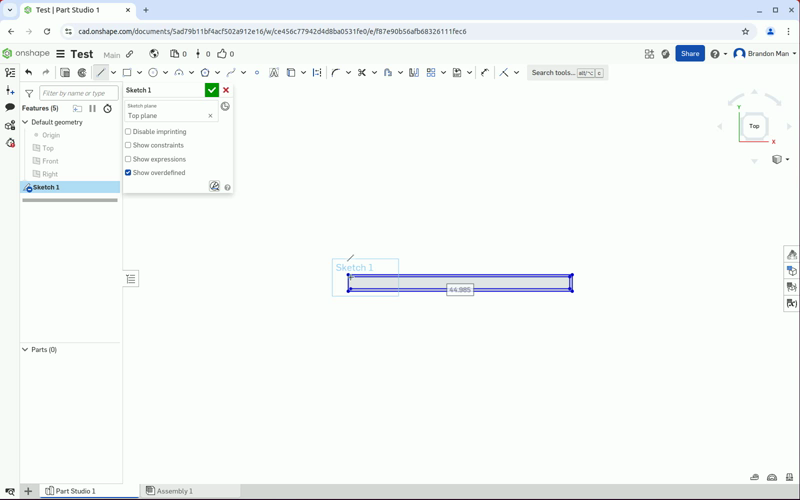
key_up(shift)
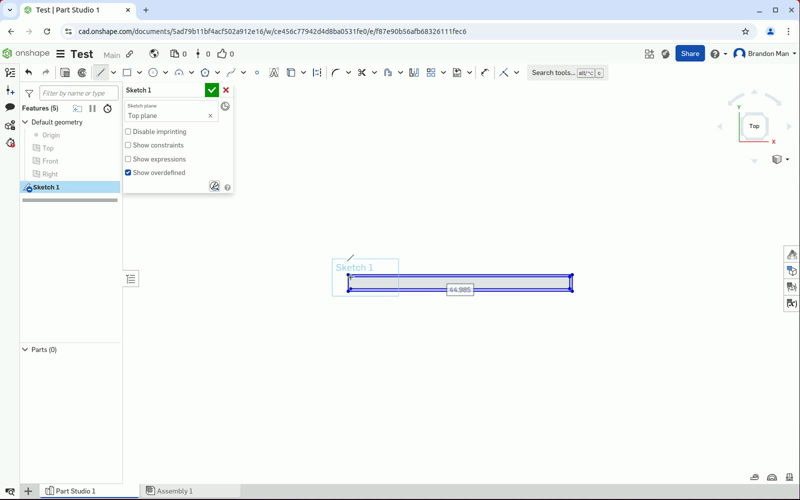
mouse_move(380, 276)
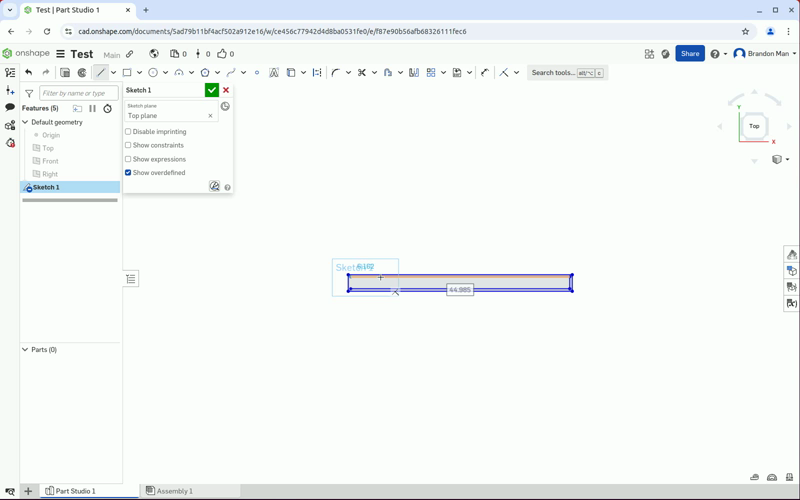
key_down(shift)
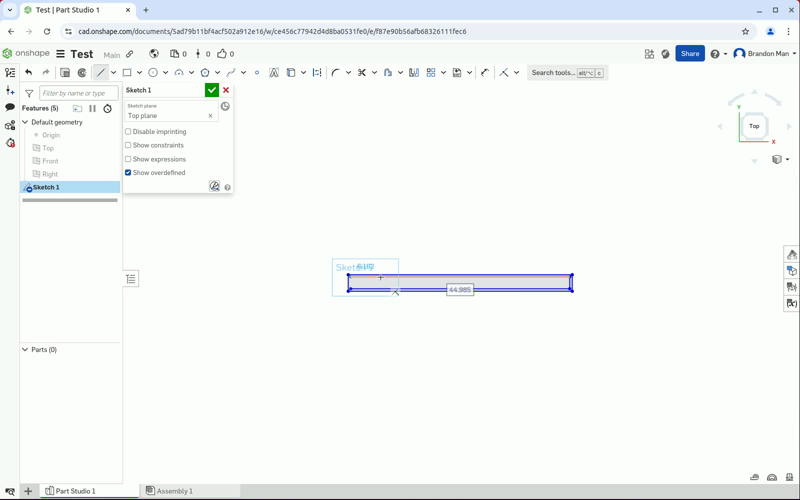
mouse_move(350, 288)
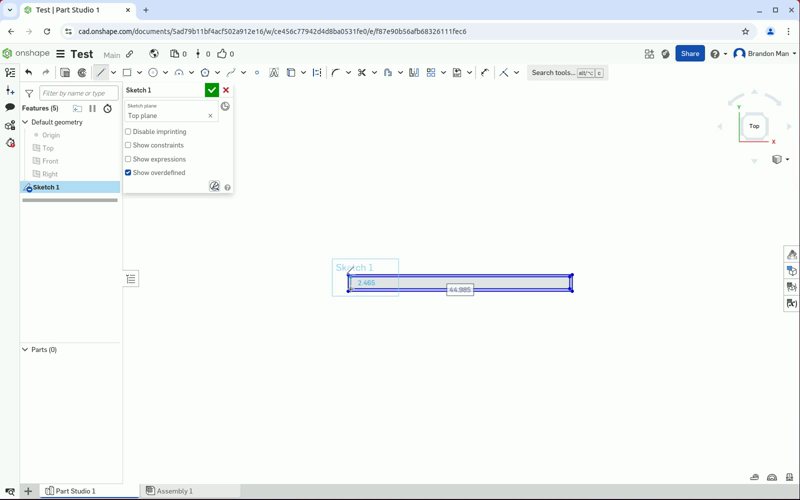
scroll(6)
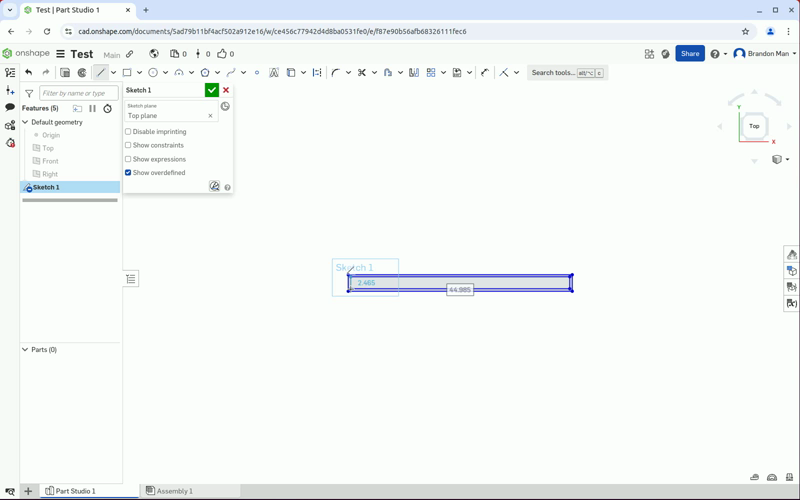
scroll(6)
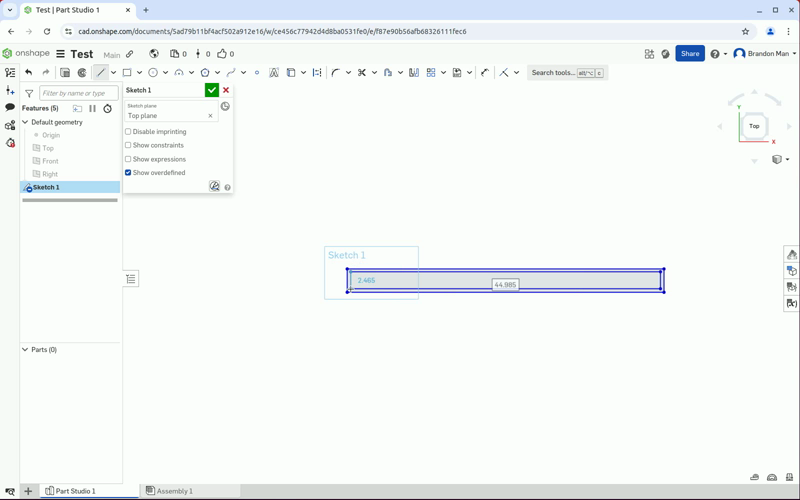
scroll(6)
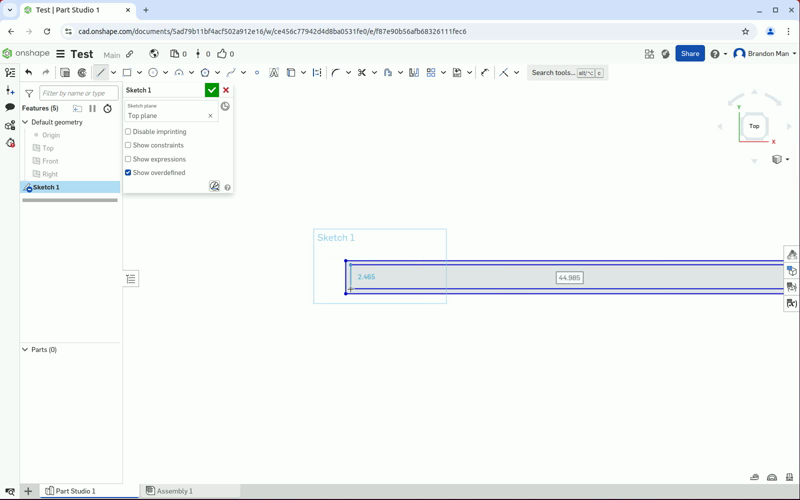
scroll(6)
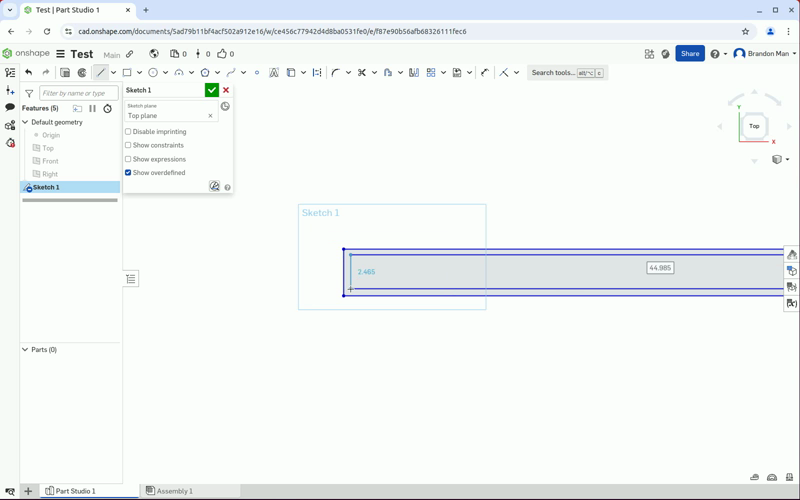
scroll(6)
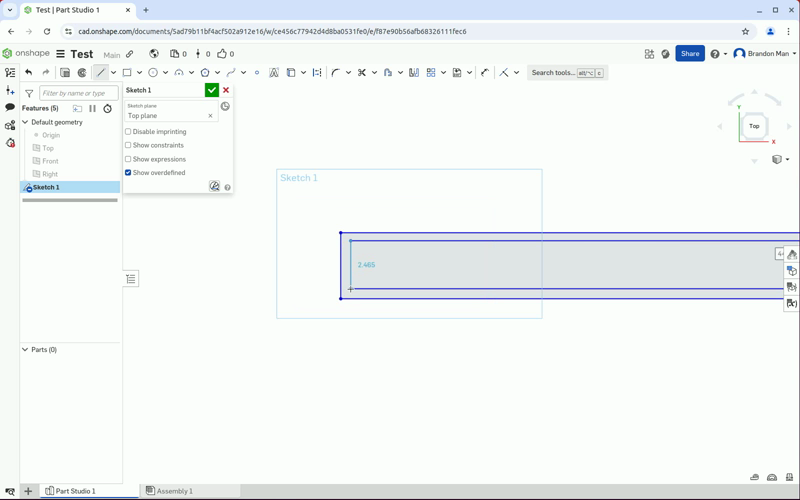
scroll(6)
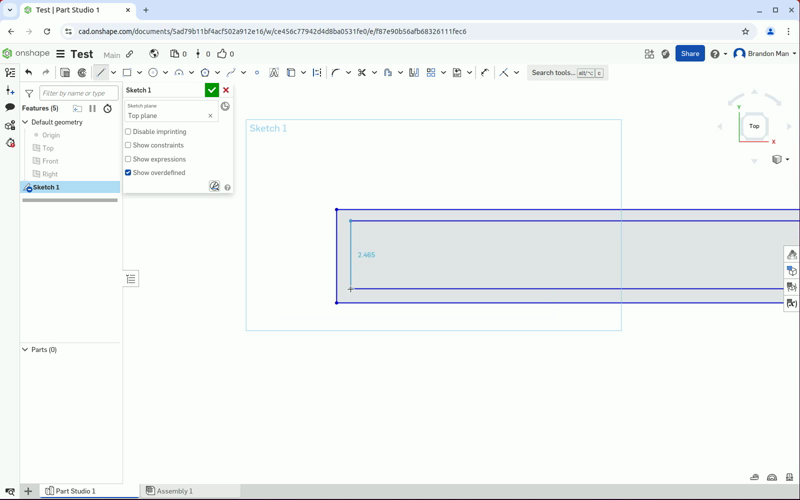
scroll(6)
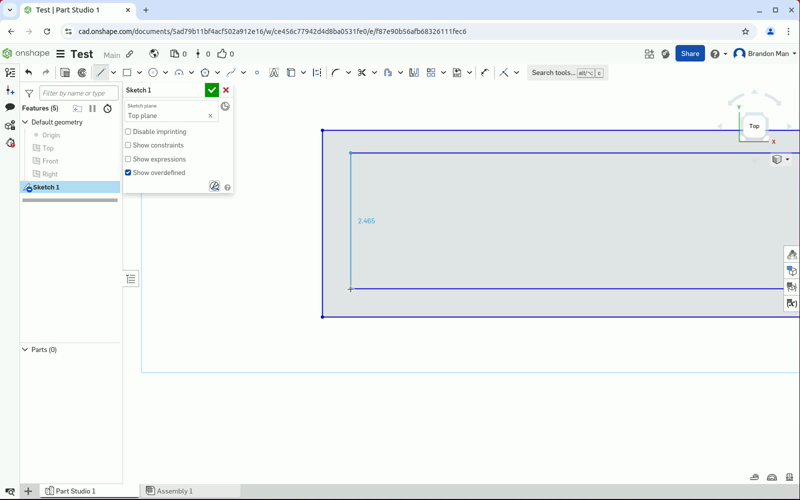
key_up(shift)
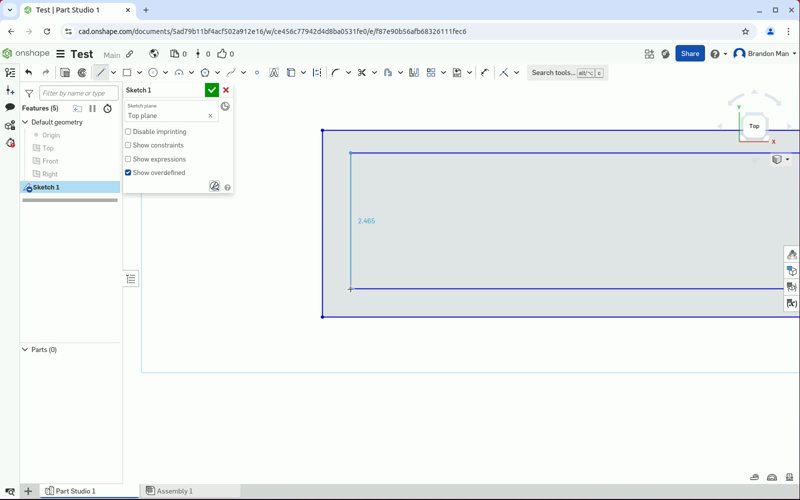
click(350, 288)
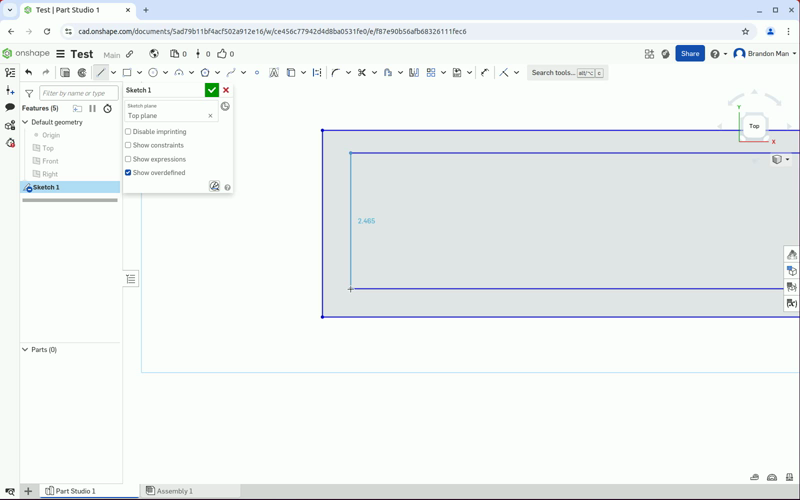
scroll(-6)
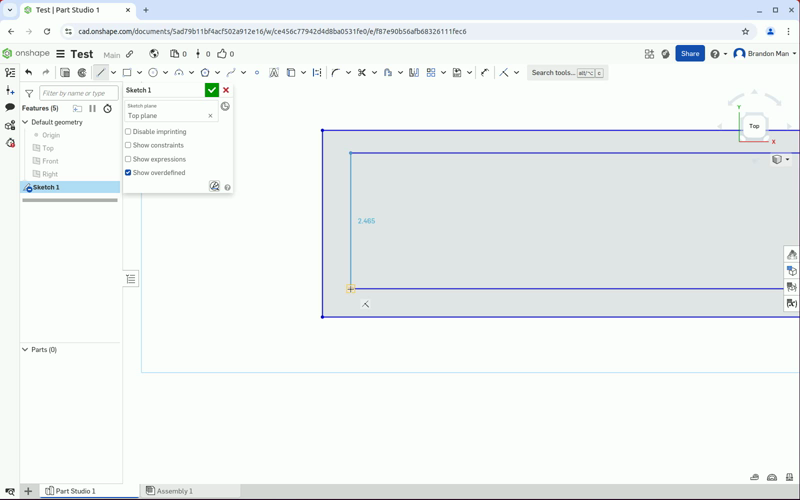
scroll(-6)
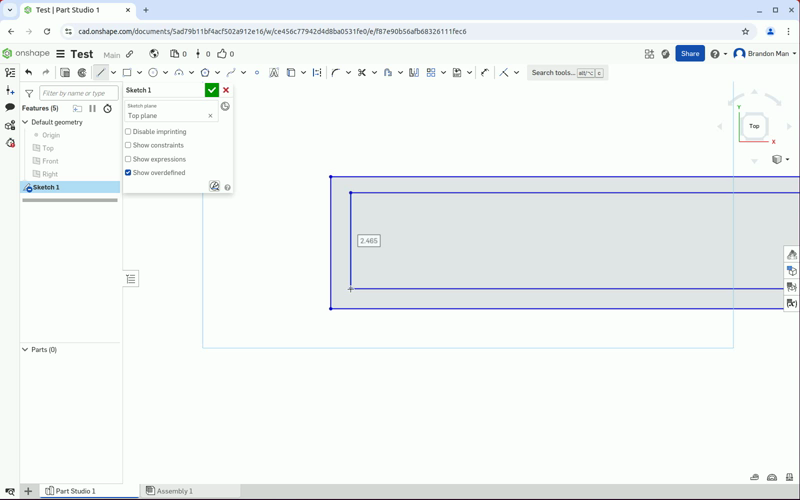
scroll(-6)
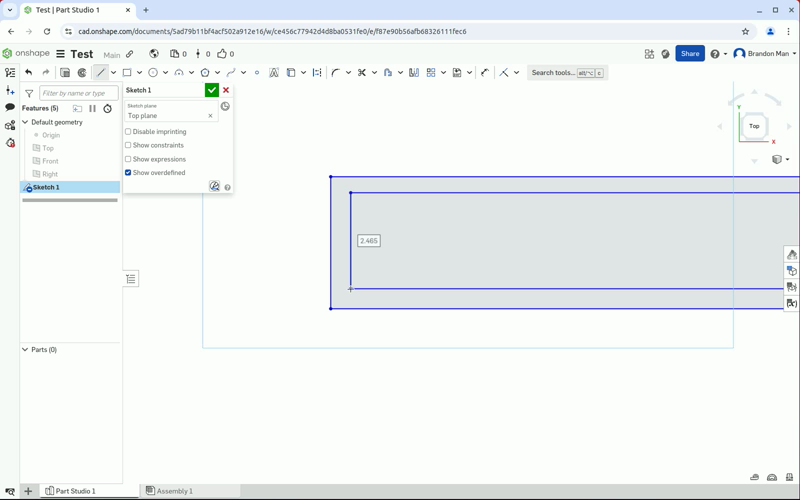
scroll(-6)
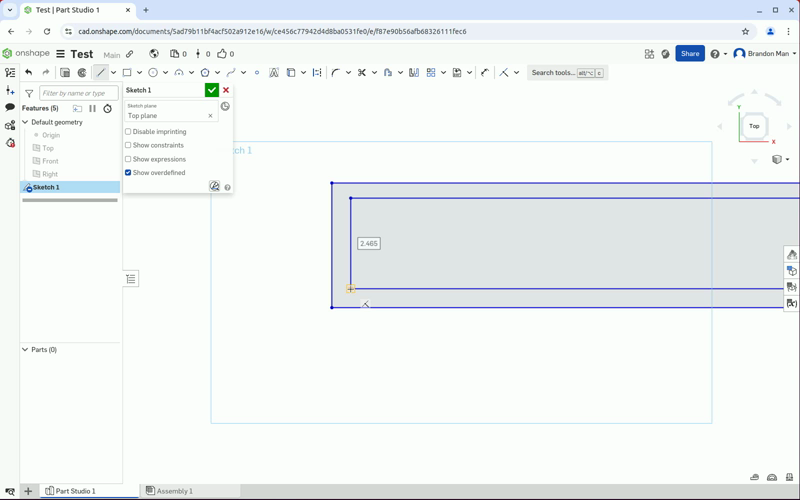
scroll(-6)
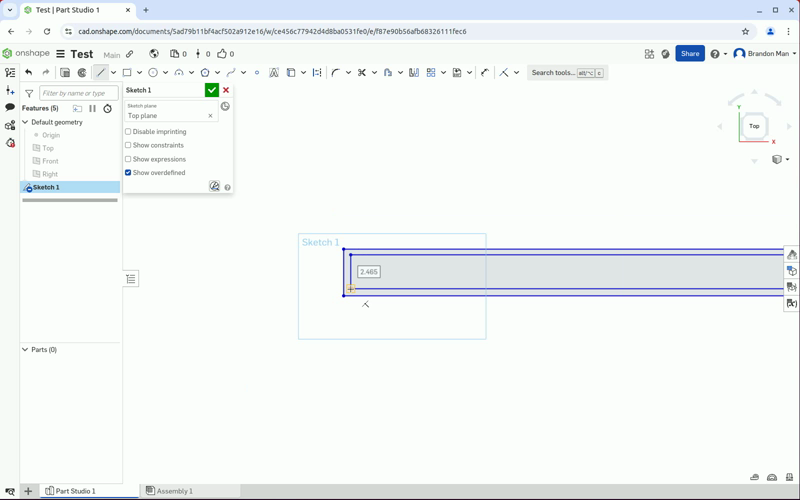
scroll(-6)
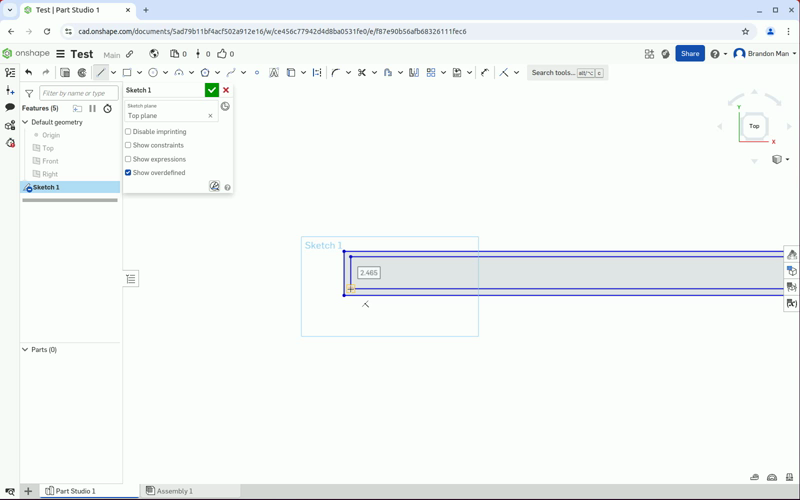
scroll(-6)
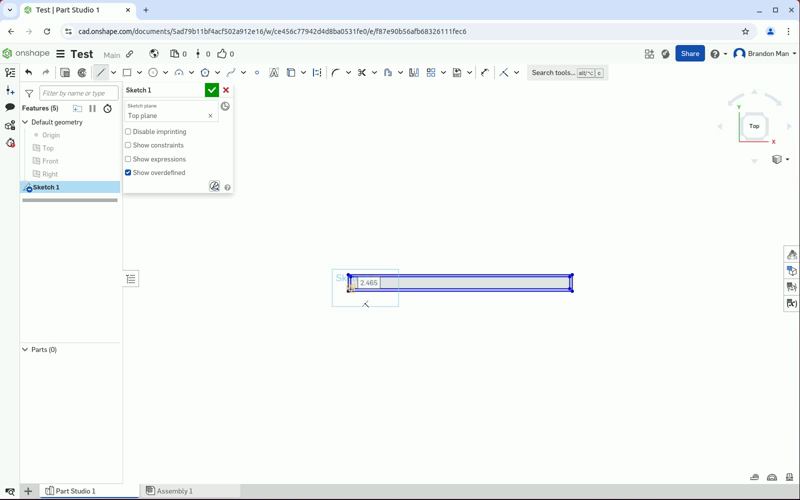
key(esc)
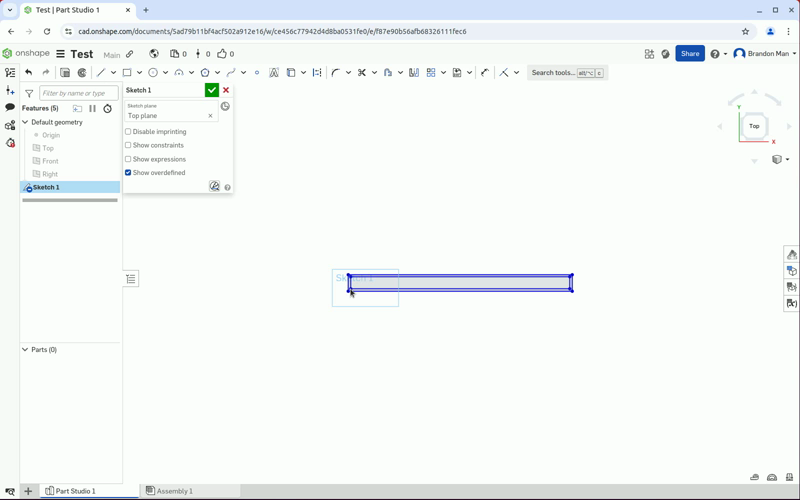
mouse_move(456, 289)
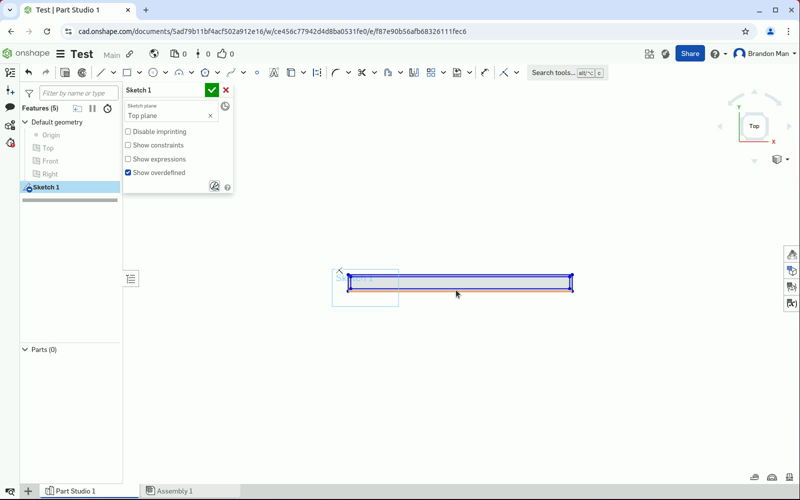
scroll(6)
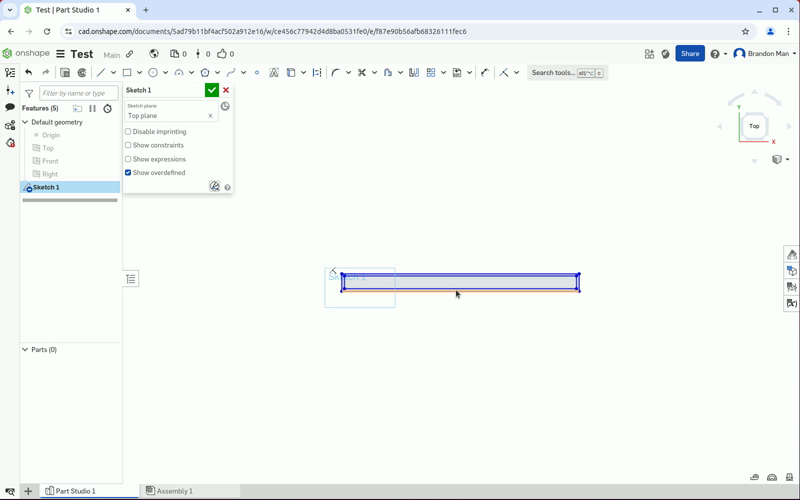
scroll(6)
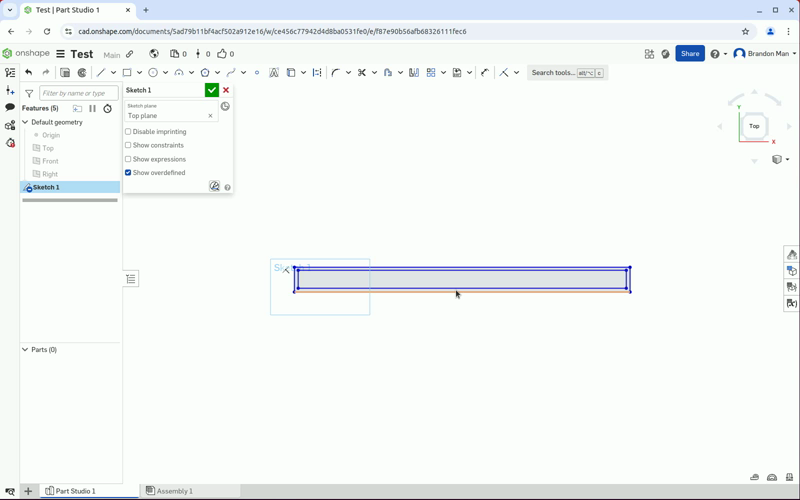
scroll(6)
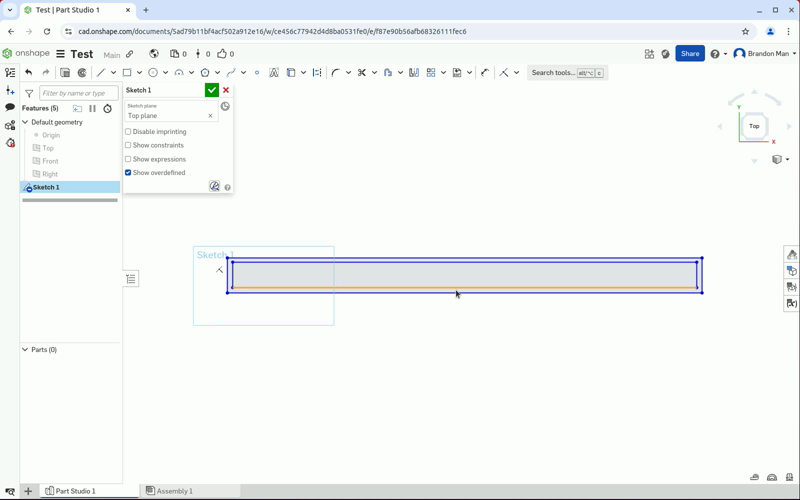
scroll(6)
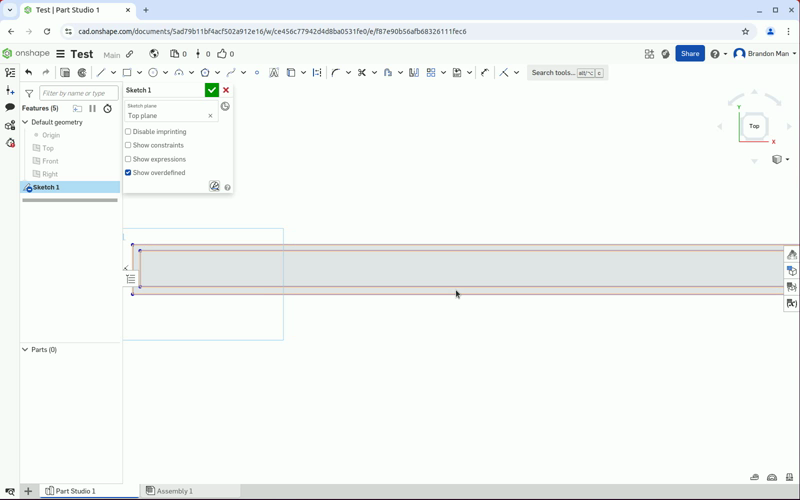
scroll(6)
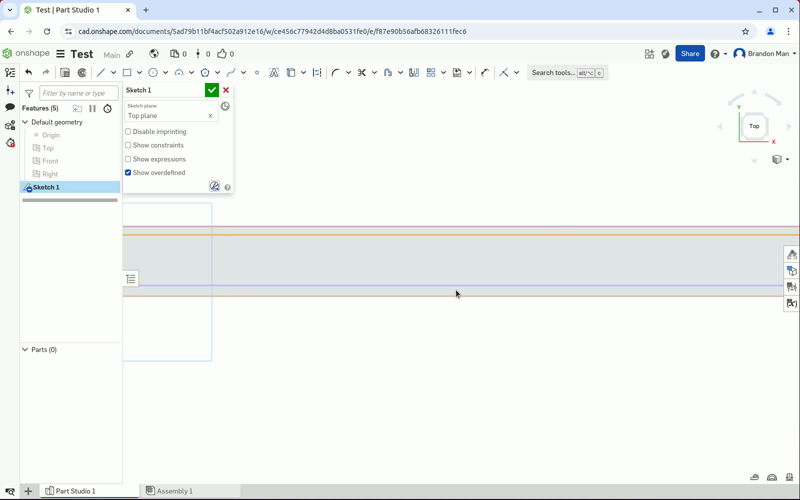
scroll(6)
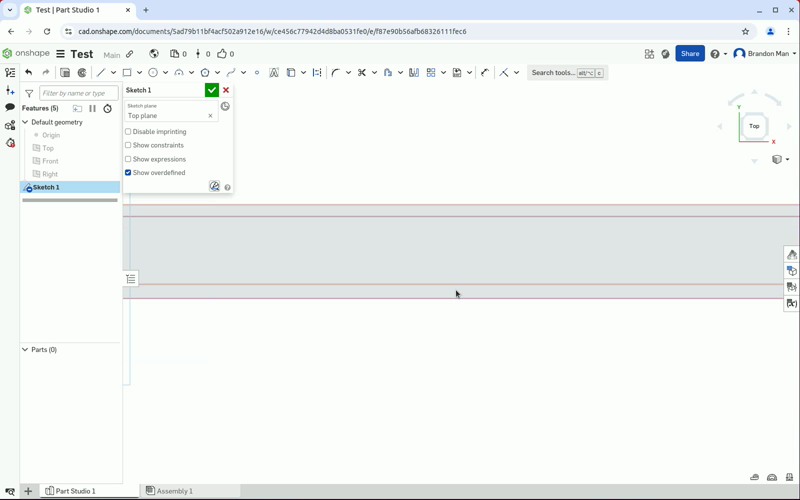
scroll(6)
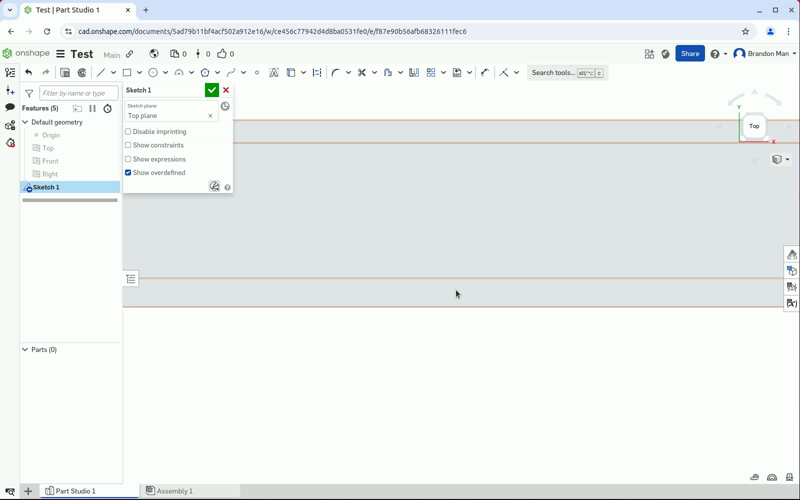
click(456, 289)
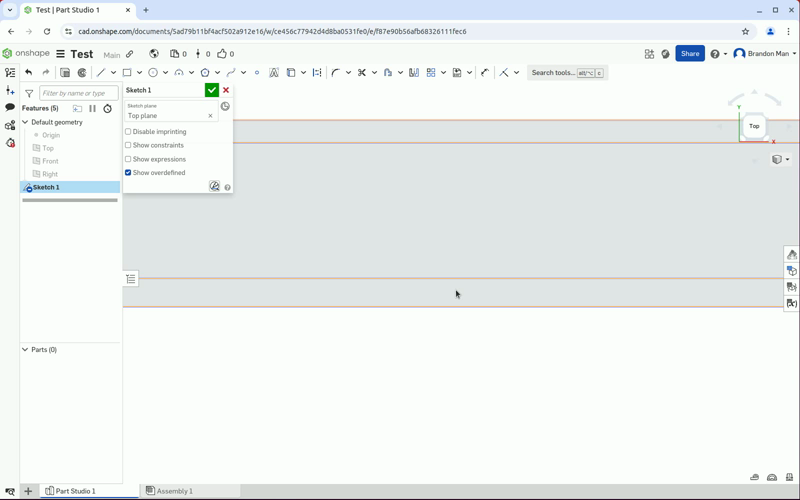
scroll(-6)
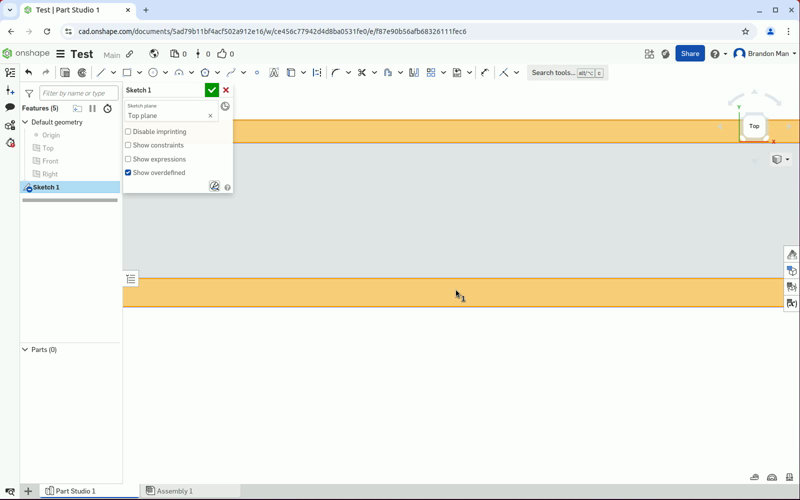
scroll(-6)
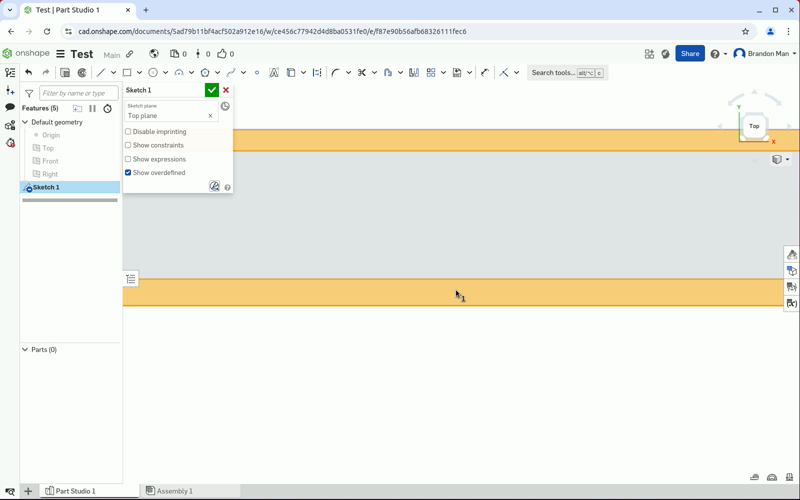
scroll(-6)
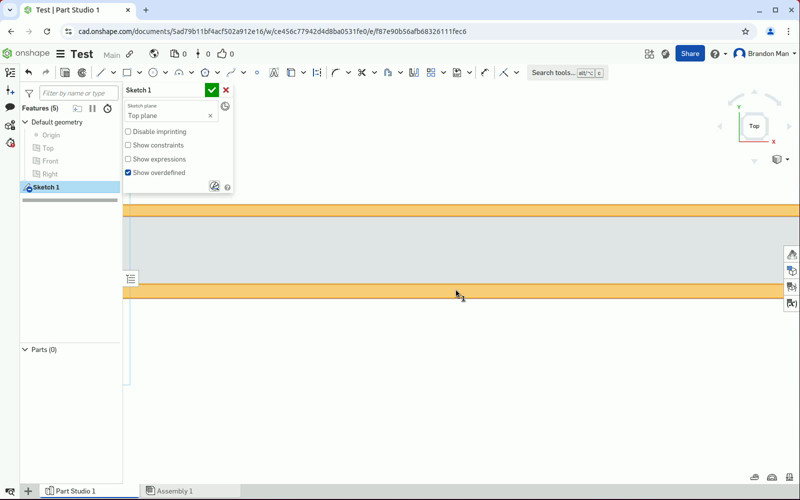
scroll(-6)
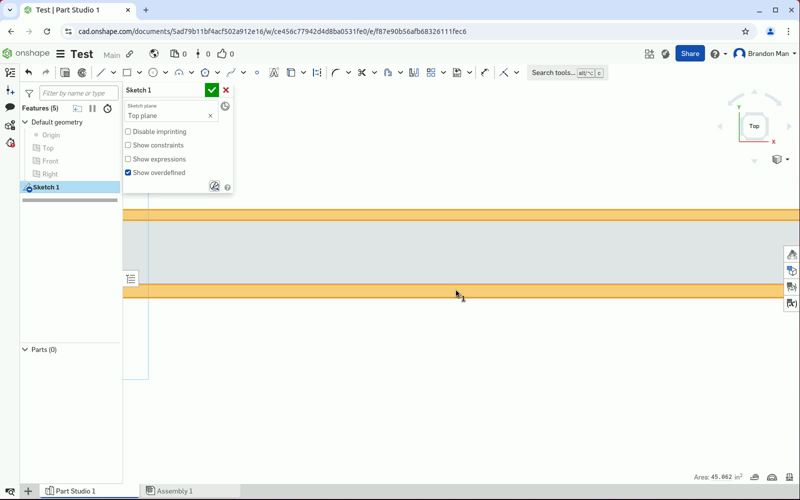
scroll(-6)
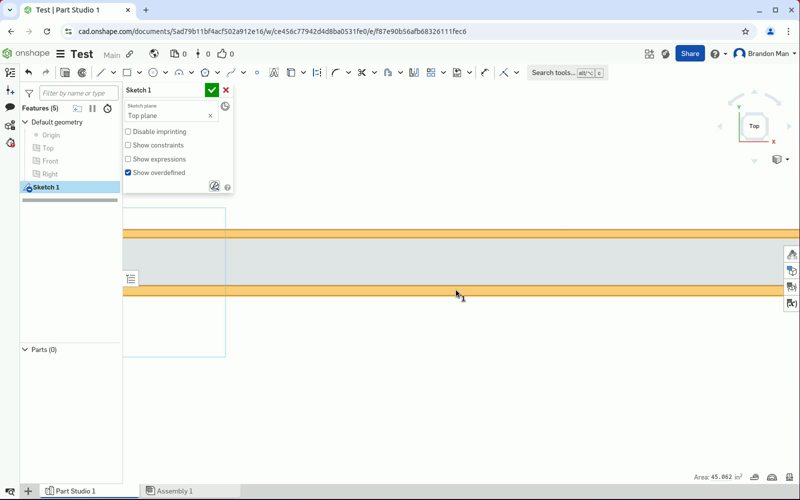
scroll(-6)
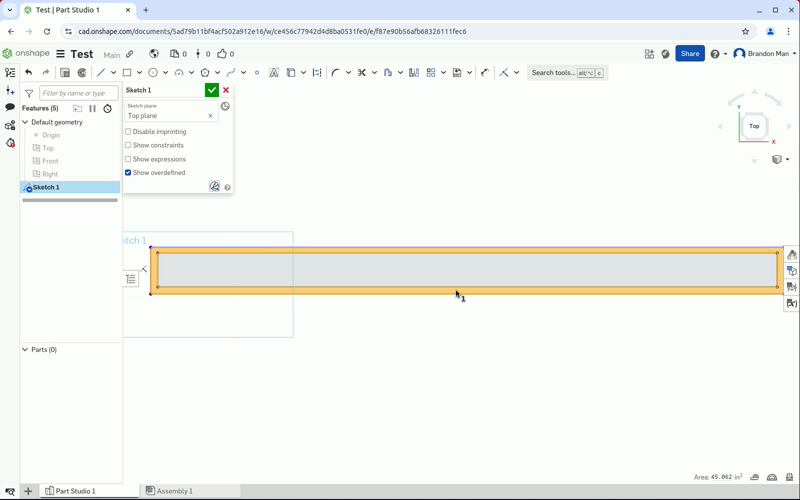
scroll(-6)
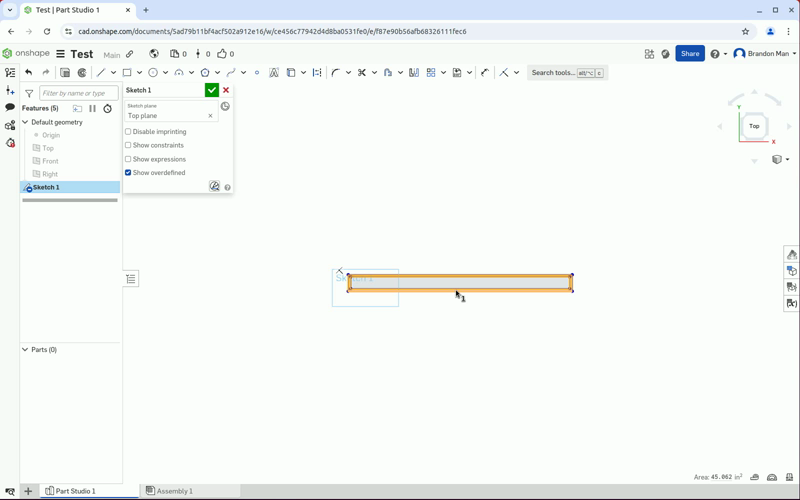
mouse_move(73, 352)
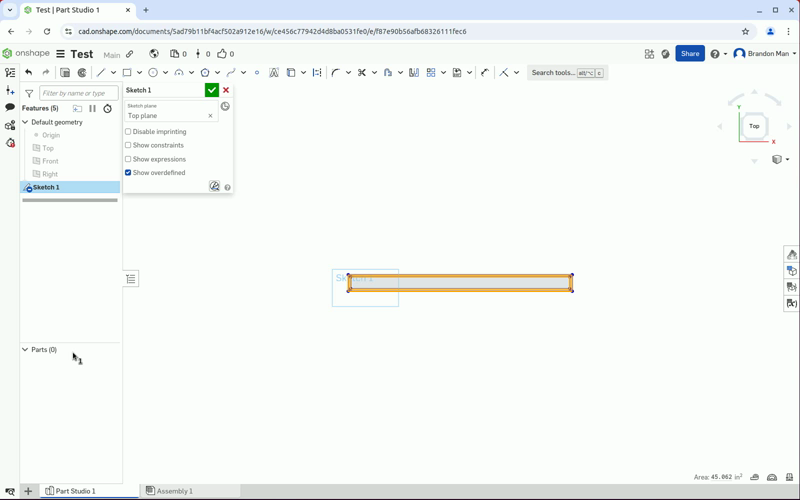
key(shift+y)
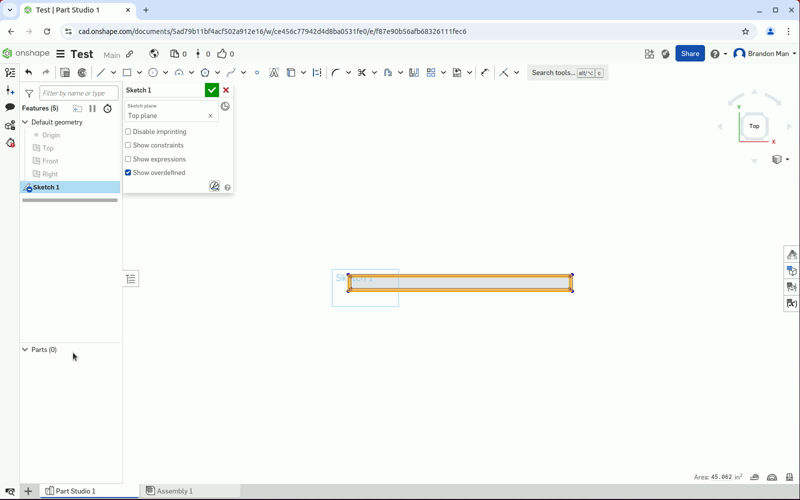
key(shift+e)
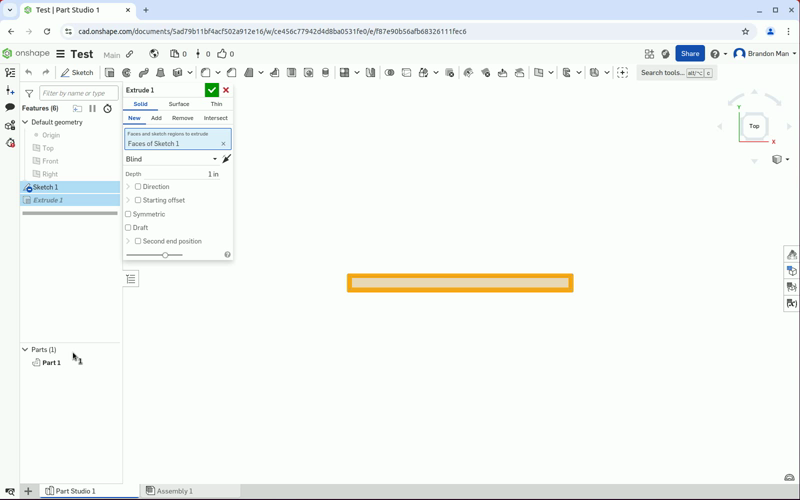
mouse_move(143, 106)
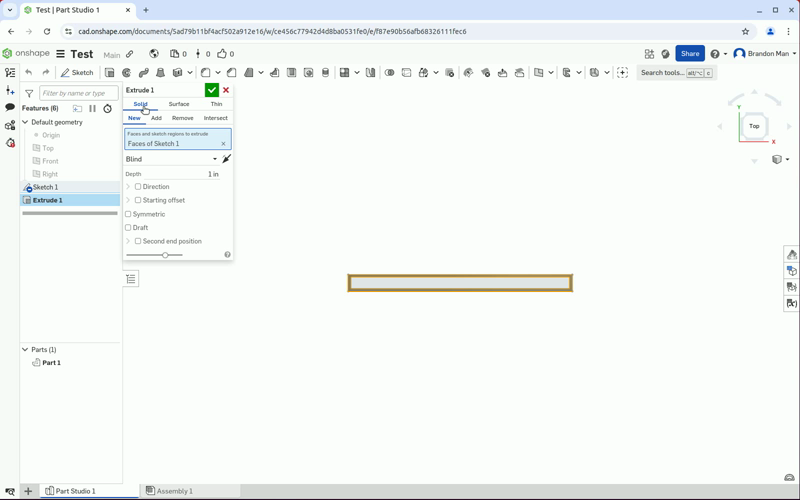
click(143, 106)
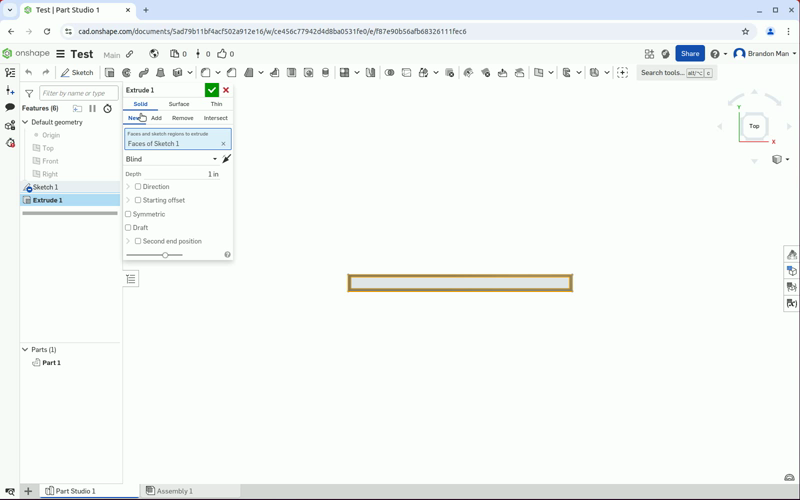
mouse_move(137, 120)
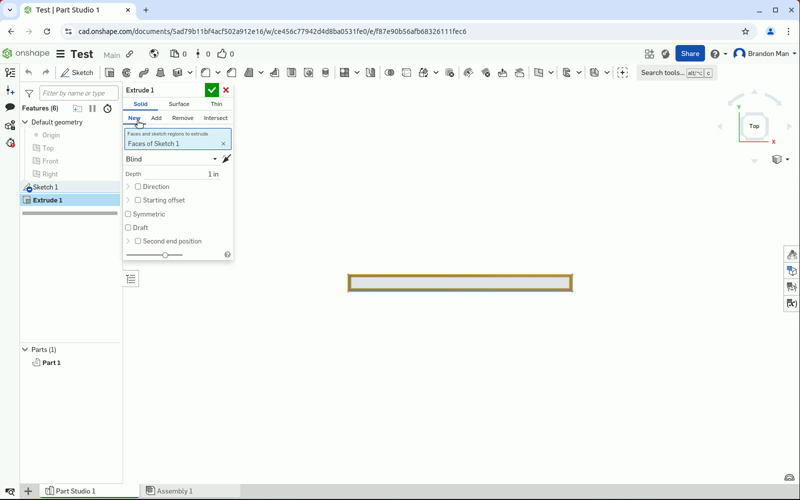
click(137, 120)
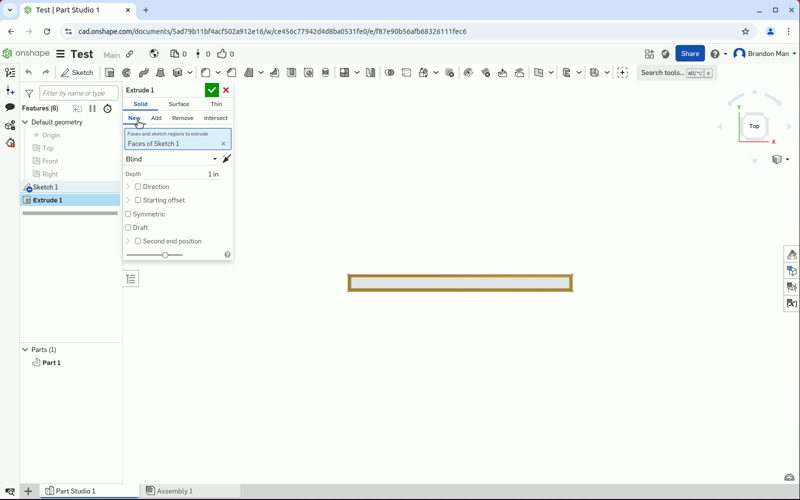
key(tab, 4)
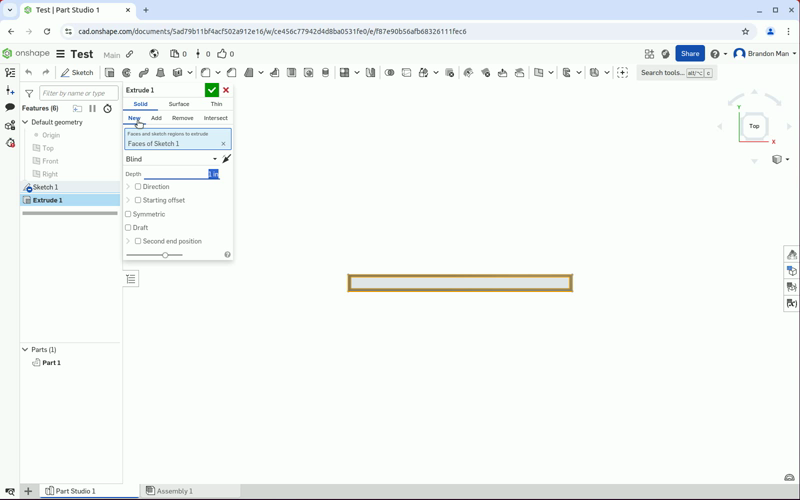
text(0.722)
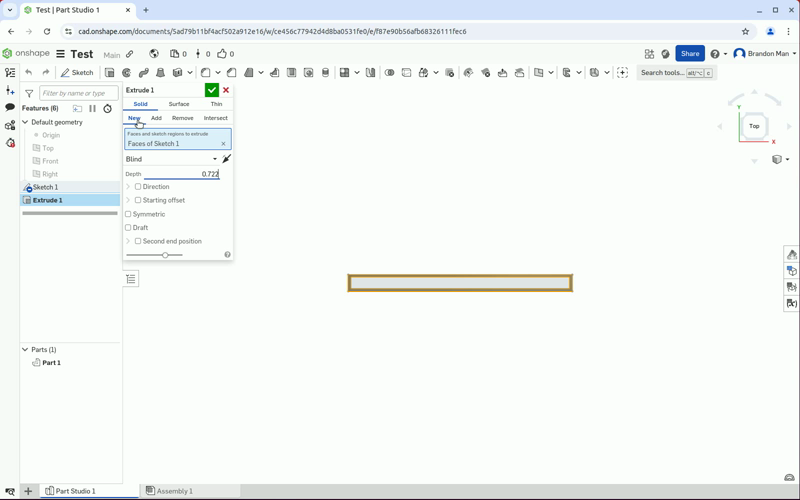
key(enter)
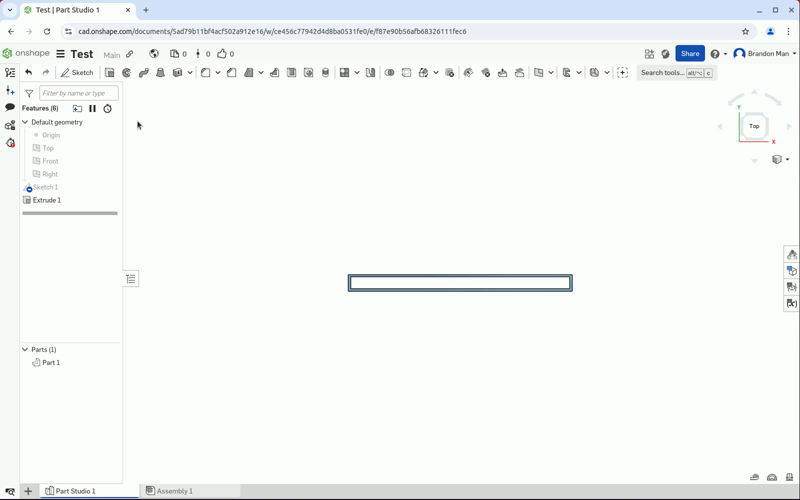
key(shift+h)
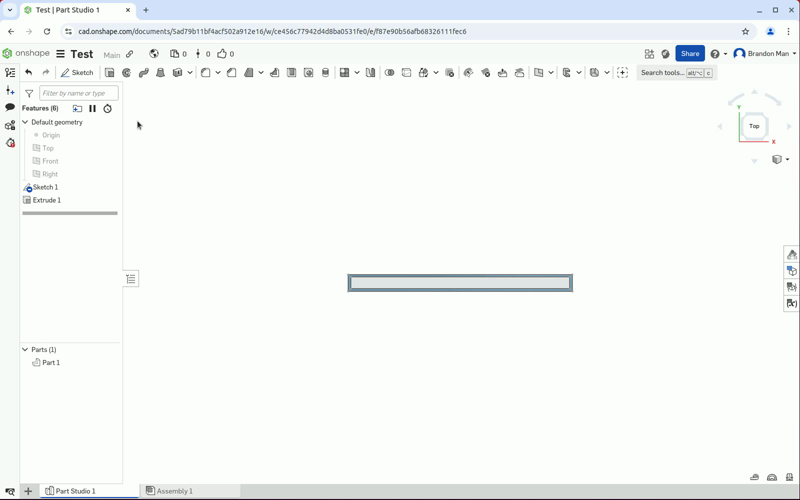
key(shift+h)
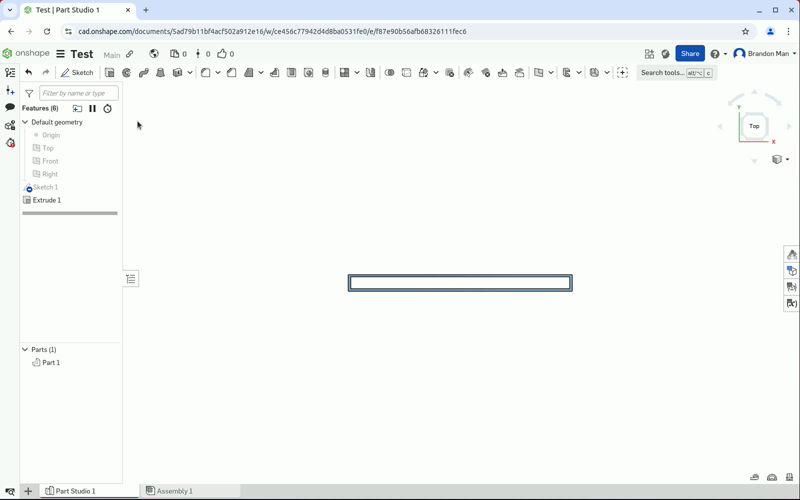
mouse_move(73, 189)
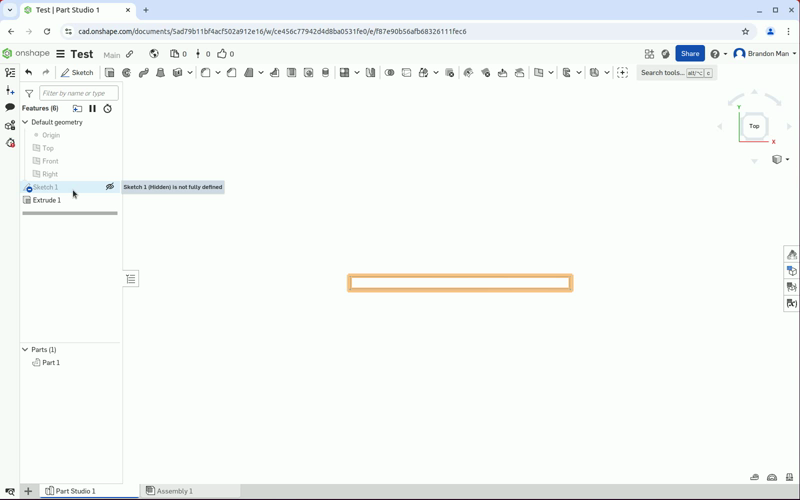
click(73, 189)
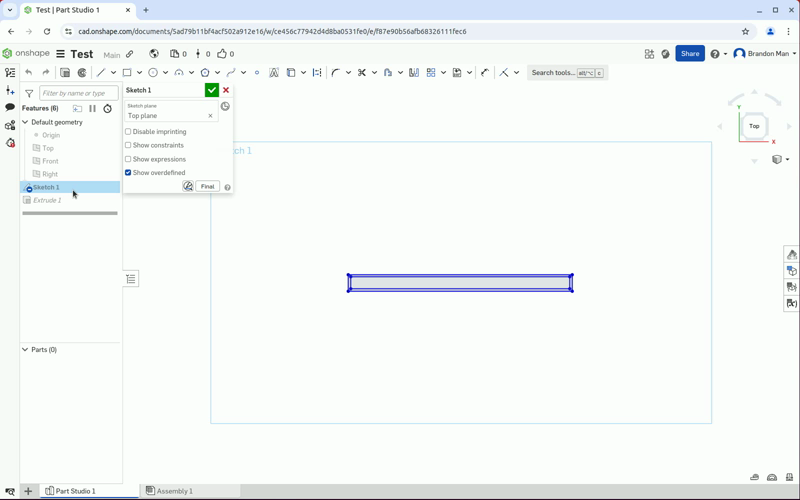
mouse_move(229, 92)
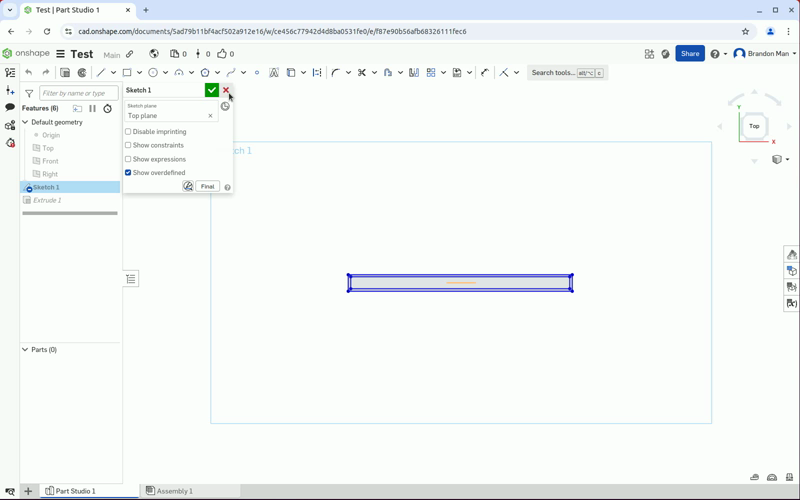
click(229, 92)
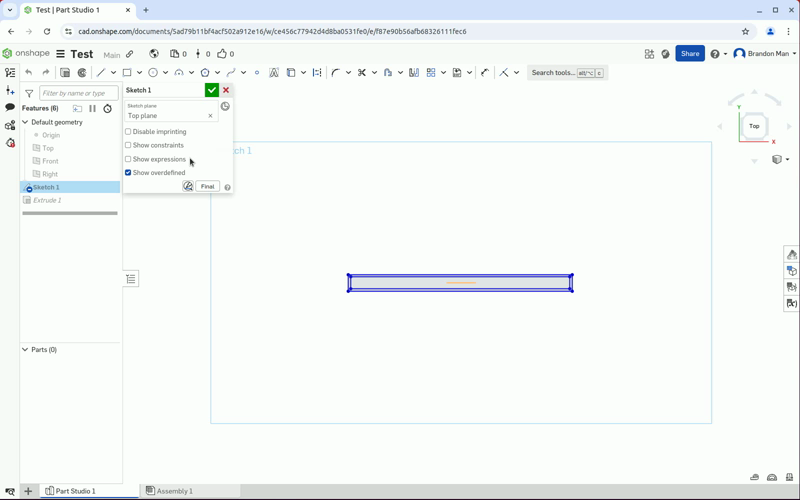
mouse_move(73, 352)
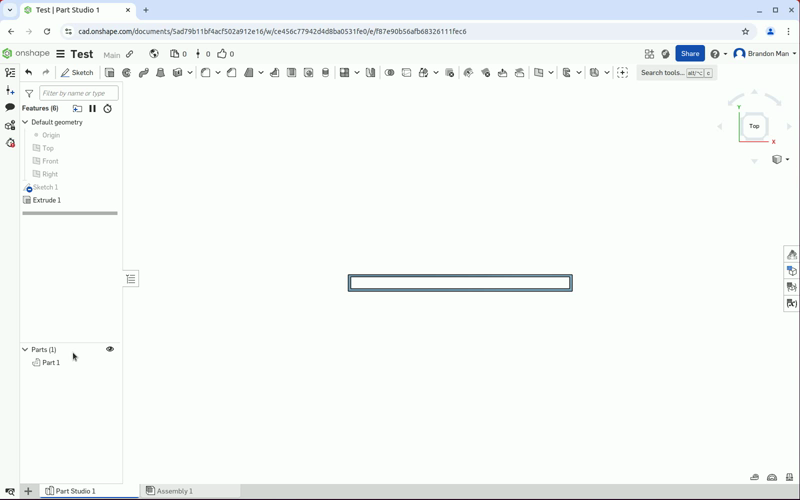
key(y)
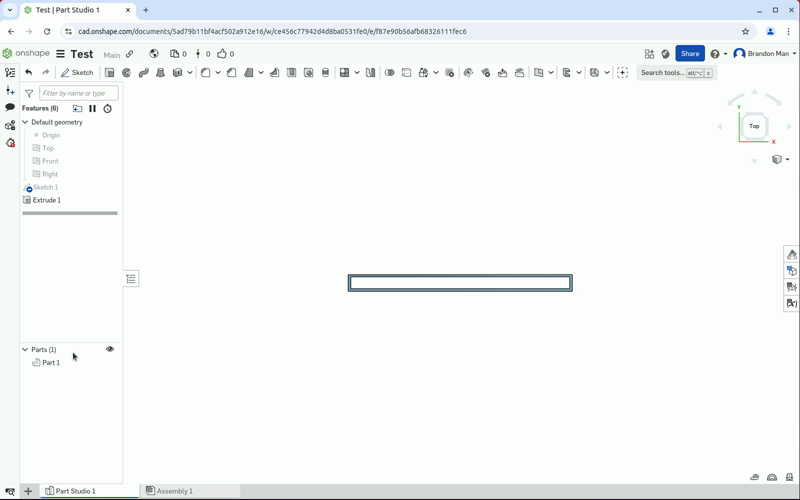
key(shift+p)
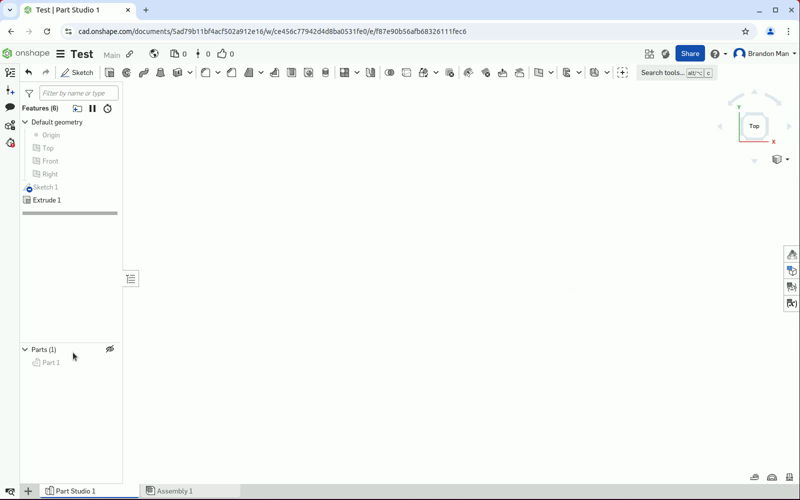
key(space)
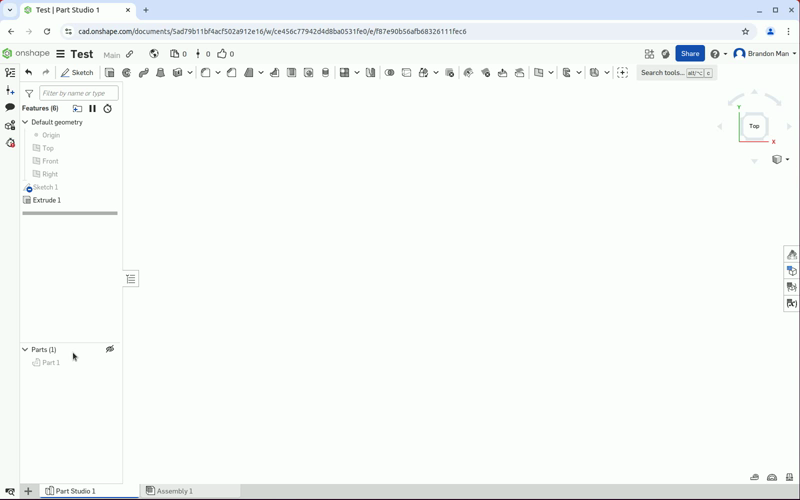
key_down(shift)
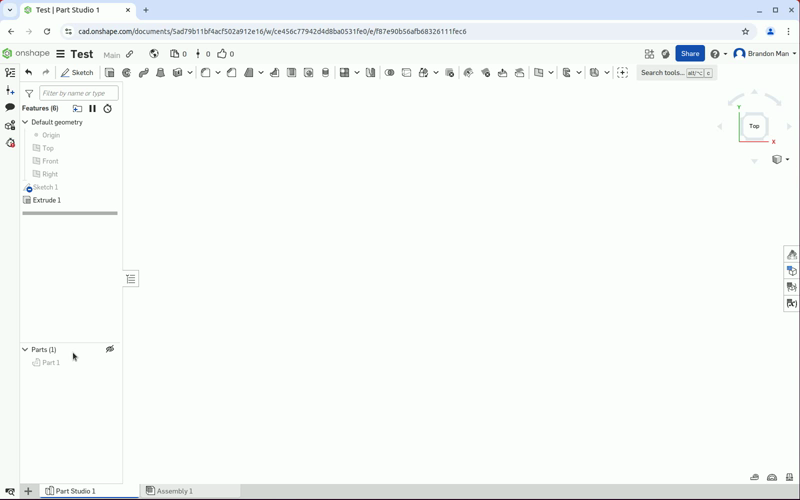
key(up)
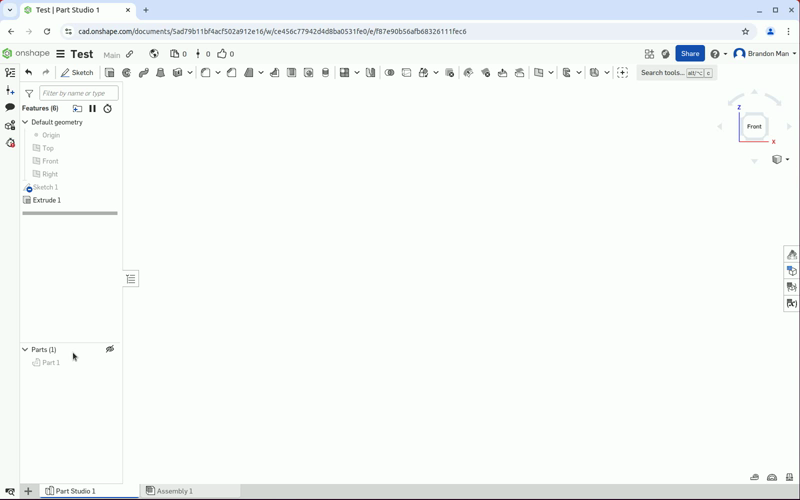
key_up(shift)
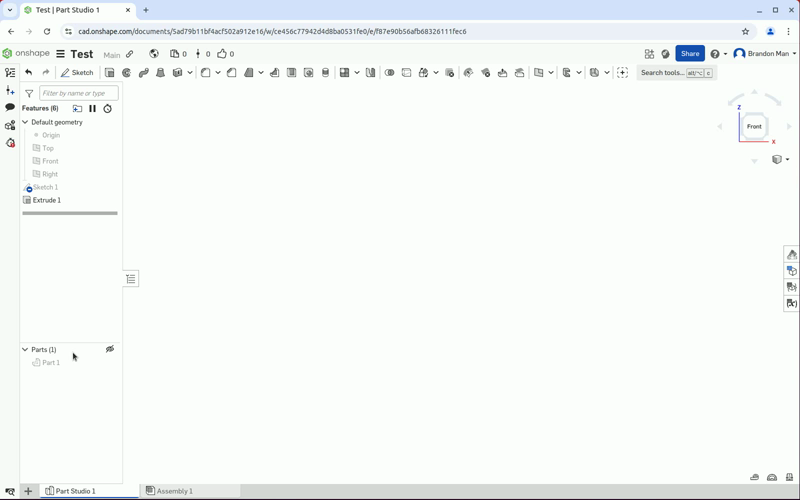
mouse_move(73, 352)
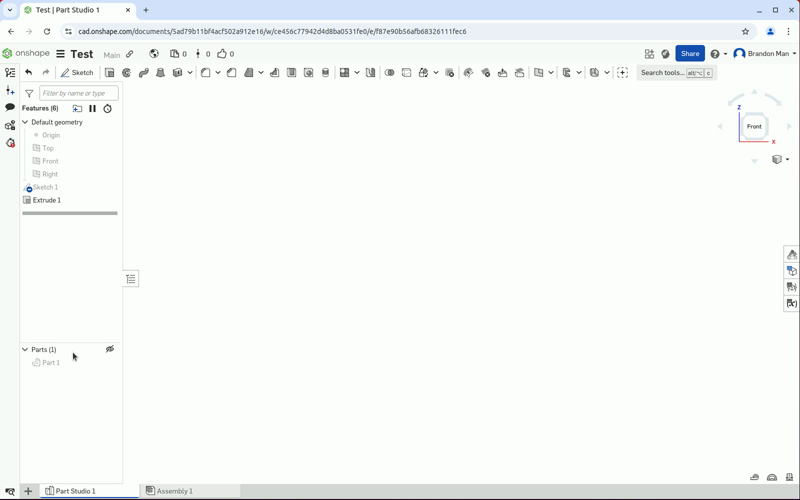
key(shift+y)
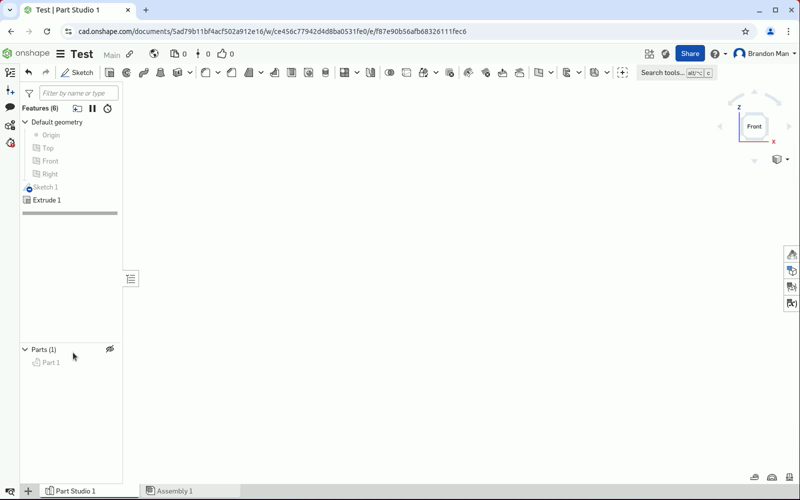
key(shift+s)
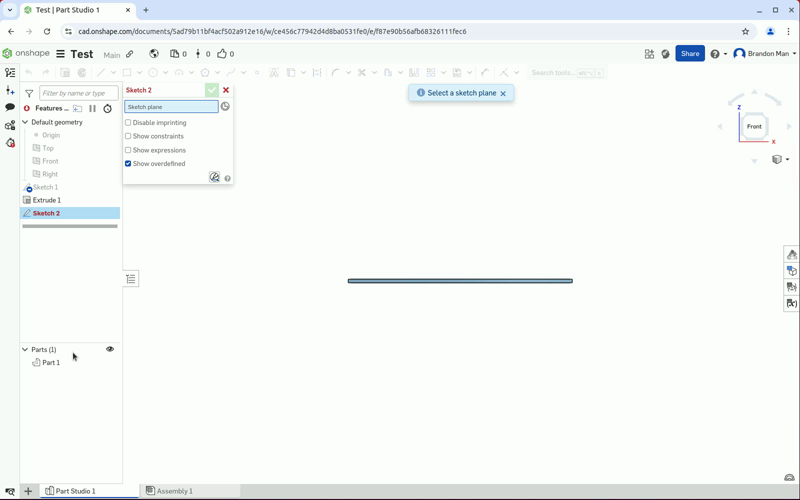
mouse_move(73, 163)
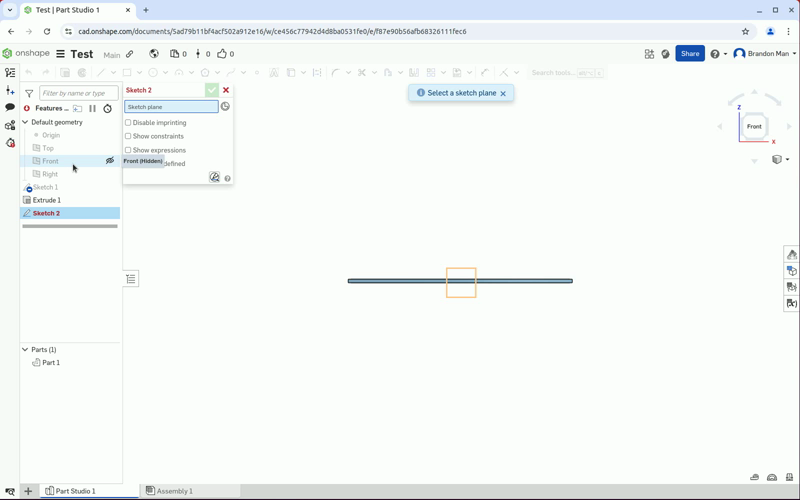
click(73, 163)
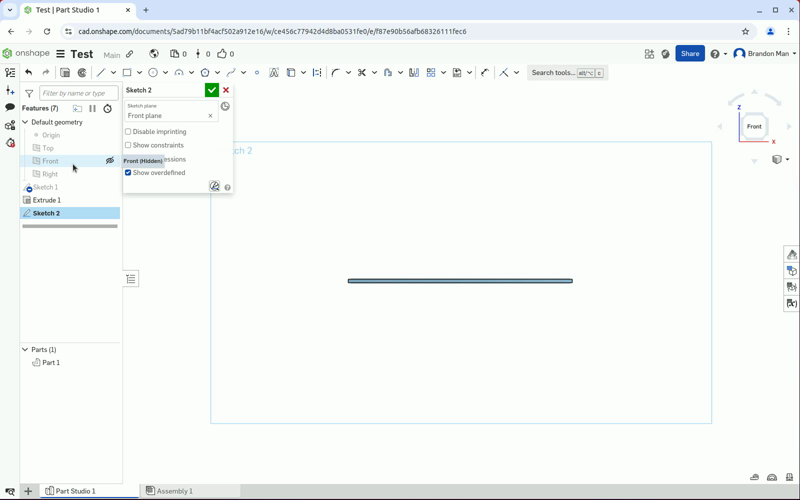
mouse_move(73, 352)
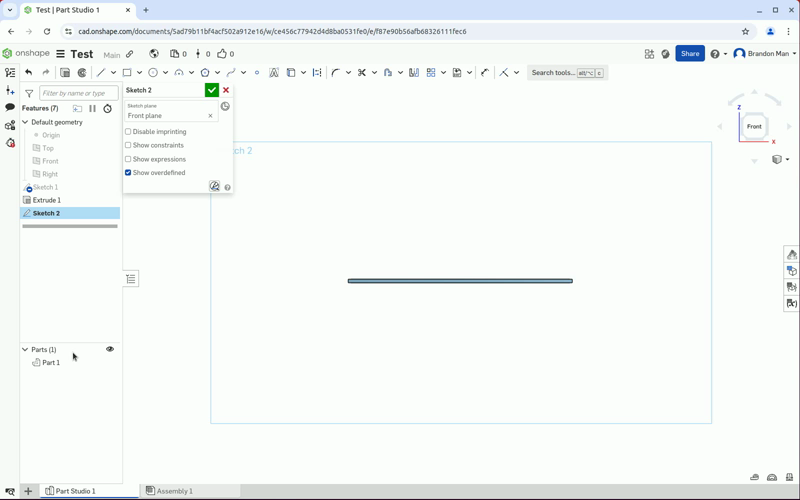
key(y)
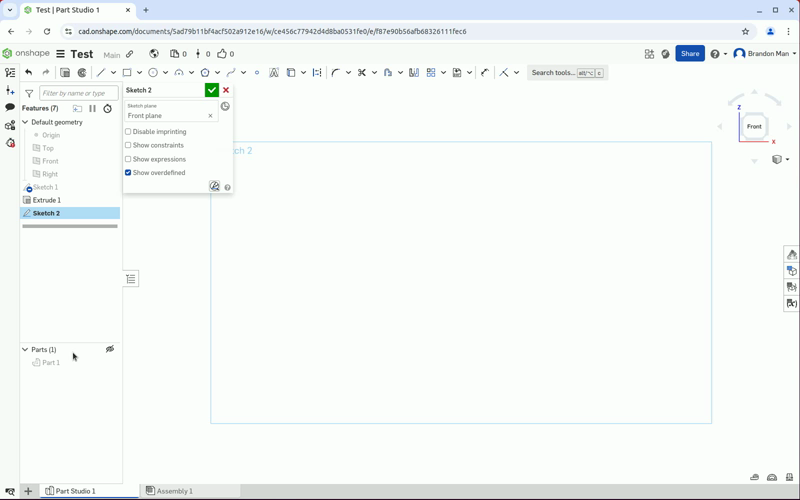
key(l)
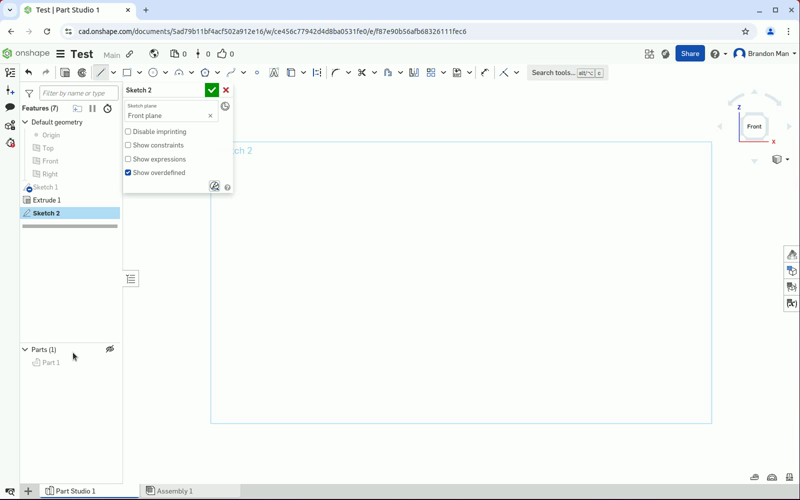
key_down(shift)
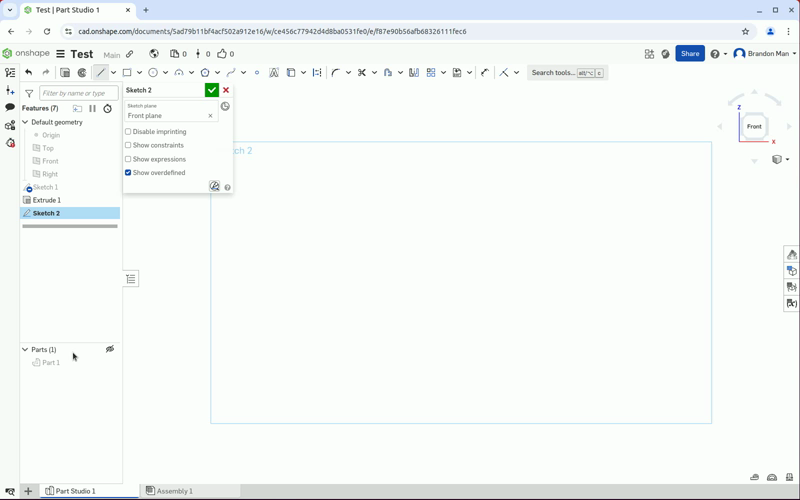
mouse_move(390, 282)
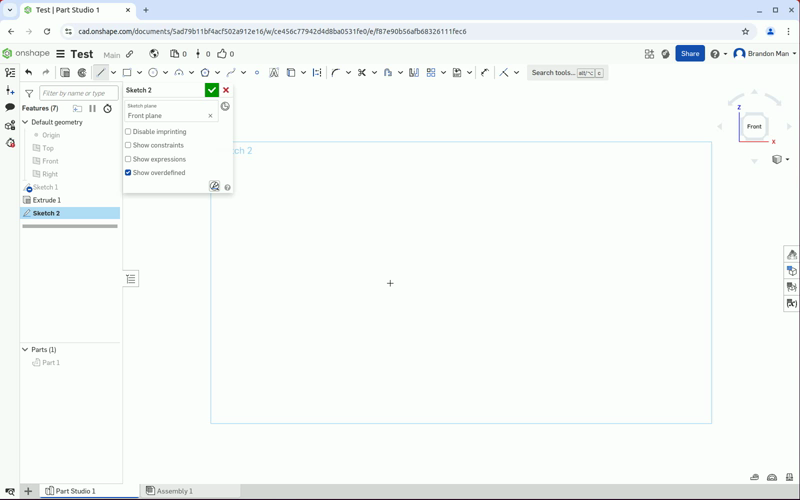
click(390, 282)
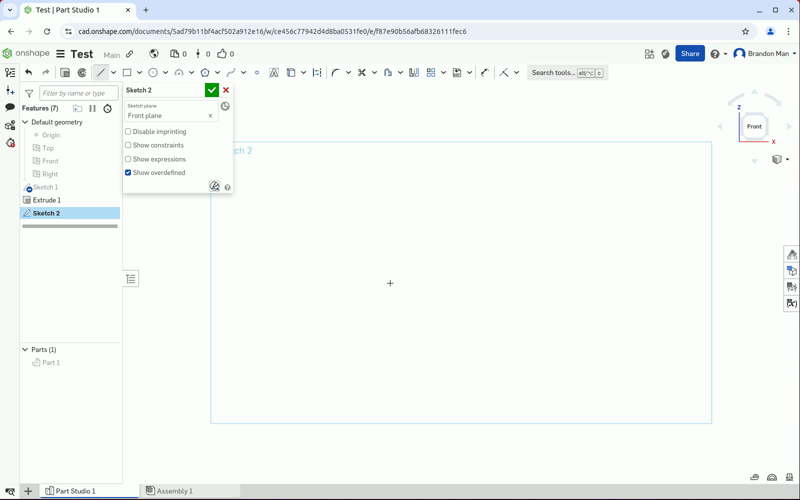
key_up(shift)
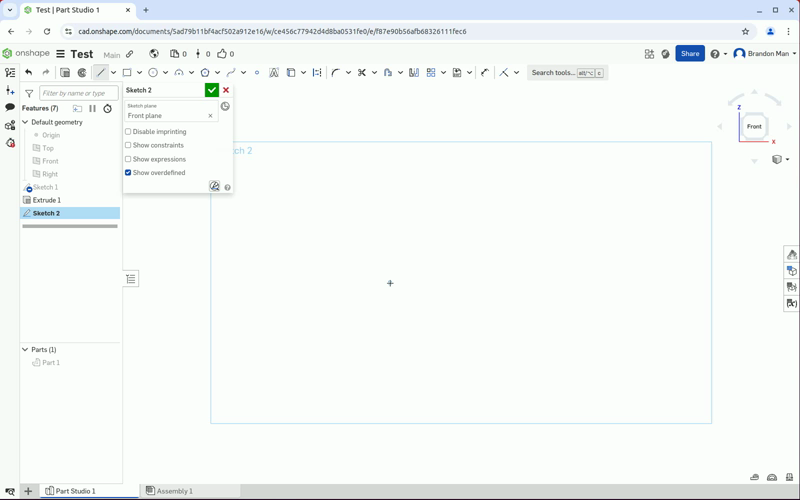
key_down(shift)
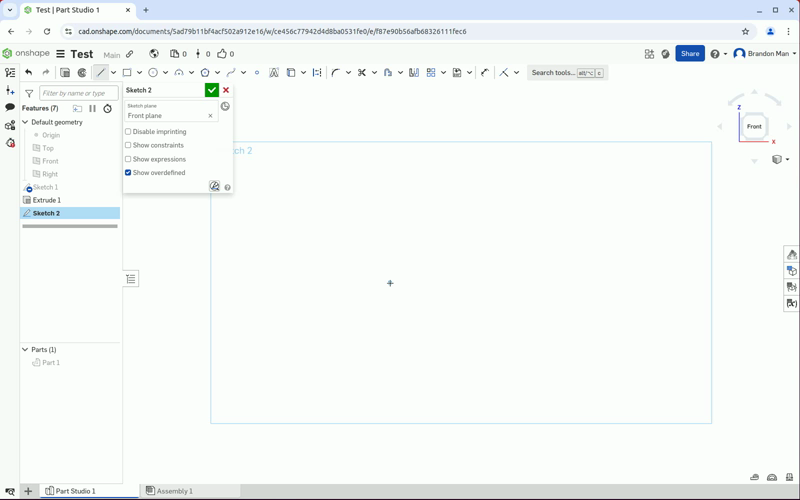
mouse_move(420, 282)
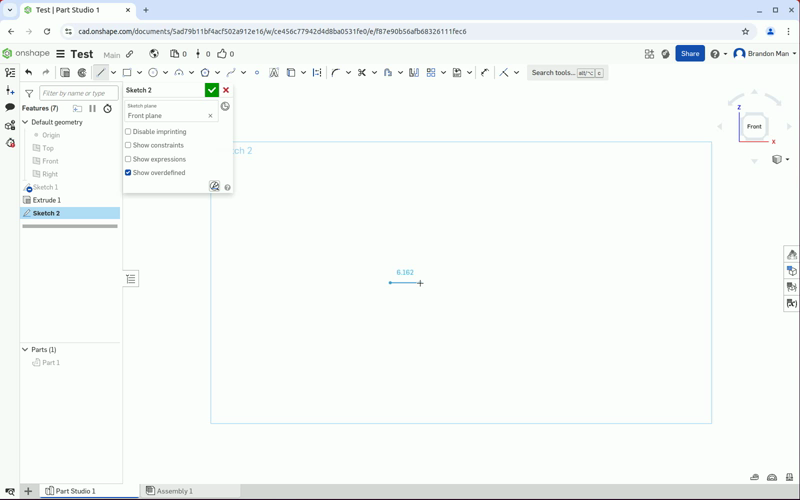
mouse_move(396, 282)
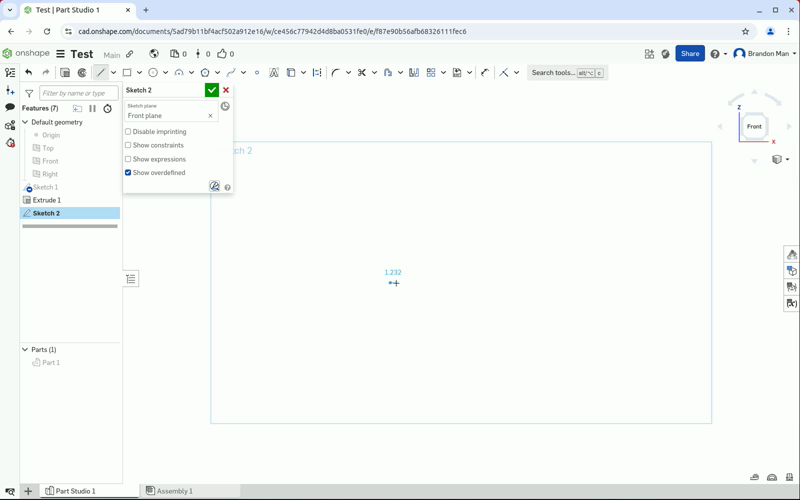
scroll(6)
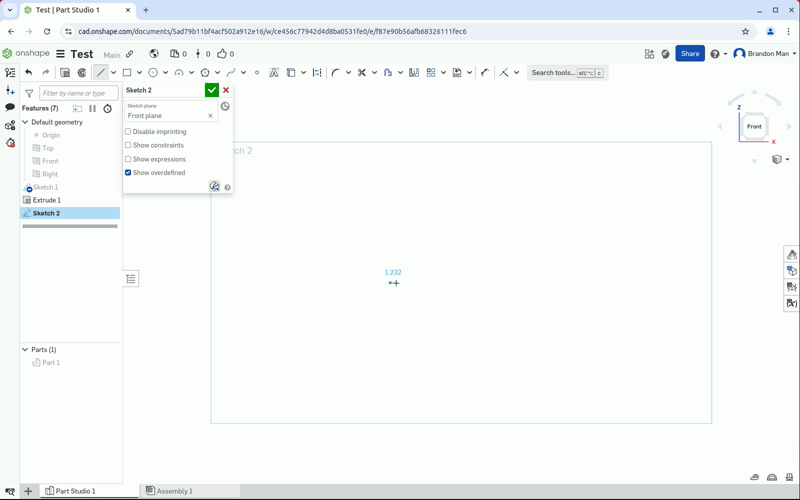
scroll(6)
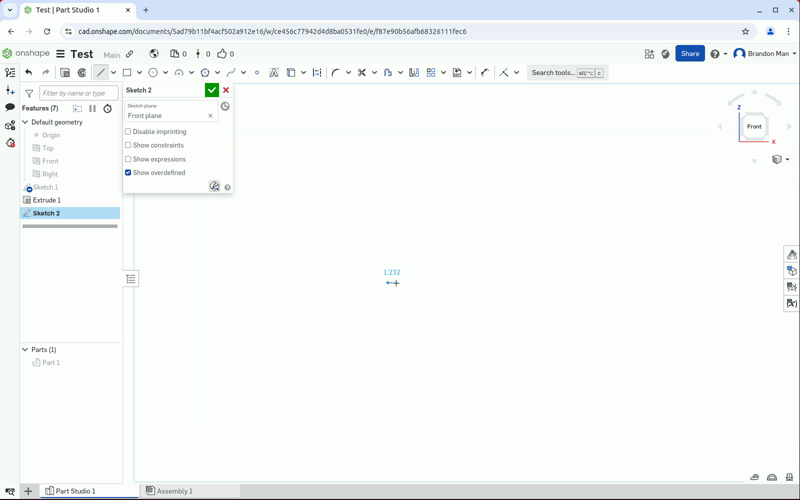
scroll(6)
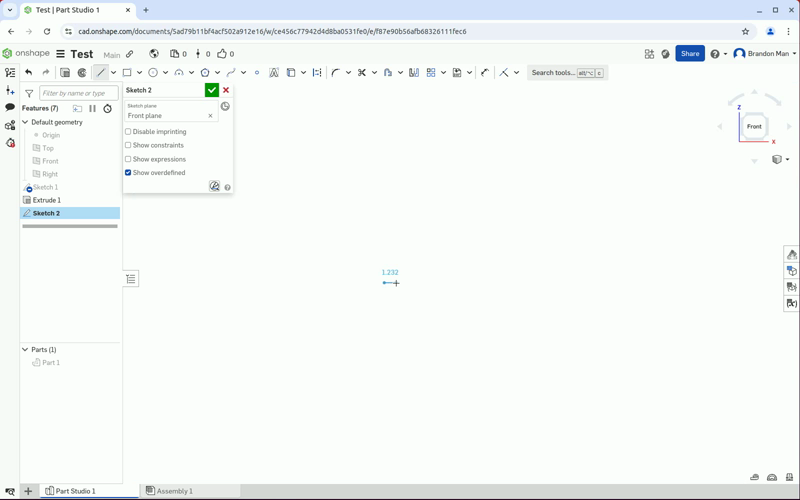
scroll(6)
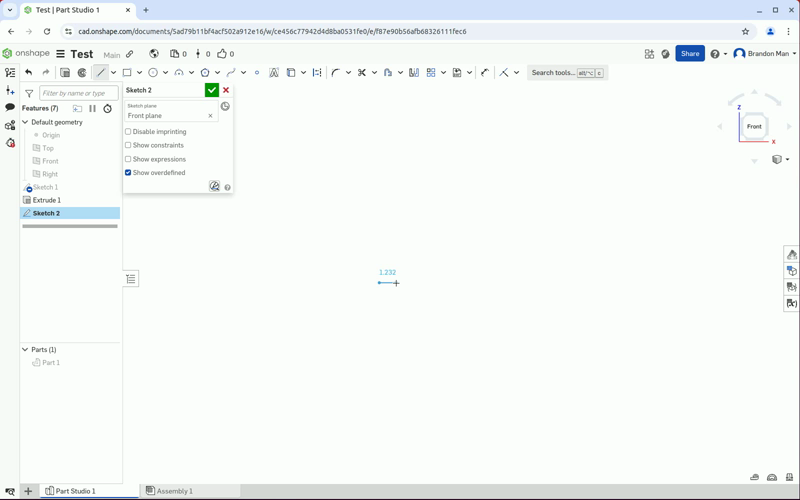
scroll(6)
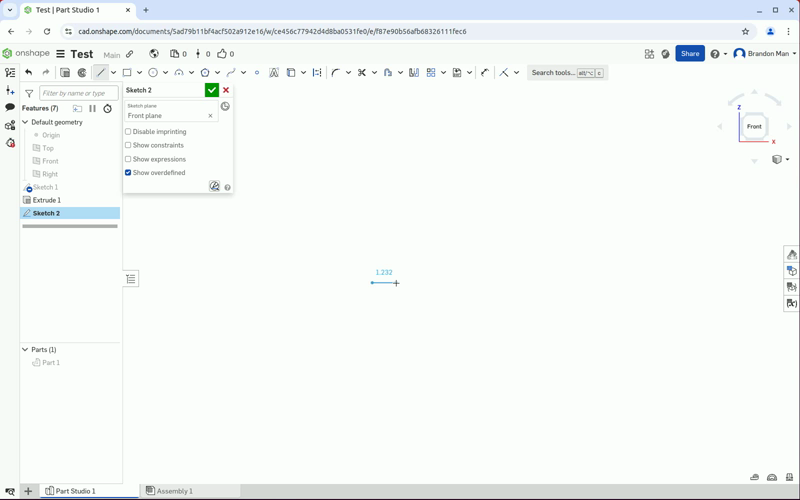
scroll(6)
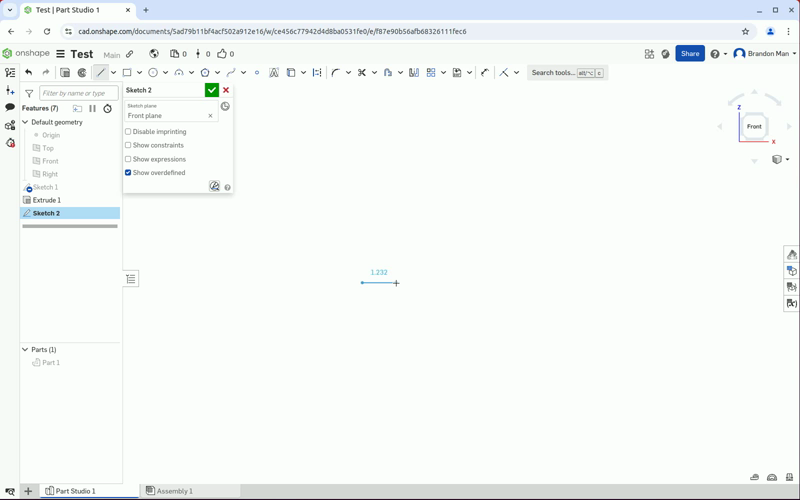
scroll(6)
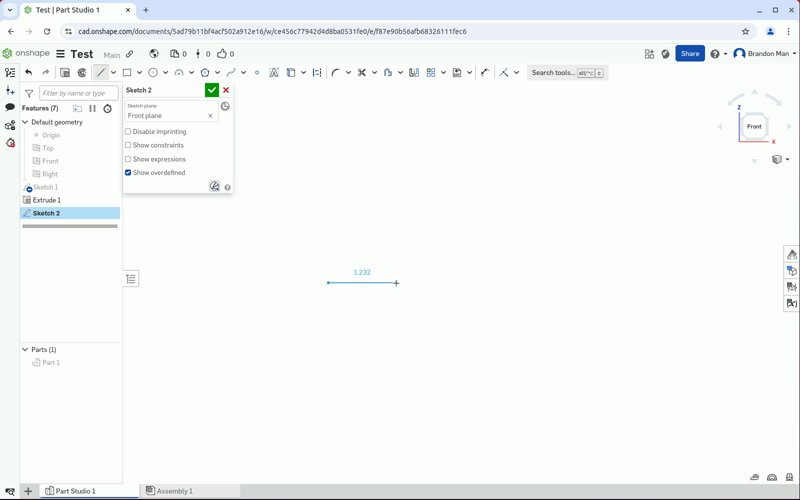
click(396, 282)
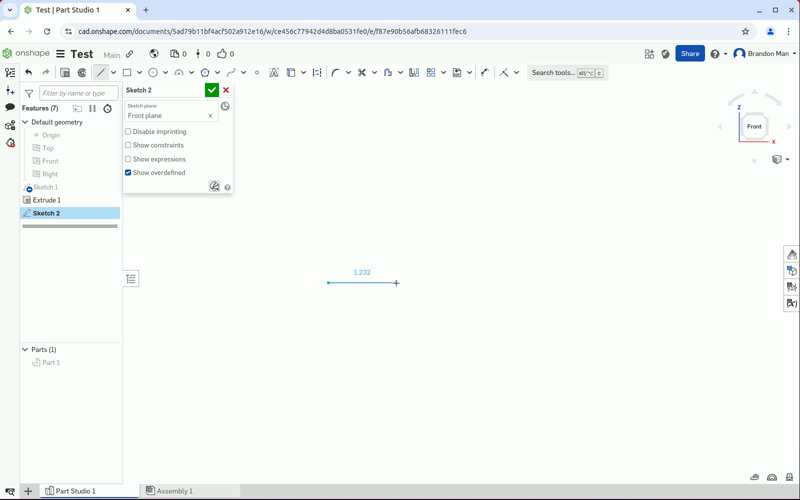
scroll(-6)
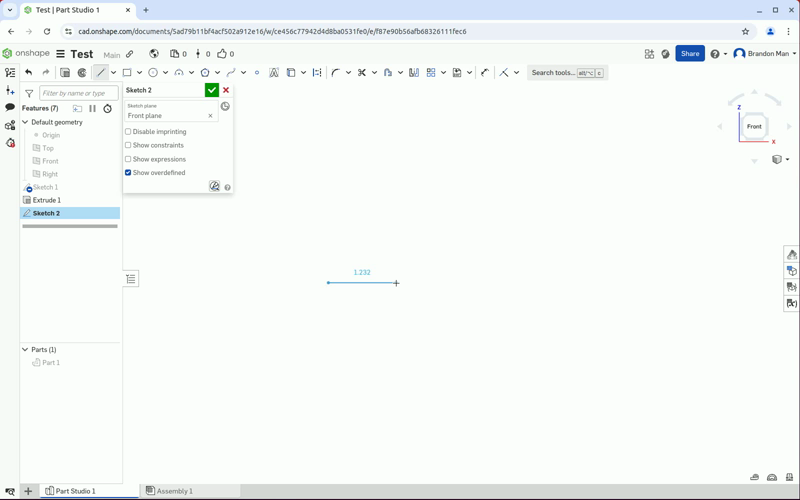
scroll(-6)
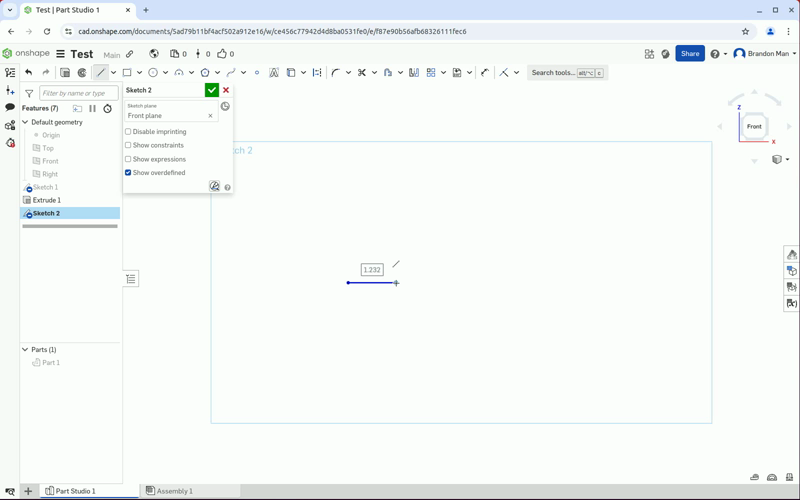
scroll(-6)
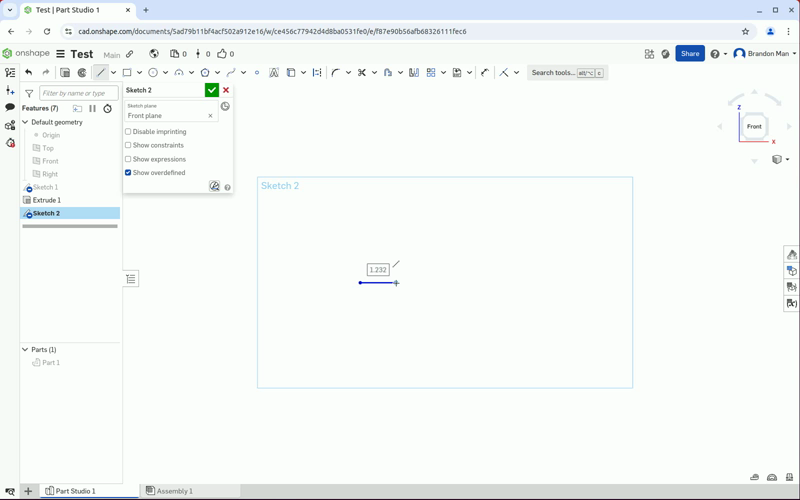
scroll(-6)
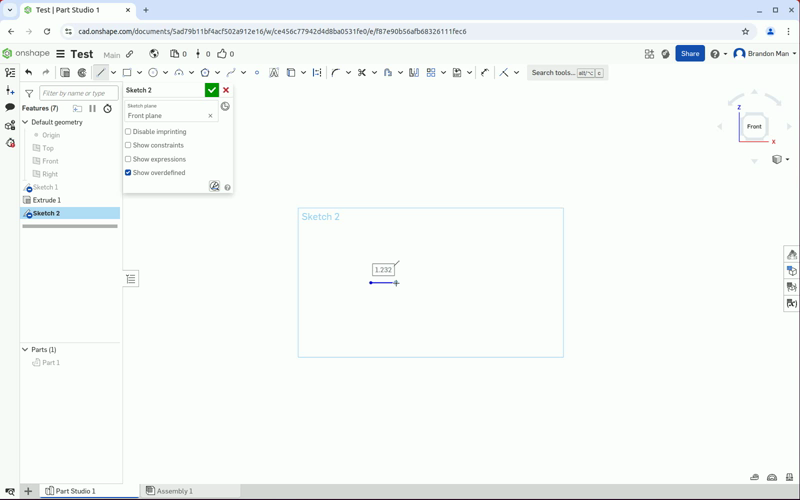
scroll(-6)
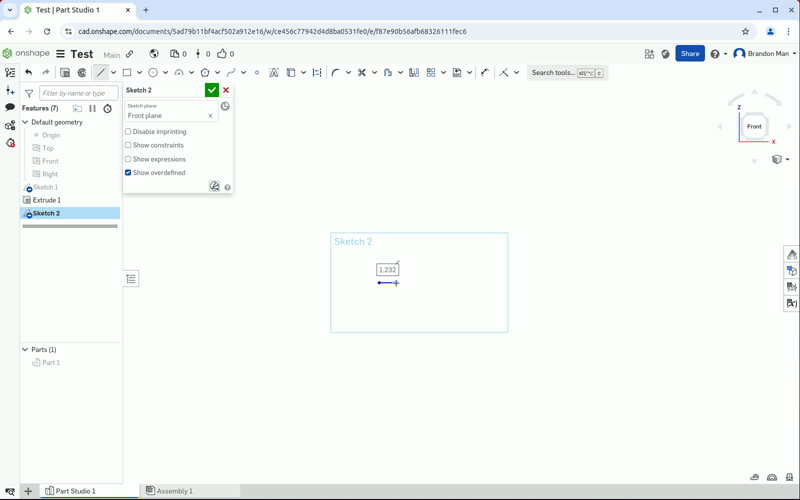
scroll(-6)
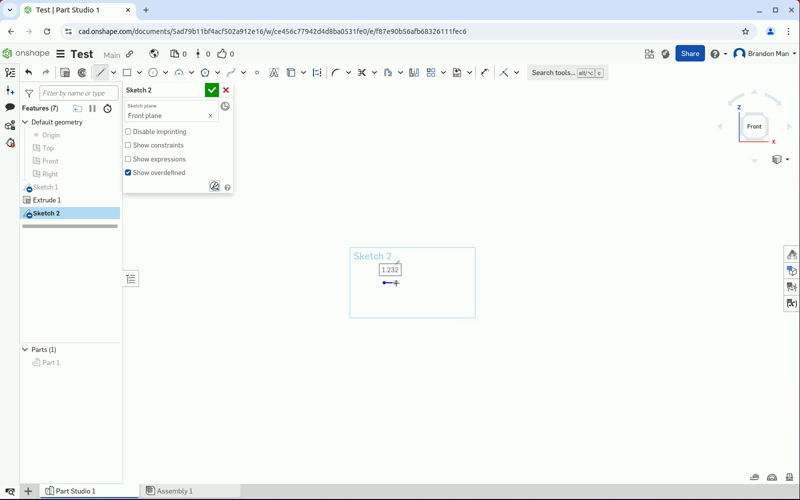
scroll(-6)
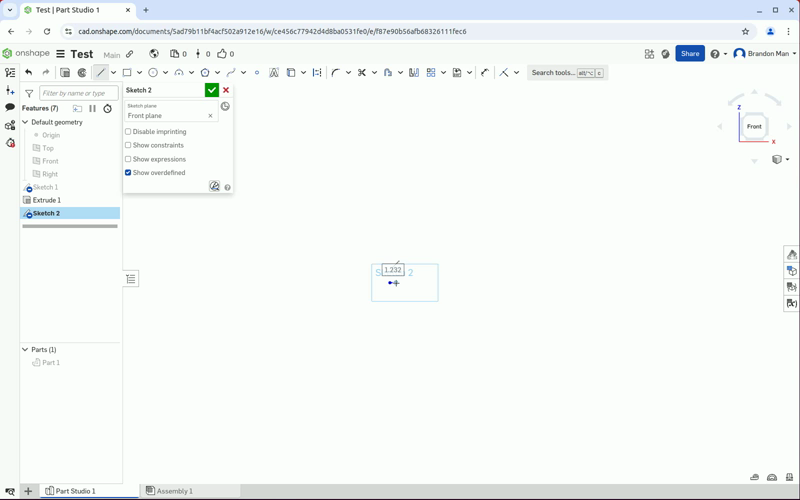
key_up(shift)
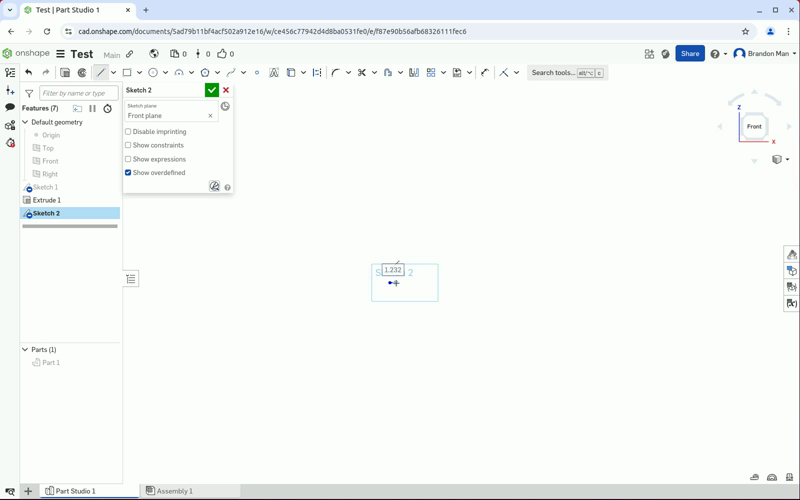
key_down(shift)
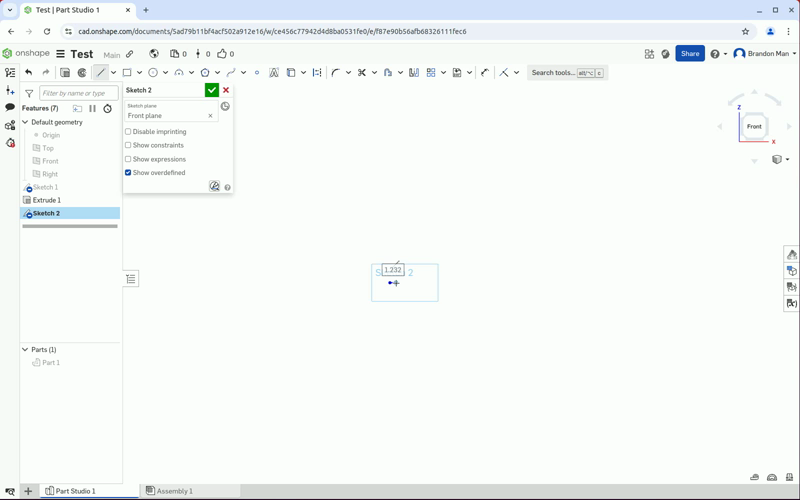
mouse_move(426, 282)
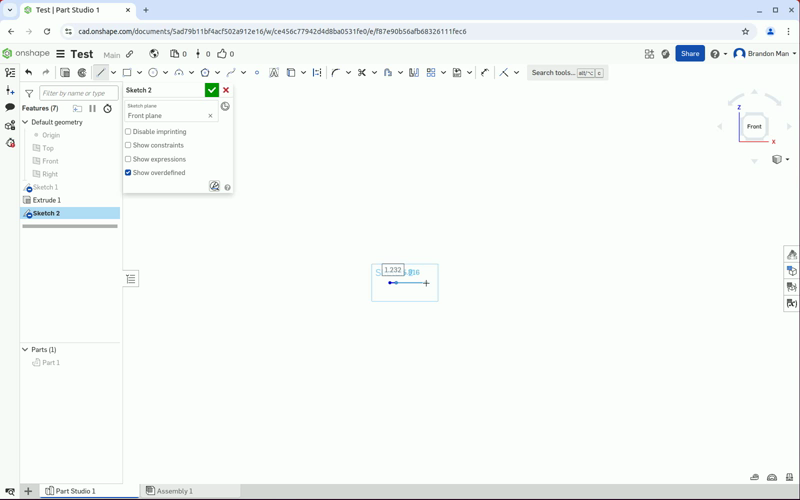
mouse_move(396, 277)
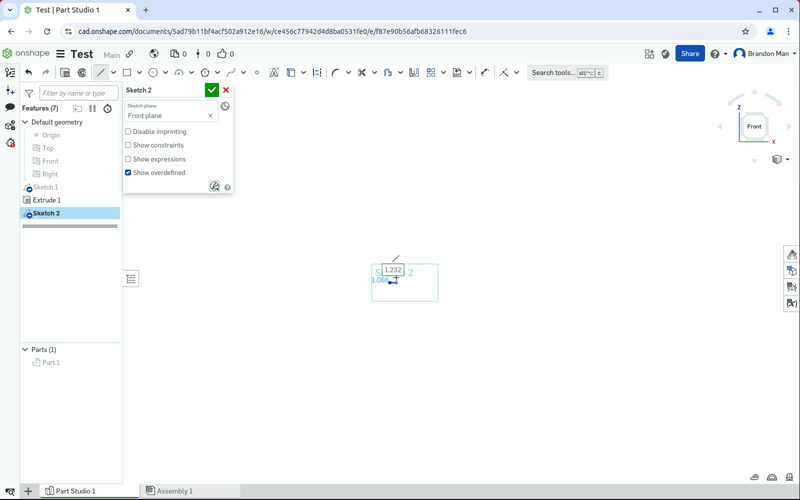
scroll(6)
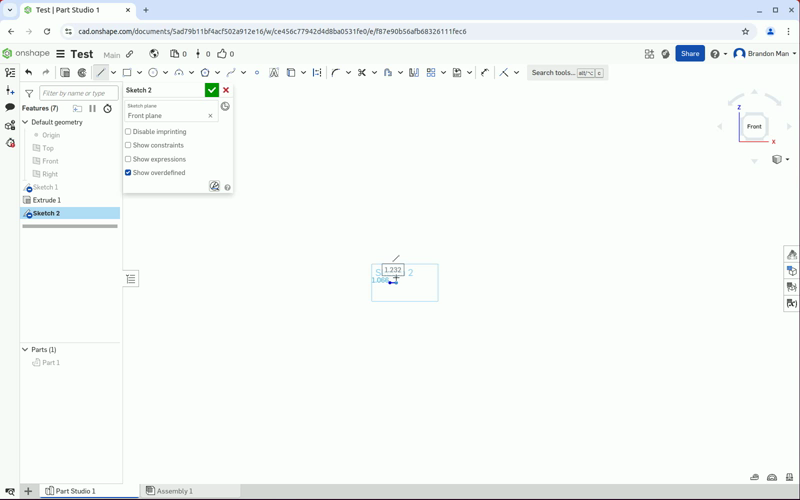
scroll(6)
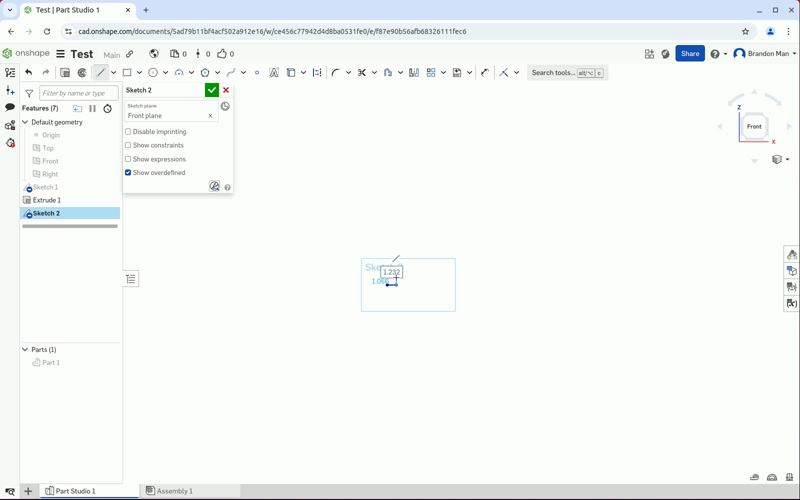
scroll(6)
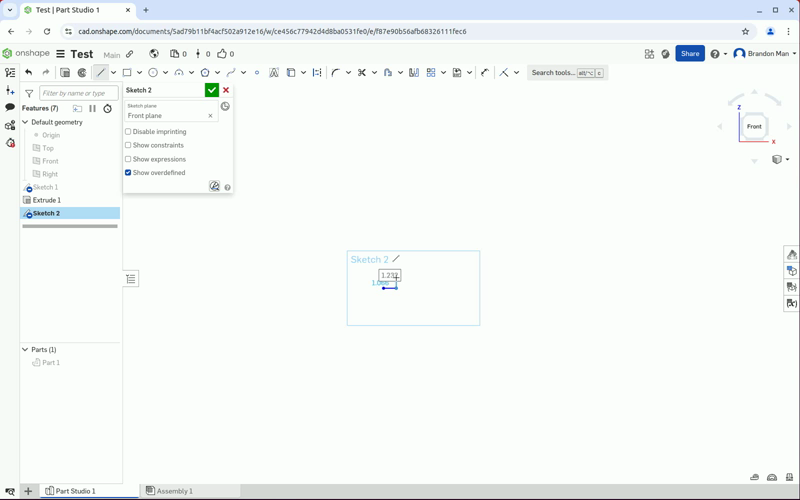
scroll(6)
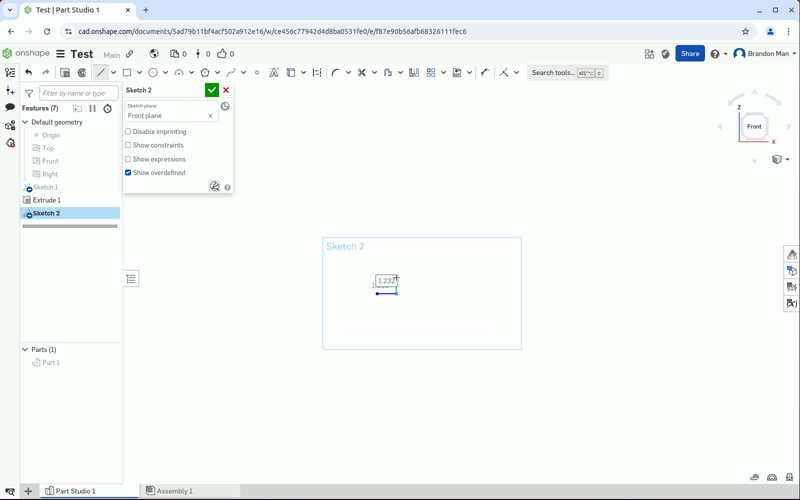
scroll(6)
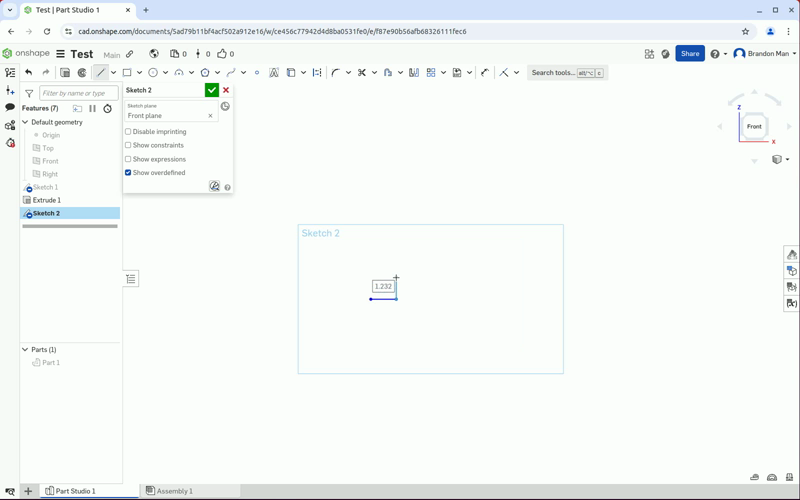
scroll(6)
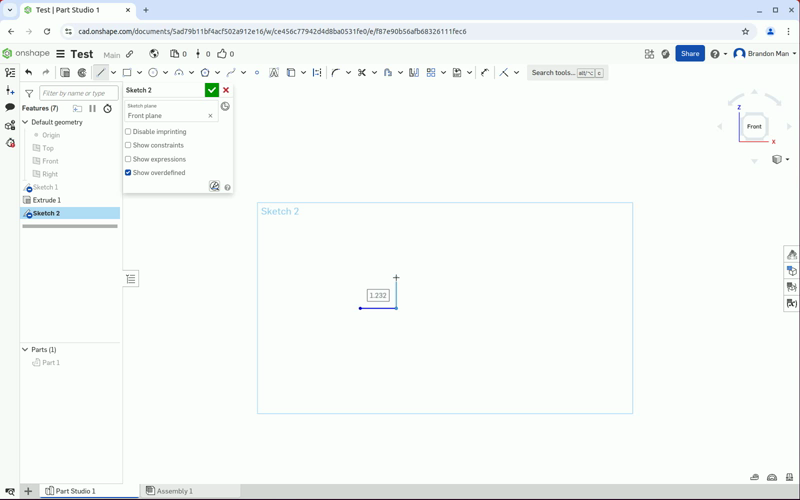
scroll(6)
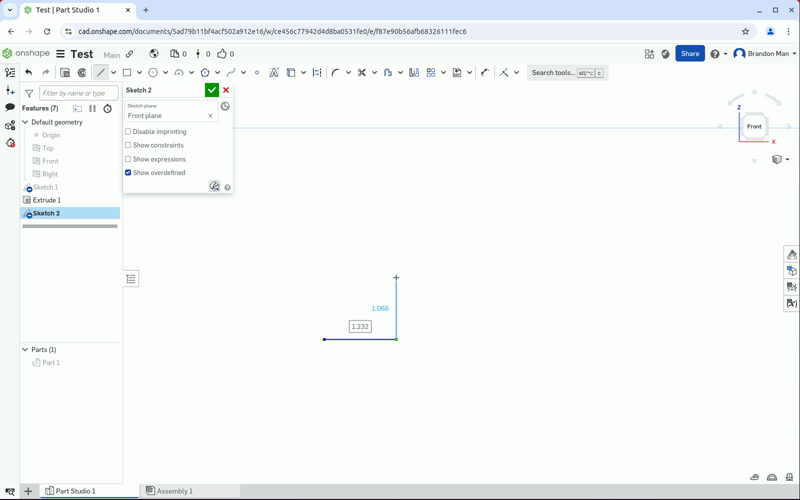
click(396, 277)
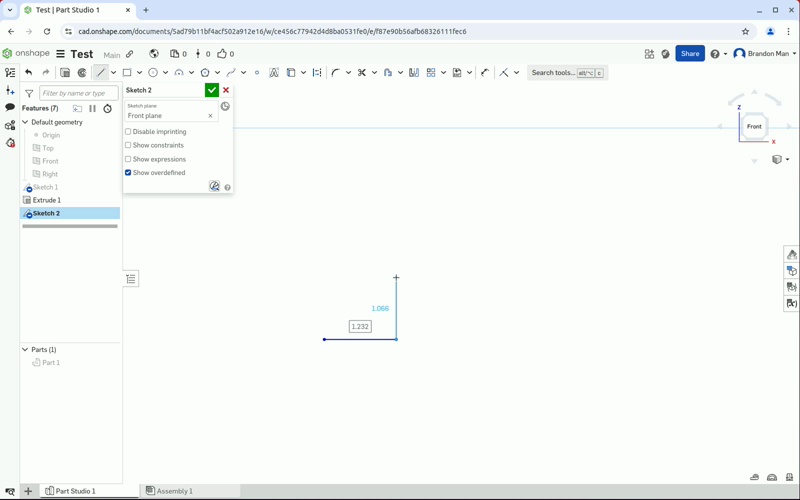
scroll(-6)
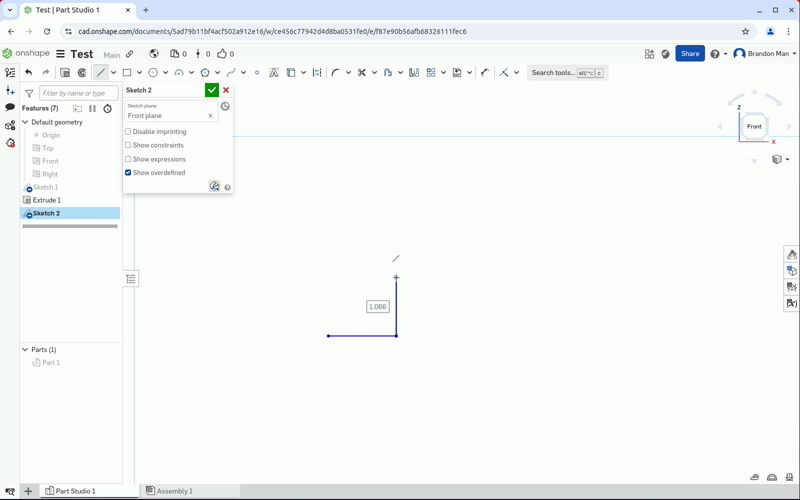
scroll(-6)
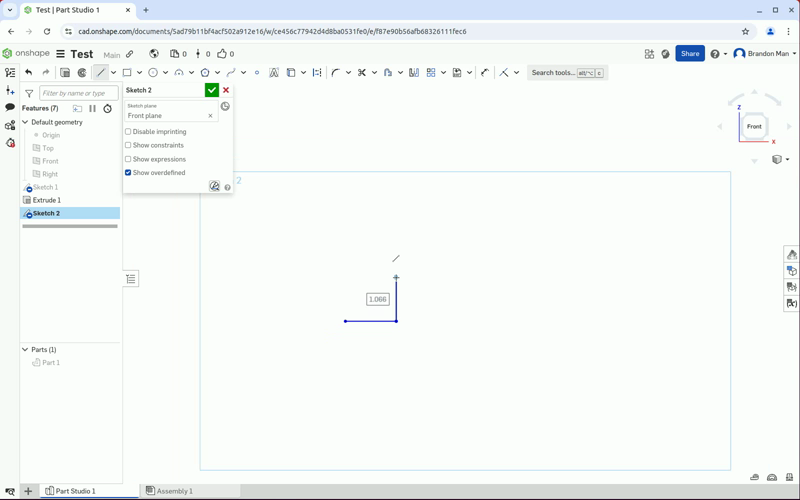
scroll(-6)
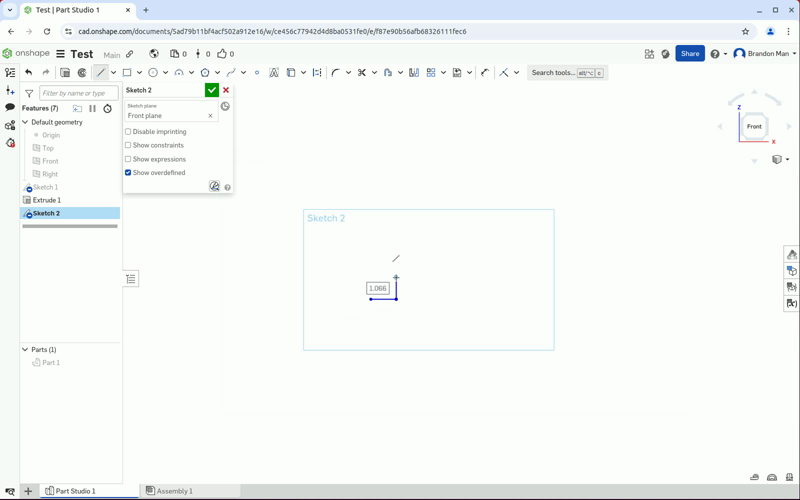
scroll(-6)
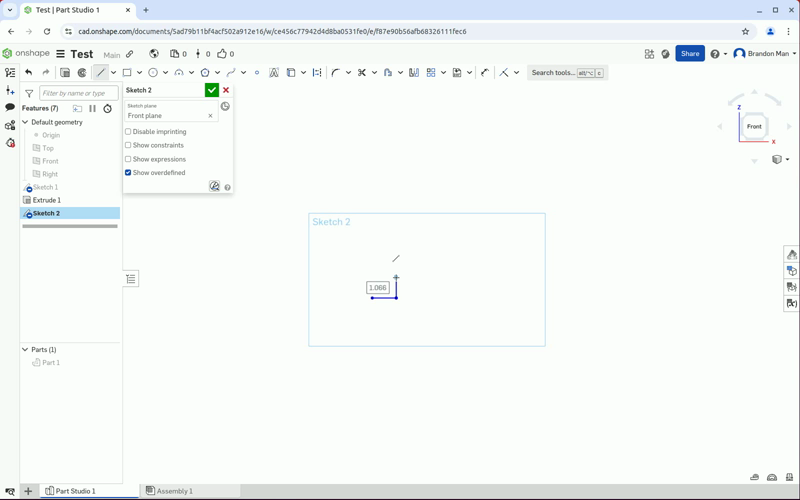
scroll(-6)
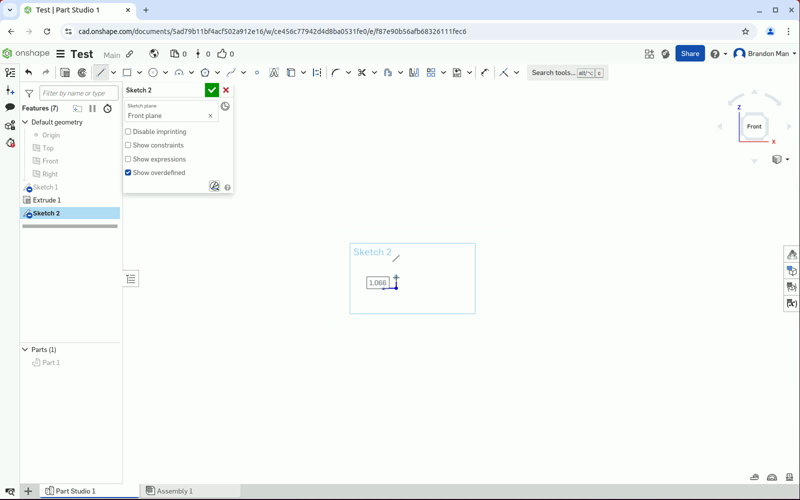
scroll(-6)
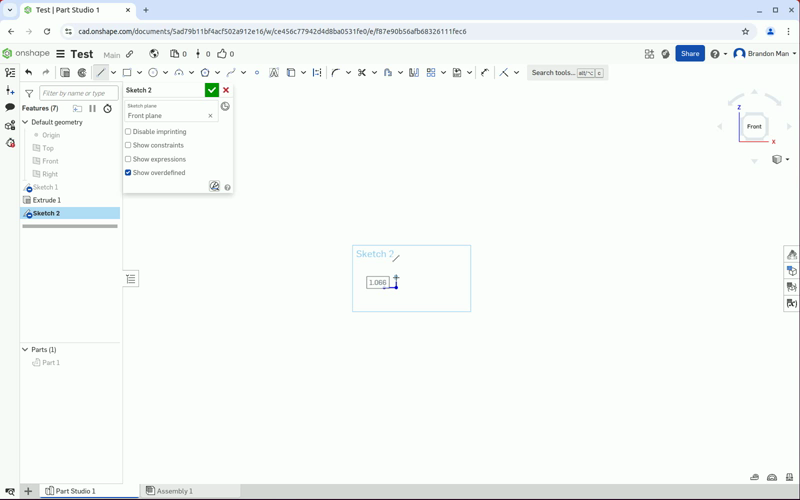
scroll(-6)
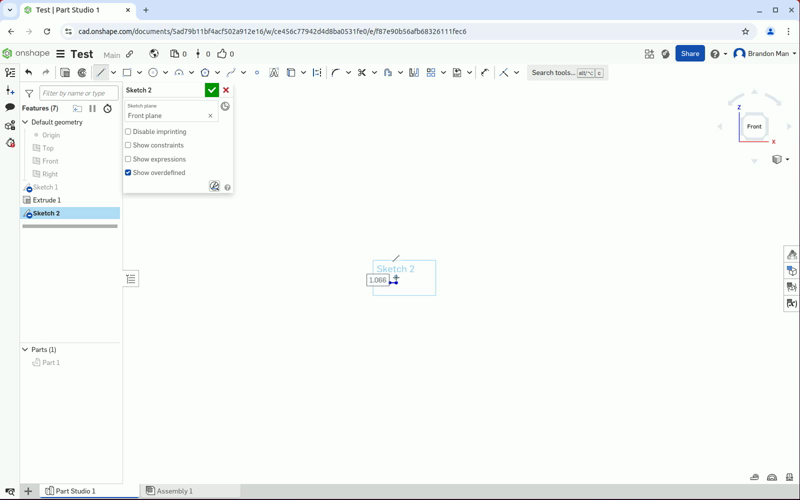
key_up(shift)
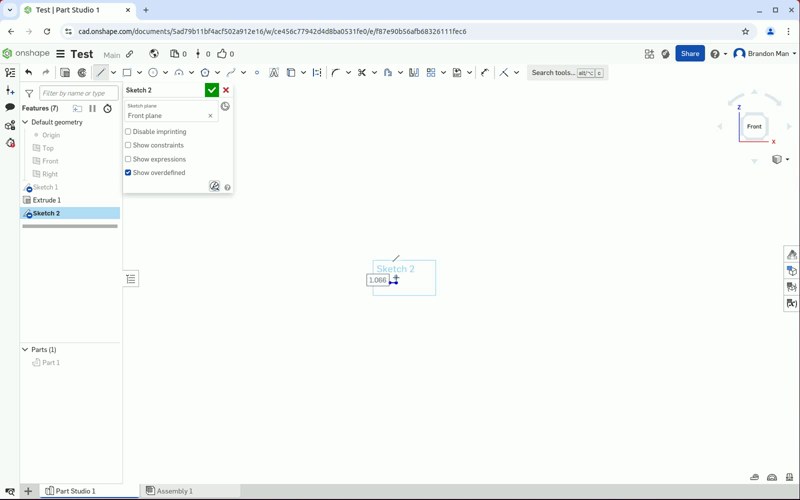
key(esc)
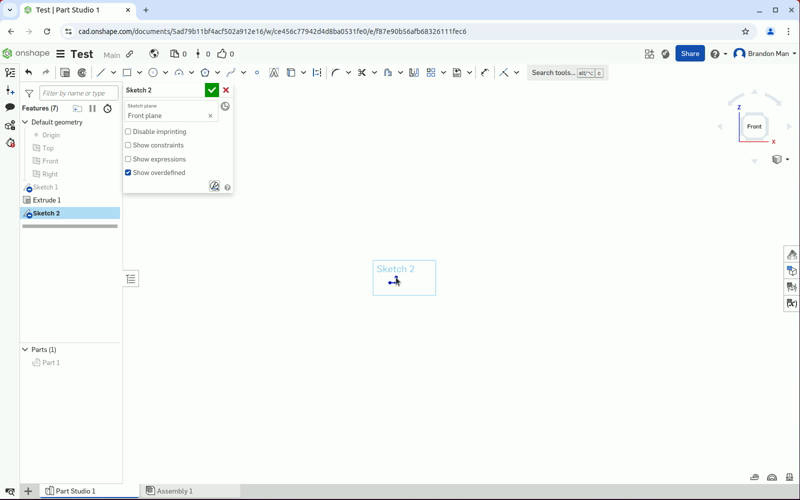
key(a)
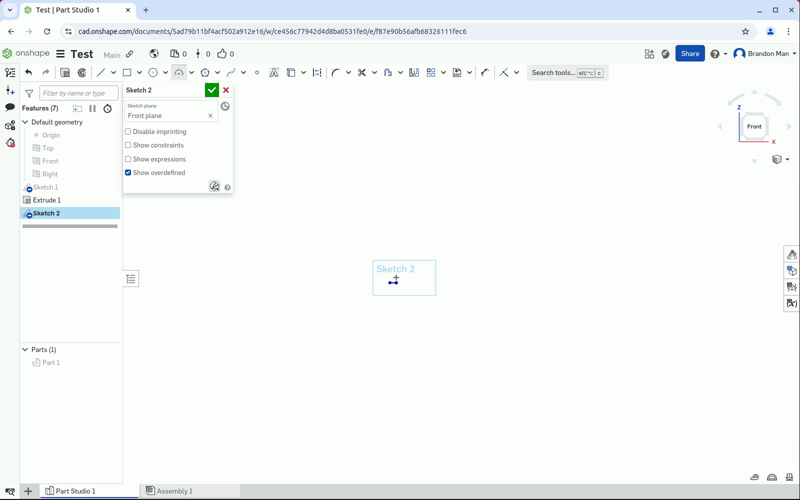
mouse_move(396, 277)
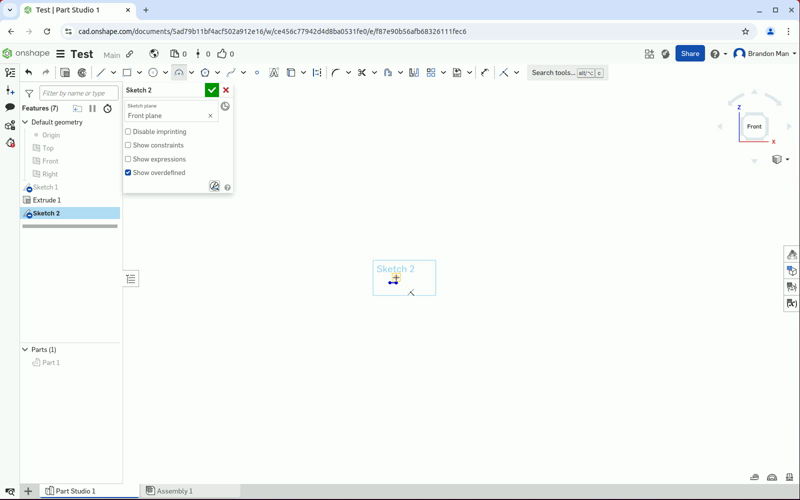
click(396, 277)
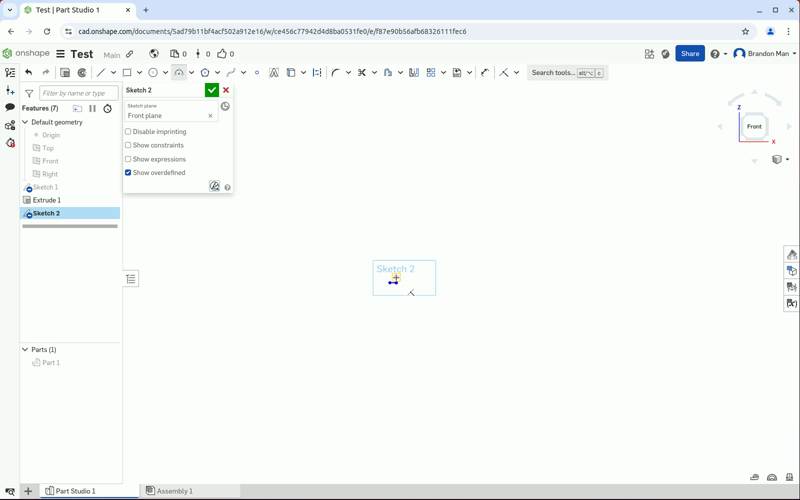
key_down(shift)
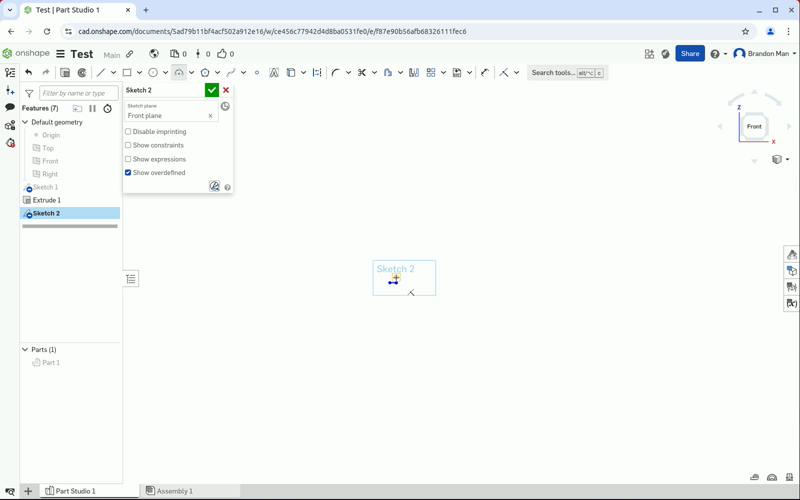
mouse_move(390, 277)
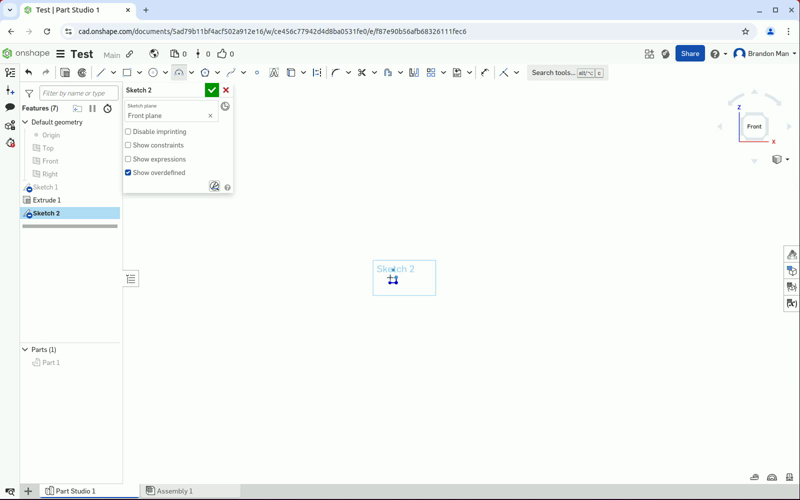
scroll(6)
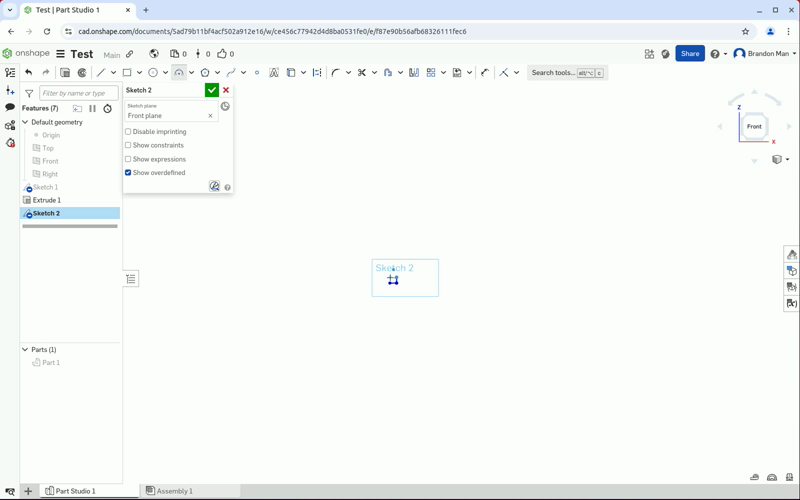
scroll(6)
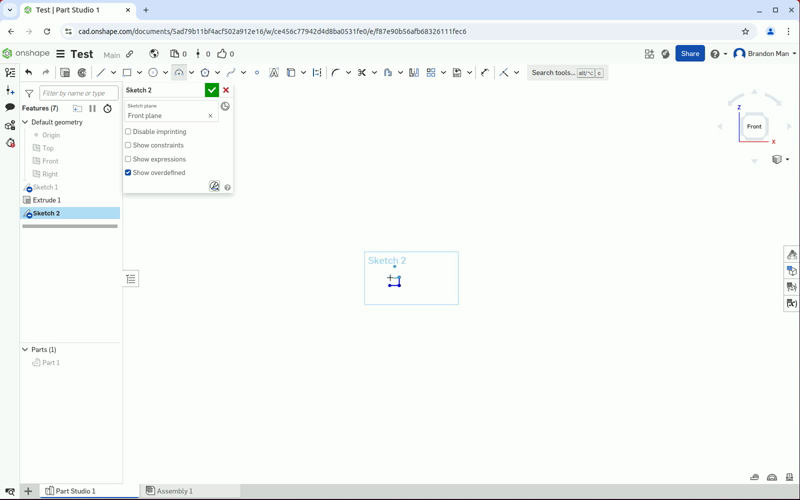
scroll(6)
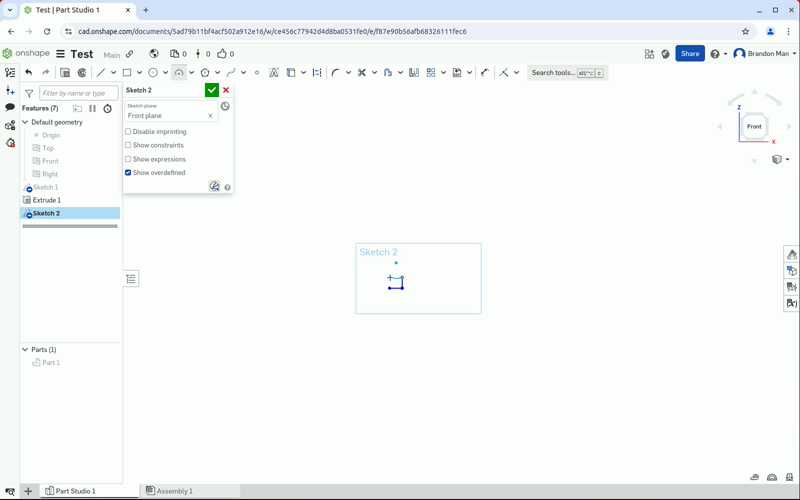
scroll(6)
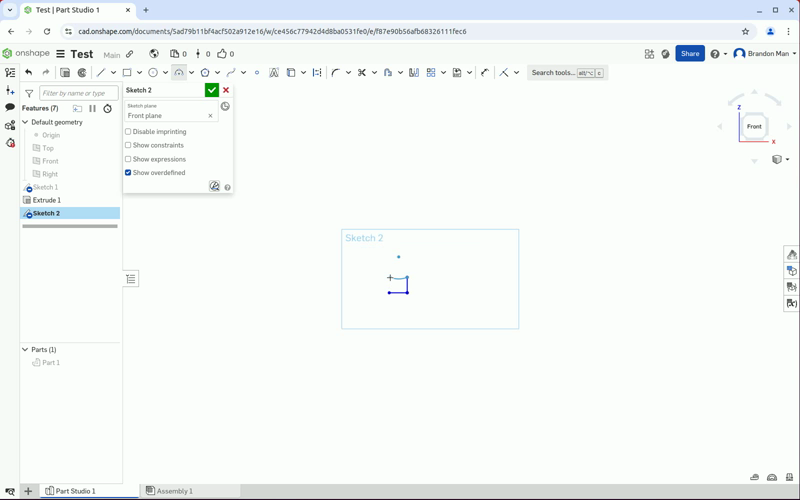
scroll(6)
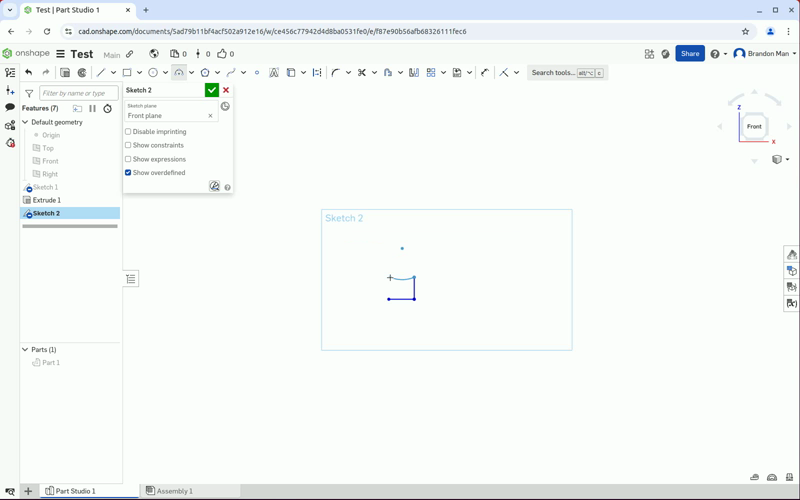
scroll(6)
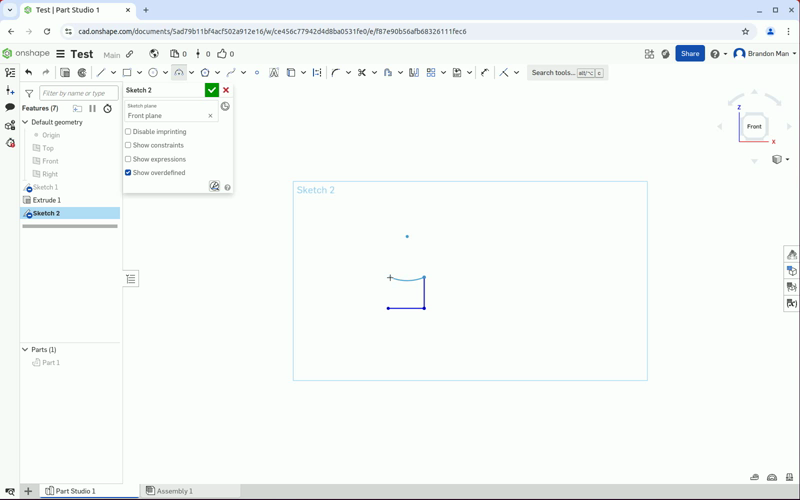
scroll(6)
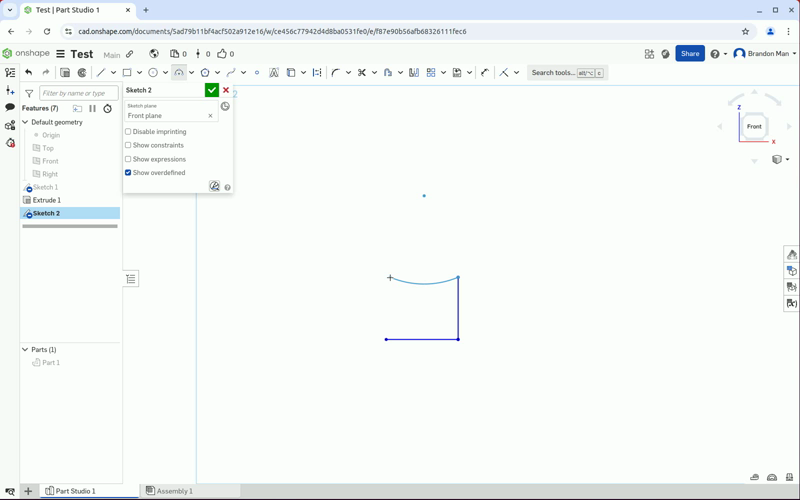
click(390, 277)
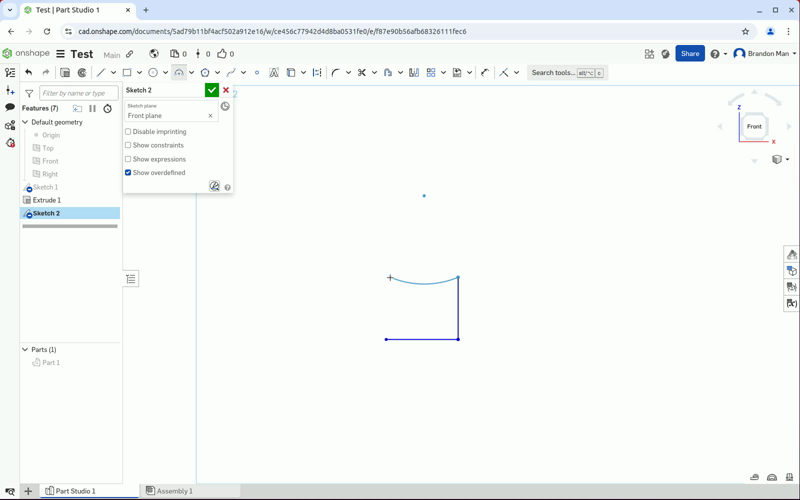
scroll(-6)
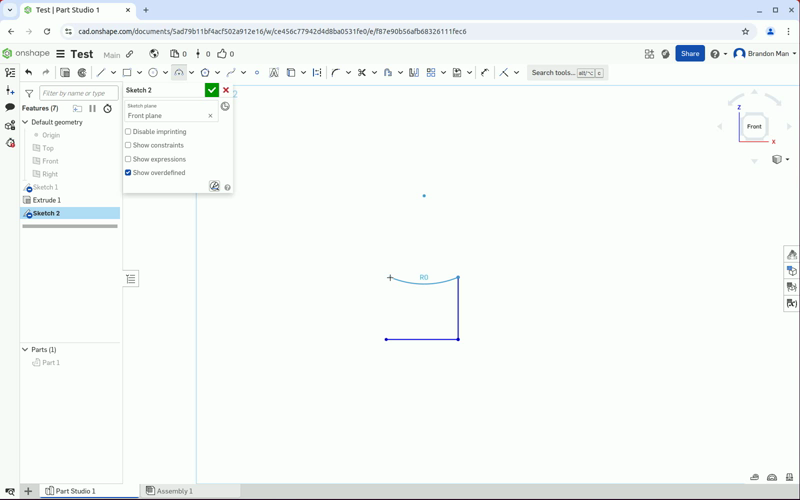
scroll(-6)
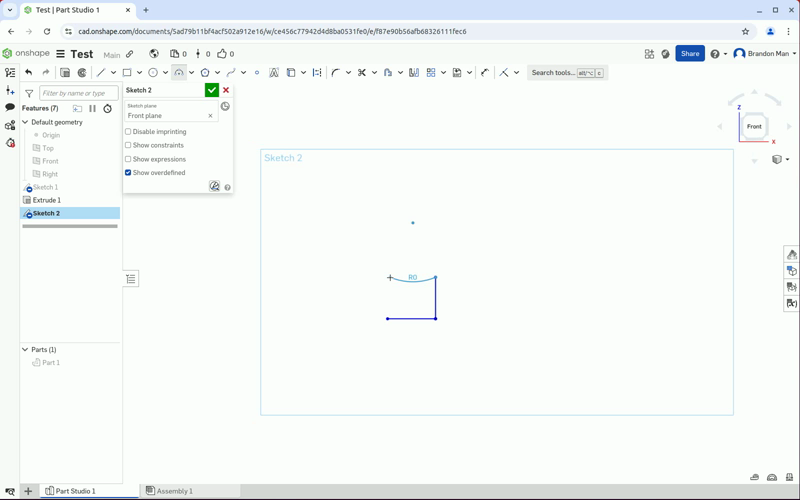
scroll(-6)
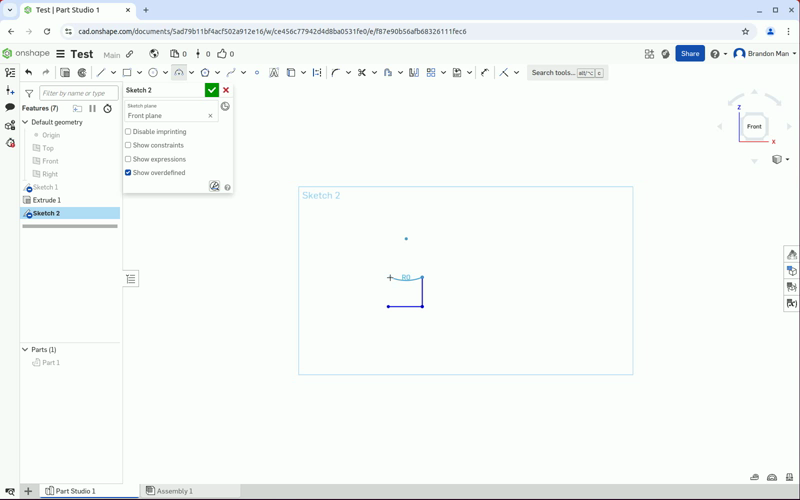
scroll(-6)
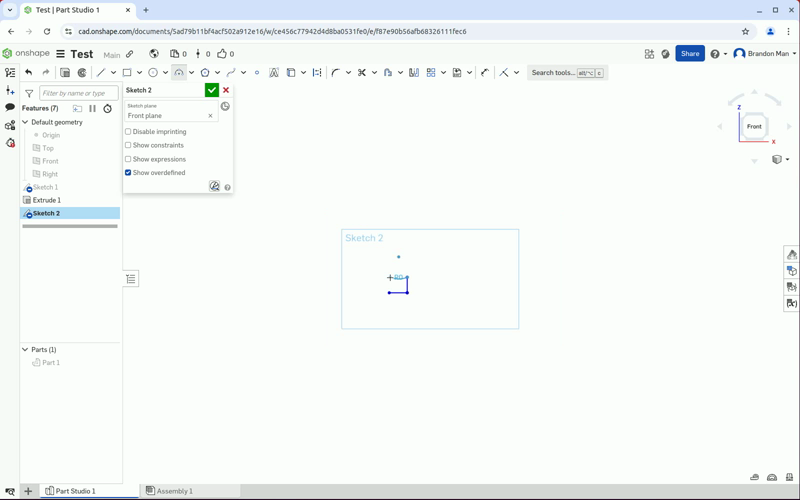
scroll(-6)
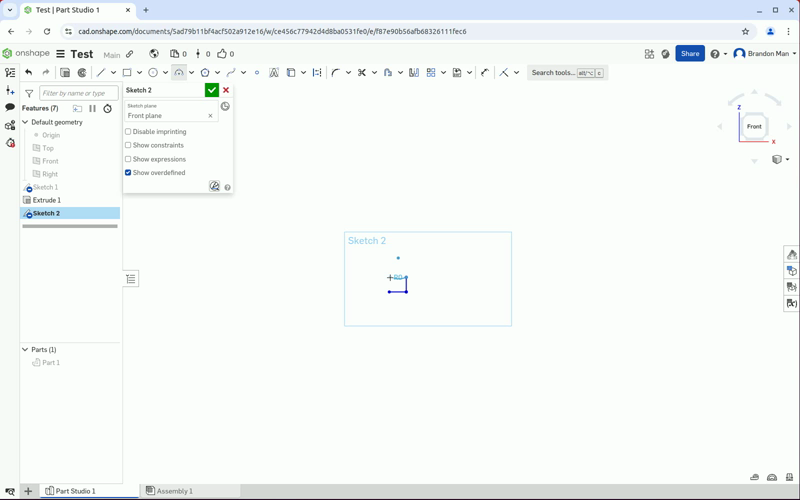
scroll(-6)
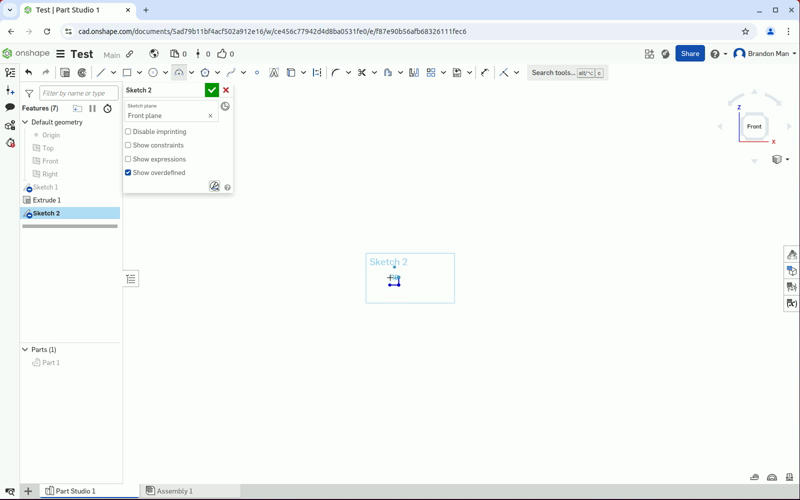
scroll(-6)
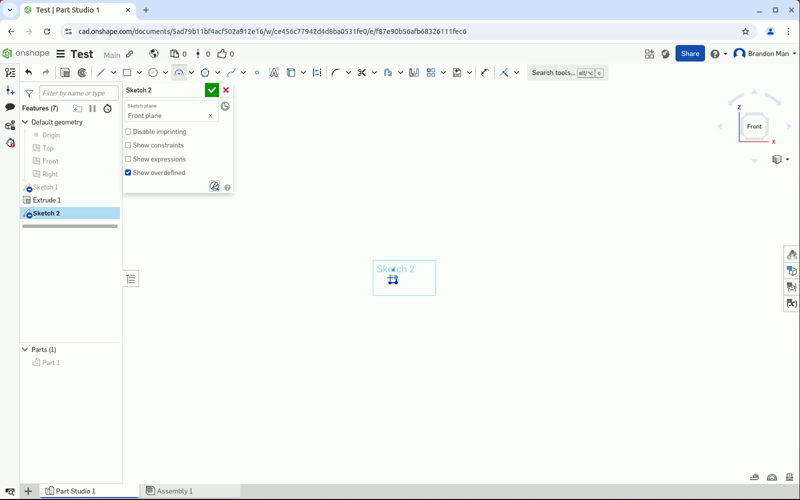
mouse_move(393, 279)
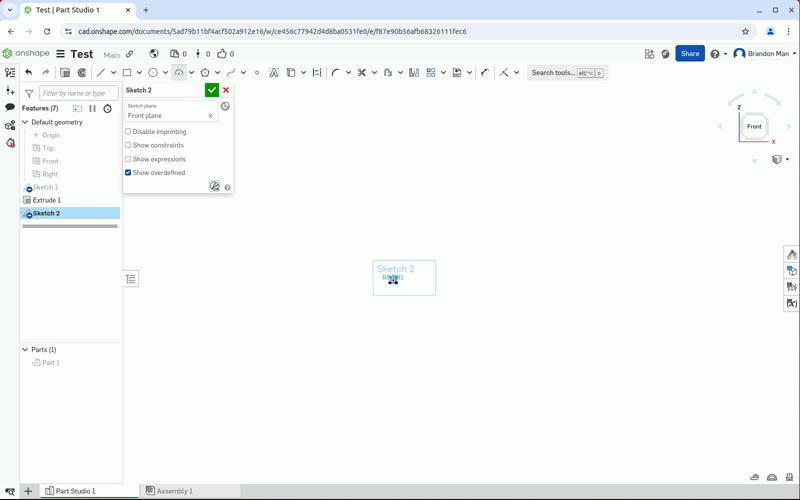
scroll(6)
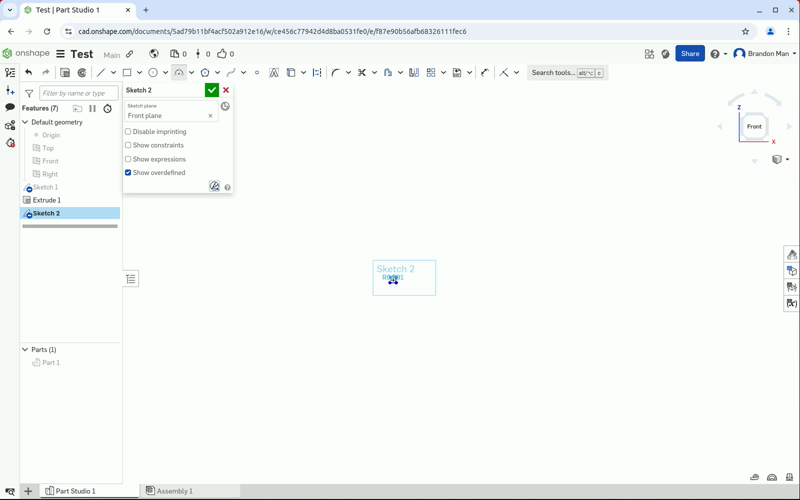
scroll(6)
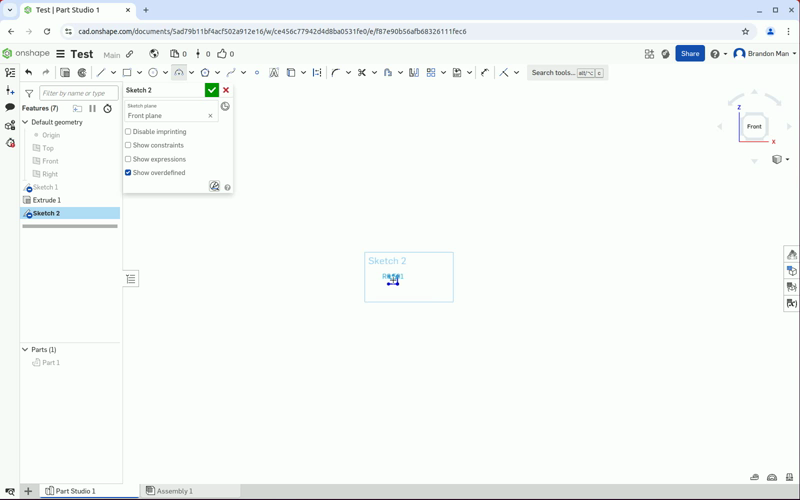
scroll(6)
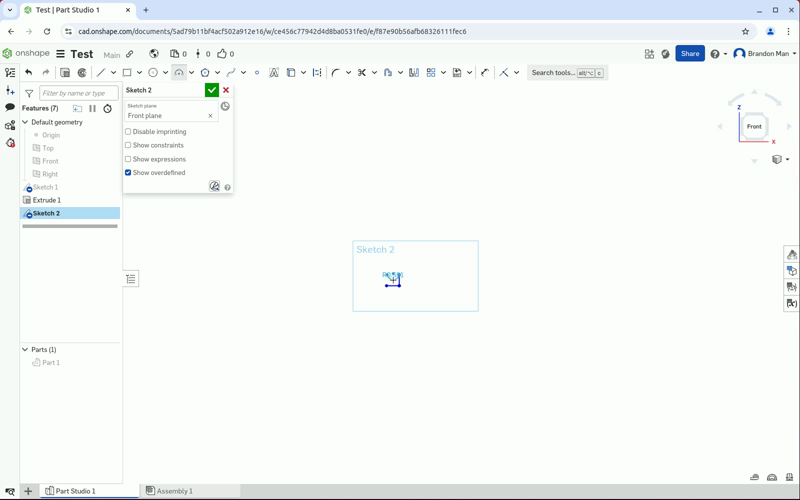
scroll(6)
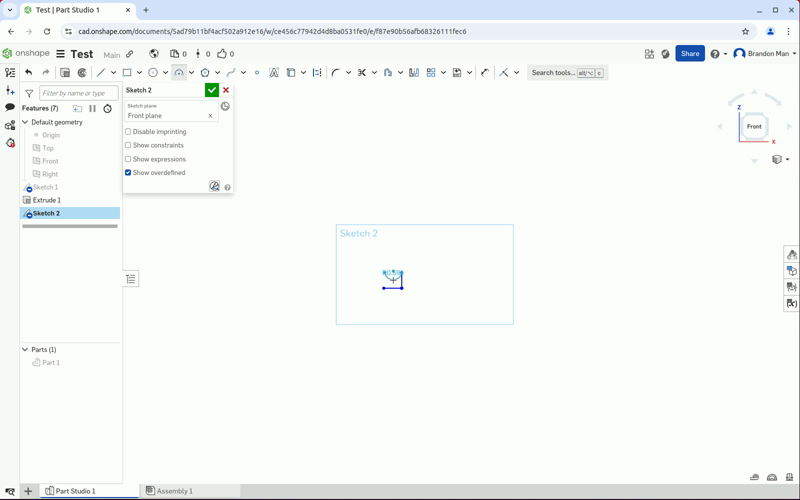
scroll(6)
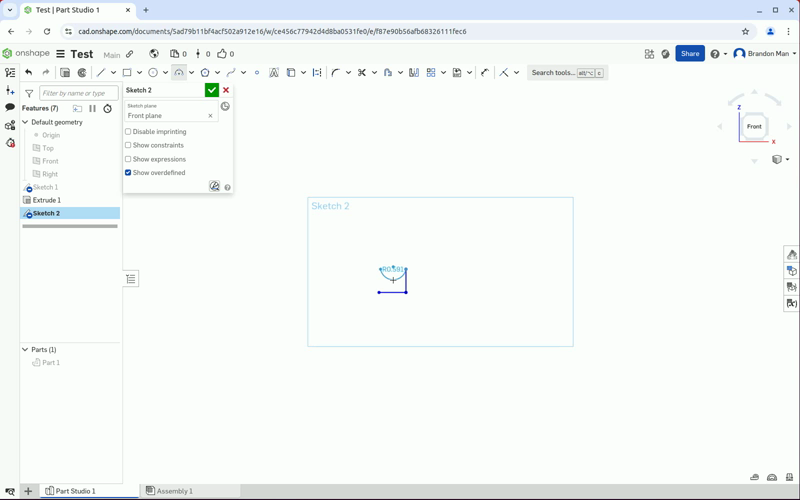
scroll(6)
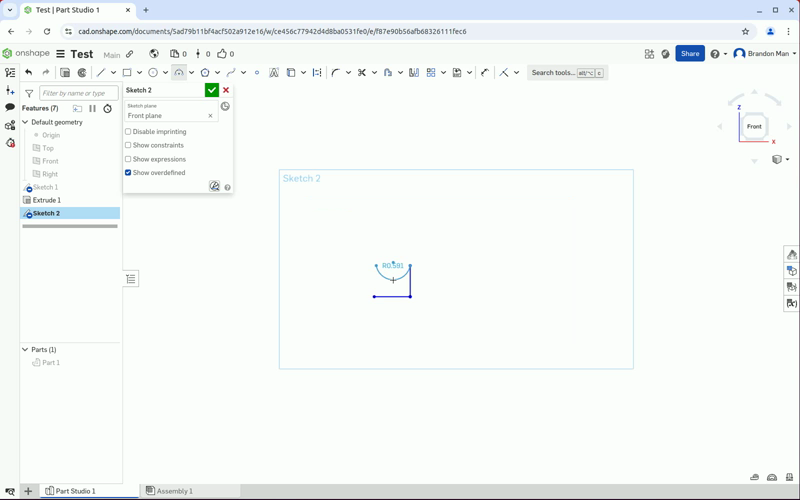
scroll(6)
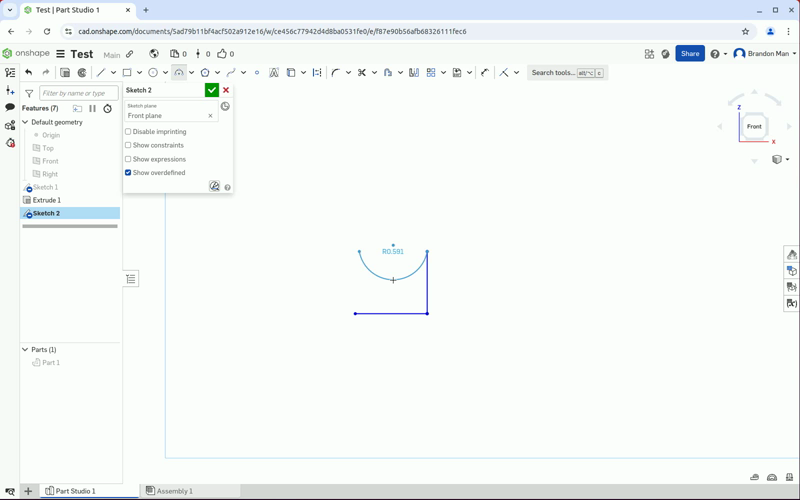
click(393, 279)
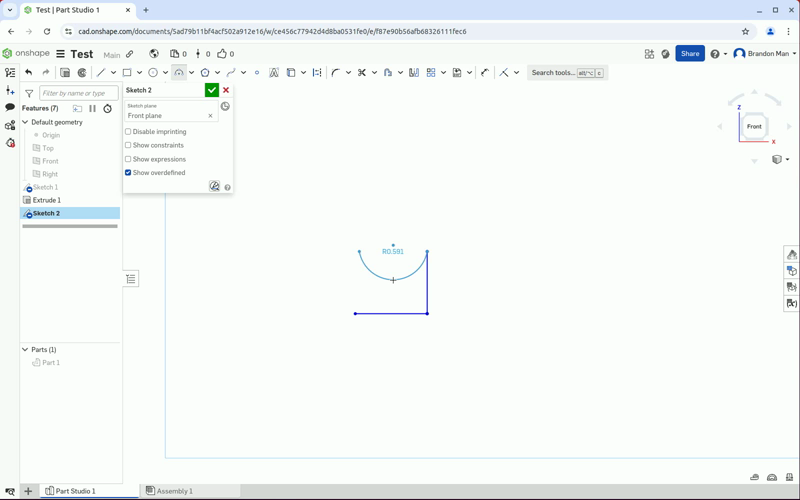
scroll(-6)
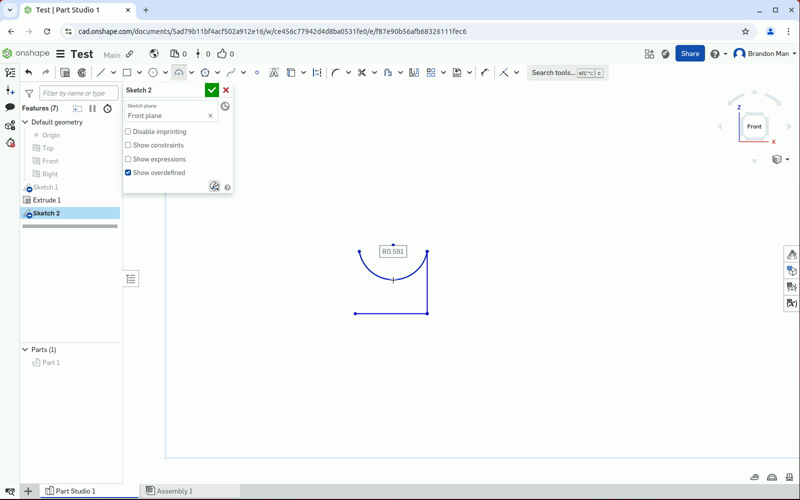
scroll(-6)
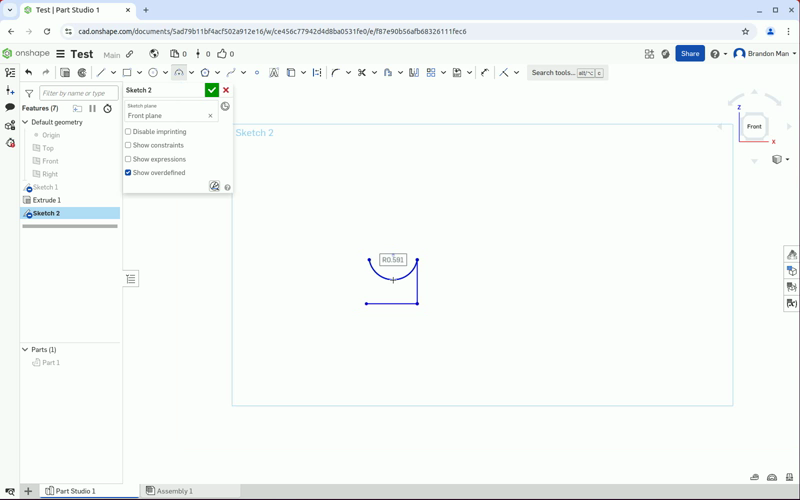
scroll(-6)
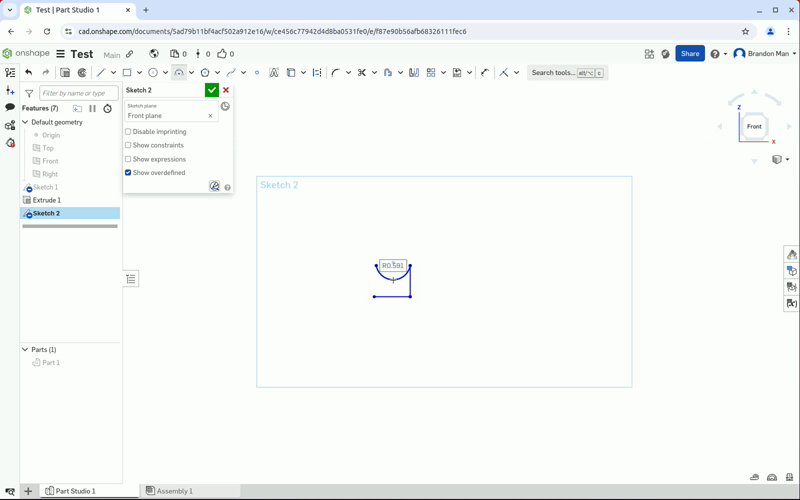
scroll(-6)
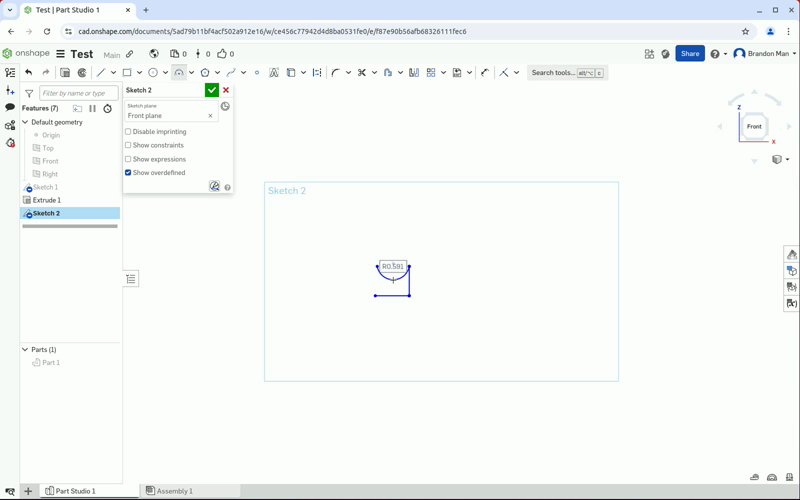
scroll(-6)
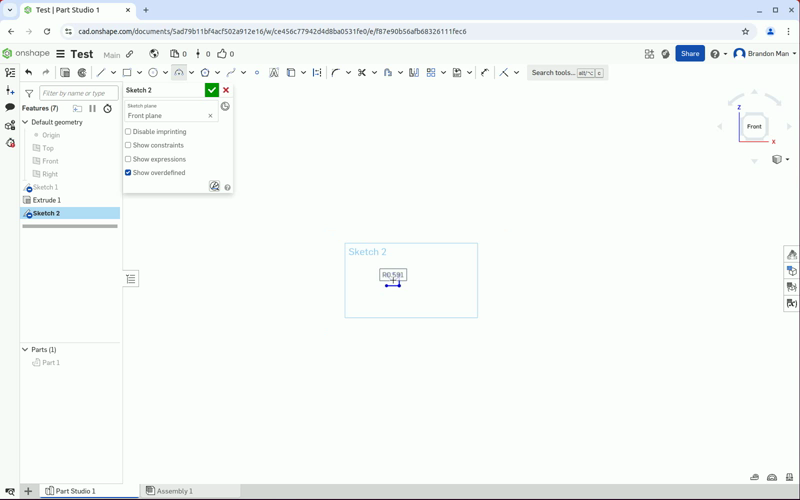
scroll(-6)
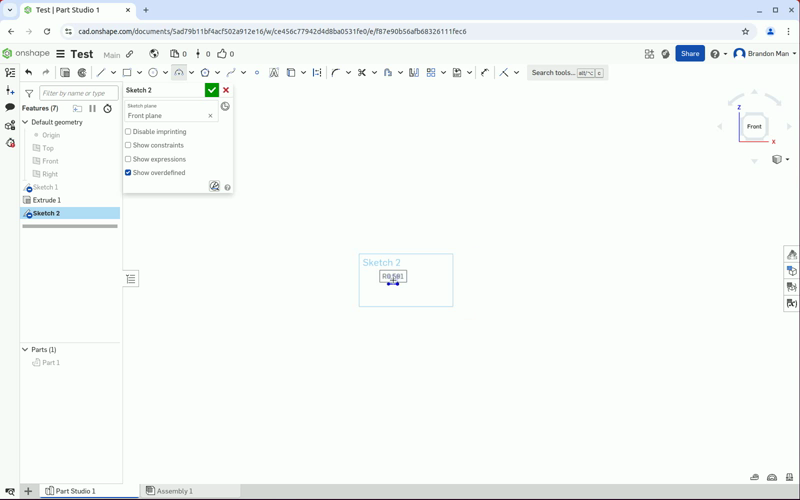
scroll(-6)
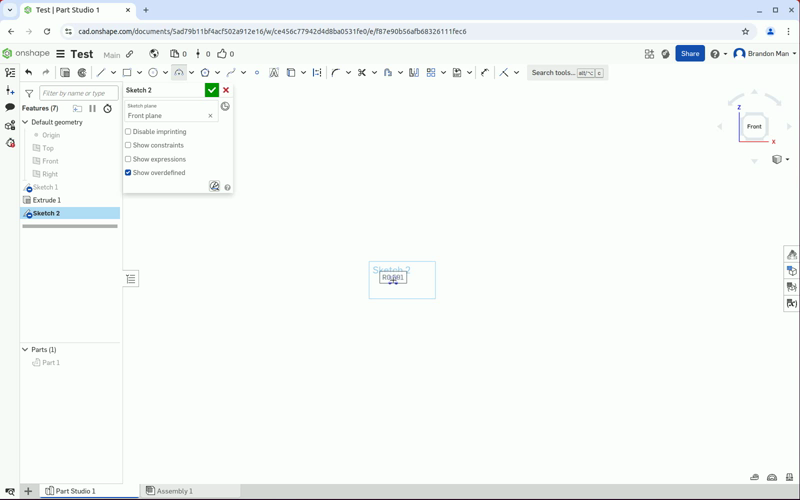
key_up(shift)
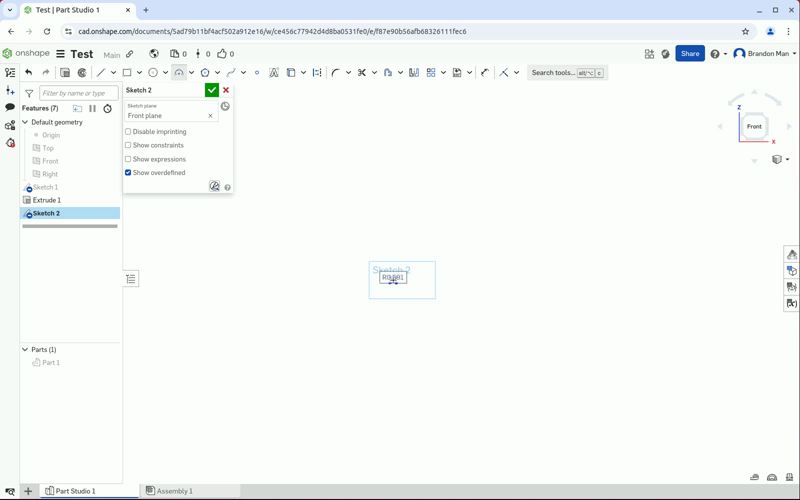
key(esc)
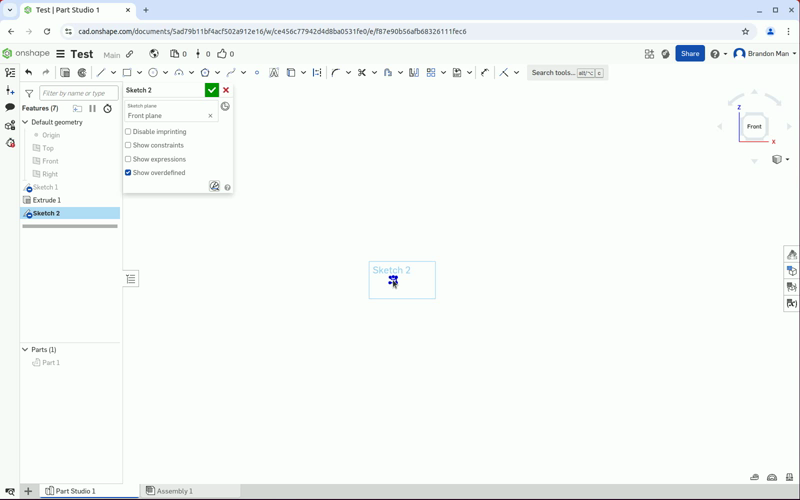
key(l)
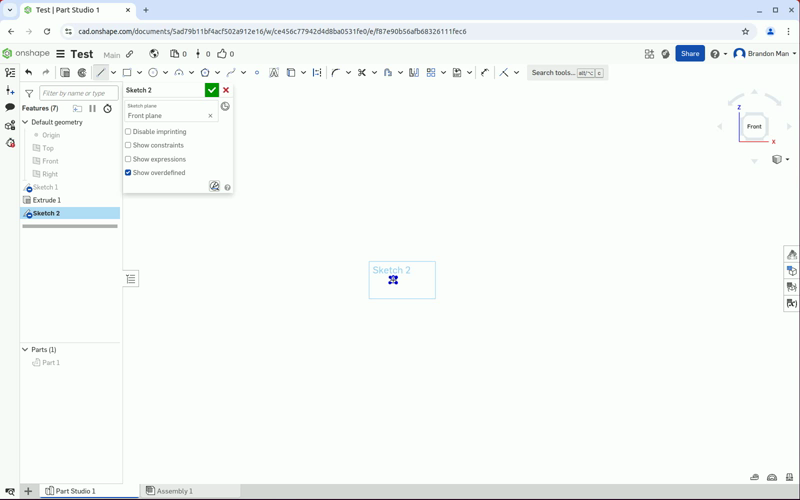
mouse_move(390, 277)
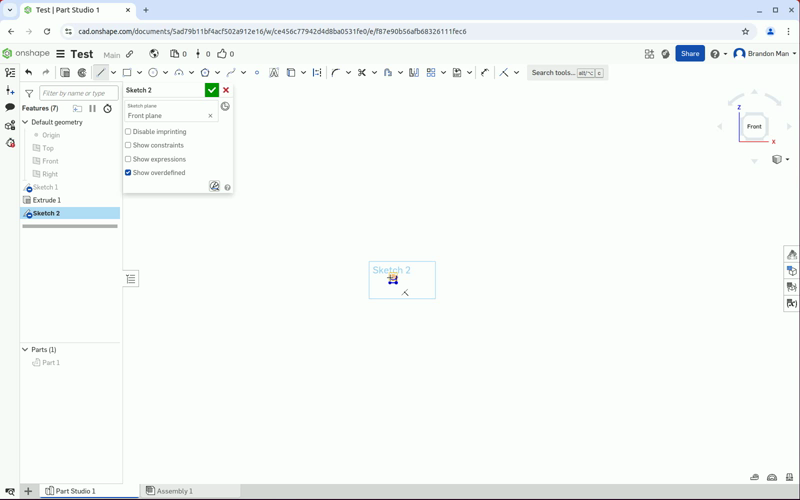
scroll(6)
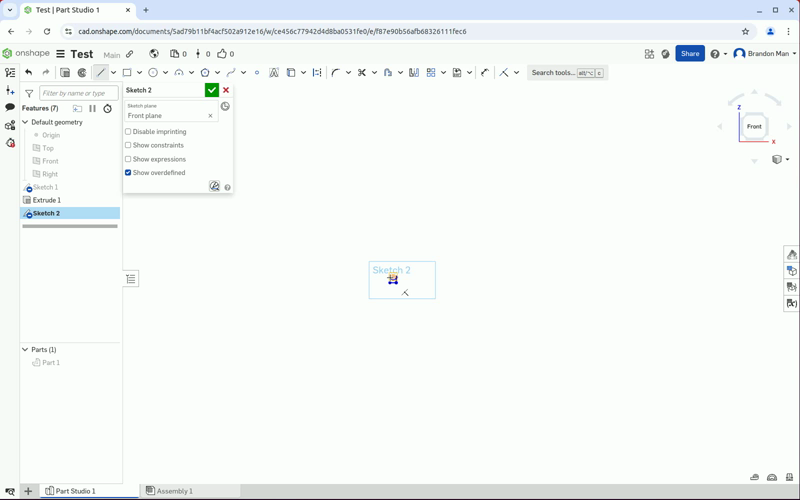
scroll(6)
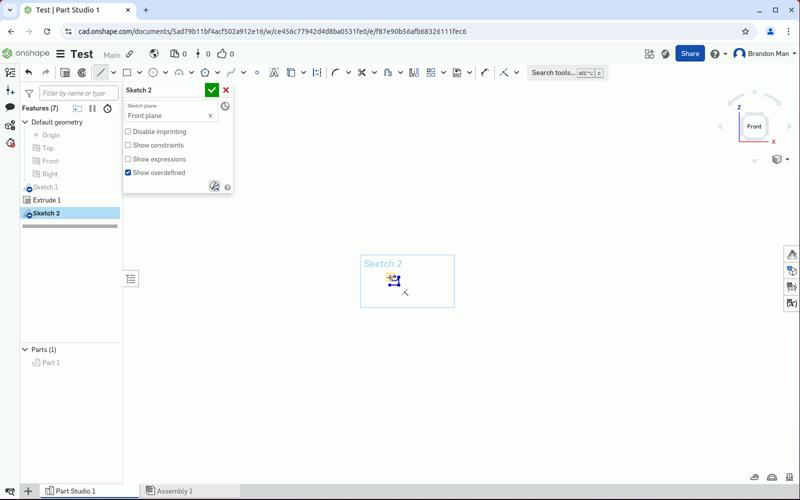
scroll(6)
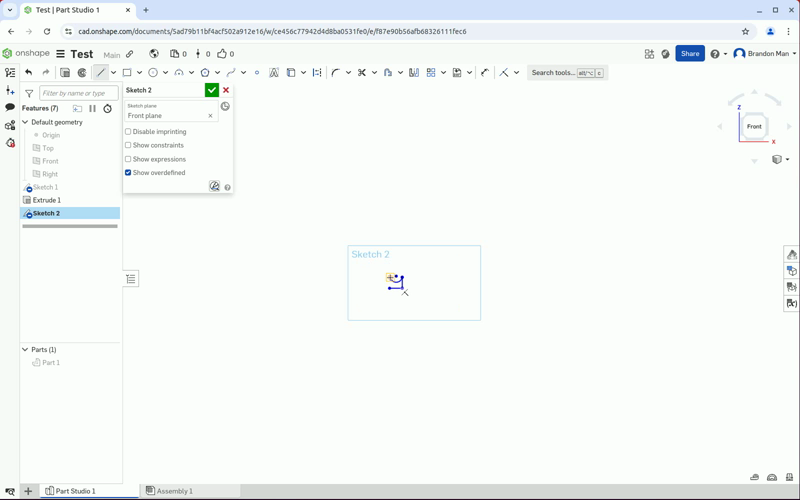
scroll(6)
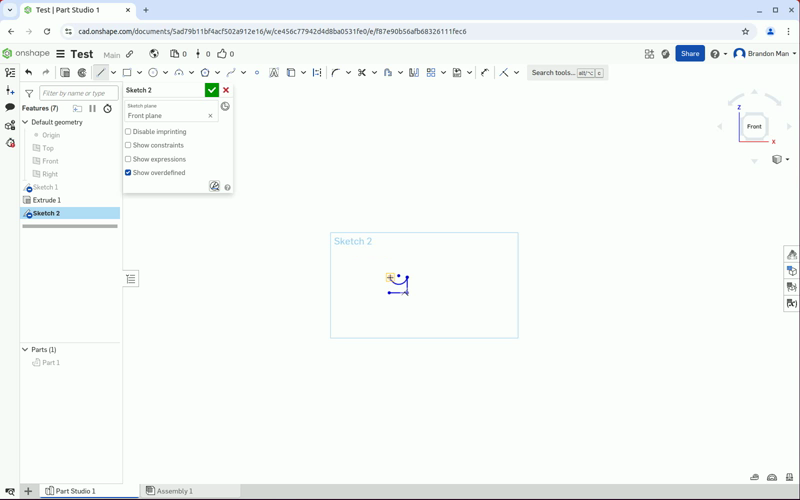
scroll(6)
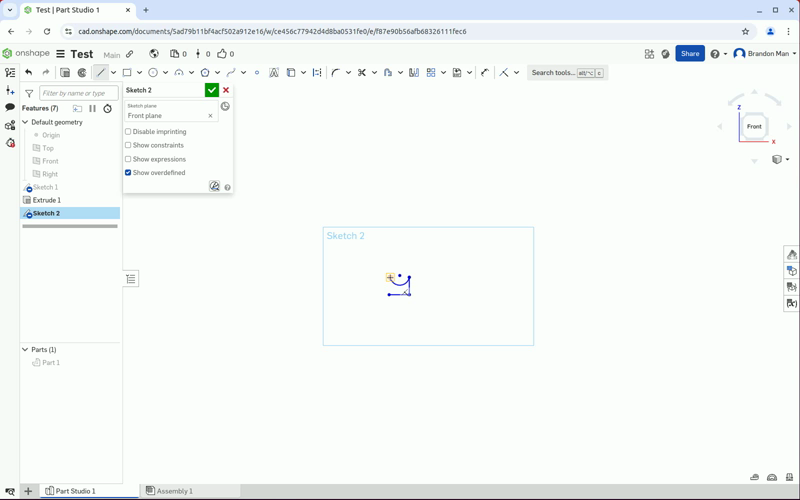
scroll(6)
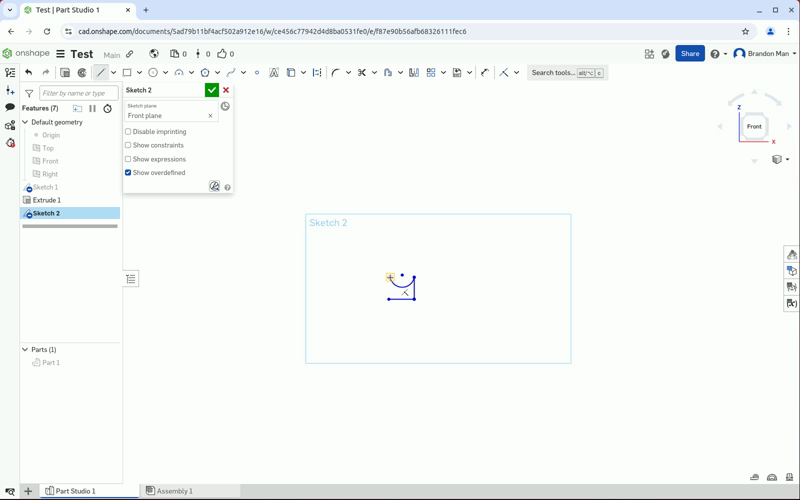
scroll(6)
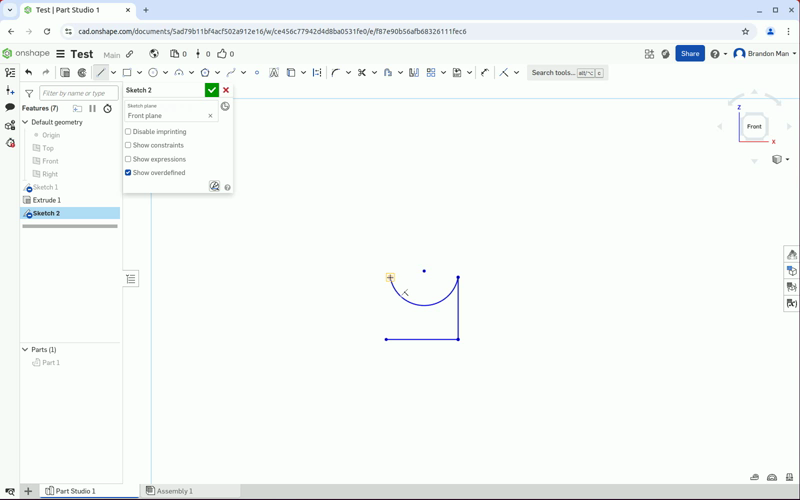
click(390, 277)
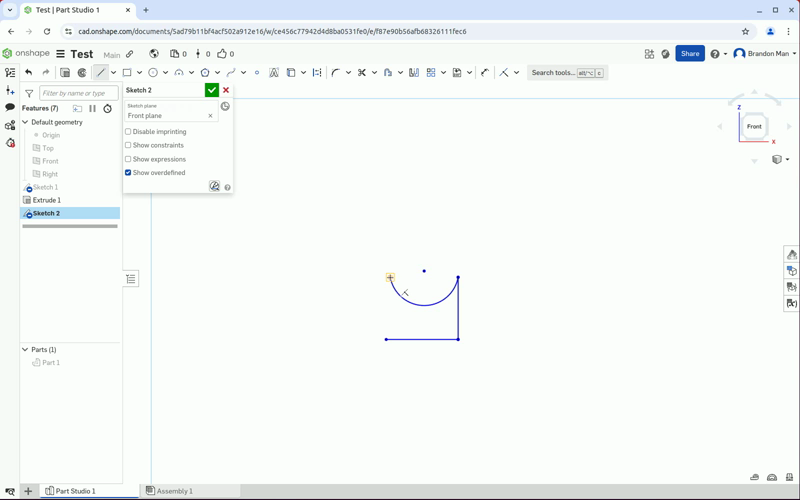
scroll(-6)
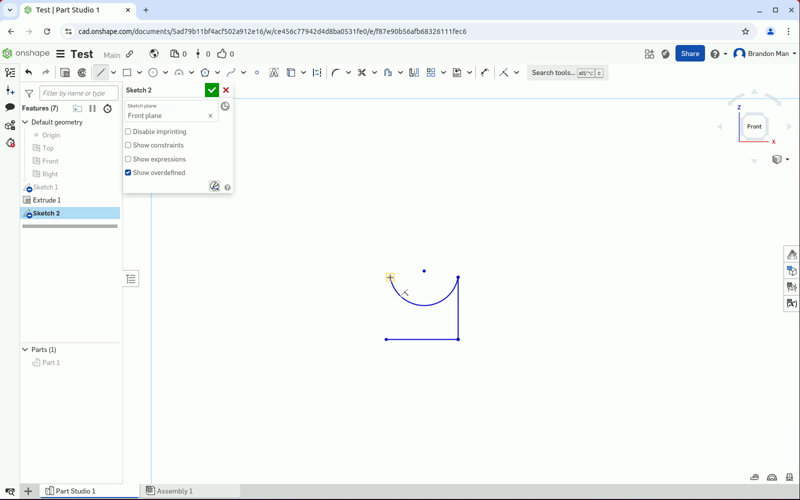
scroll(-6)
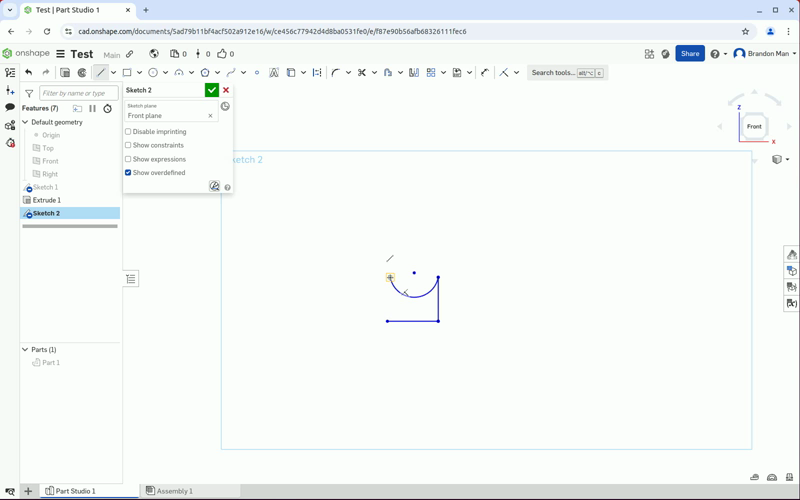
scroll(-6)
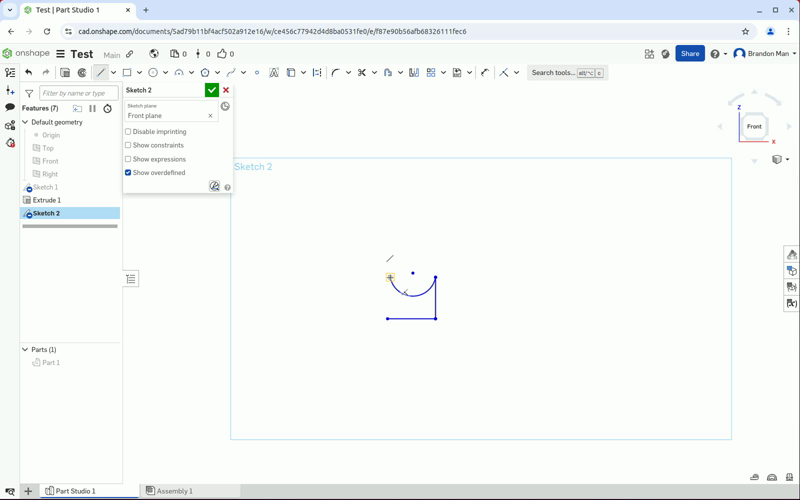
scroll(-6)
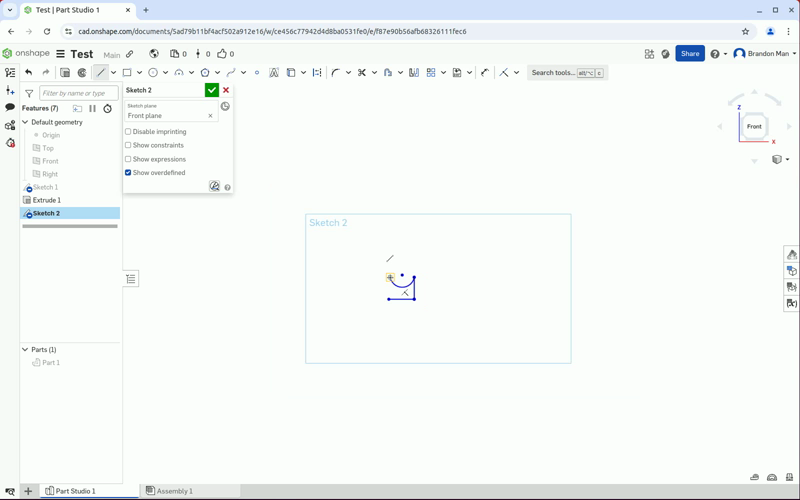
scroll(-6)
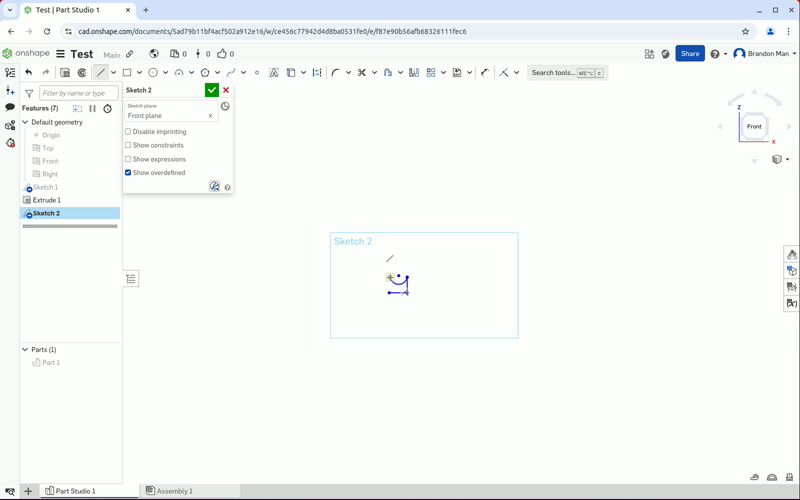
scroll(-6)
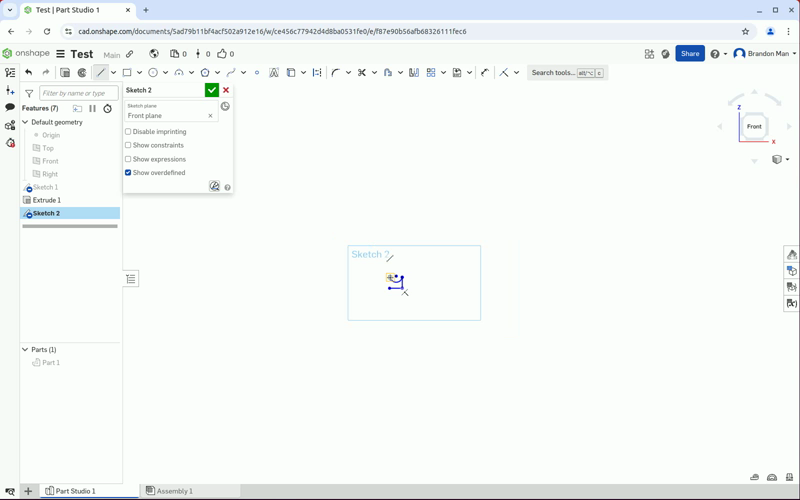
scroll(-6)
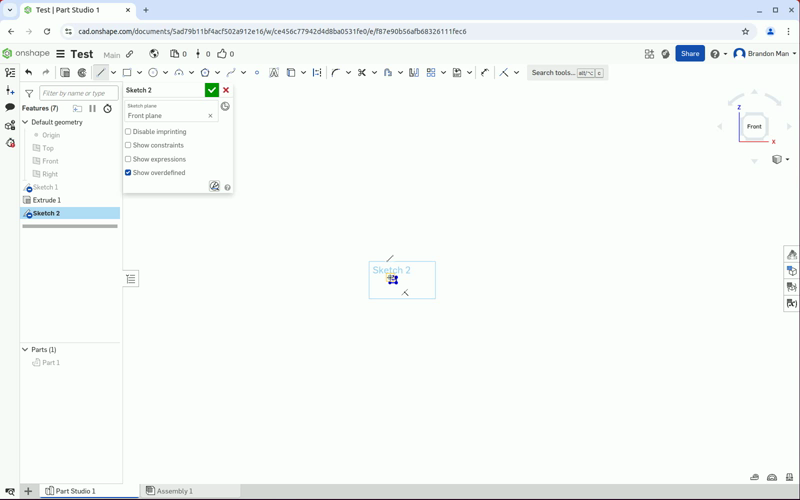
mouse_move(420, 277)
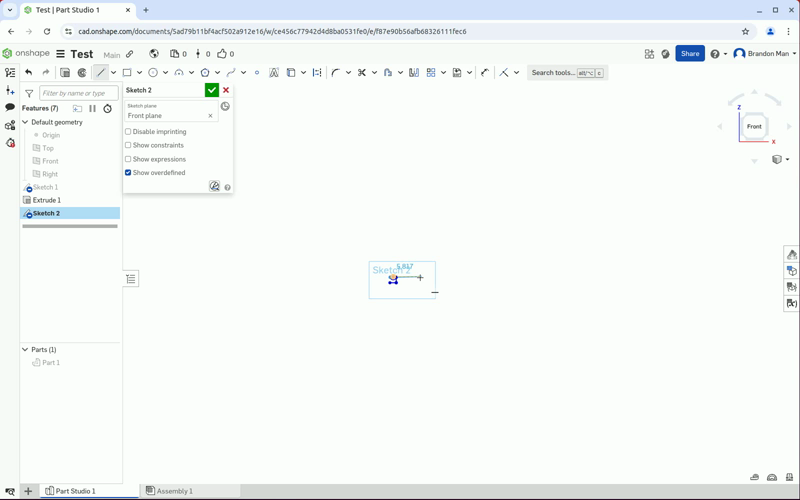
key_down(shift)
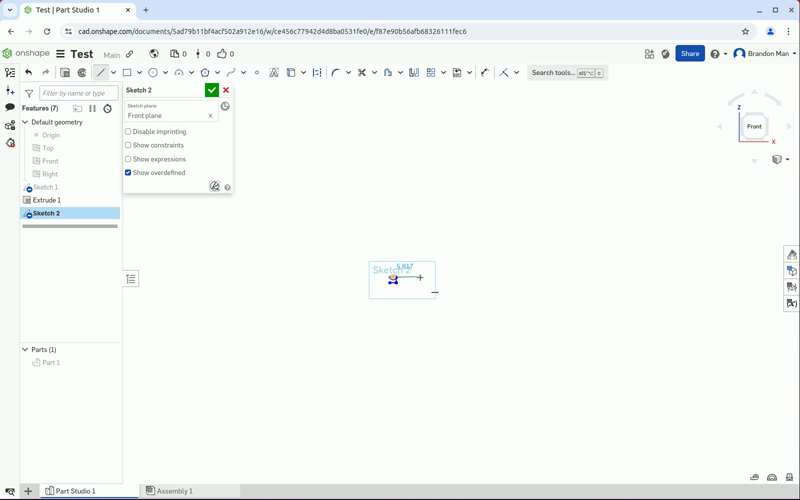
mouse_move(390, 282)
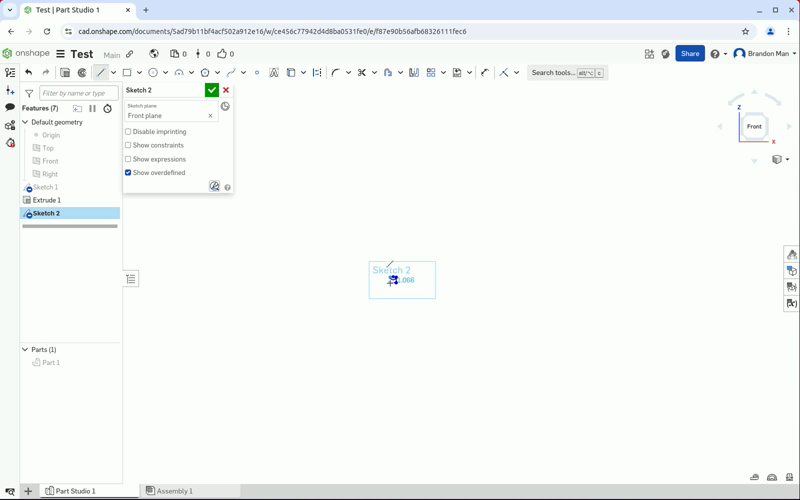
scroll(6)
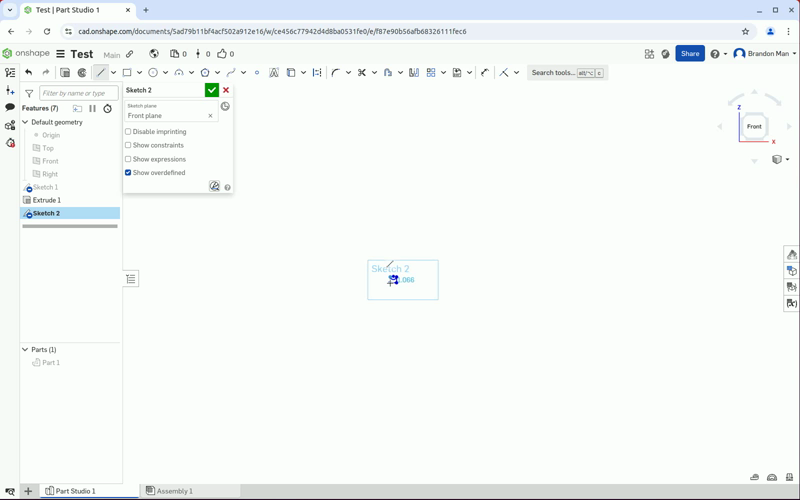
scroll(6)
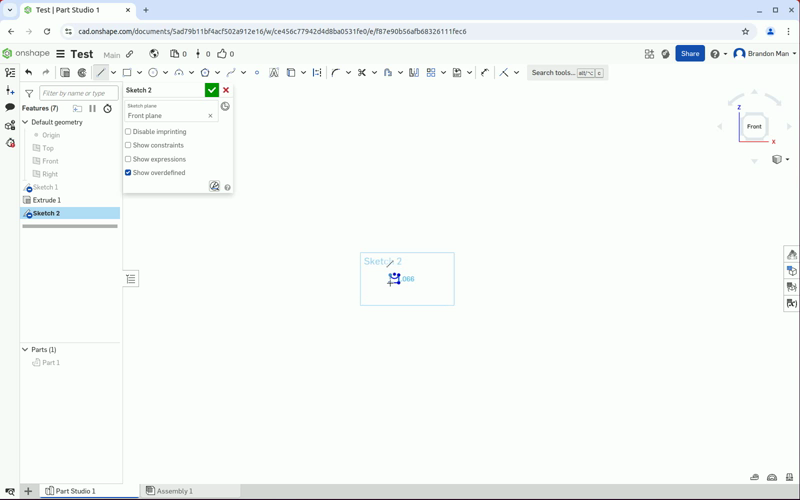
scroll(6)
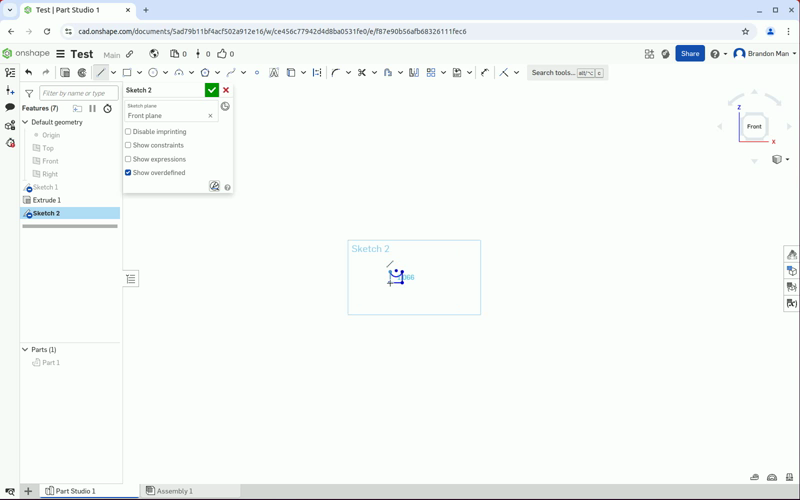
scroll(6)
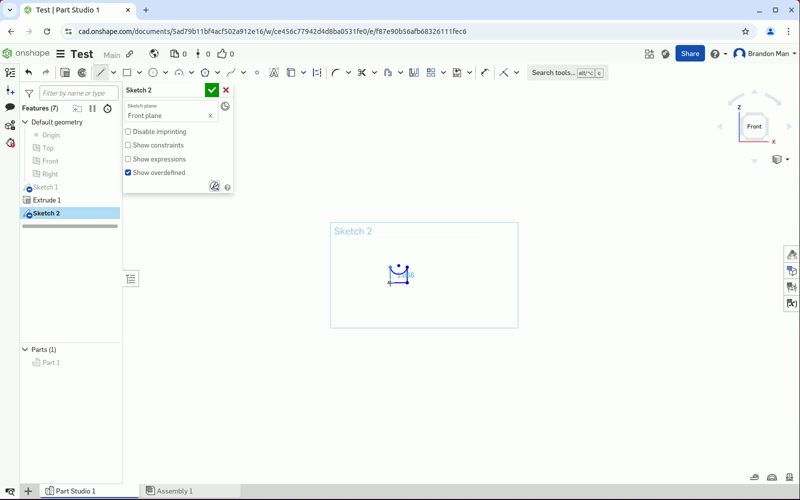
scroll(6)
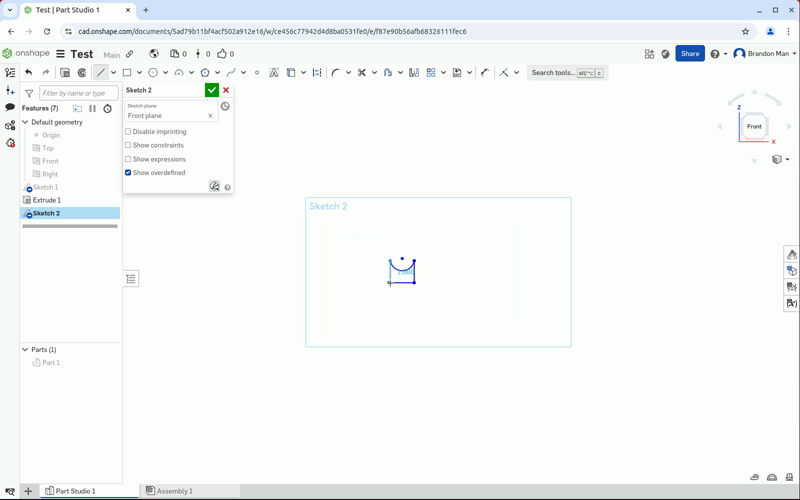
scroll(6)
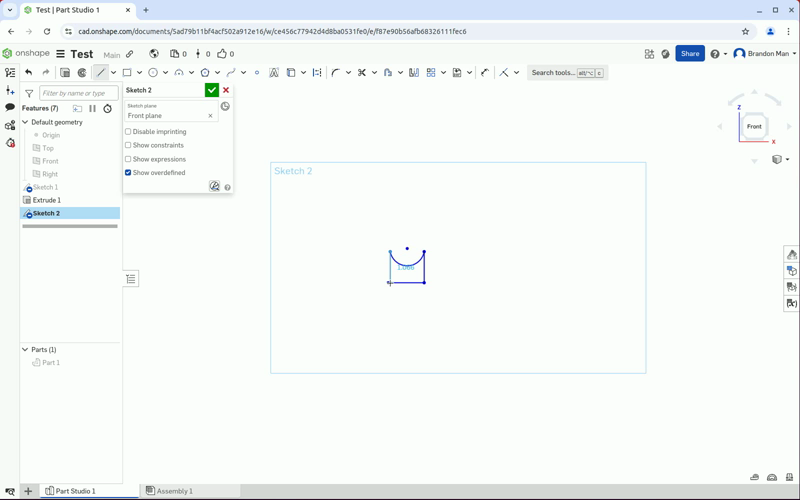
scroll(6)
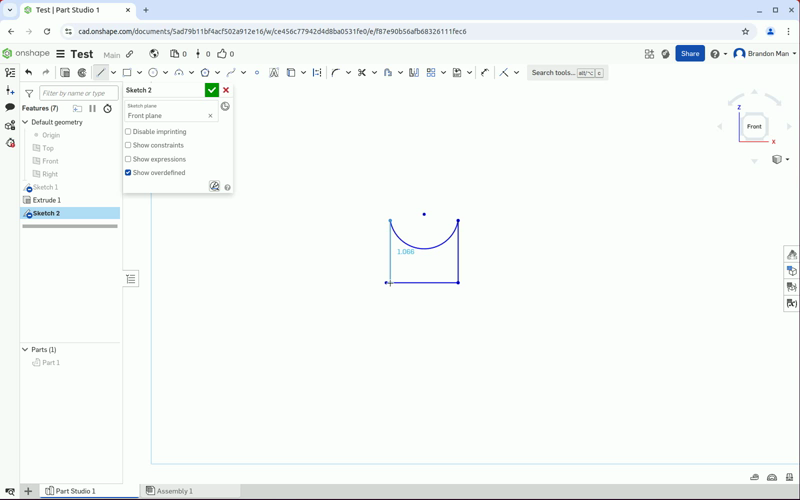
key_up(shift)
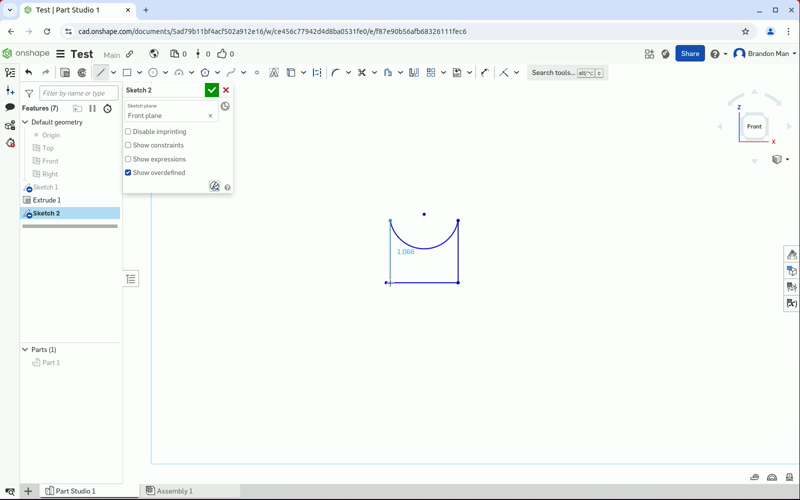
click(390, 282)
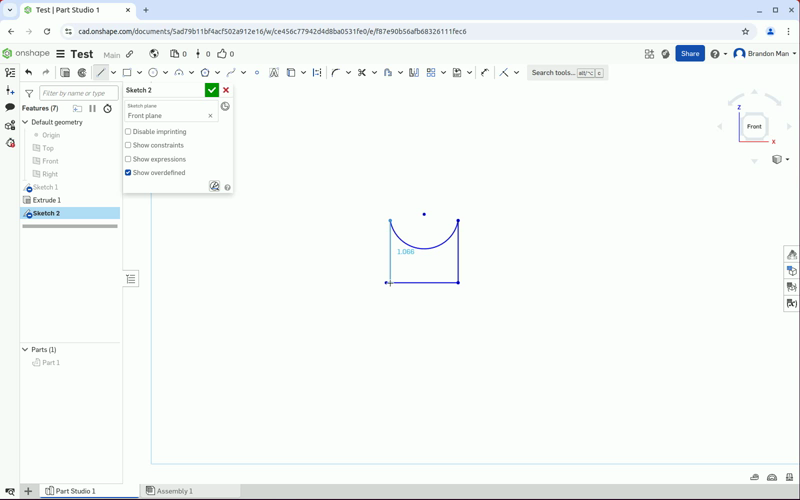
scroll(-6)
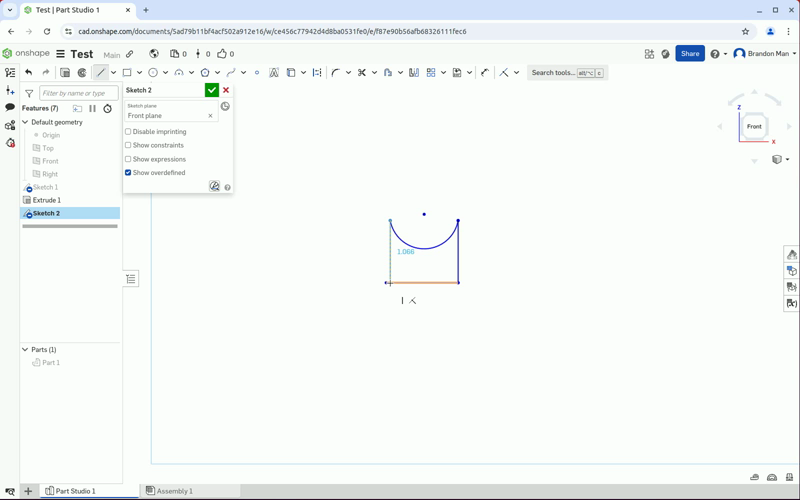
scroll(-6)
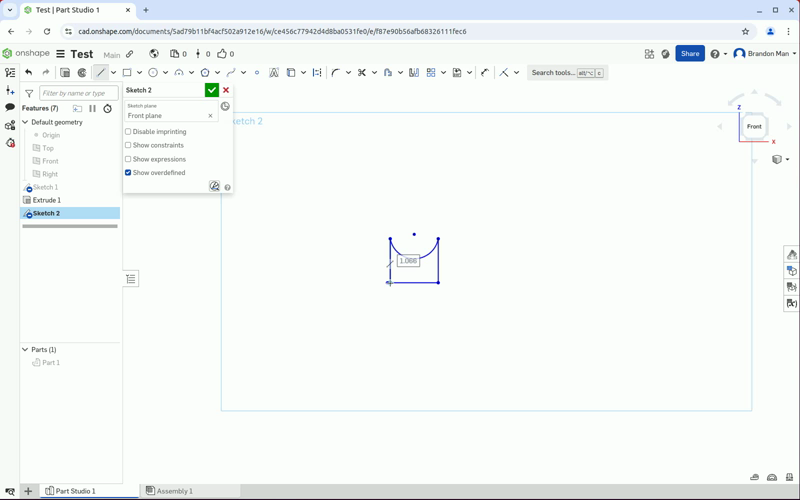
scroll(-6)
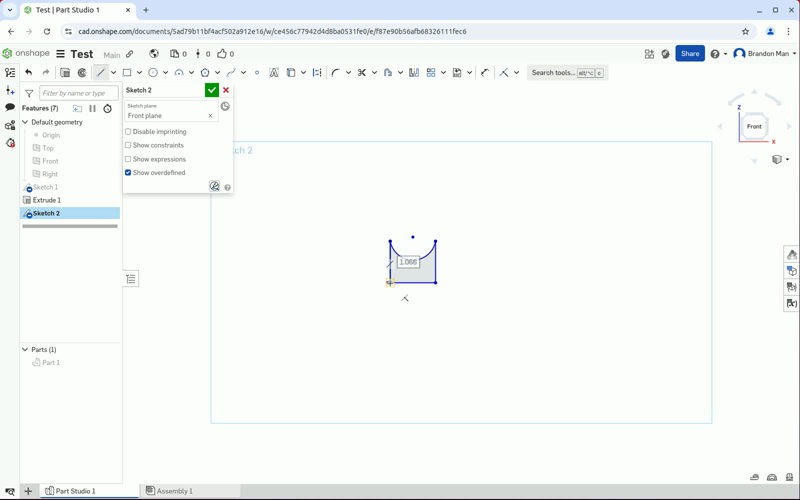
scroll(-6)
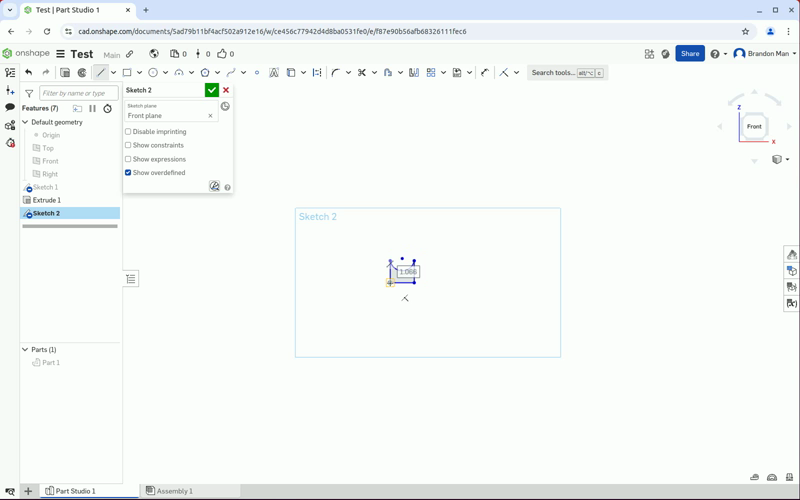
scroll(-6)
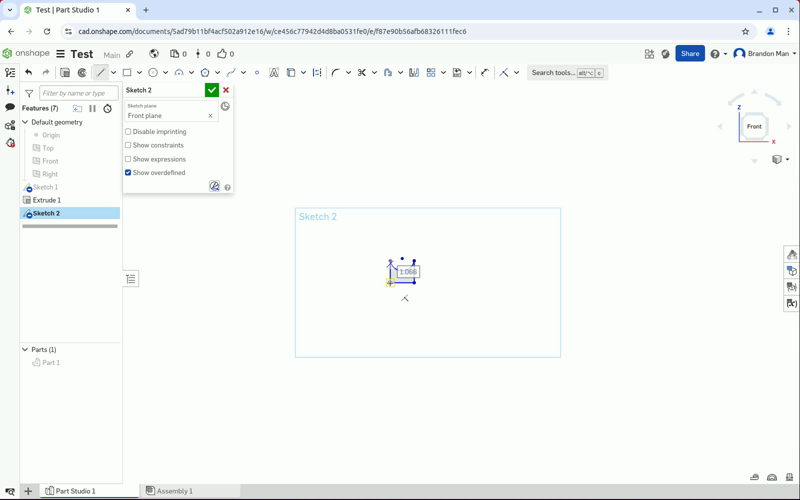
scroll(-6)
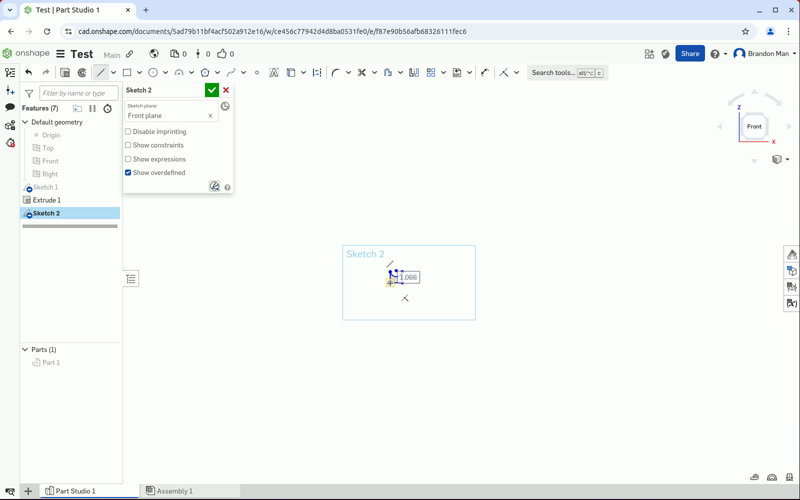
scroll(-6)
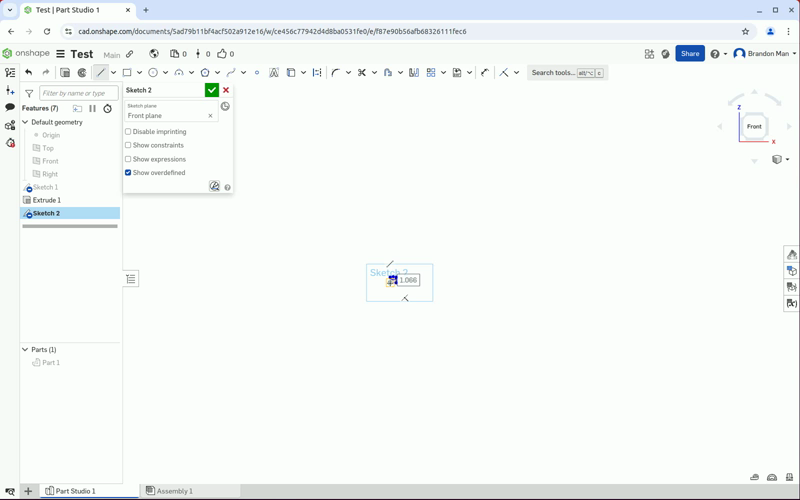
key(esc)
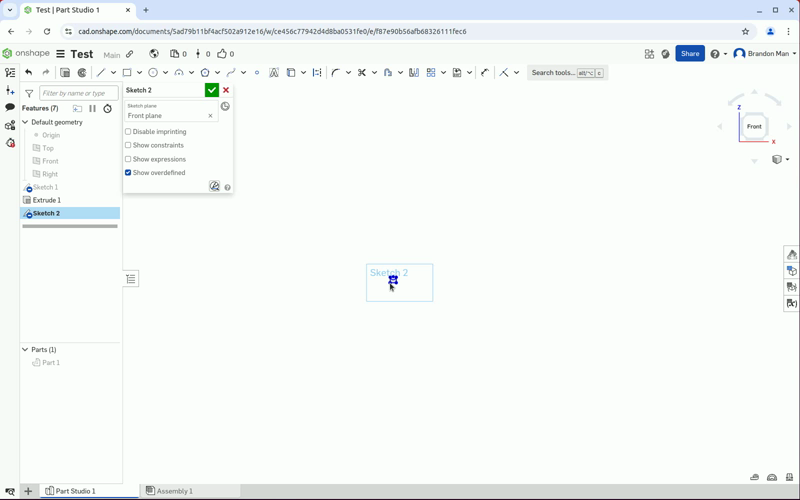
mouse_move(393, 282)
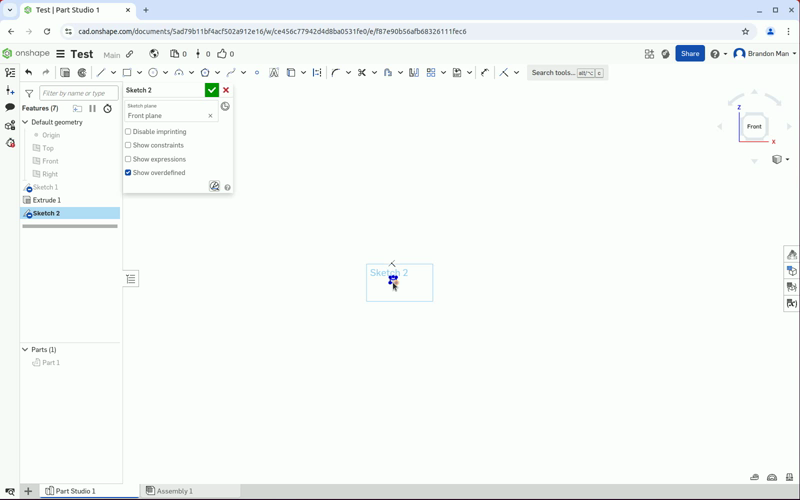
scroll(6)
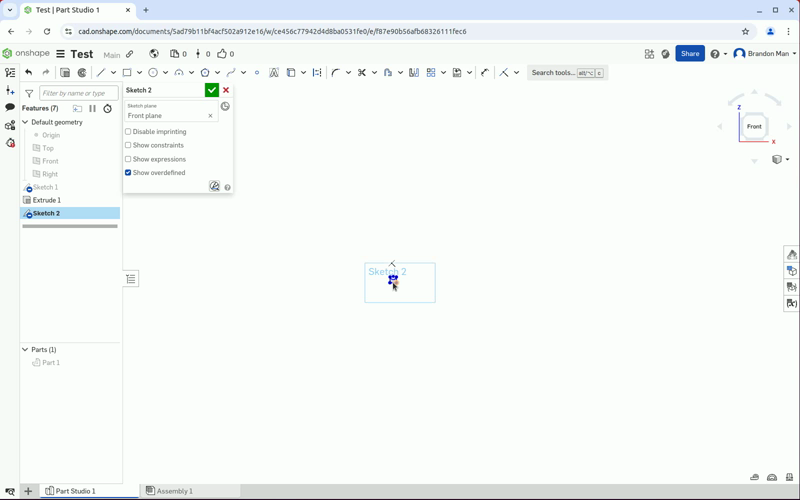
scroll(6)
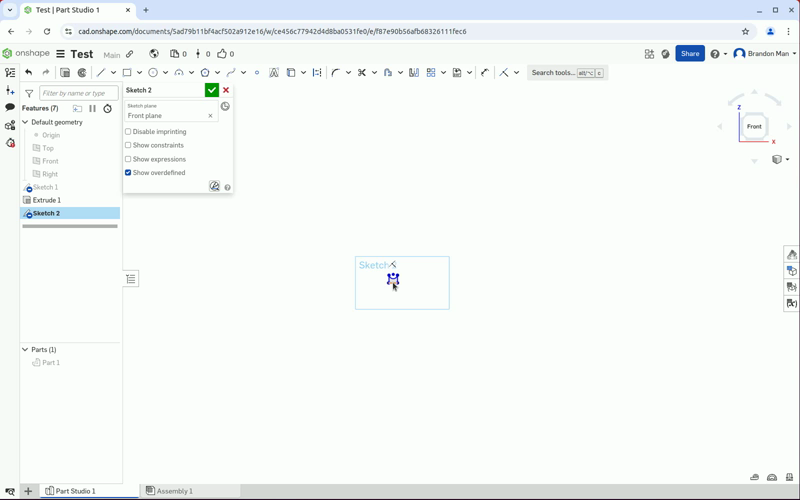
scroll(6)
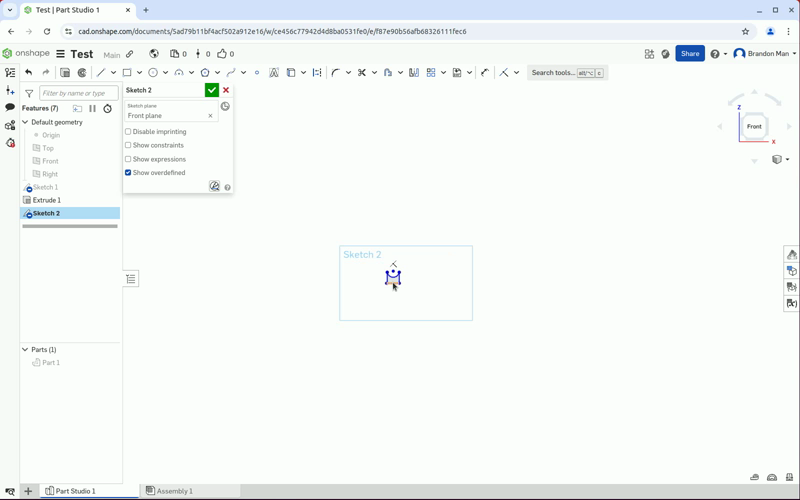
scroll(6)
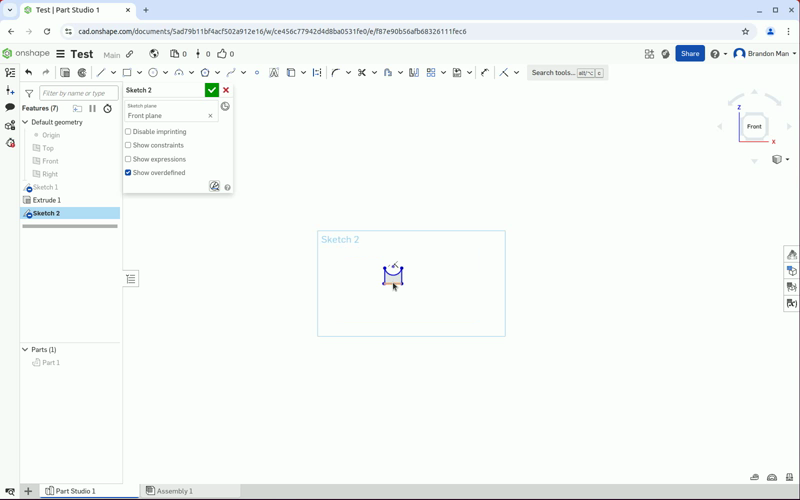
scroll(6)
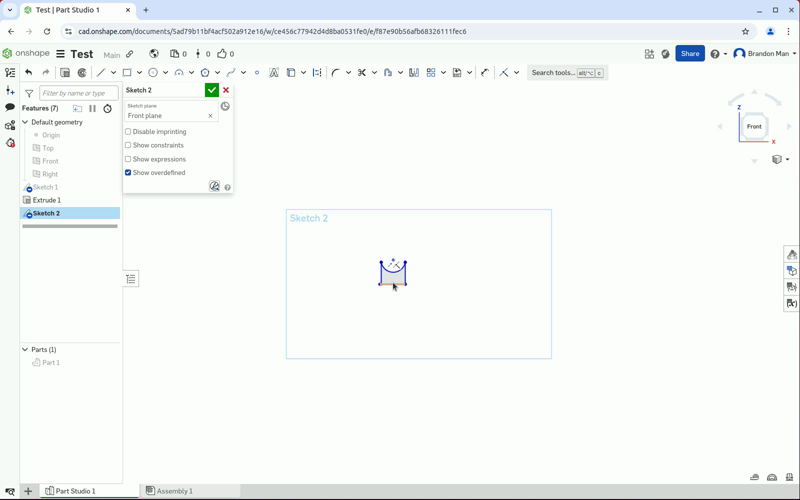
scroll(6)
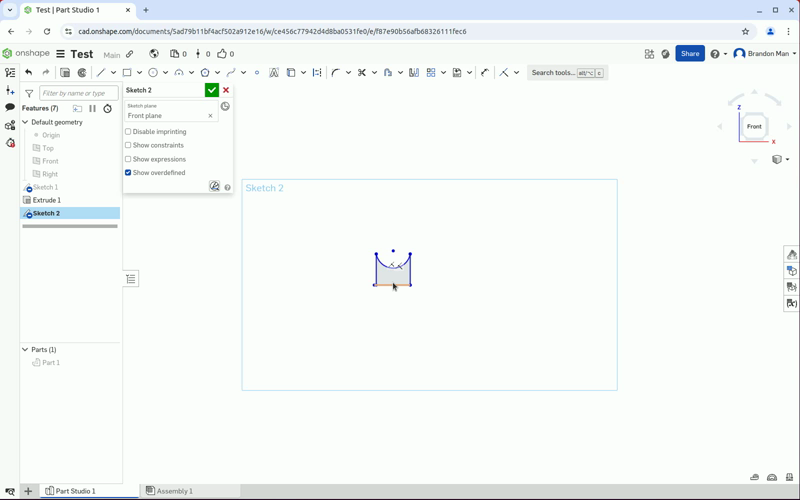
scroll(6)
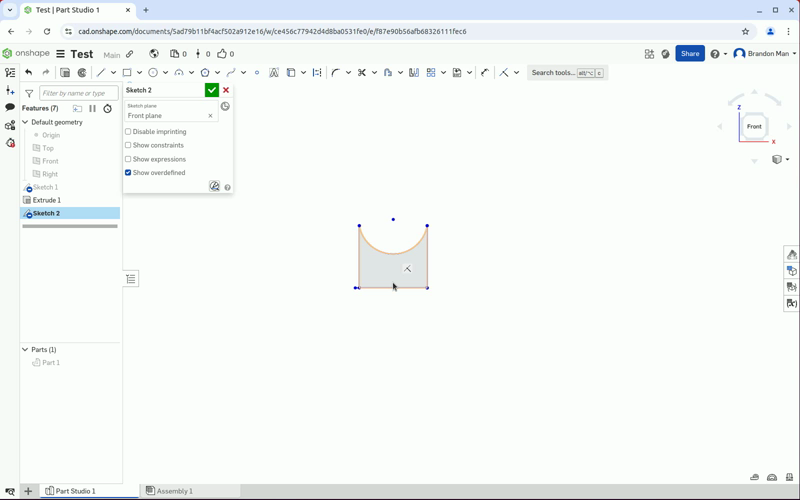
click(393, 282)
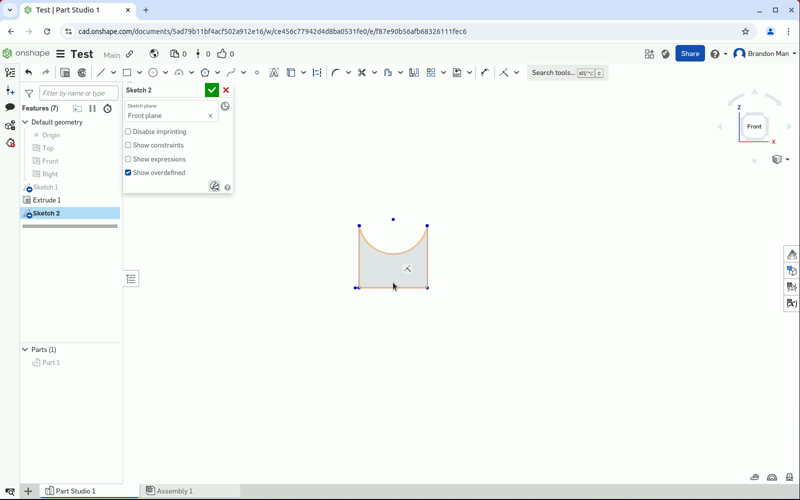
scroll(-6)
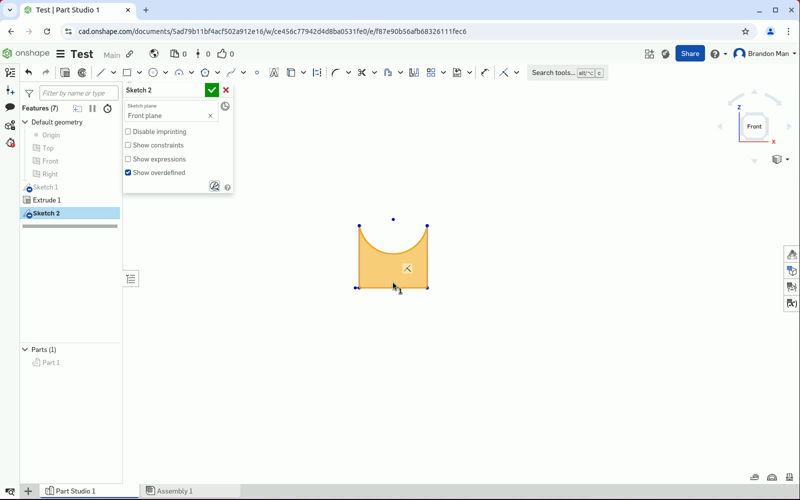
scroll(-6)
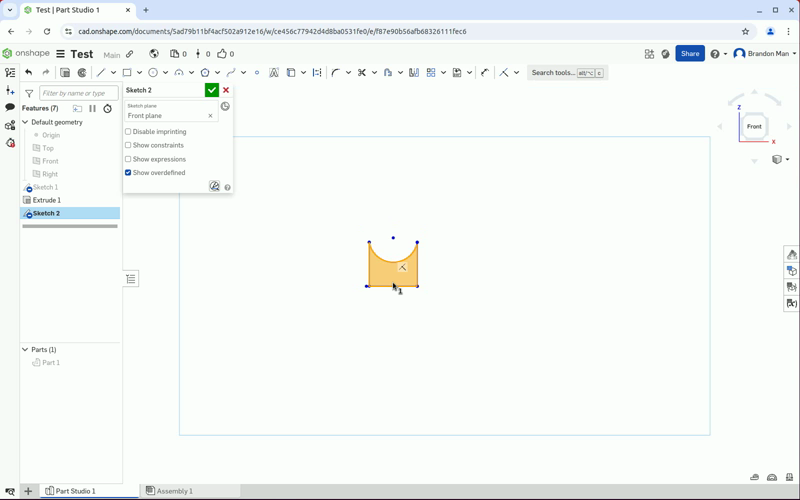
scroll(-6)
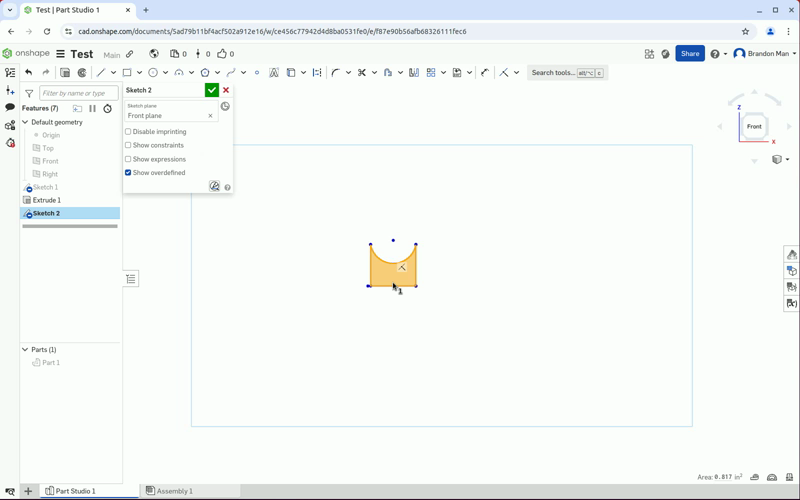
scroll(-6)
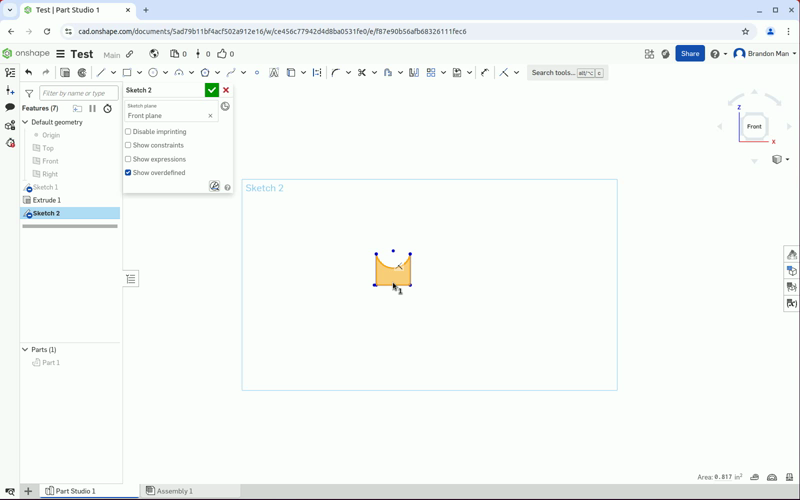
scroll(-6)
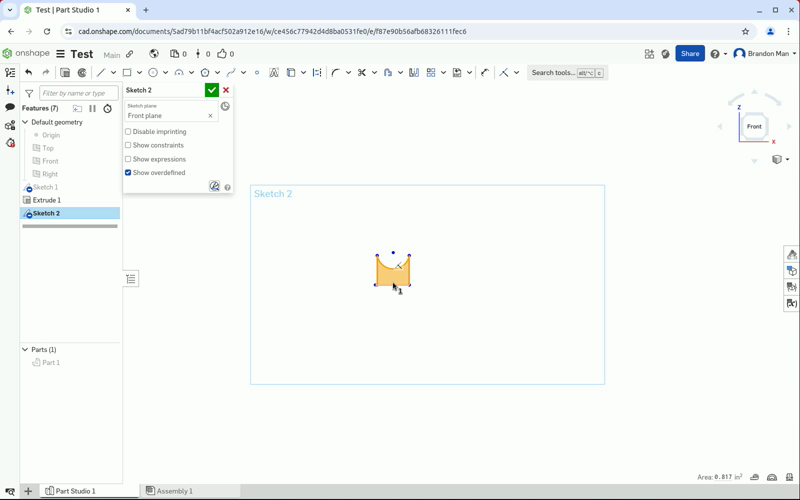
scroll(-6)
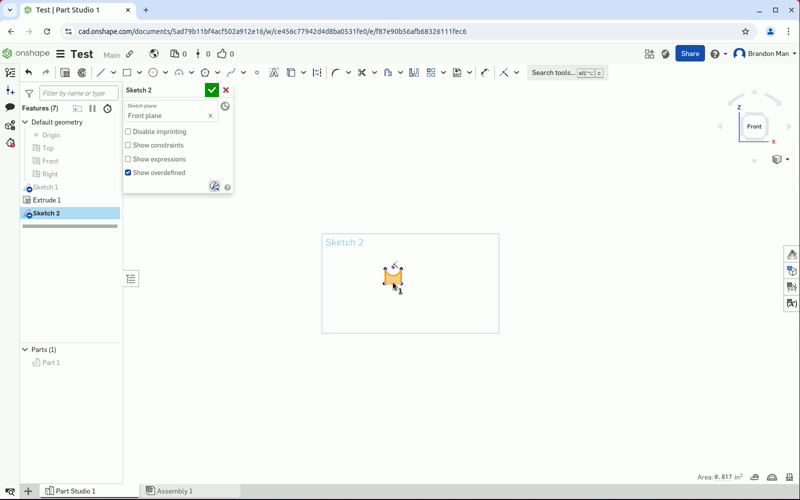
scroll(-6)
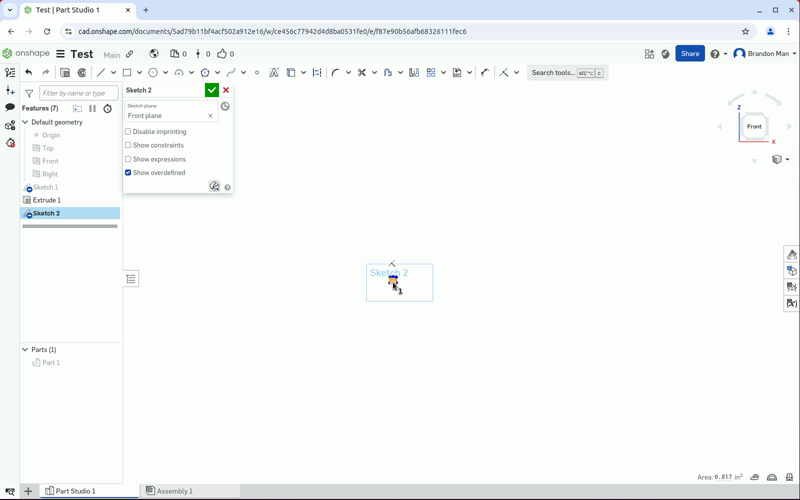
mouse_move(73, 352)
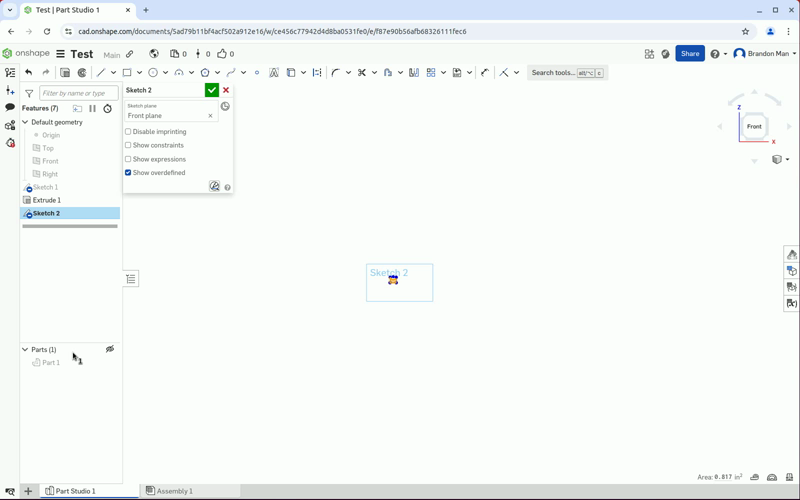
key(shift+y)
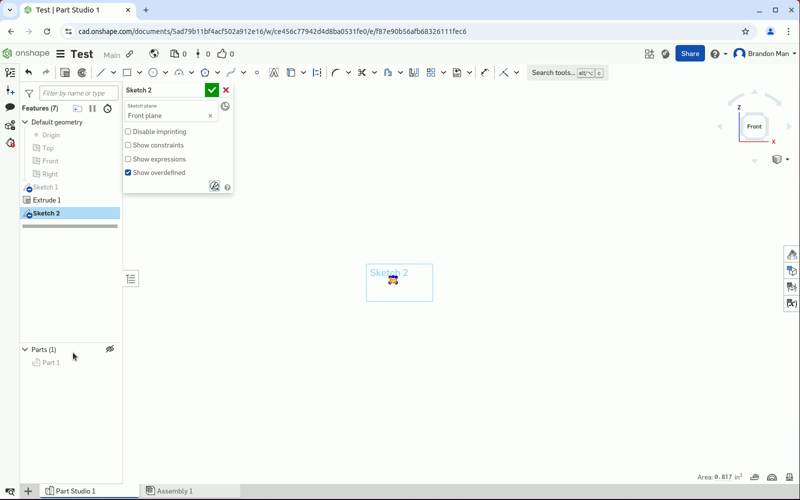
key(shift+e)
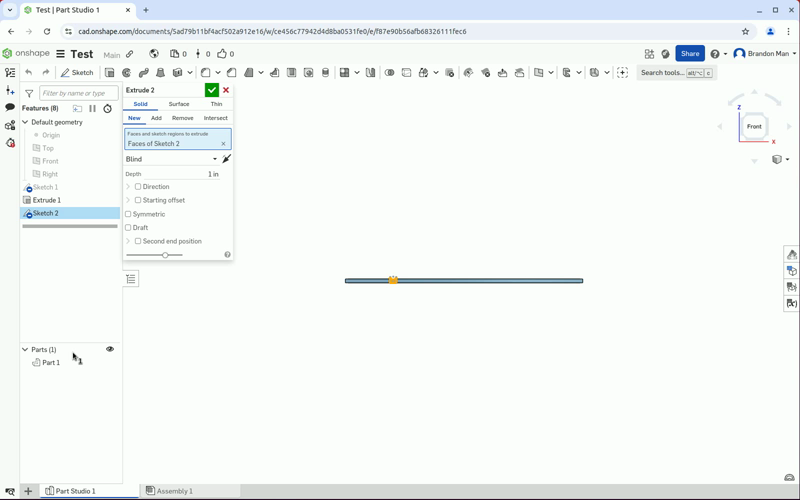
mouse_move(143, 106)
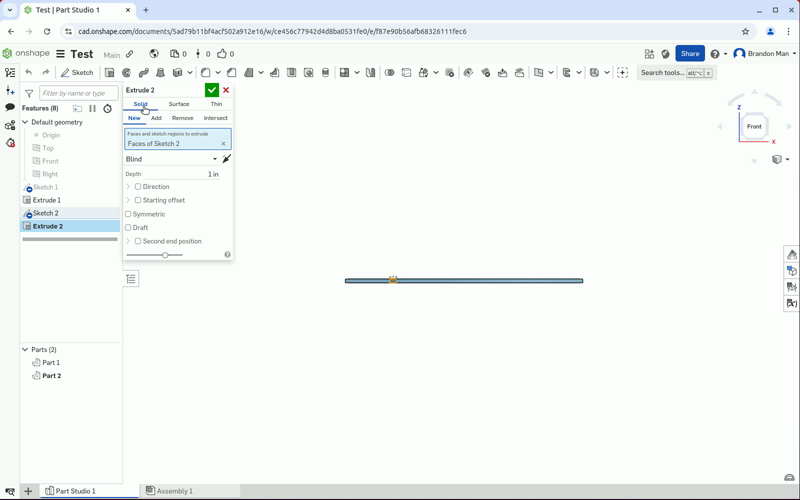
click(143, 106)
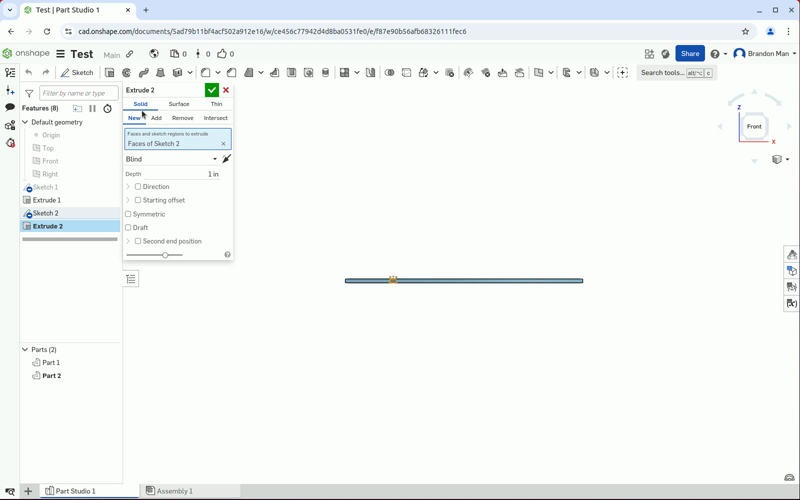
mouse_move(137, 120)
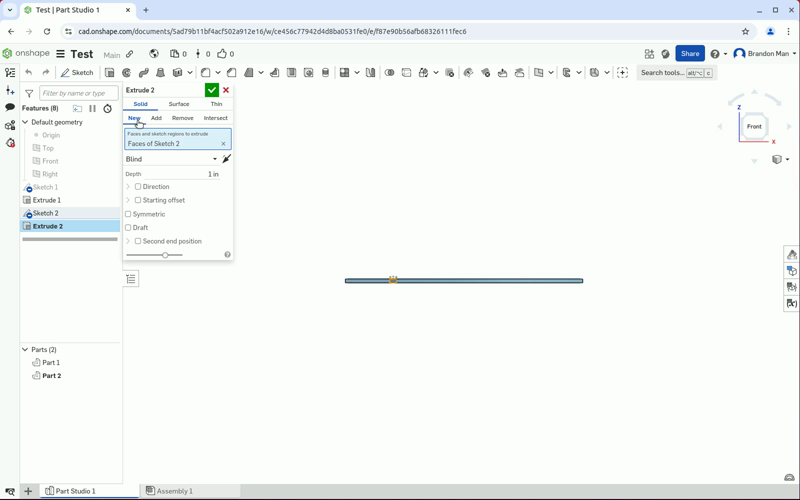
click(137, 120)
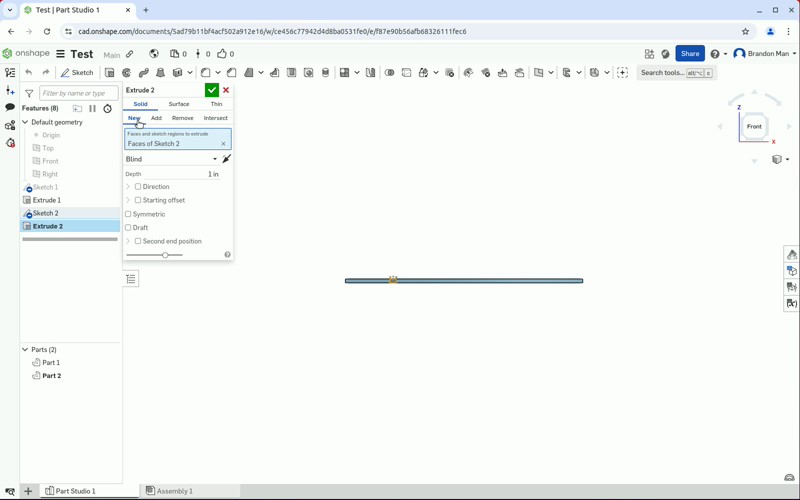
key(tab, 4)
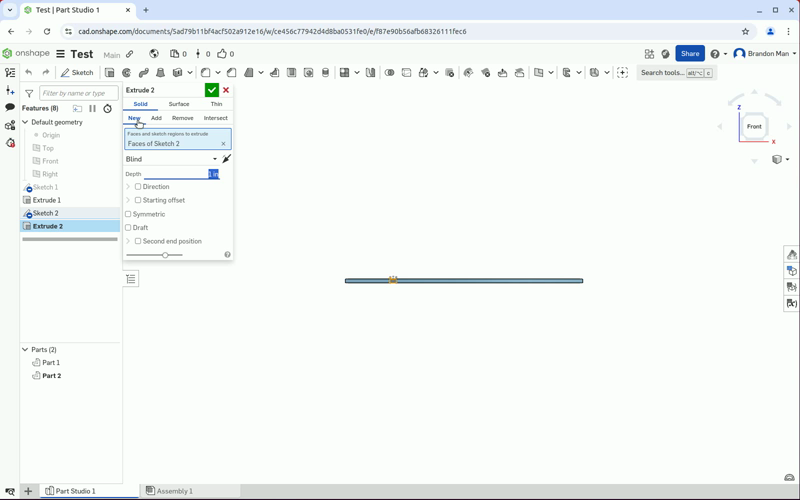
text(1.685)
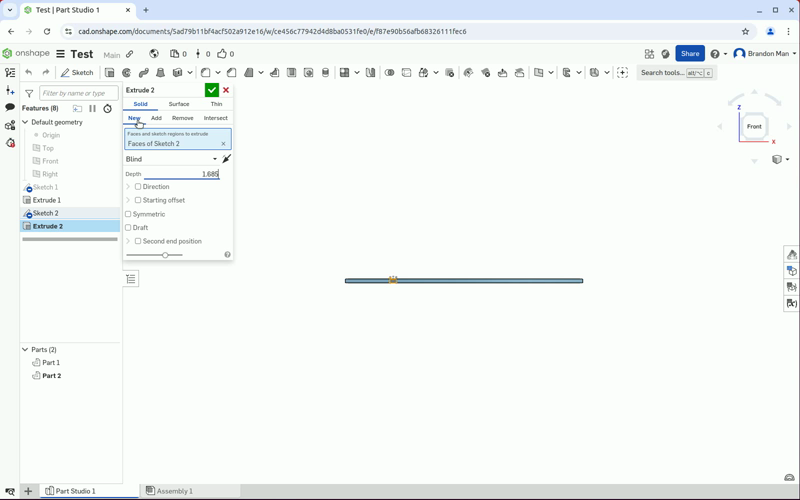
key(tab, 3)
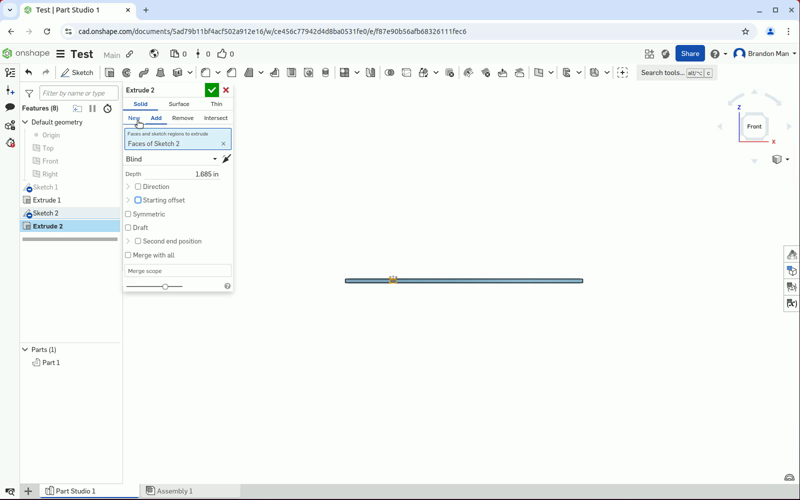
key(tab, 2)
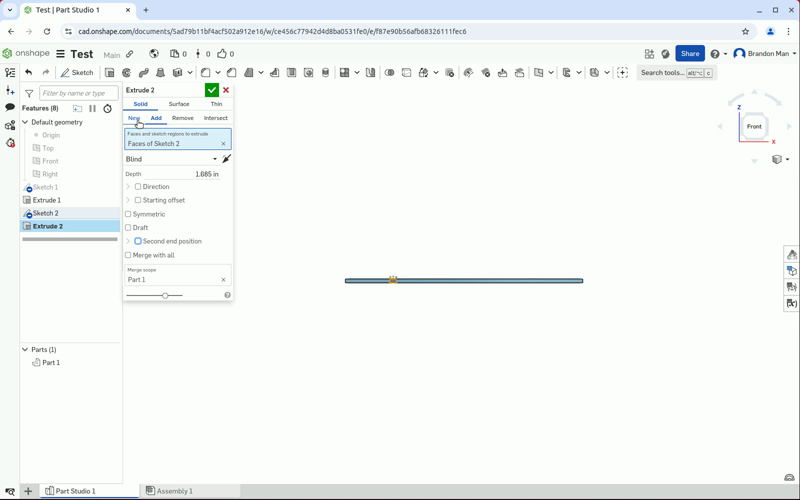
key(space)
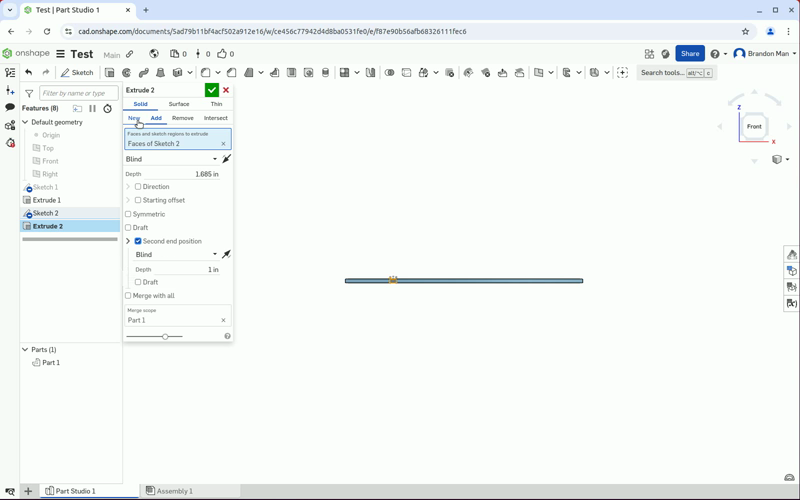
key(tab, 3)
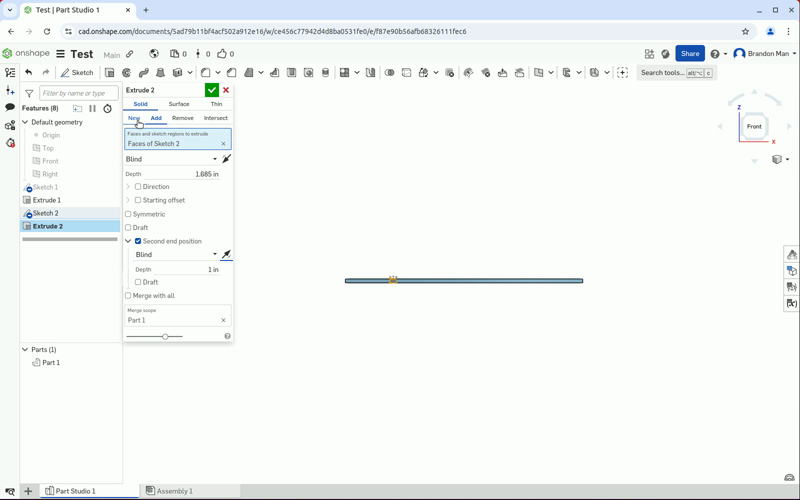
text(16.128)
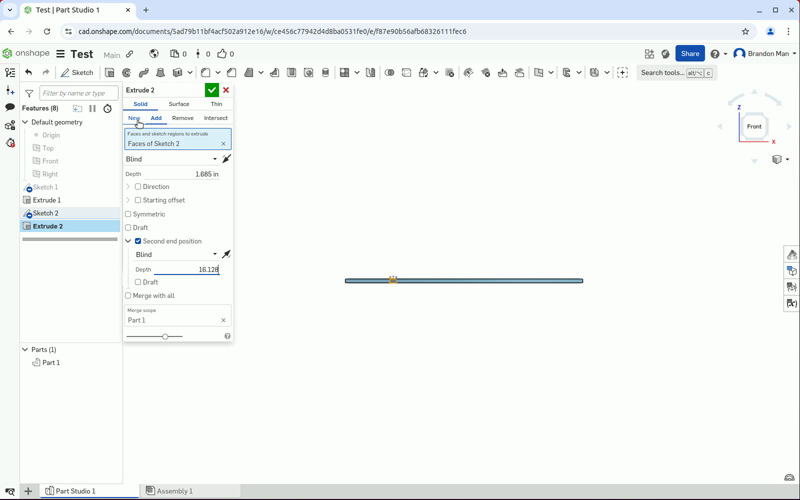
key(enter)
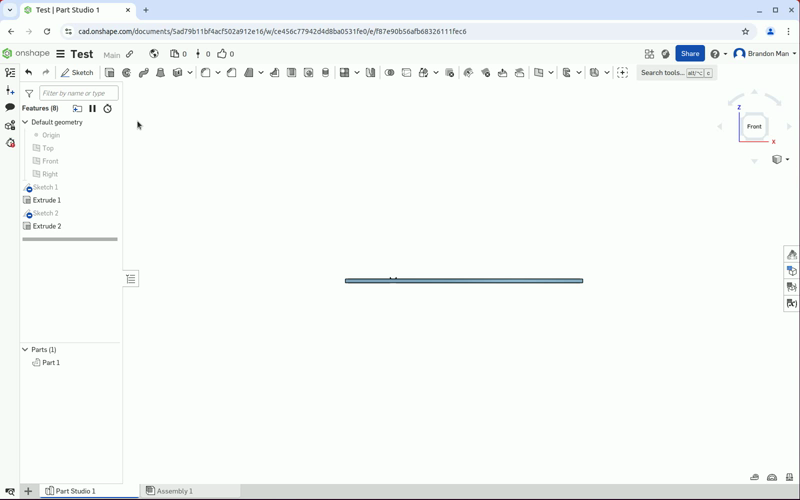
key(shift+h)
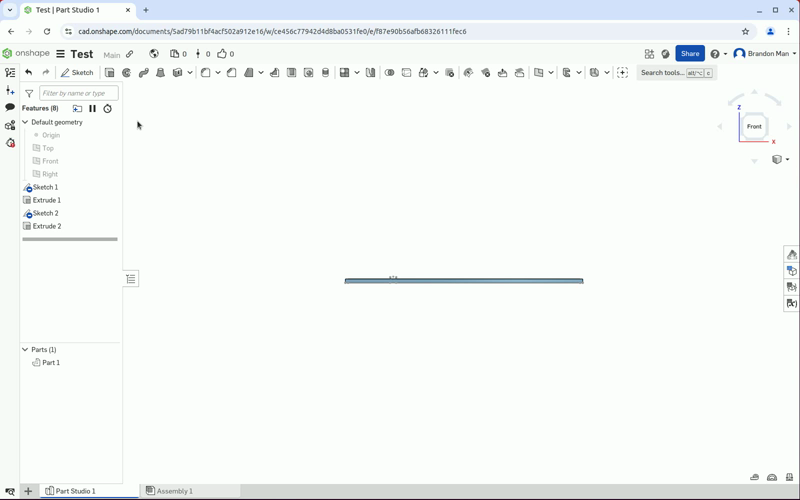
key(shift+h)
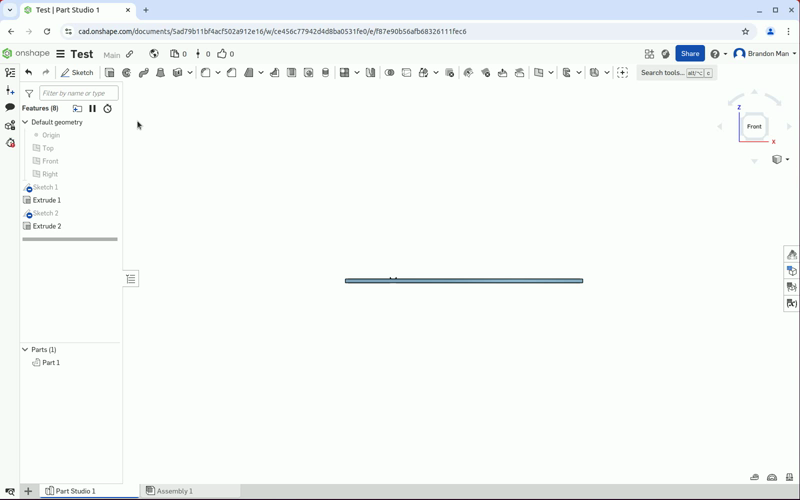
mouse_move(73, 189)
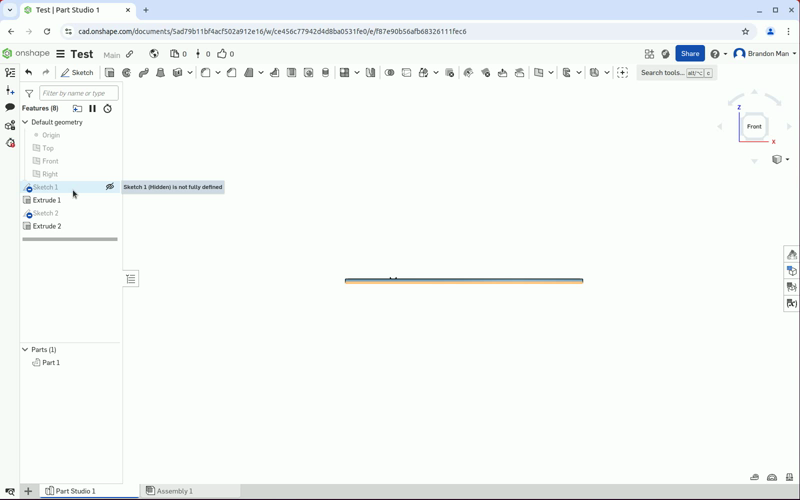
click(73, 189)
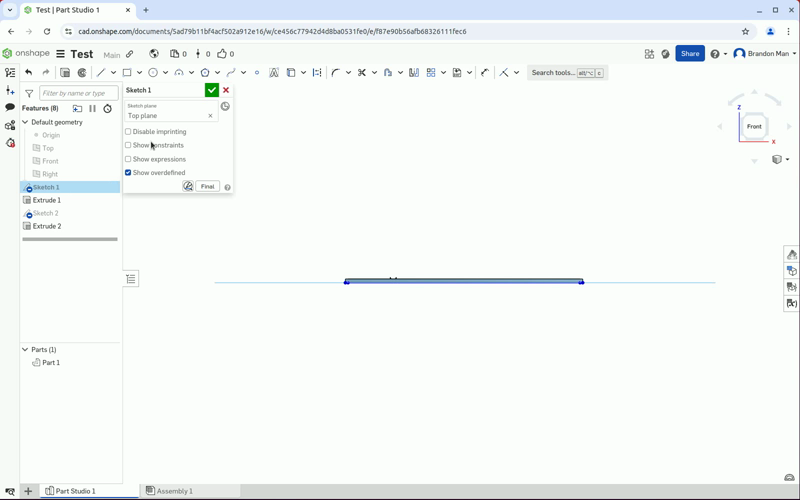
mouse_move(229, 92)
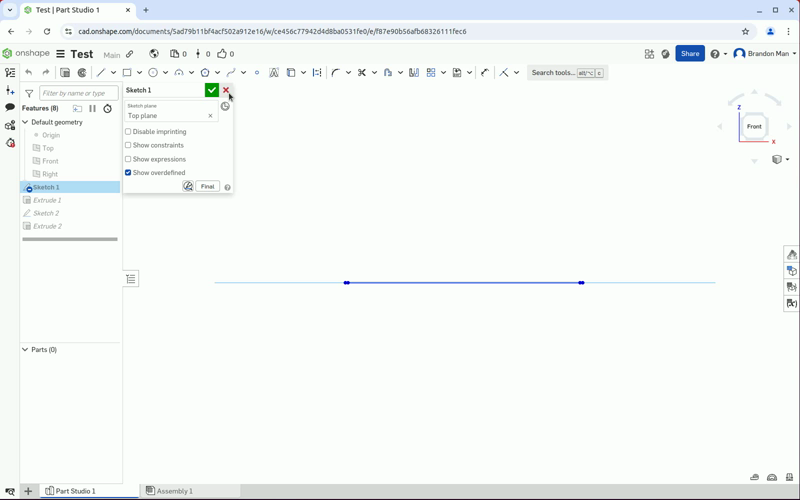
click(229, 92)
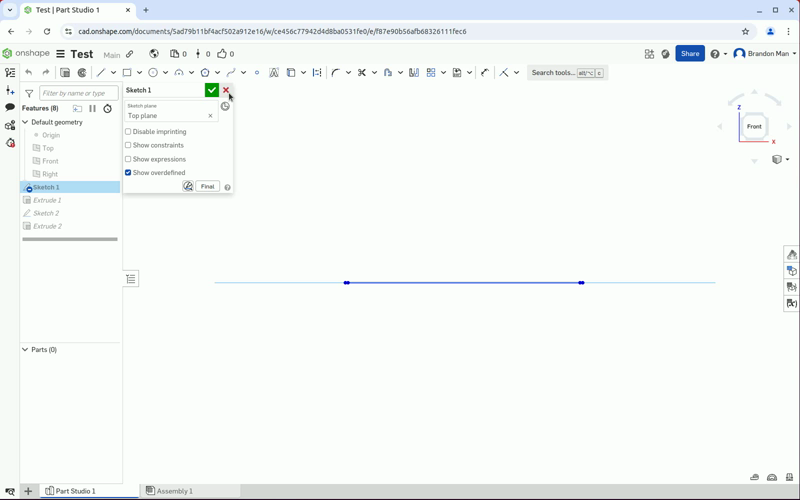
key(shift+s)
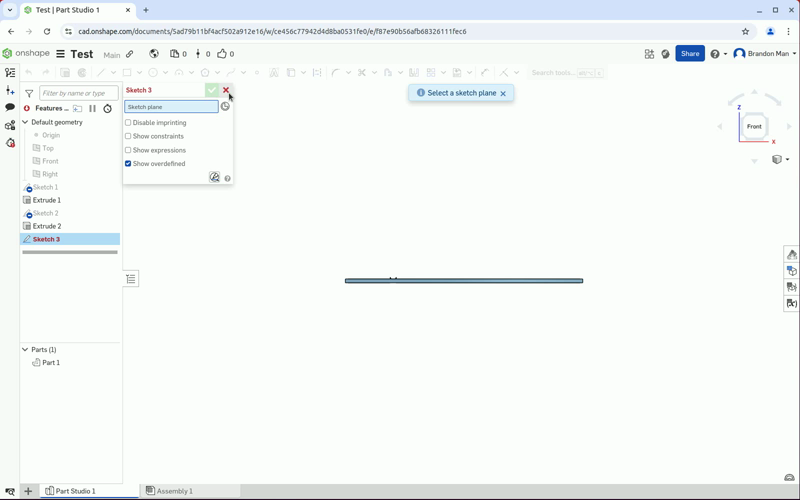
mouse_move(73, 163)
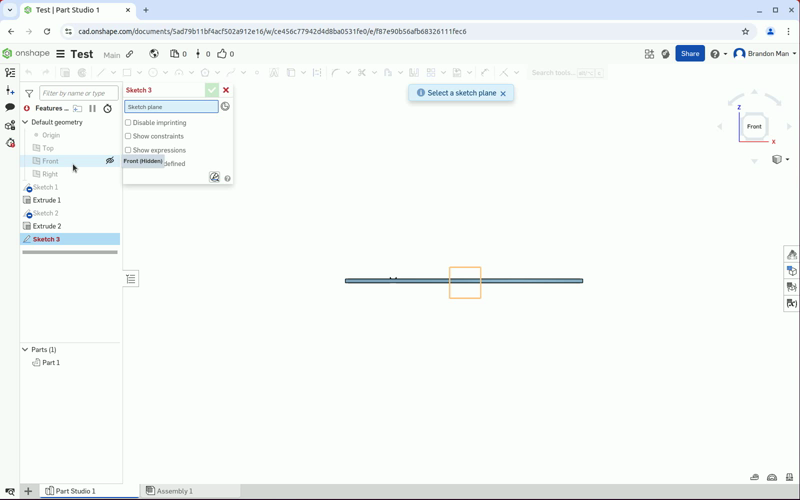
click(73, 163)
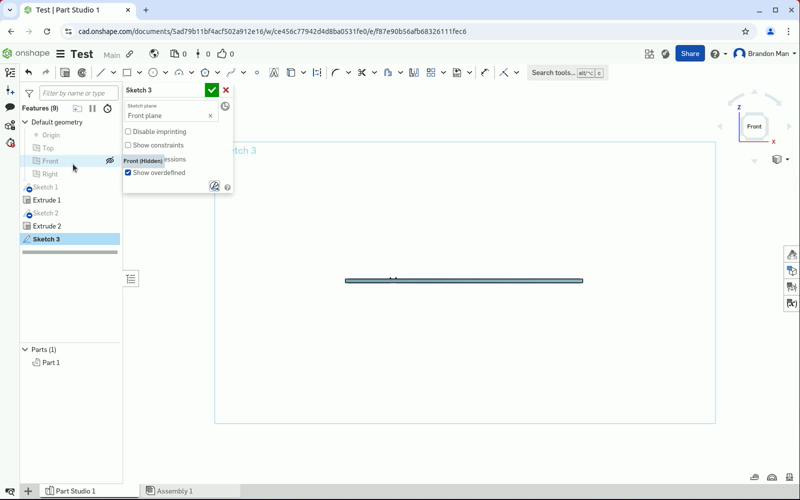
mouse_move(73, 352)
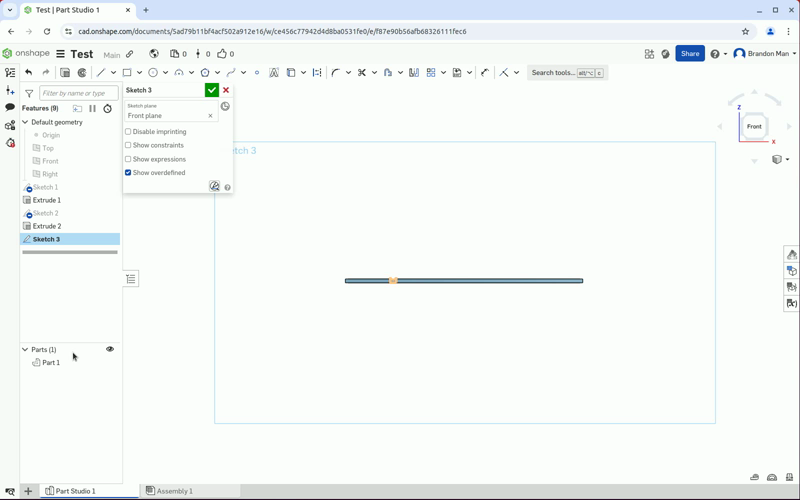
key(y)
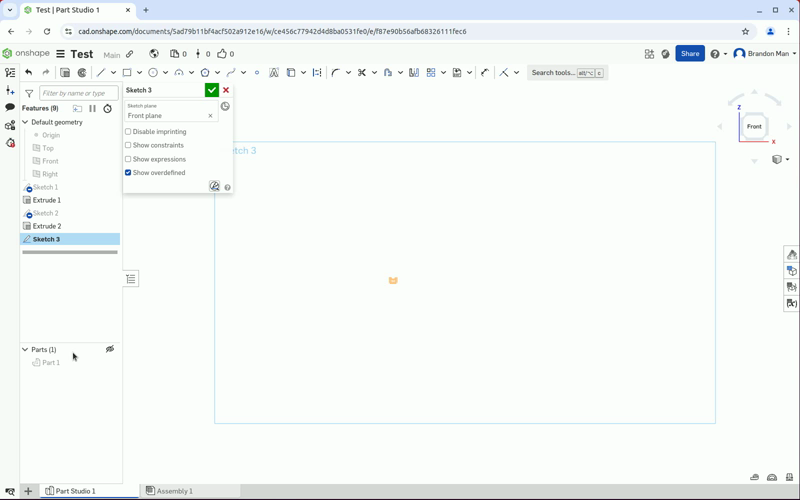
key(l)
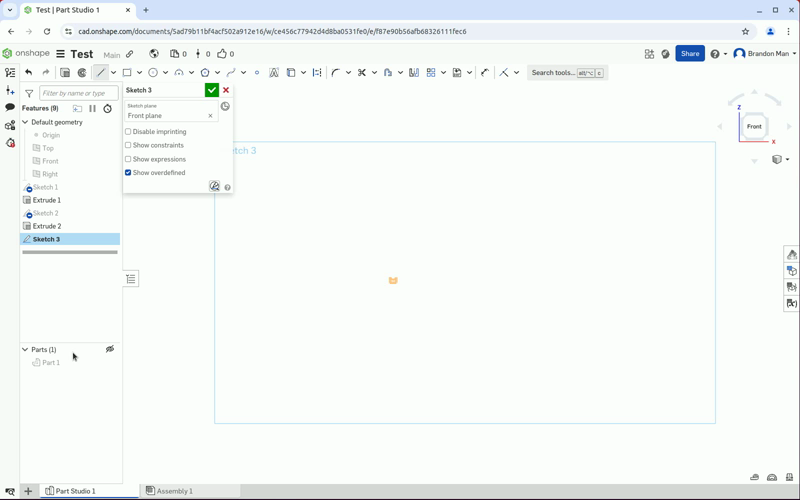
key_down(shift)
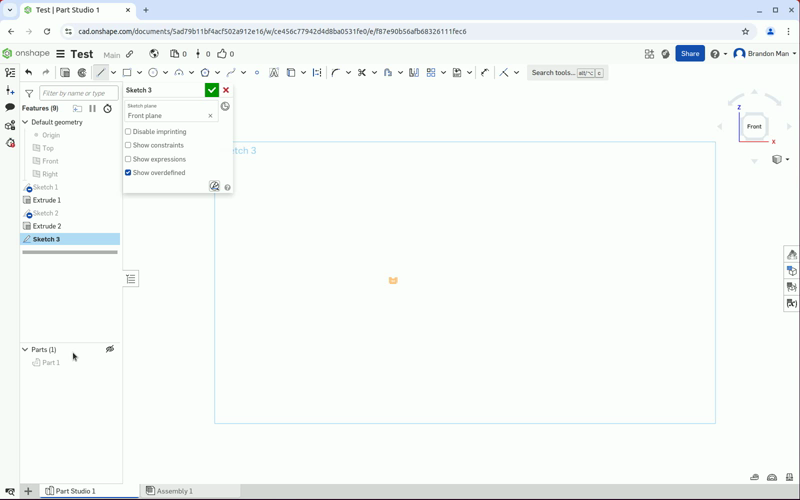
mouse_move(526, 282)
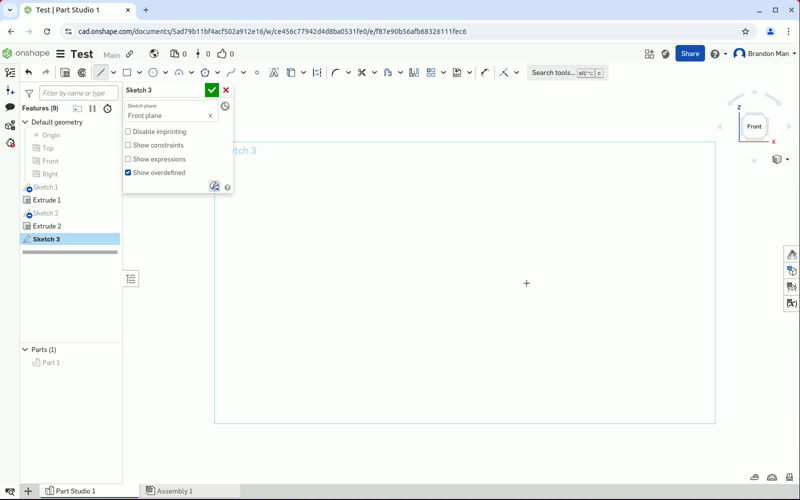
click(526, 282)
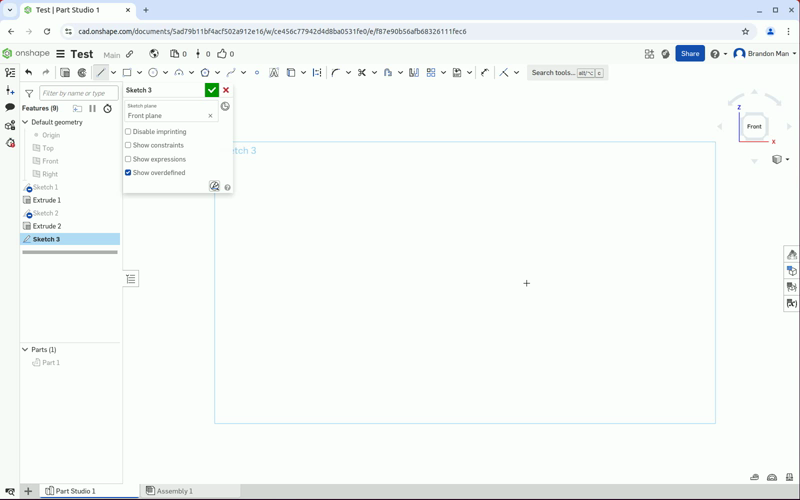
key_up(shift)
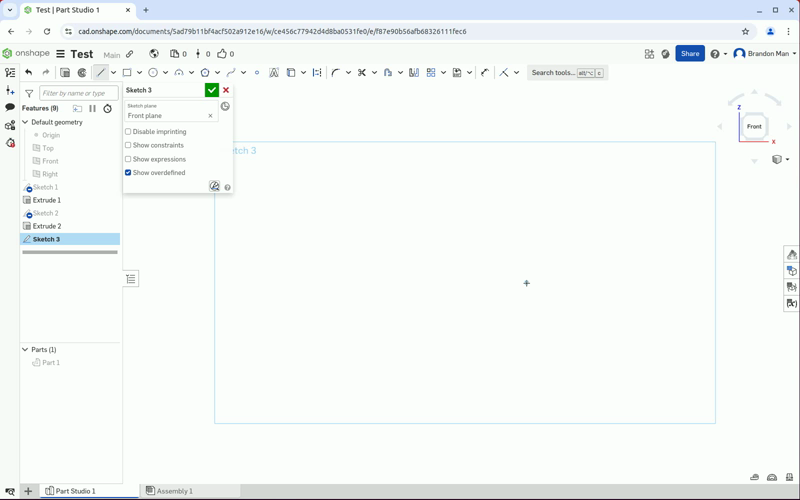
key_down(shift)
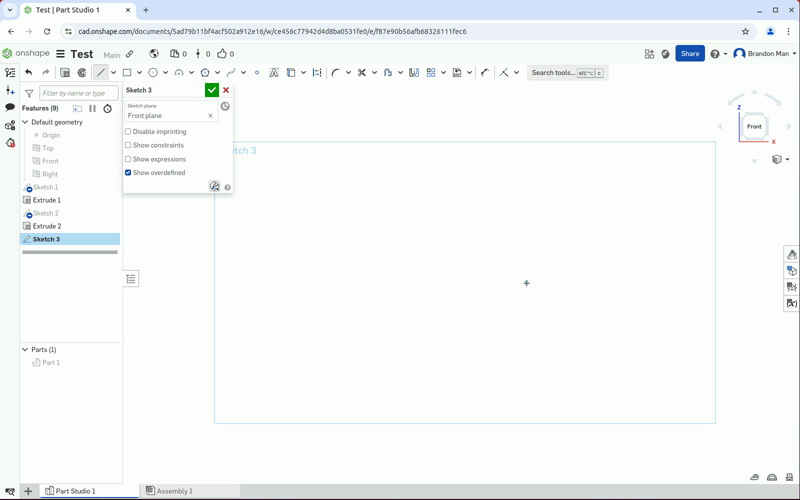
mouse_move(556, 282)
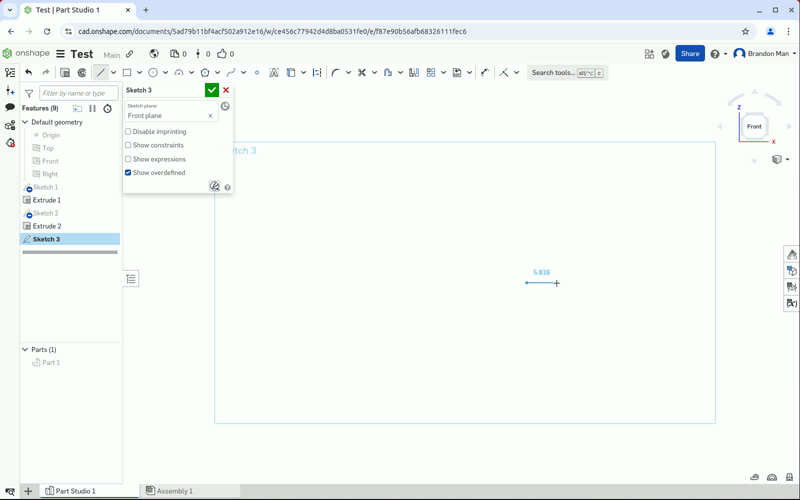
mouse_move(532, 282)
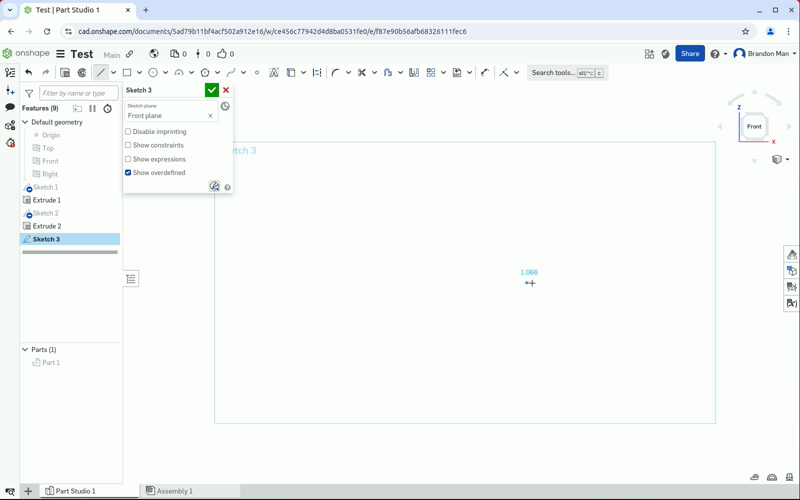
scroll(6)
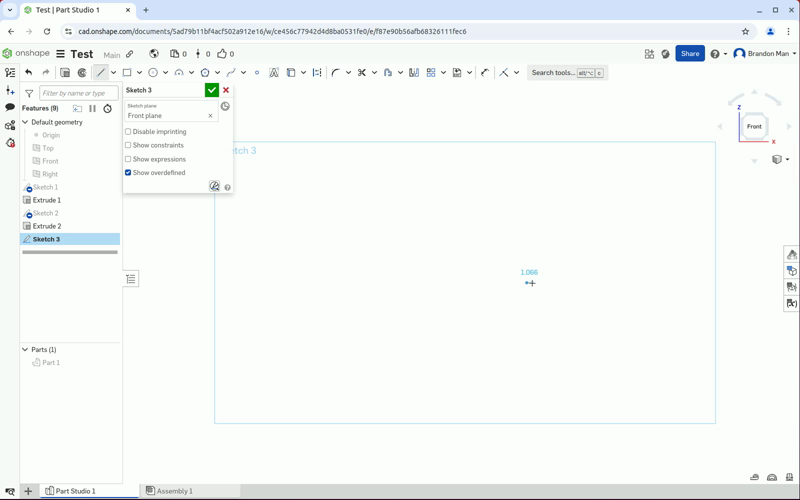
scroll(6)
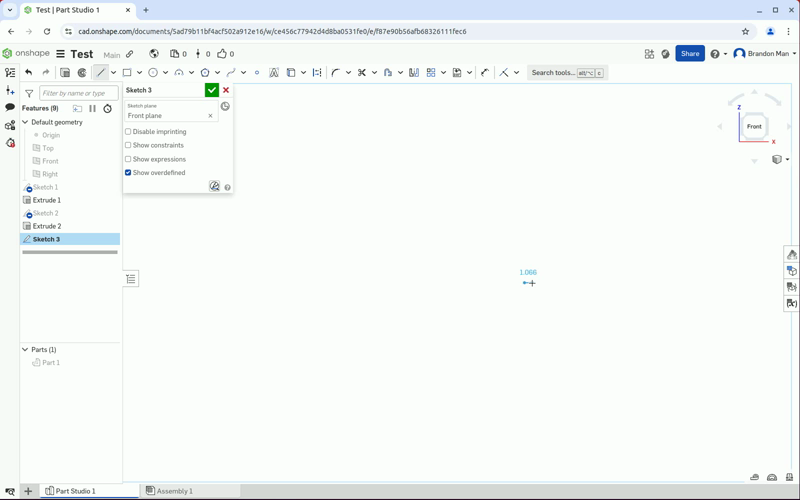
scroll(6)
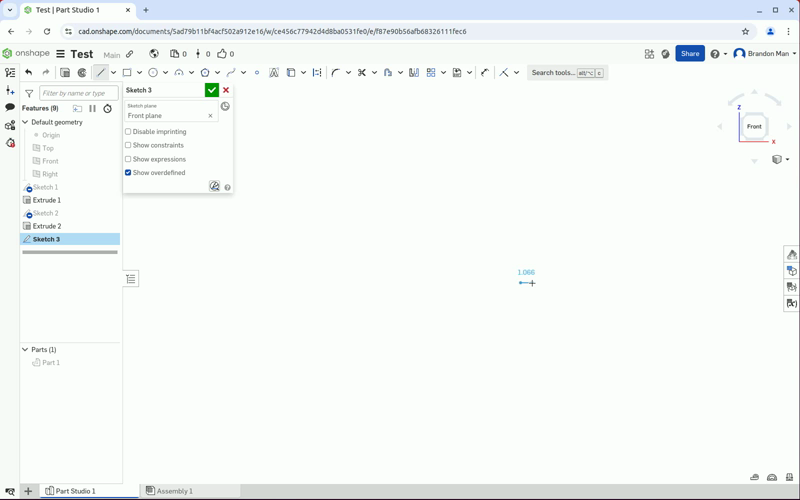
scroll(6)
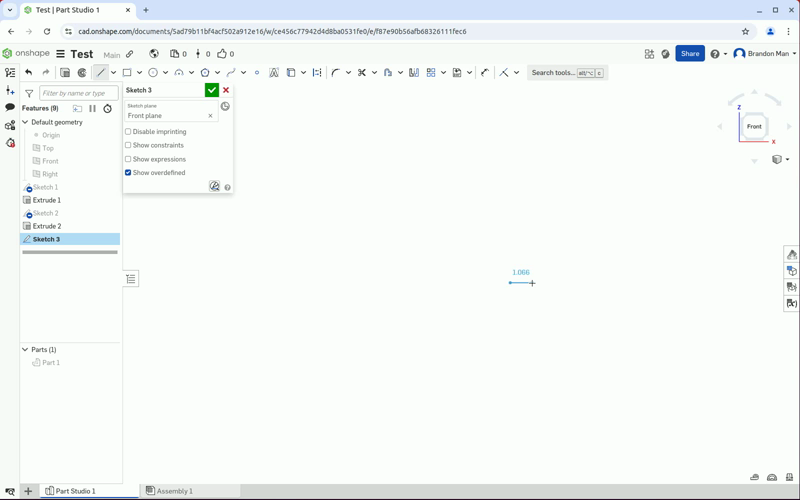
scroll(6)
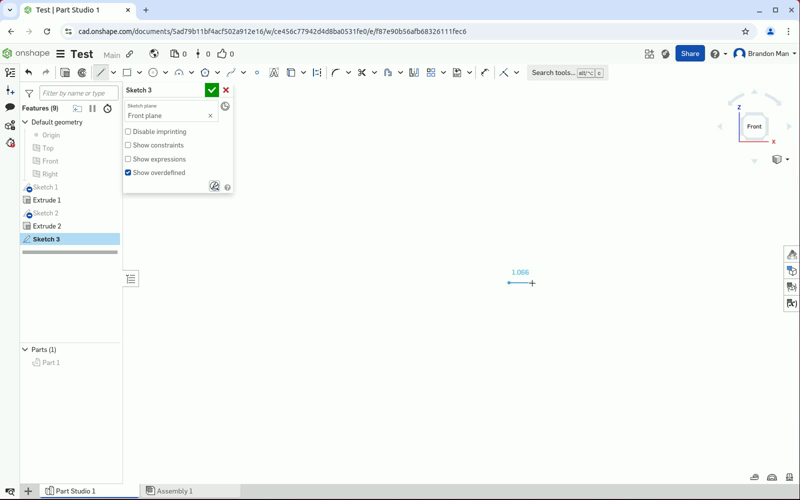
scroll(6)
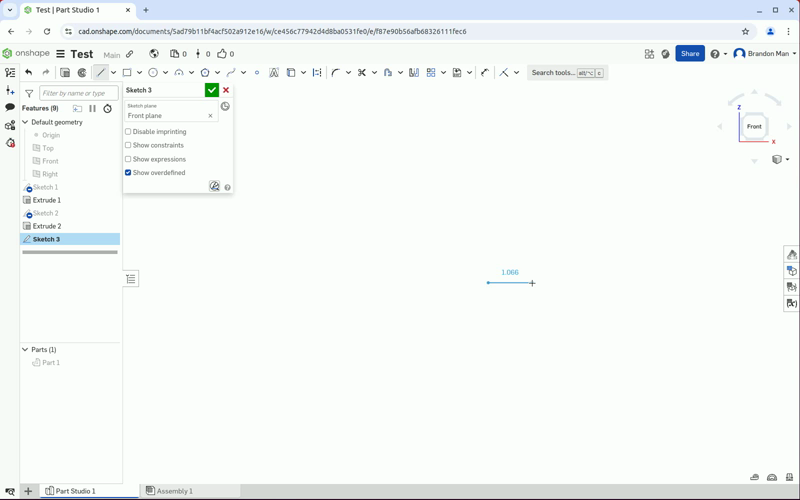
scroll(6)
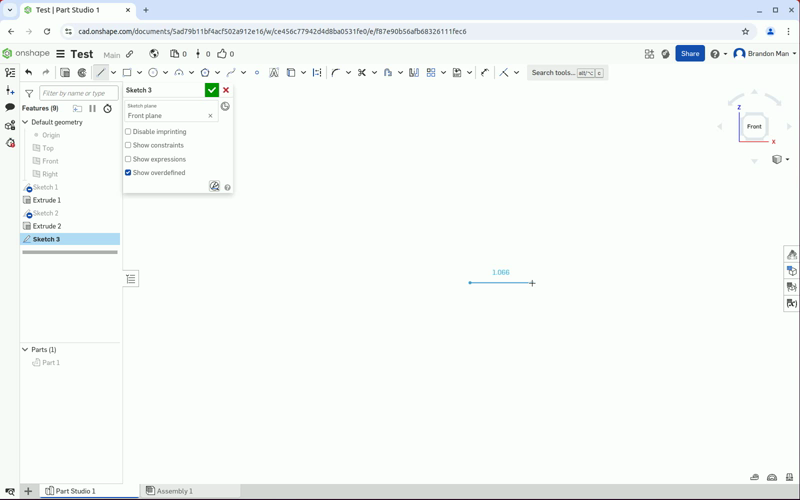
click(532, 282)
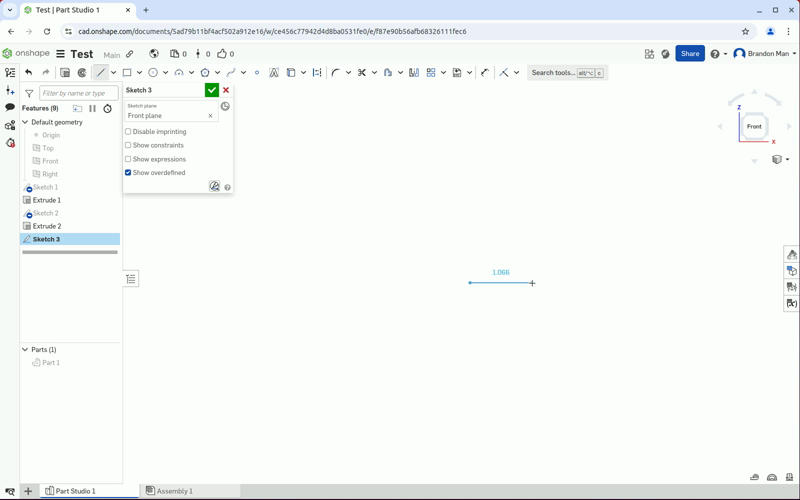
scroll(-6)
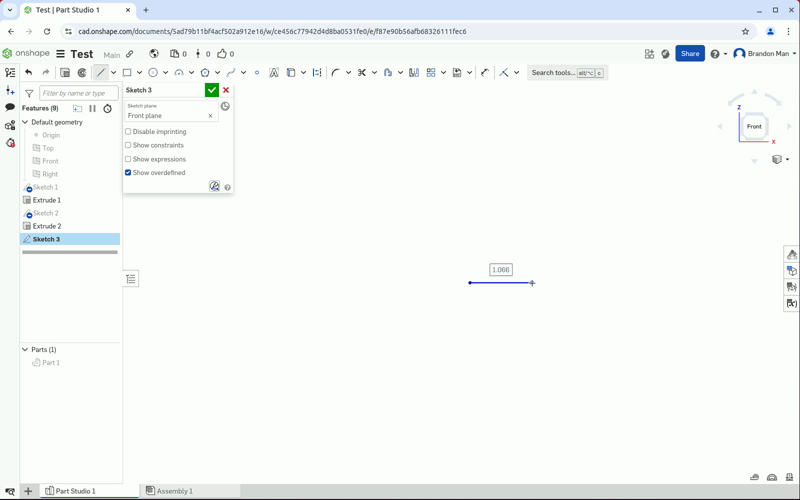
scroll(-6)
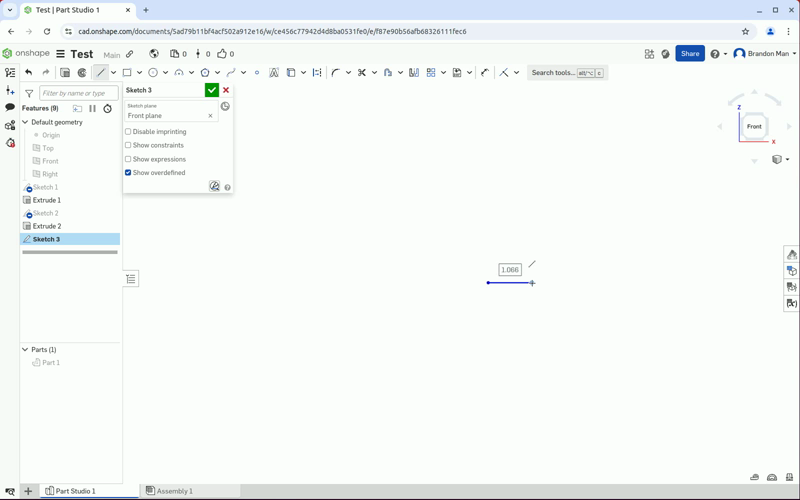
scroll(-6)
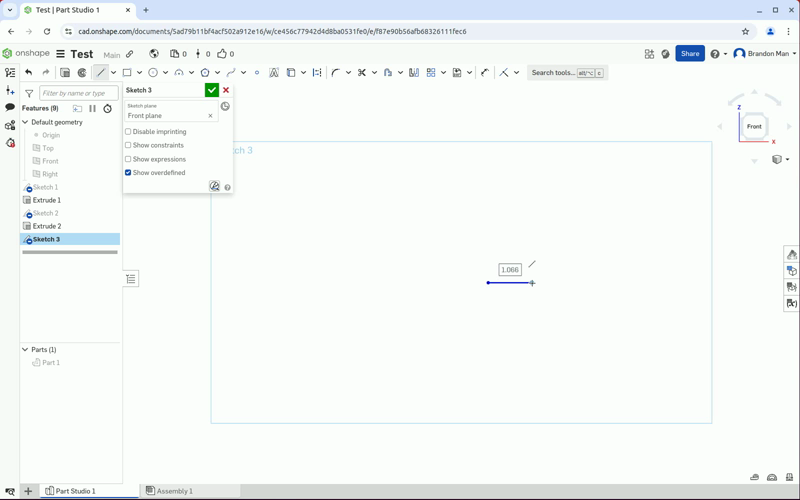
scroll(-6)
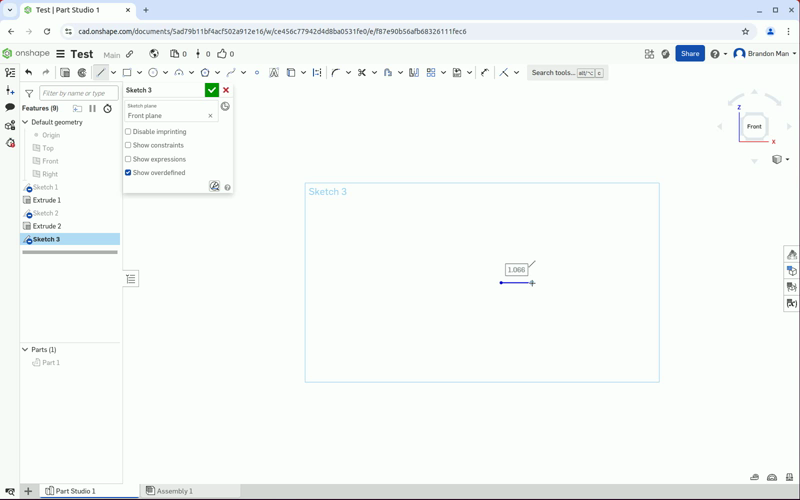
scroll(-6)
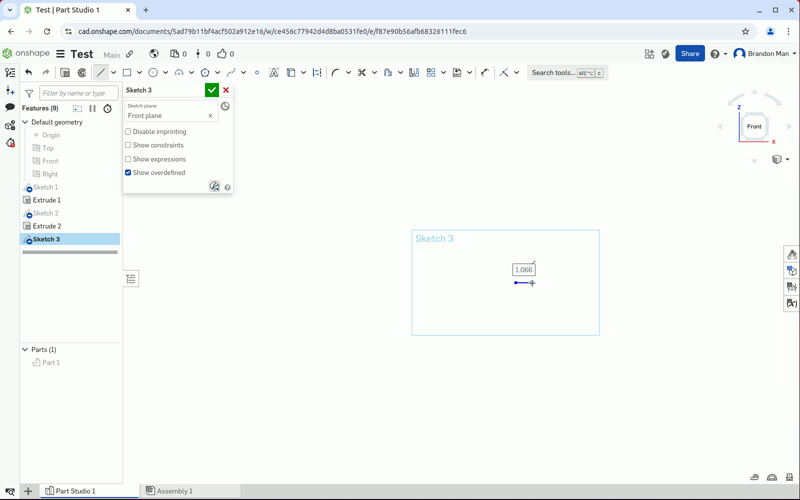
scroll(-6)
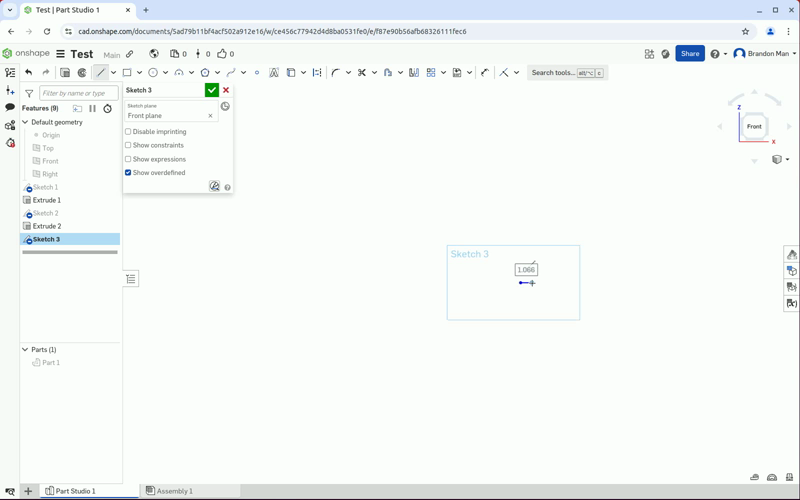
scroll(-6)
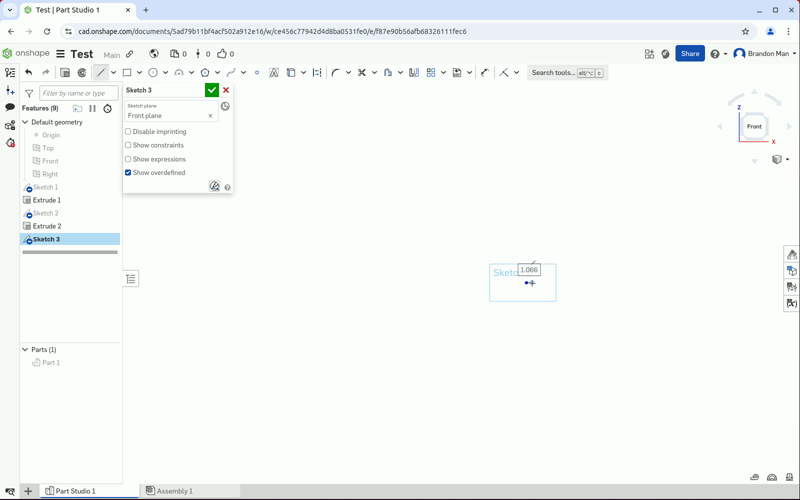
key_up(shift)
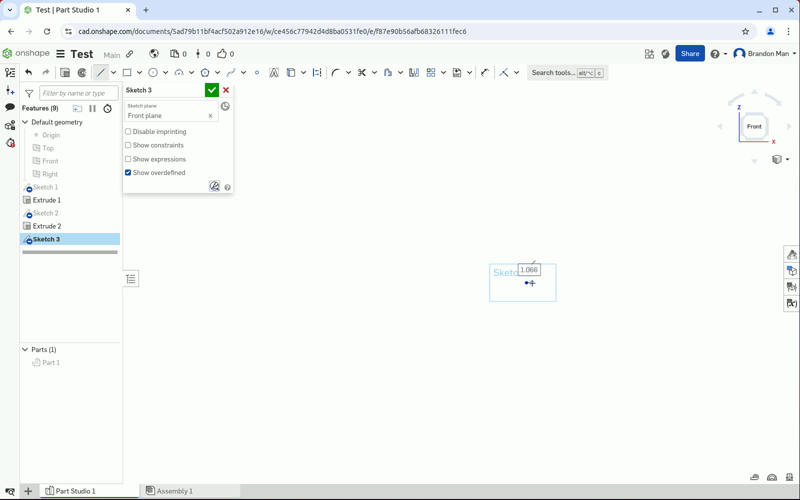
key_down(shift)
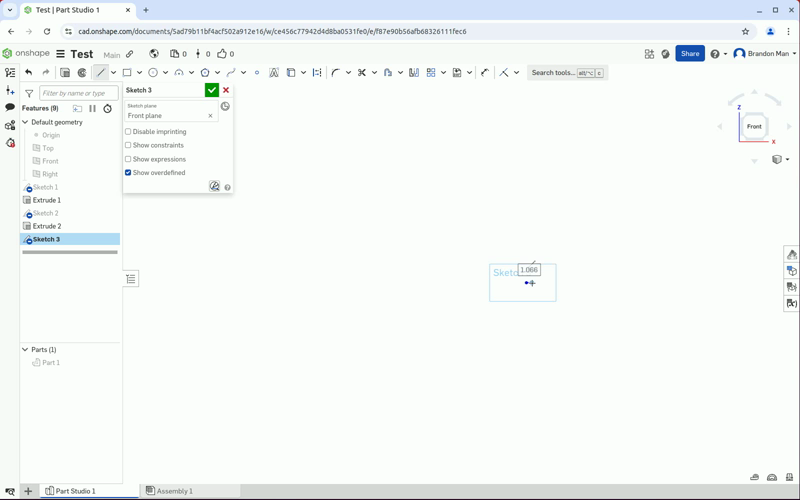
mouse_move(562, 282)
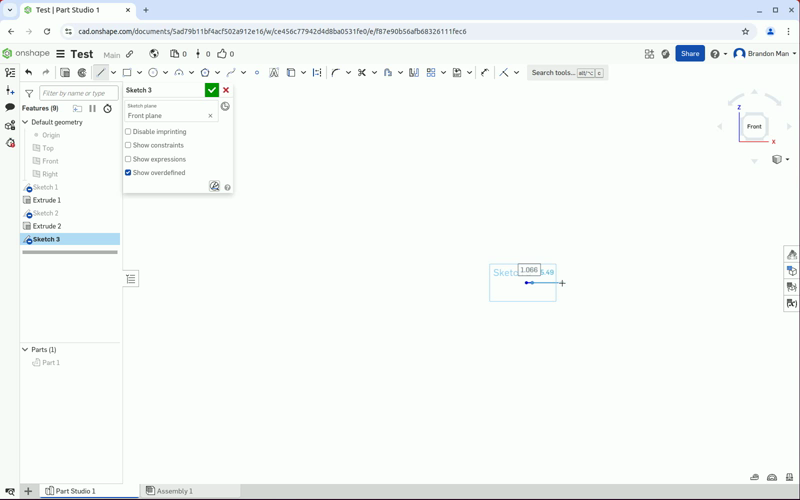
mouse_move(532, 277)
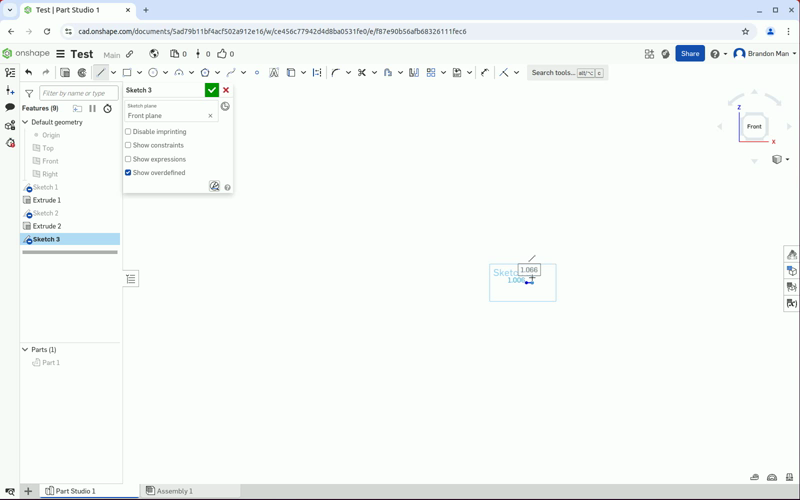
scroll(6)
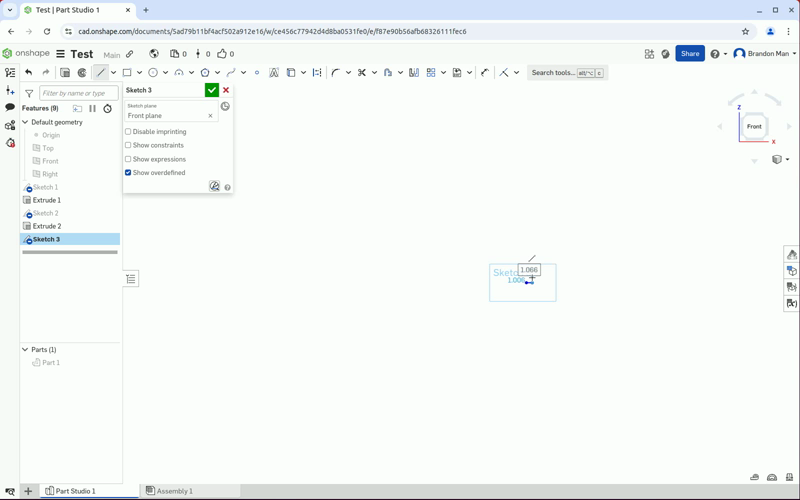
scroll(6)
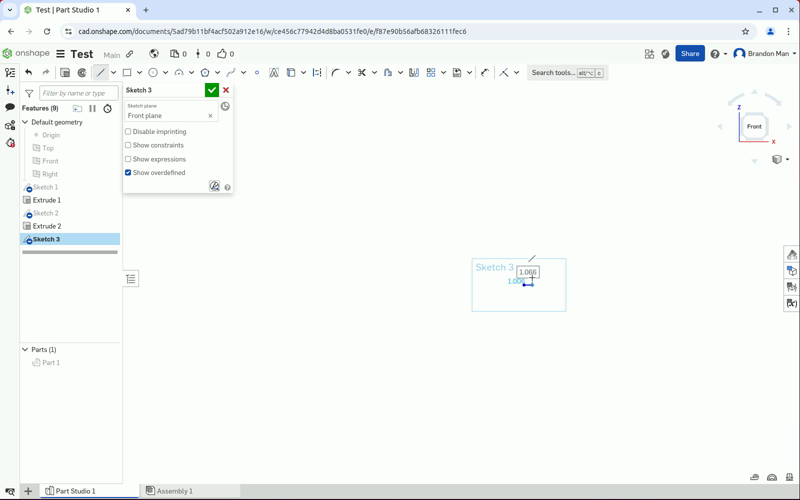
scroll(6)
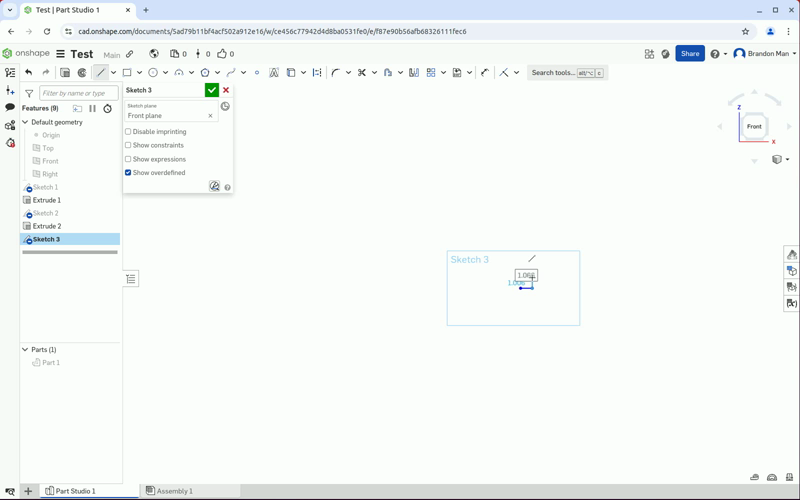
scroll(6)
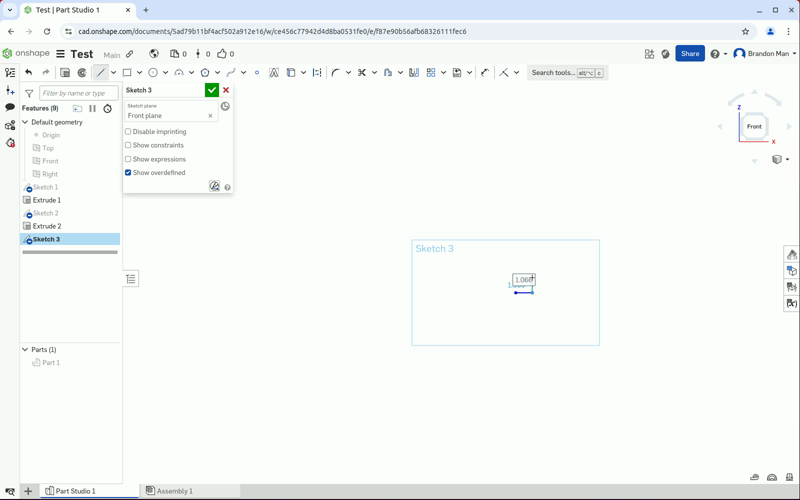
scroll(6)
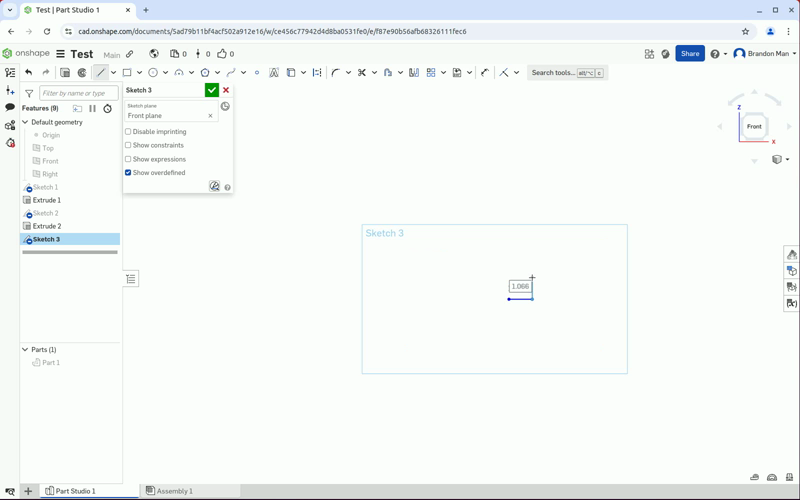
scroll(6)
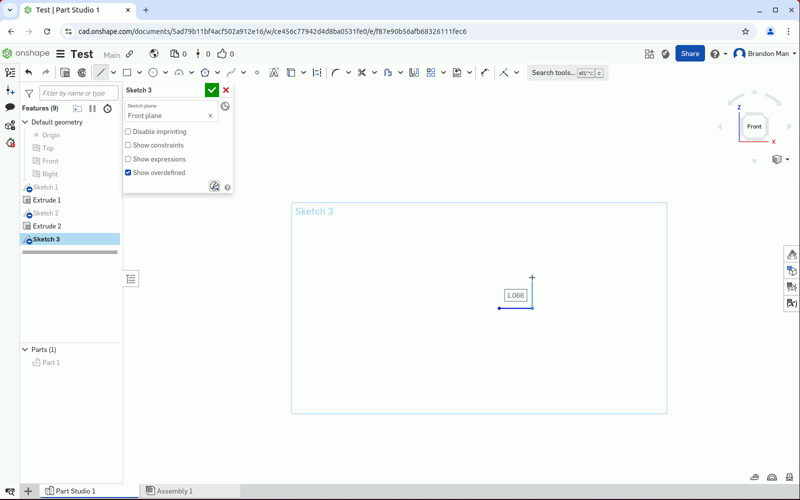
scroll(6)
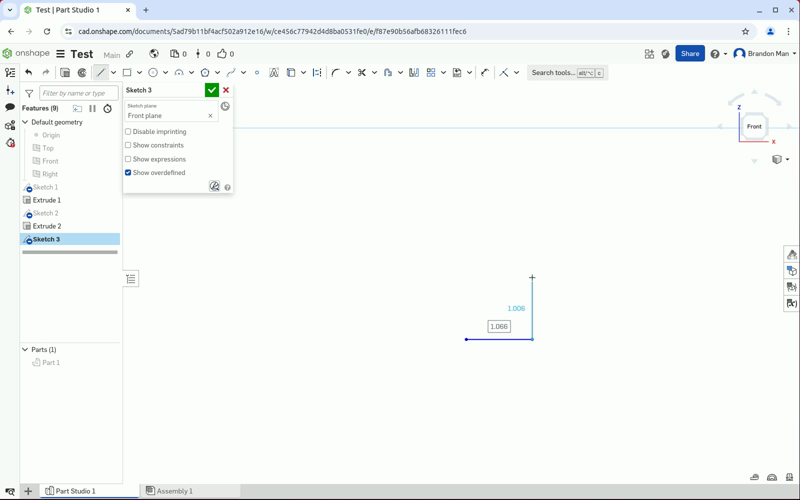
click(532, 277)
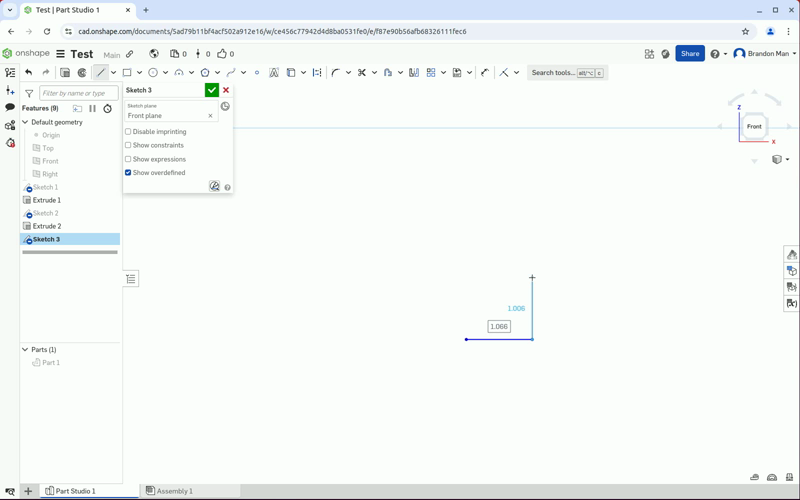
scroll(-6)
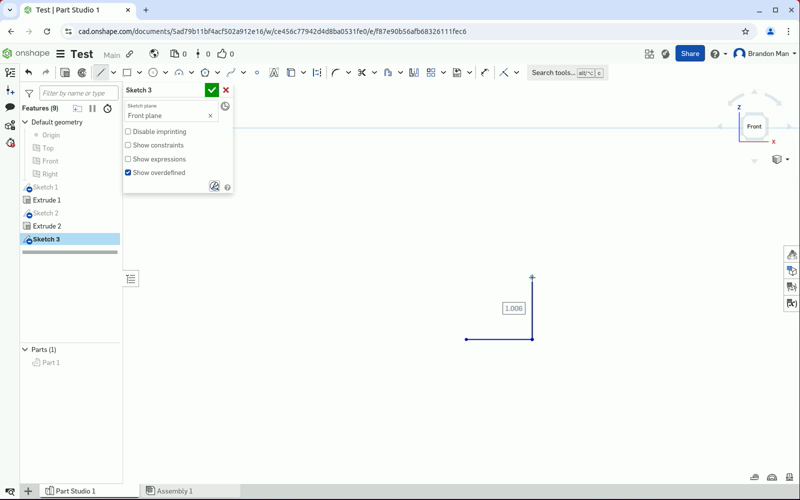
scroll(-6)
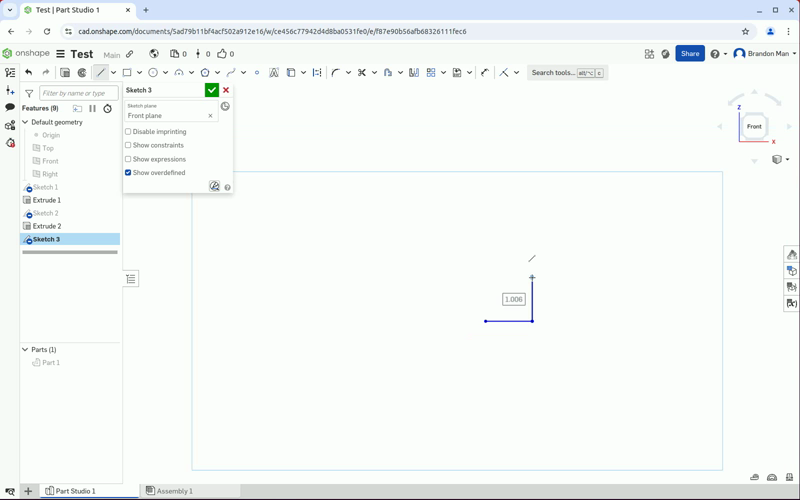
scroll(-6)
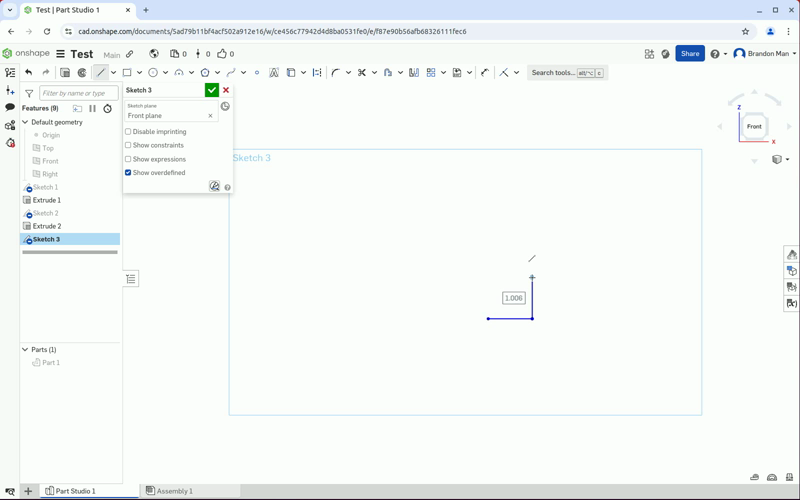
scroll(-6)
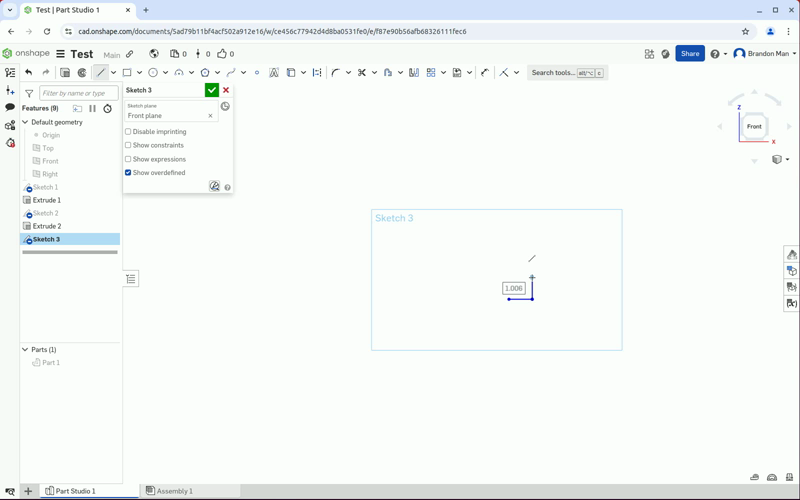
scroll(-6)
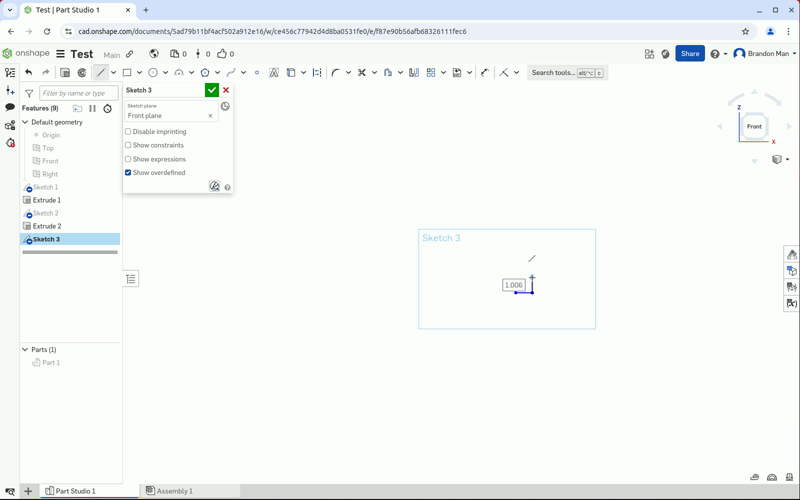
scroll(-6)
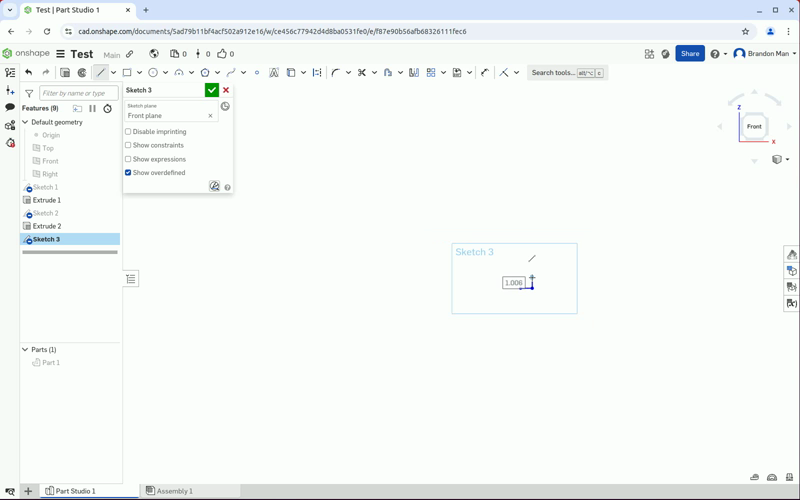
scroll(-6)
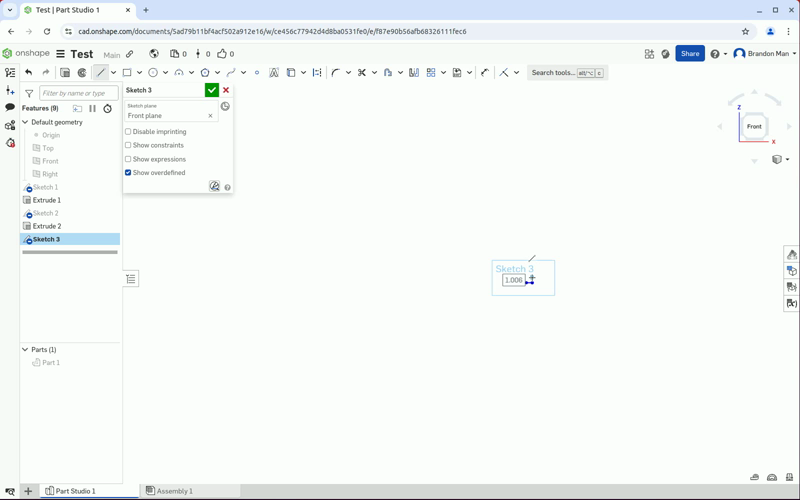
key_up(shift)
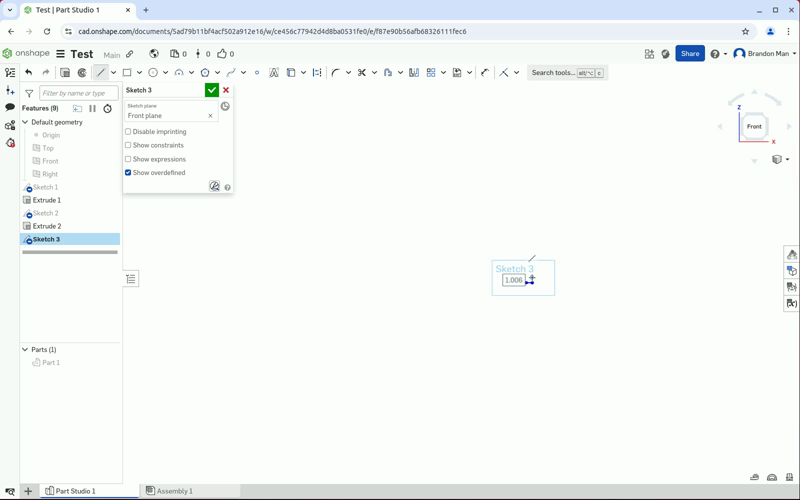
key(esc)
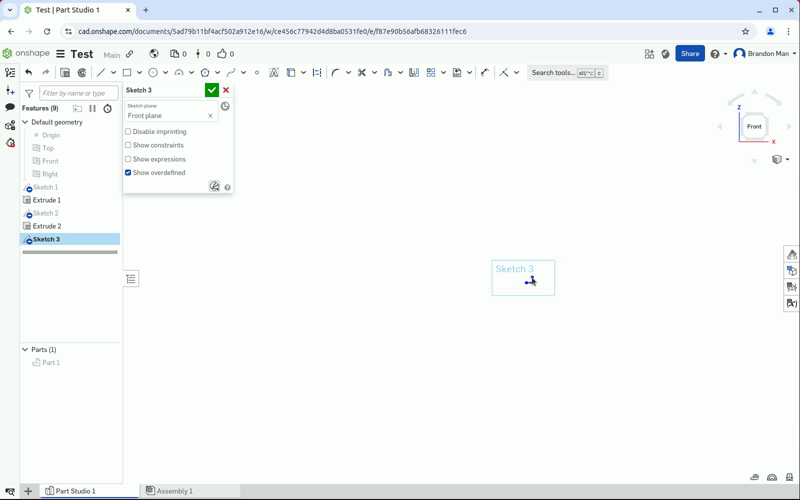
key(a)
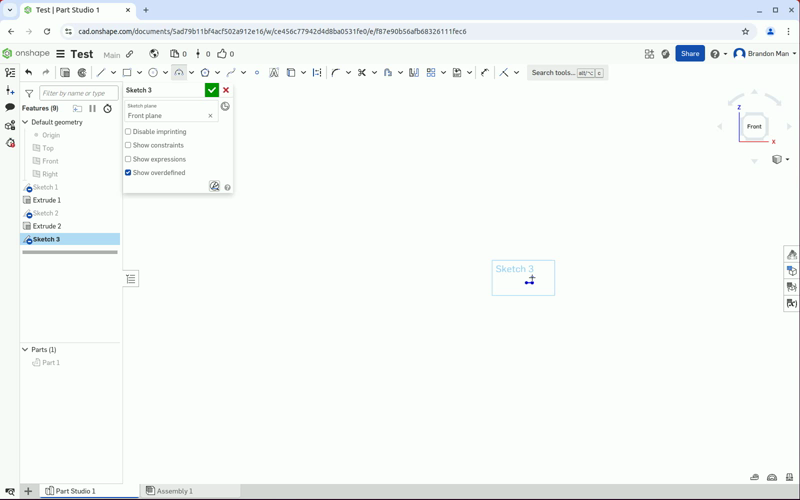
mouse_move(532, 277)
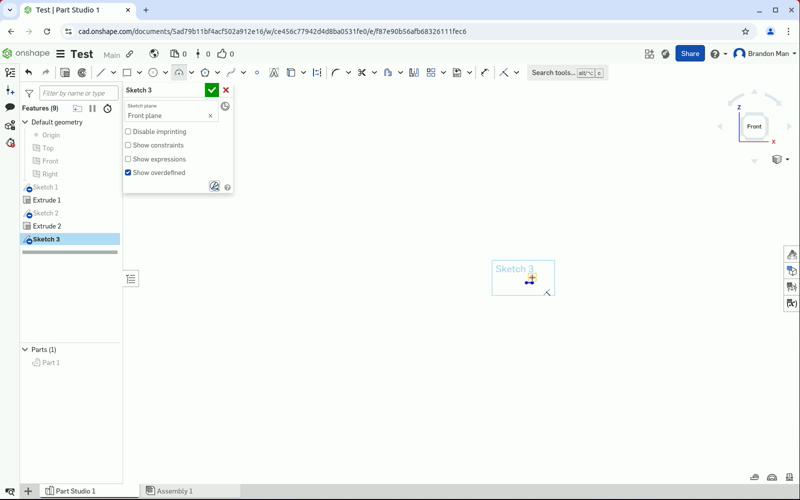
click(532, 277)
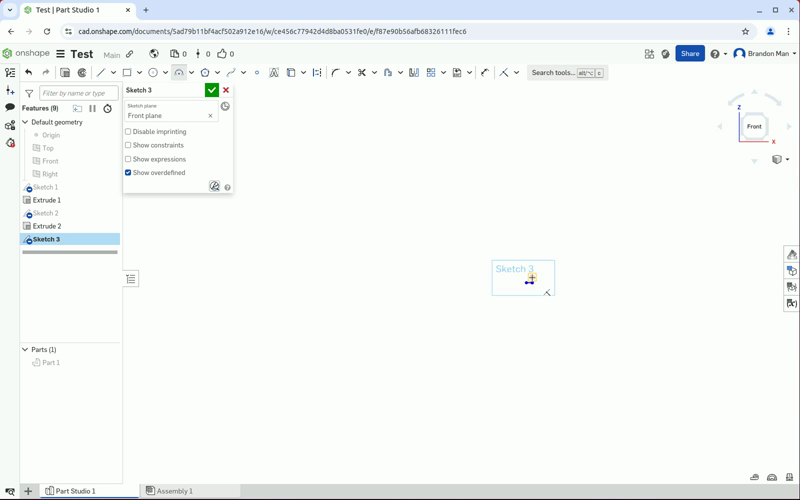
key_down(shift)
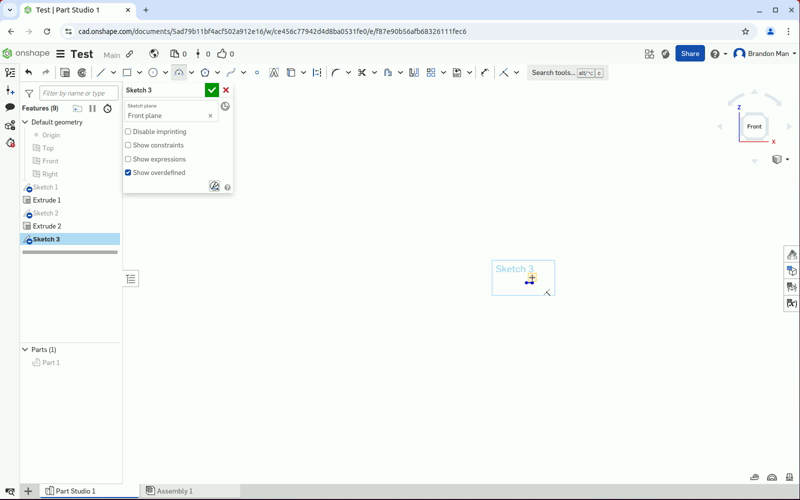
mouse_move(526, 277)
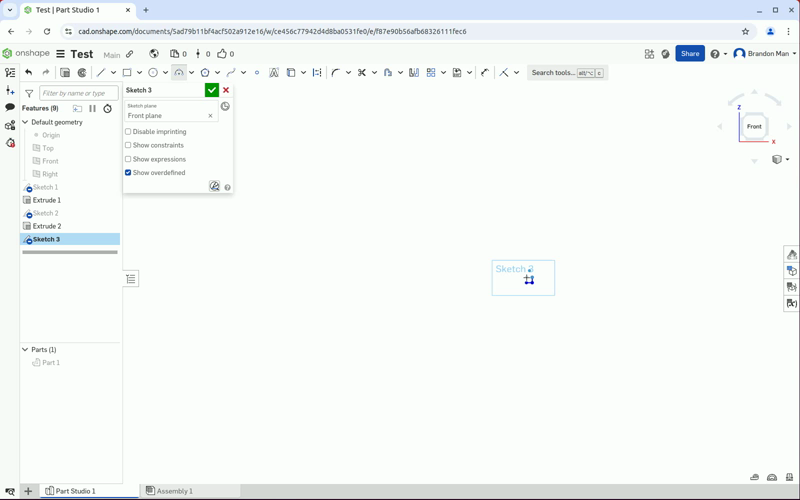
scroll(6)
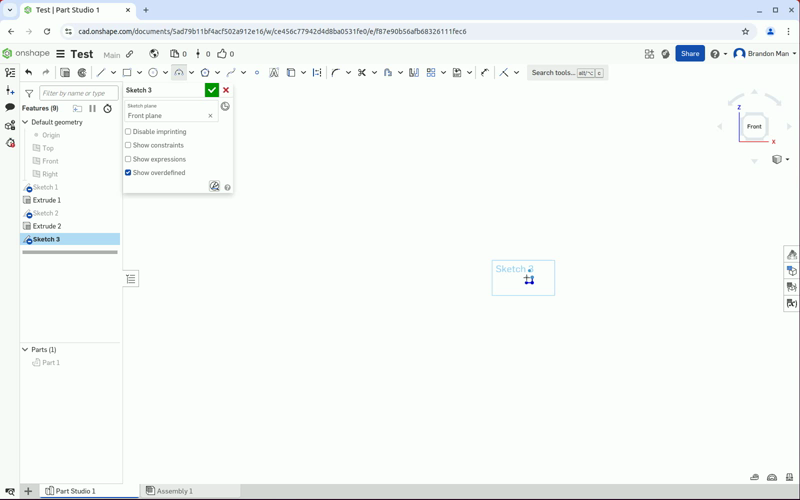
scroll(6)
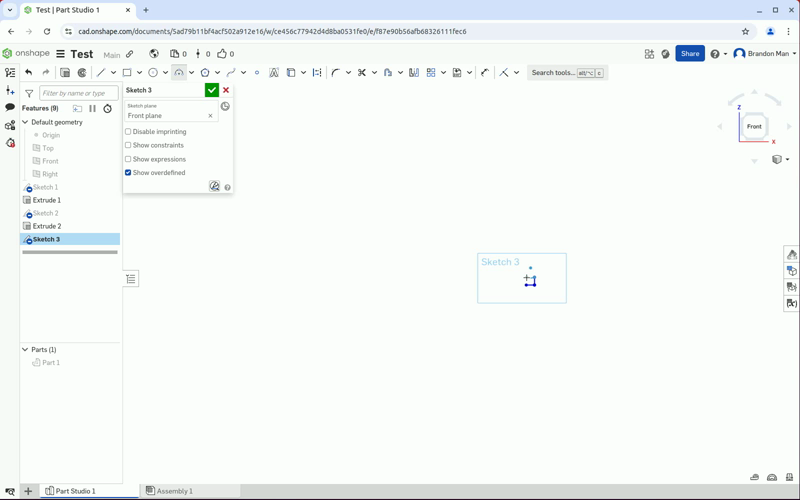
scroll(6)
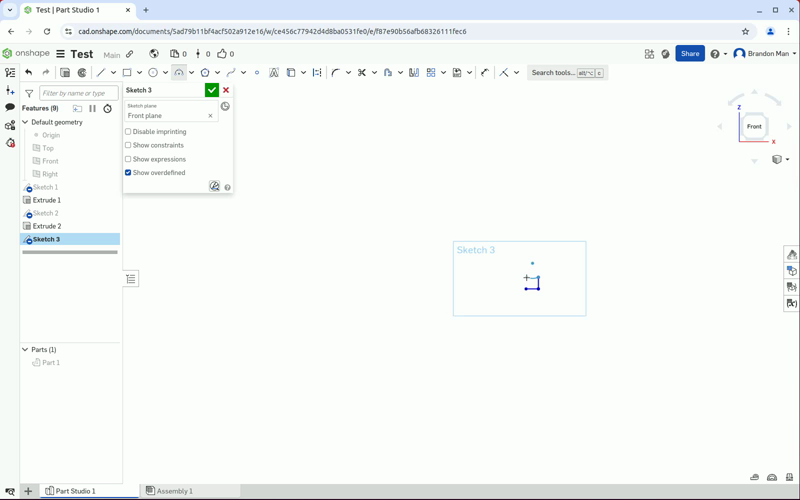
scroll(6)
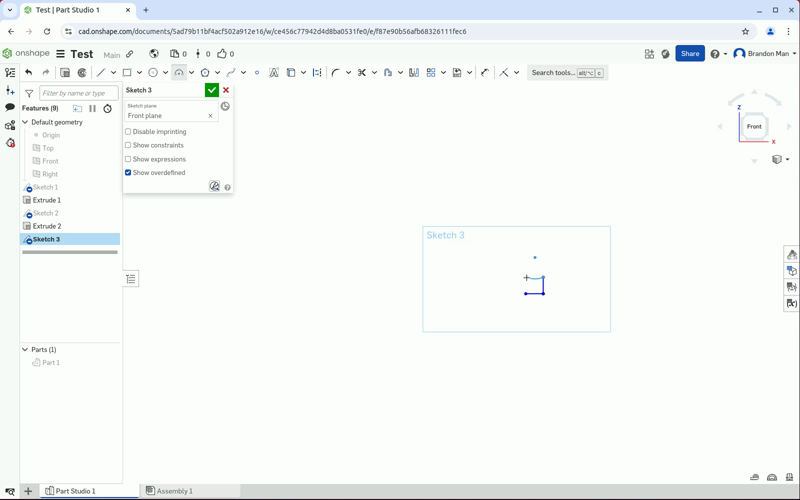
scroll(6)
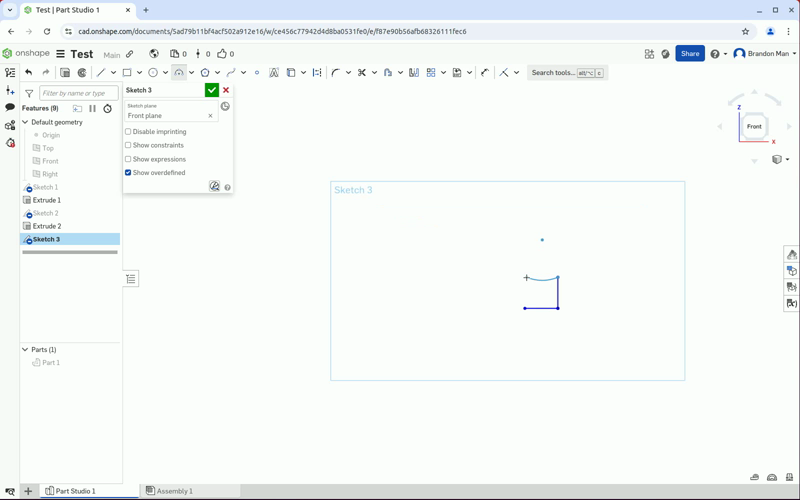
scroll(6)
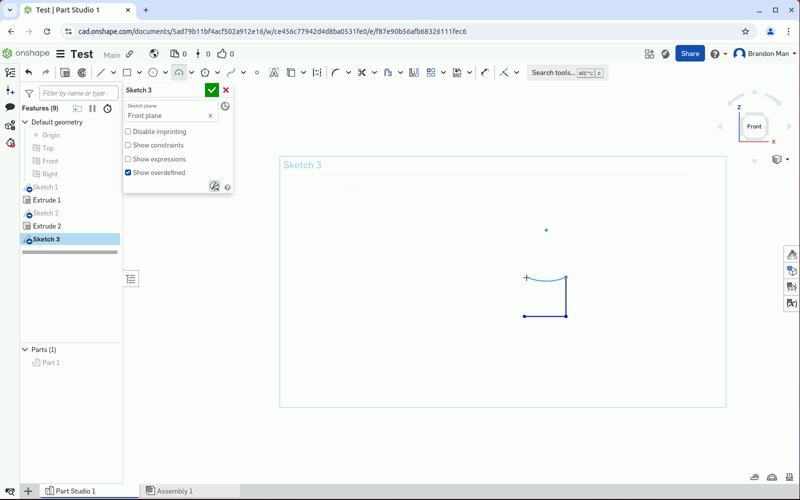
scroll(6)
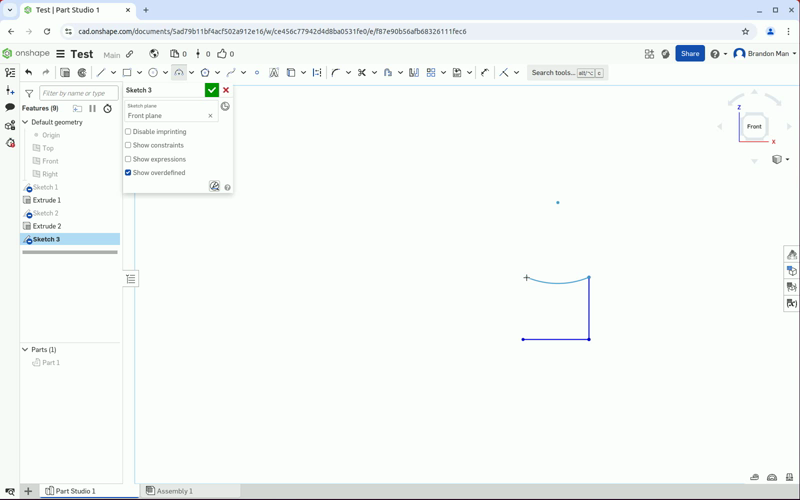
click(526, 277)
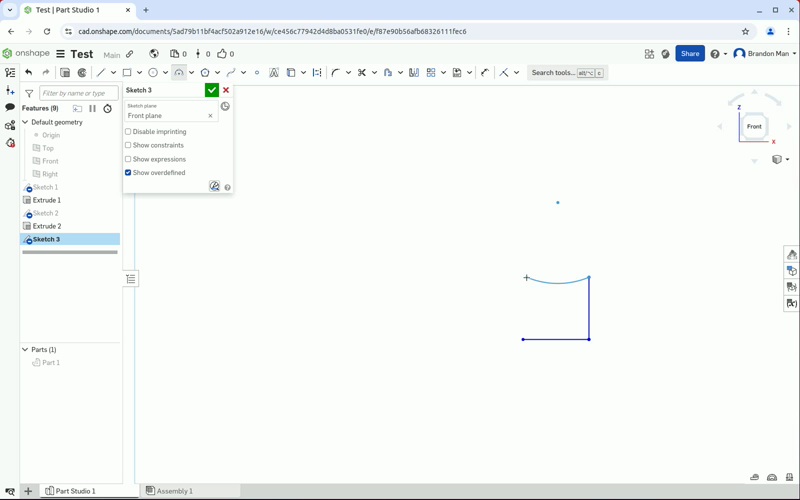
scroll(-6)
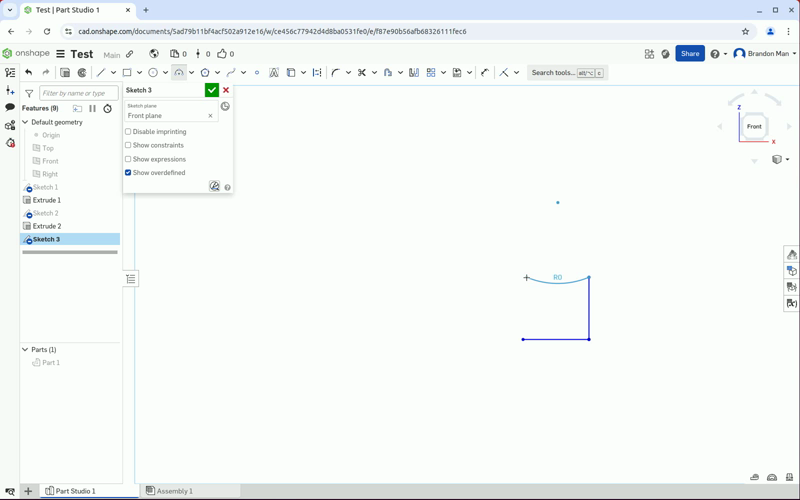
scroll(-6)
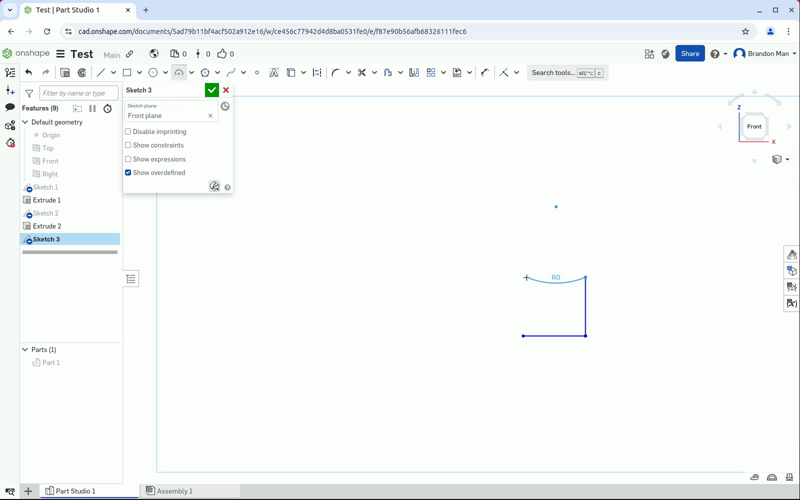
scroll(-6)
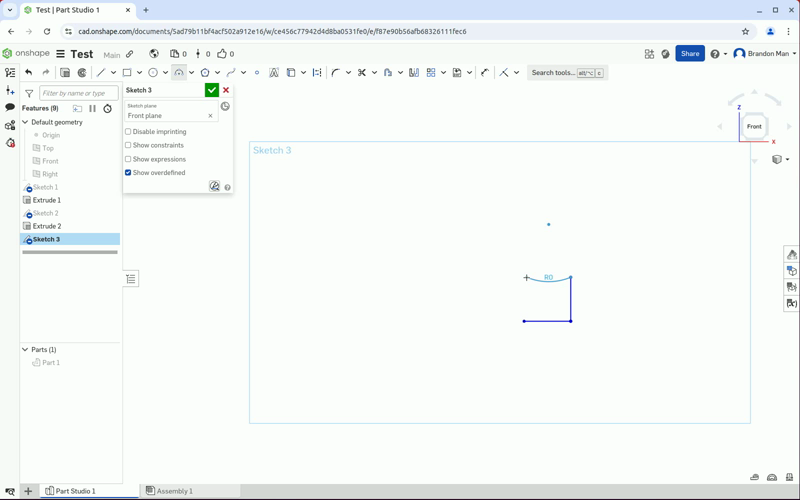
scroll(-6)
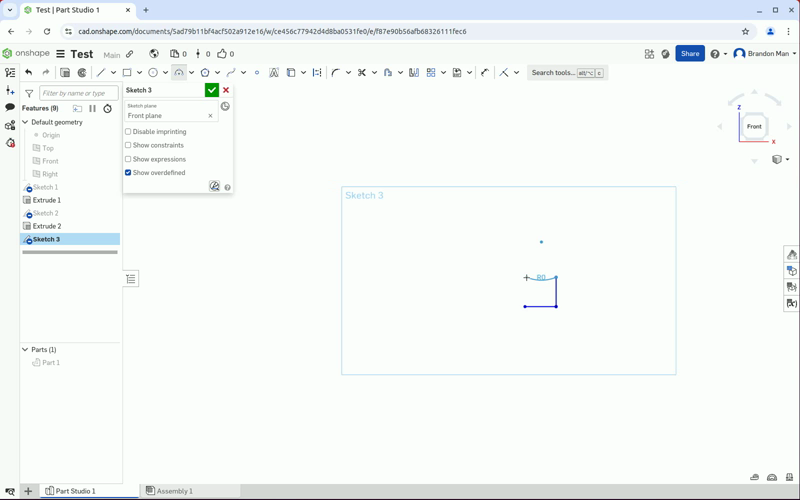
scroll(-6)
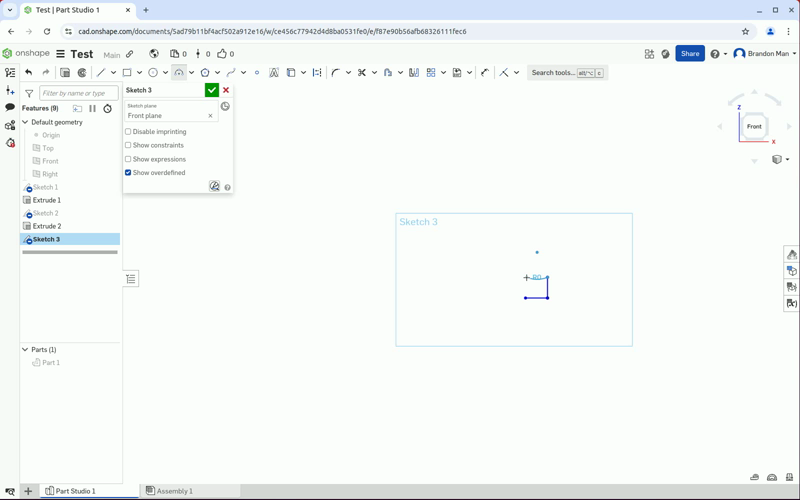
scroll(-6)
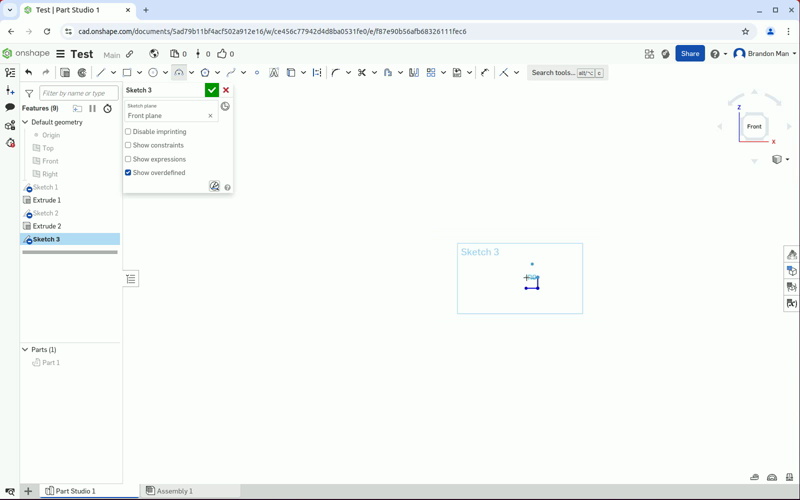
scroll(-6)
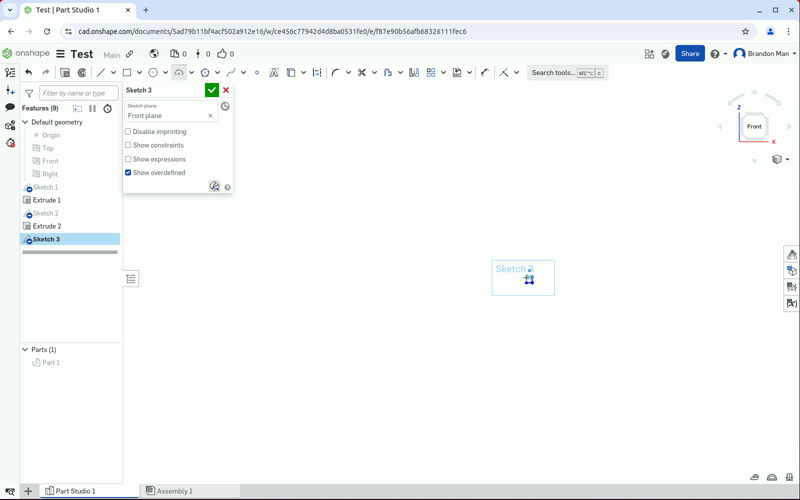
mouse_move(529, 279)
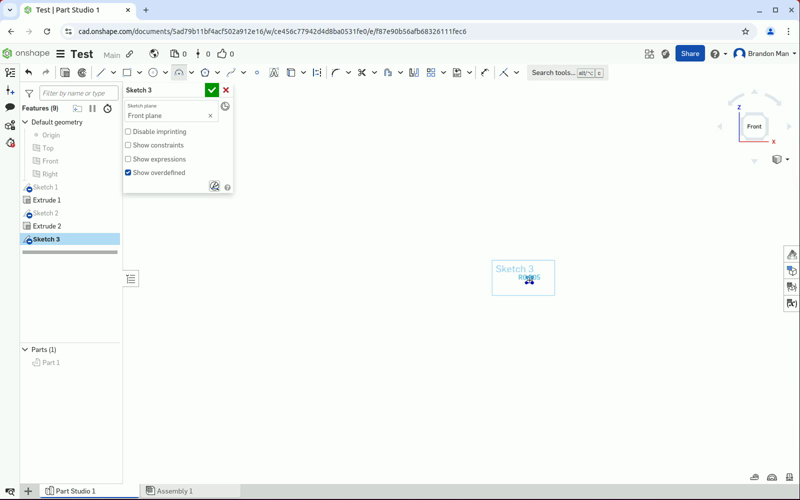
scroll(6)
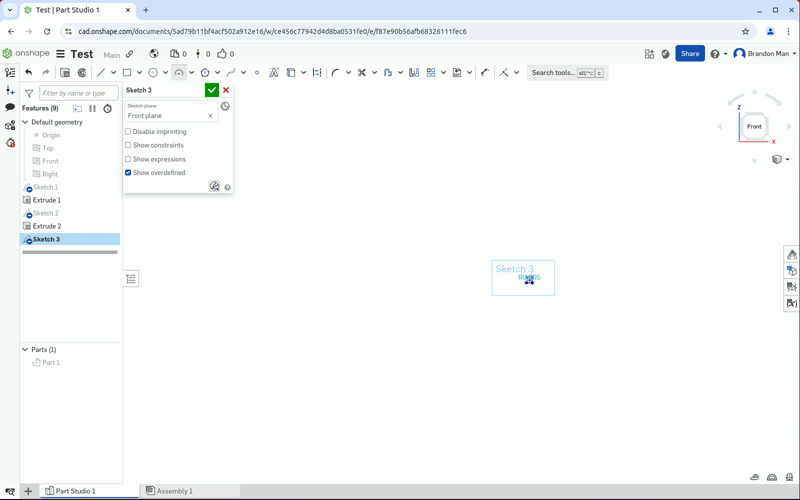
scroll(6)
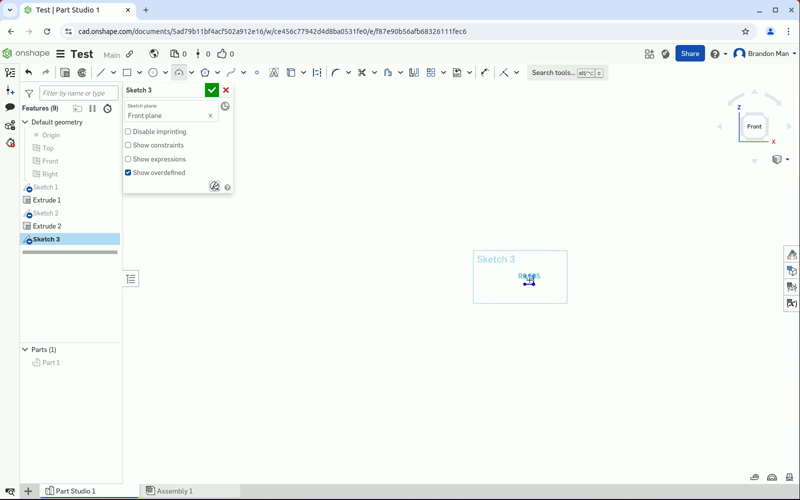
scroll(6)
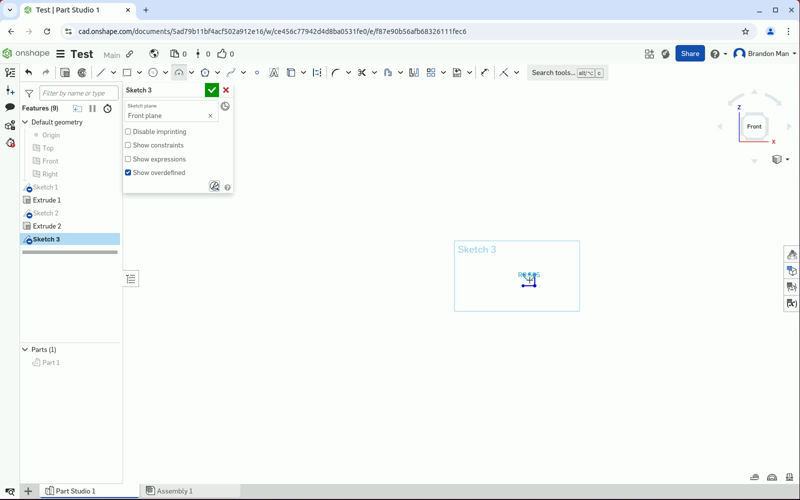
scroll(6)
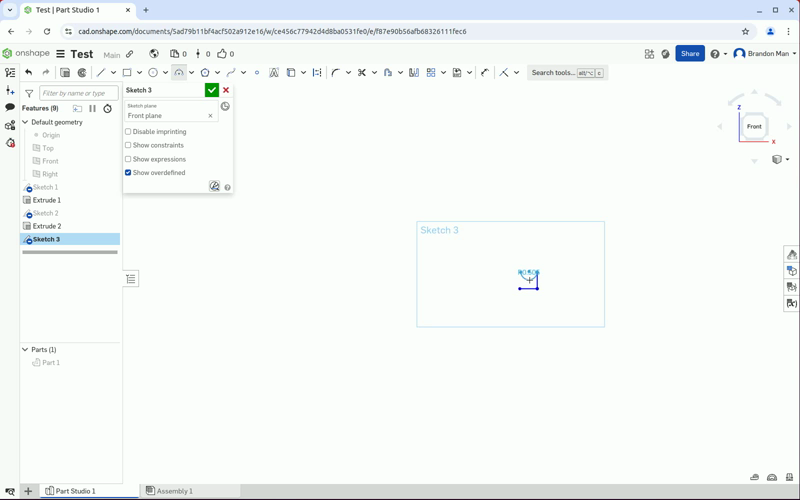
scroll(6)
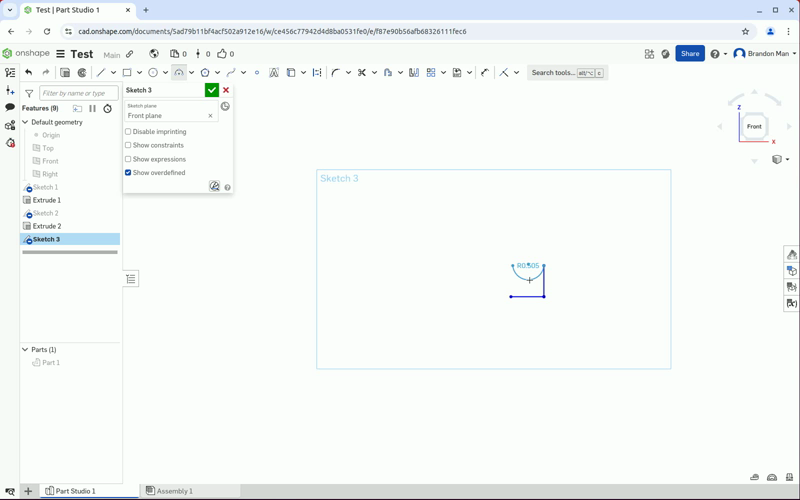
scroll(6)
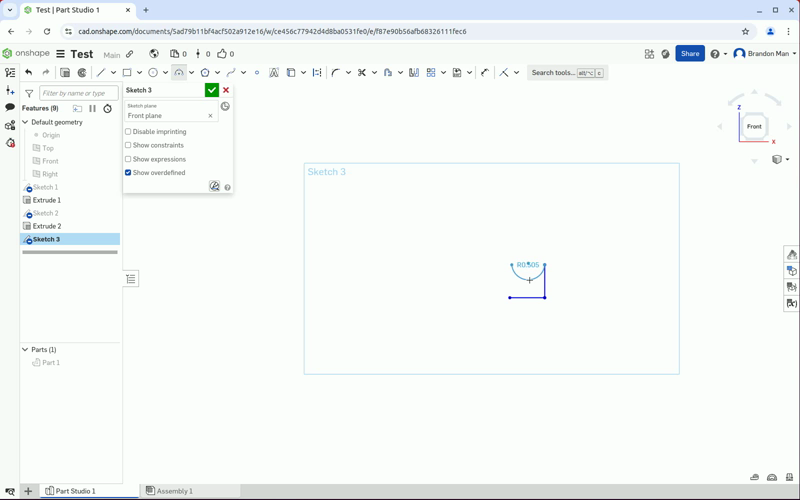
scroll(6)
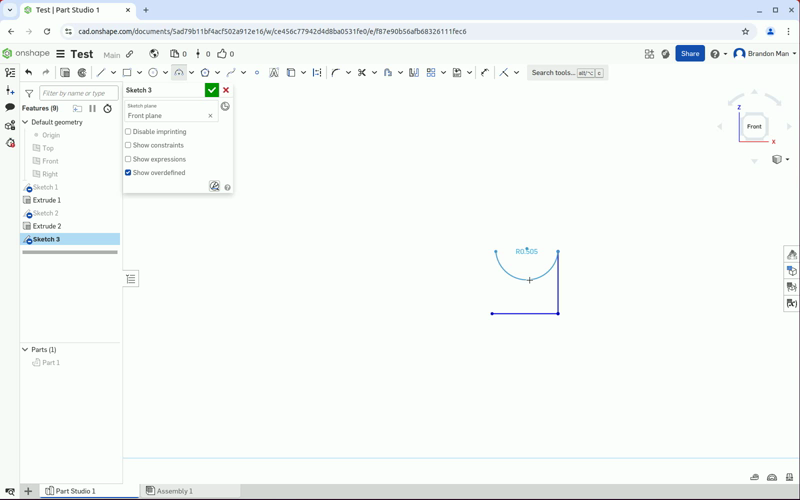
click(529, 279)
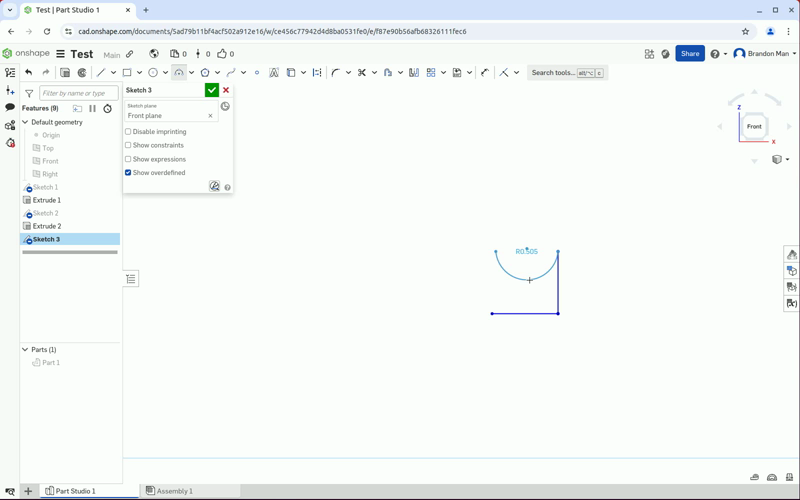
scroll(-6)
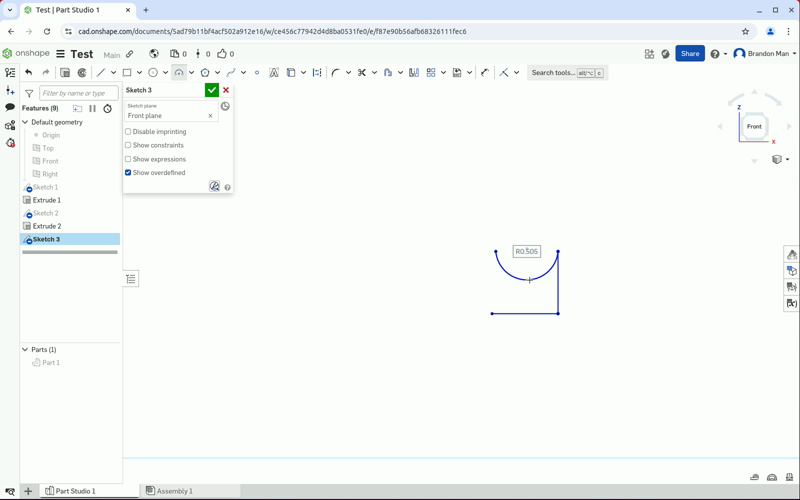
scroll(-6)
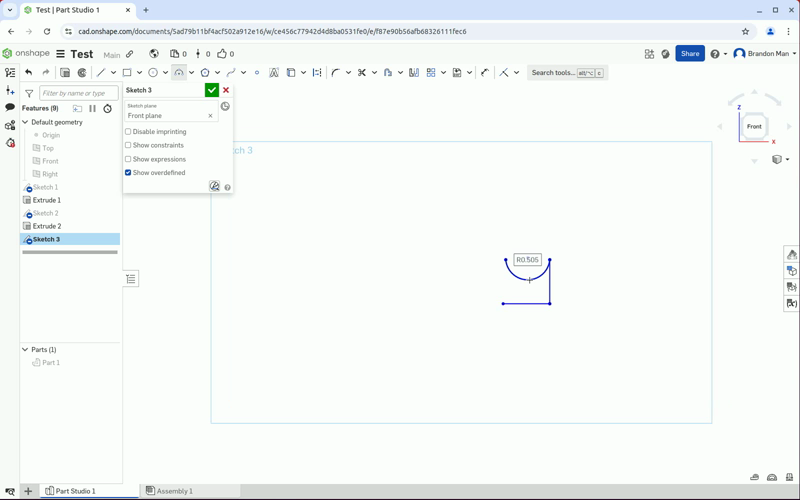
scroll(-6)
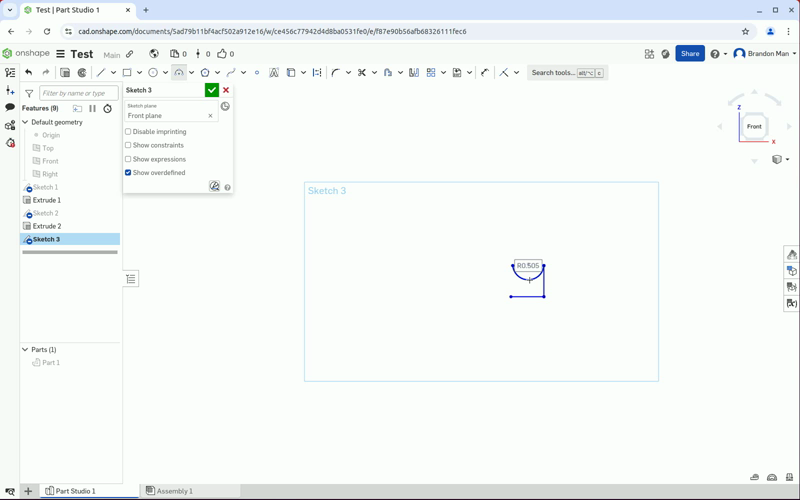
scroll(-6)
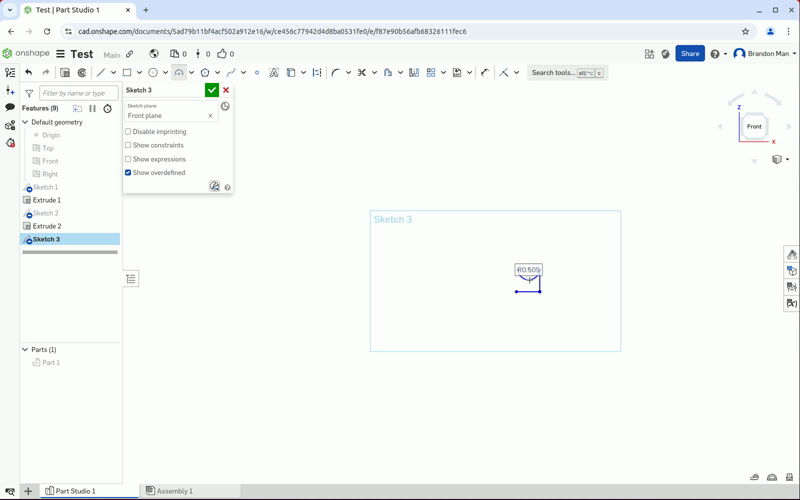
scroll(-6)
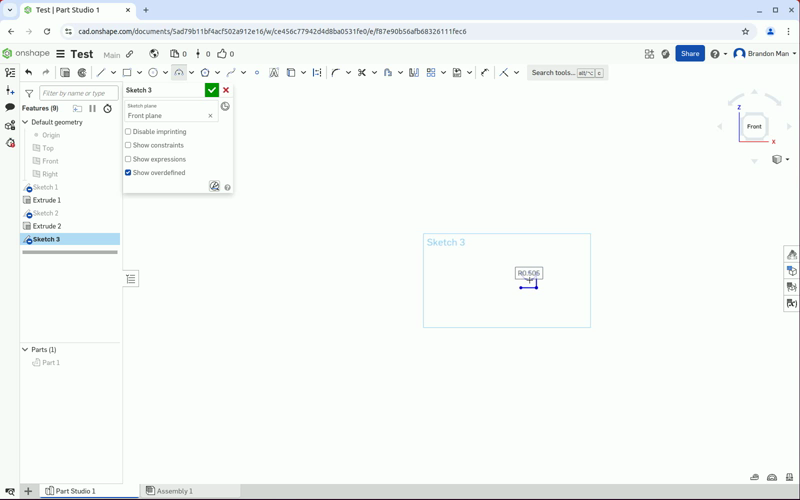
scroll(-6)
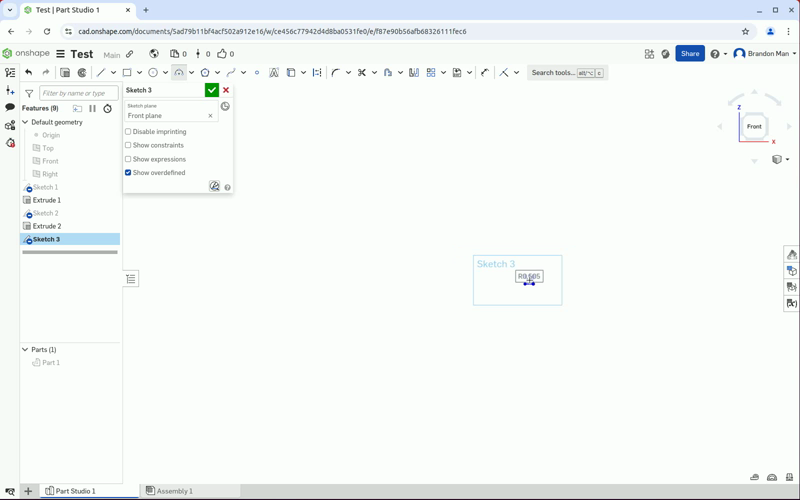
scroll(-6)
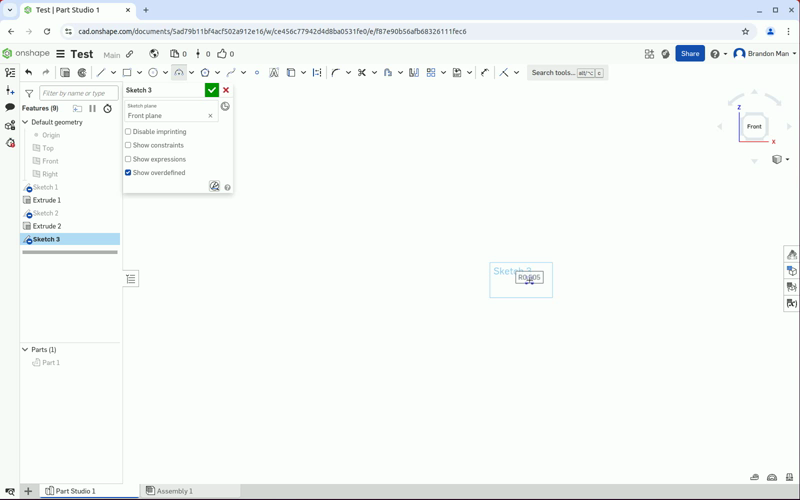
key_up(shift)
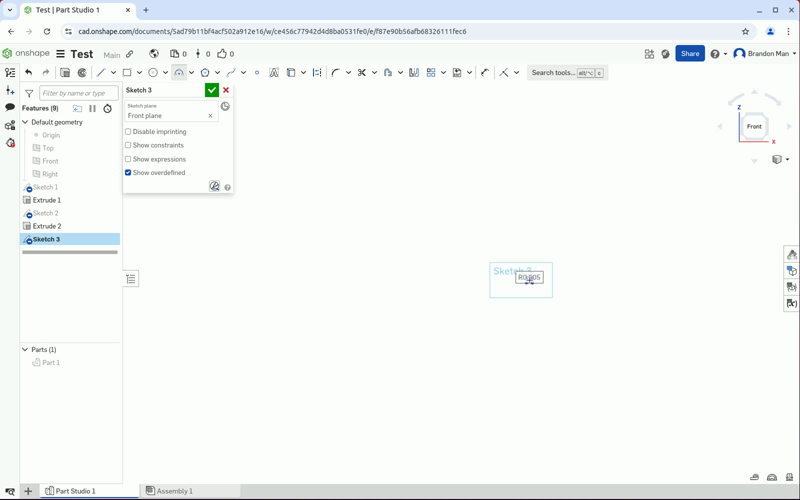
key(esc)
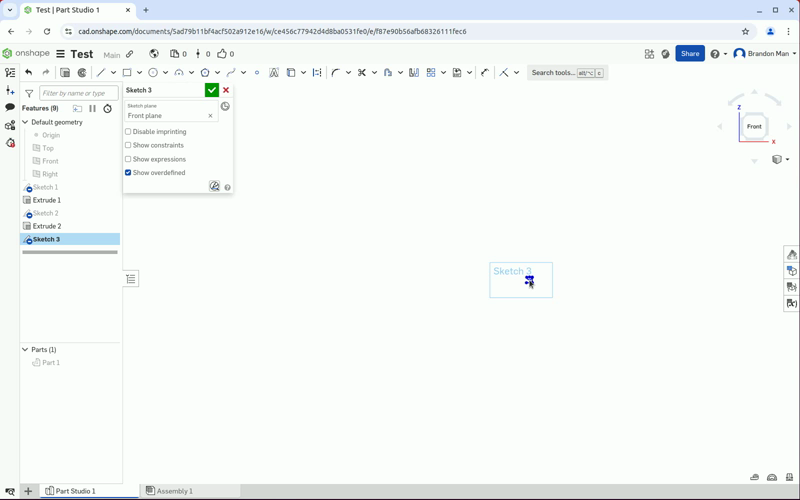
key(l)
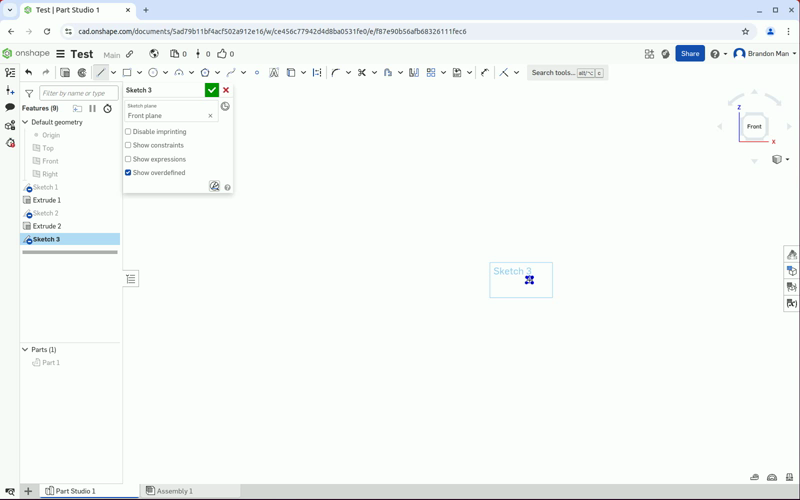
mouse_move(526, 277)
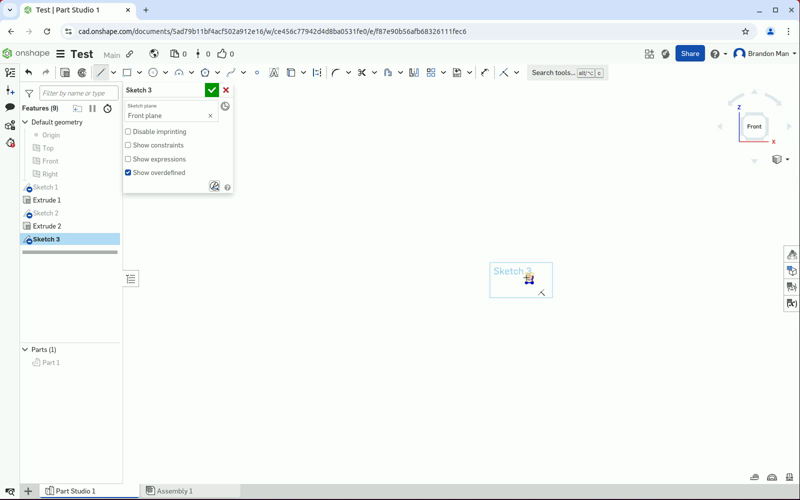
scroll(6)
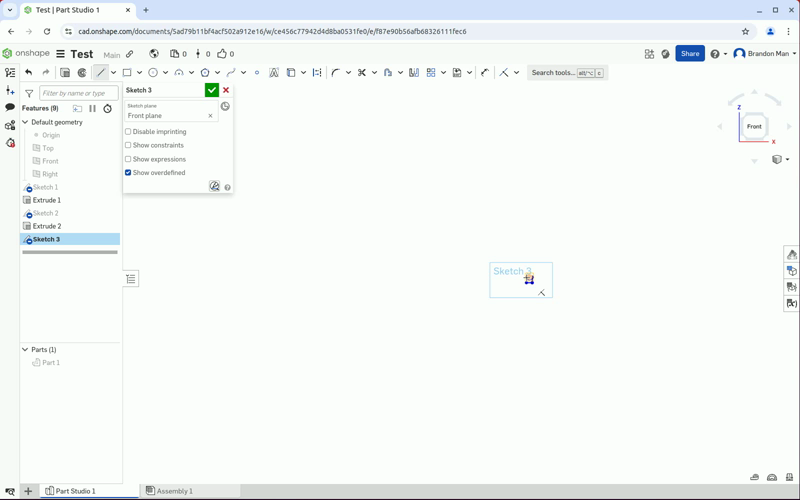
scroll(6)
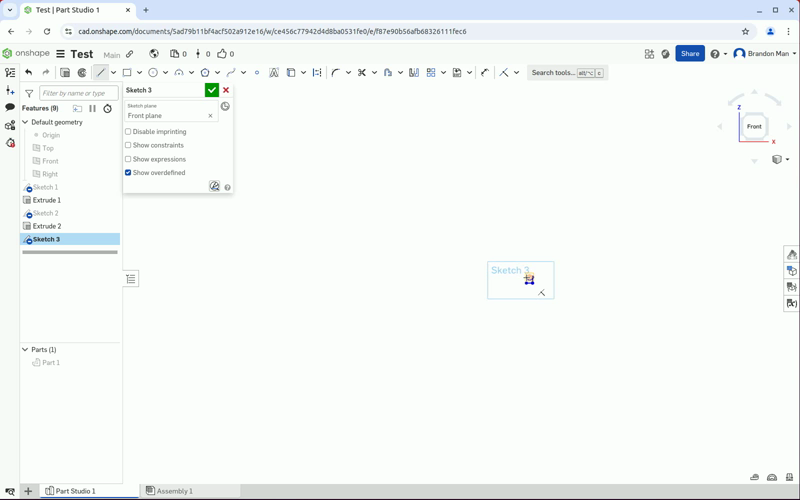
scroll(6)
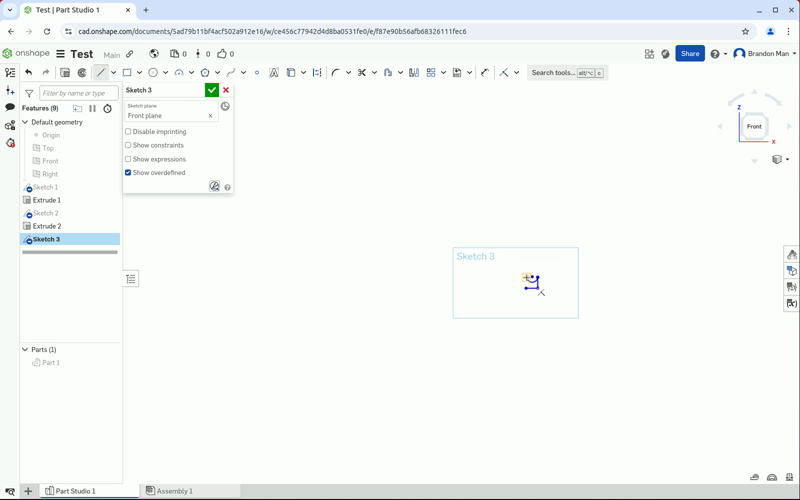
scroll(6)
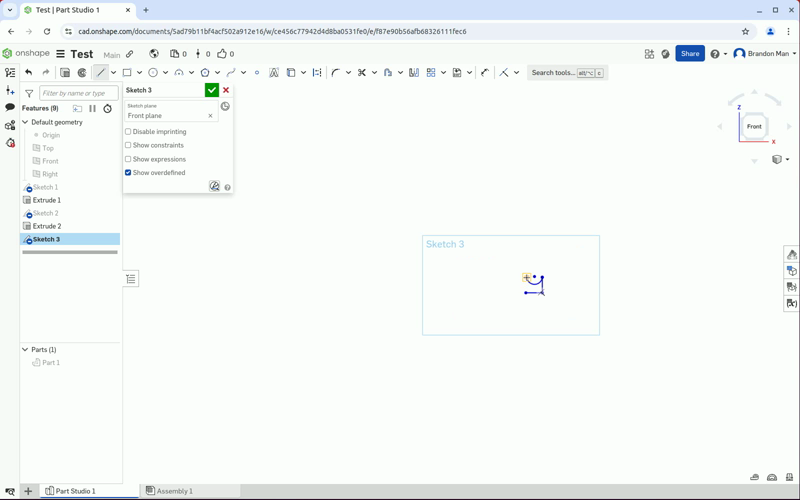
scroll(6)
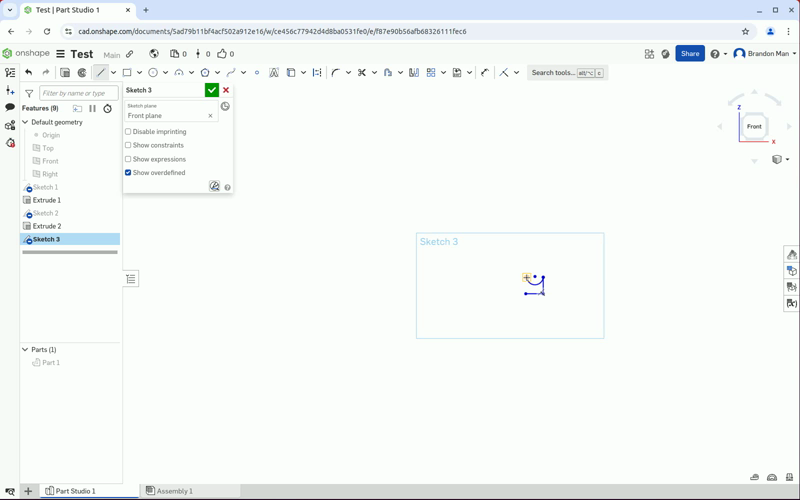
scroll(6)
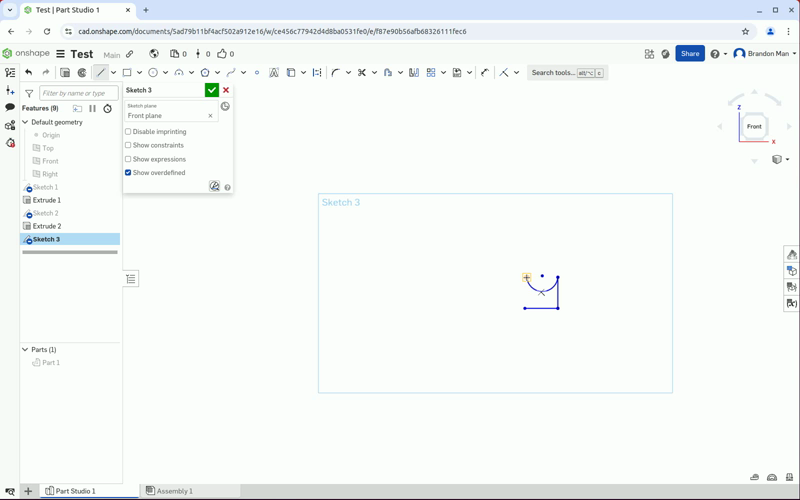
scroll(6)
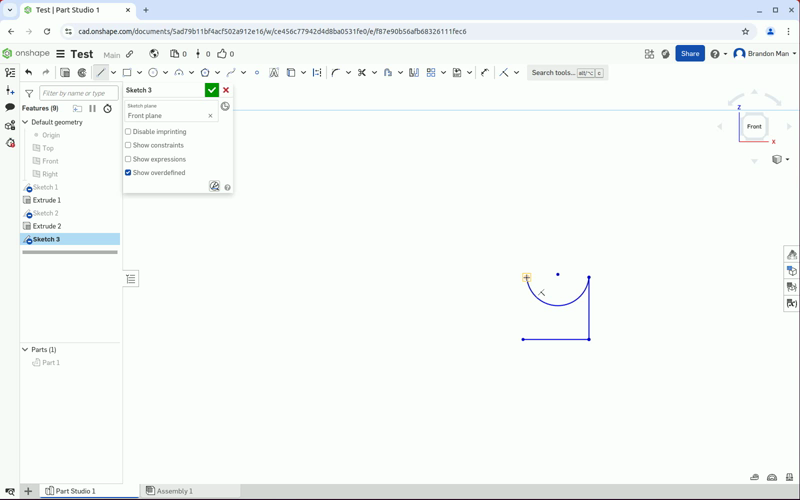
click(526, 277)
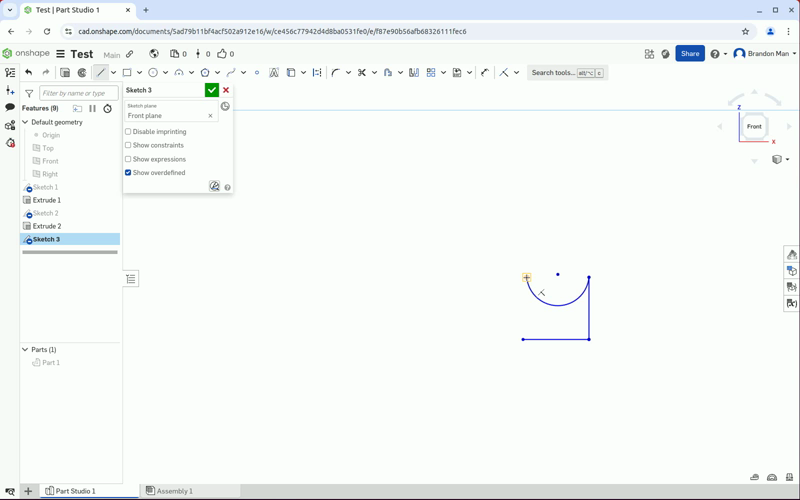
scroll(-6)
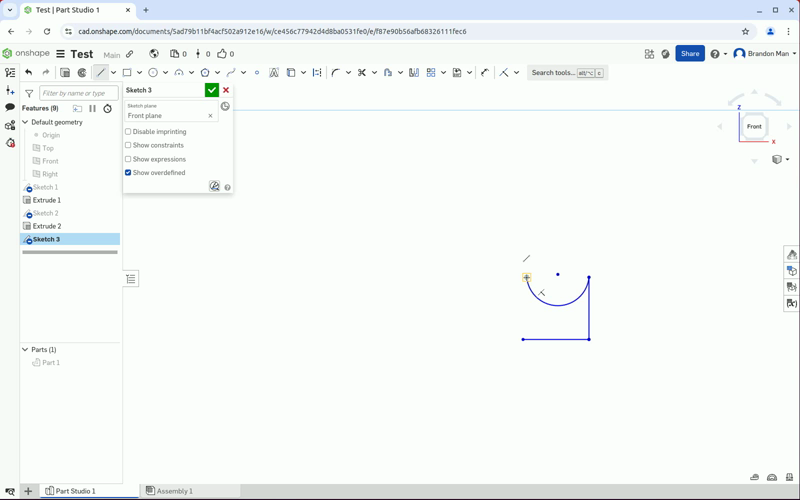
scroll(-6)
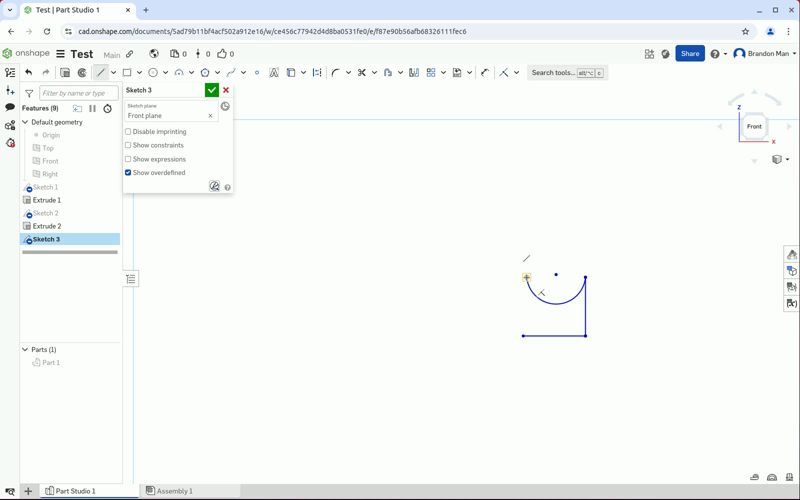
scroll(-6)
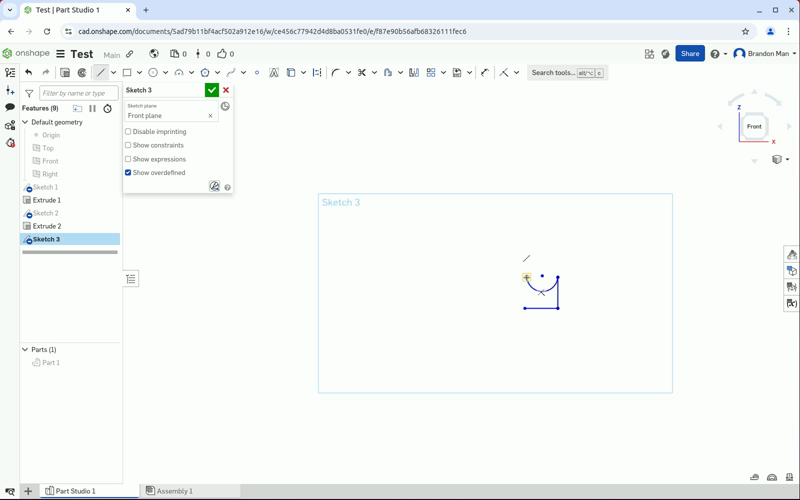
scroll(-6)
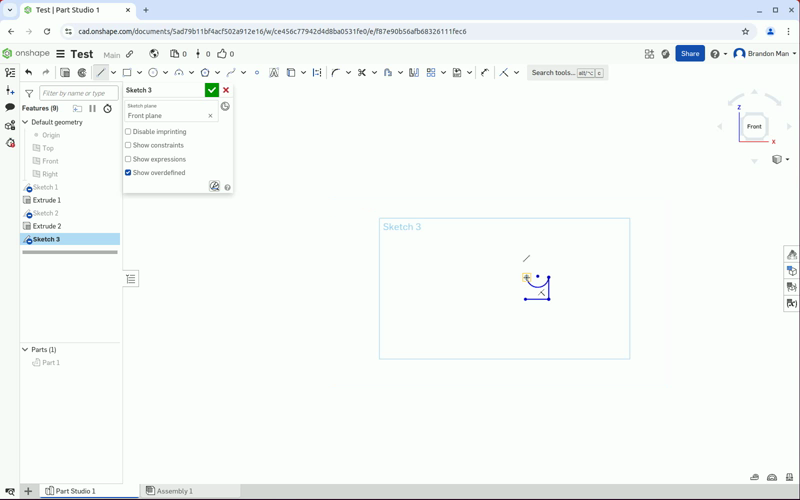
scroll(-6)
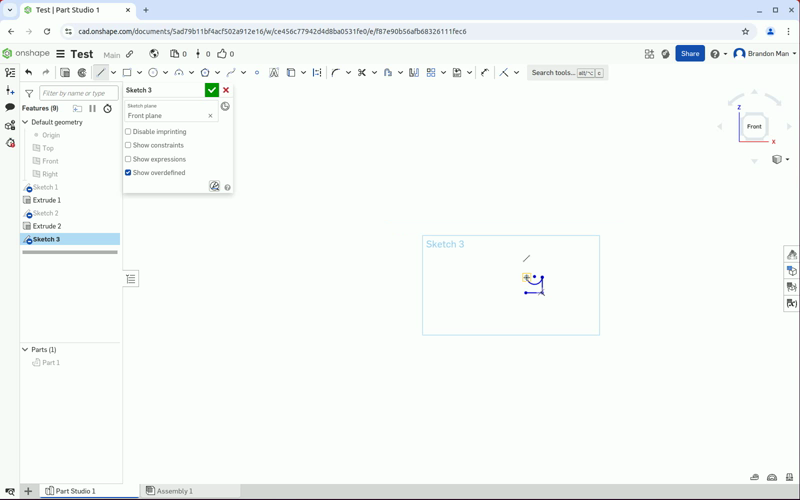
scroll(-6)
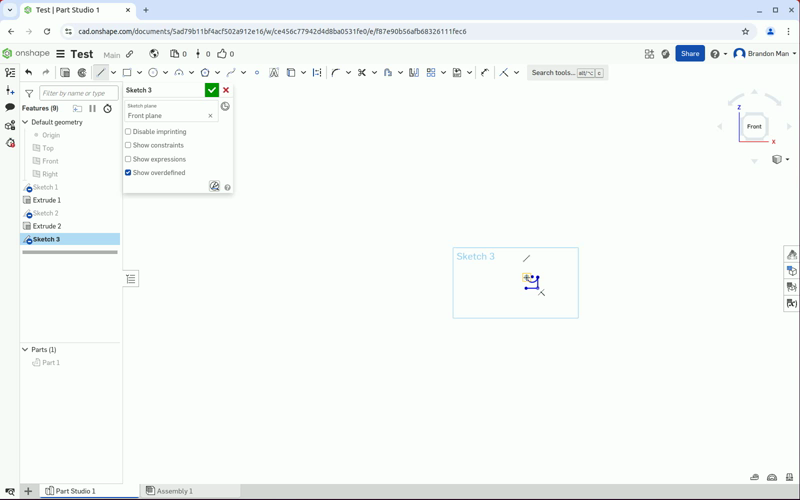
scroll(-6)
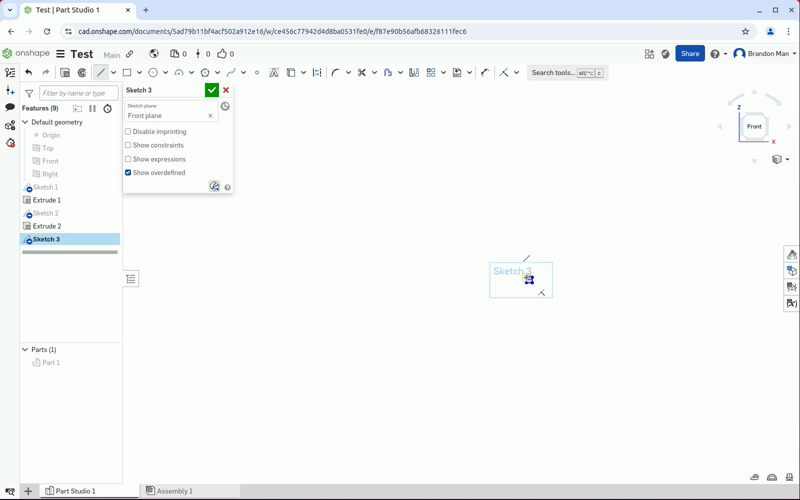
mouse_move(556, 277)
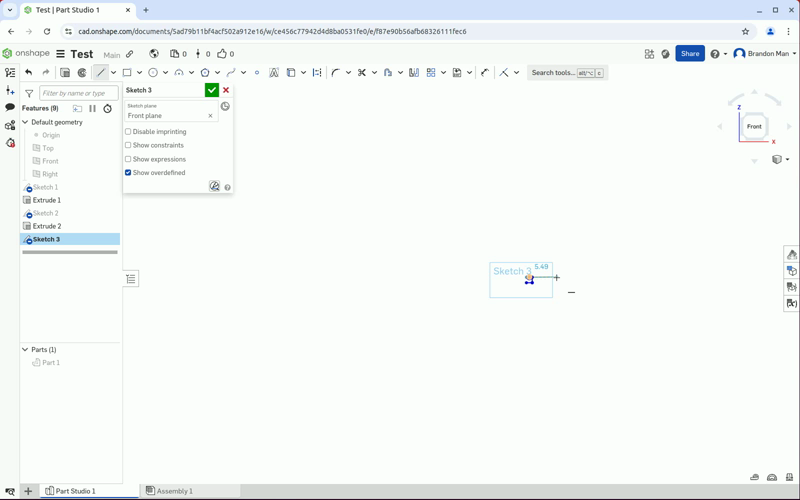
key_down(shift)
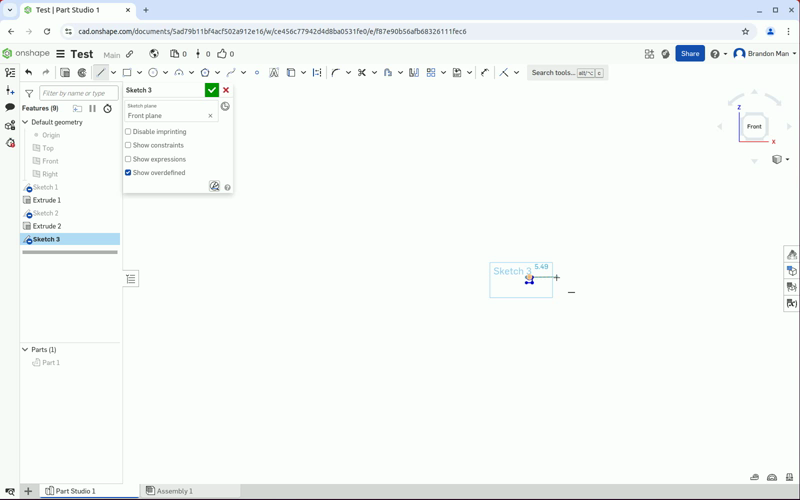
mouse_move(526, 282)
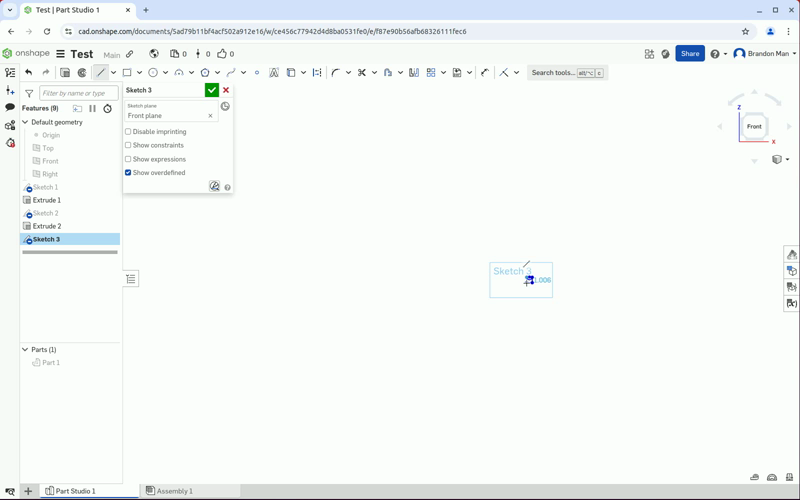
scroll(6)
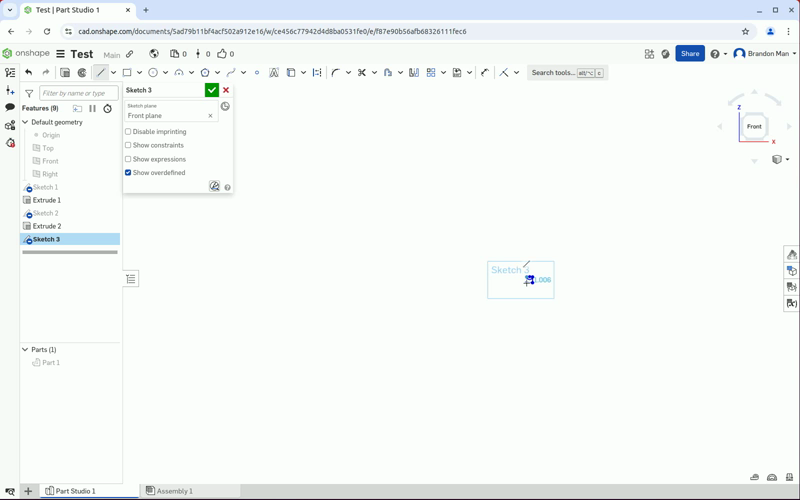
scroll(6)
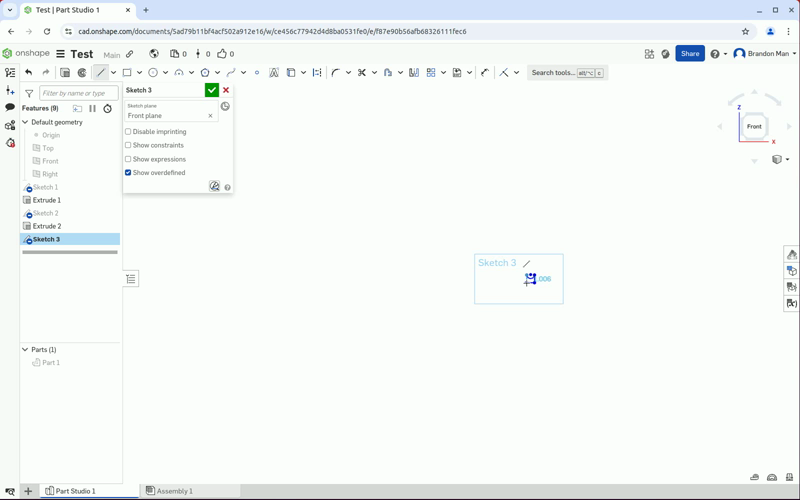
scroll(6)
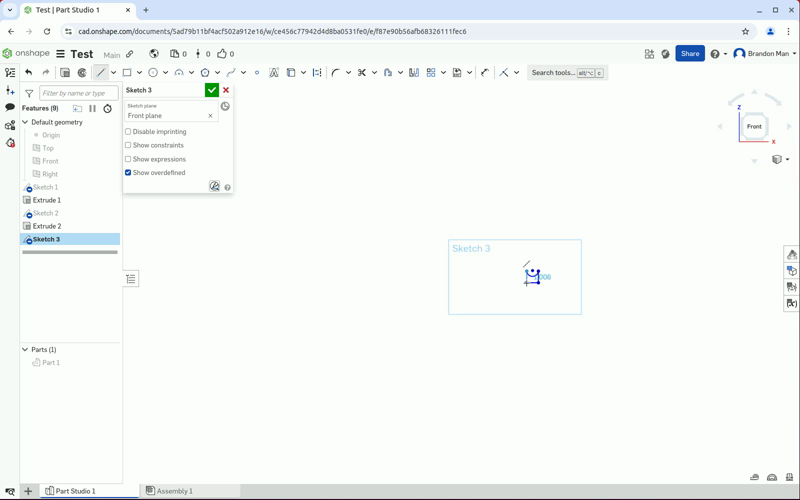
scroll(6)
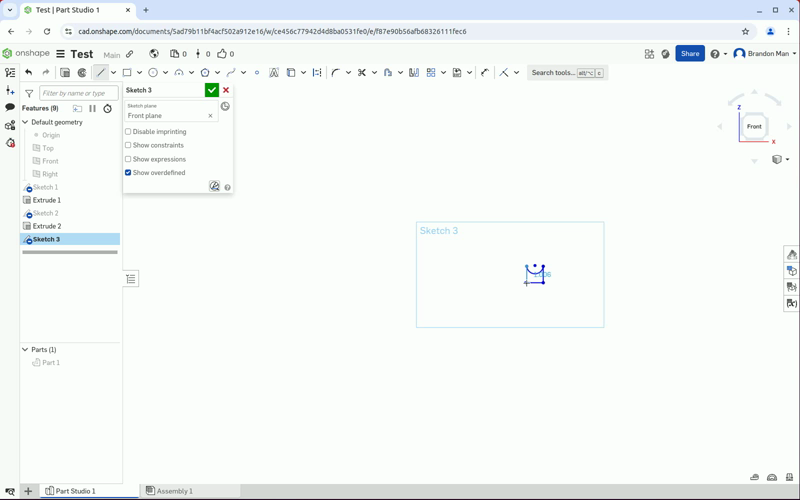
scroll(6)
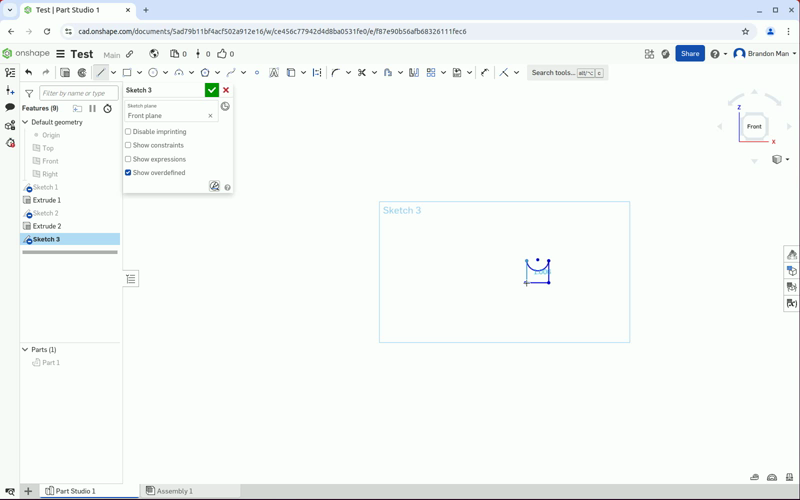
scroll(6)
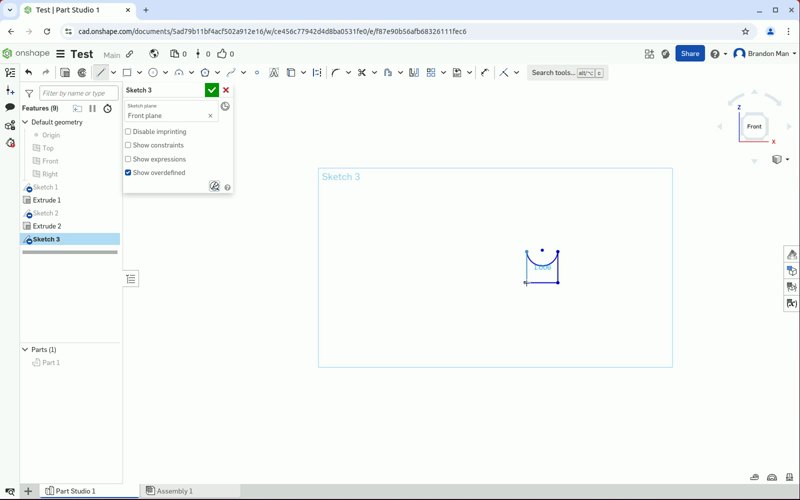
scroll(6)
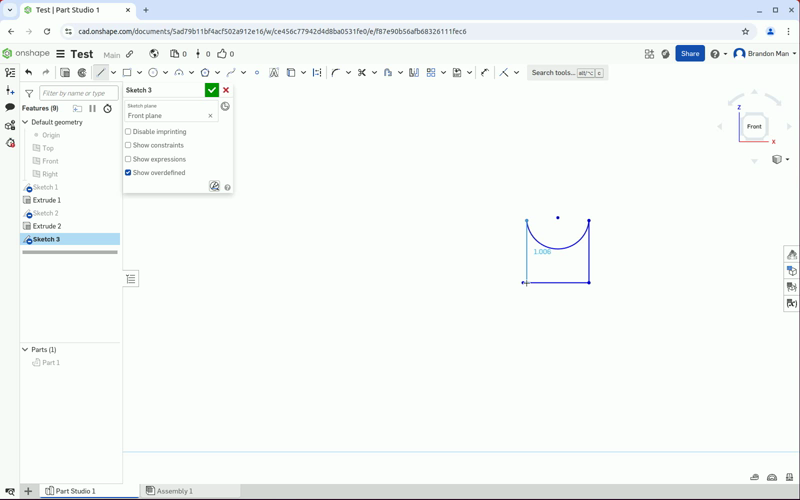
key_up(shift)
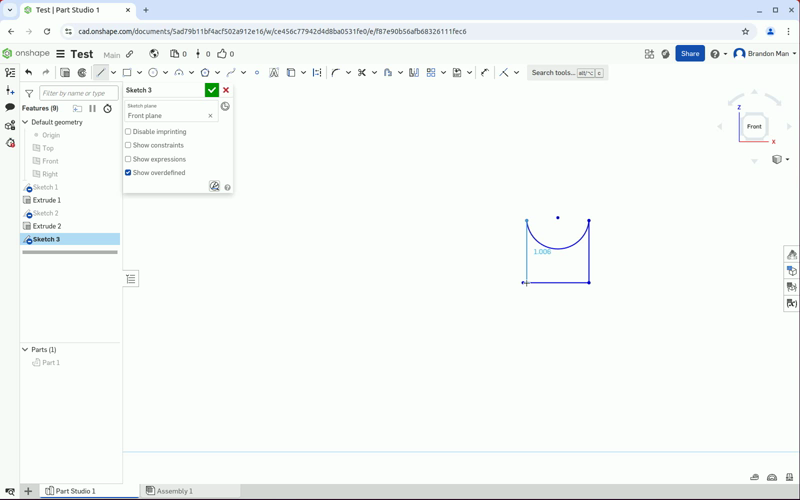
click(526, 282)
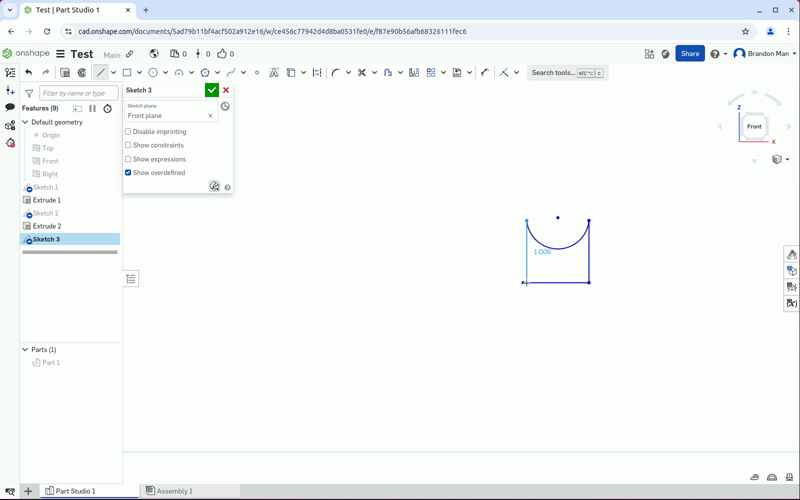
scroll(-6)
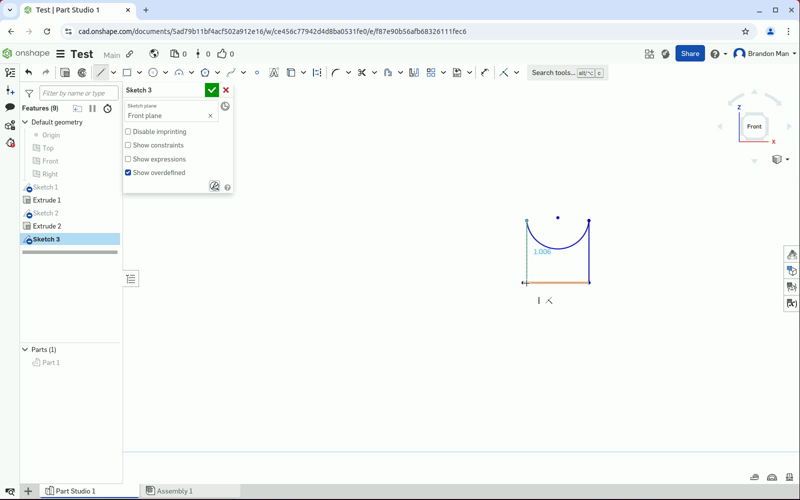
scroll(-6)
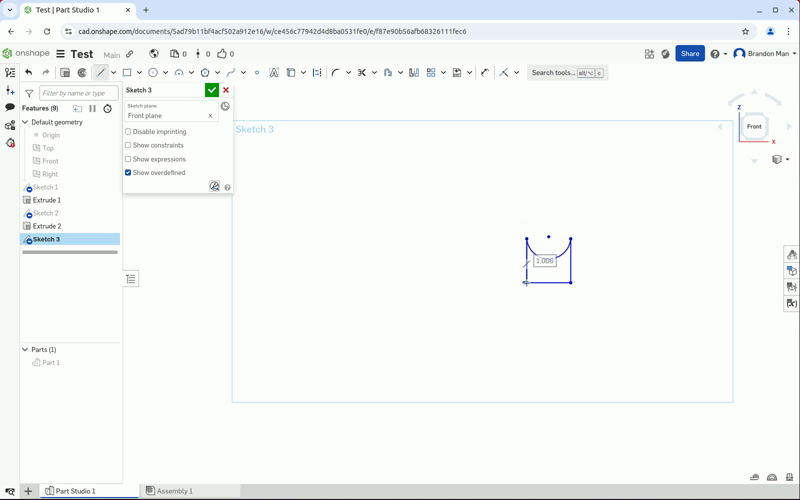
scroll(-6)
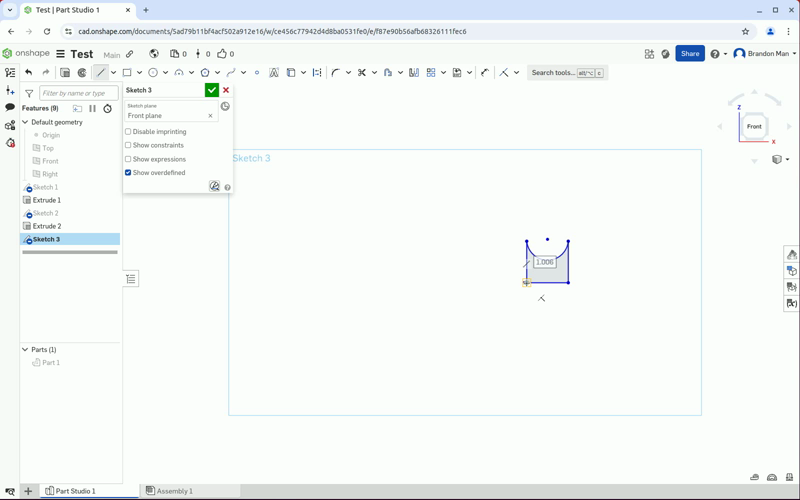
scroll(-6)
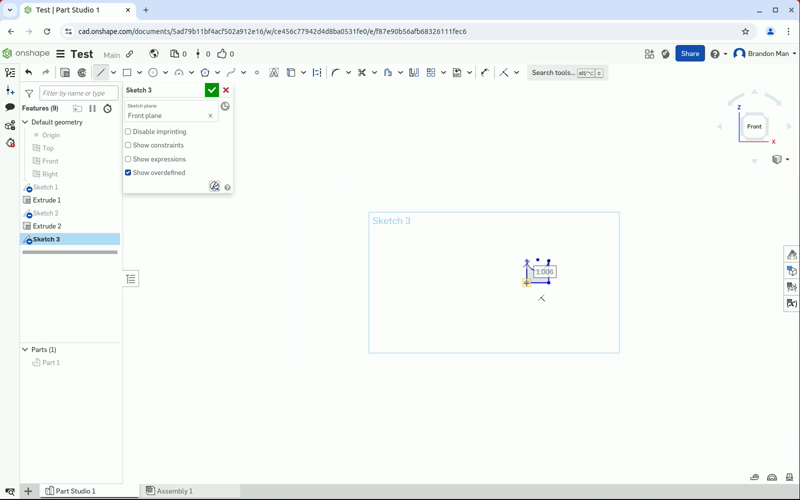
scroll(-6)
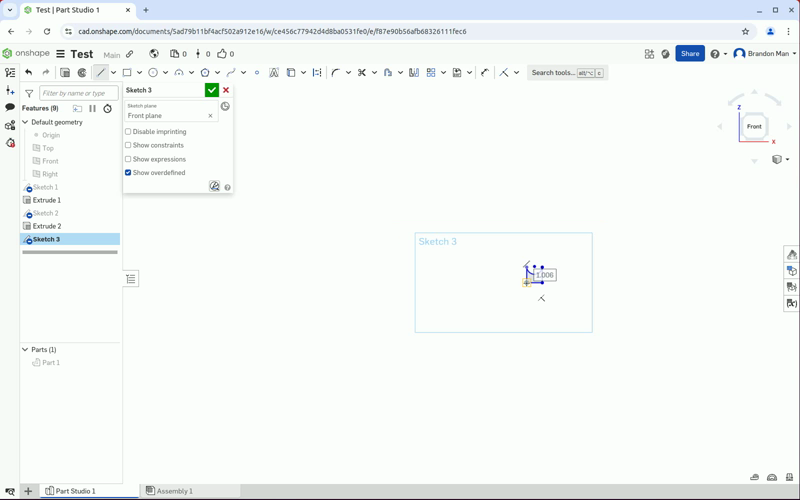
scroll(-6)
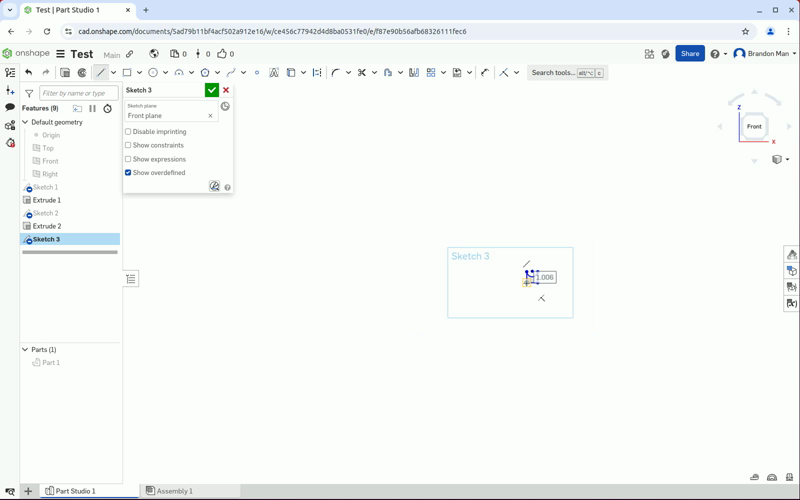
scroll(-6)
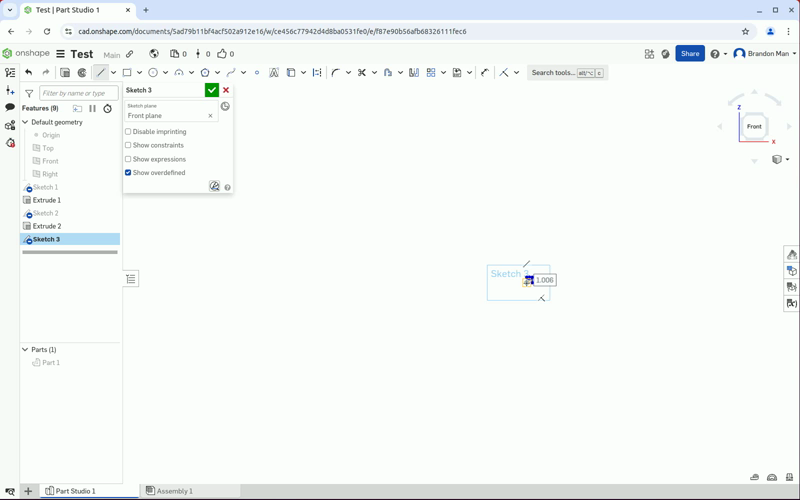
key(esc)
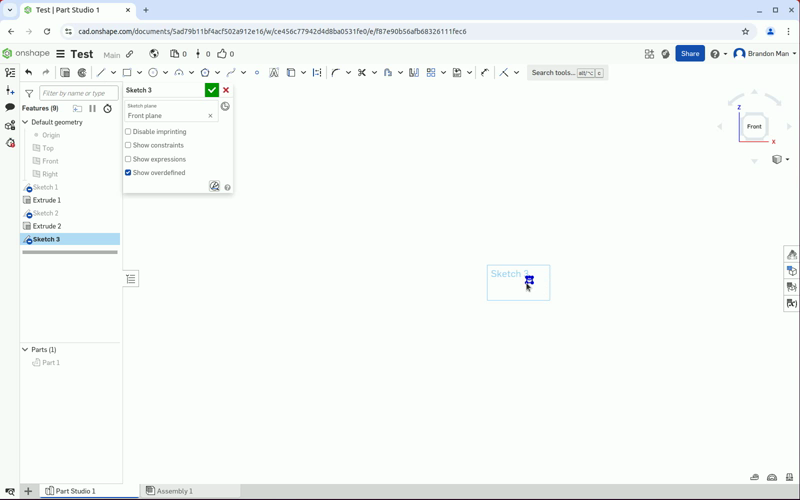
mouse_move(527, 282)
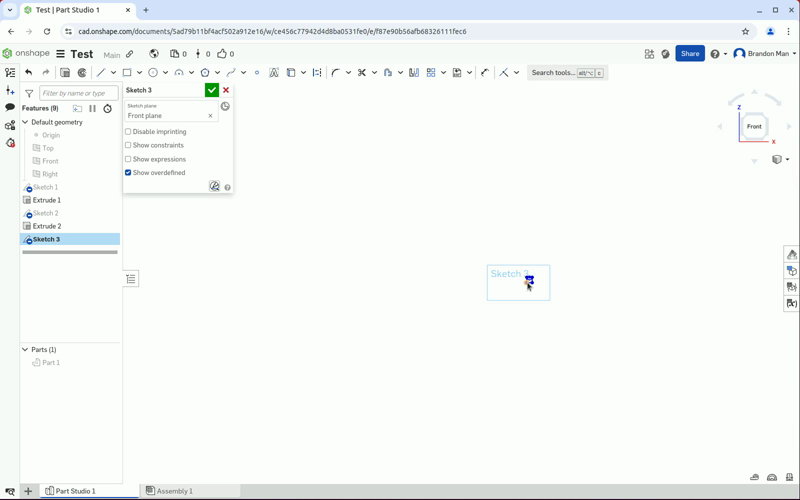
scroll(6)
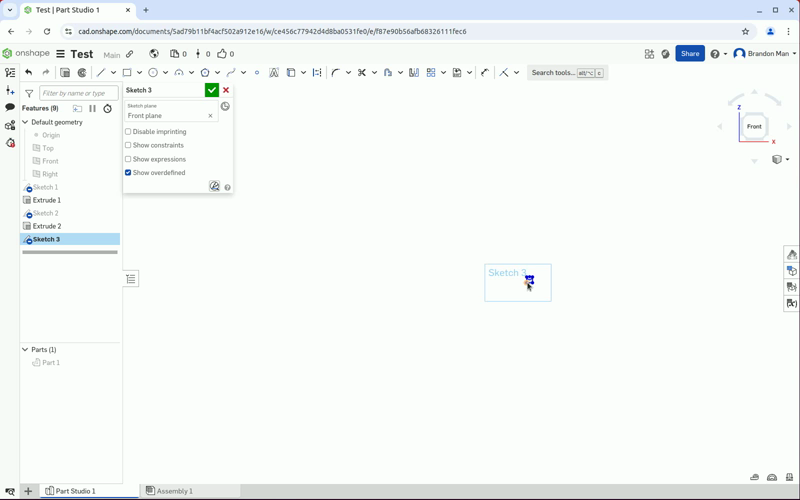
scroll(6)
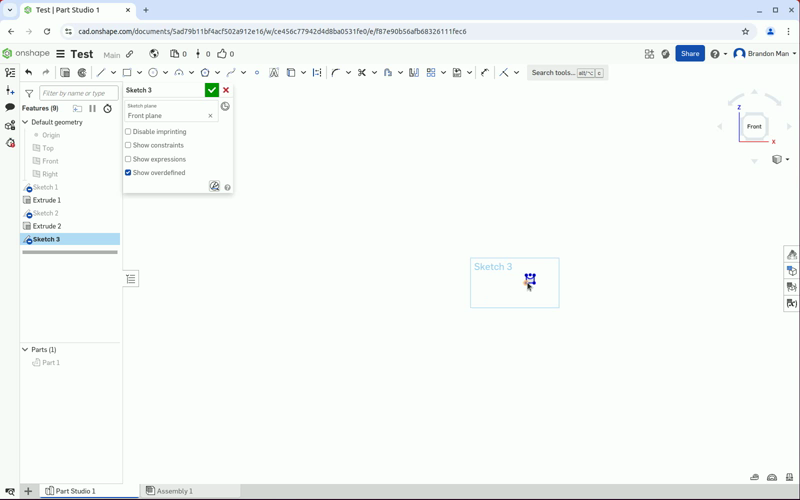
scroll(6)
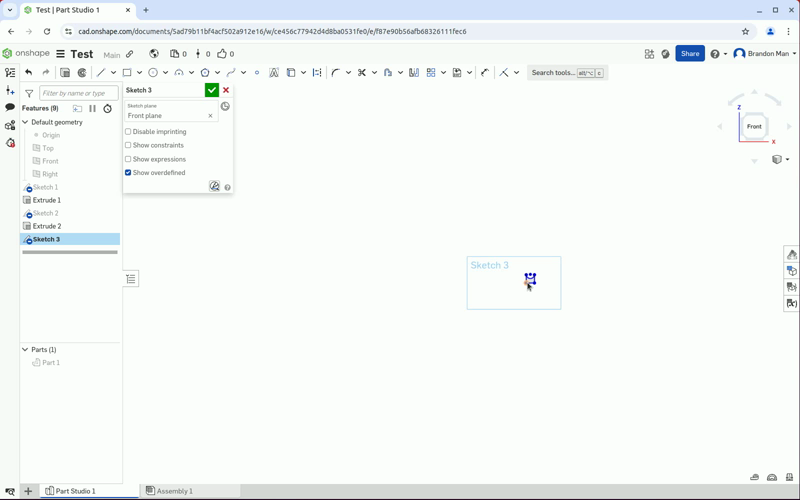
scroll(6)
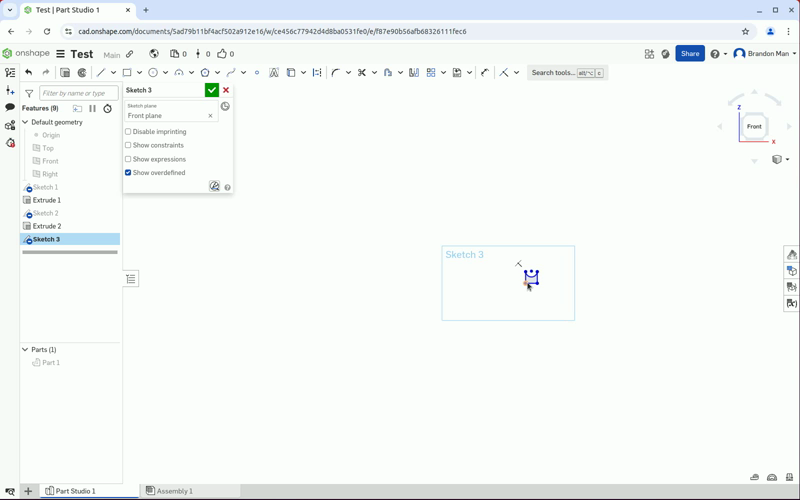
scroll(6)
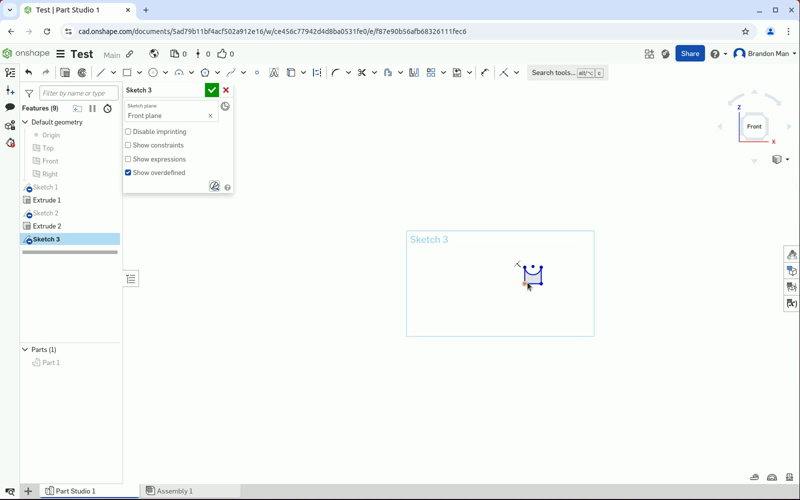
scroll(6)
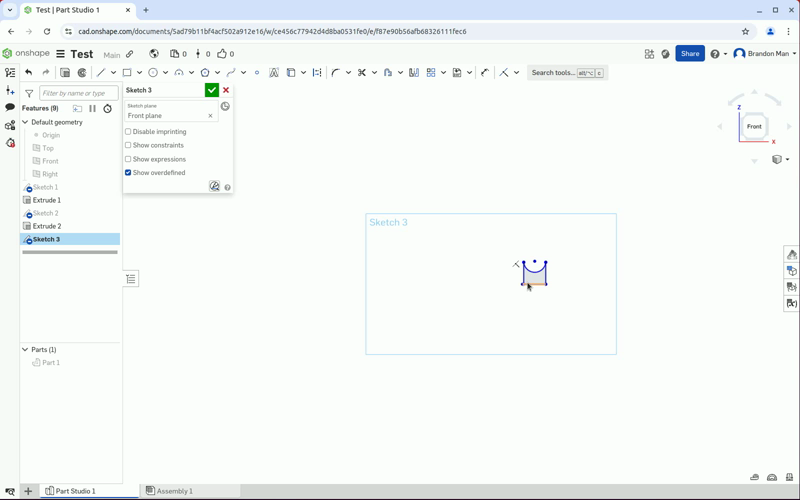
scroll(6)
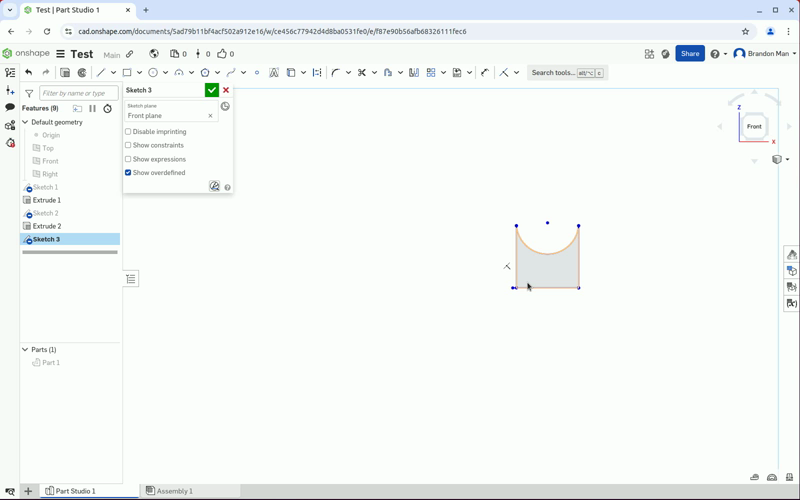
click(527, 282)
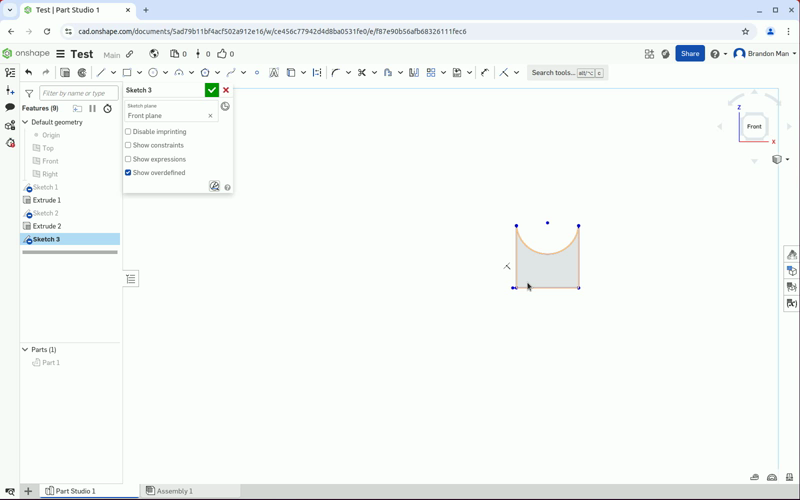
scroll(-6)
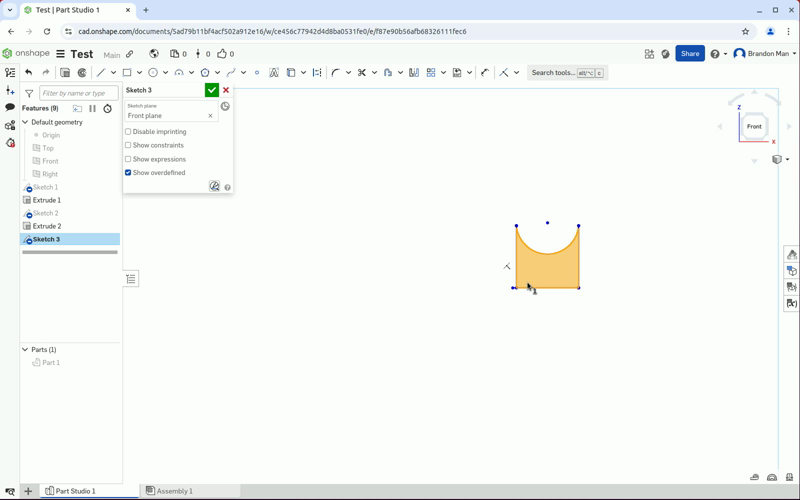
scroll(-6)
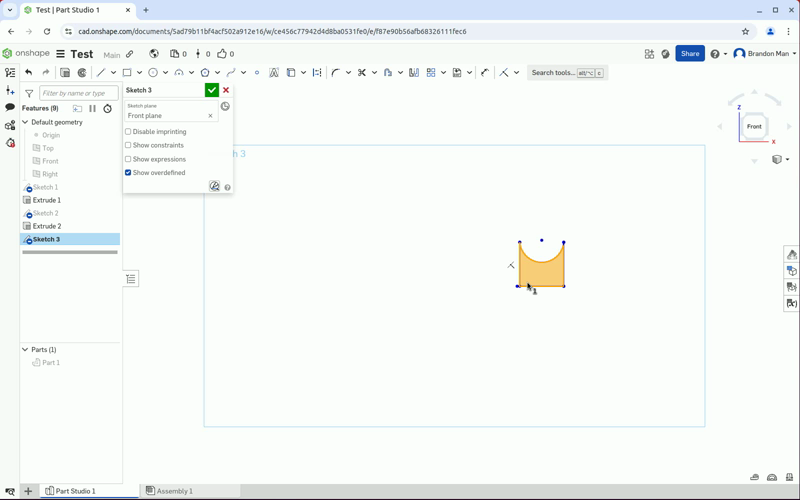
scroll(-6)
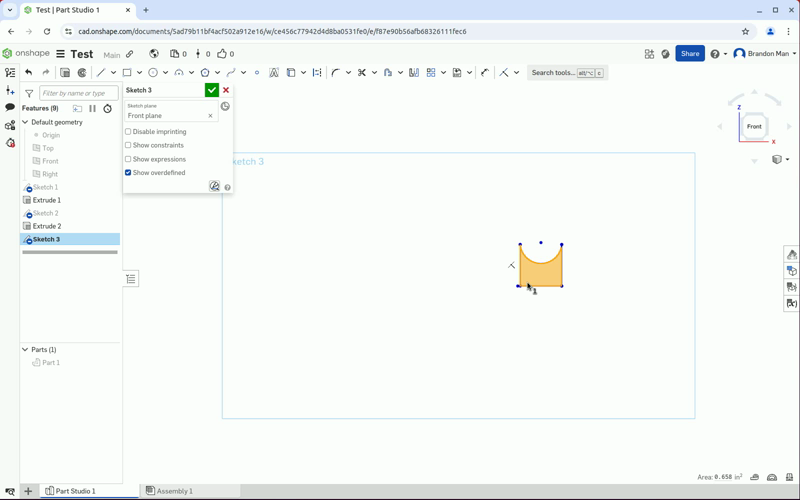
scroll(-6)
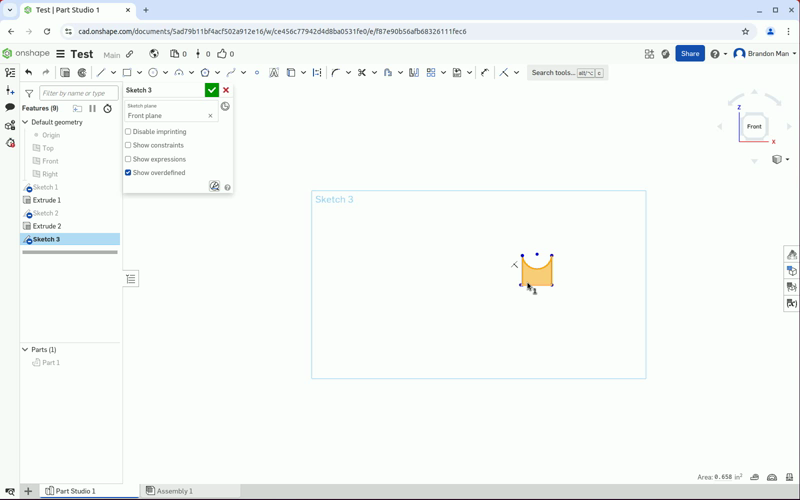
scroll(-6)
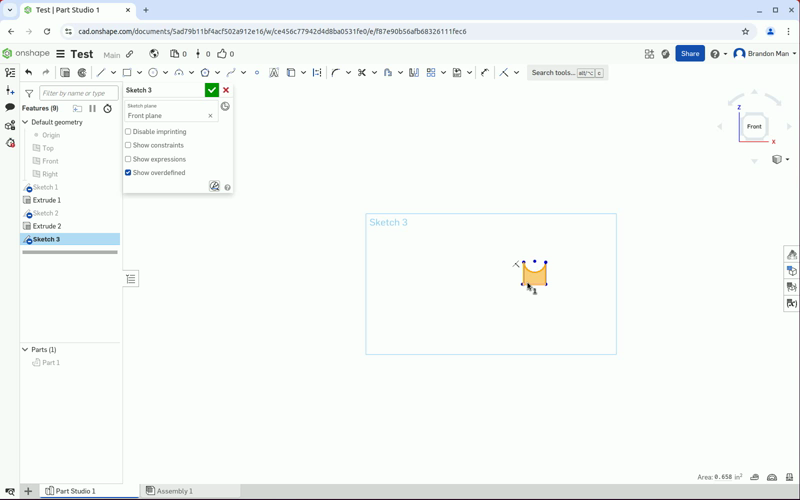
scroll(-6)
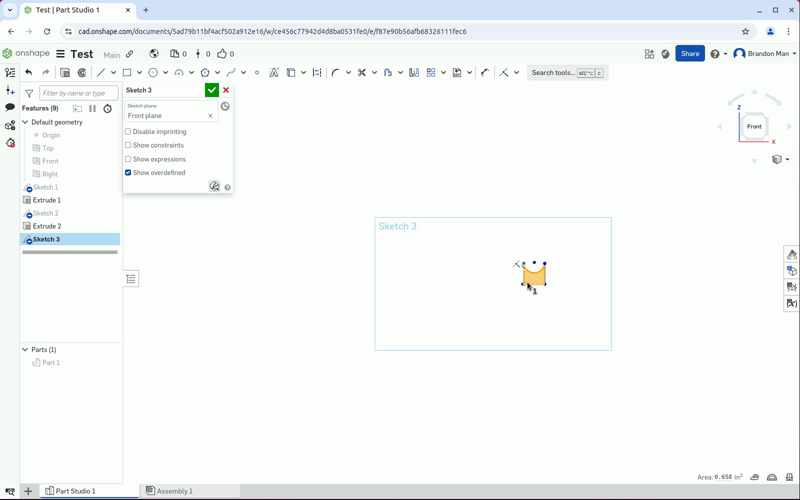
scroll(-6)
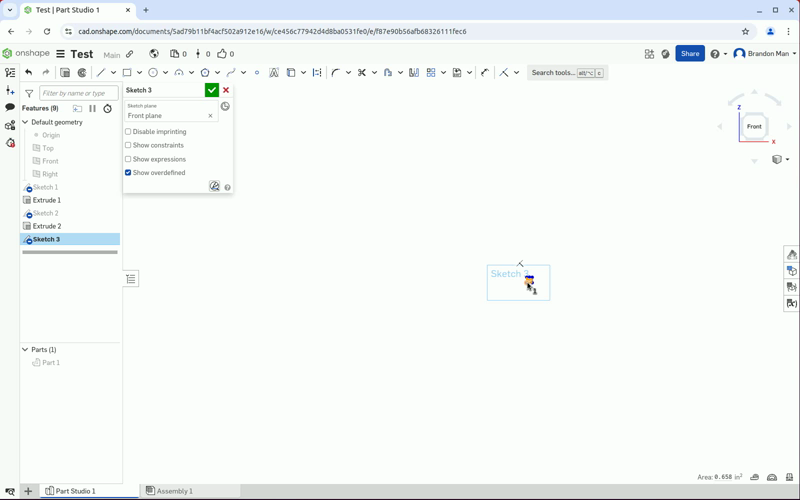
mouse_move(73, 352)
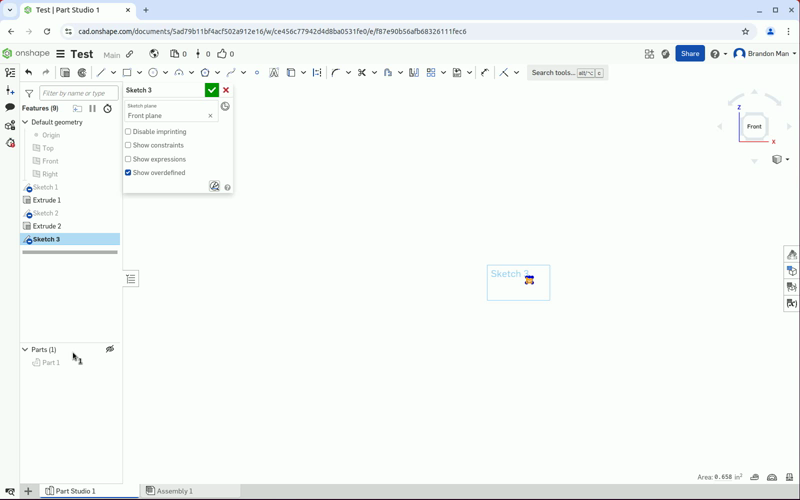
key(shift+y)
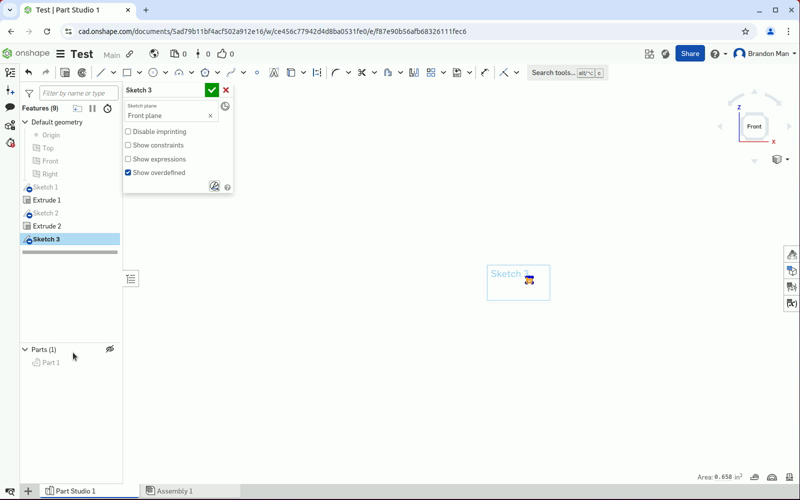
key(shift+e)
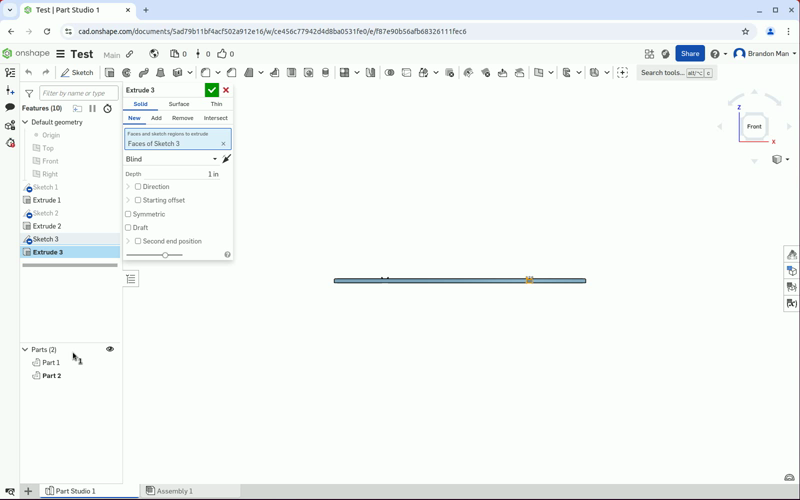
mouse_move(143, 106)
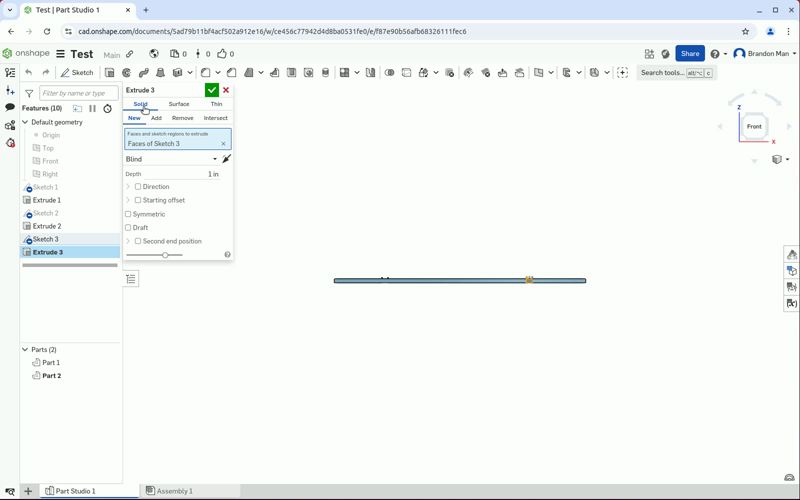
click(143, 106)
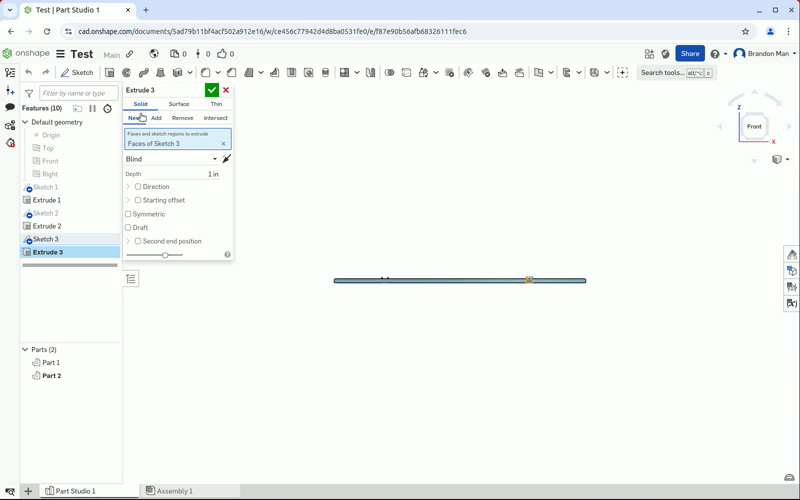
mouse_move(137, 120)
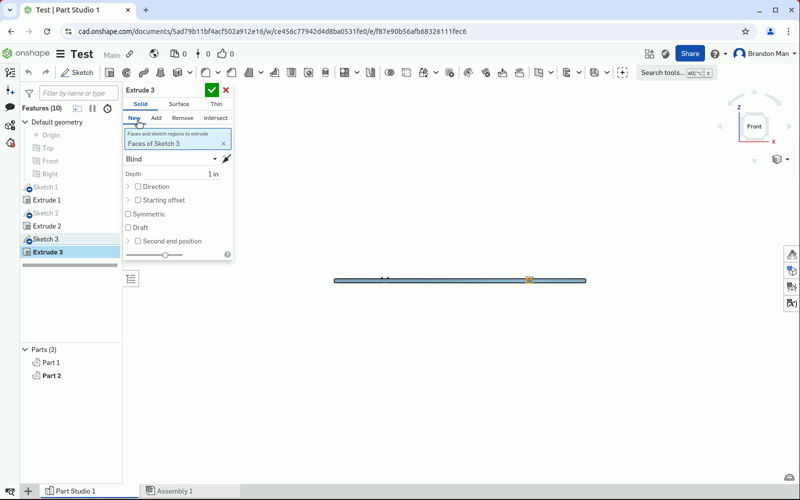
click(137, 120)
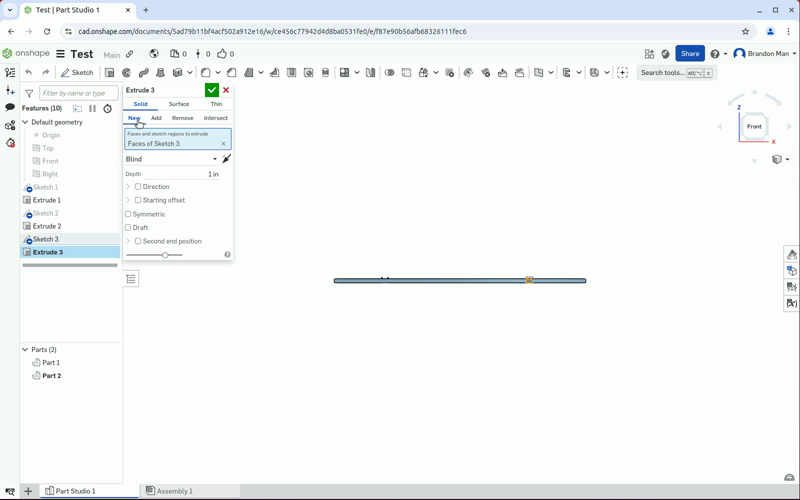
key(tab, 4)
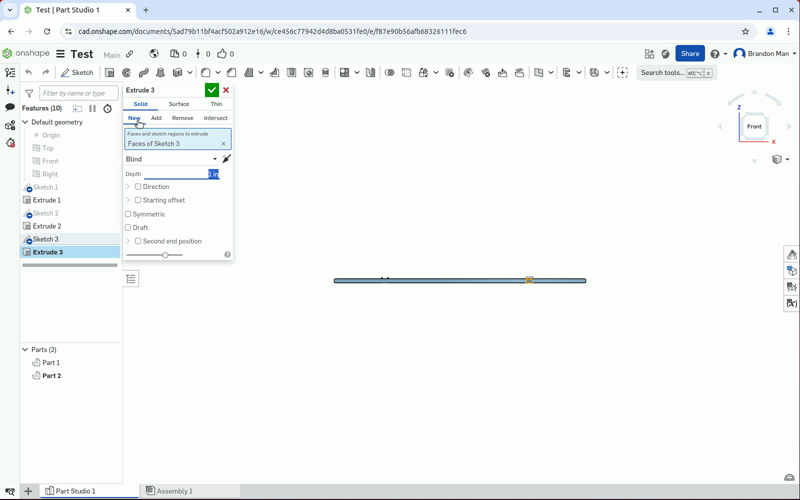
text(1.685)
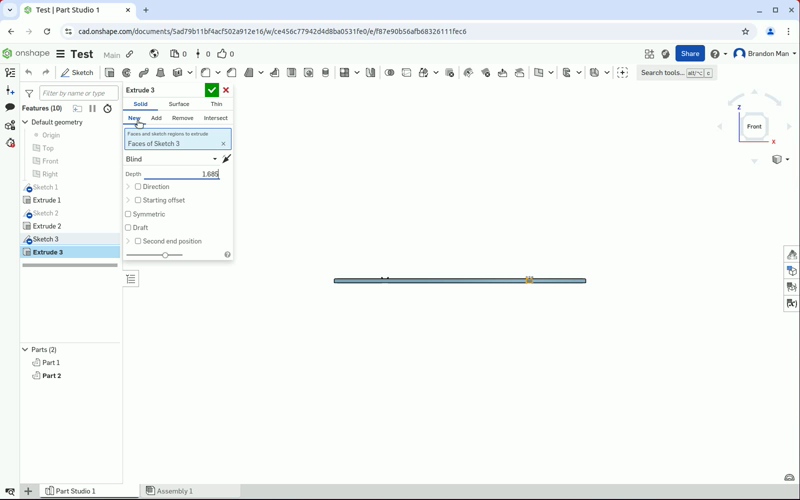
key(tab, 3)
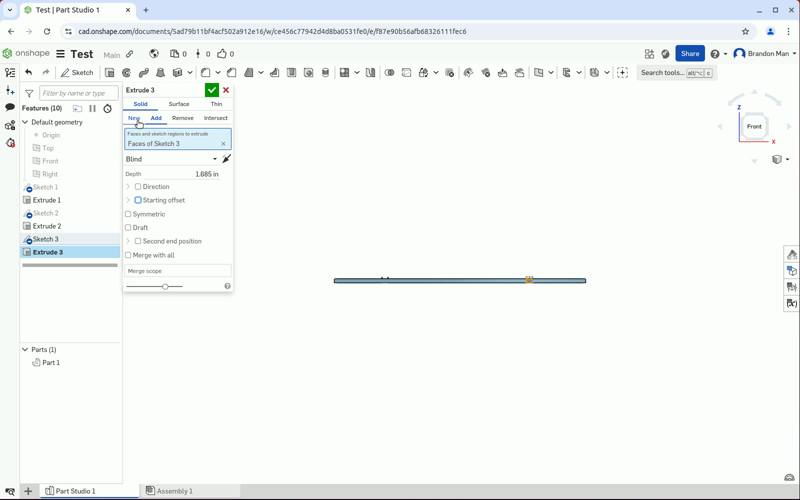
key(tab, 2)
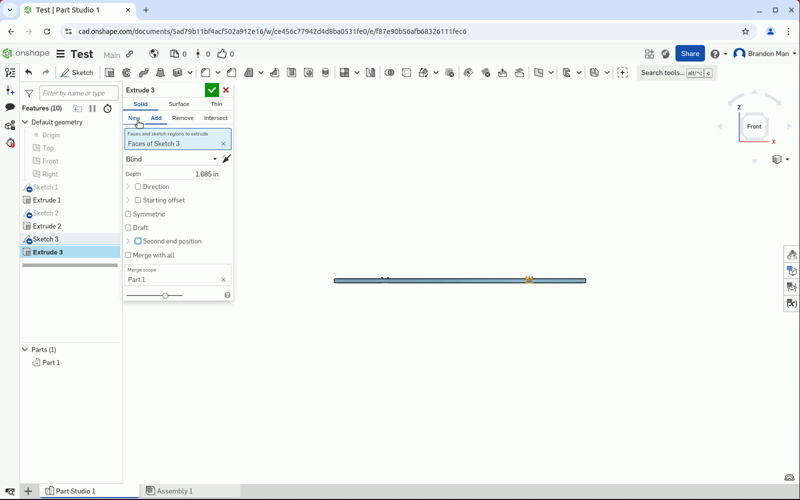
key(space)
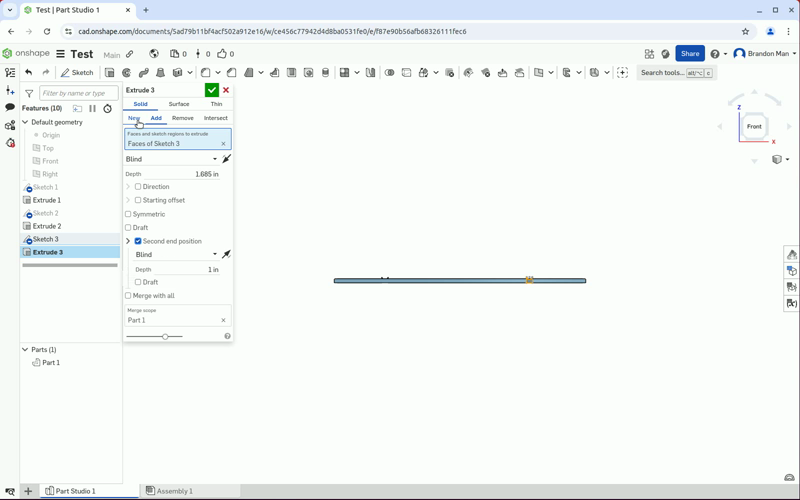
key(tab, 3)
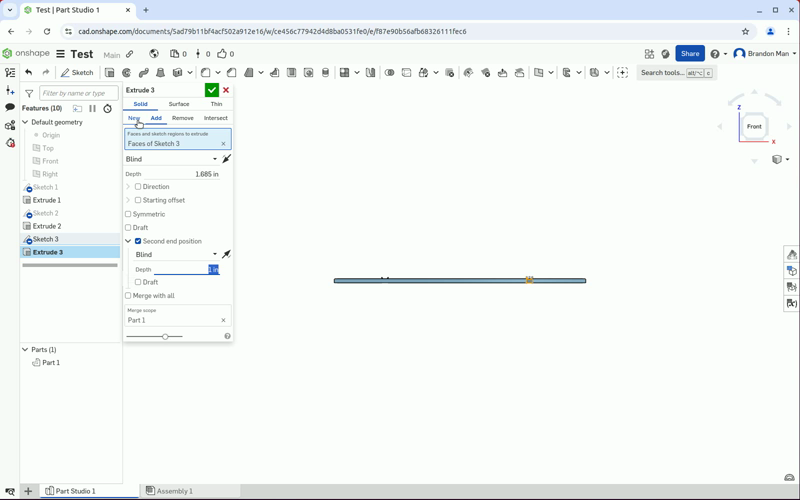
text(16.128)
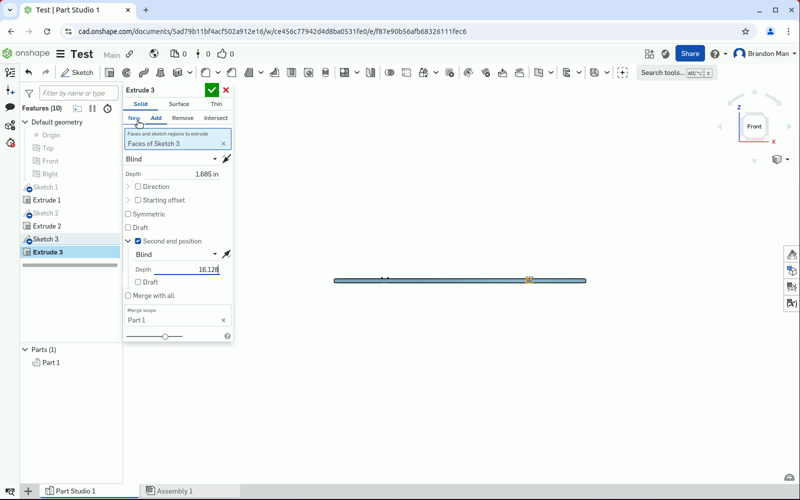
key(enter)
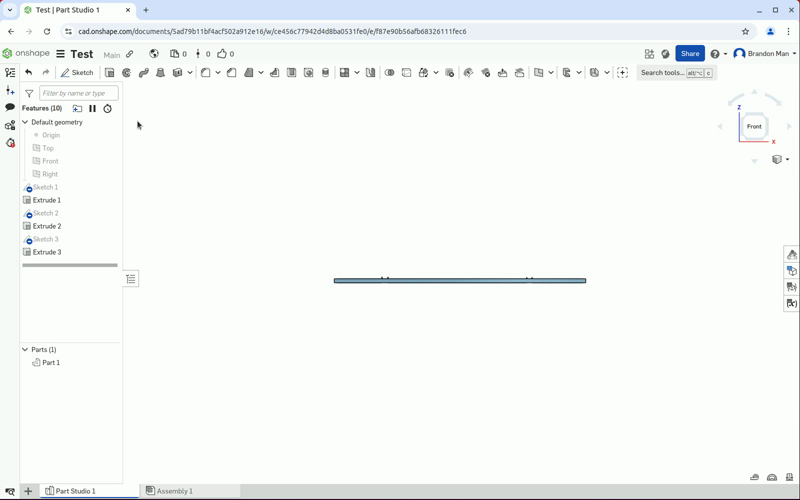
key(shift+h)
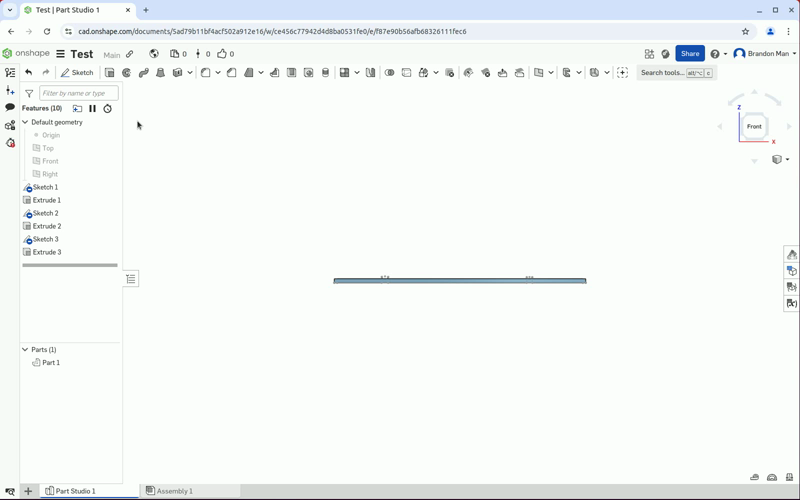
key(shift+h)
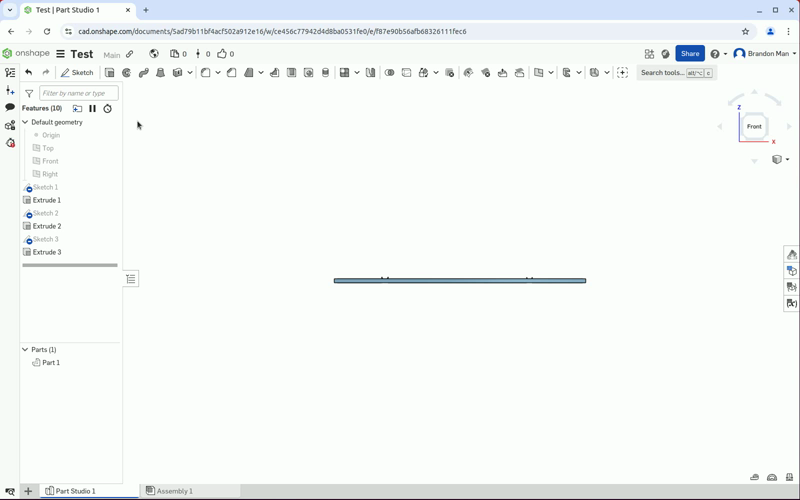
mouse_move(73, 189)
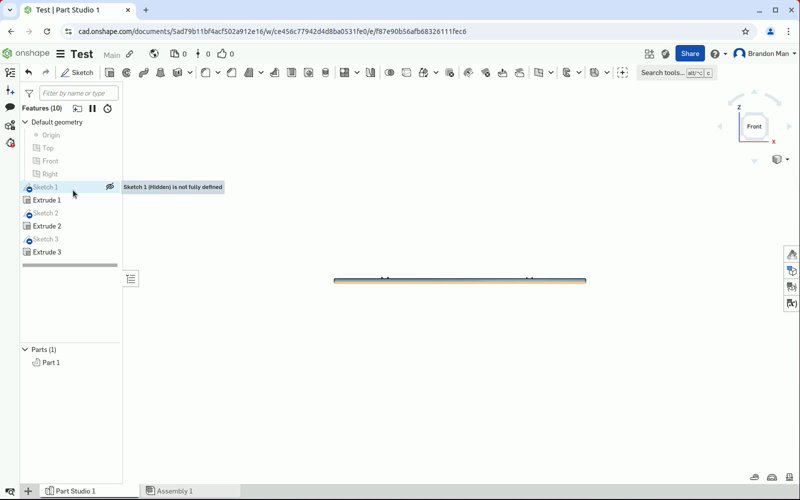
click(73, 189)
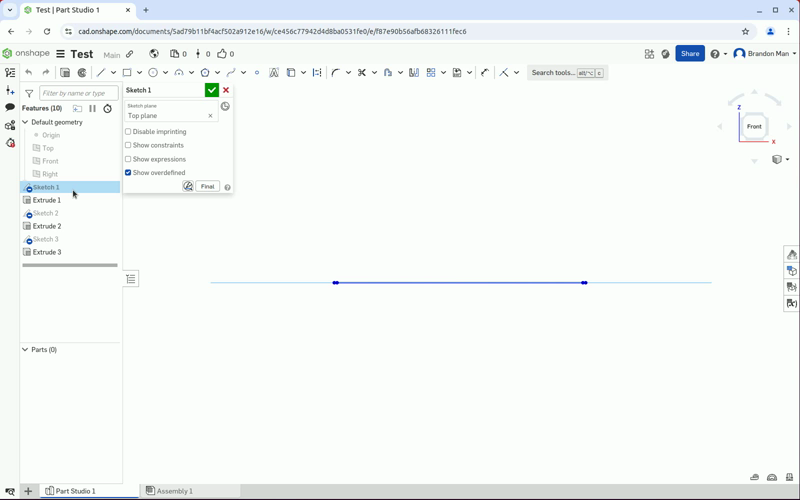
mouse_move(229, 92)
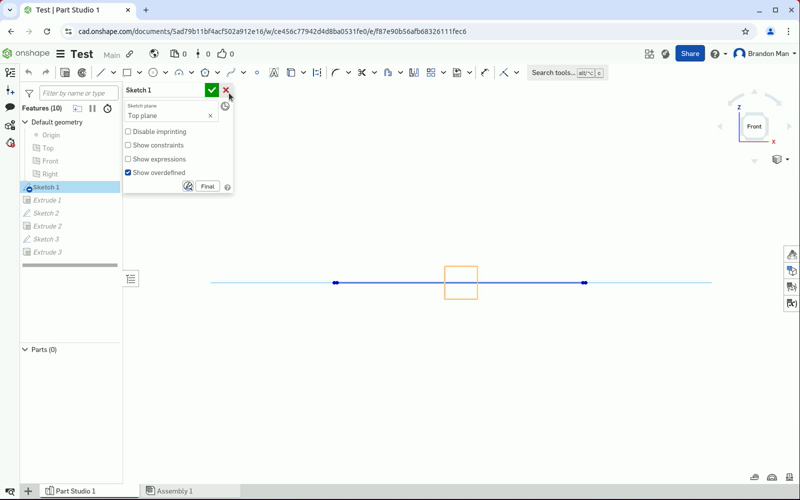
click(229, 92)
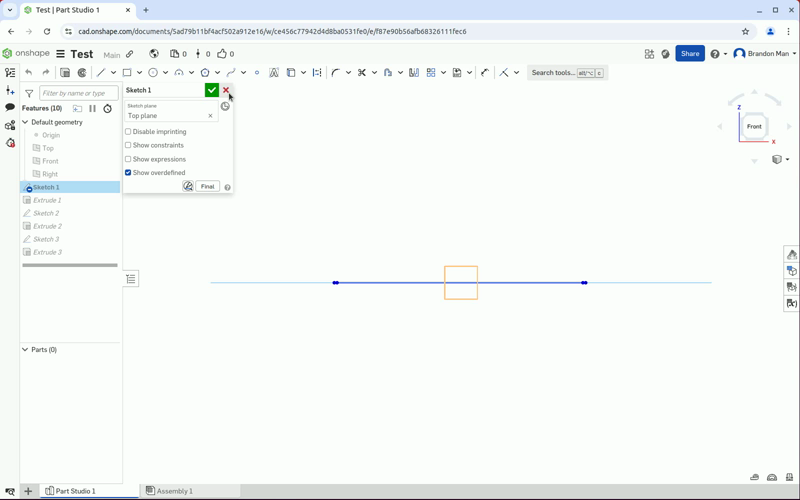
key(shift+s)
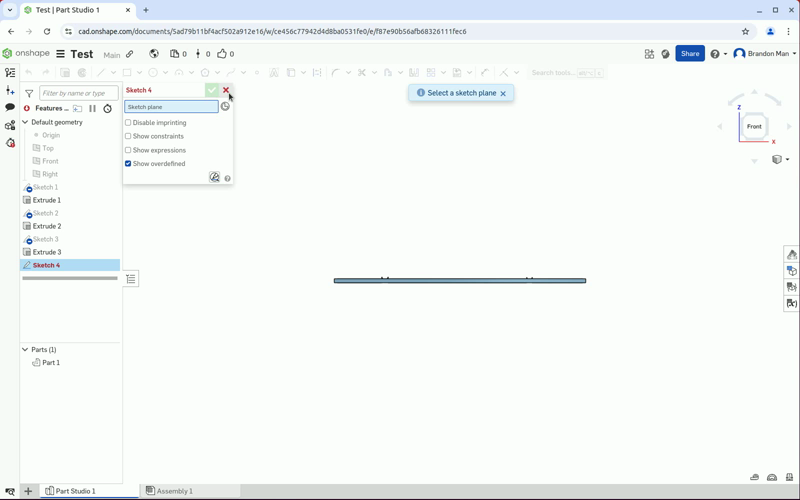
mouse_move(73, 163)
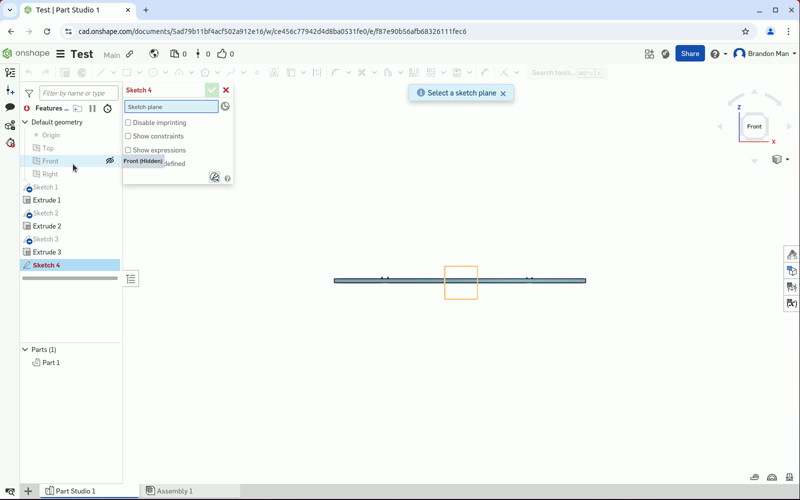
click(73, 163)
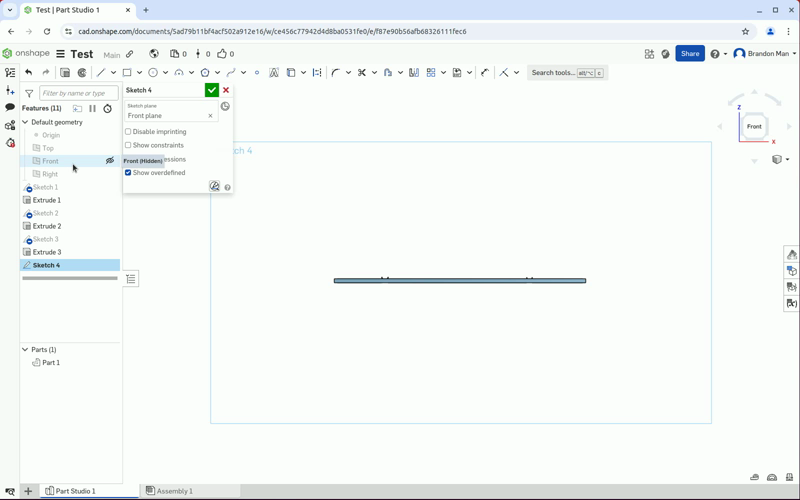
mouse_move(73, 352)
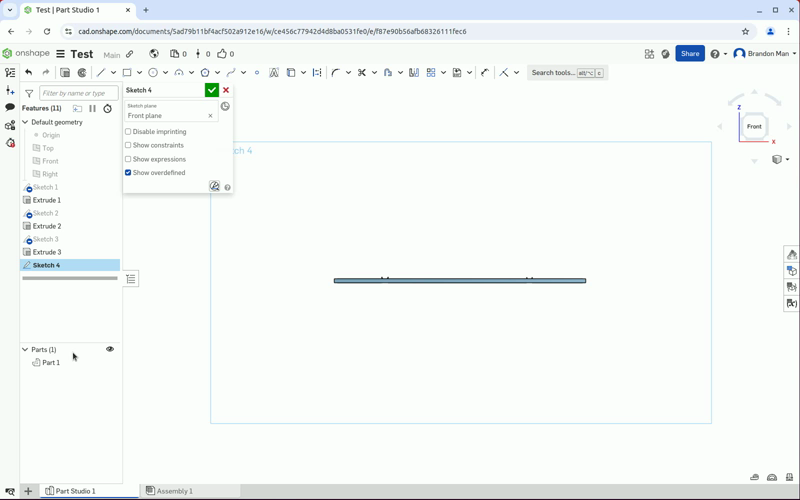
key(y)
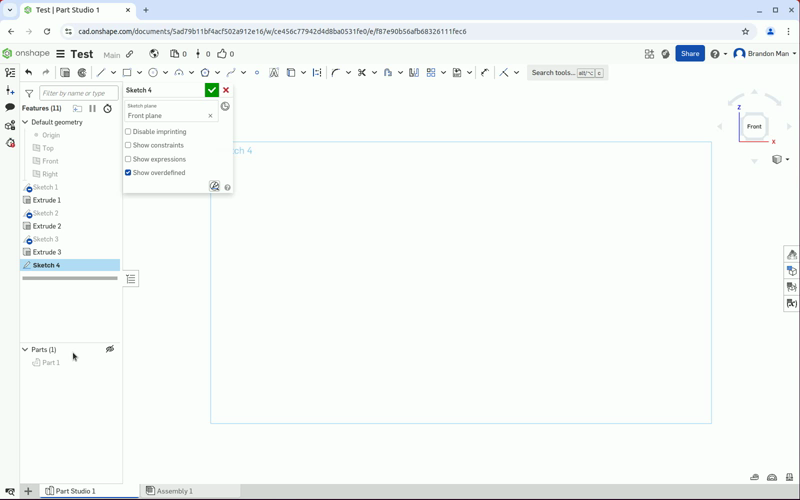
key(l)
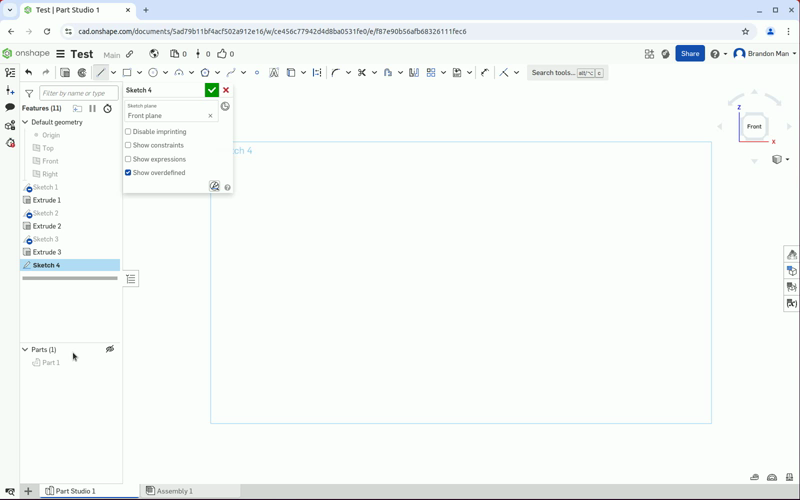
key_down(shift)
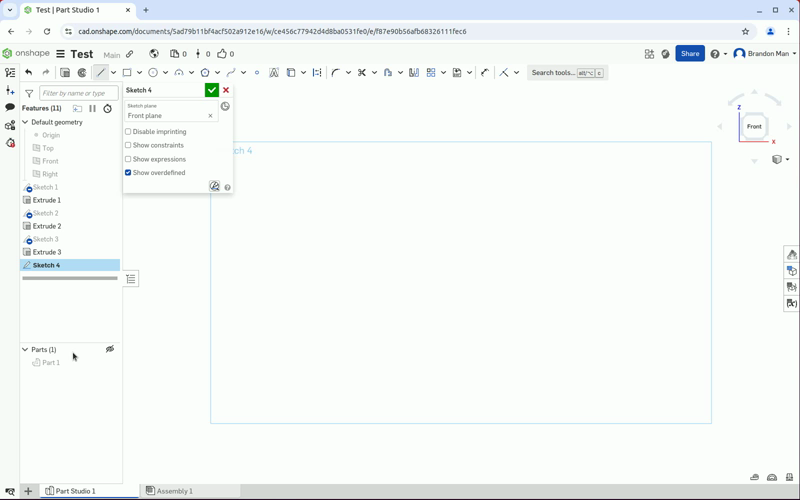
mouse_move(458, 282)
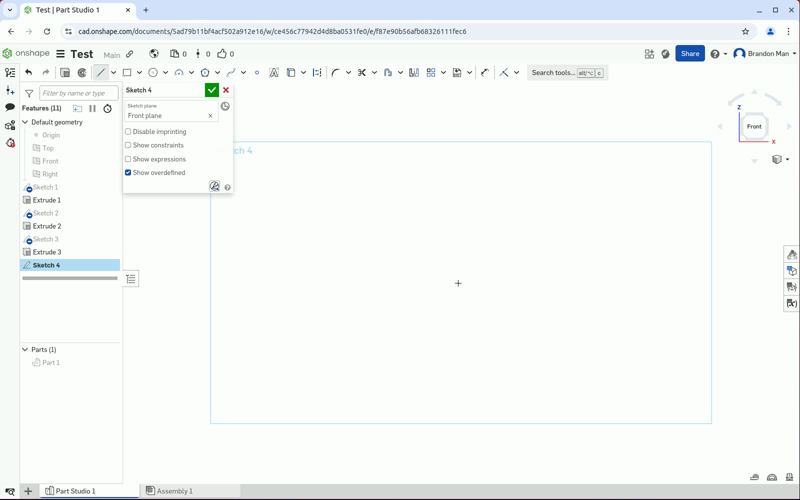
click(458, 282)
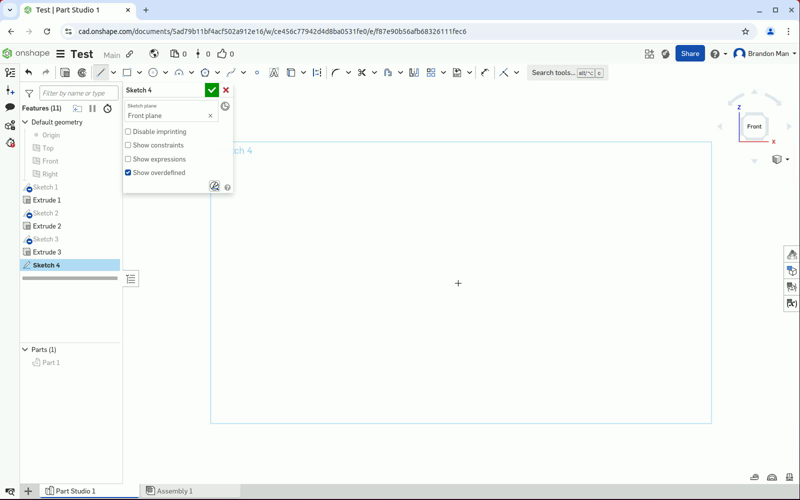
key_up(shift)
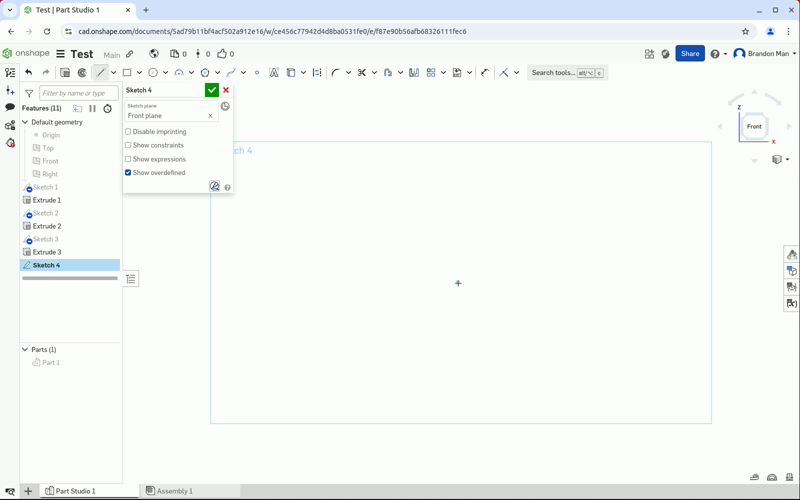
key_down(shift)
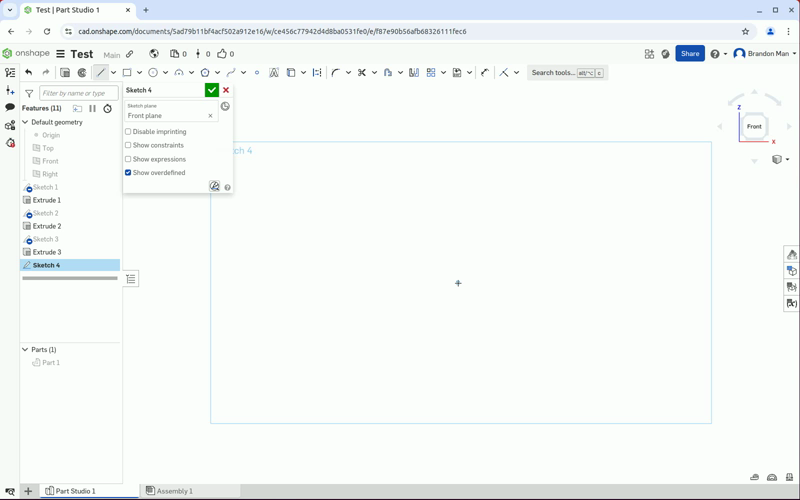
mouse_move(488, 282)
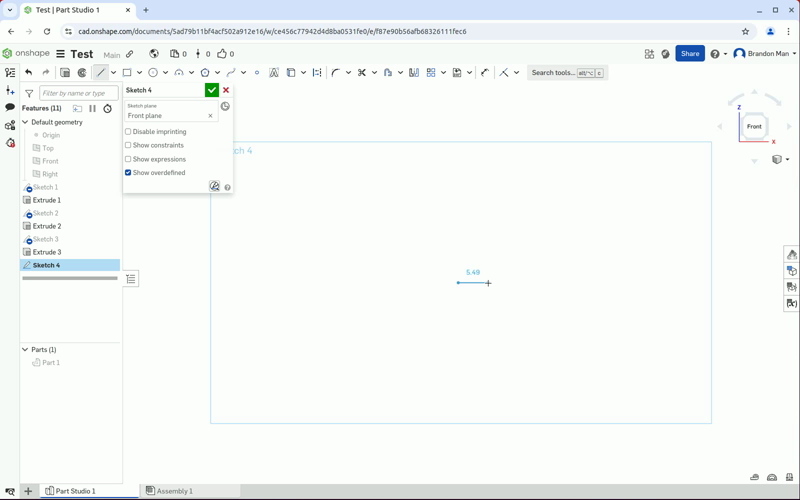
mouse_move(464, 282)
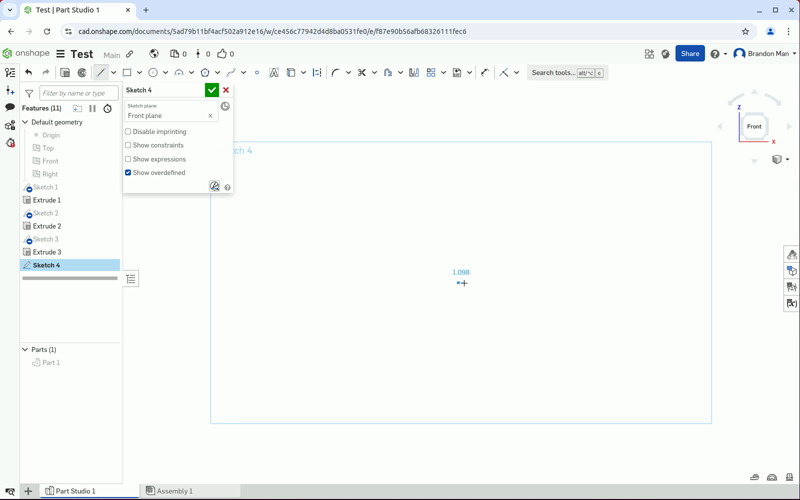
scroll(6)
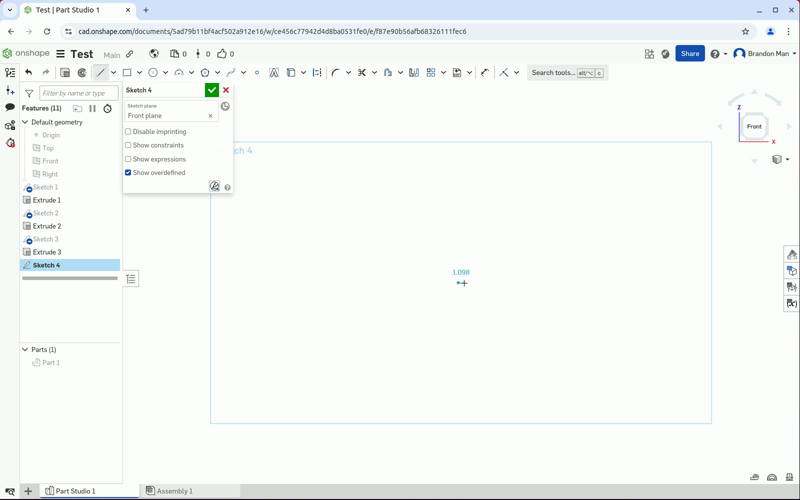
scroll(6)
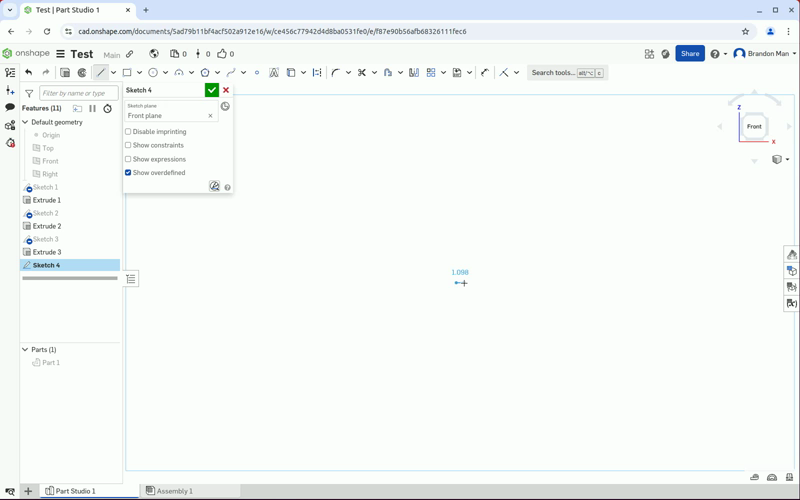
scroll(6)
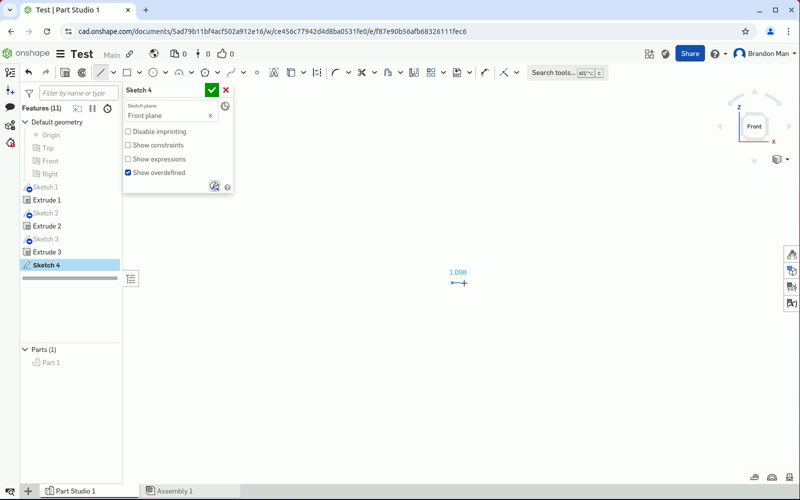
scroll(6)
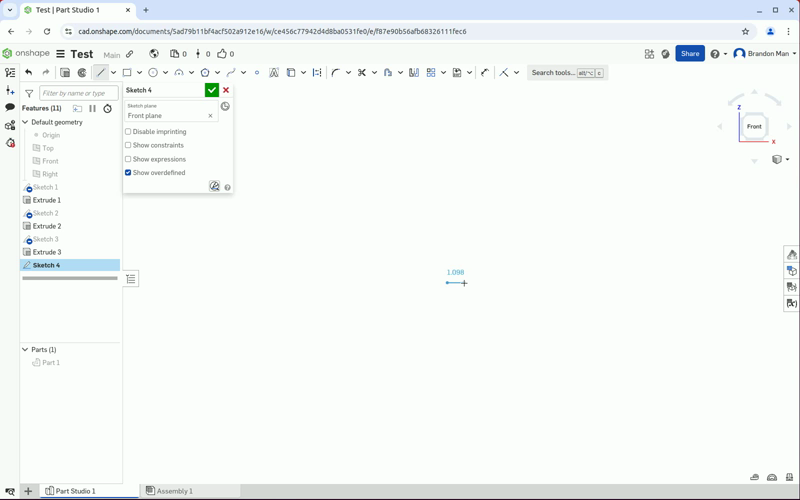
scroll(6)
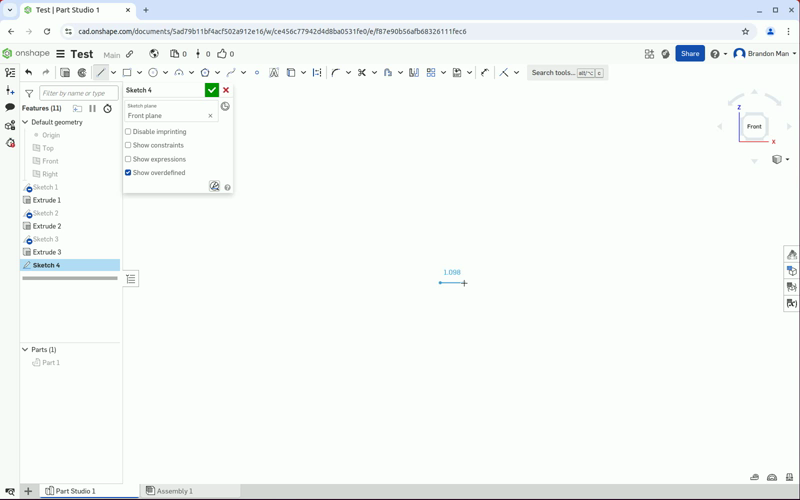
scroll(6)
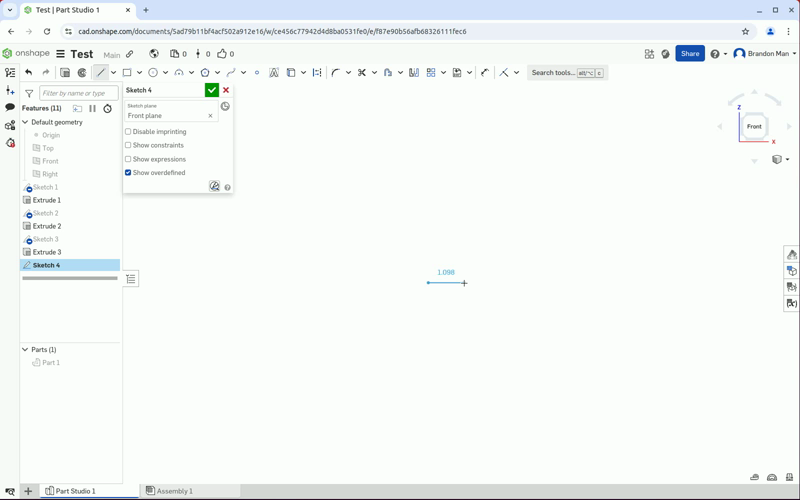
scroll(6)
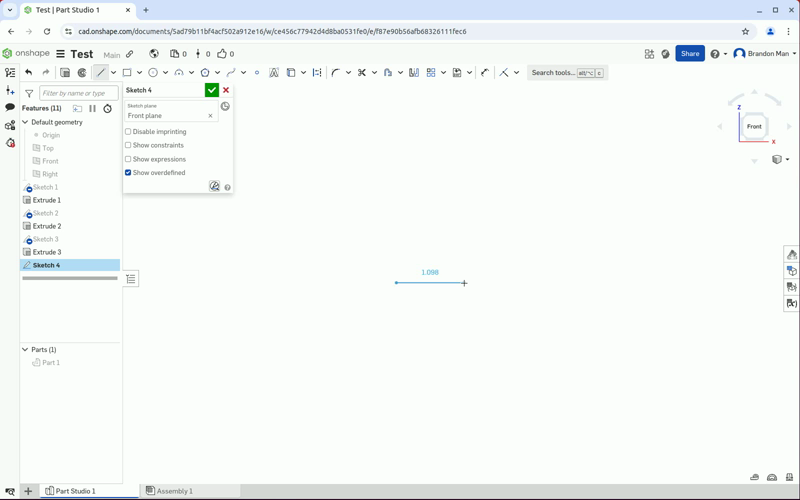
click(464, 282)
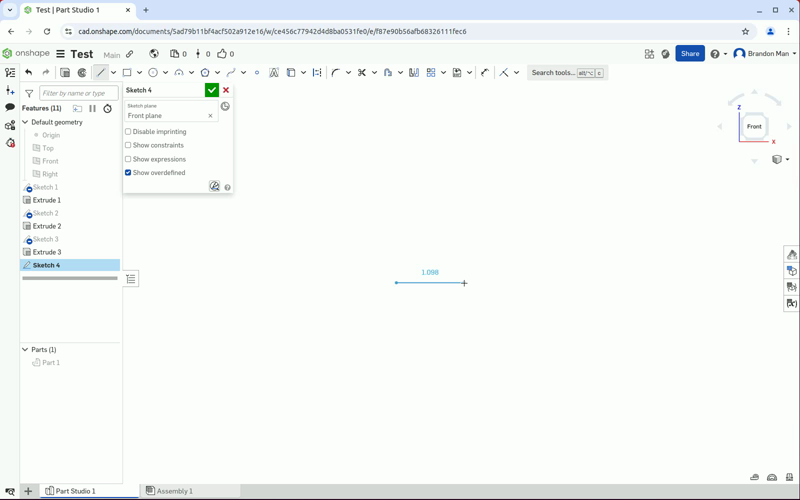
scroll(-6)
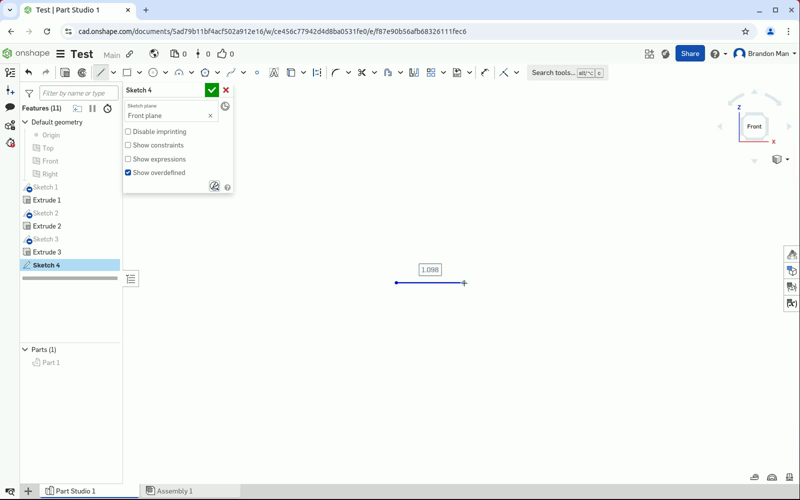
scroll(-6)
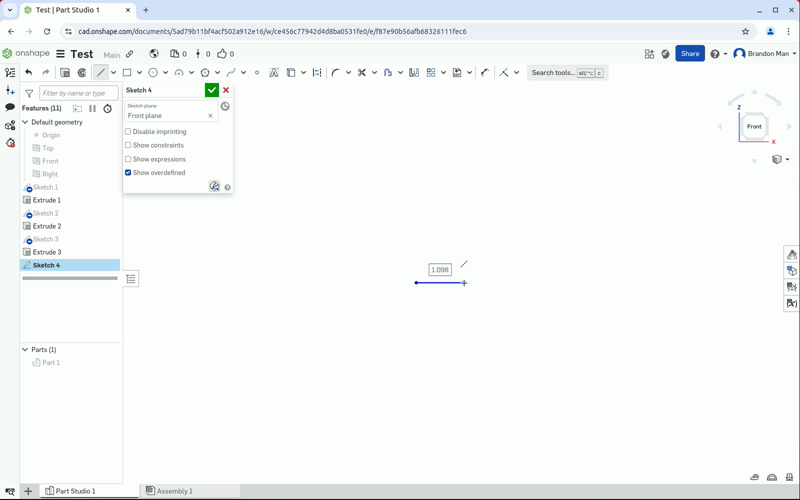
scroll(-6)
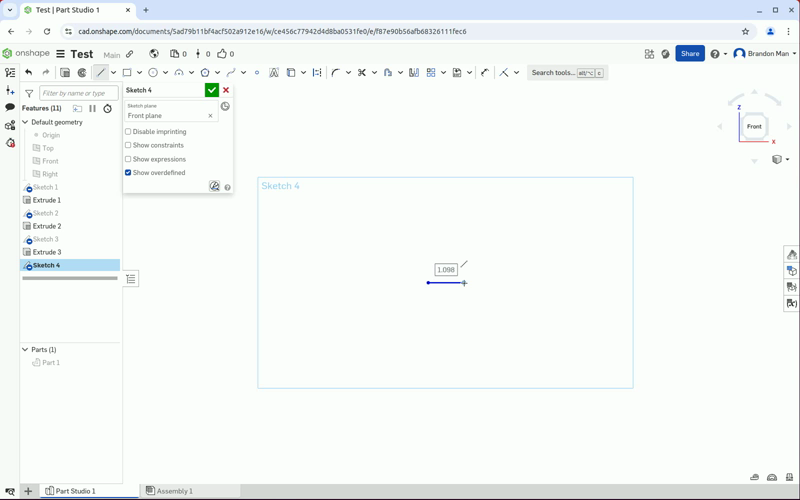
scroll(-6)
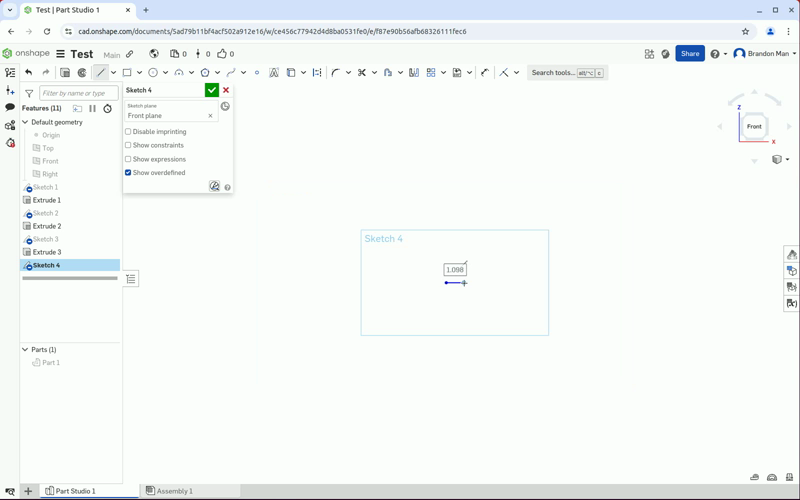
scroll(-6)
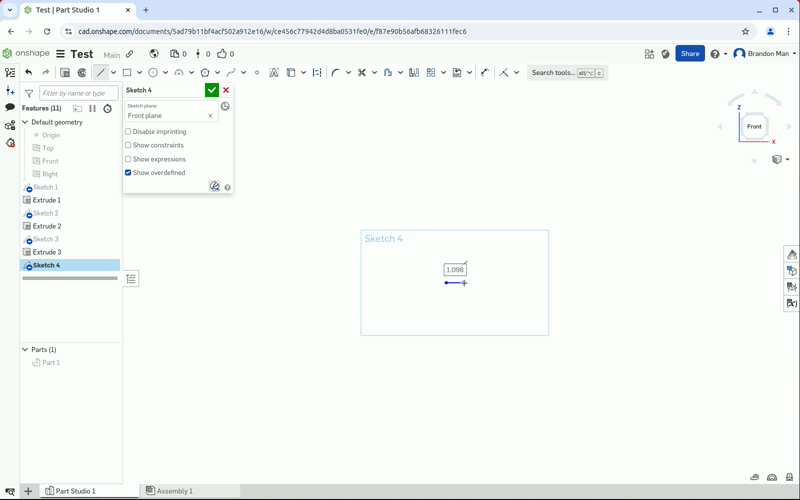
scroll(-6)
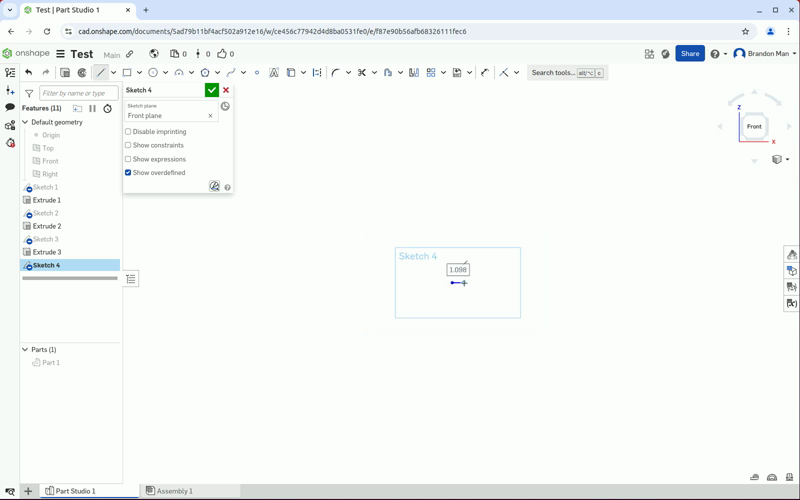
scroll(-6)
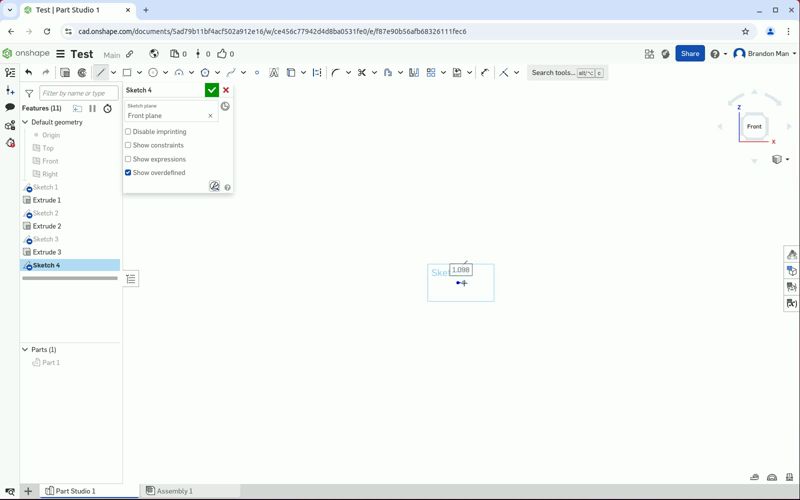
key_up(shift)
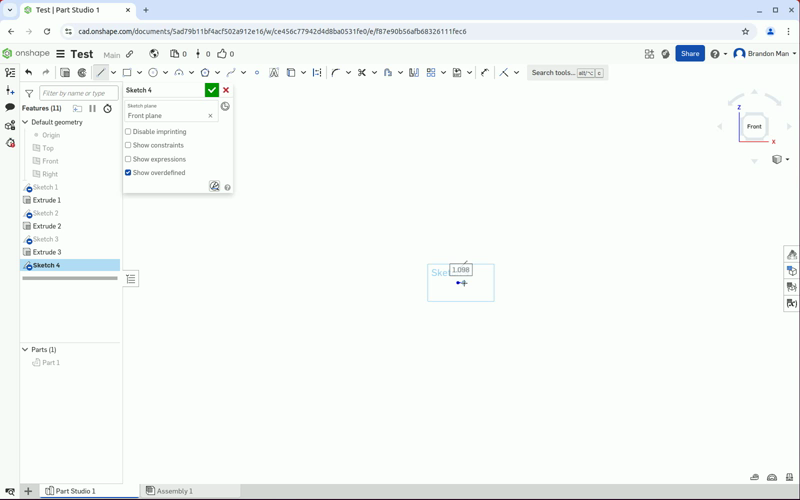
key_down(shift)
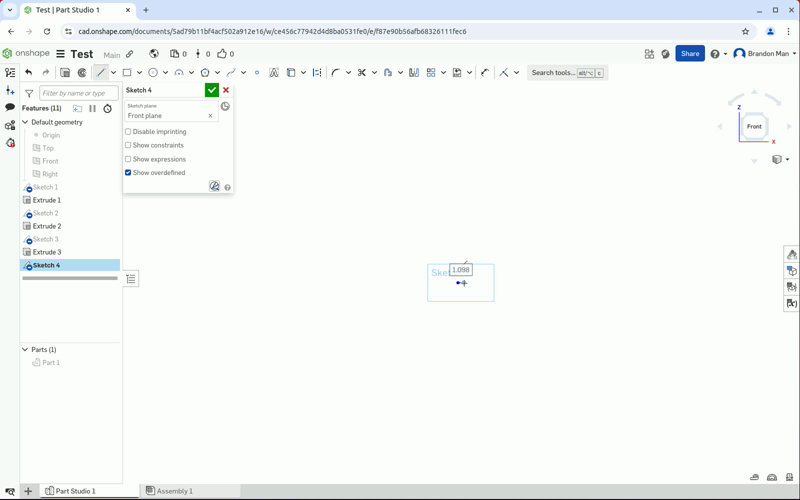
mouse_move(494, 282)
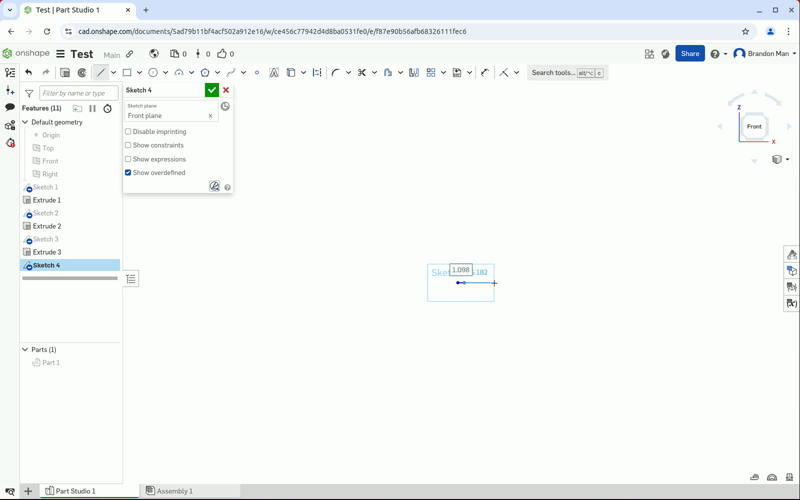
mouse_move(464, 277)
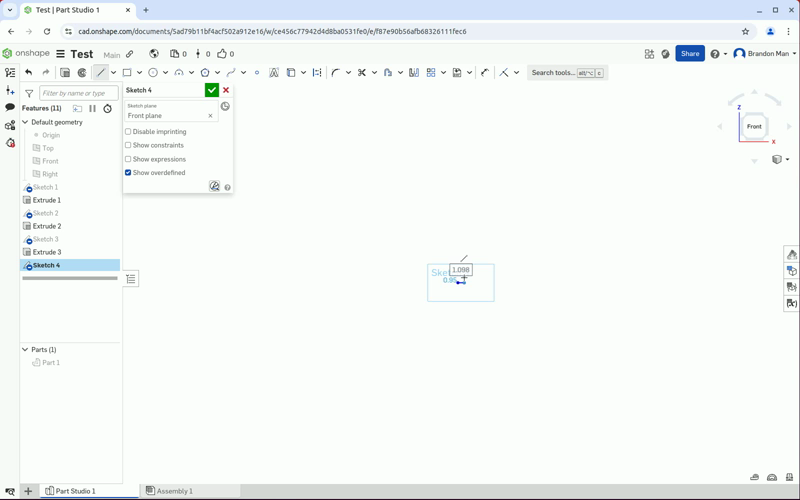
scroll(6)
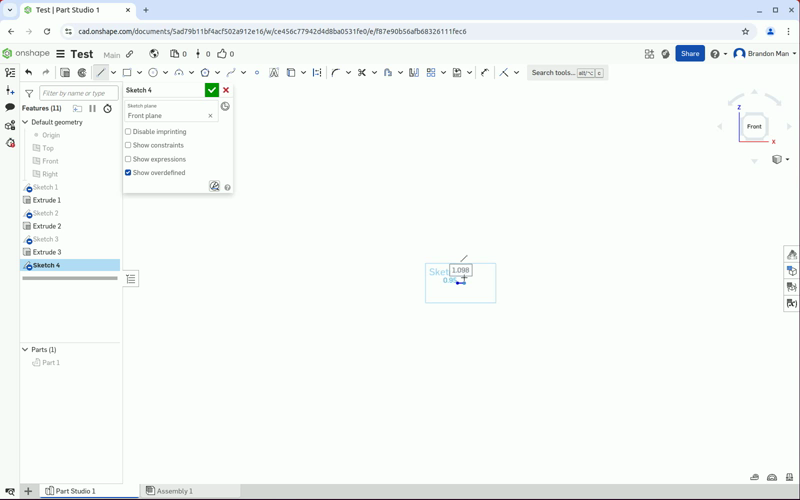
scroll(6)
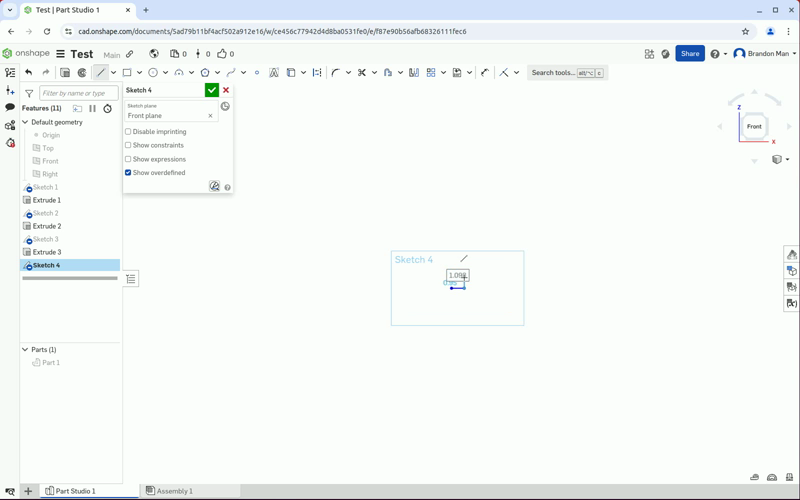
scroll(6)
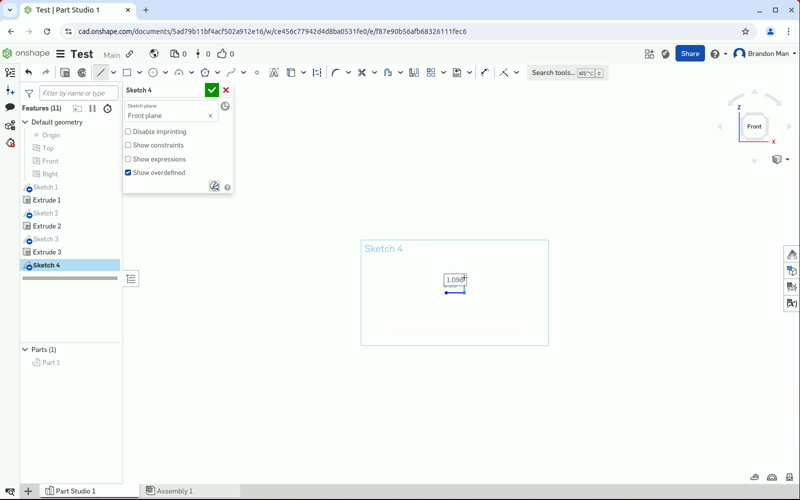
scroll(6)
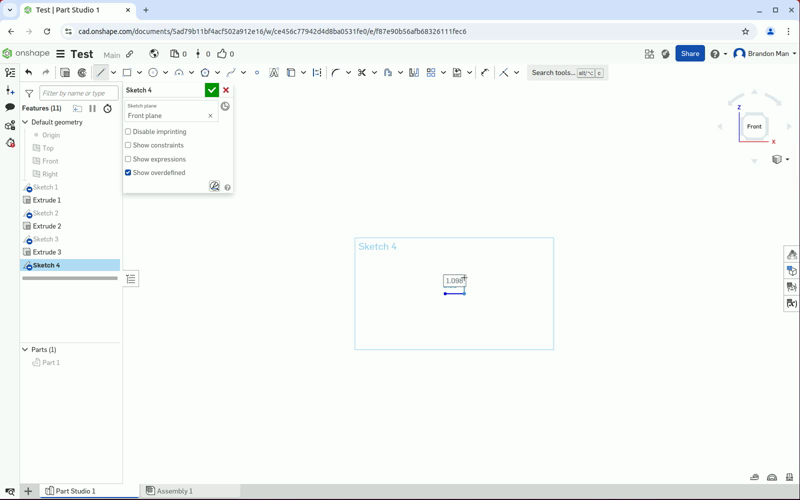
scroll(6)
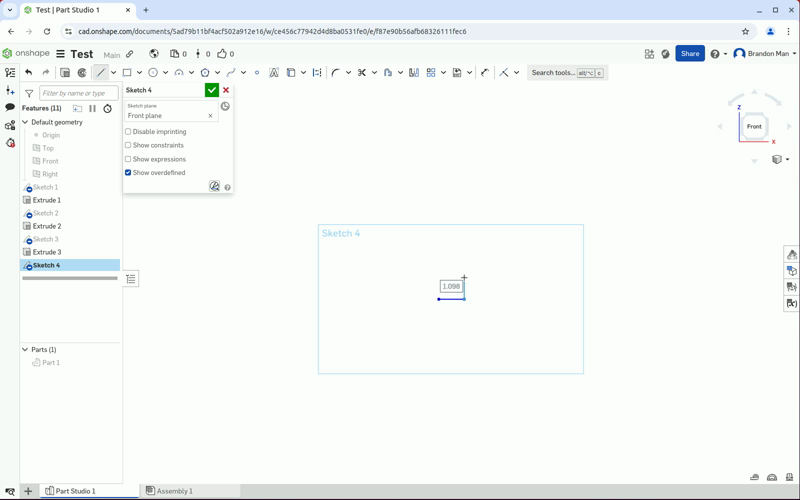
scroll(6)
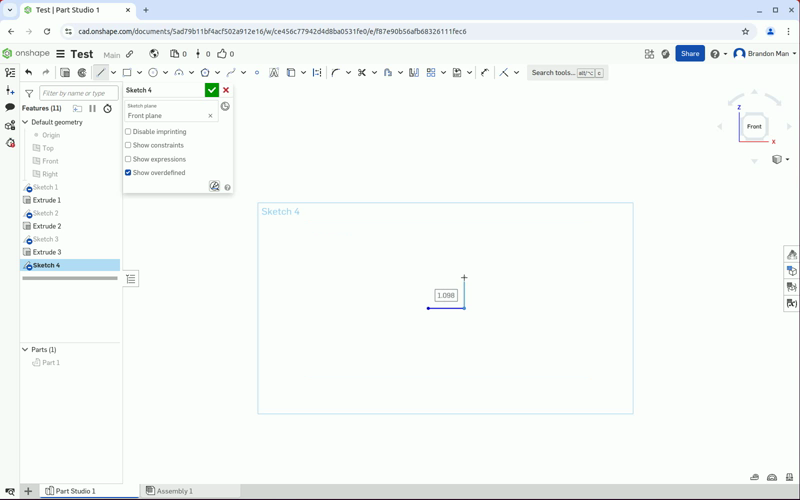
scroll(6)
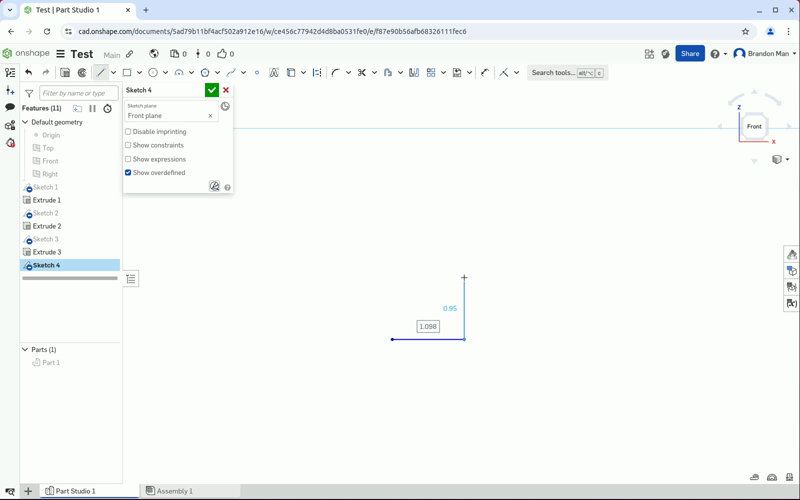
click(464, 277)
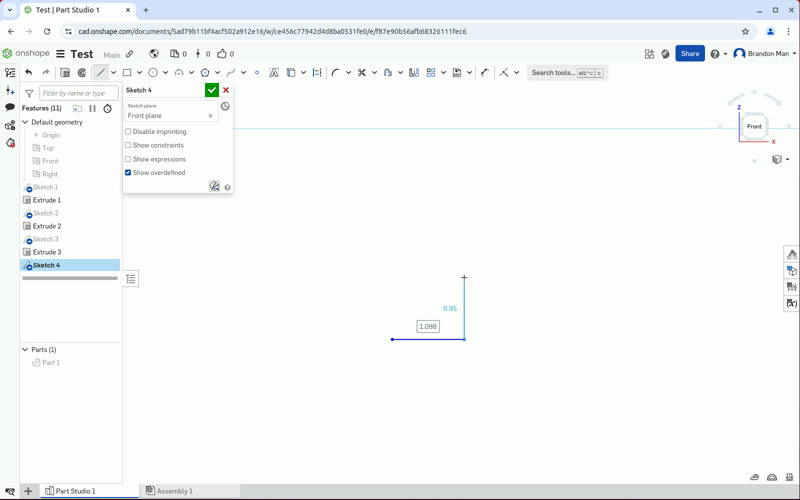
scroll(-6)
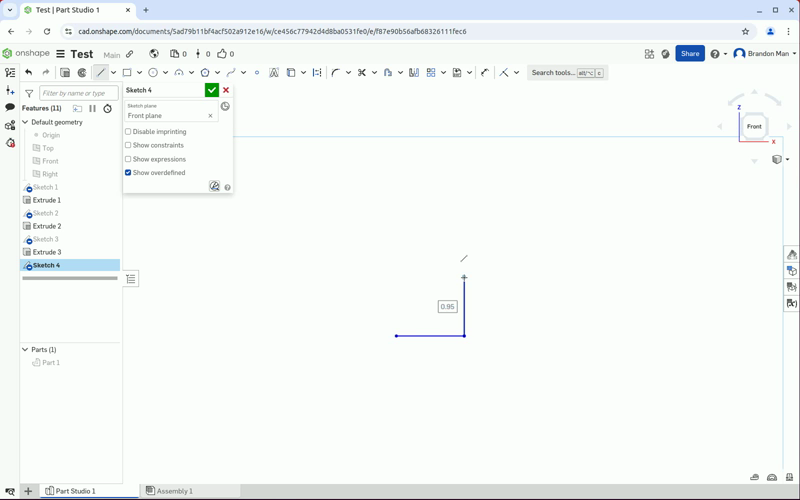
scroll(-6)
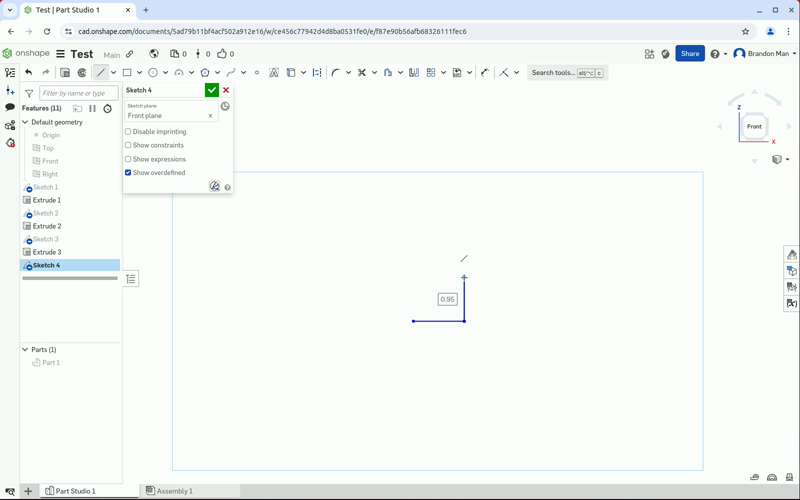
scroll(-6)
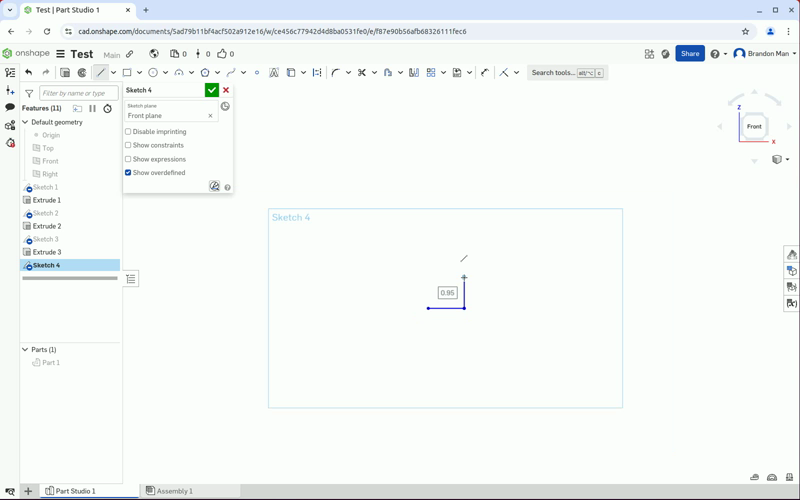
scroll(-6)
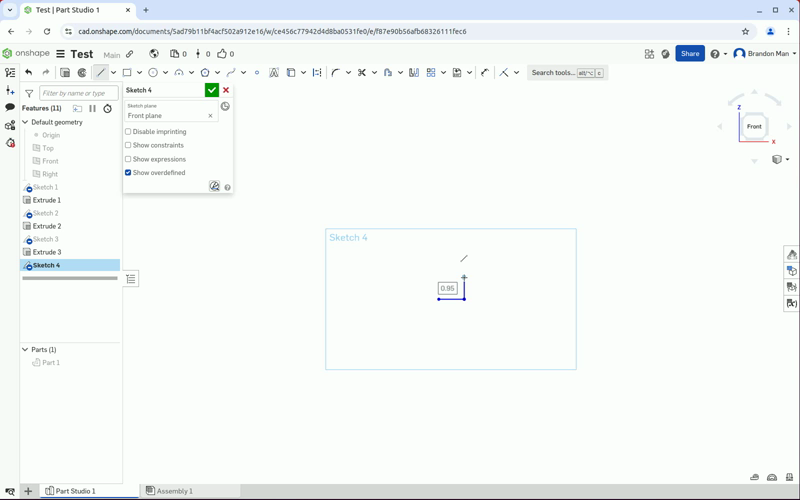
scroll(-6)
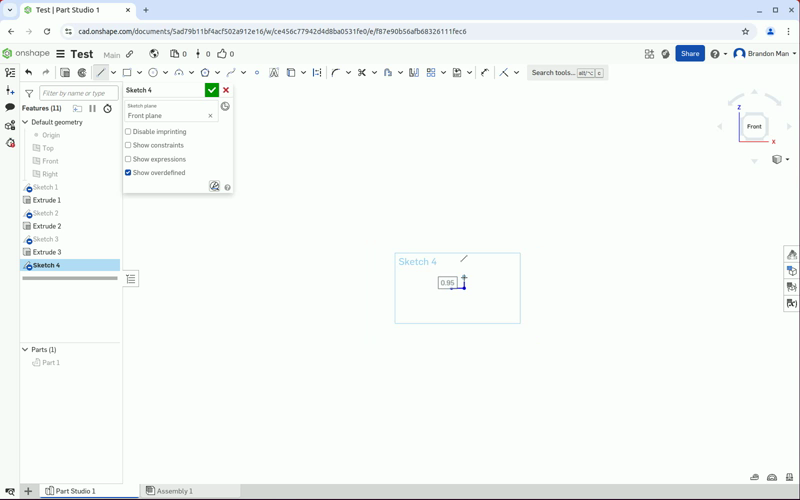
scroll(-6)
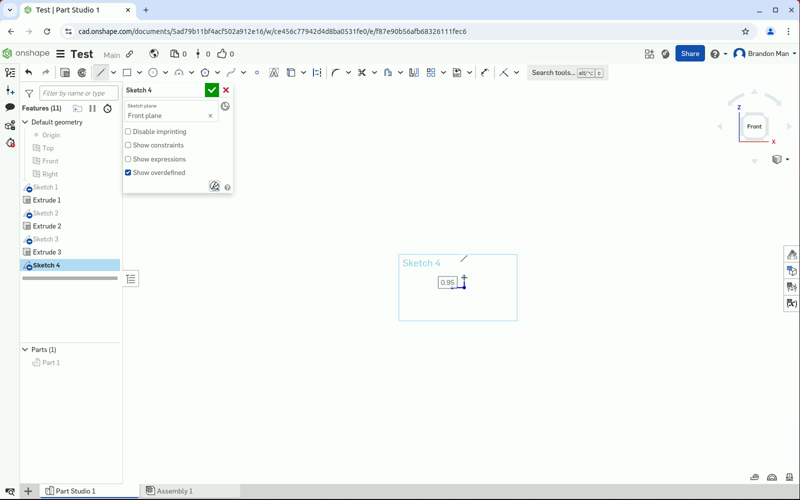
scroll(-6)
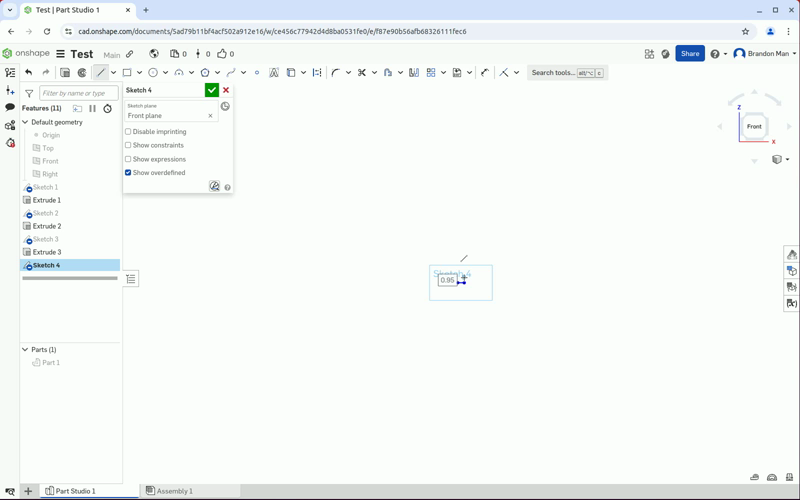
key_up(shift)
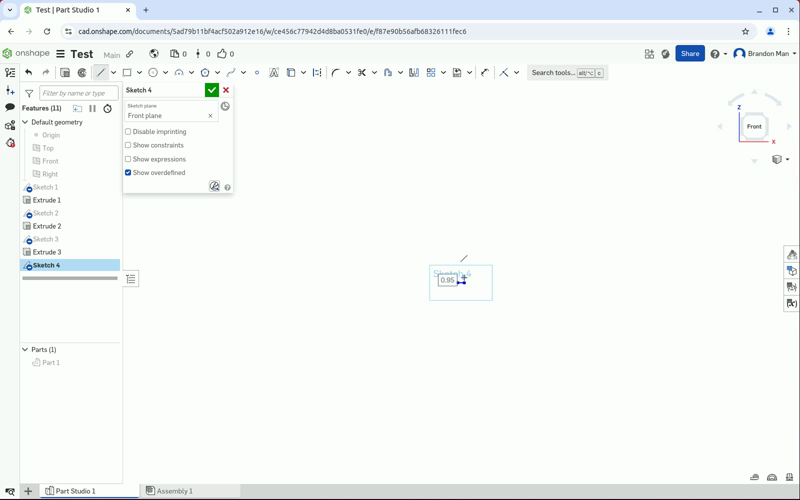
key(esc)
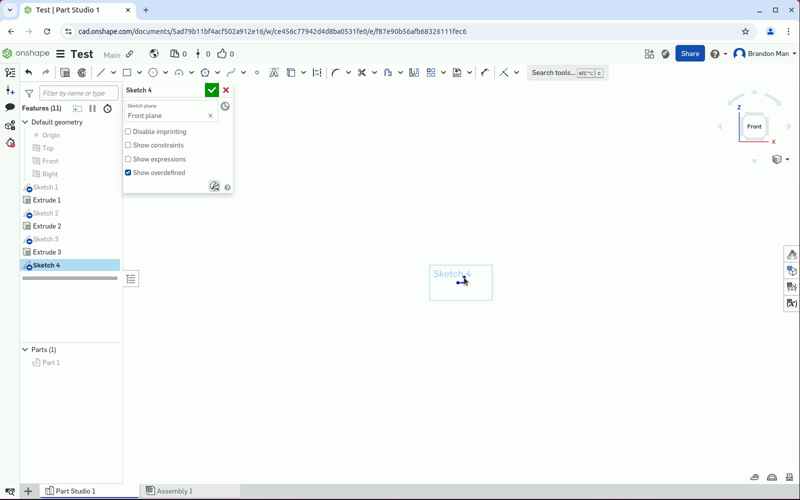
key(a)
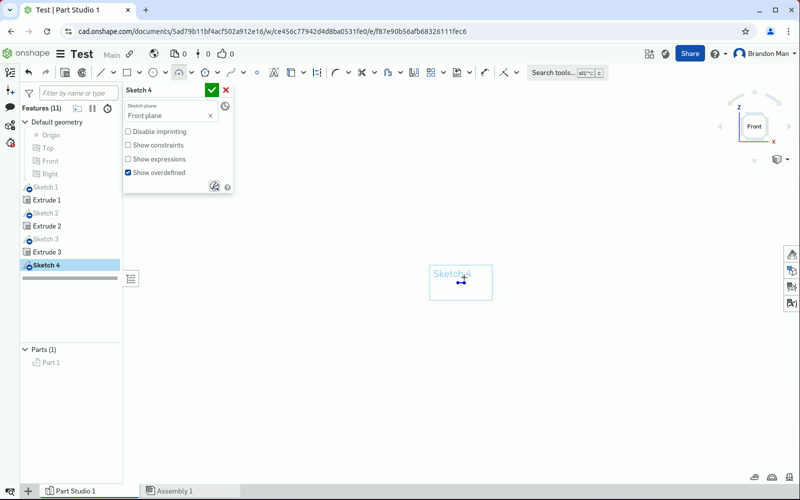
mouse_move(464, 277)
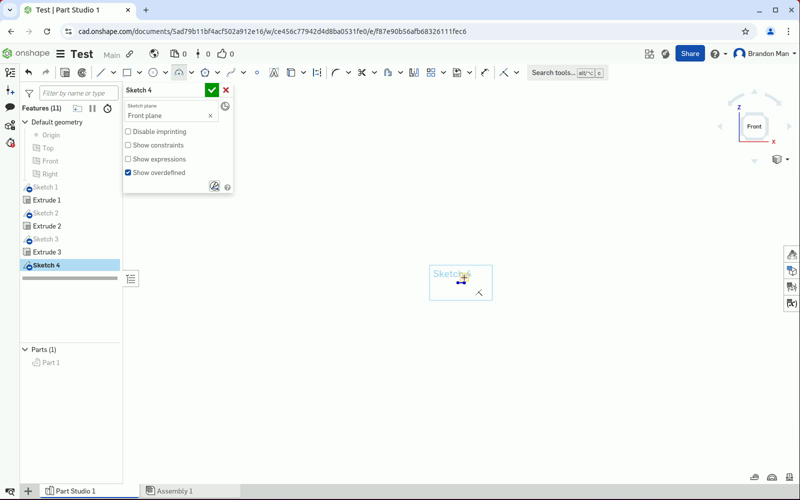
click(464, 277)
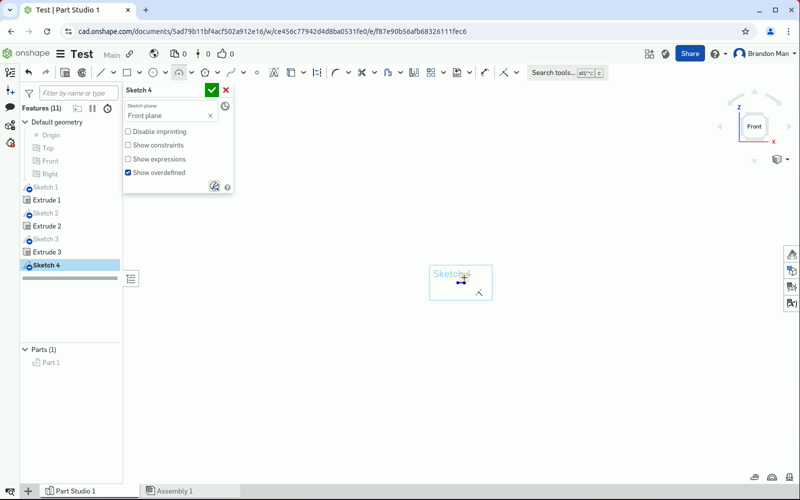
key_down(shift)
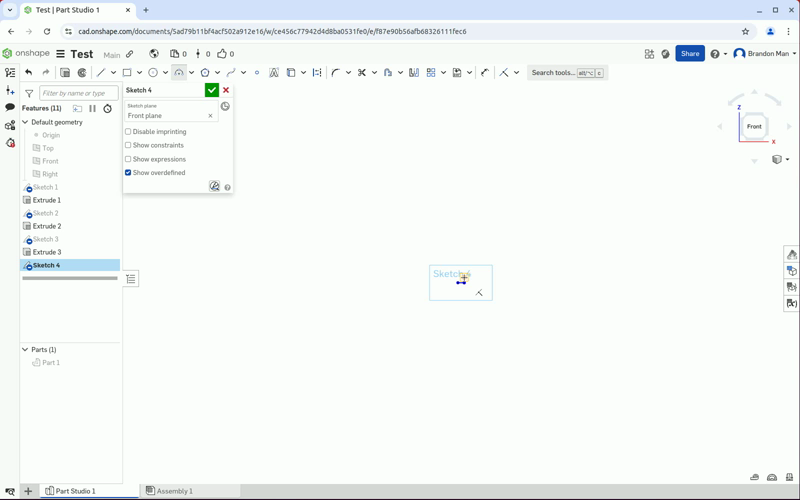
mouse_move(458, 277)
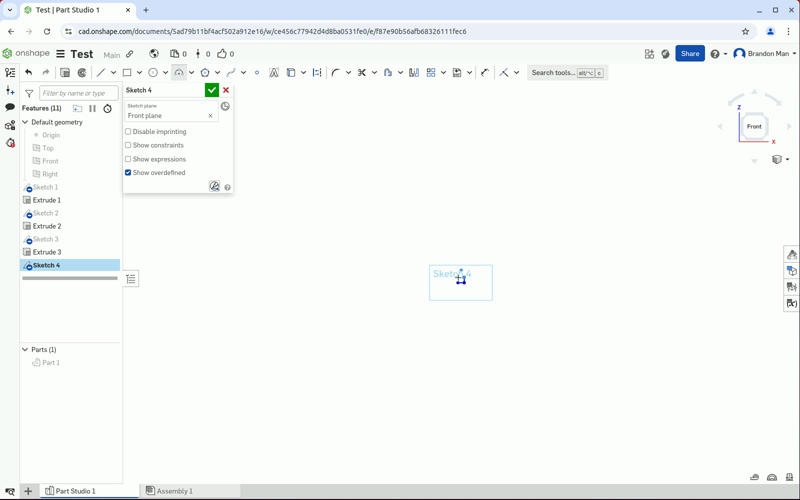
scroll(6)
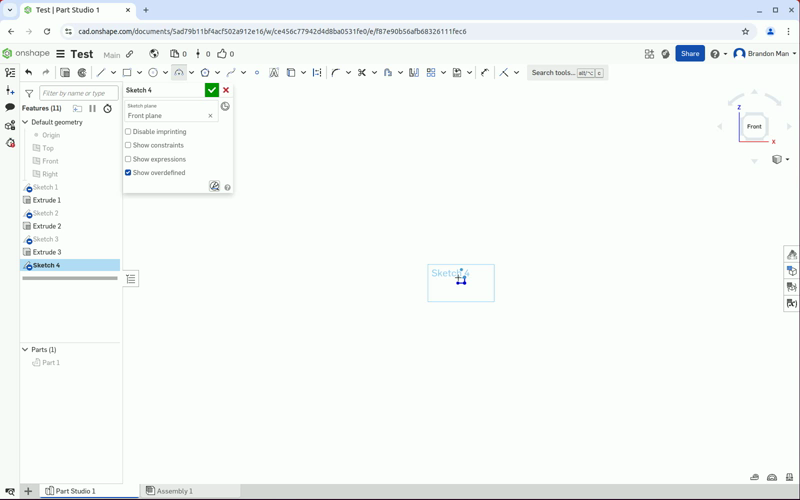
scroll(6)
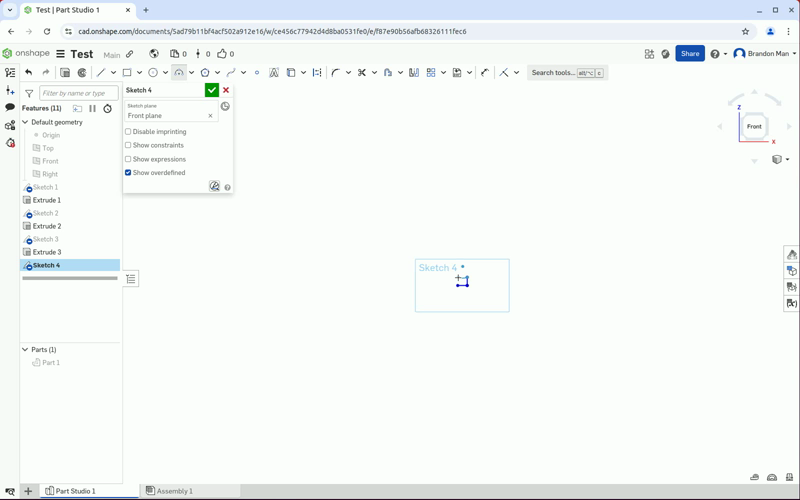
scroll(6)
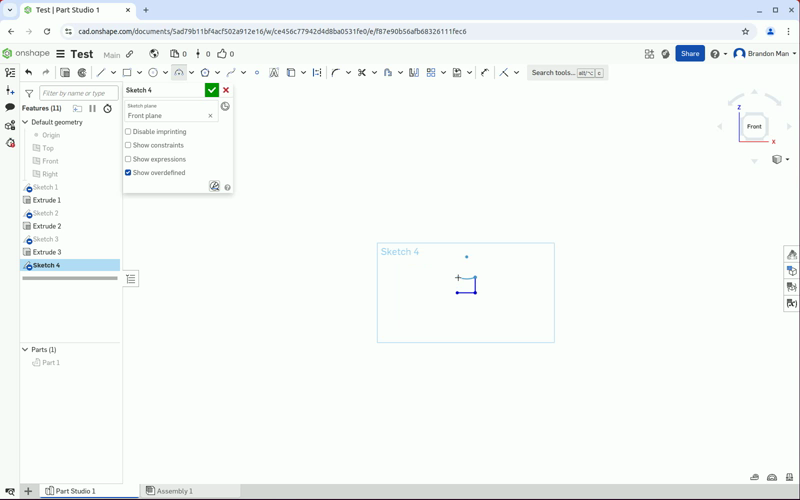
scroll(6)
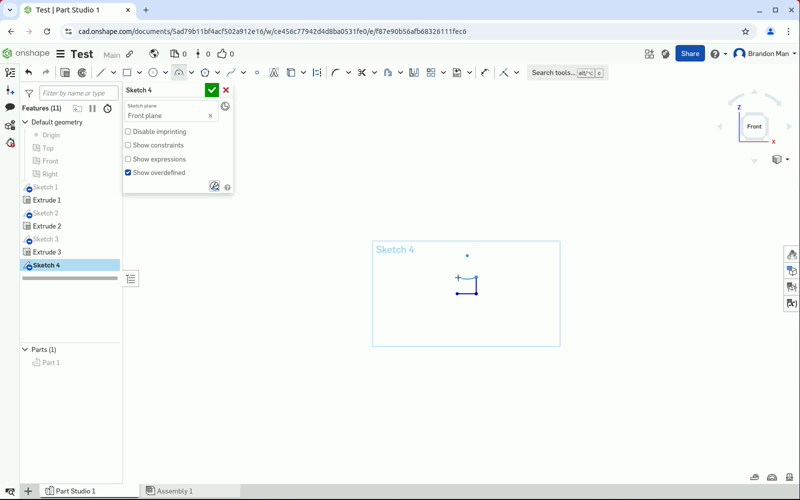
scroll(6)
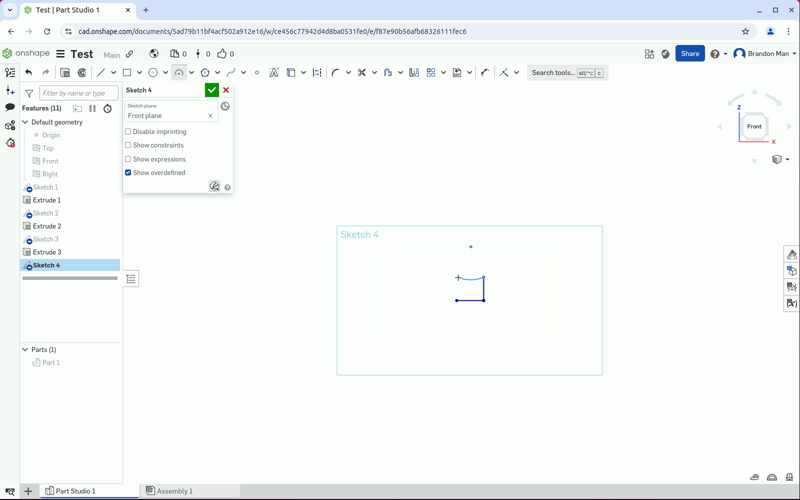
scroll(6)
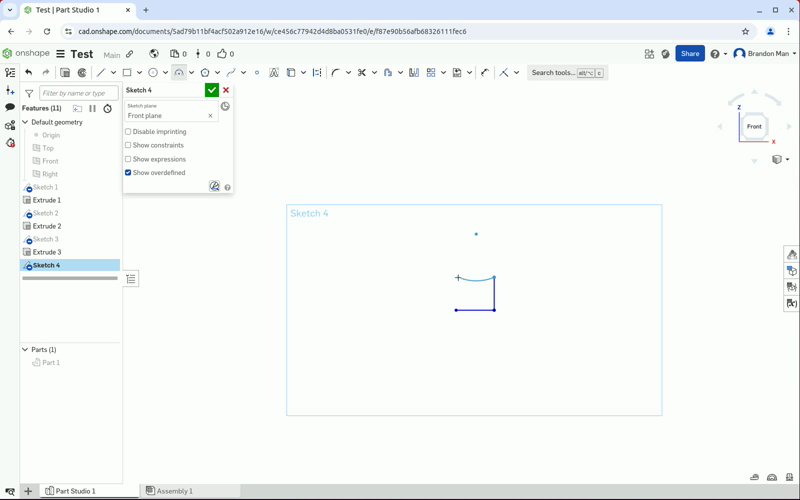
scroll(6)
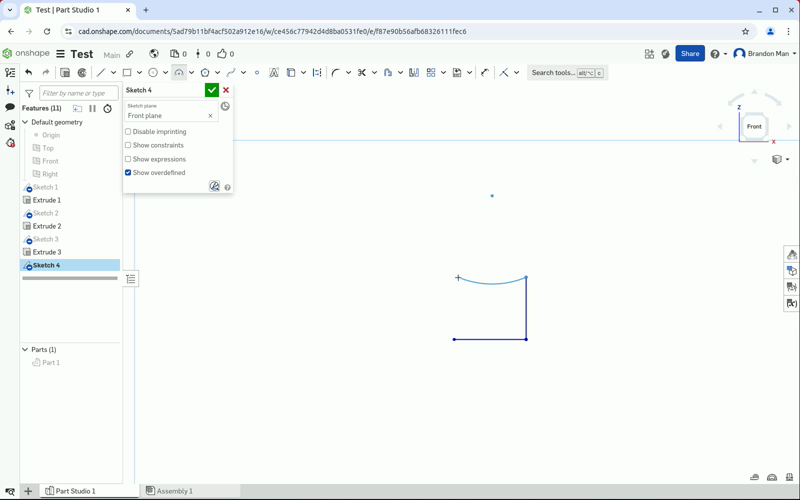
click(458, 277)
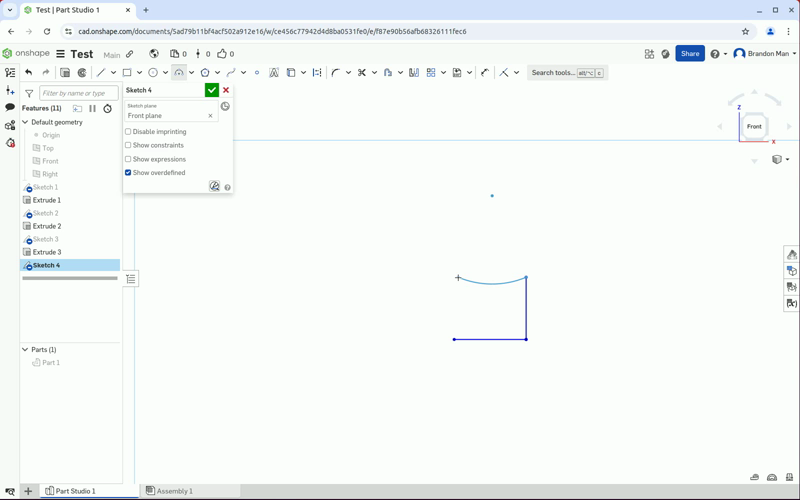
scroll(-6)
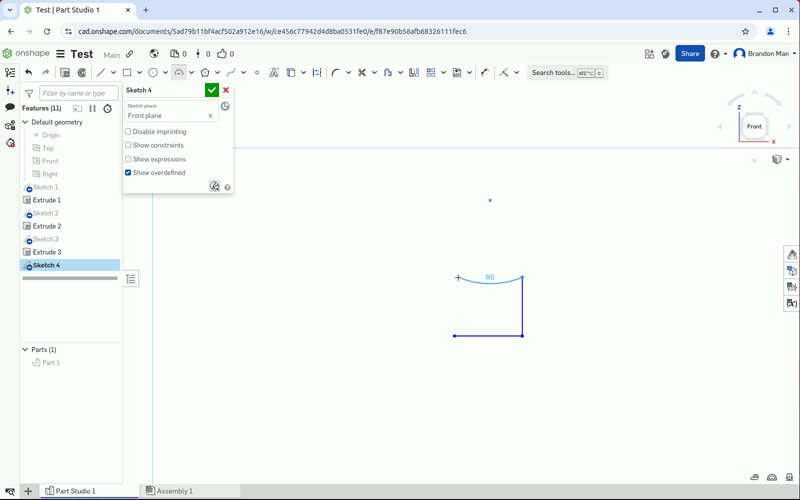
scroll(-6)
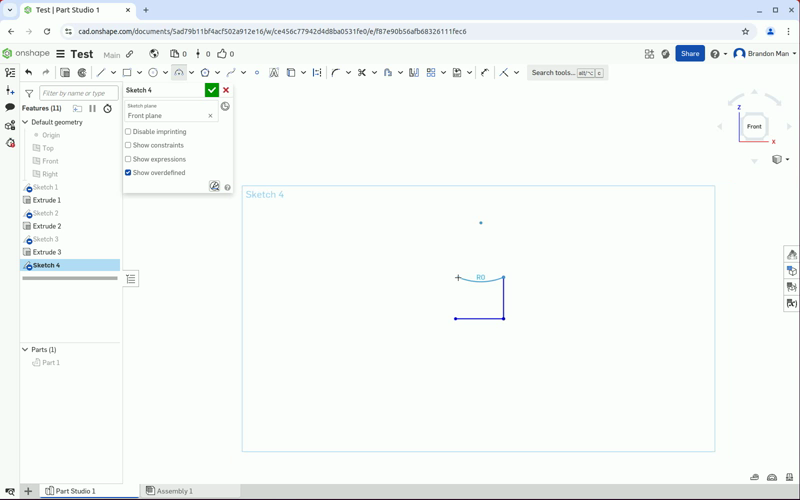
scroll(-6)
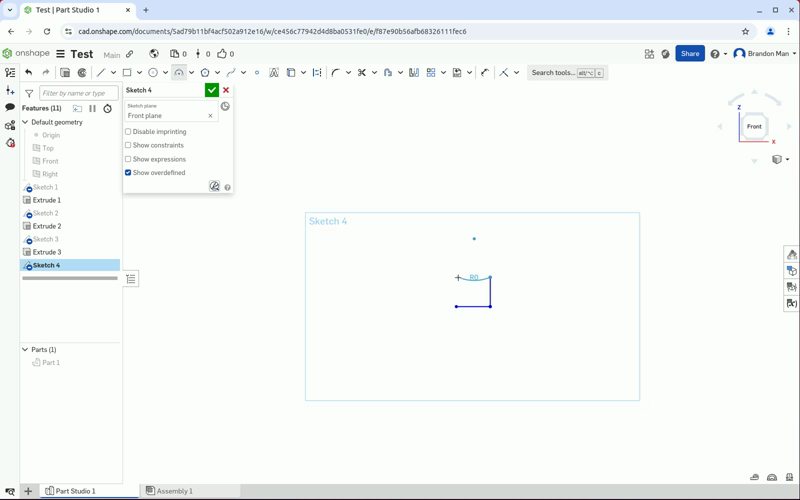
scroll(-6)
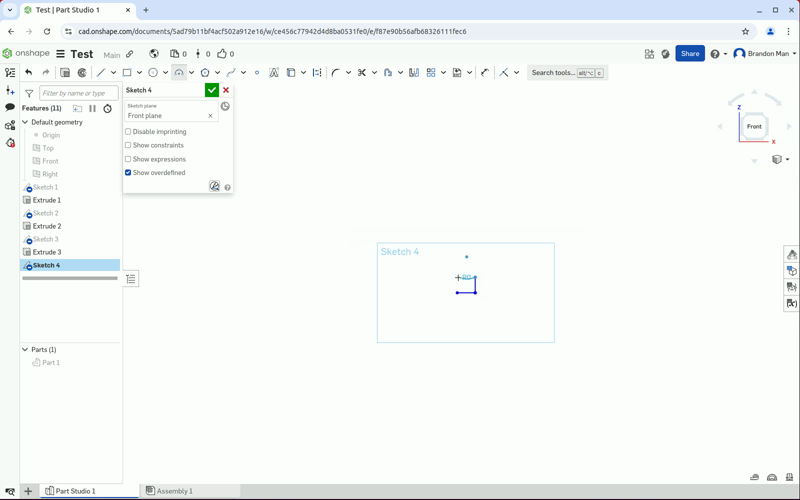
scroll(-6)
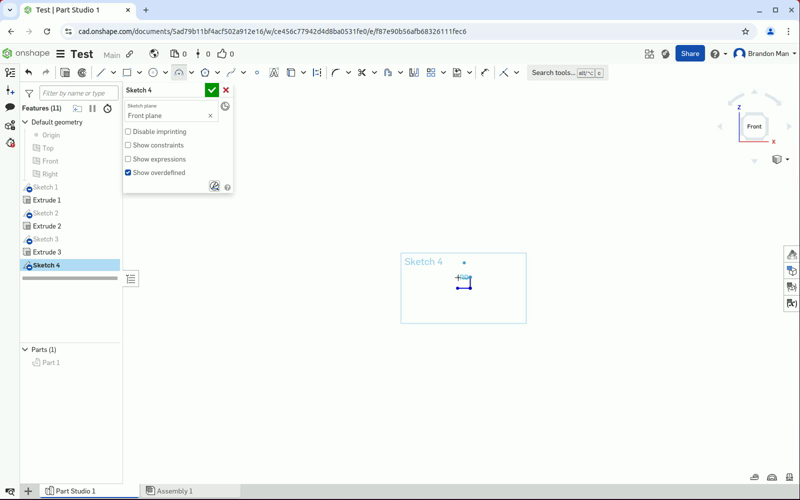
scroll(-6)
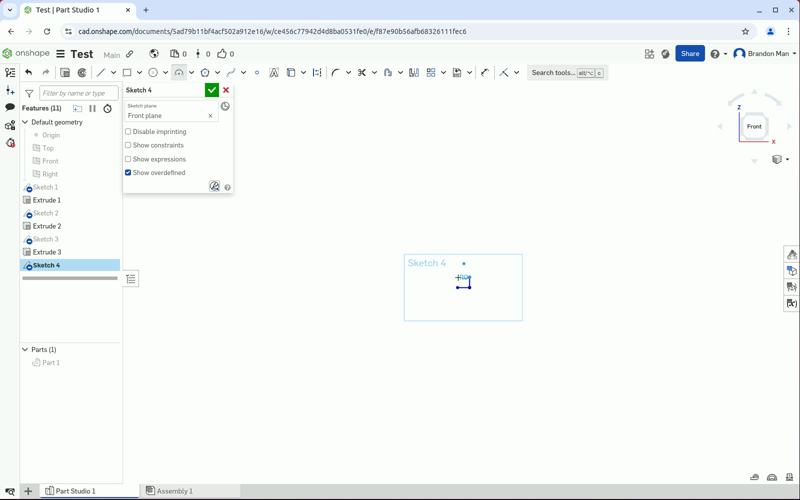
scroll(-6)
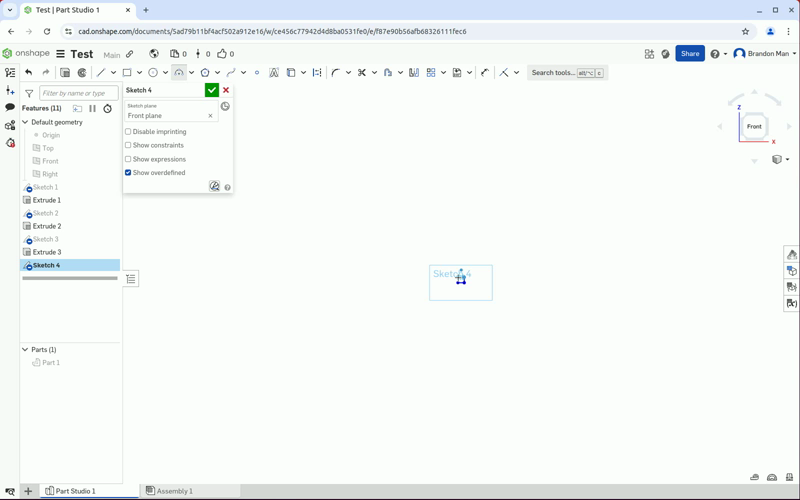
mouse_move(461, 279)
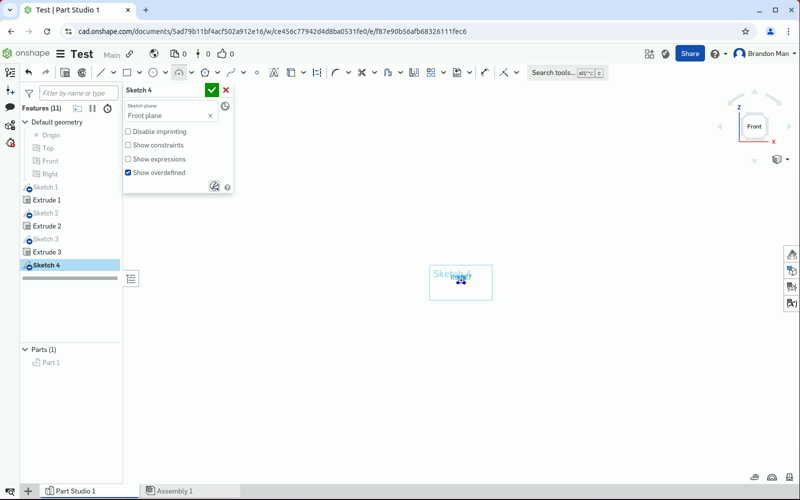
scroll(6)
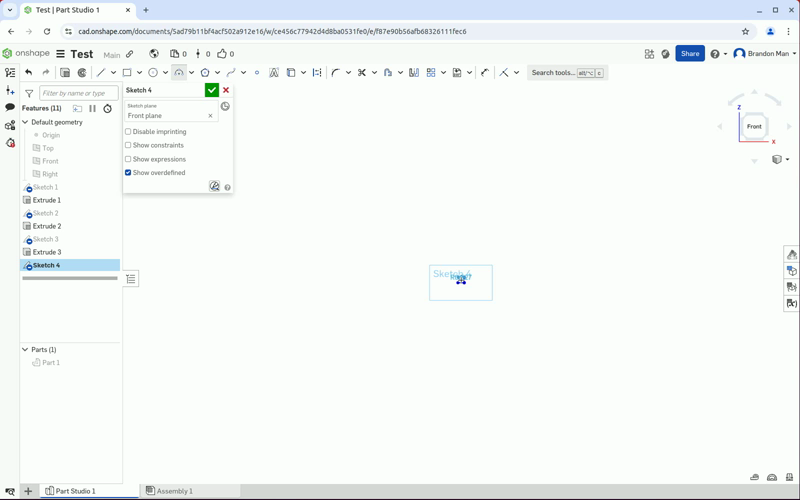
scroll(6)
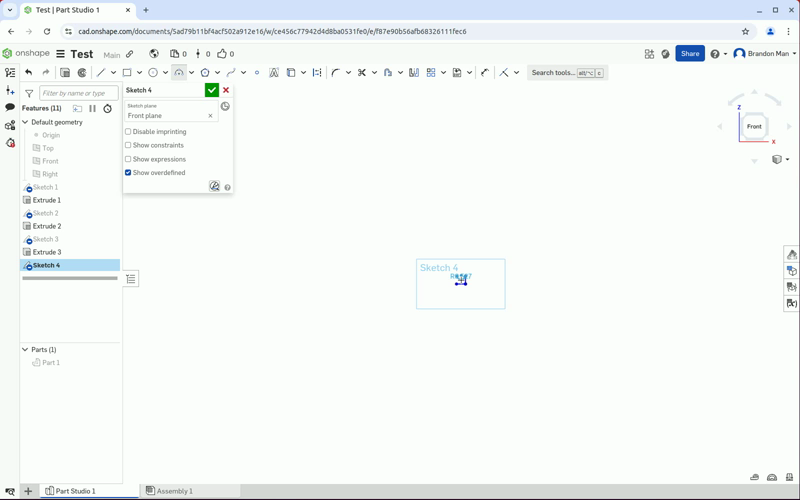
scroll(6)
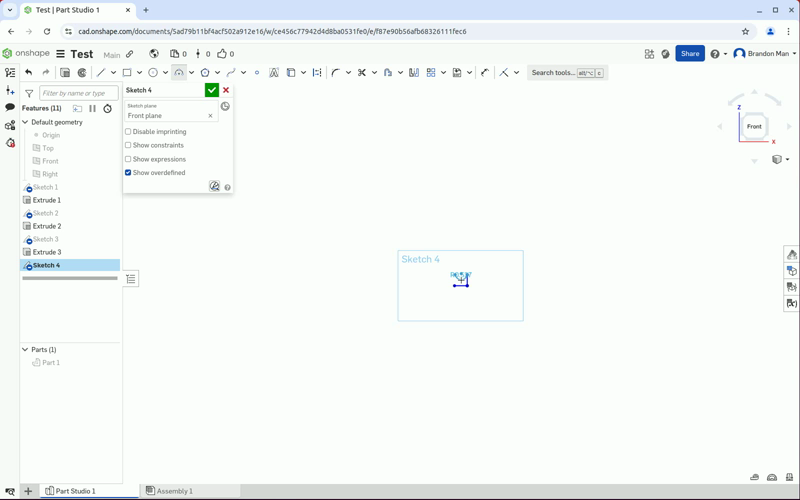
scroll(6)
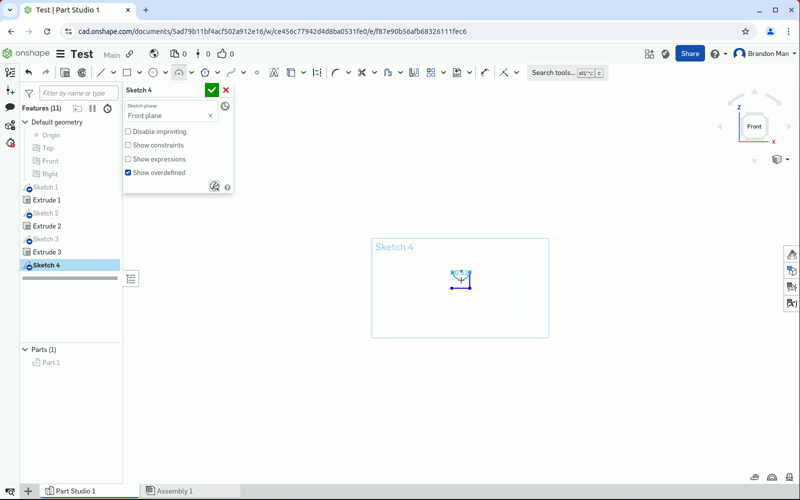
scroll(6)
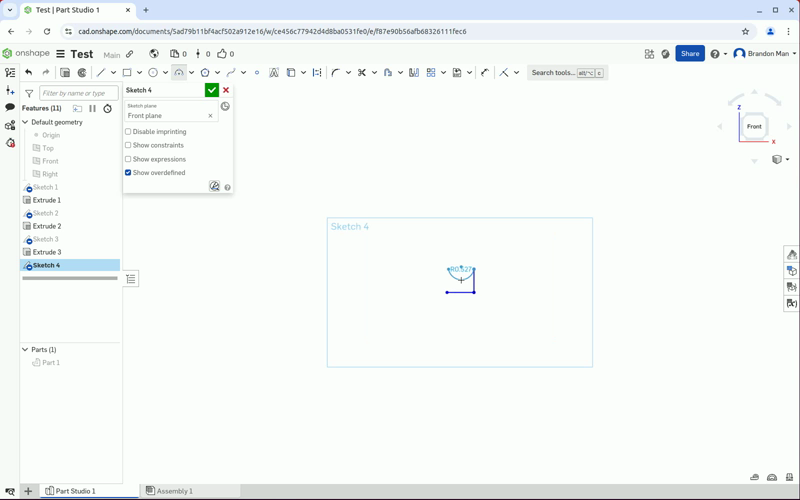
scroll(6)
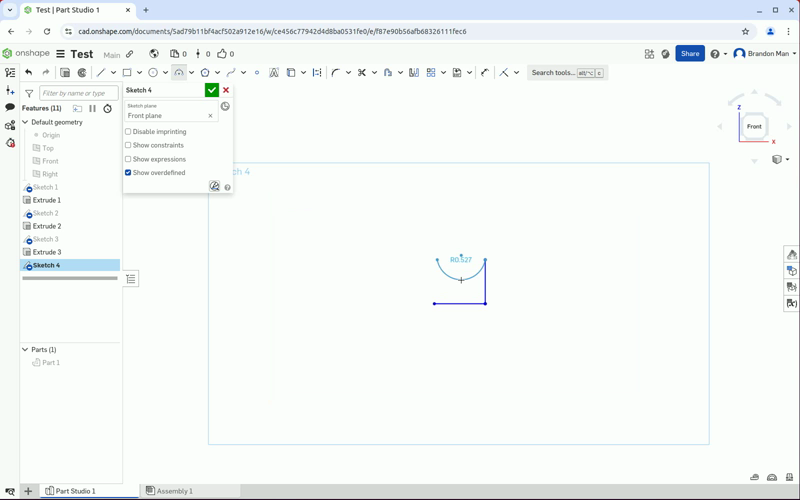
scroll(6)
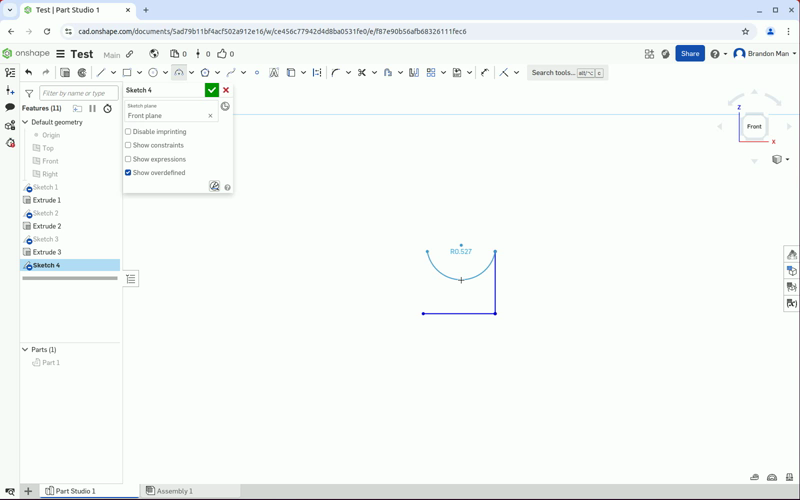
click(461, 279)
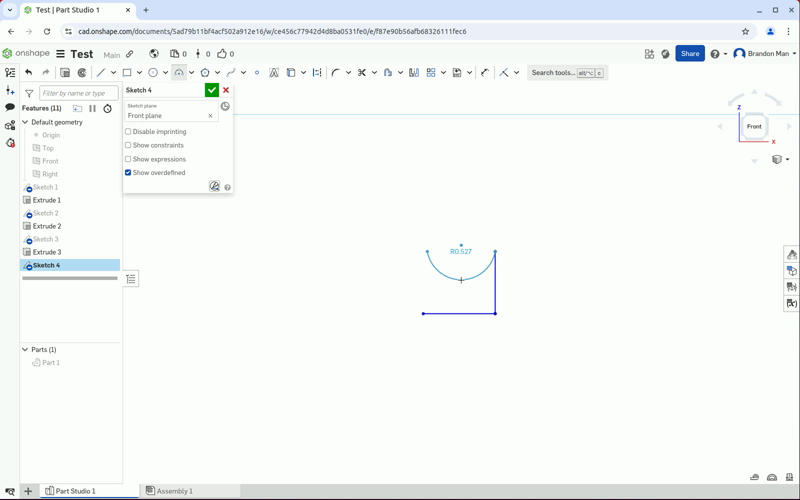
scroll(-6)
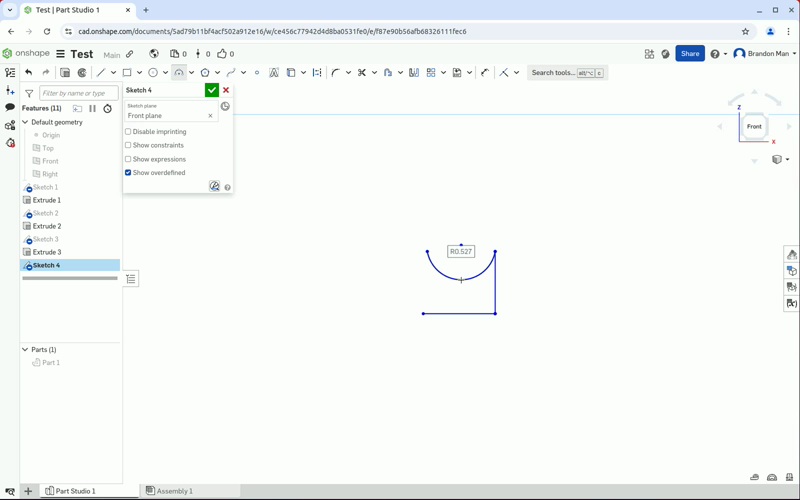
scroll(-6)
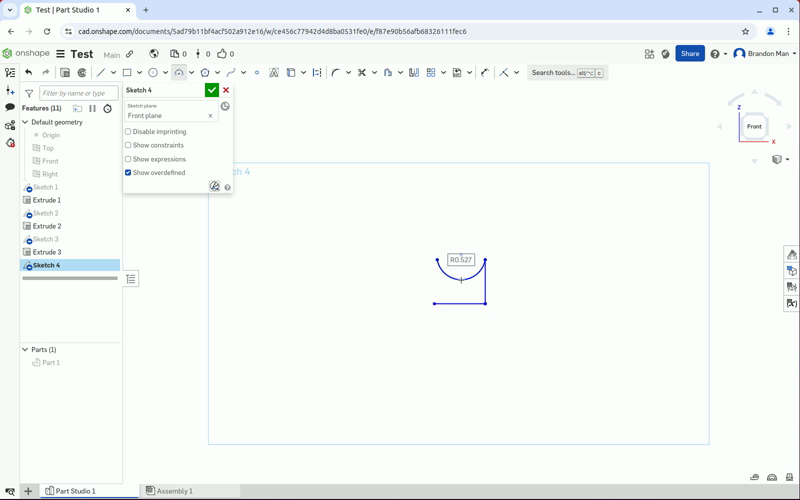
scroll(-6)
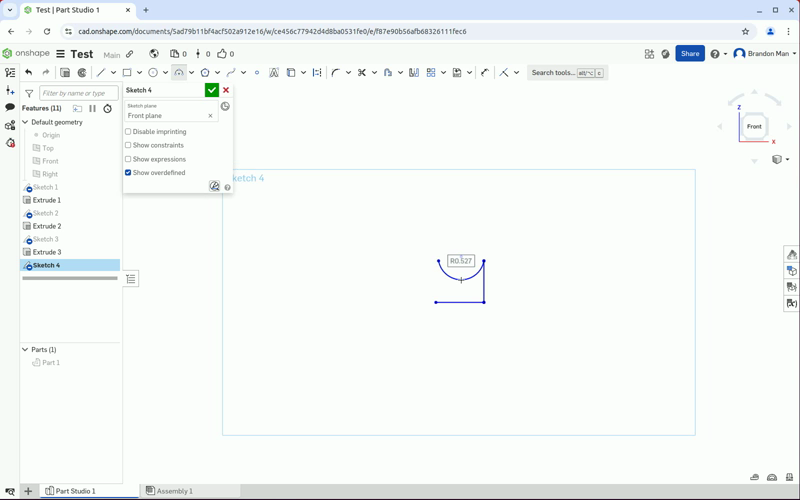
scroll(-6)
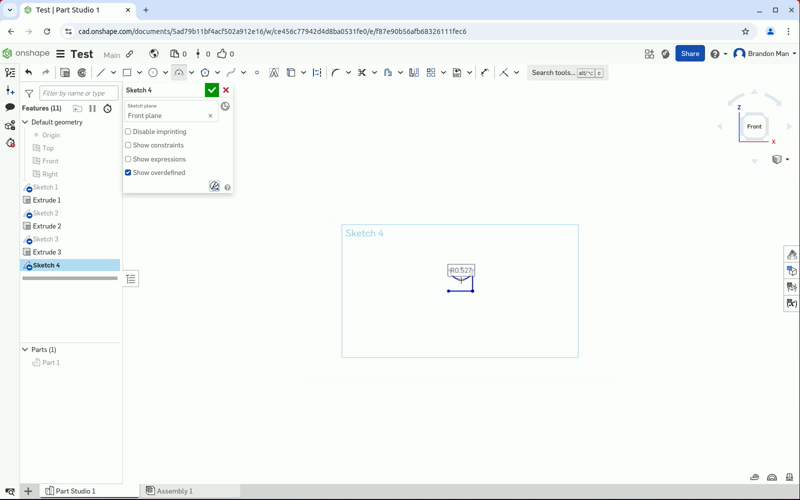
scroll(-6)
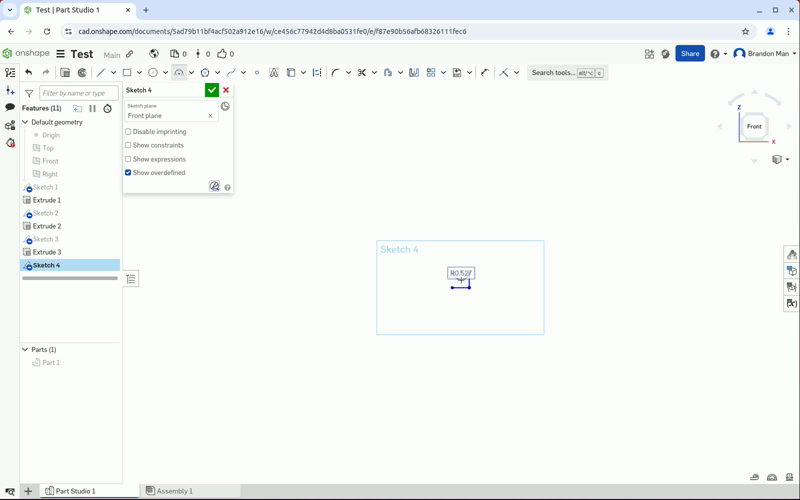
scroll(-6)
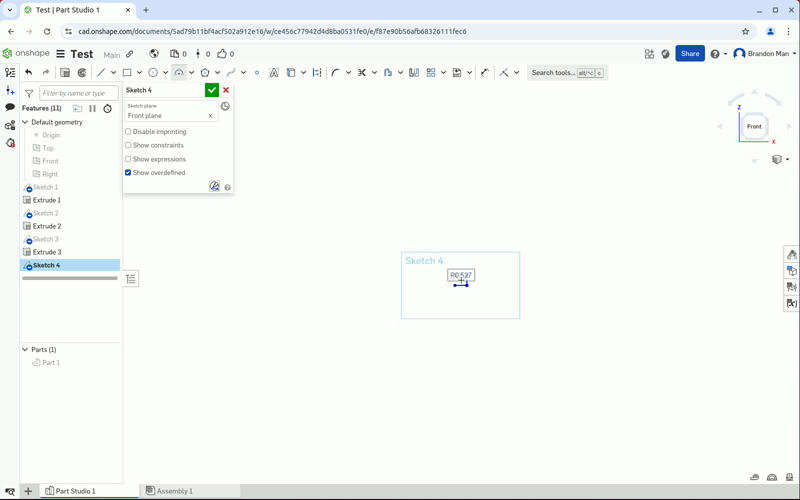
scroll(-6)
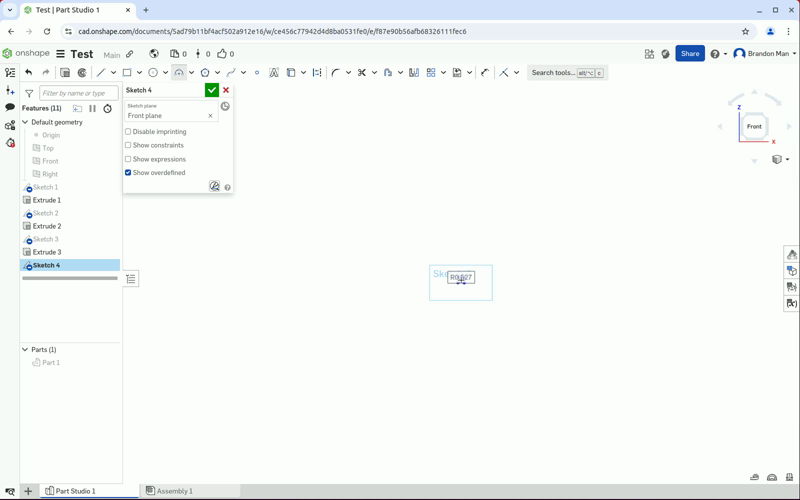
key_up(shift)
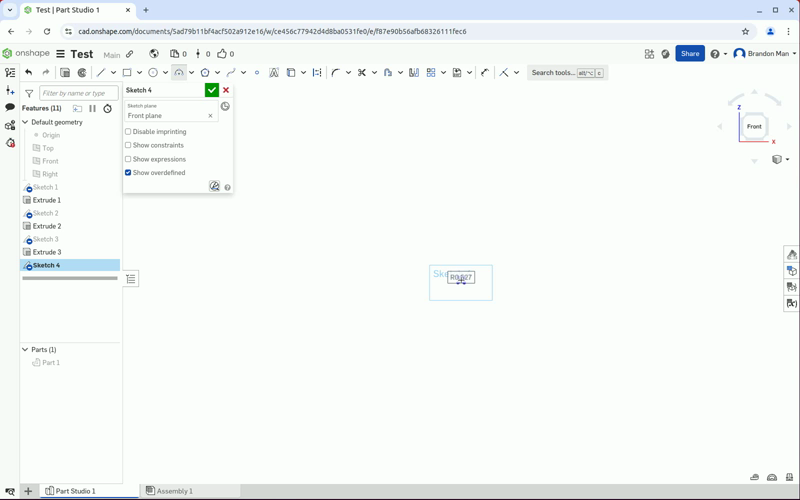
key(esc)
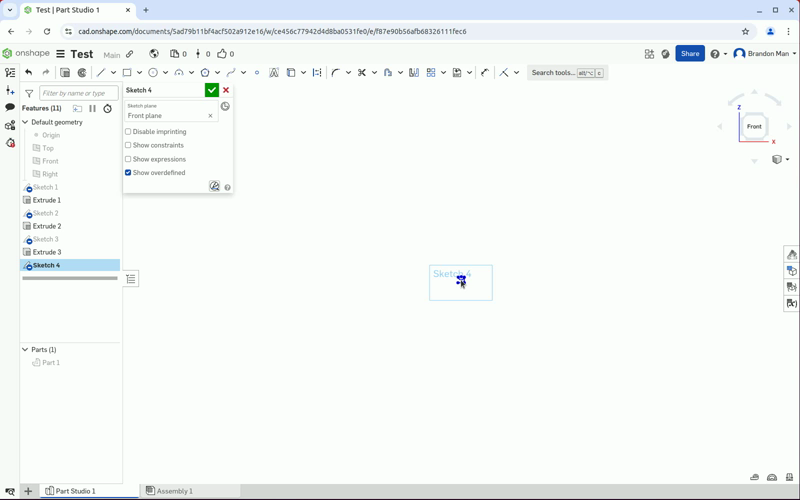
key(l)
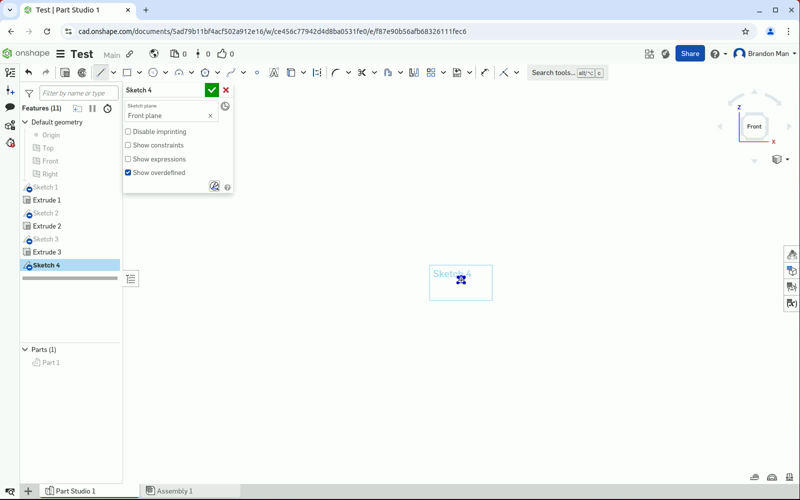
mouse_move(458, 277)
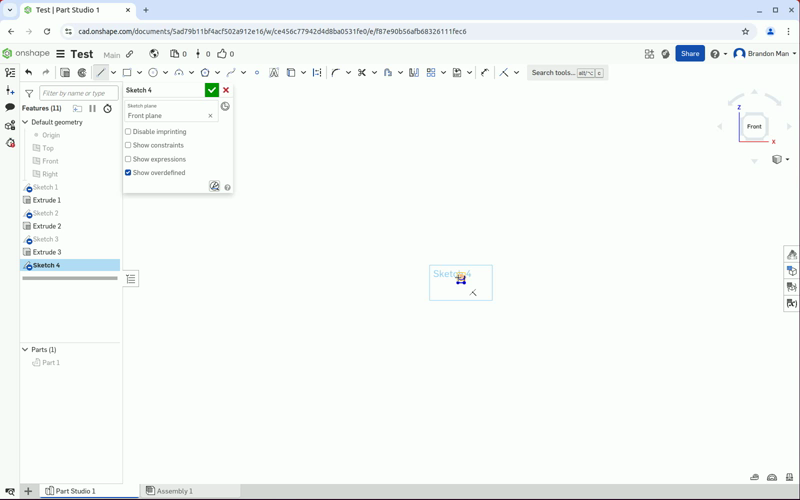
scroll(6)
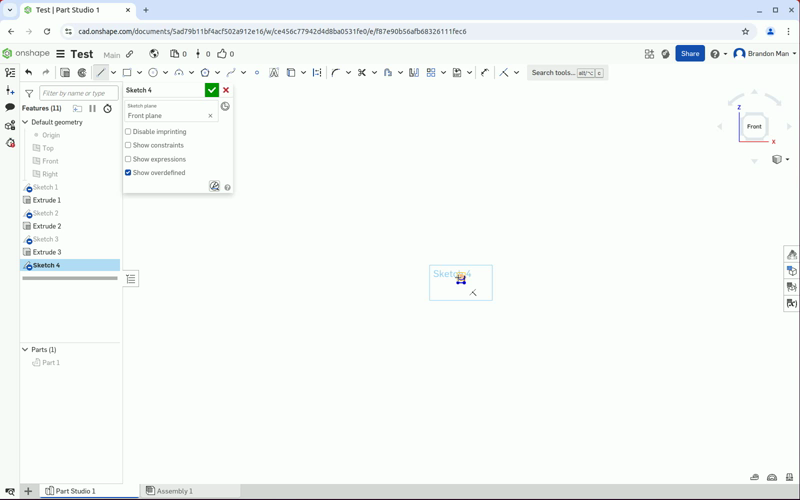
scroll(6)
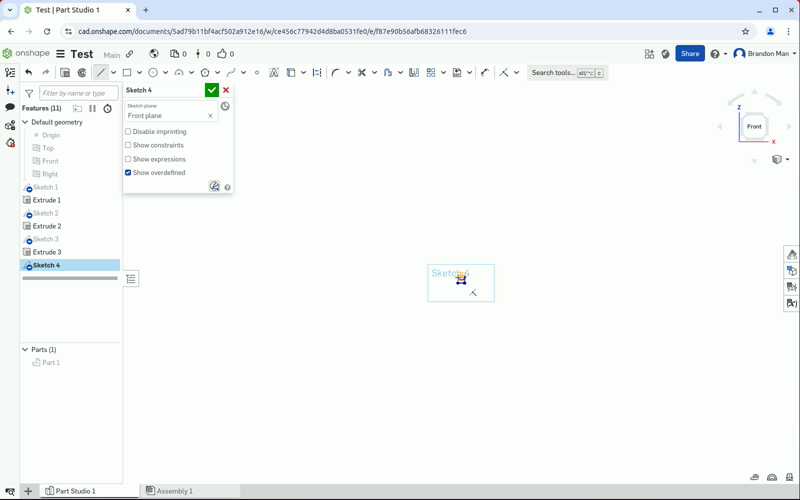
scroll(6)
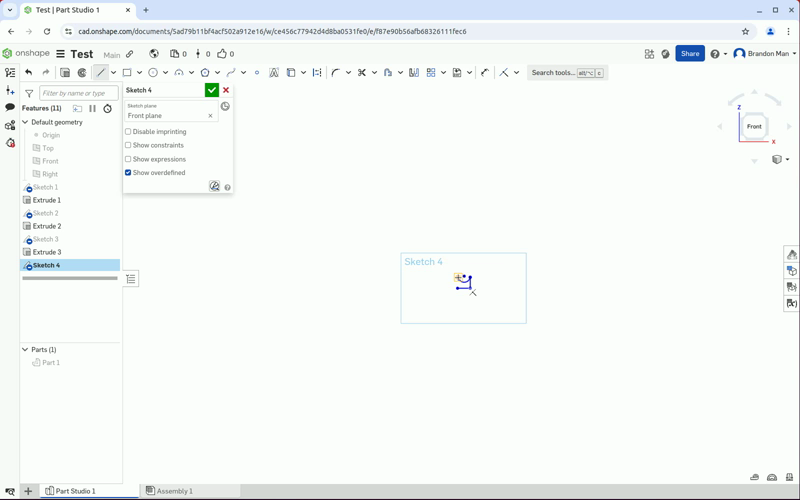
scroll(6)
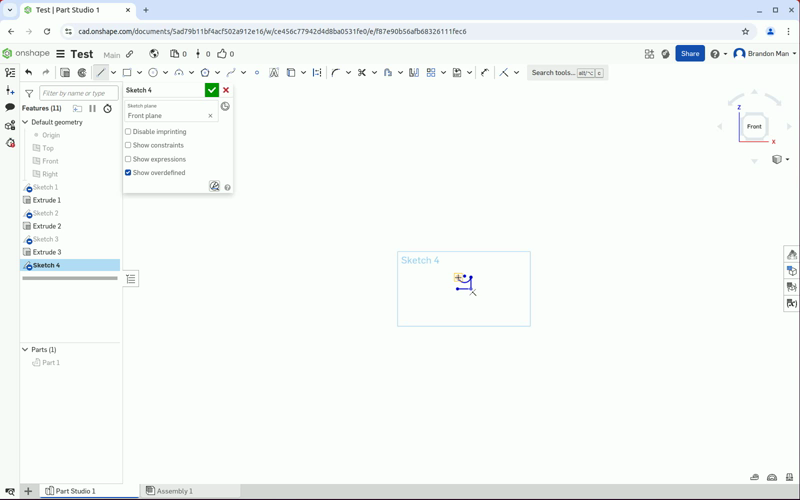
scroll(6)
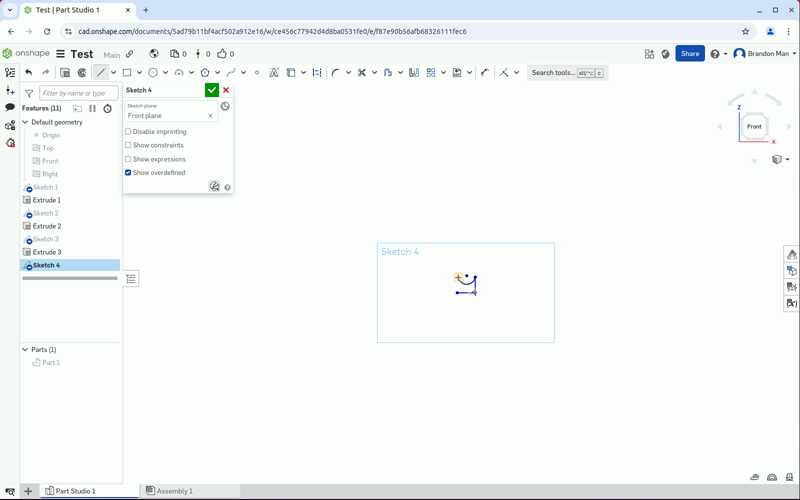
scroll(6)
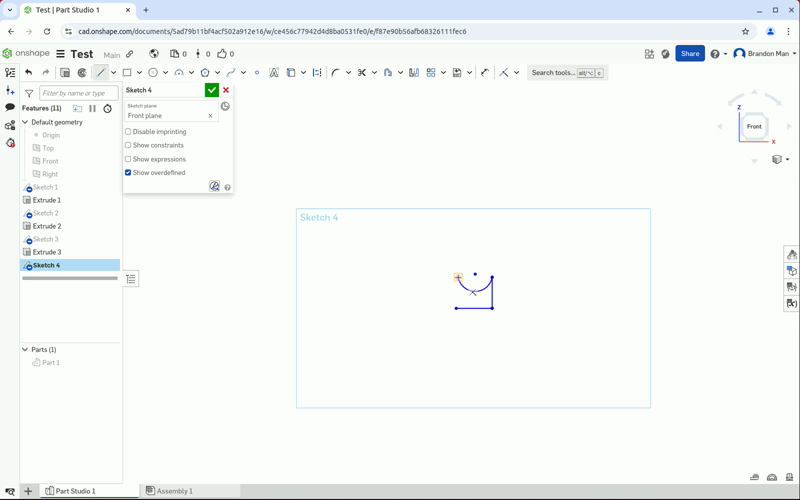
scroll(6)
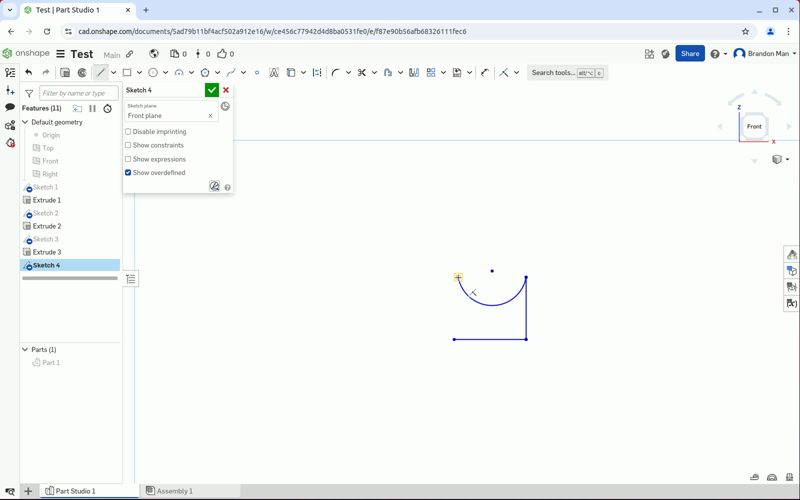
click(458, 277)
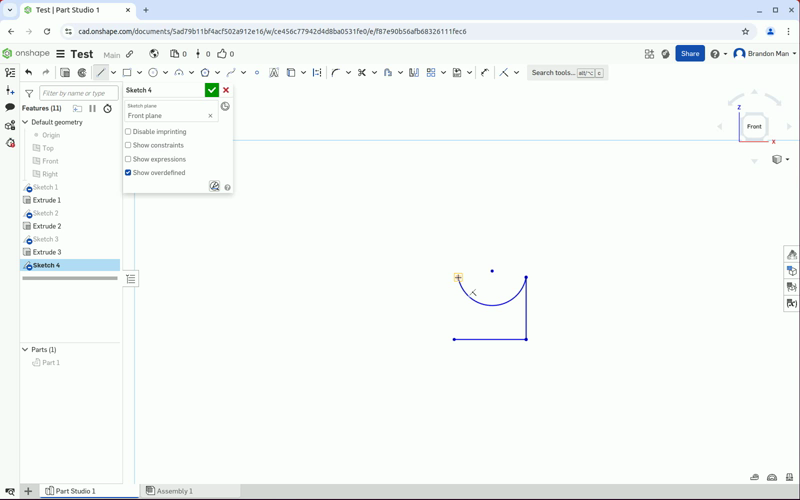
scroll(-6)
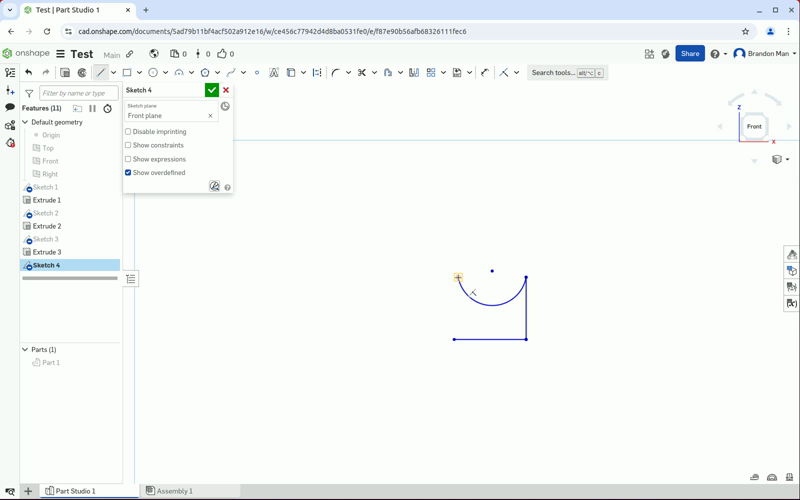
scroll(-6)
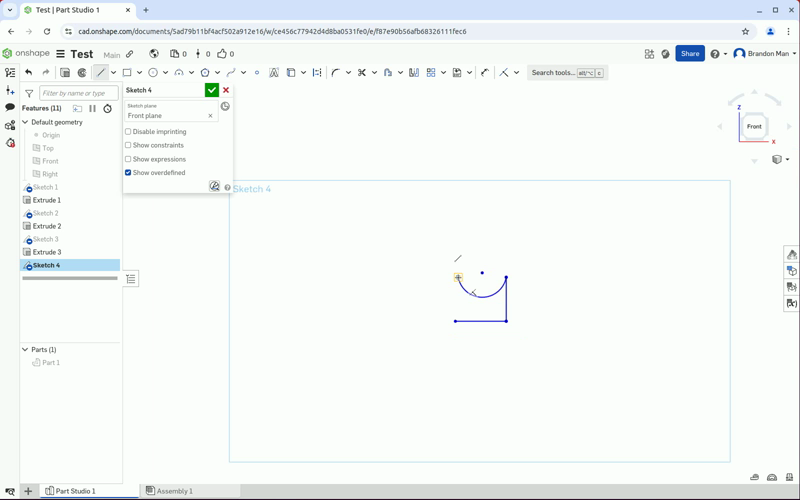
scroll(-6)
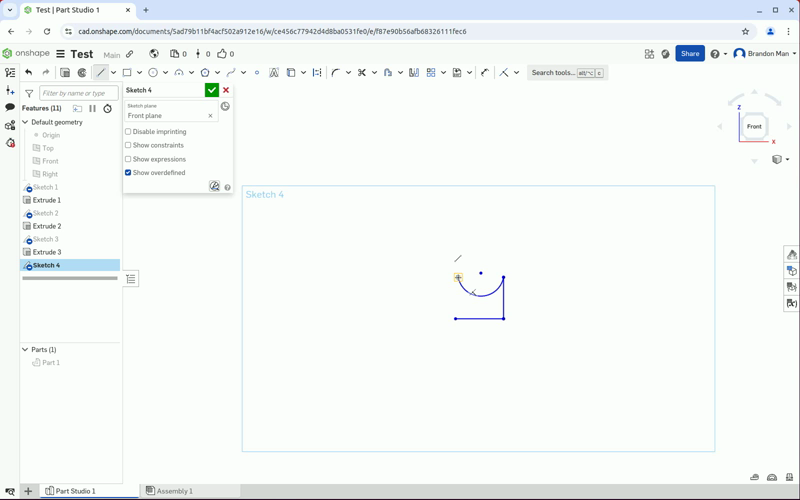
scroll(-6)
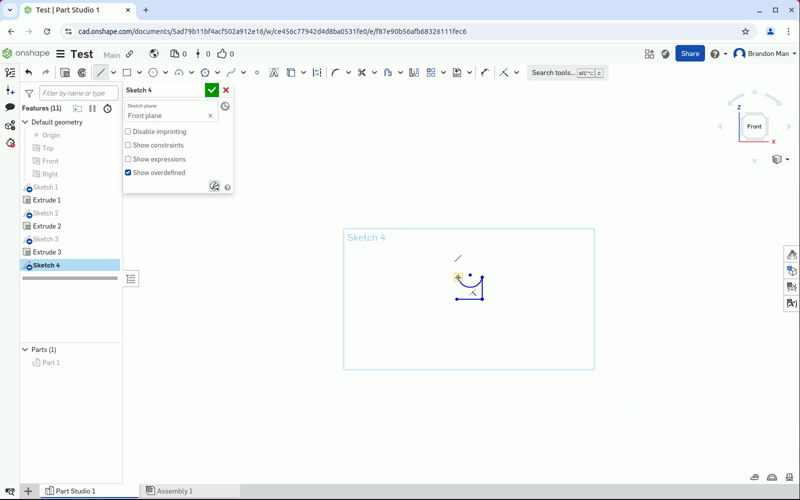
scroll(-6)
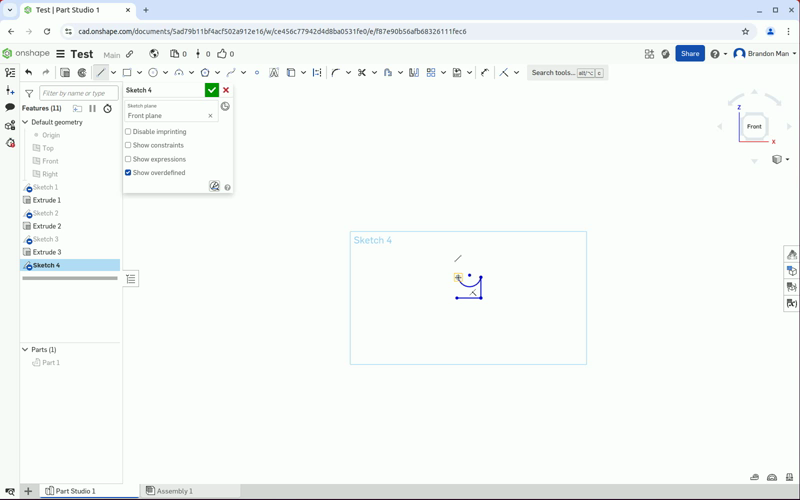
scroll(-6)
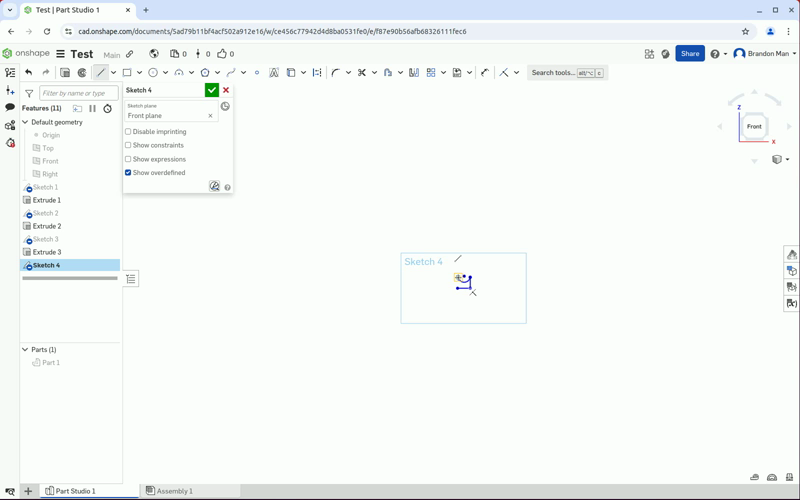
scroll(-6)
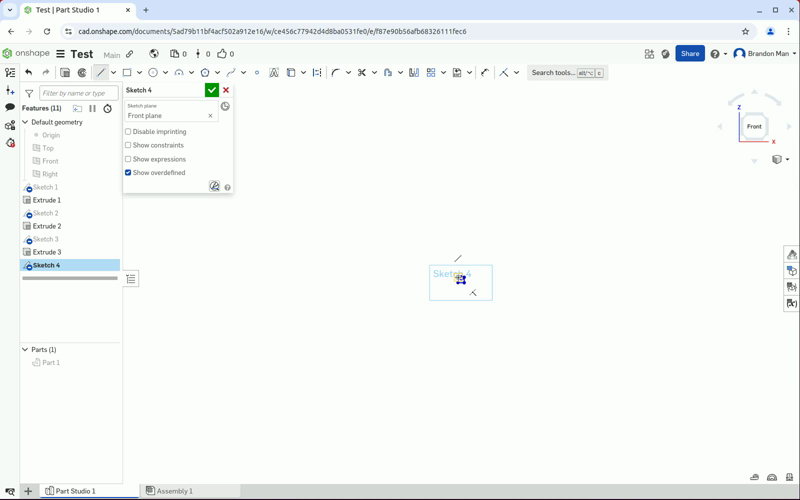
mouse_move(488, 277)
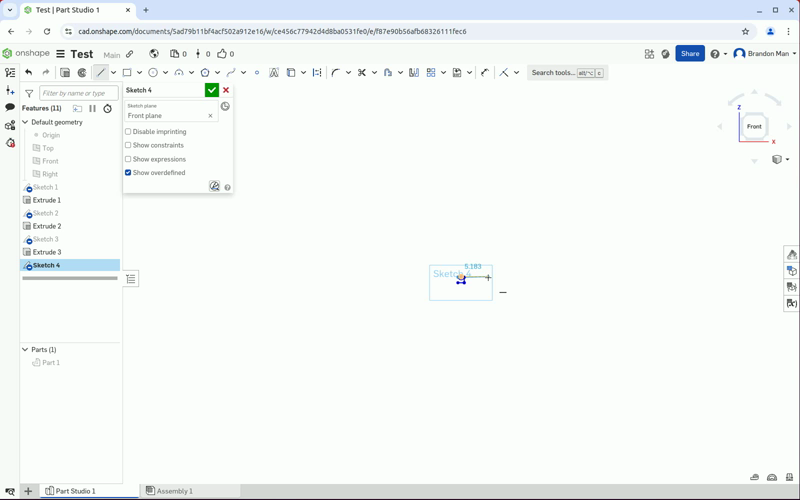
key_down(shift)
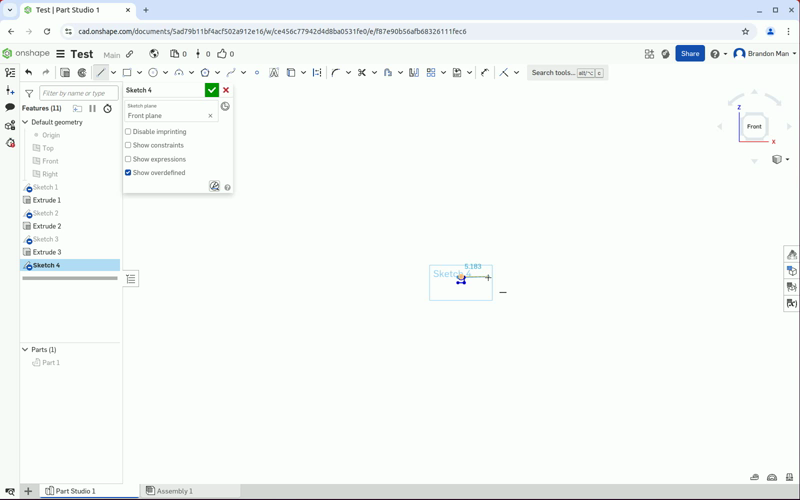
mouse_move(458, 282)
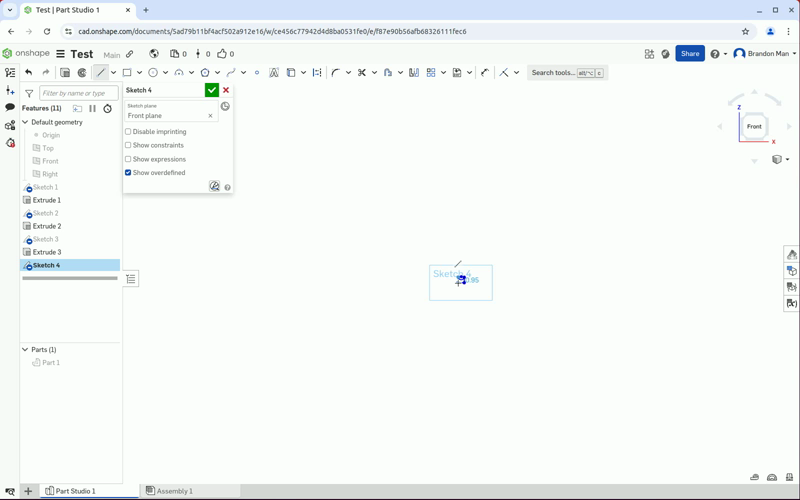
scroll(6)
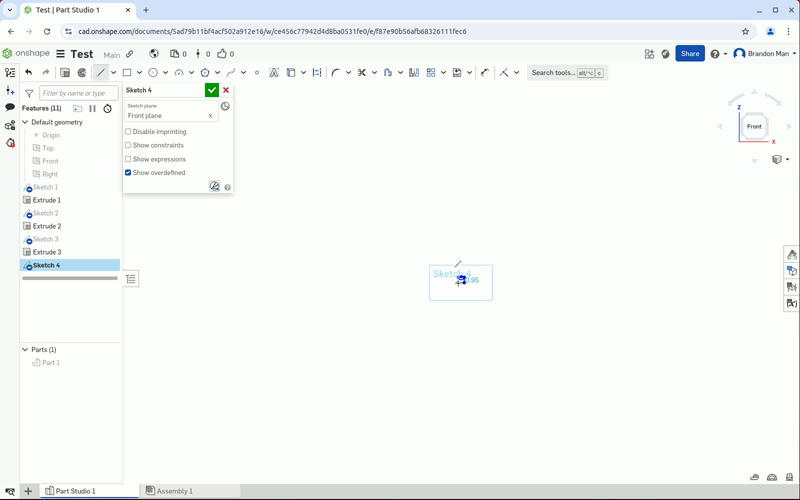
scroll(6)
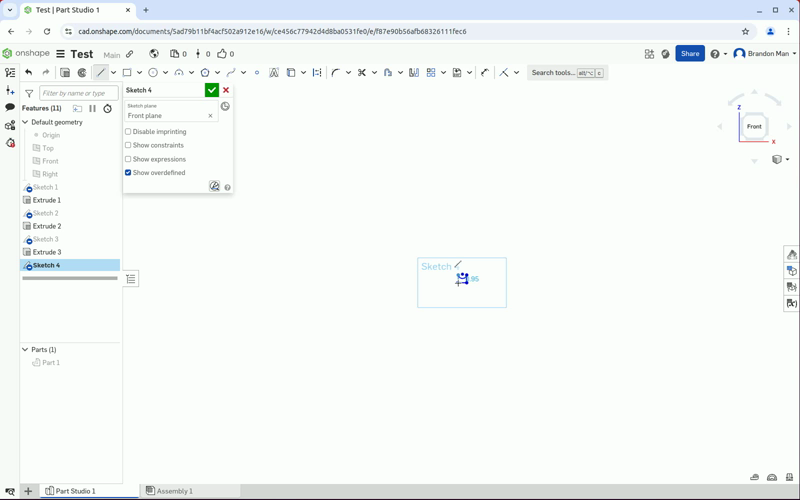
scroll(6)
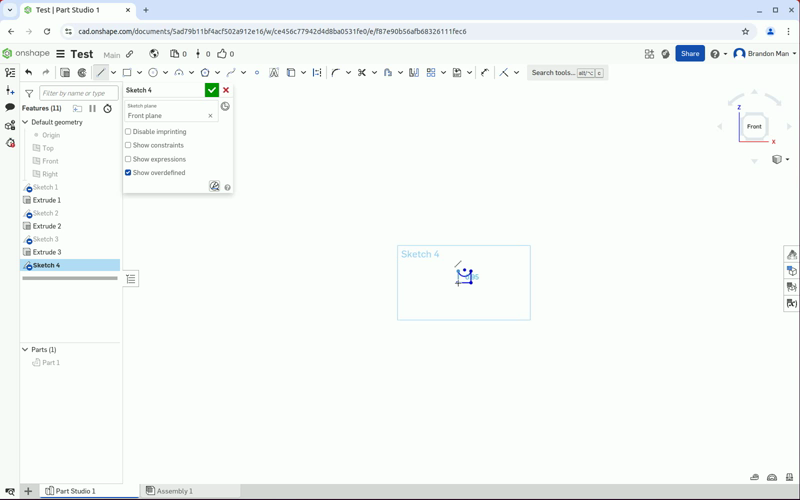
scroll(6)
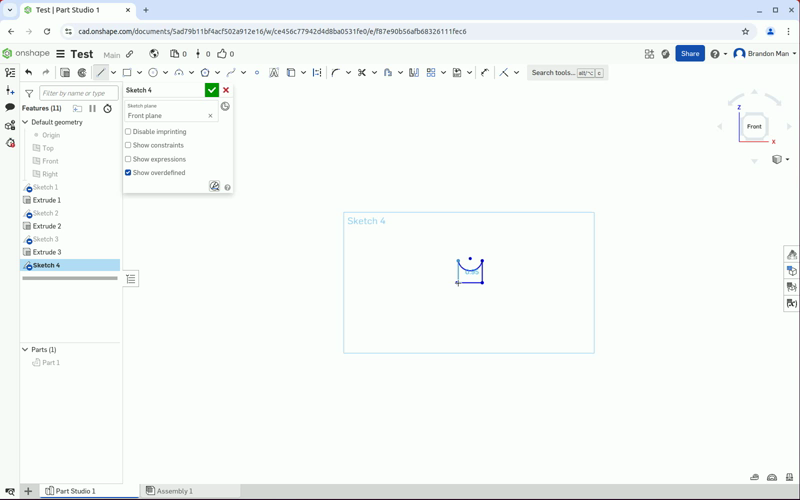
scroll(6)
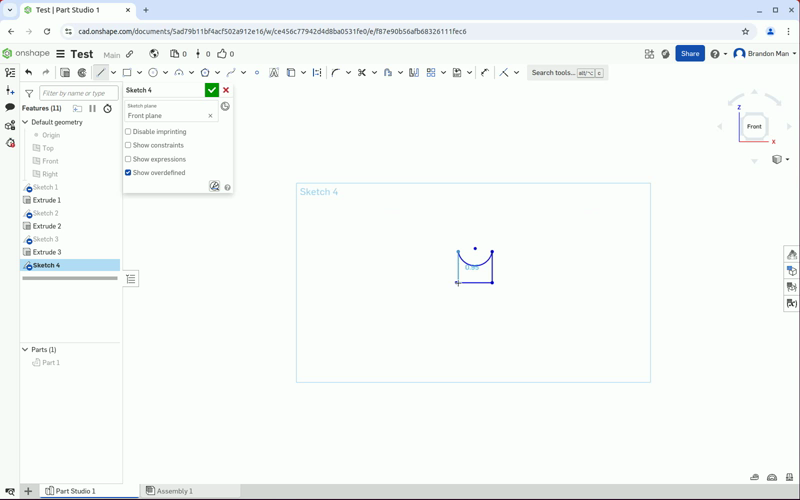
scroll(6)
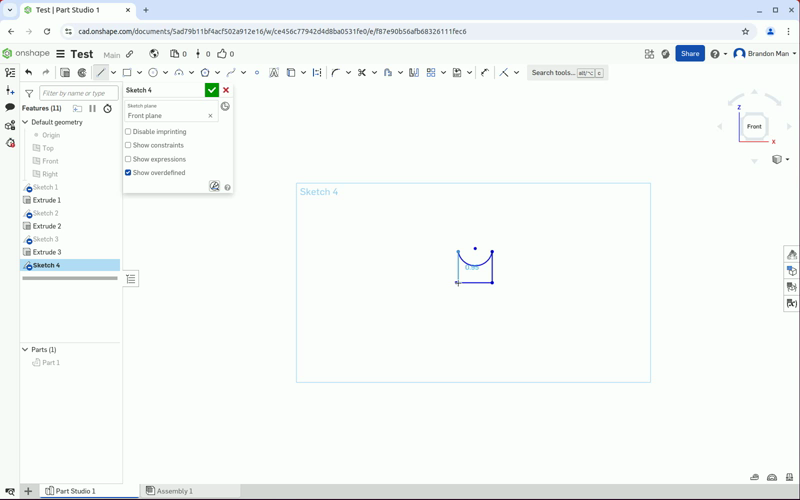
scroll(6)
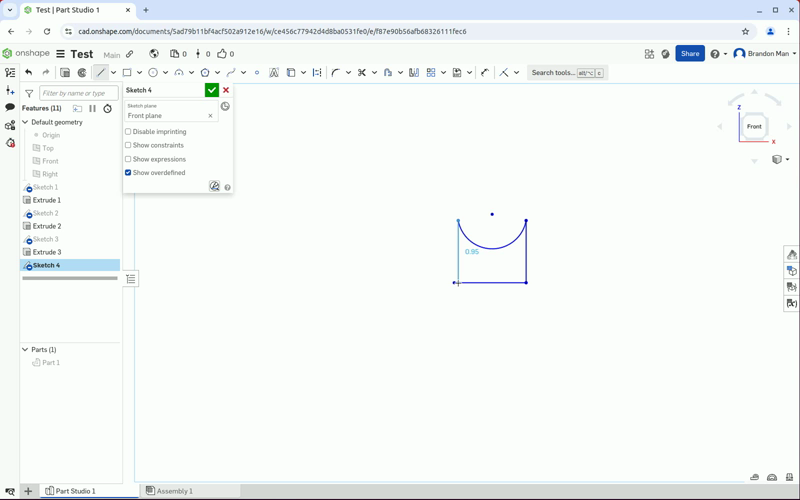
key_up(shift)
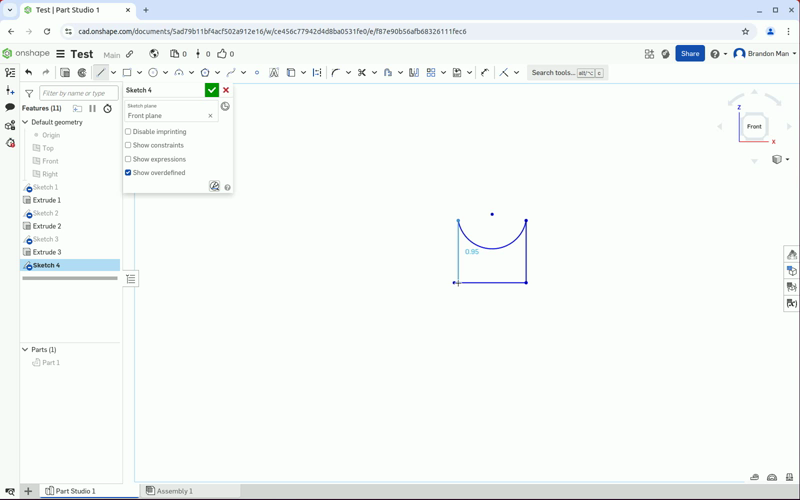
click(458, 282)
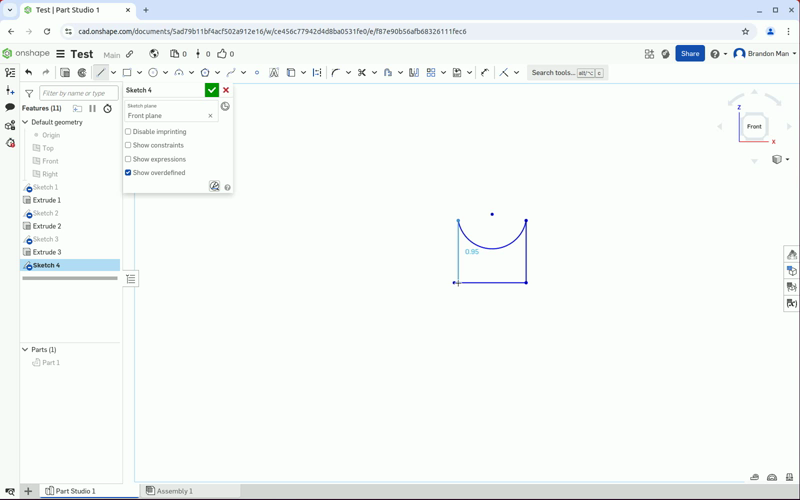
scroll(-6)
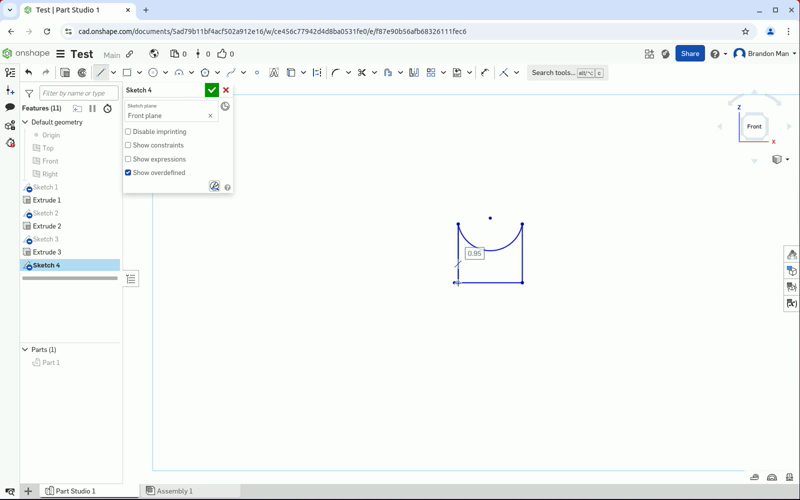
scroll(-6)
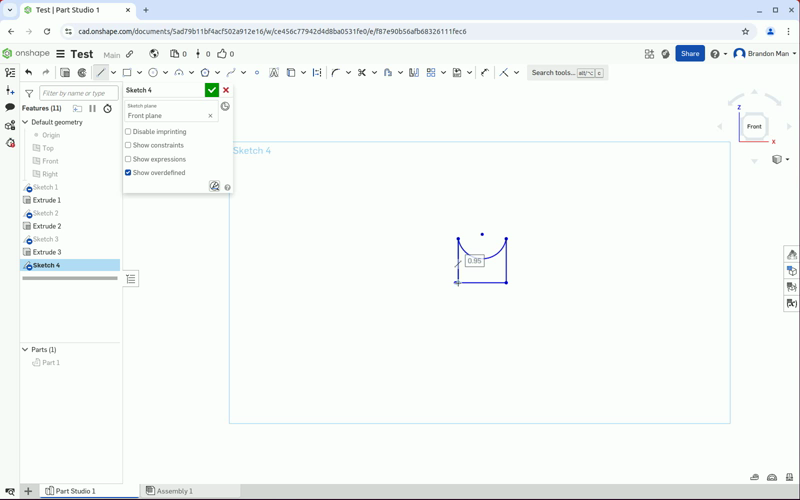
scroll(-6)
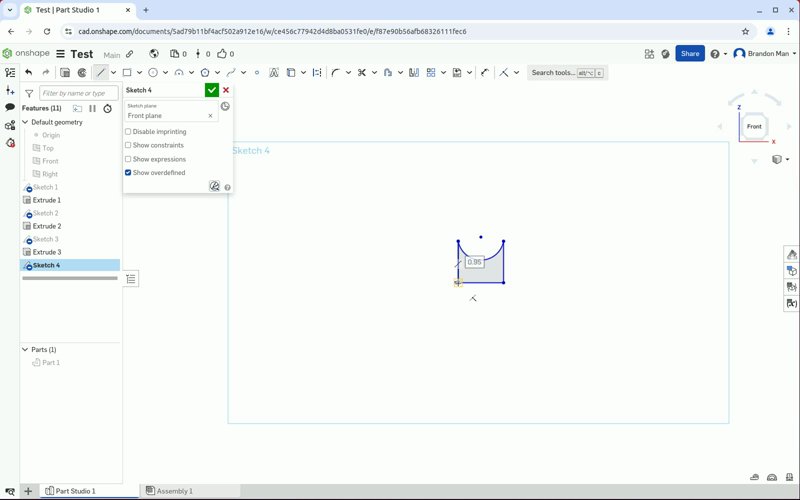
scroll(-6)
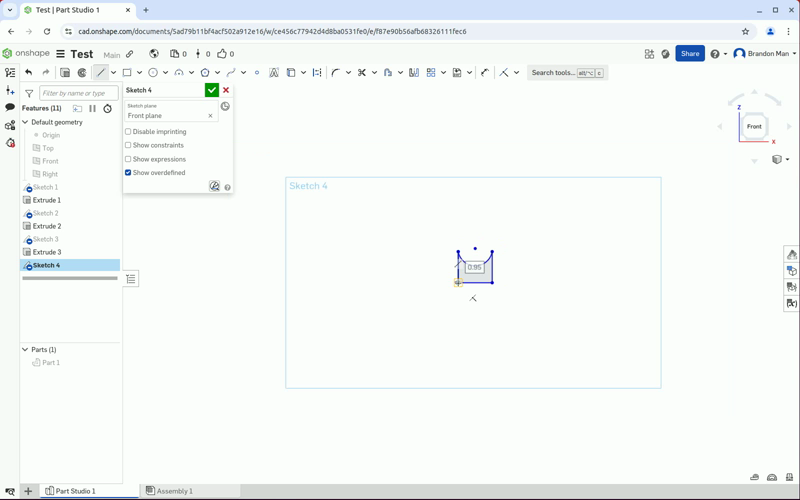
scroll(-6)
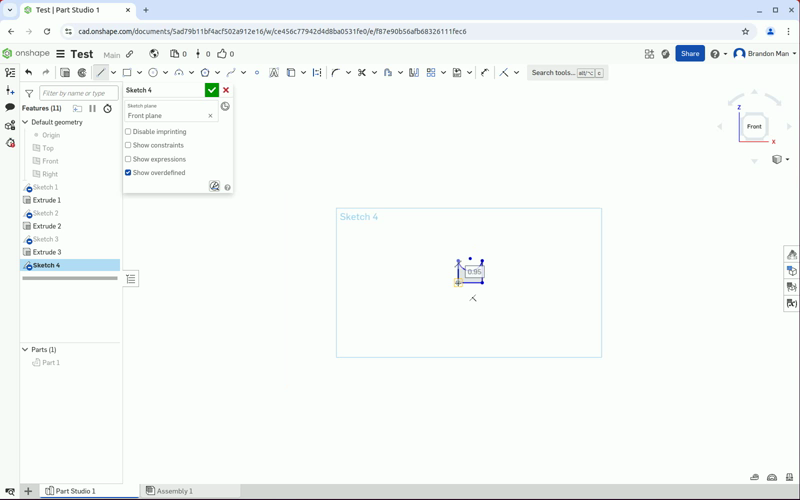
scroll(-6)
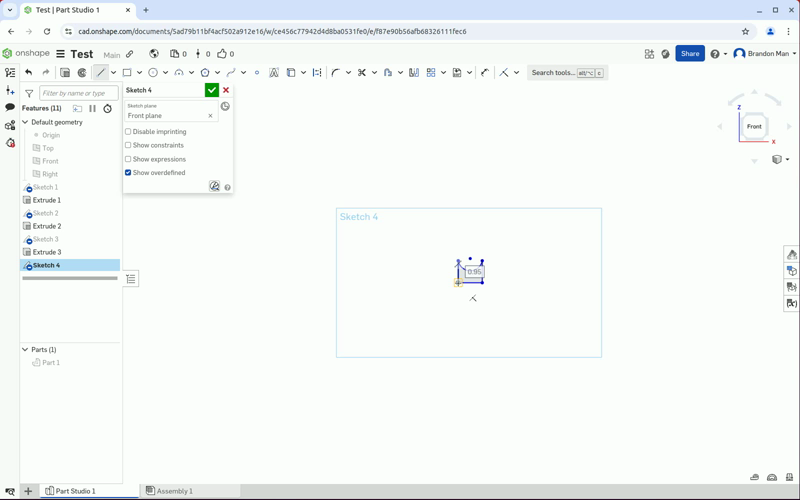
scroll(-6)
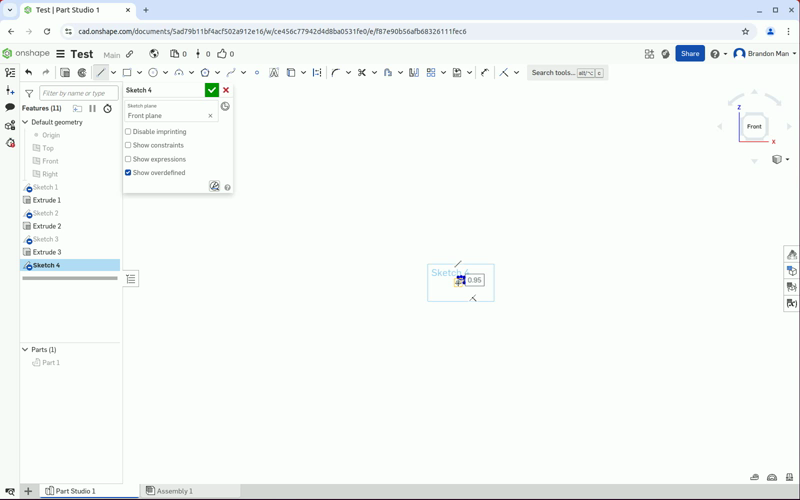
key(esc)
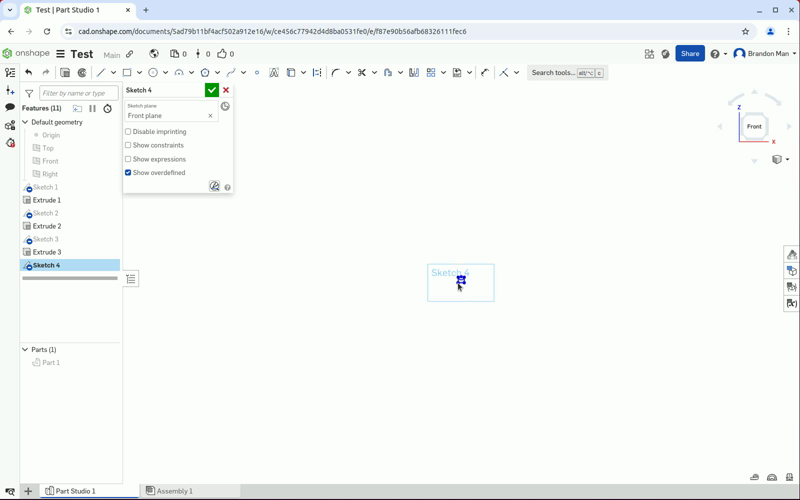
mouse_move(462, 280)
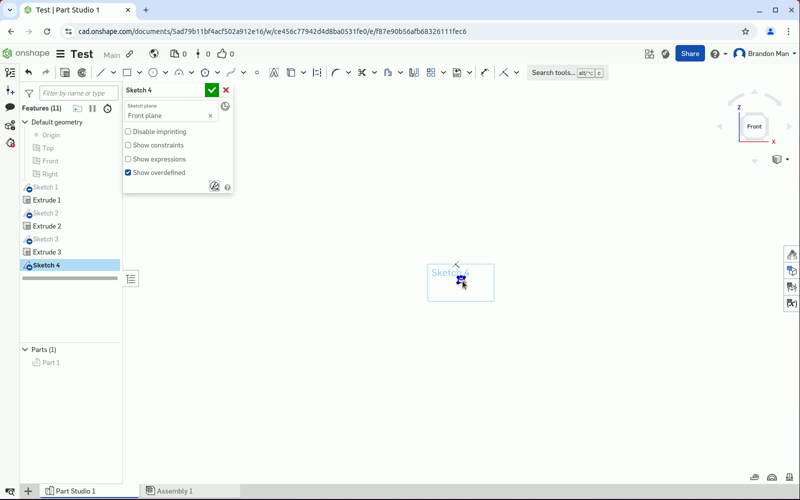
scroll(6)
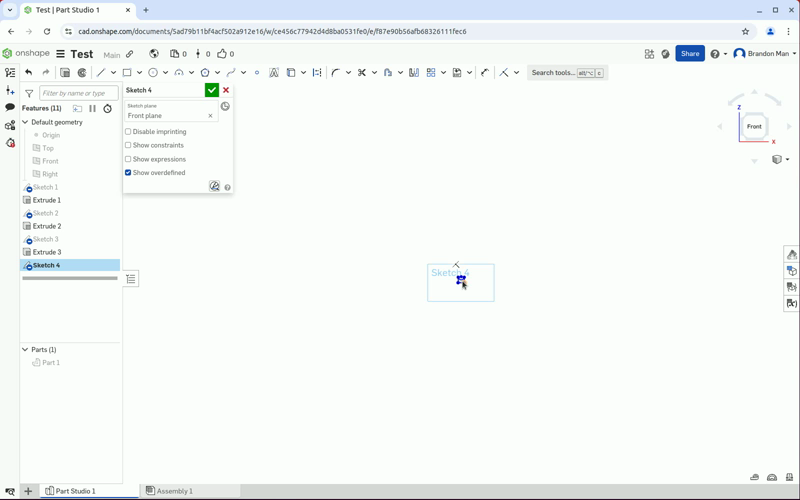
scroll(6)
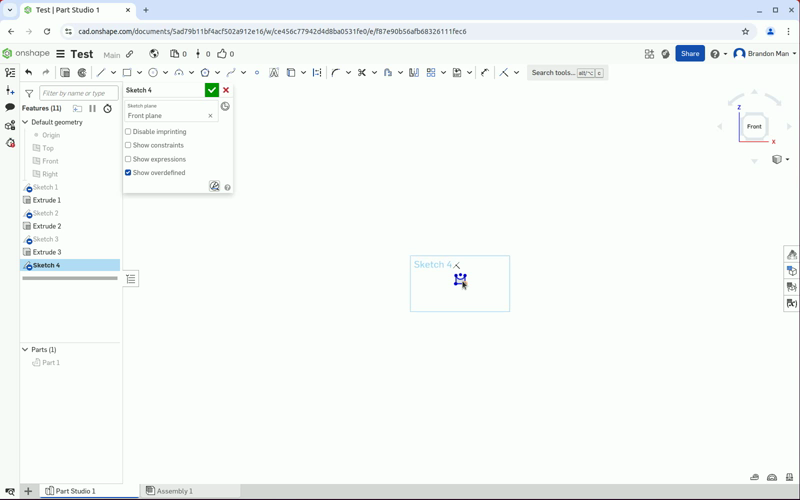
scroll(6)
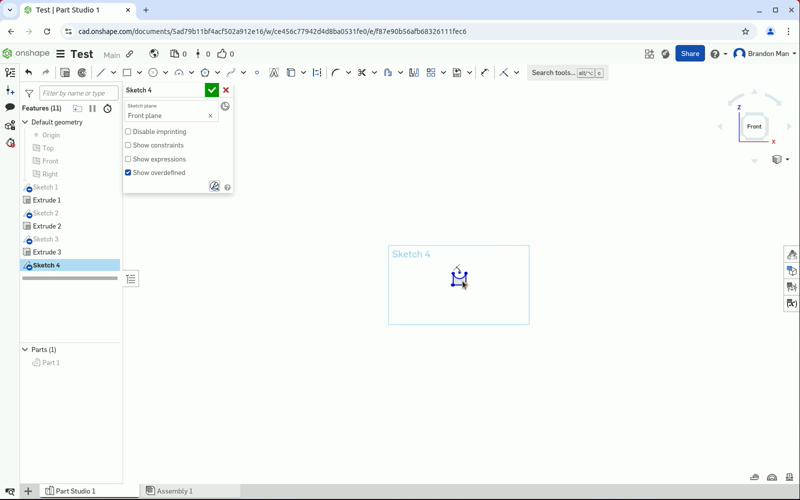
scroll(6)
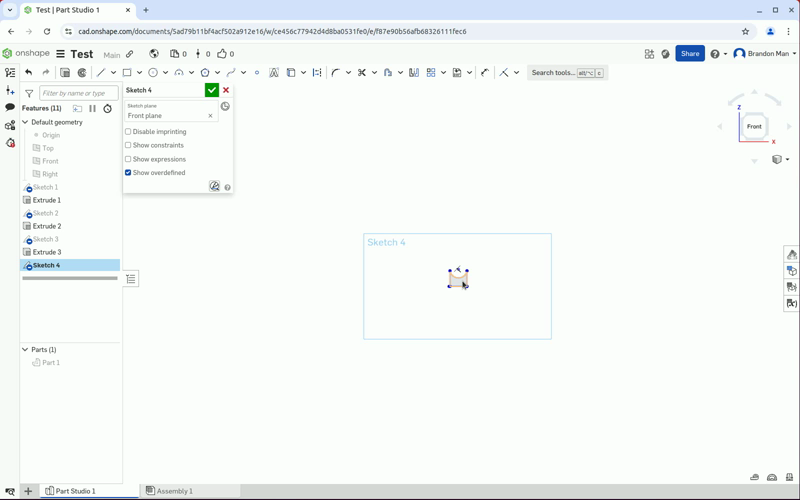
scroll(6)
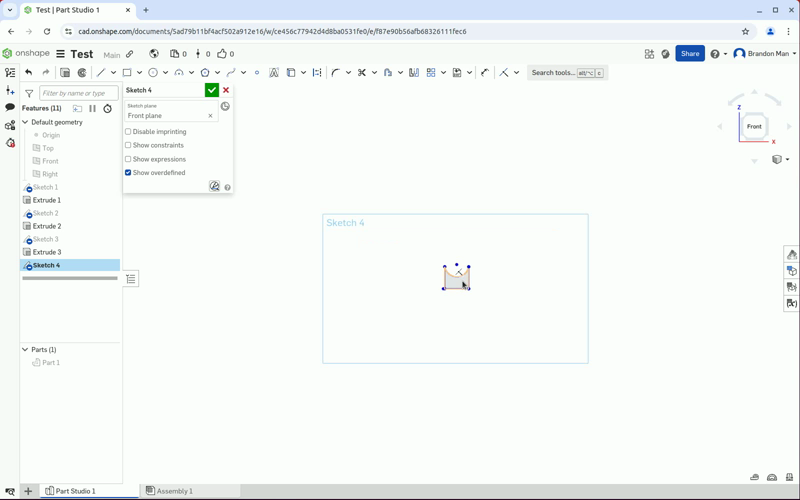
scroll(6)
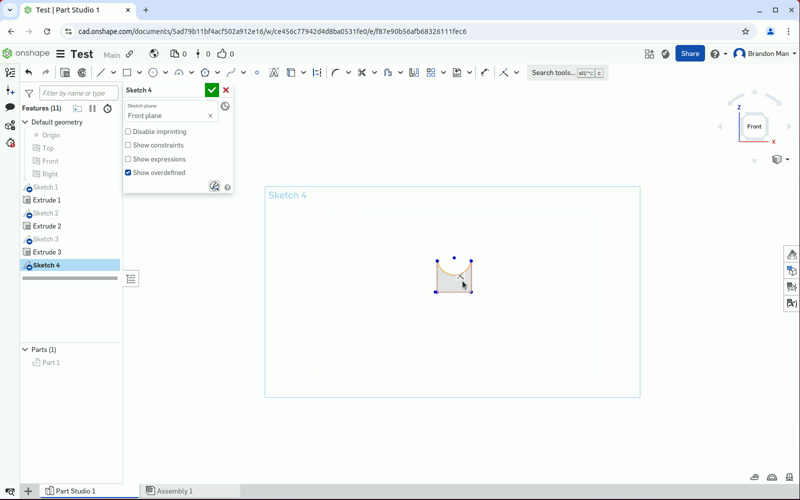
scroll(6)
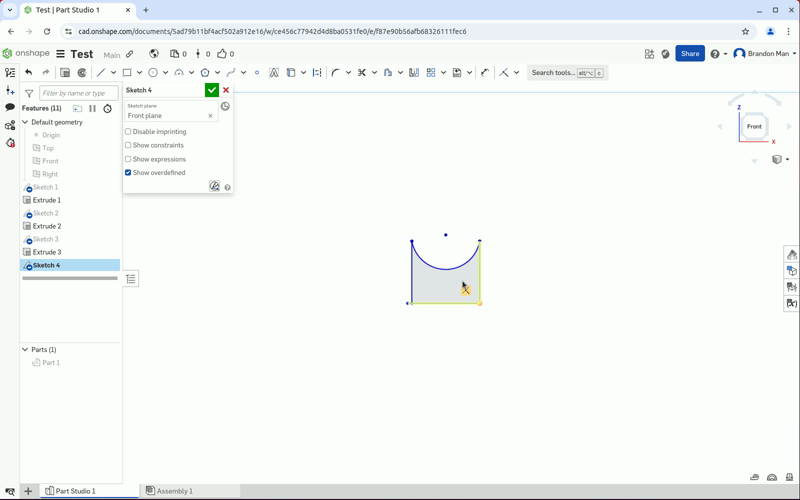
click(462, 280)
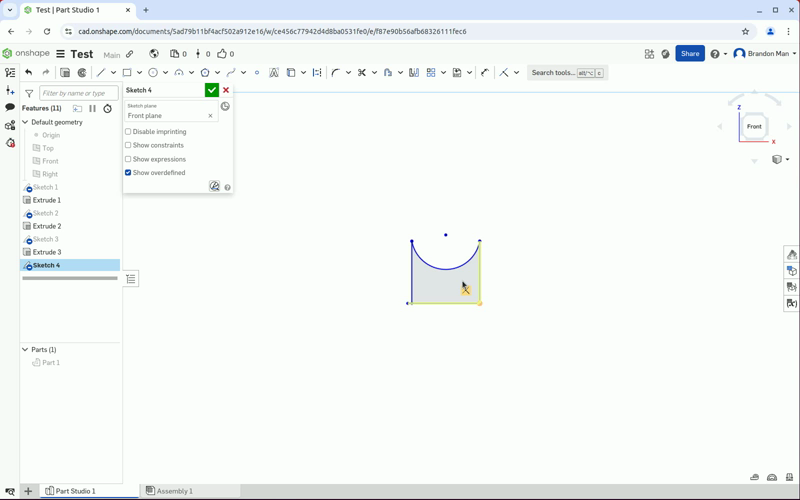
scroll(-6)
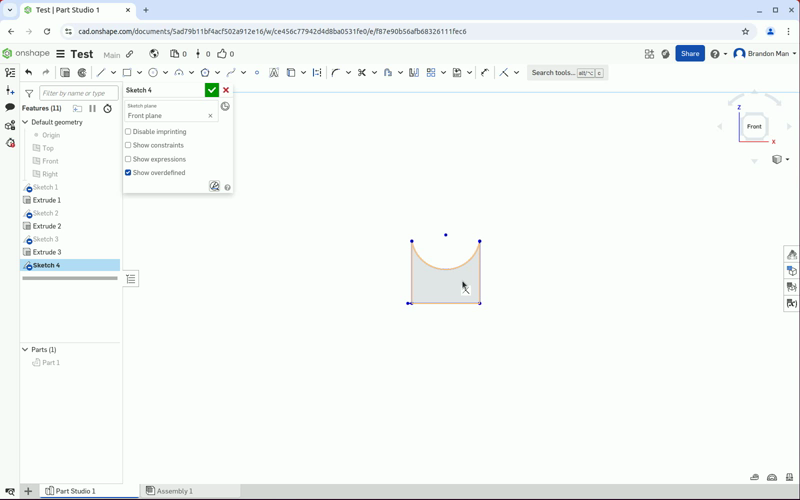
scroll(-6)
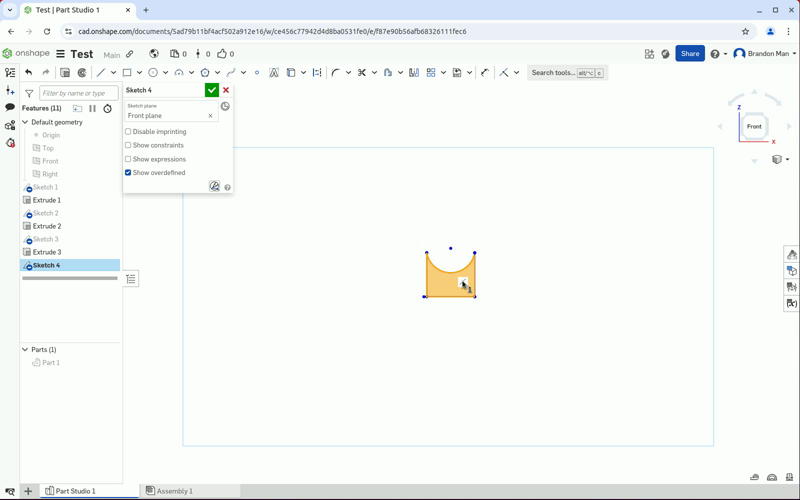
scroll(-6)
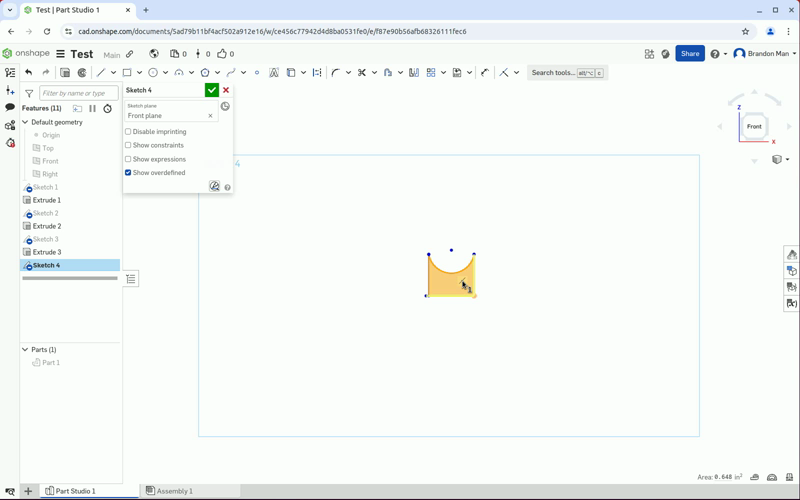
scroll(-6)
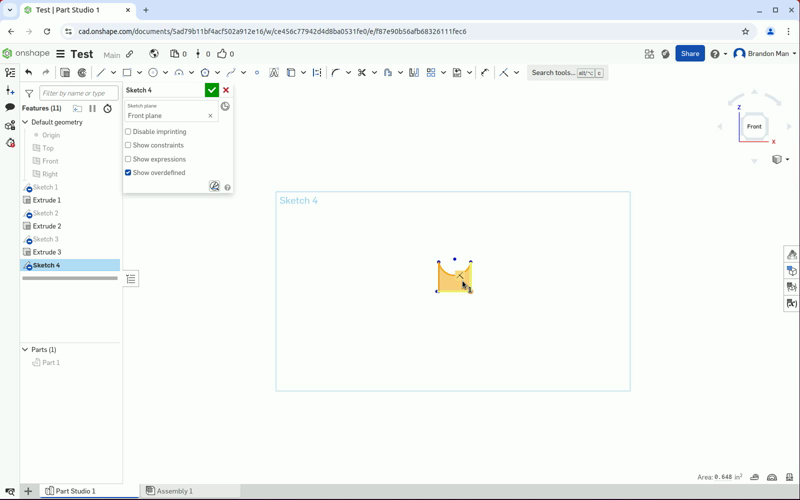
scroll(-6)
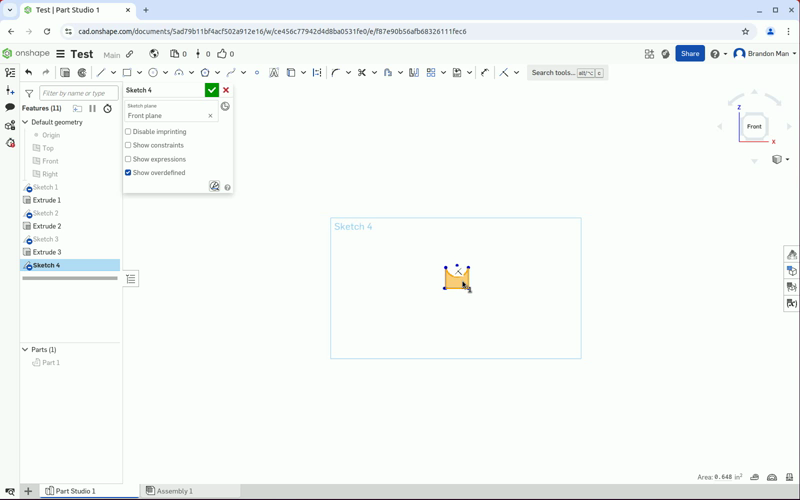
scroll(-6)
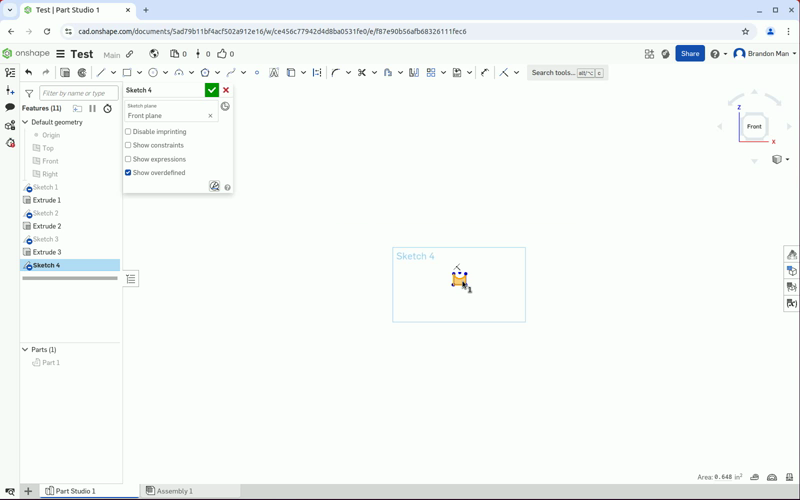
scroll(-6)
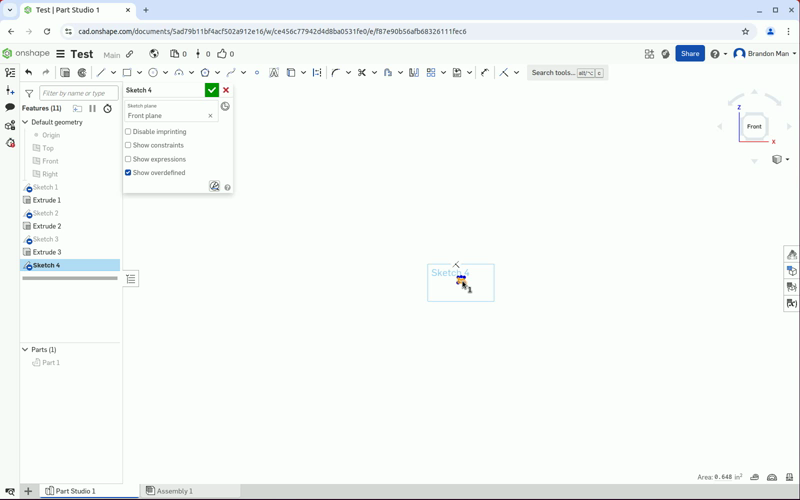
mouse_move(73, 352)
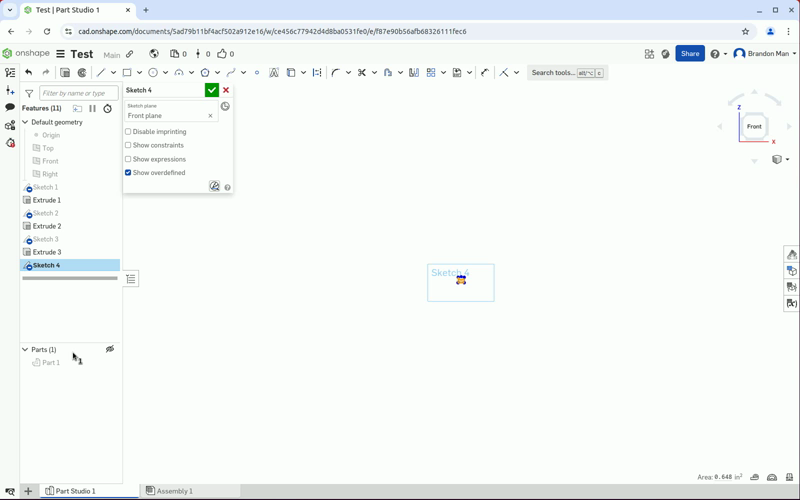
key(shift+y)
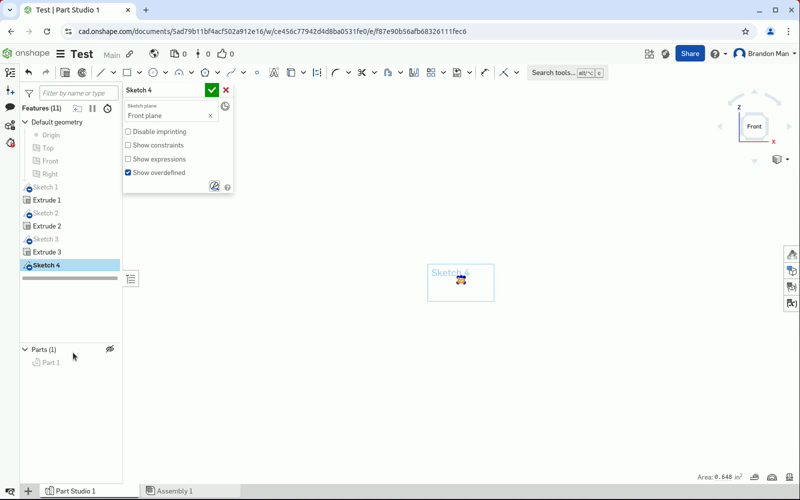
key(shift+e)
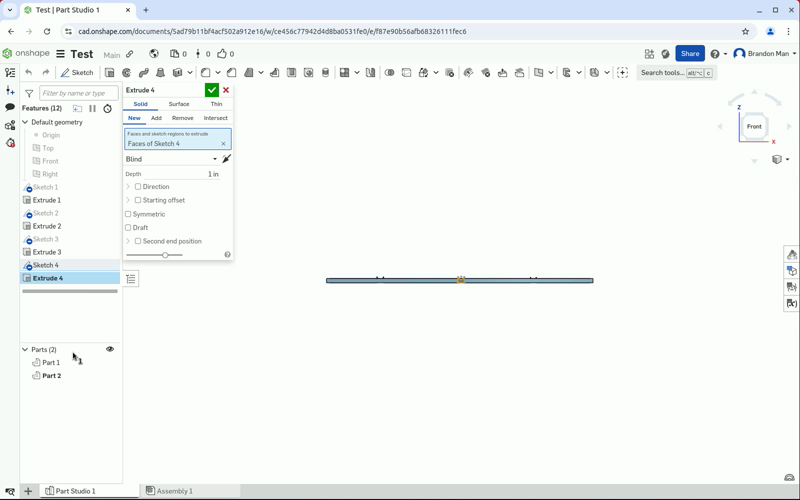
mouse_move(143, 106)
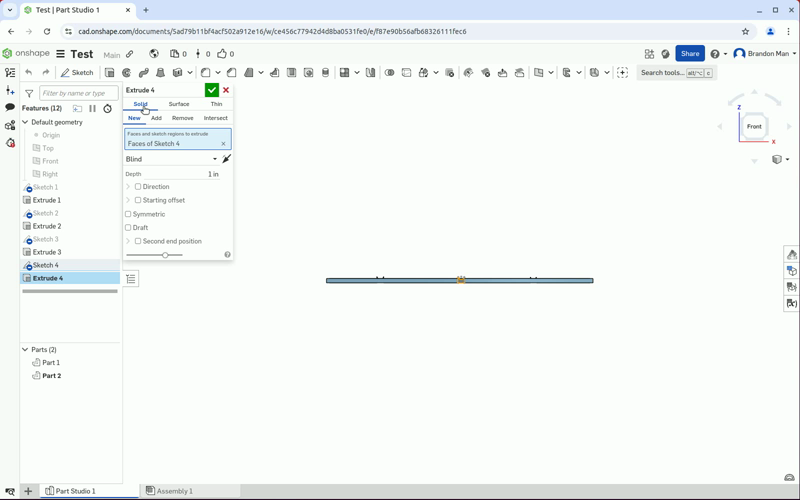
click(143, 106)
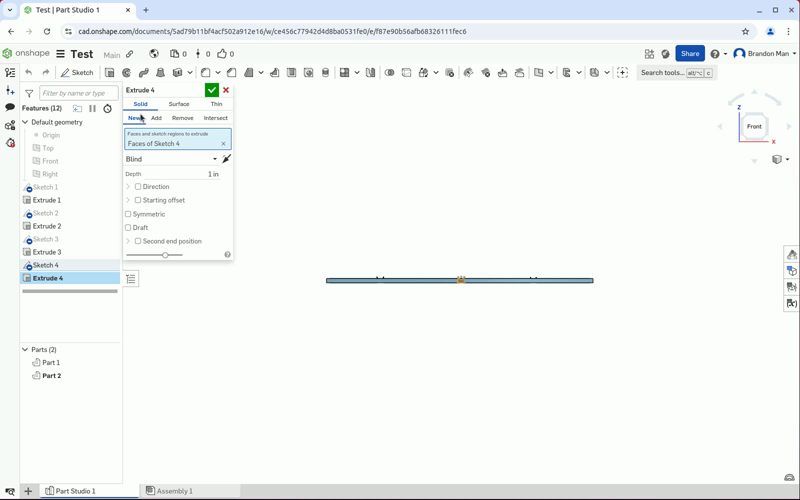
mouse_move(137, 120)
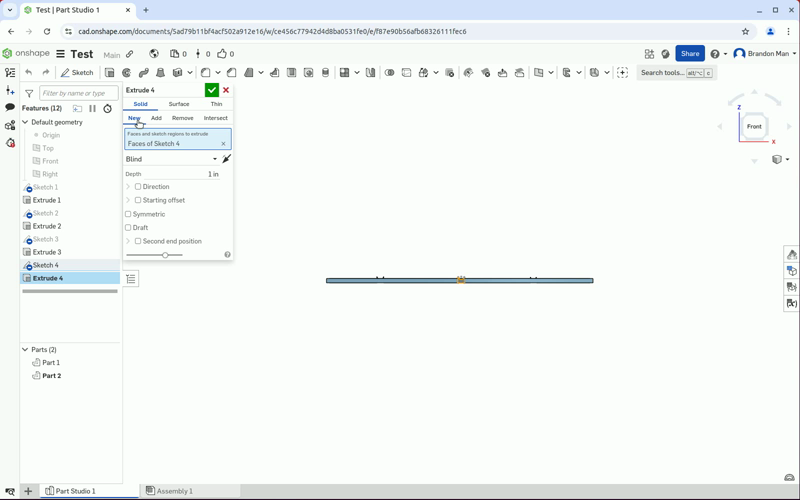
click(137, 120)
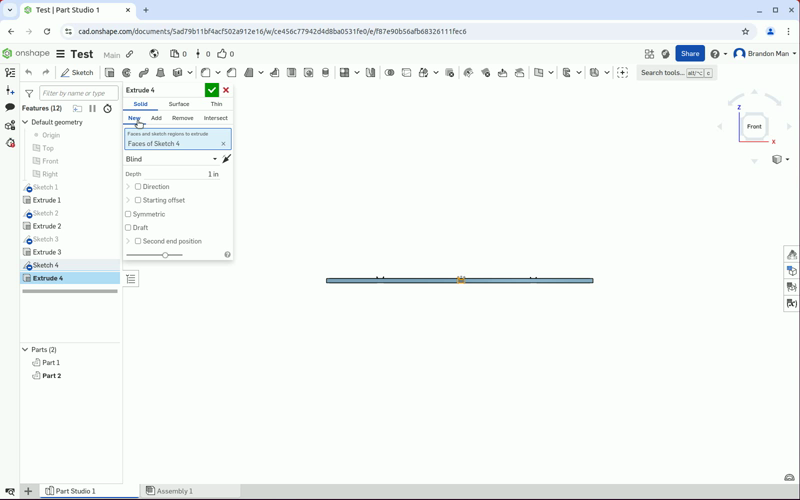
key(tab, 4)
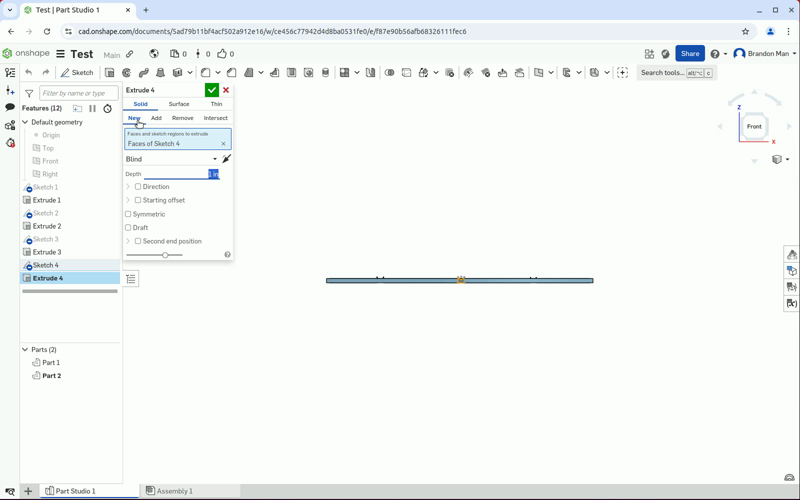
text(1.685)
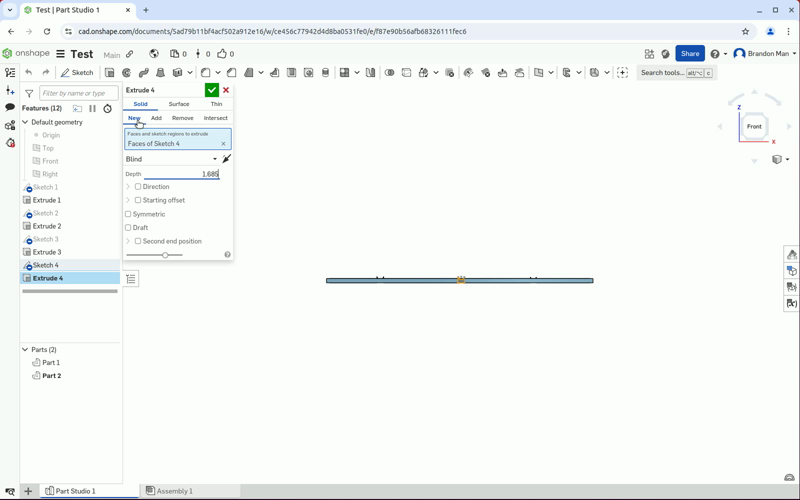
key(tab, 3)
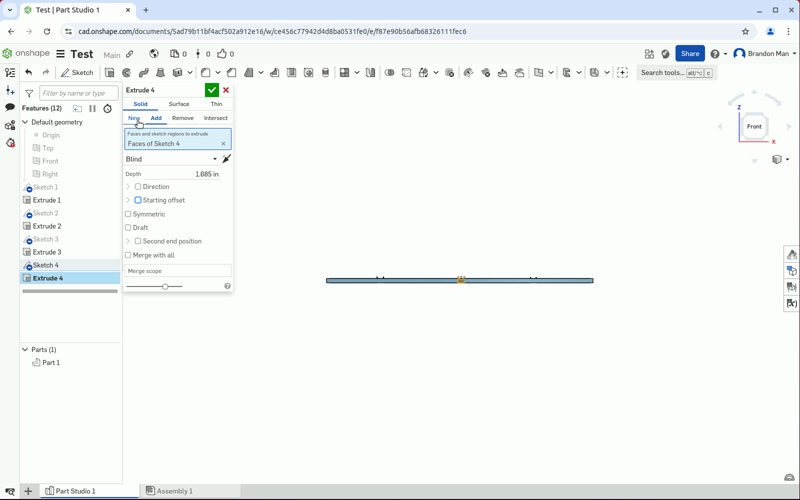
key(tab, 2)
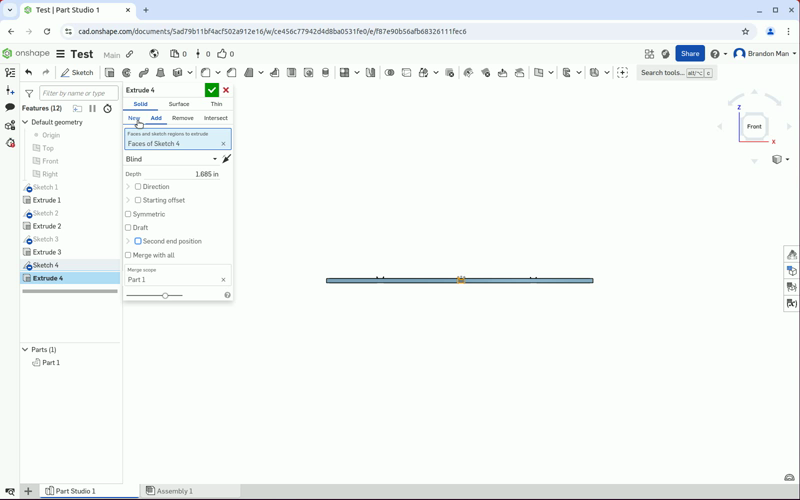
key(space)
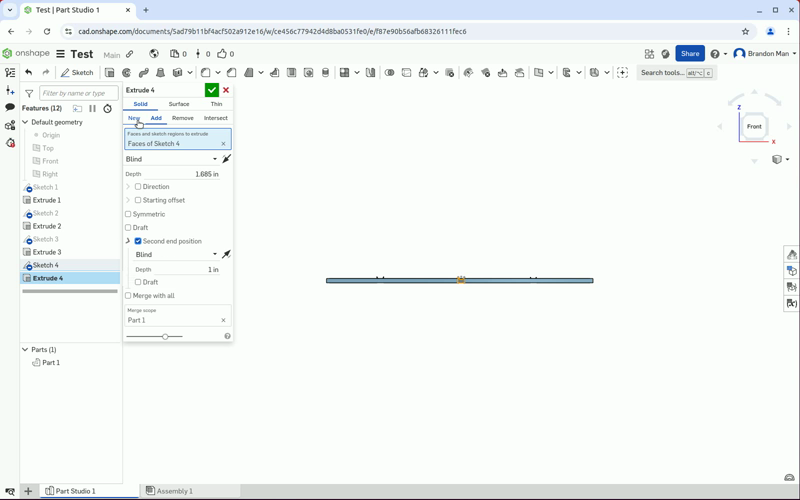
key(tab, 3)
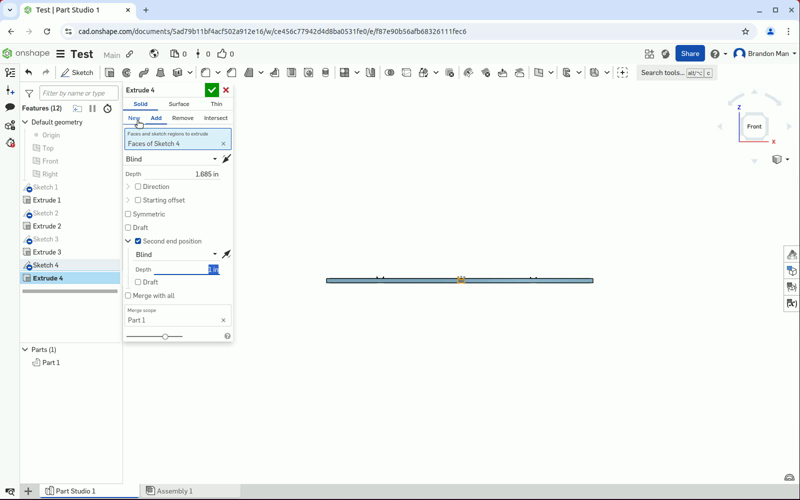
text(16.128)
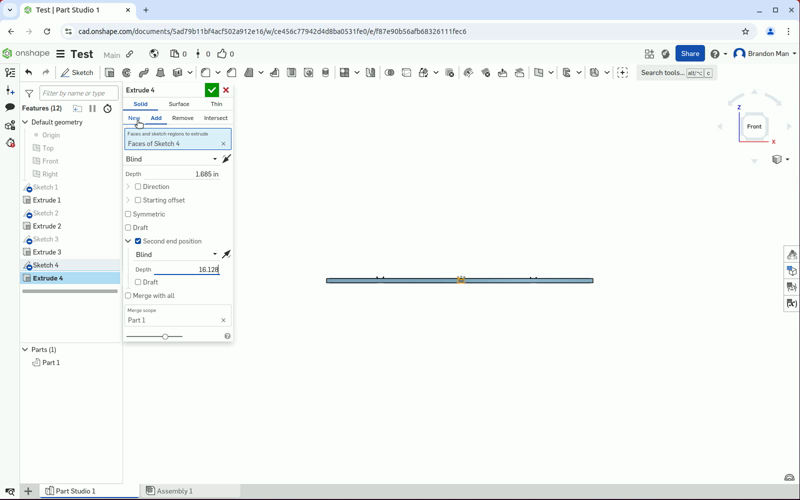
key(enter)
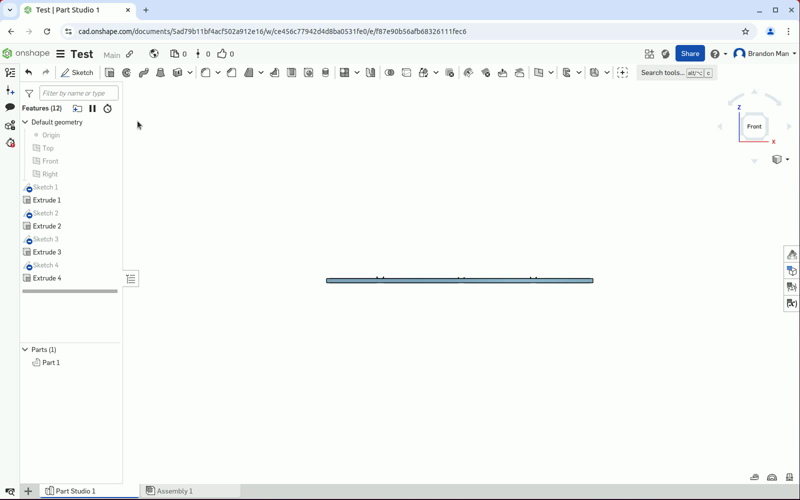
key(shift+h)
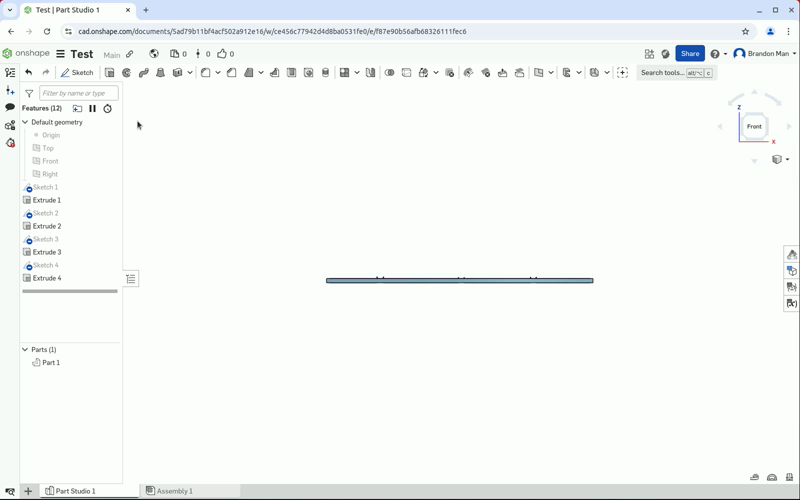
key(shift+h)
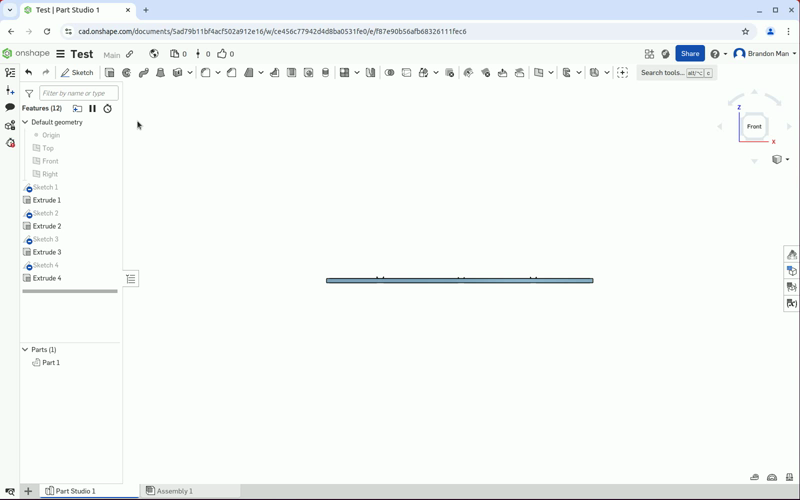
mouse_move(73, 189)
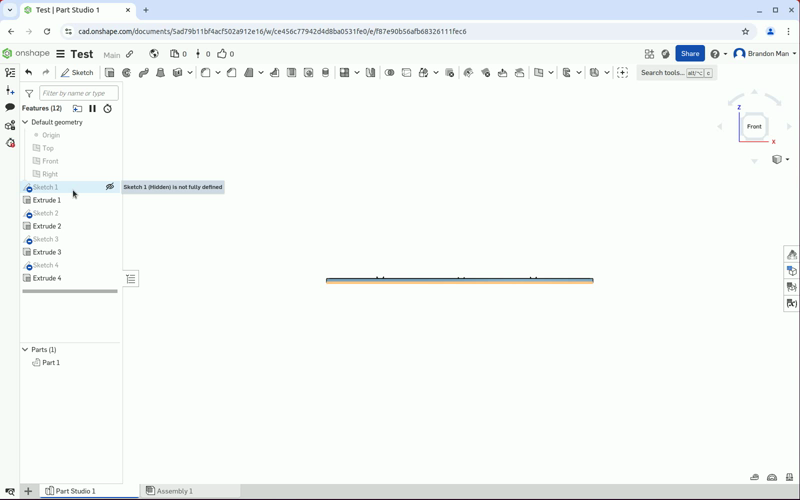
click(73, 189)
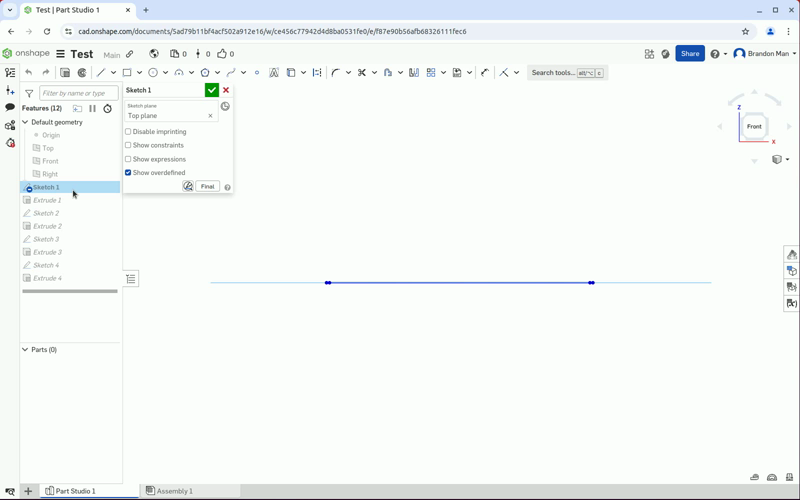
mouse_move(229, 92)
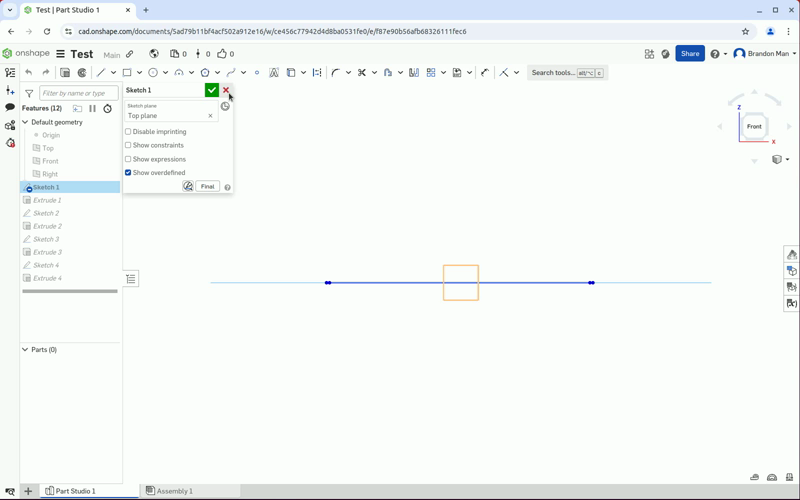
click(229, 92)
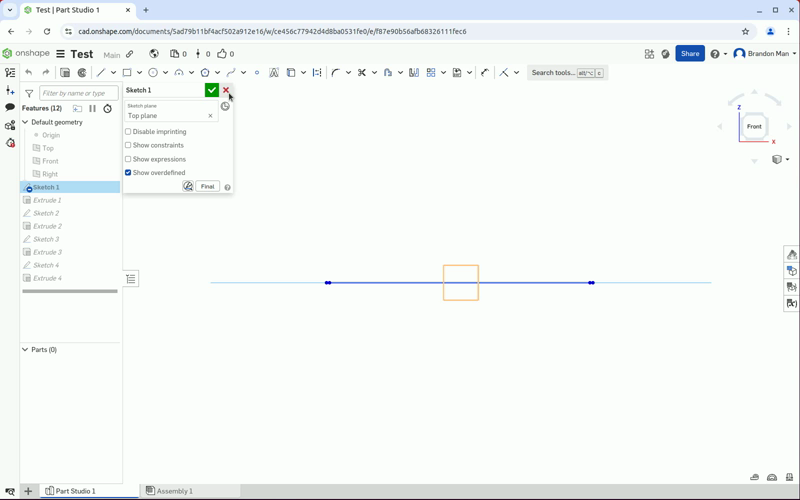
key(shift+s)
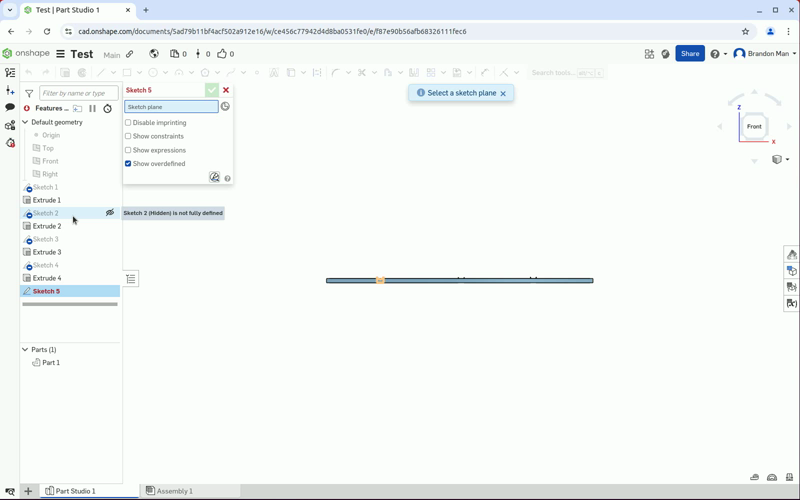
scroll(3)
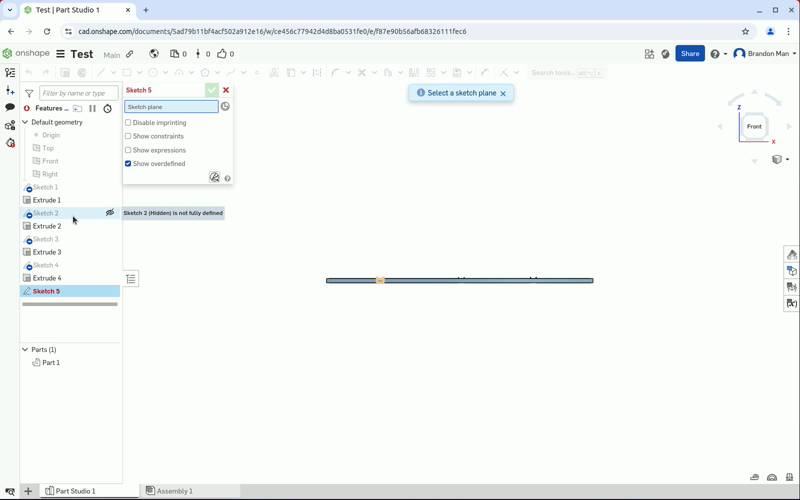
mouse_move(73, 163)
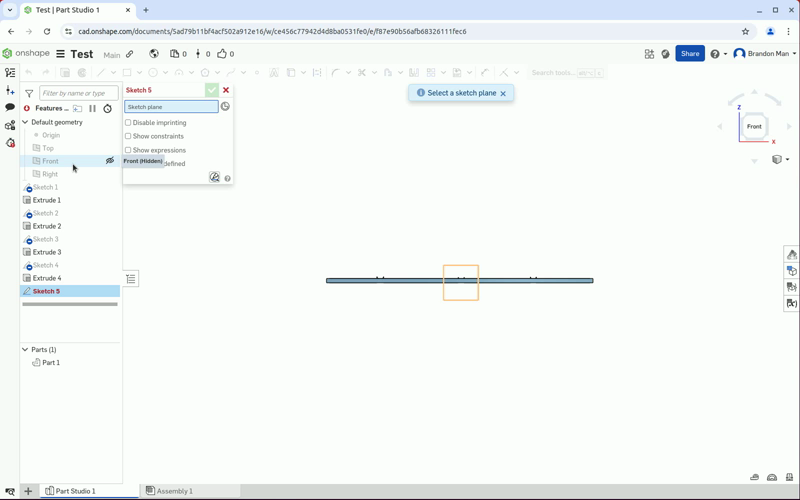
click(73, 163)
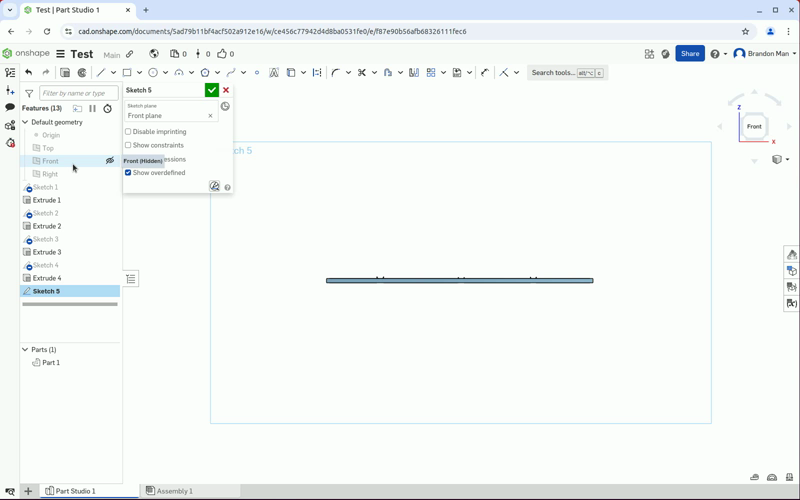
mouse_move(73, 352)
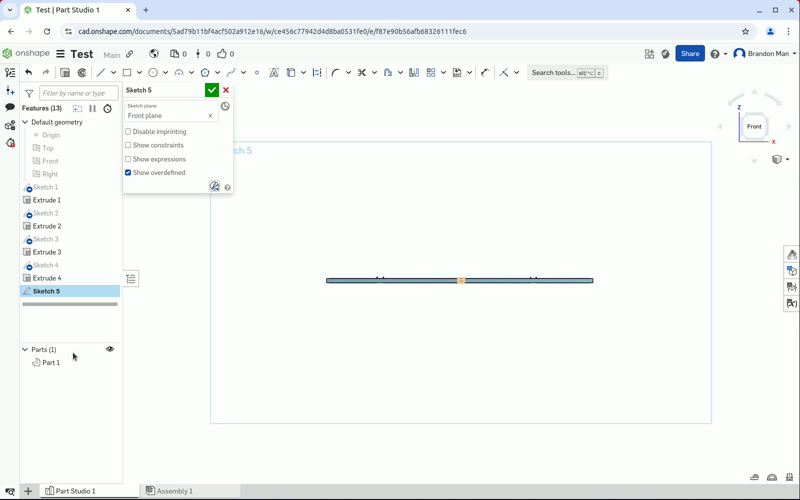
key(y)
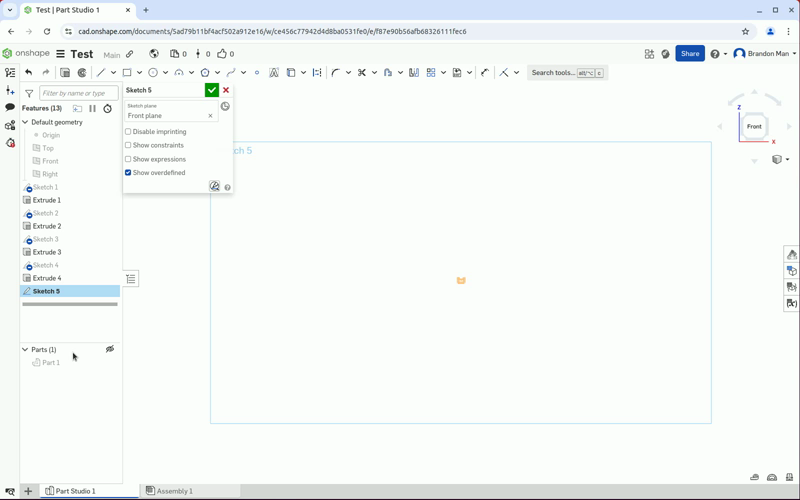
key(c)
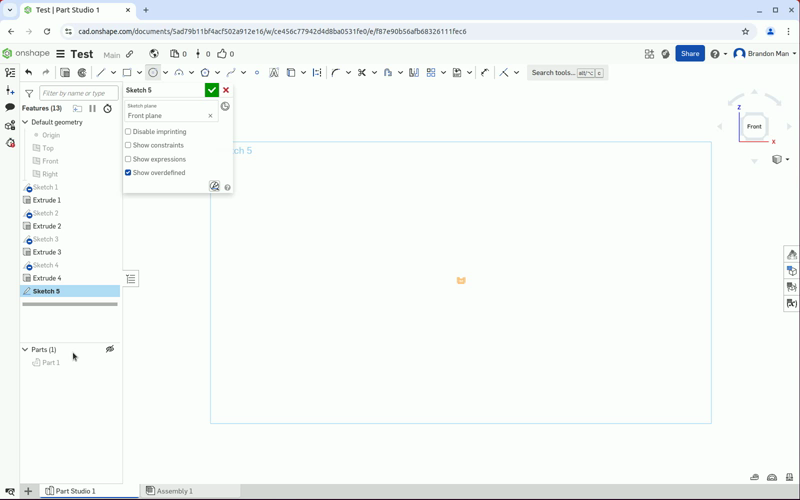
key_down(shift)
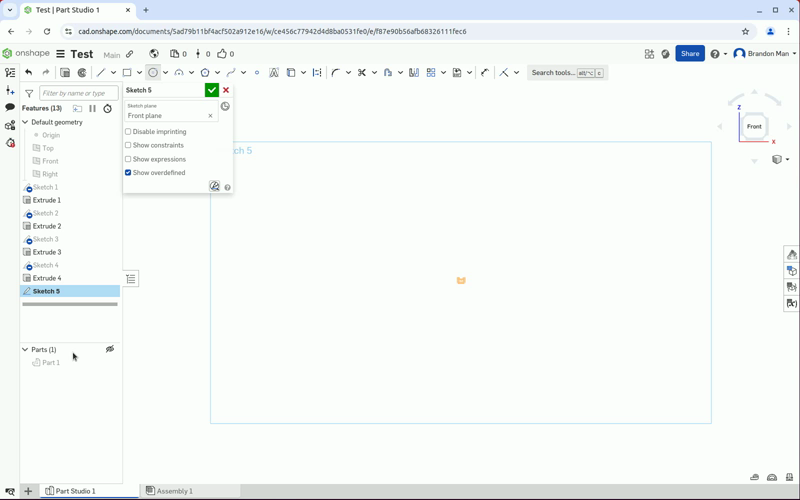
mouse_move(393, 278)
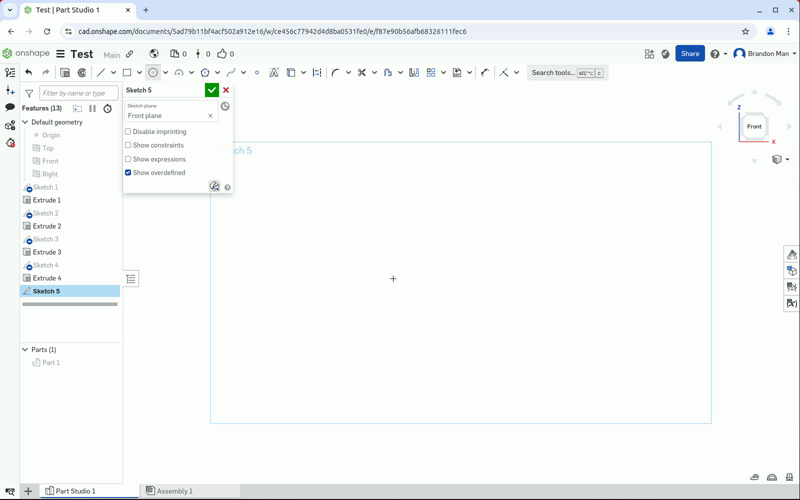
click(393, 278)
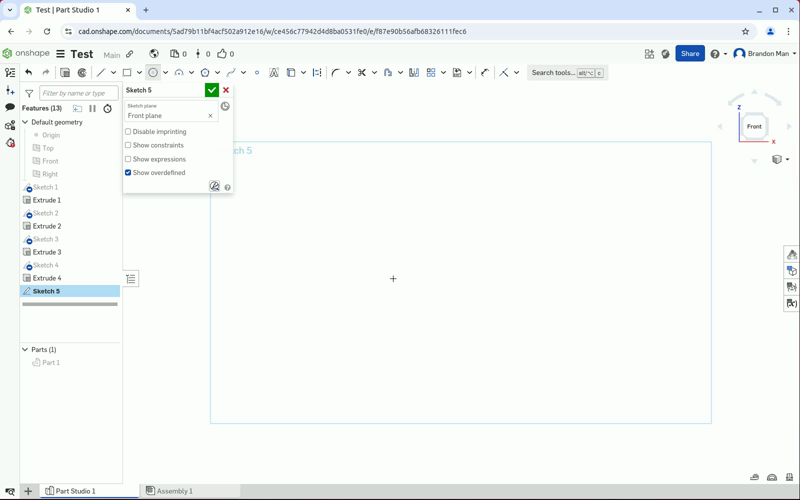
key_up(shift)
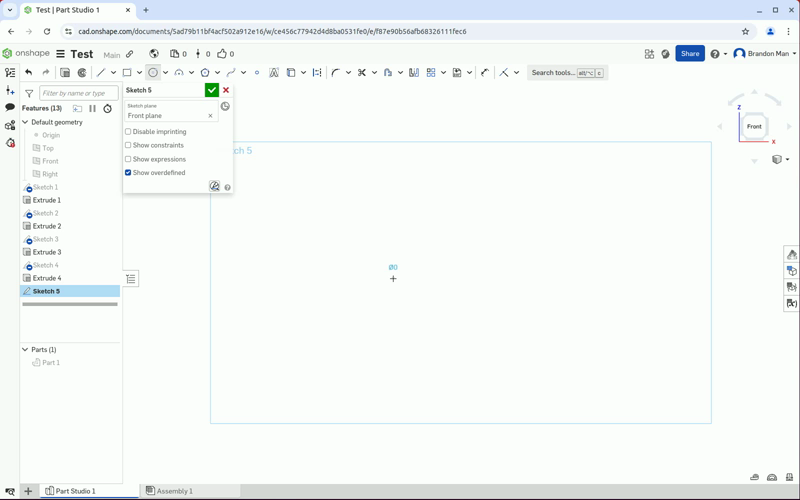
mouse_move(396, 278)
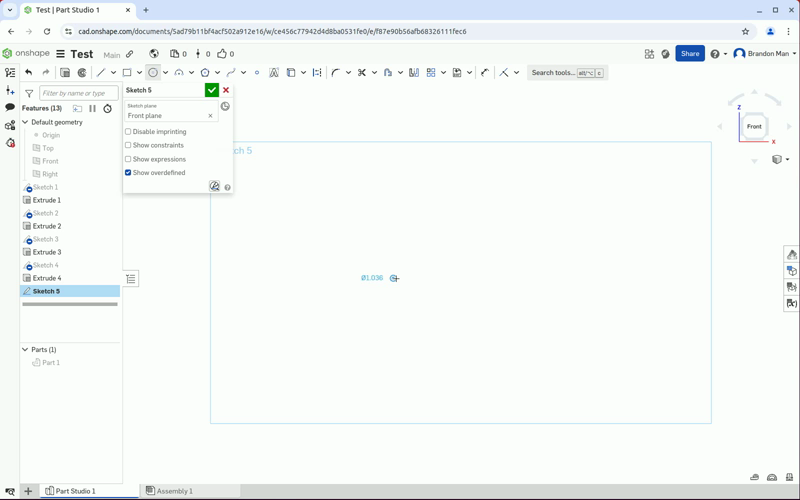
click(396, 278)
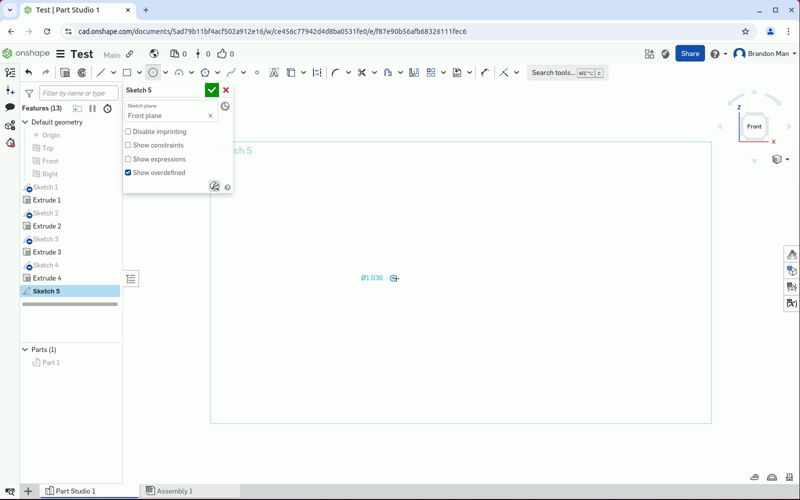
key(esc)
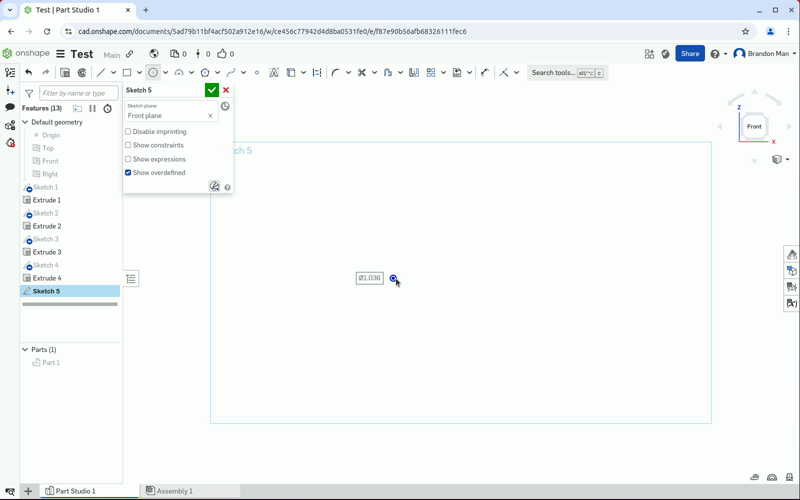
key(c)
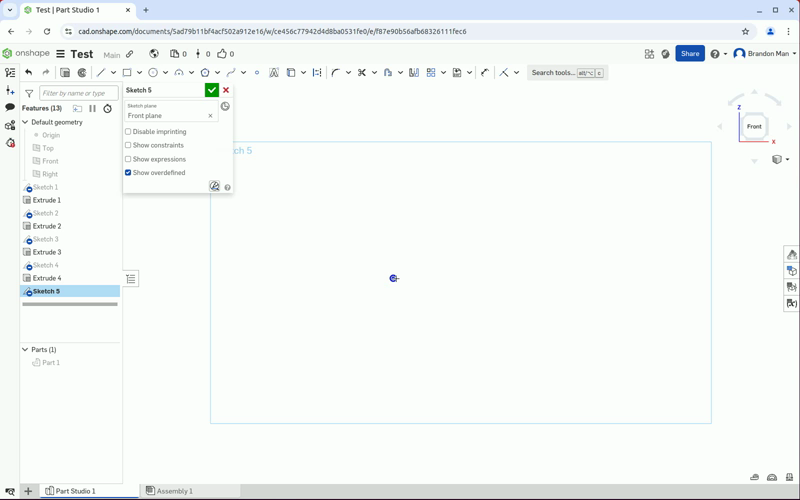
key_down(shift)
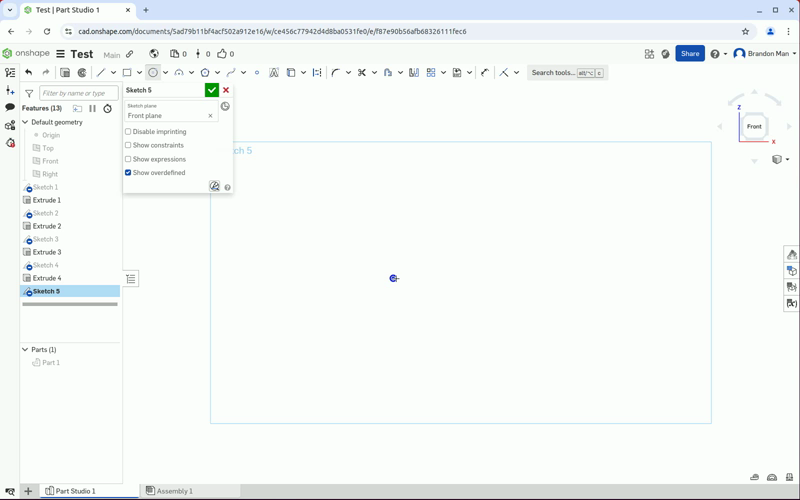
mouse_move(393, 278)
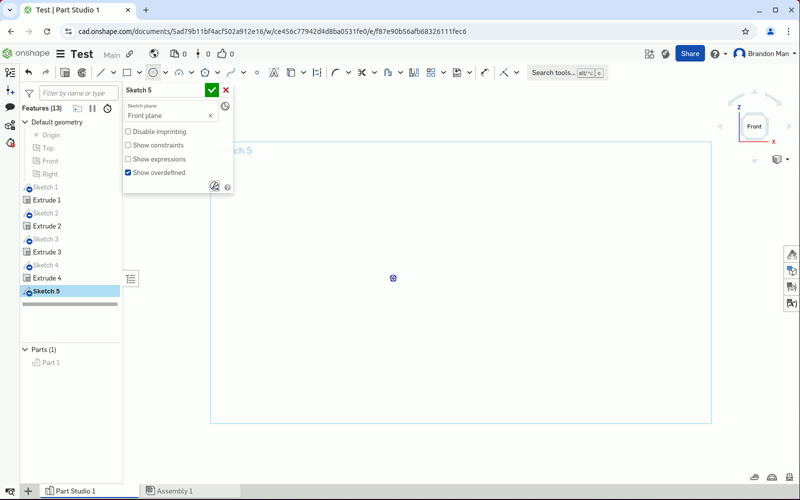
scroll(6)
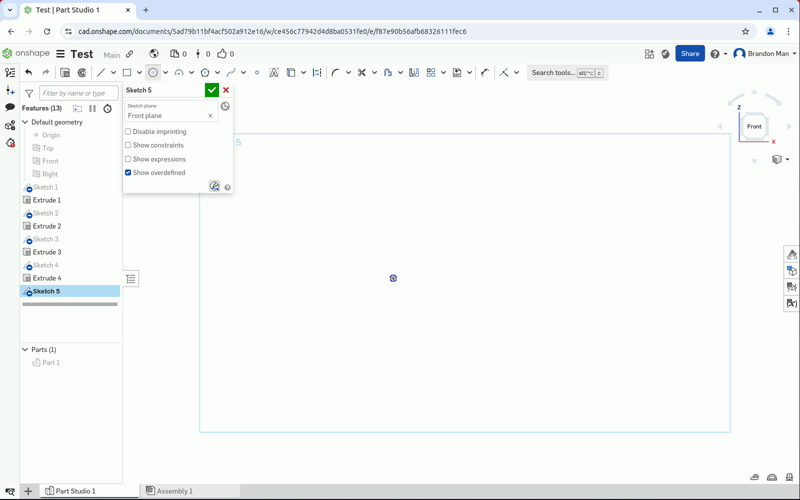
scroll(6)
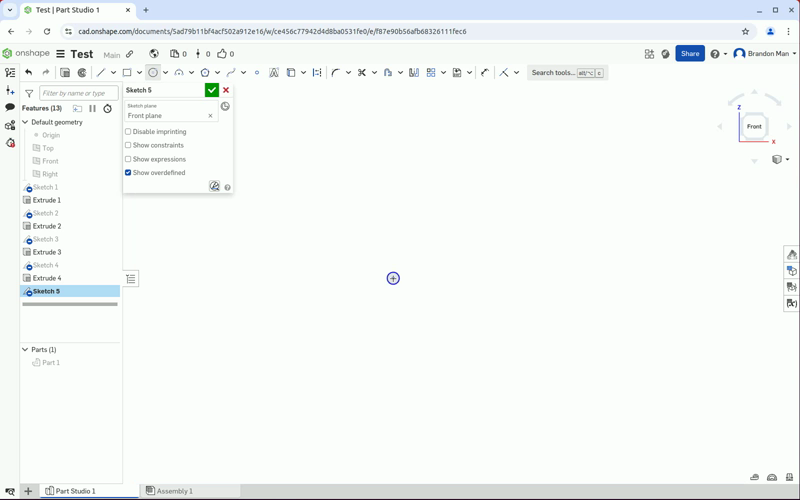
scroll(6)
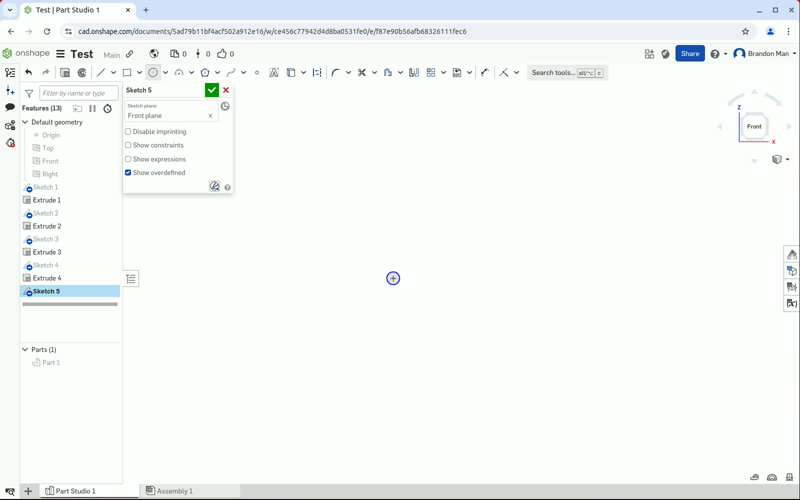
scroll(6)
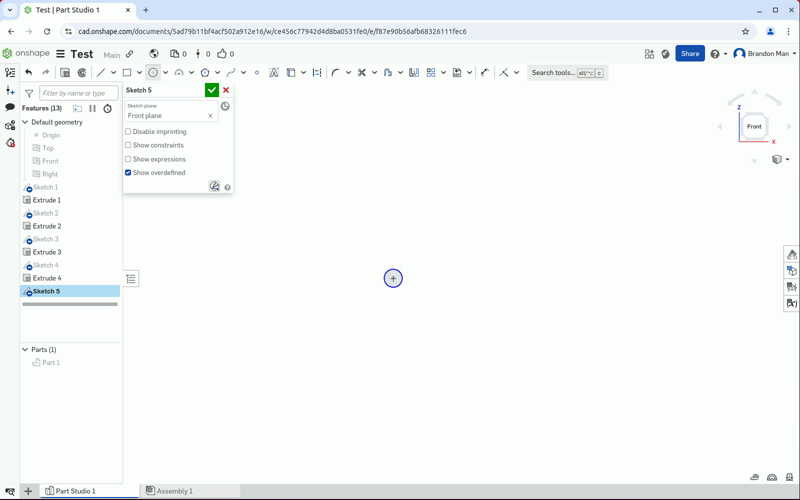
scroll(6)
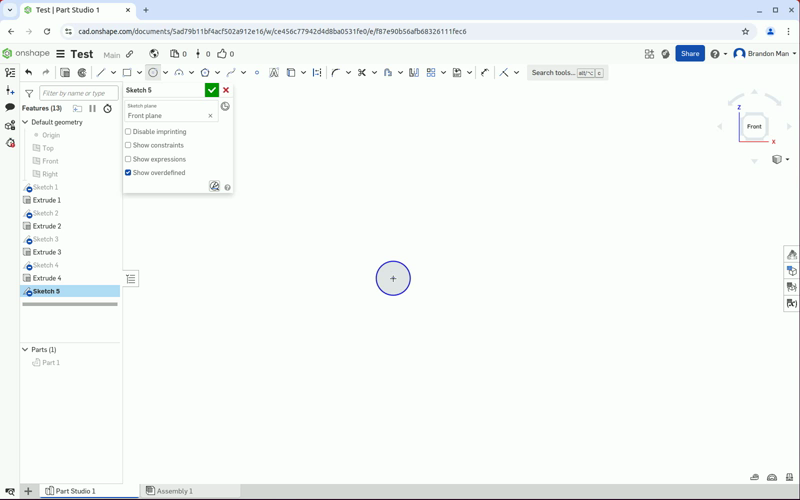
scroll(6)
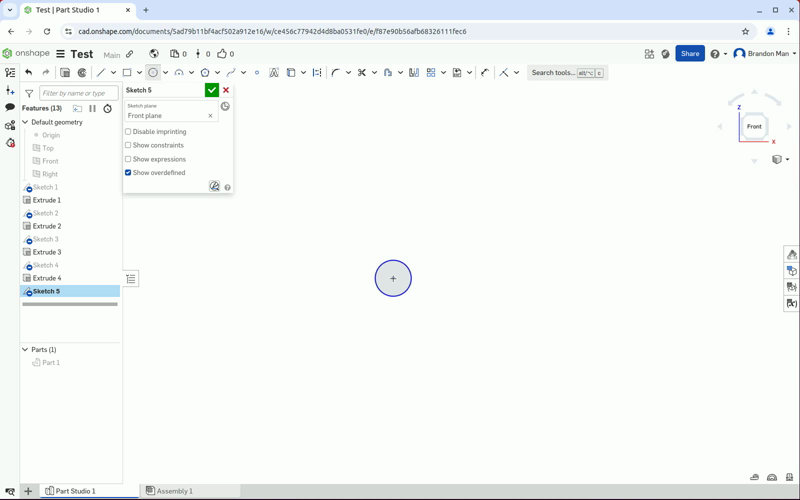
scroll(6)
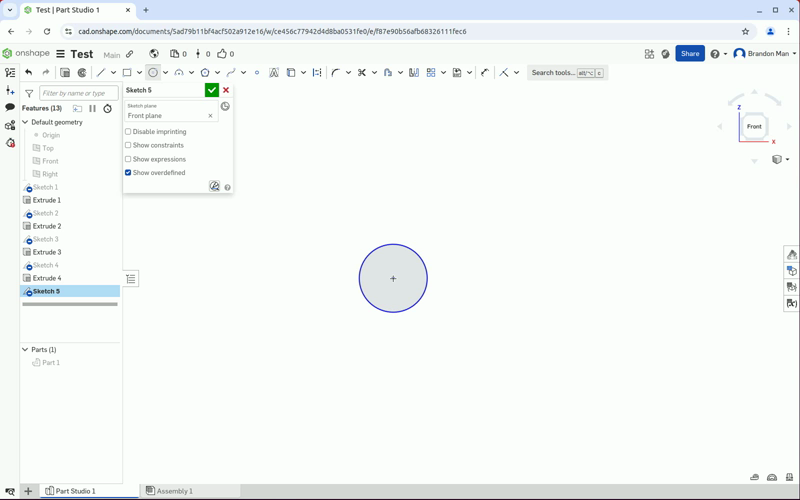
click(393, 278)
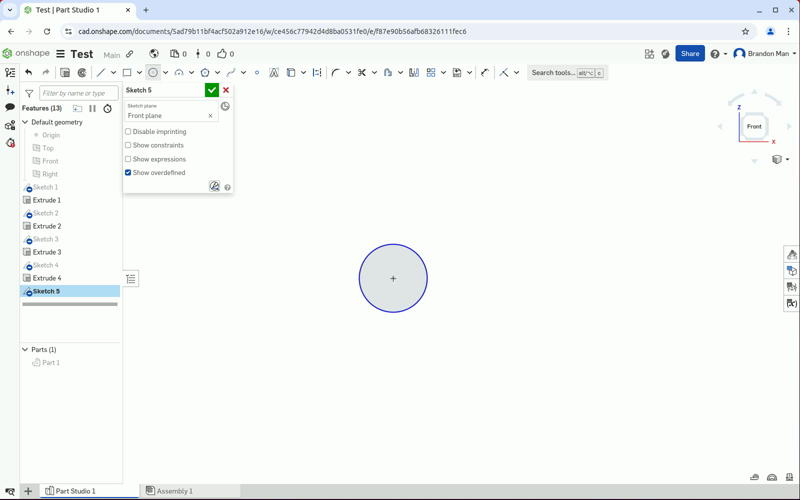
scroll(-6)
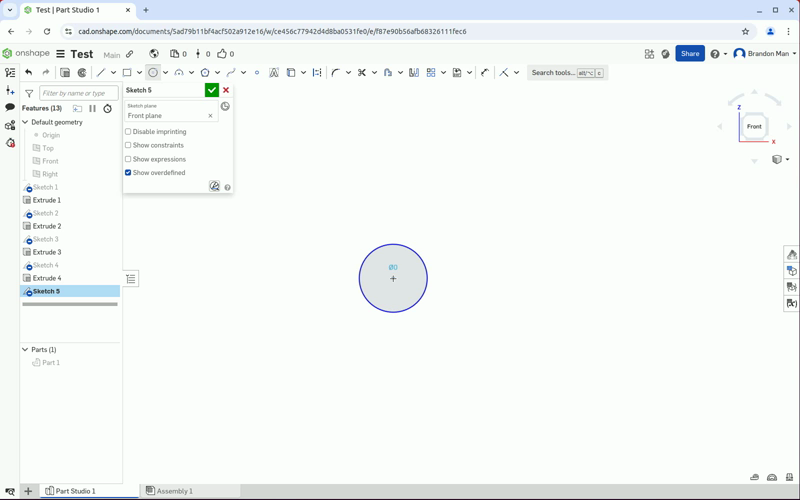
scroll(-6)
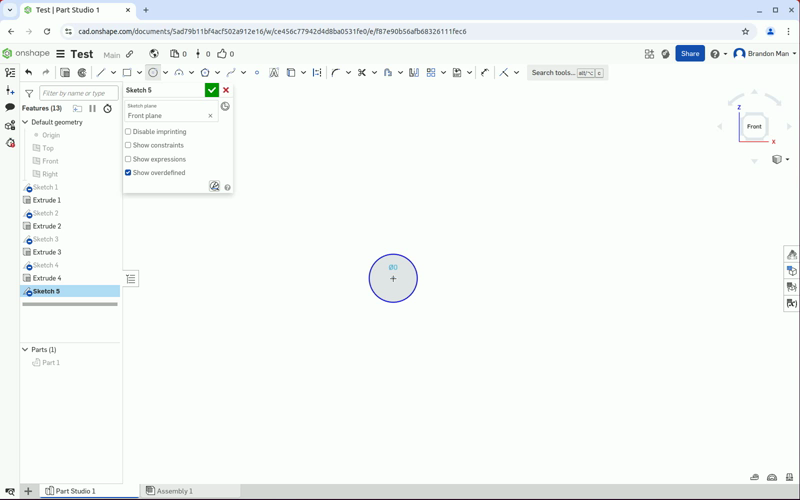
scroll(-6)
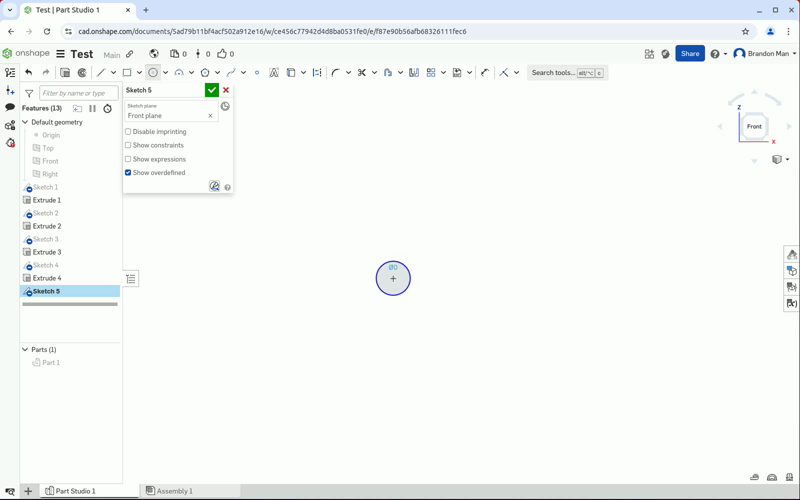
scroll(-6)
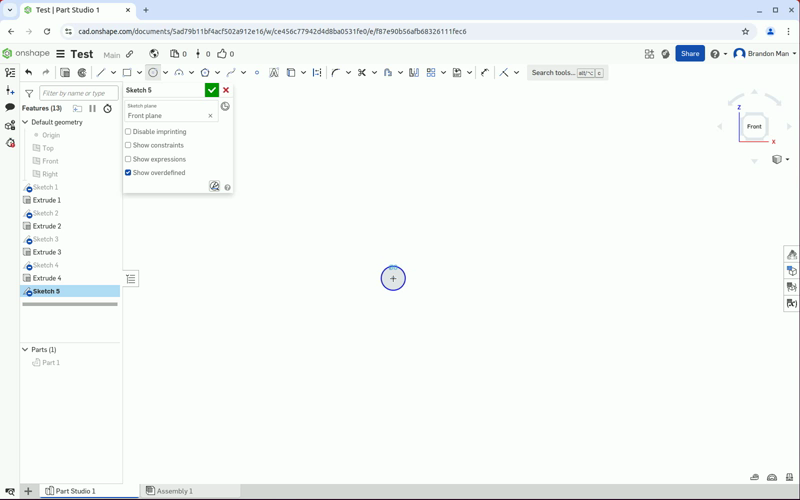
scroll(-6)
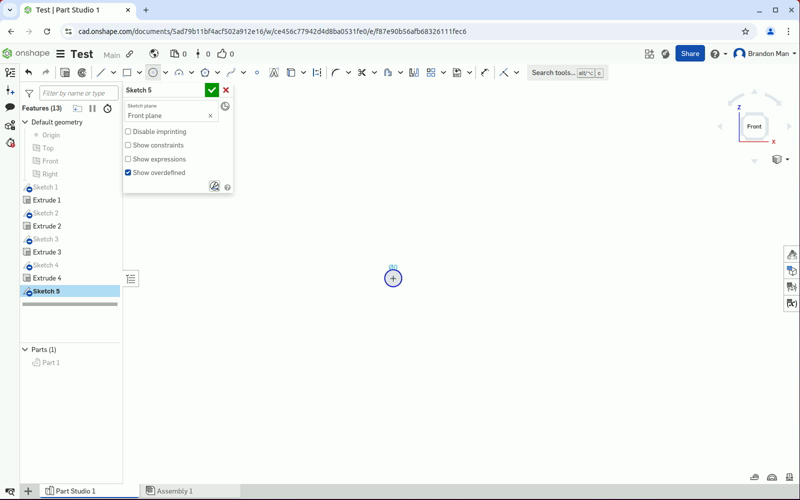
scroll(-6)
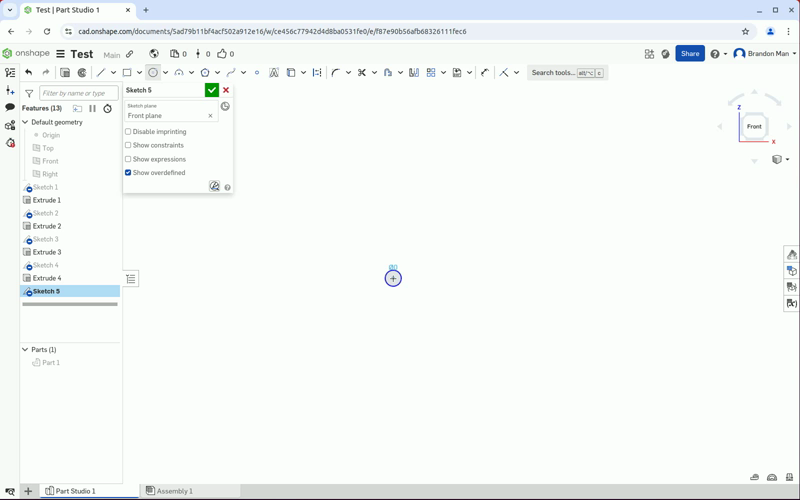
scroll(-6)
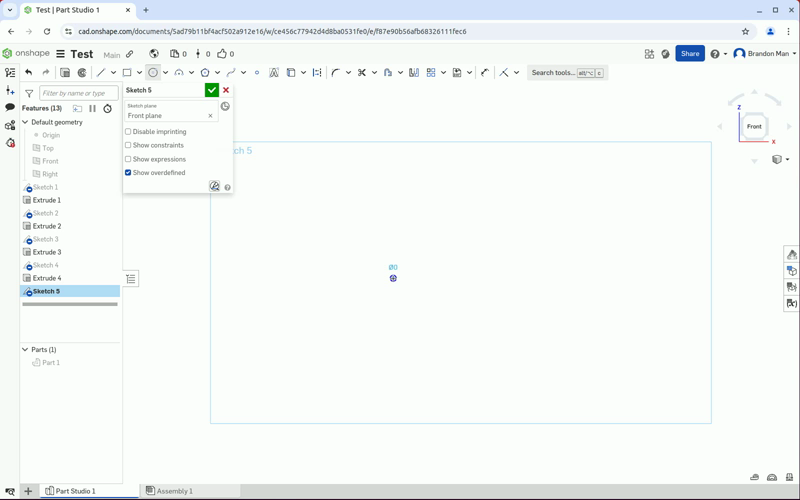
key_up(shift)
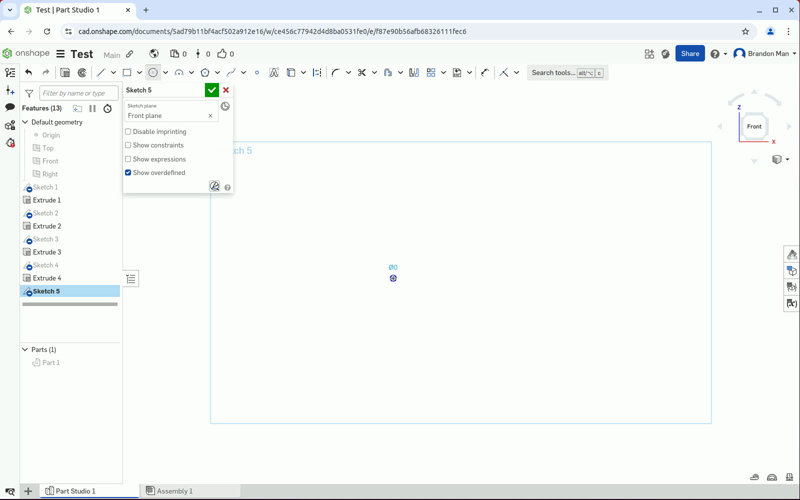
mouse_move(394, 278)
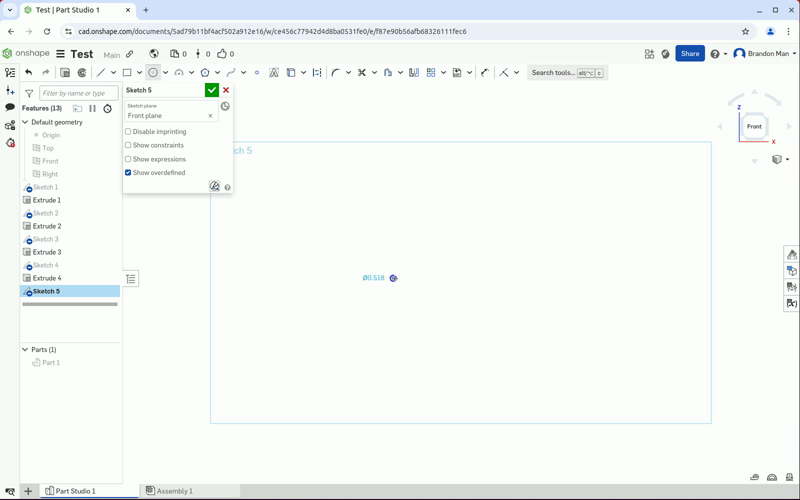
scroll(6)
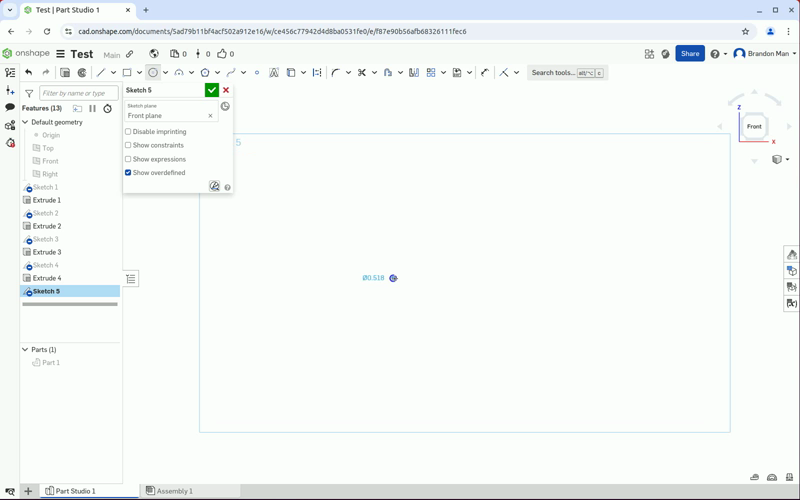
scroll(6)
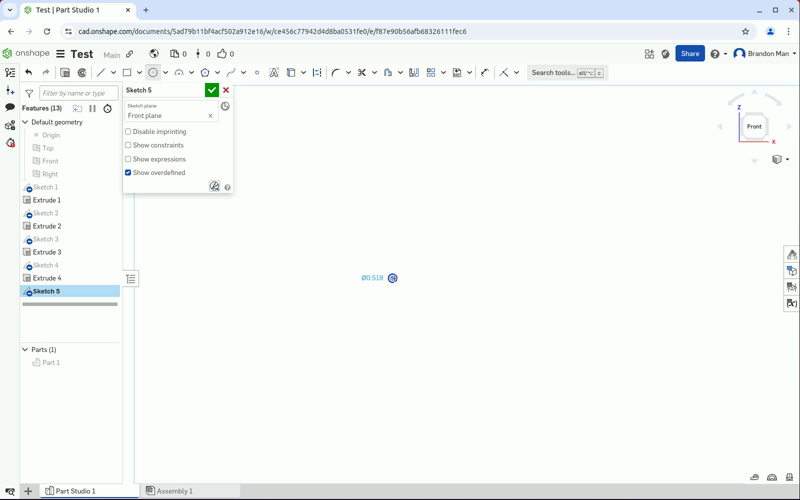
scroll(6)
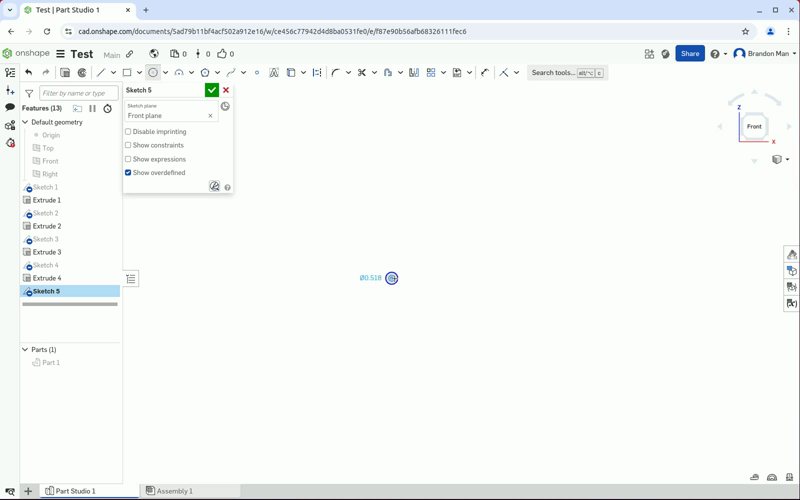
scroll(6)
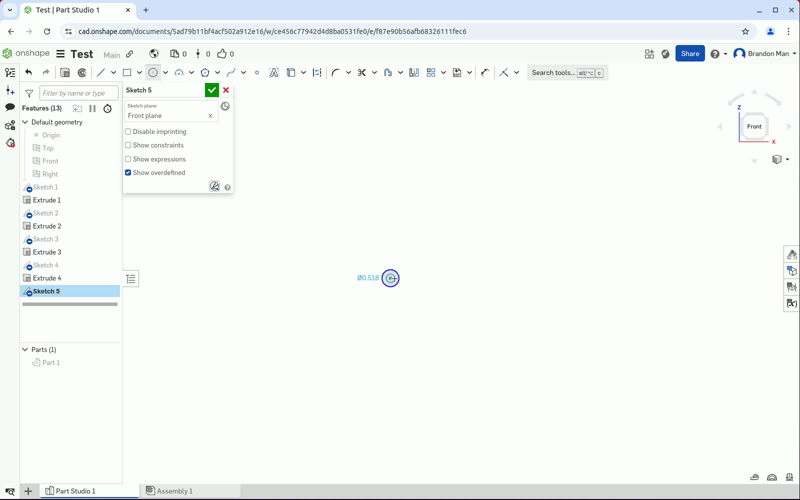
scroll(6)
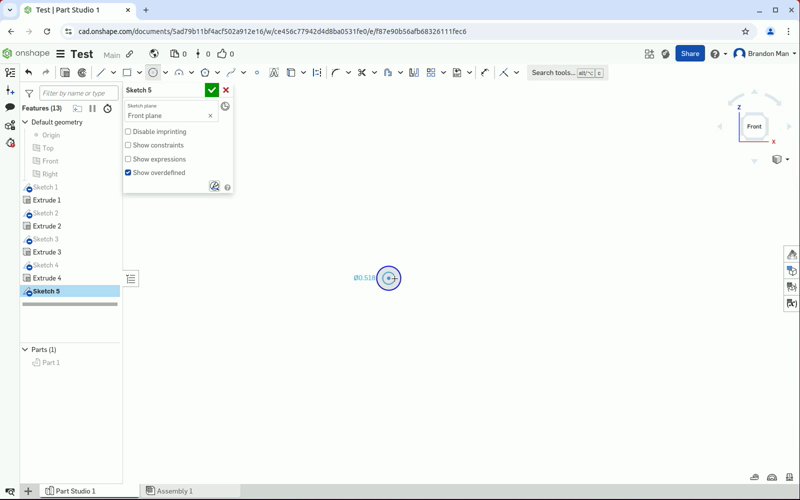
scroll(6)
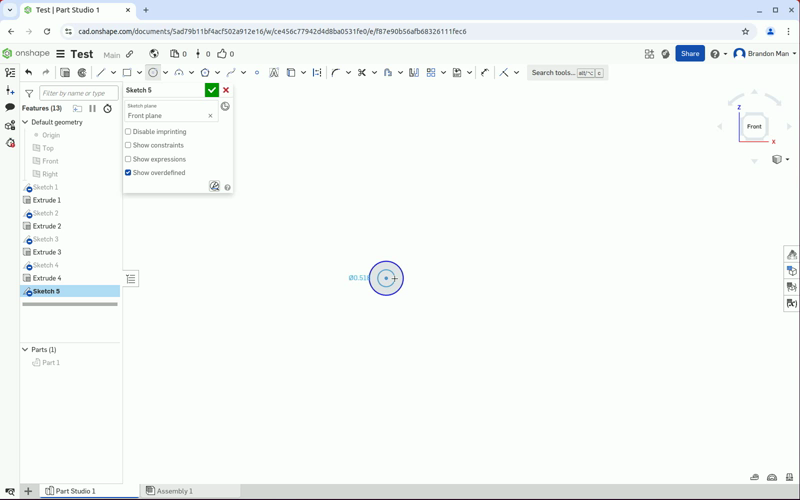
scroll(6)
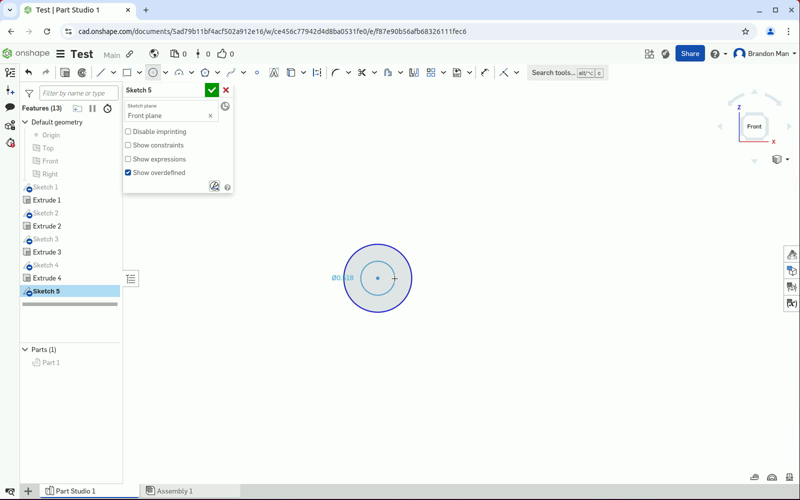
click(394, 278)
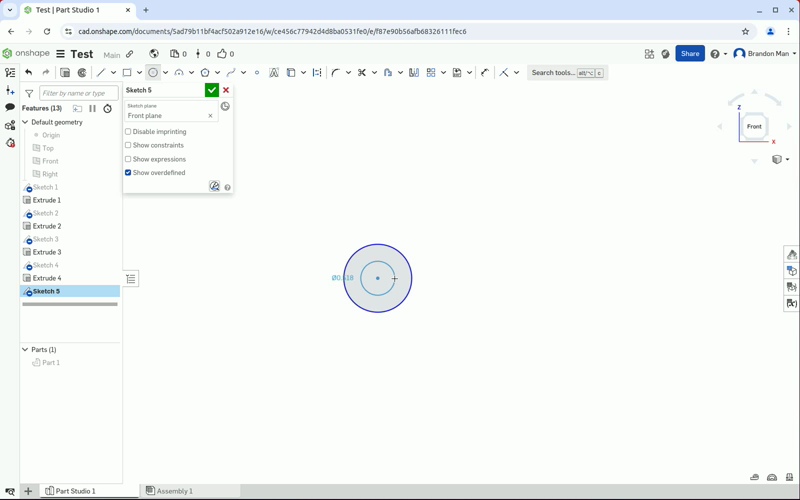
scroll(-6)
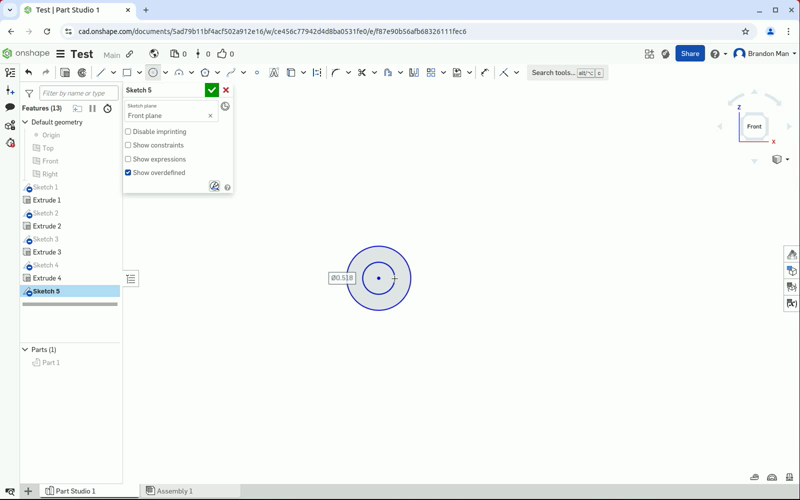
scroll(-6)
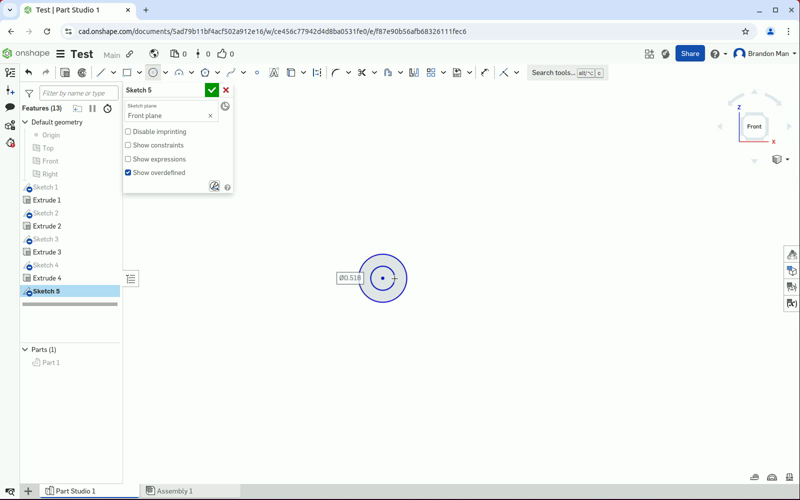
scroll(-6)
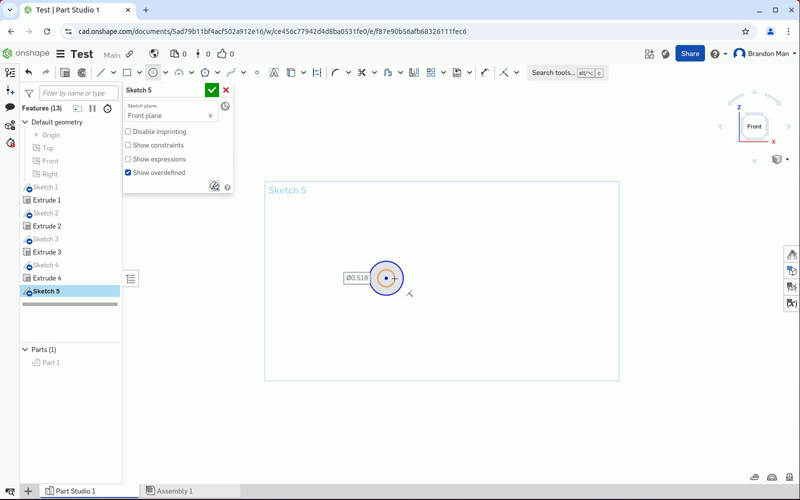
scroll(-6)
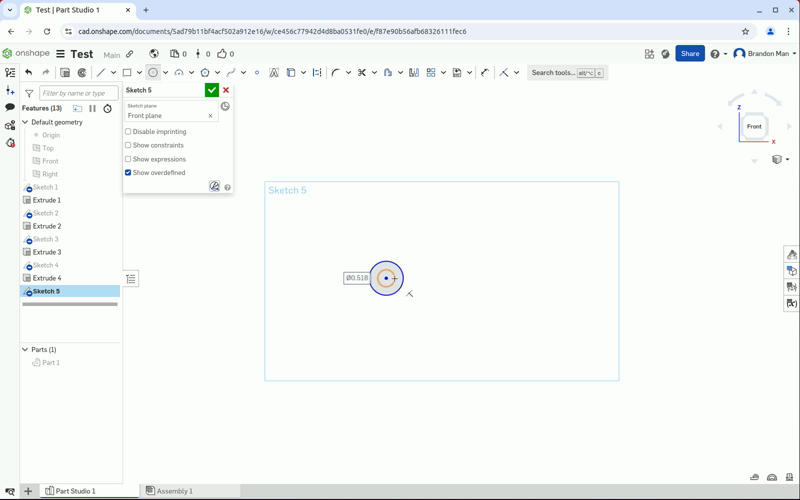
scroll(-6)
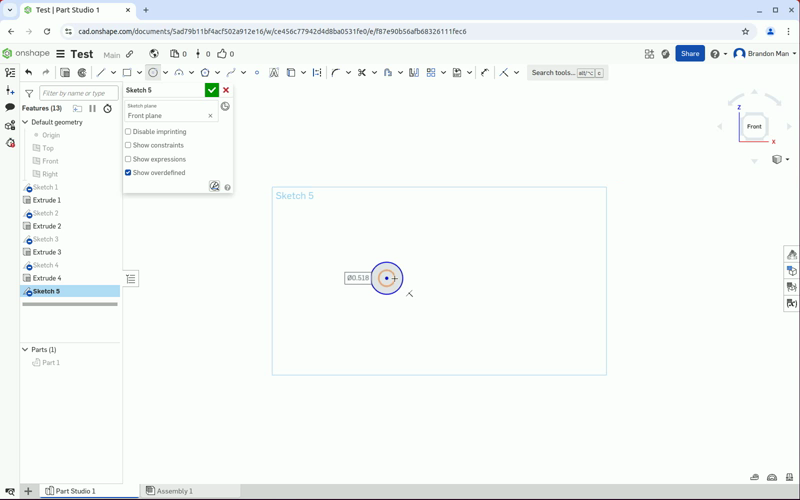
scroll(-6)
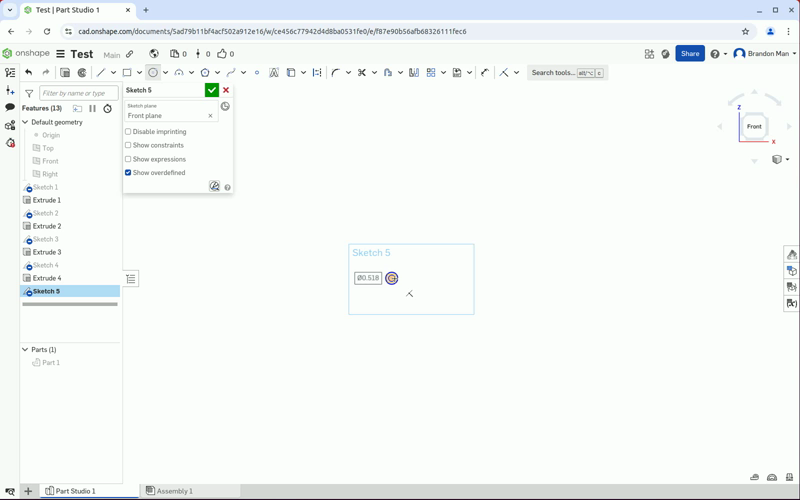
scroll(-6)
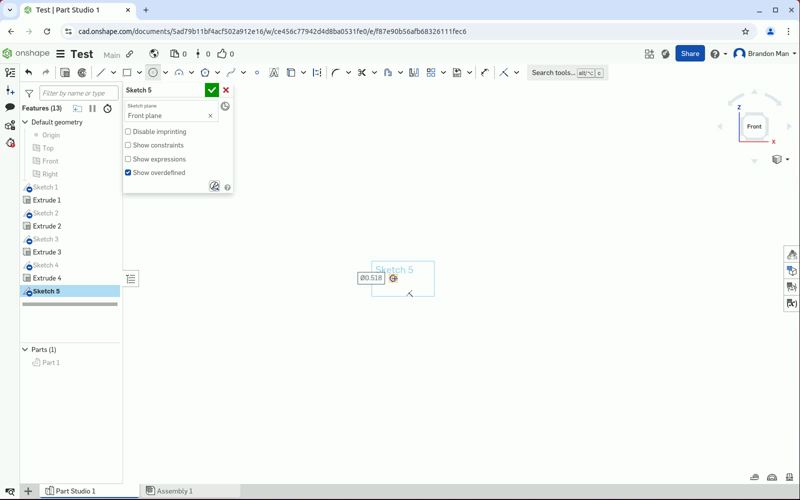
key(esc)
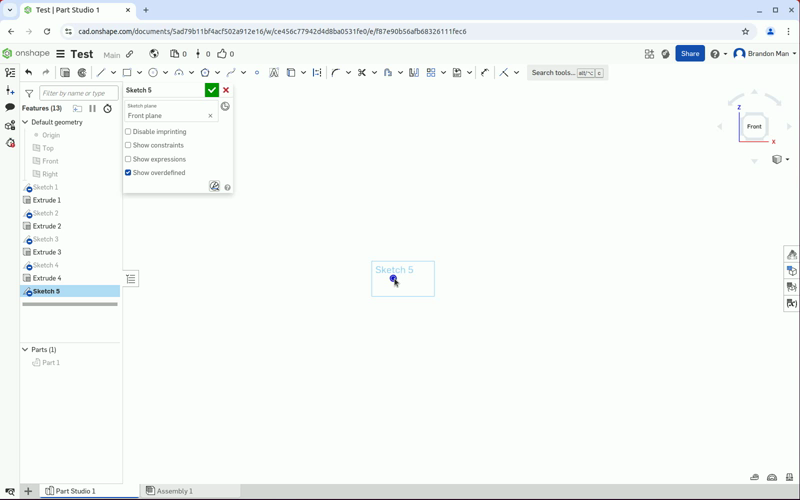
mouse_move(391, 276)
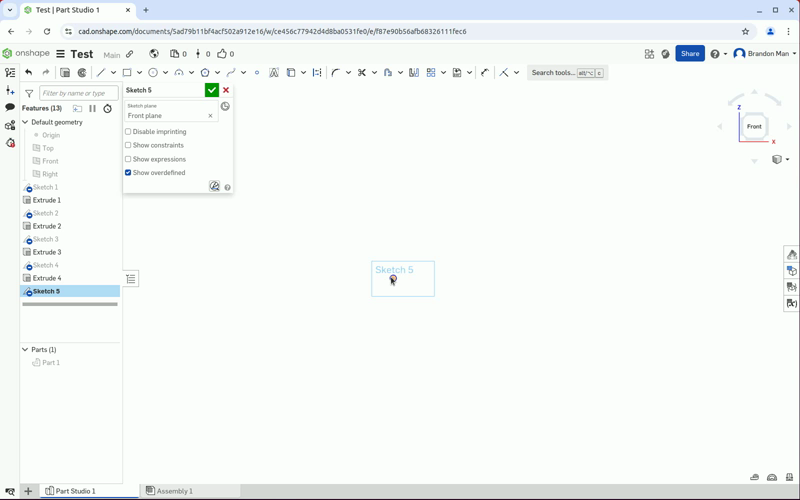
scroll(6)
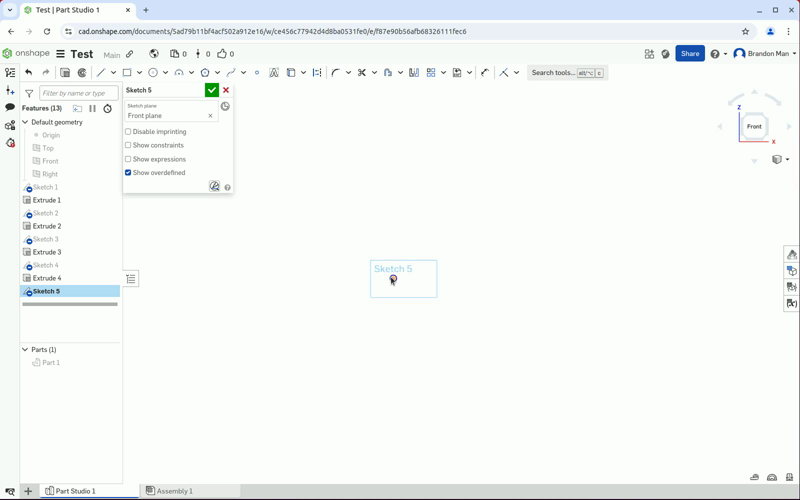
scroll(6)
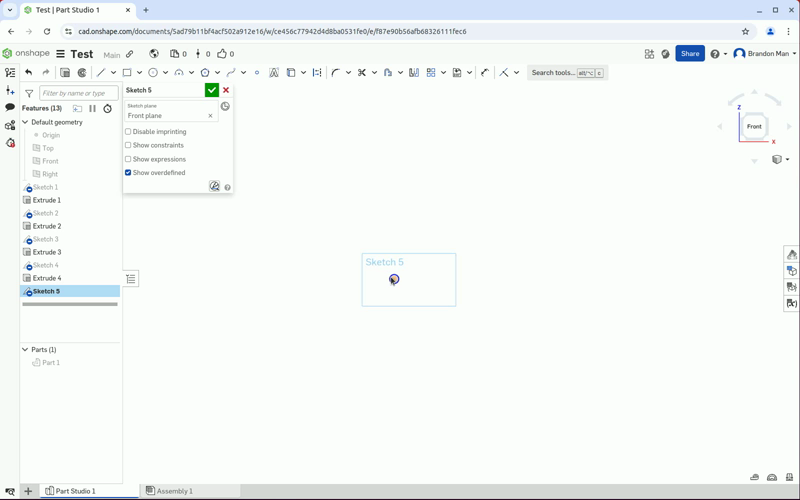
scroll(6)
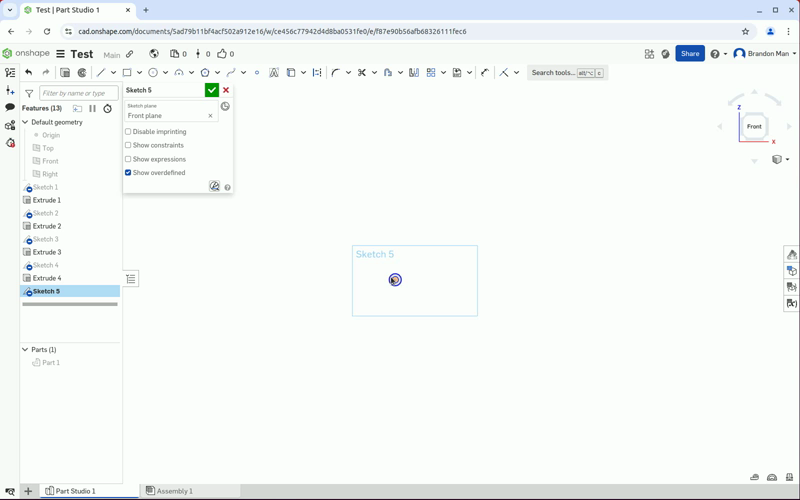
scroll(6)
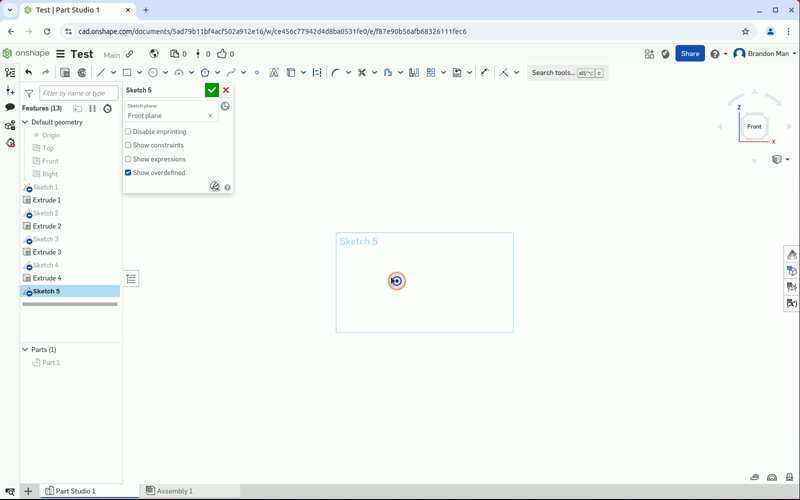
scroll(6)
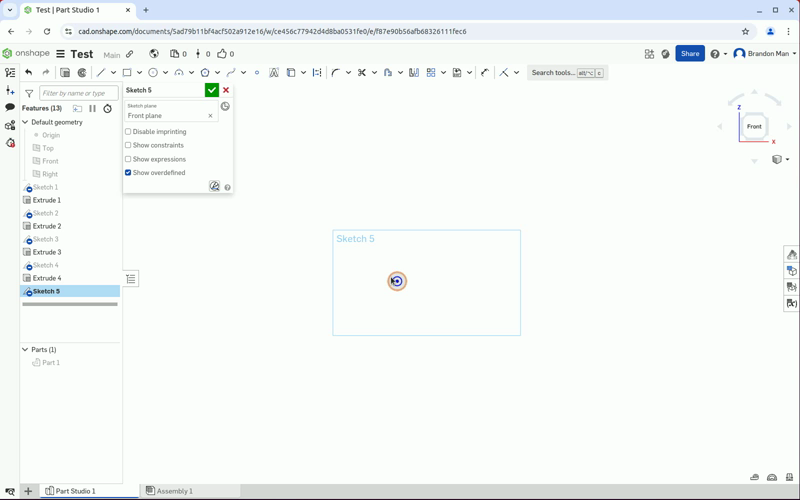
scroll(6)
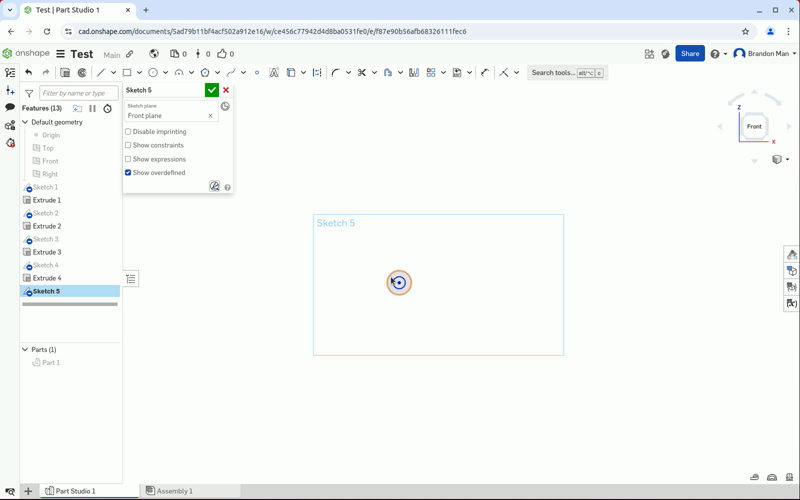
scroll(6)
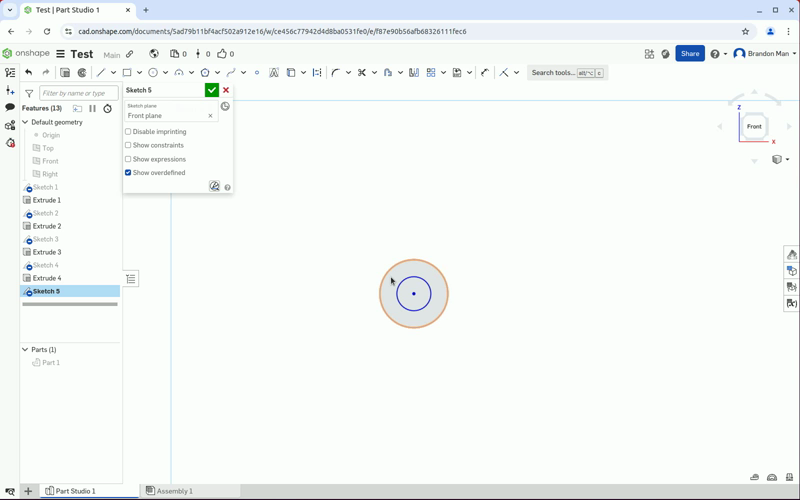
click(391, 276)
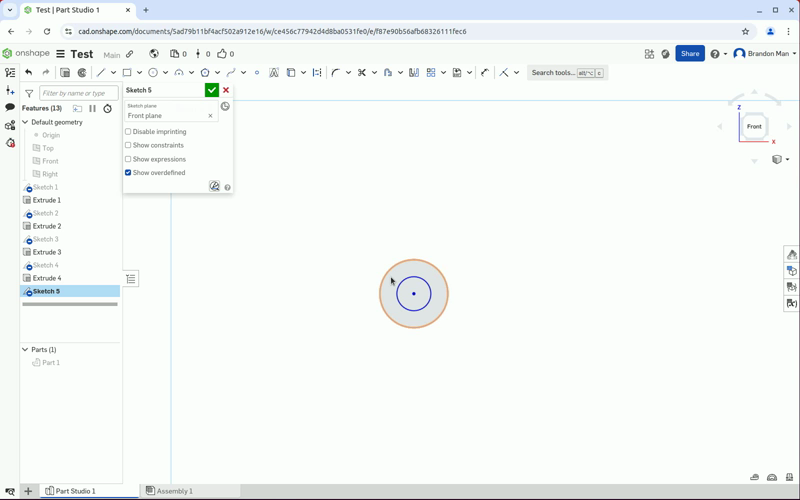
scroll(-6)
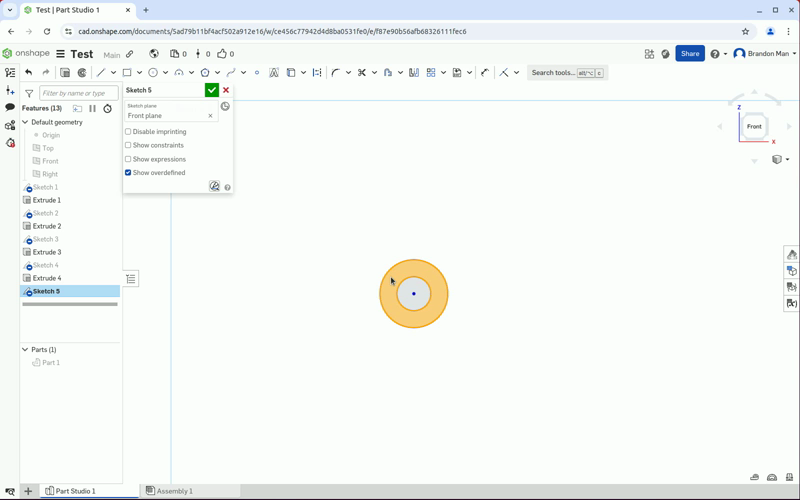
scroll(-6)
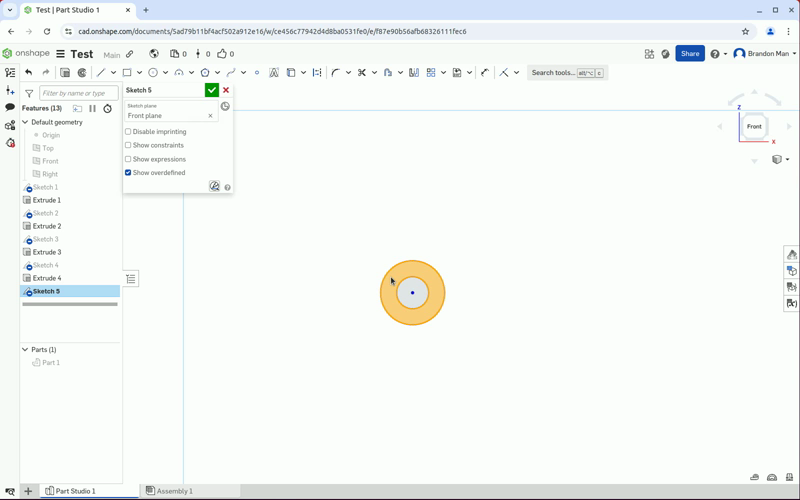
scroll(-6)
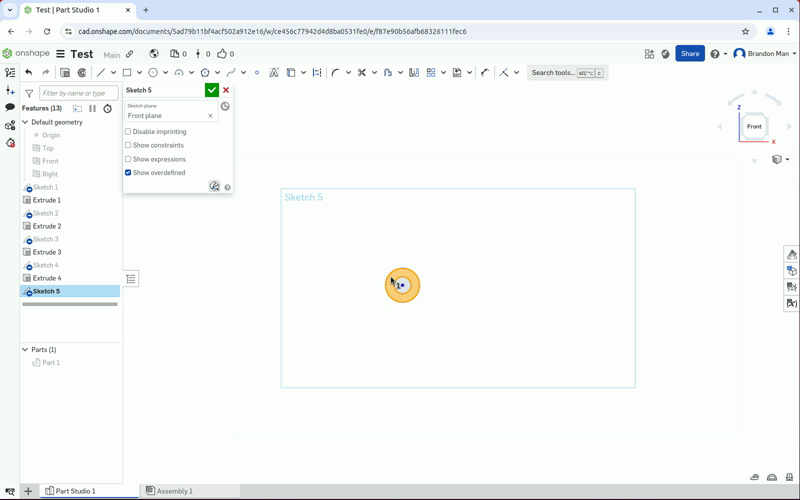
scroll(-6)
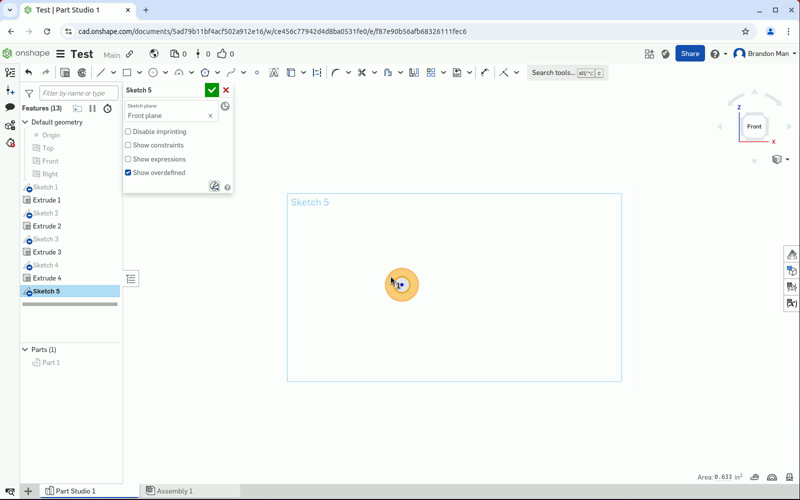
scroll(-6)
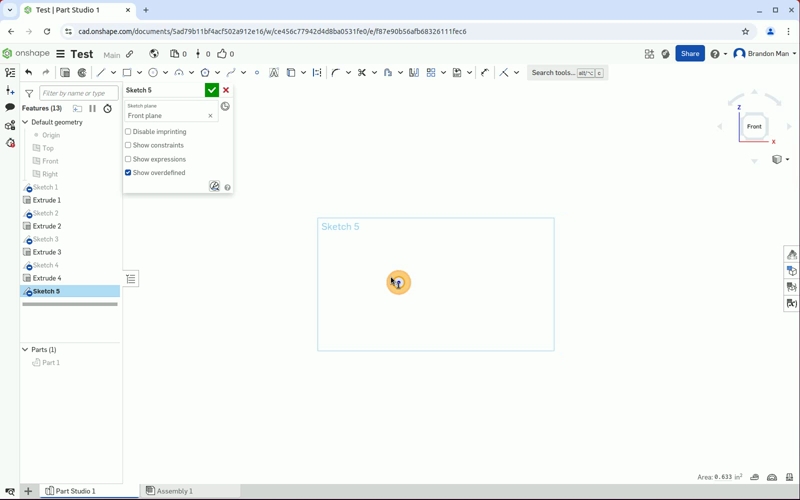
scroll(-6)
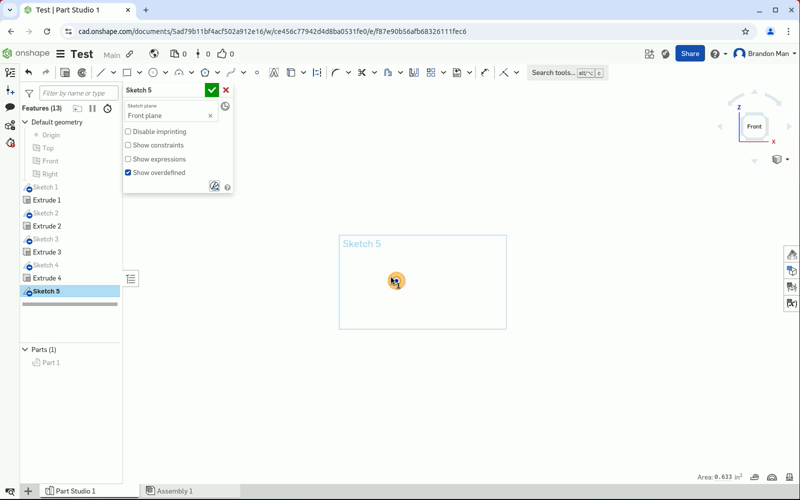
scroll(-6)
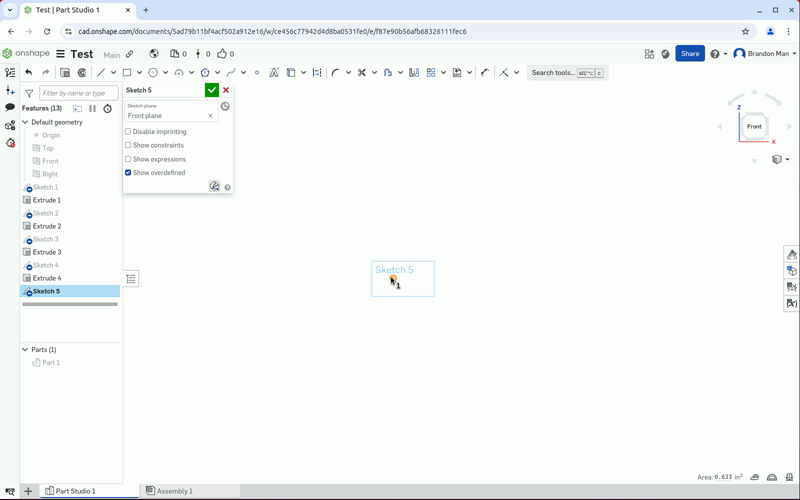
mouse_move(73, 352)
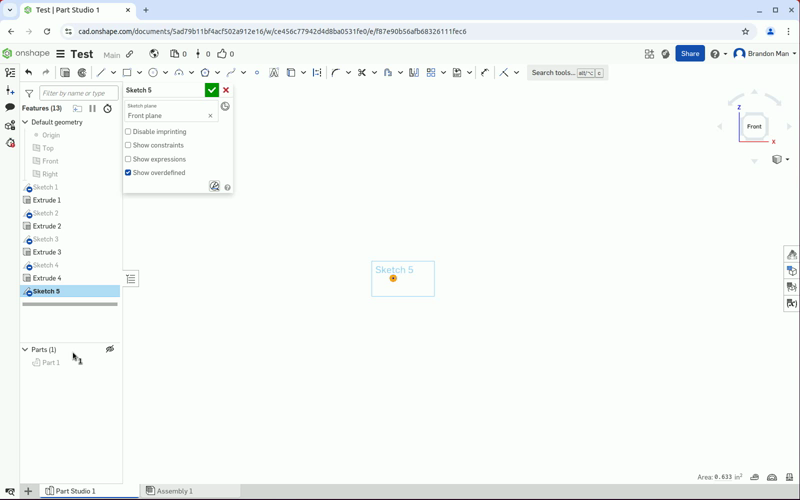
key(shift+y)
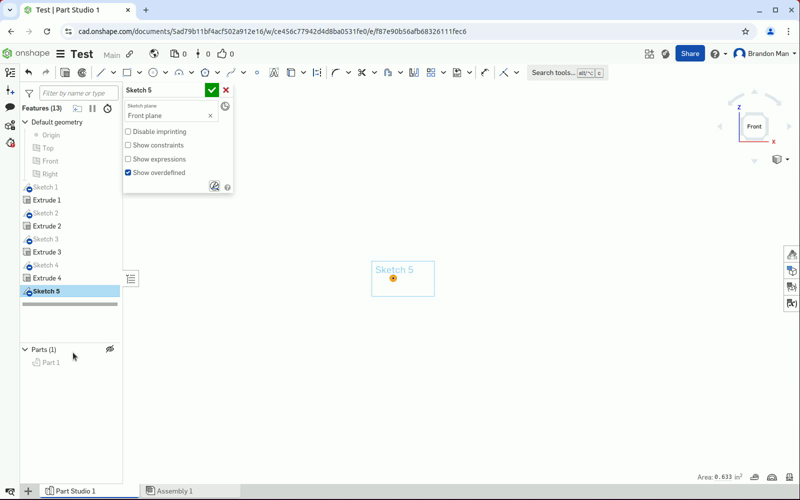
key(shift+e)
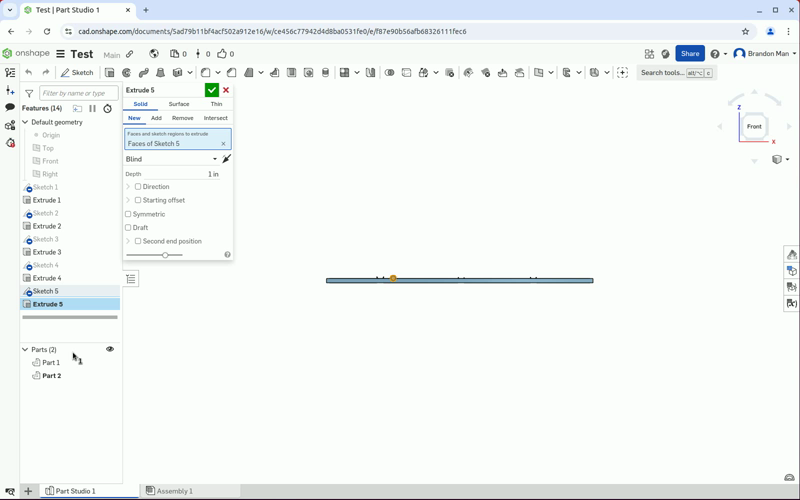
mouse_move(143, 106)
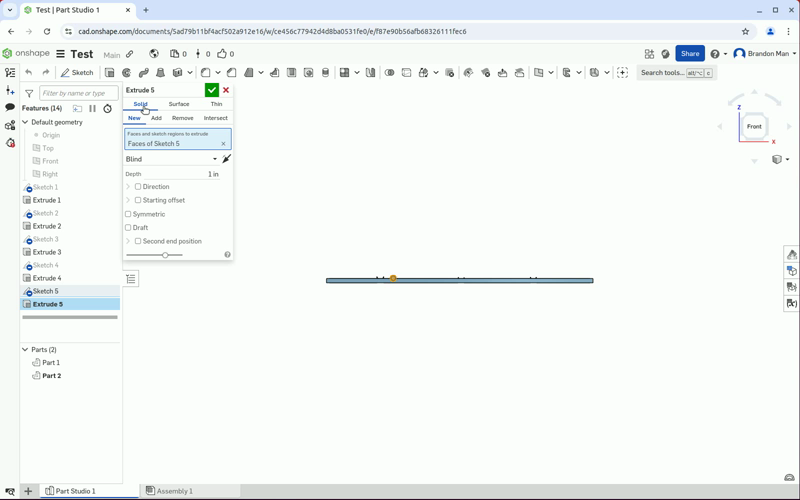
click(143, 106)
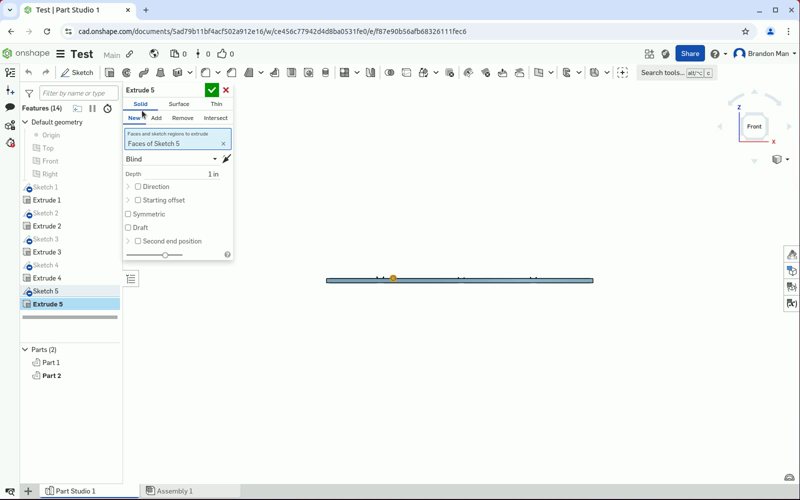
mouse_move(137, 120)
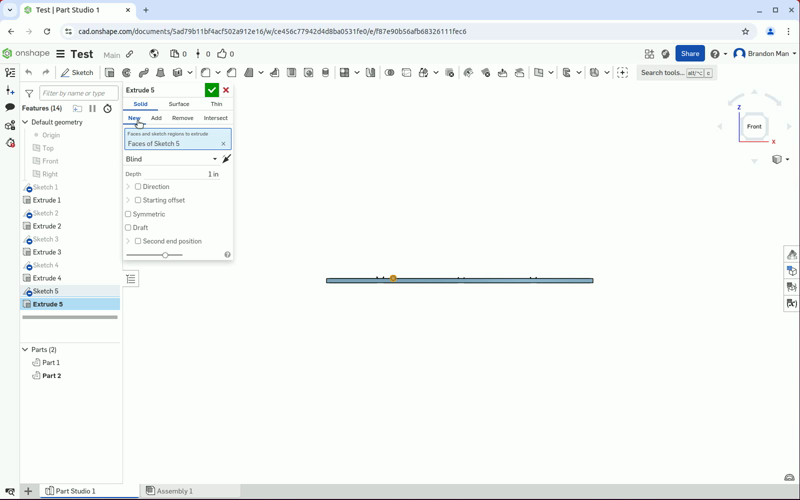
click(137, 120)
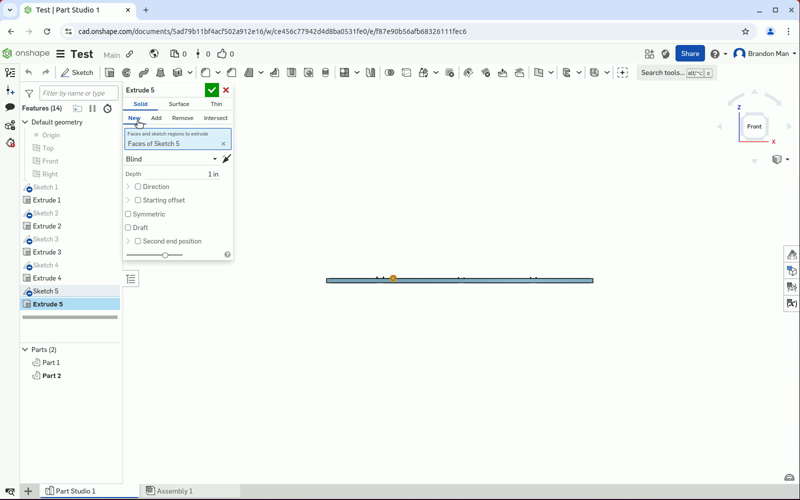
key(tab, 4)
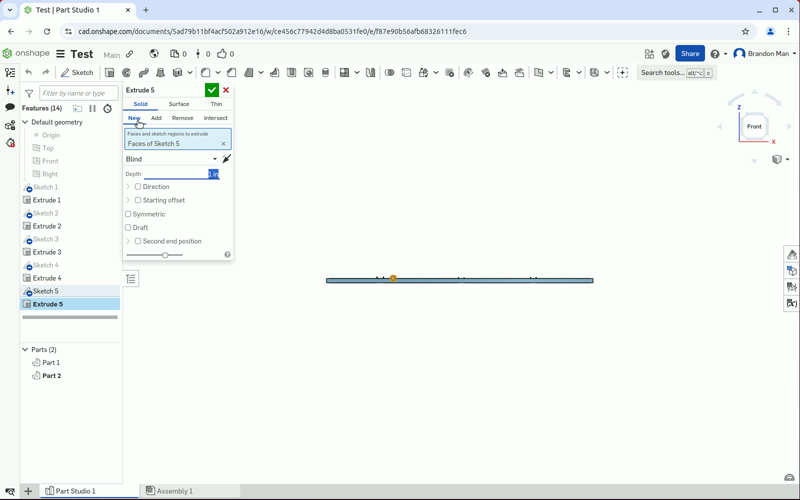
text(1.685)
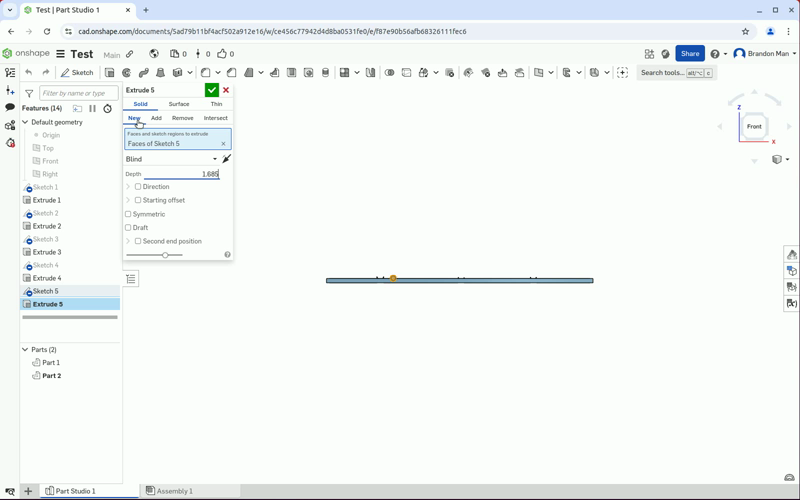
key(tab, 3)
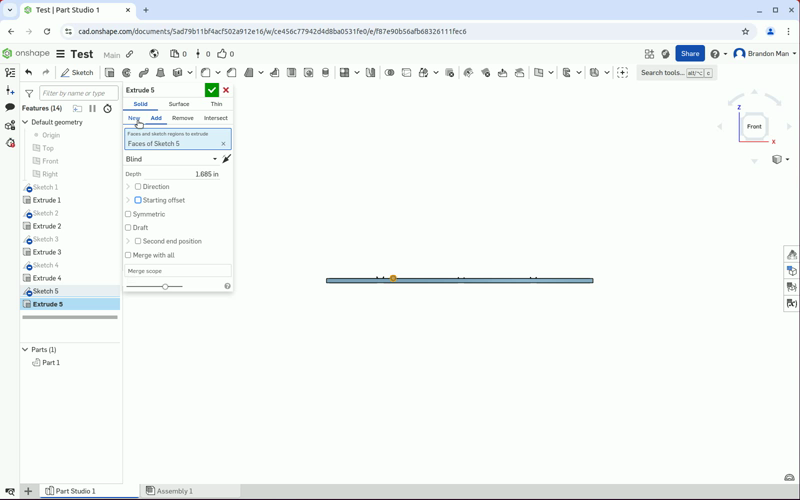
key(tab, 2)
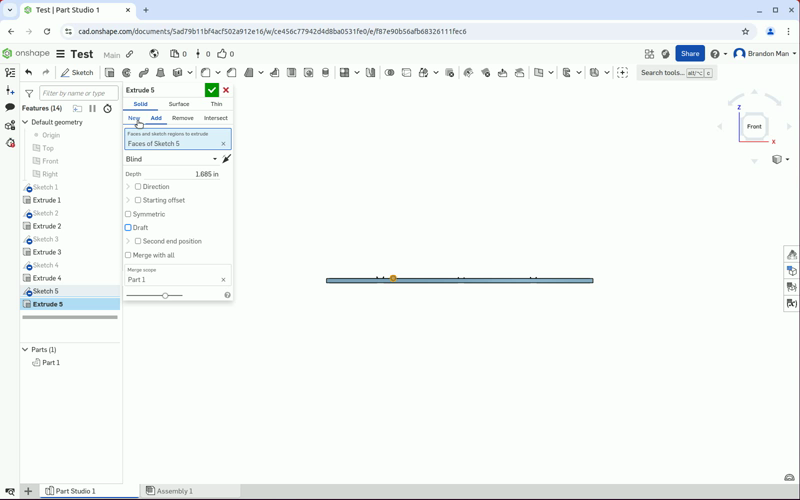
key(space)
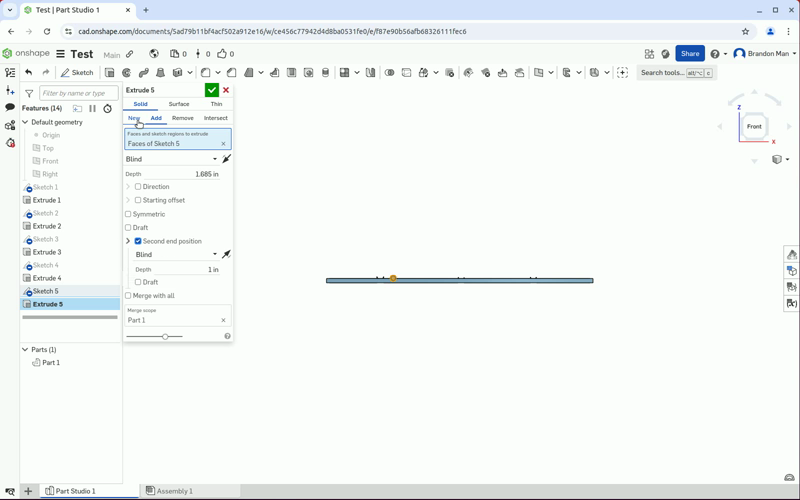
key(tab, 3)
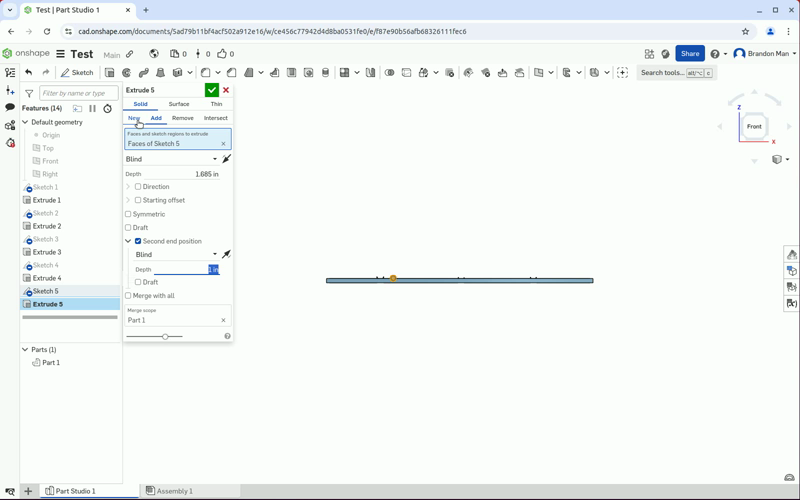
text(16.128)
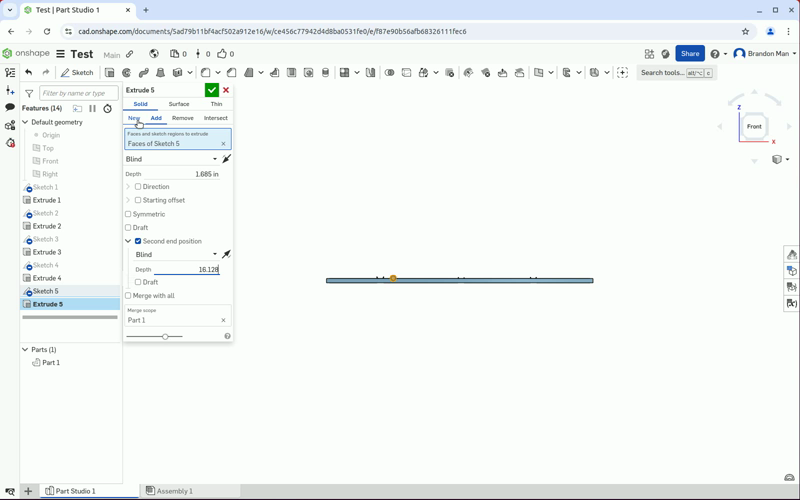
key(enter)
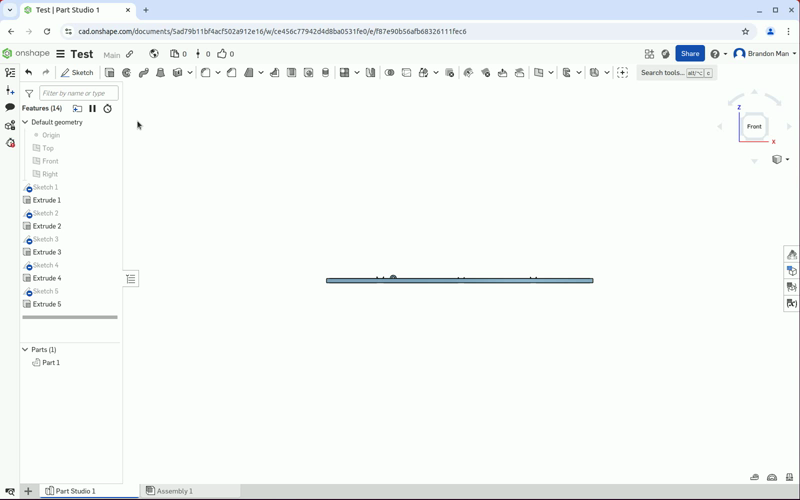
key(shift+h)
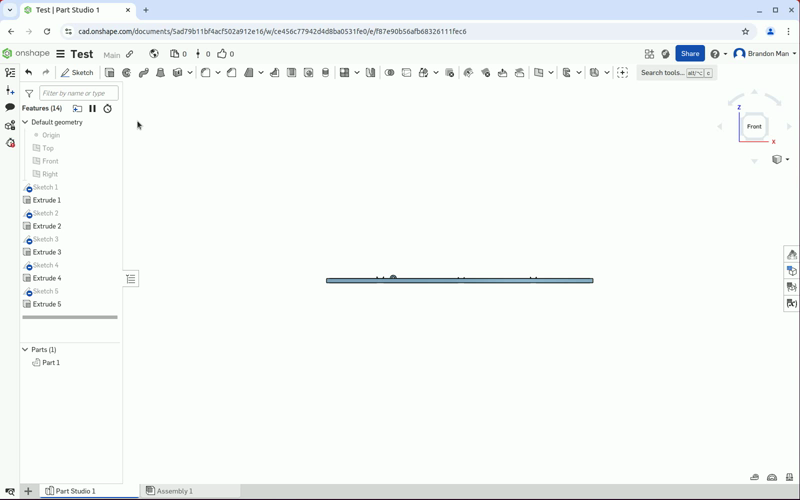
key(shift+h)
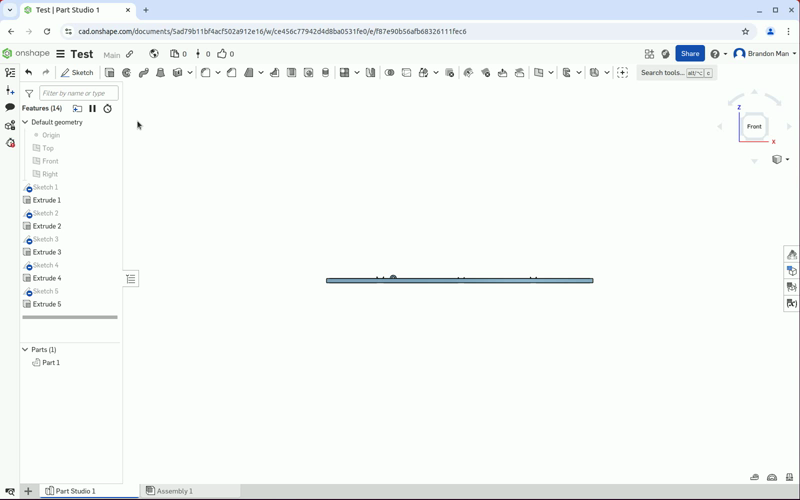
mouse_move(73, 189)
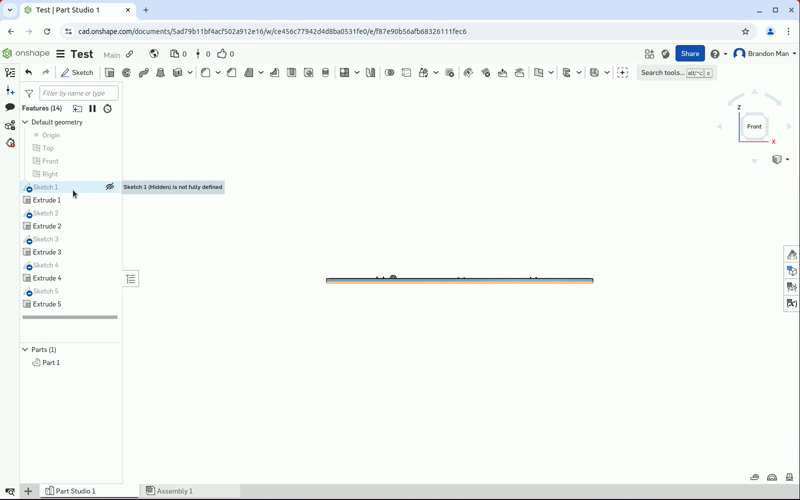
click(73, 189)
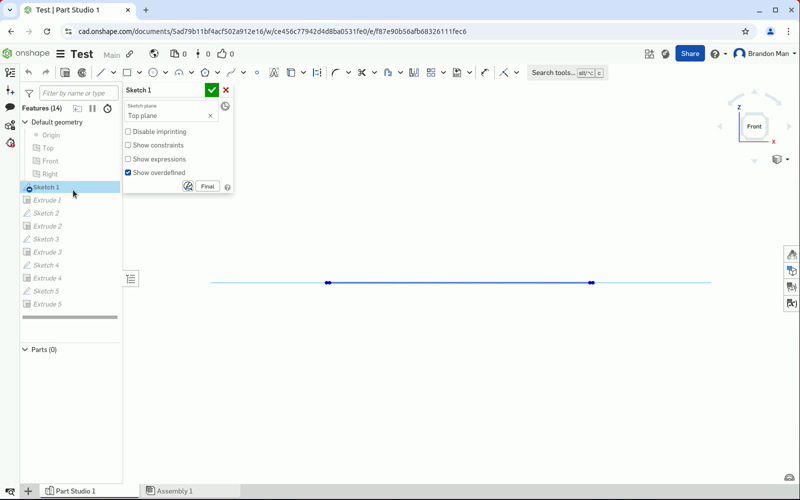
mouse_move(229, 92)
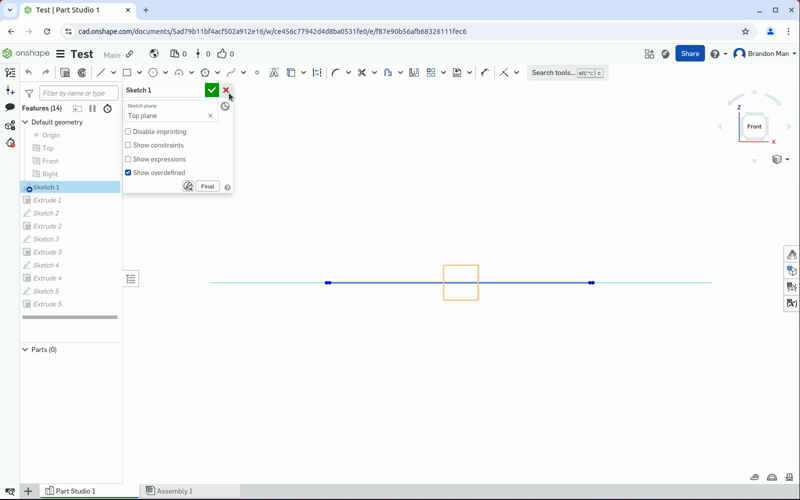
click(229, 92)
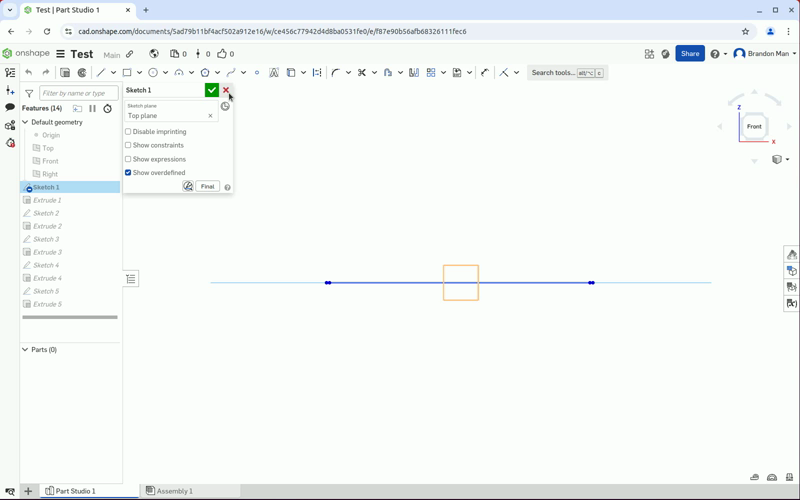
key(shift+s)
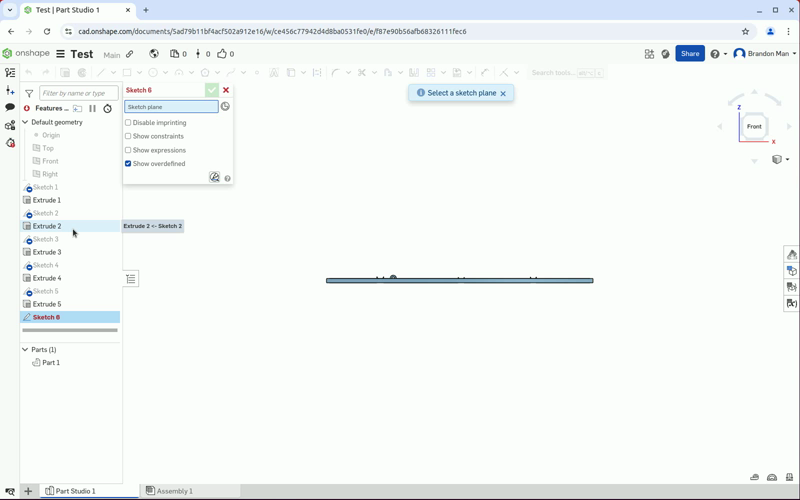
scroll(3)
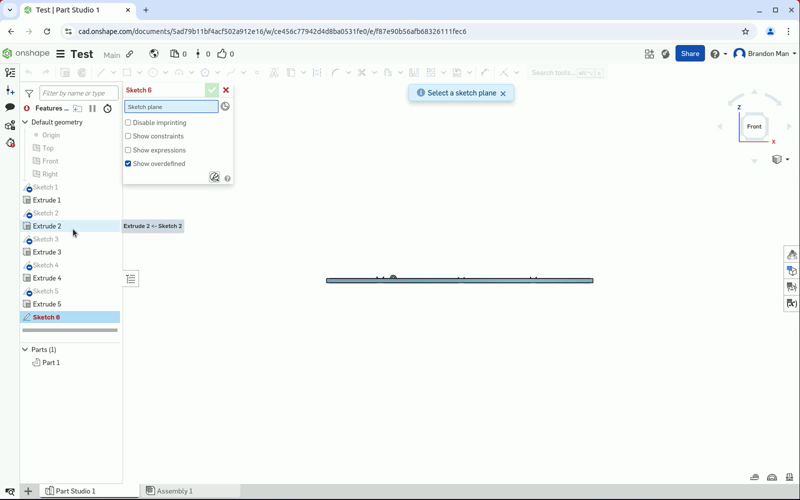
mouse_move(73, 163)
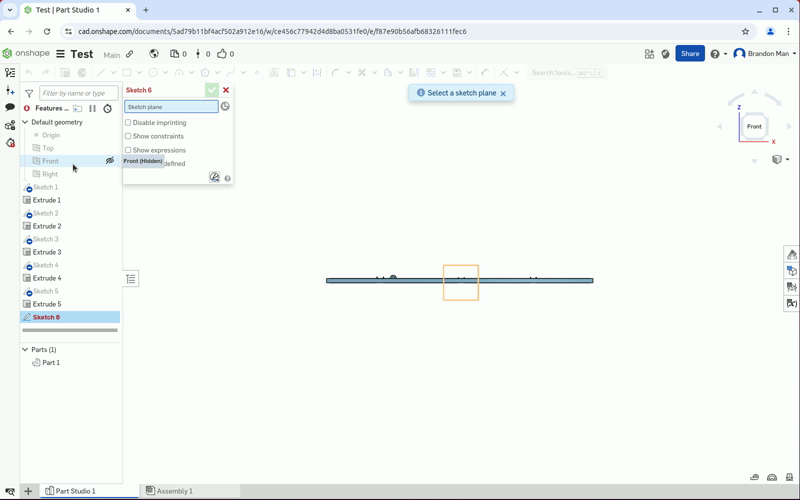
click(73, 163)
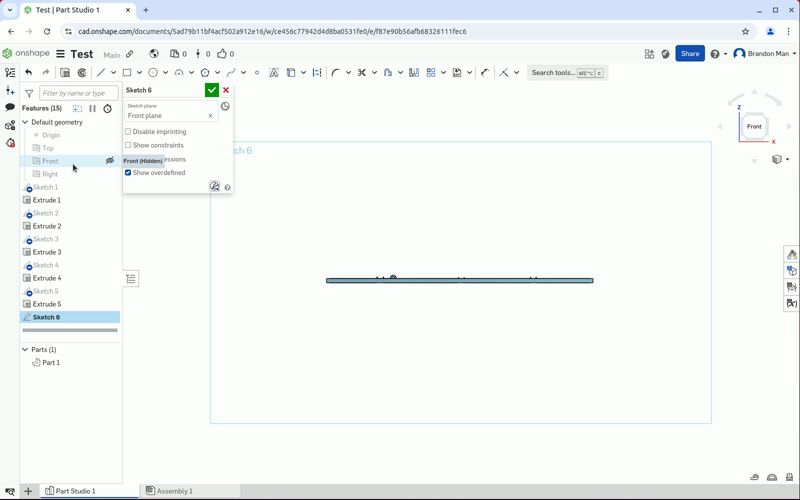
mouse_move(73, 352)
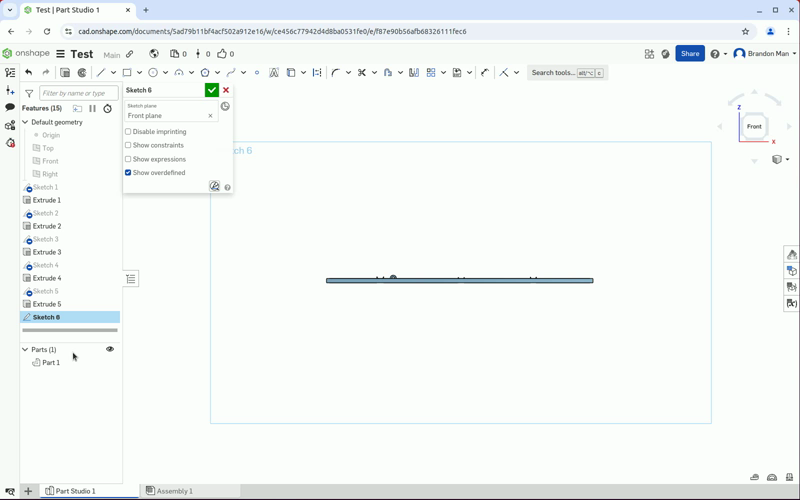
key(y)
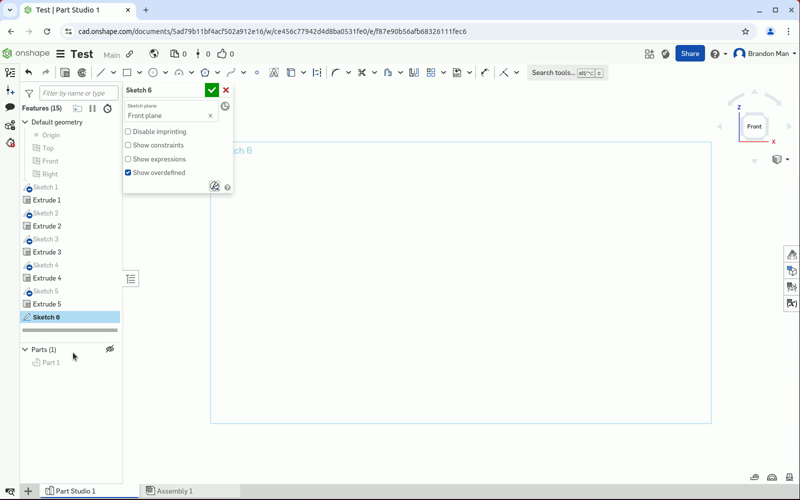
key(c)
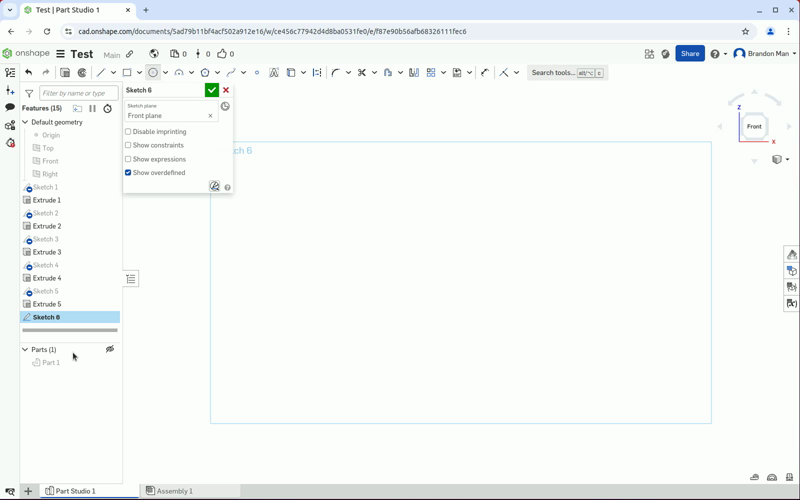
key_down(shift)
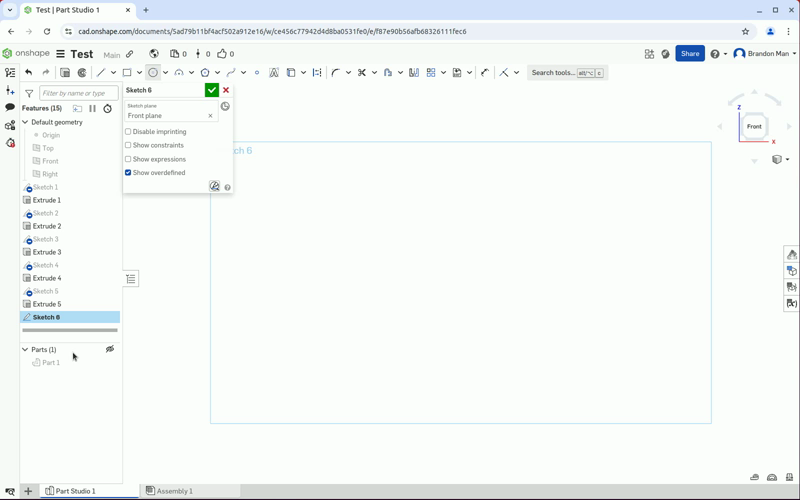
mouse_move(529, 278)
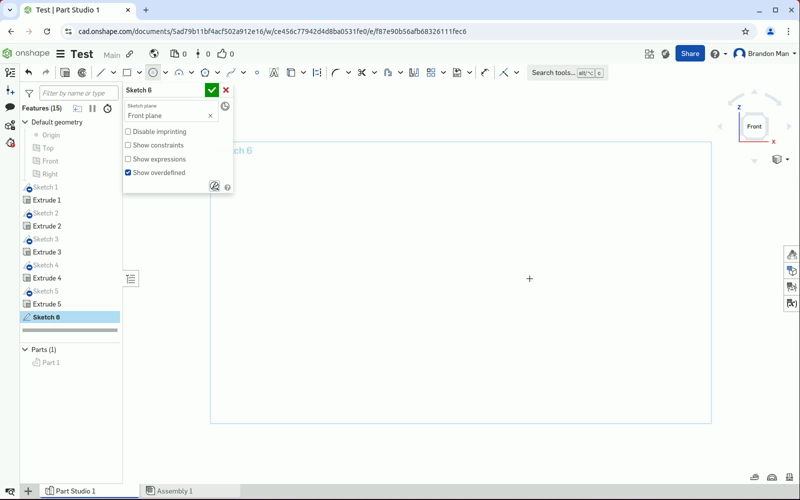
click(529, 278)
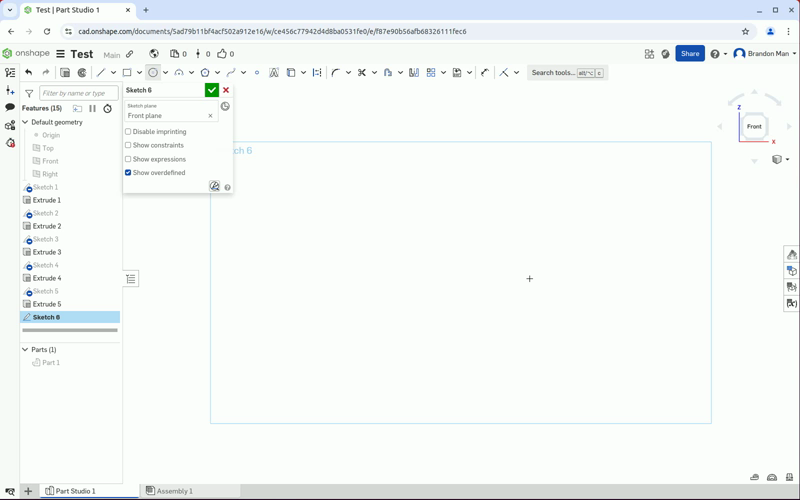
key_up(shift)
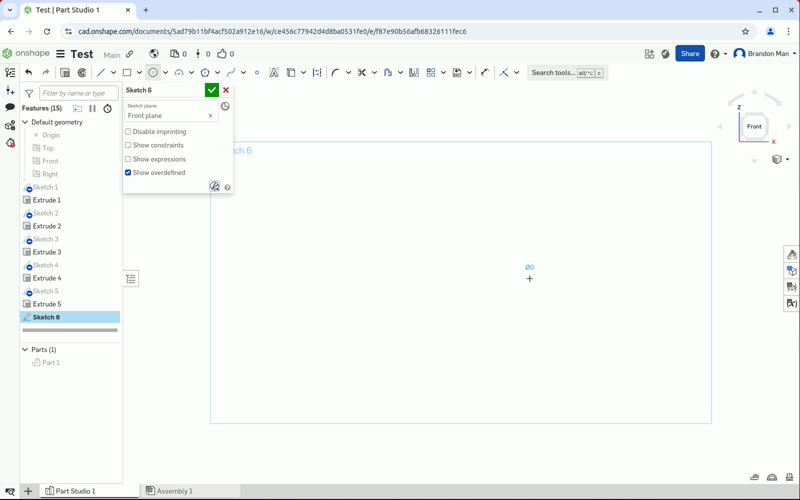
mouse_move(532, 278)
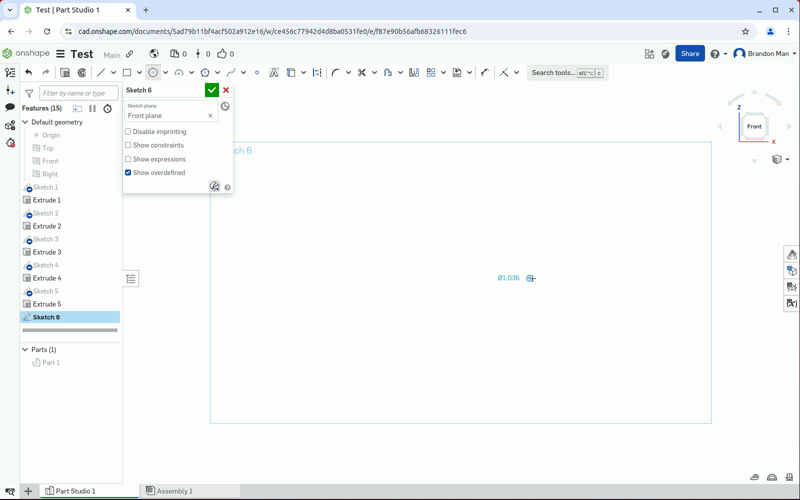
click(532, 278)
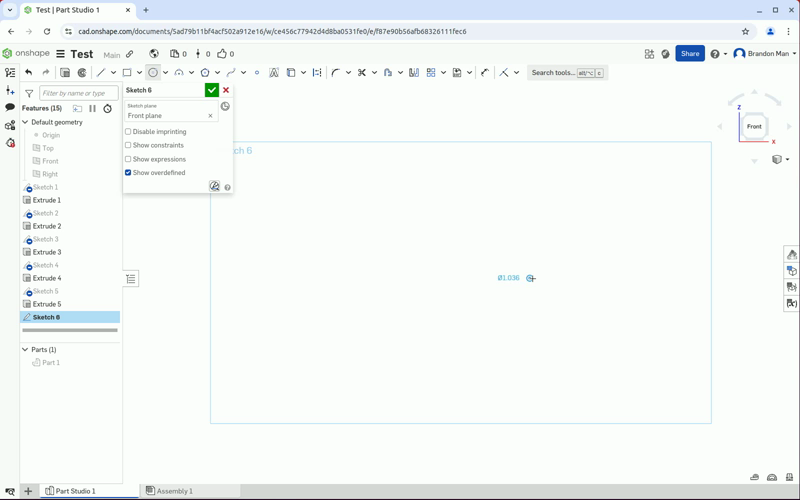
key(esc)
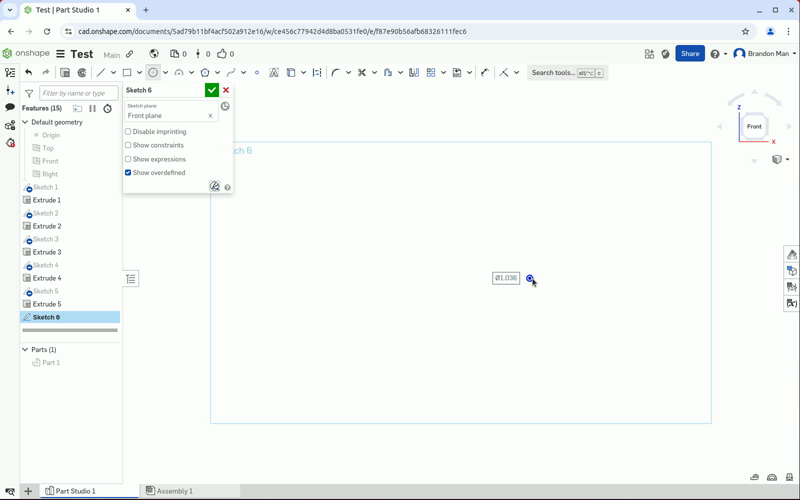
key(c)
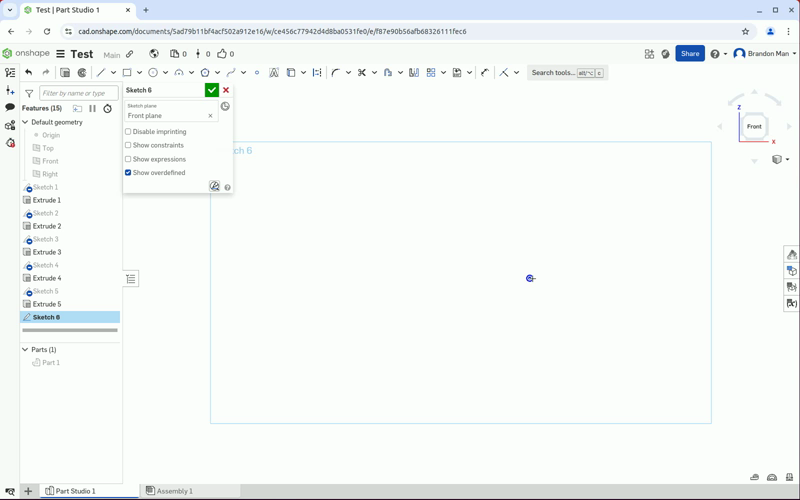
key_down(shift)
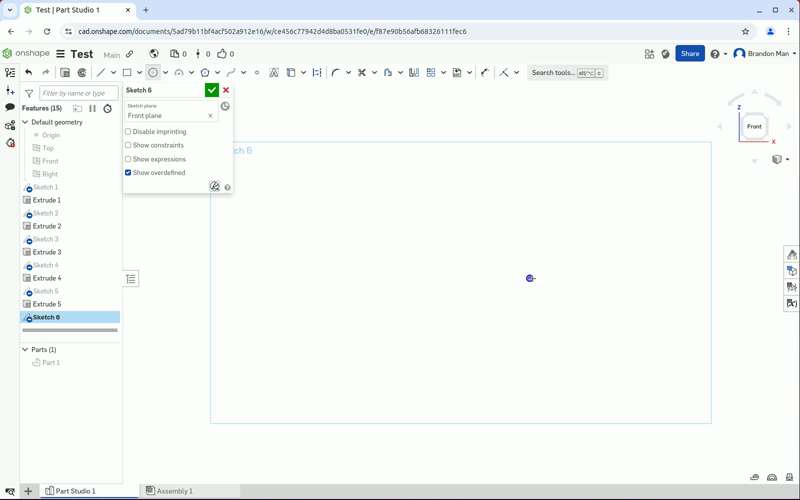
mouse_move(529, 278)
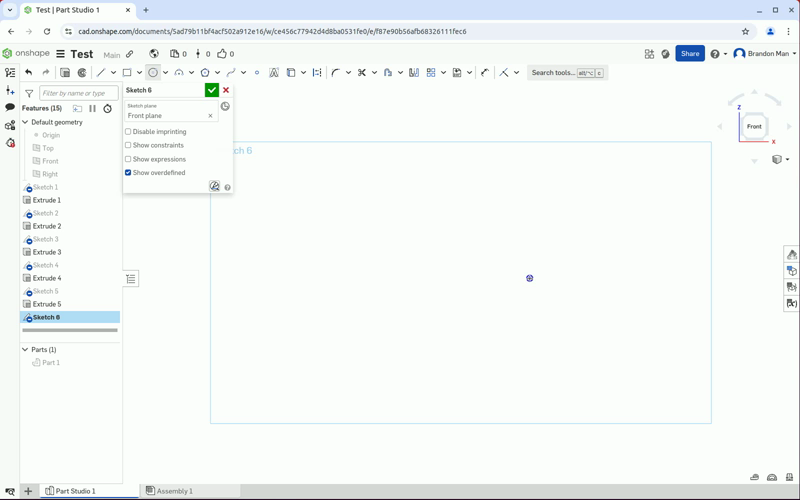
scroll(6)
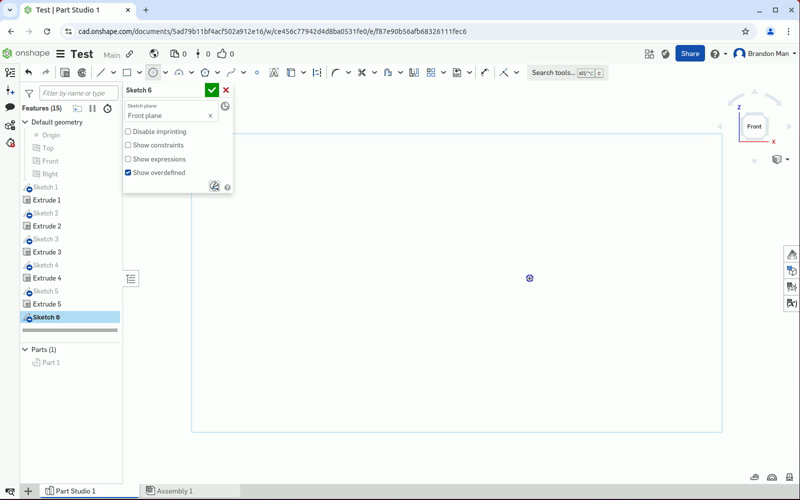
scroll(6)
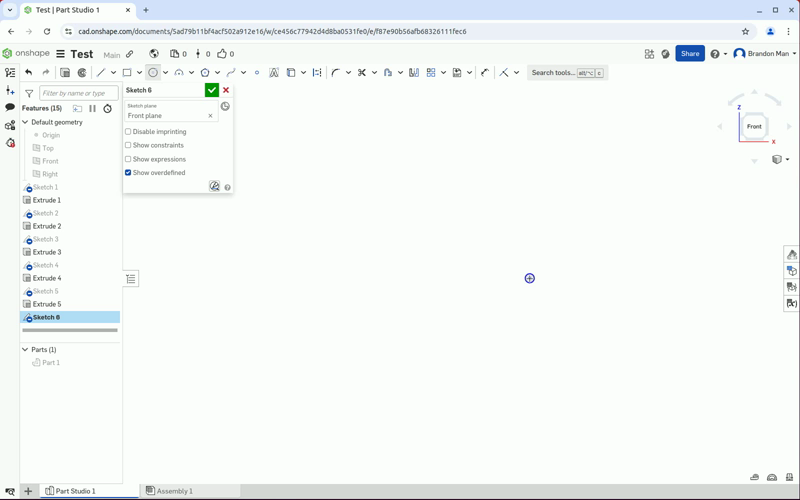
scroll(6)
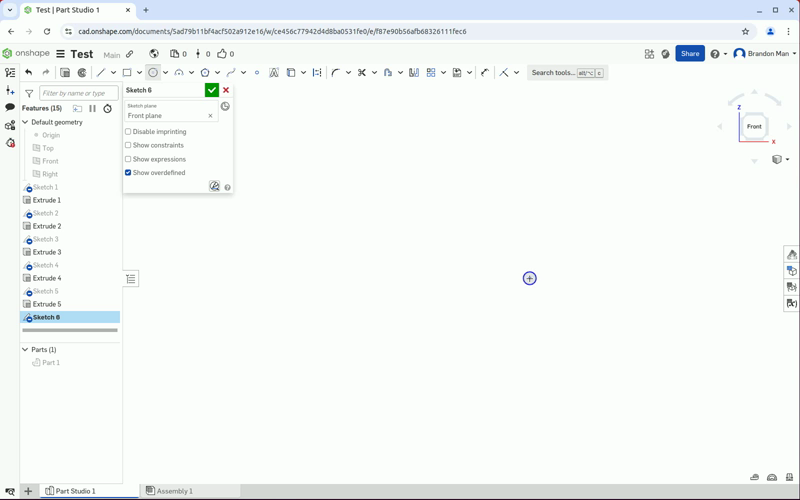
scroll(6)
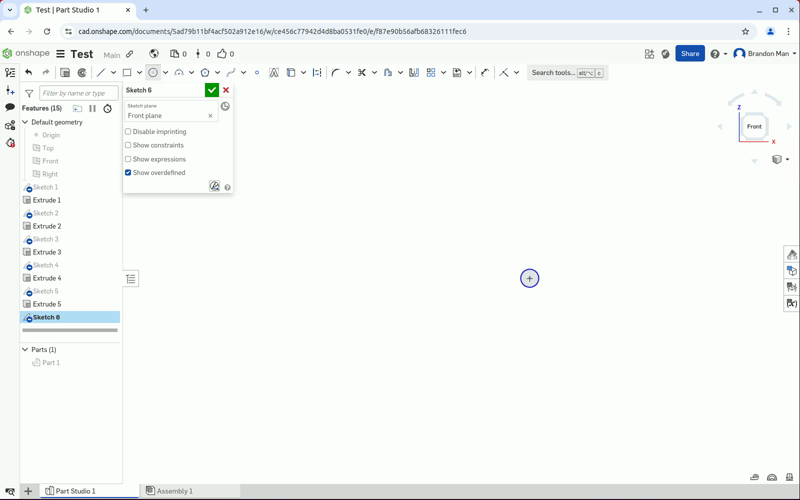
scroll(6)
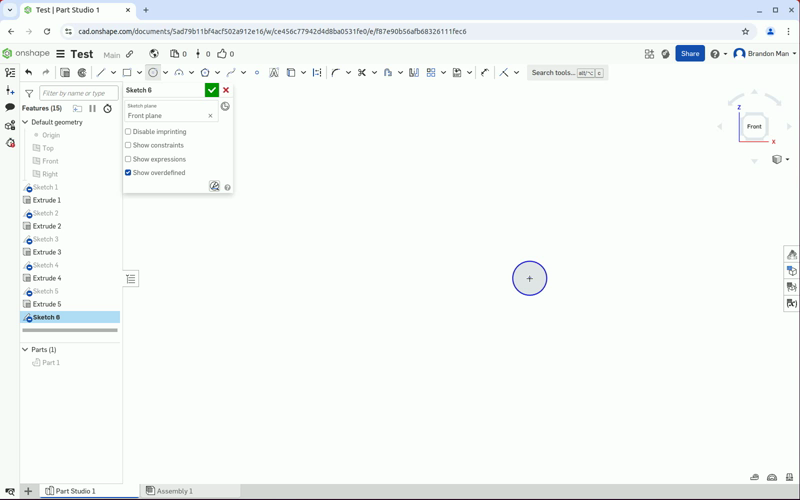
scroll(6)
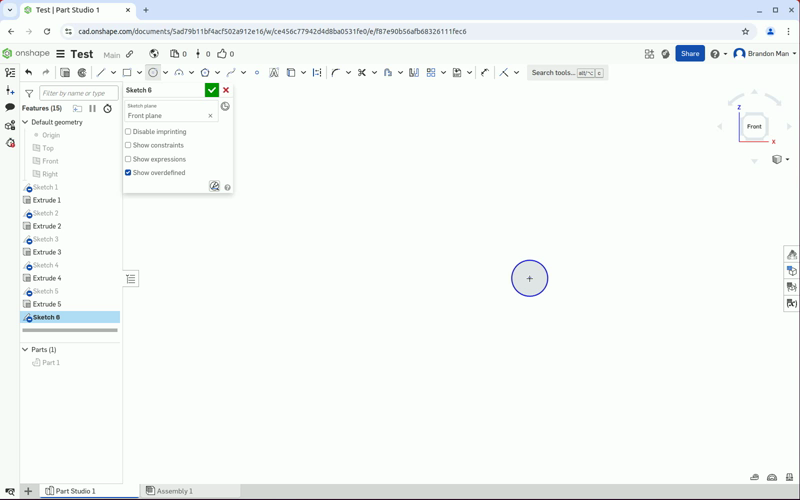
scroll(6)
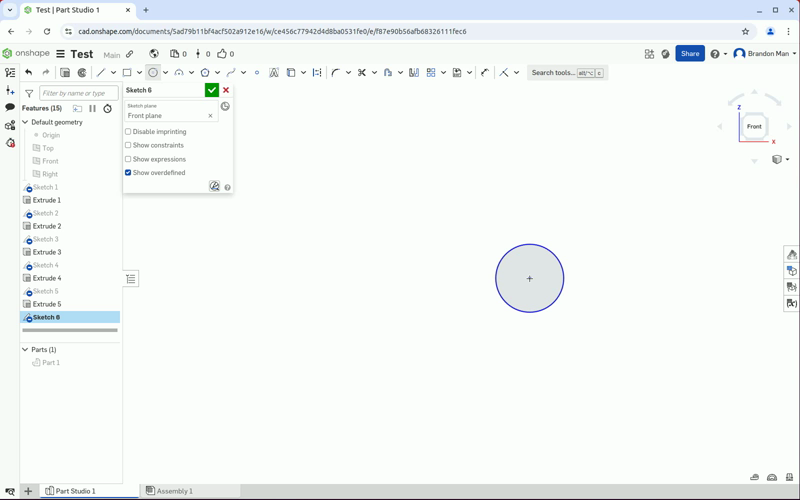
click(529, 278)
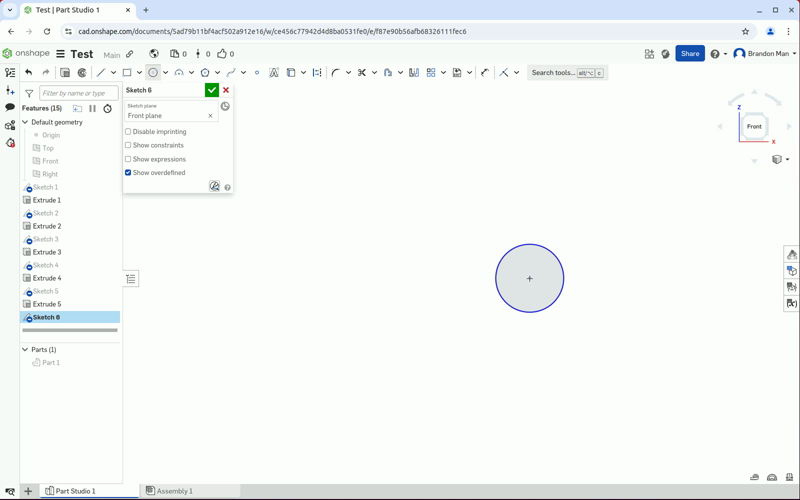
scroll(-6)
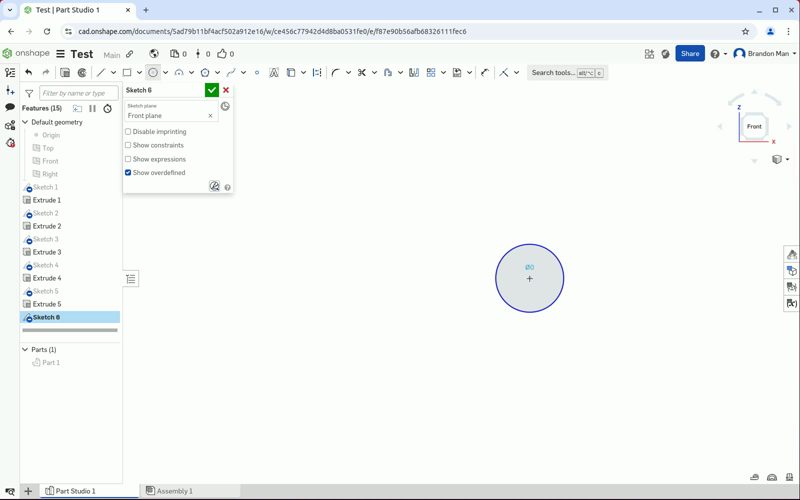
scroll(-6)
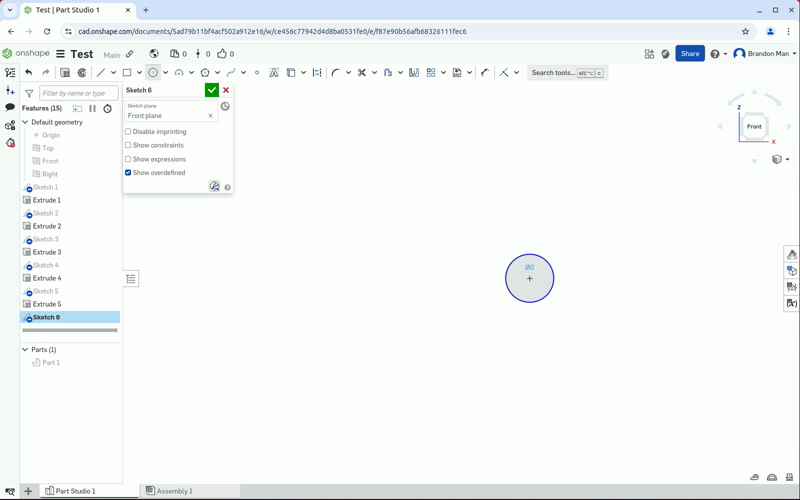
scroll(-6)
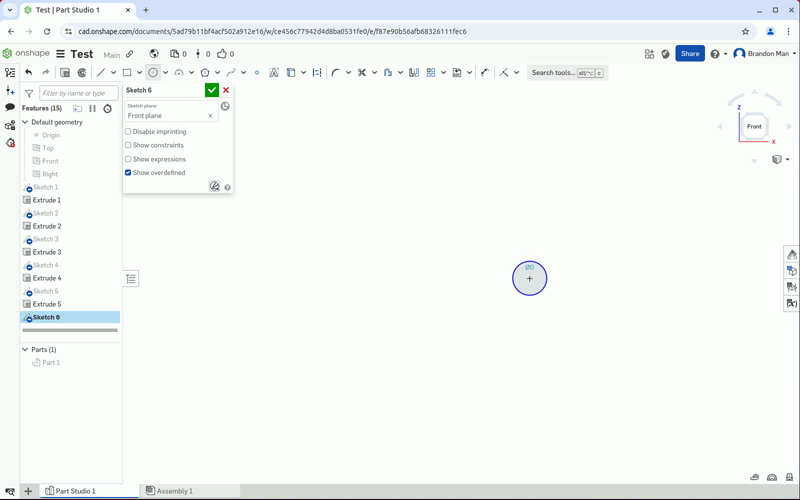
scroll(-6)
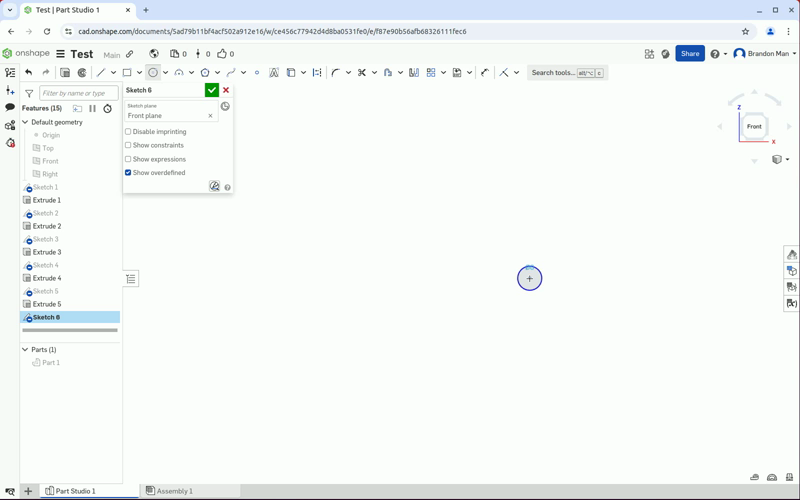
scroll(-6)
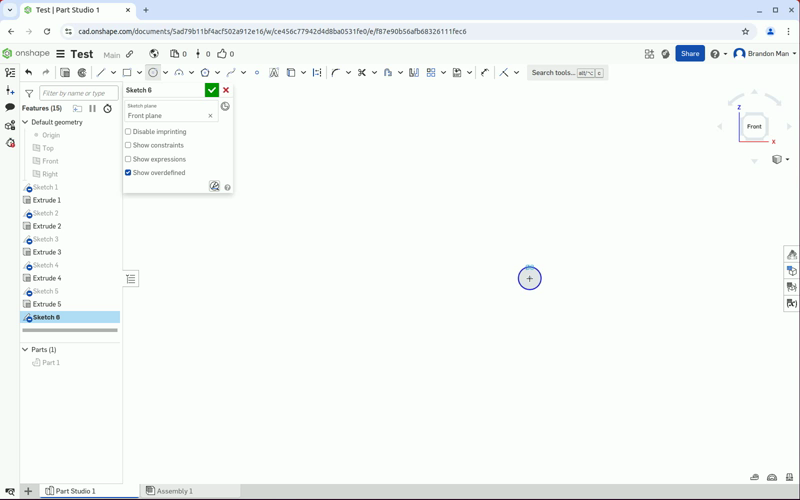
scroll(-6)
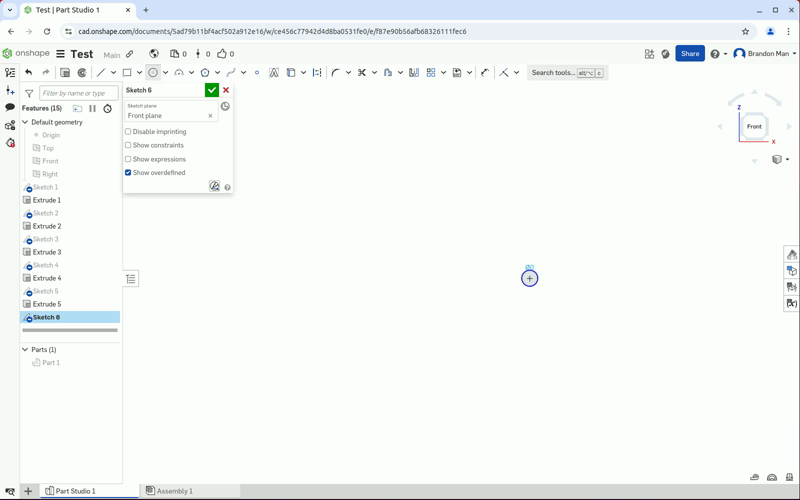
scroll(-6)
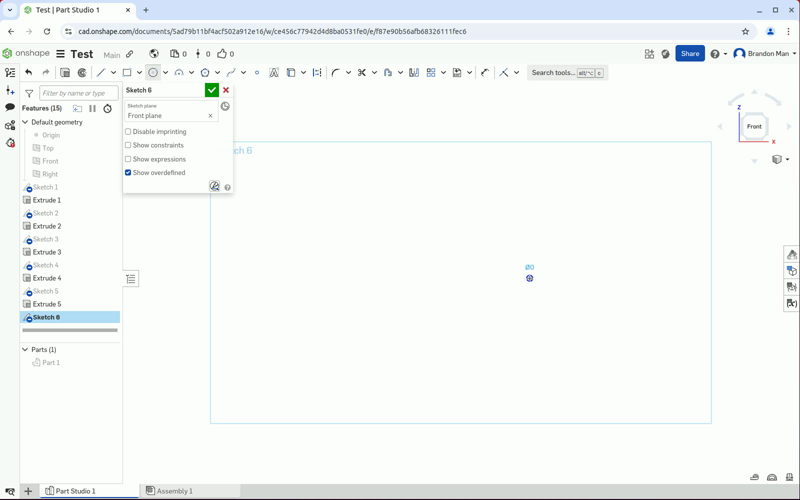
key_up(shift)
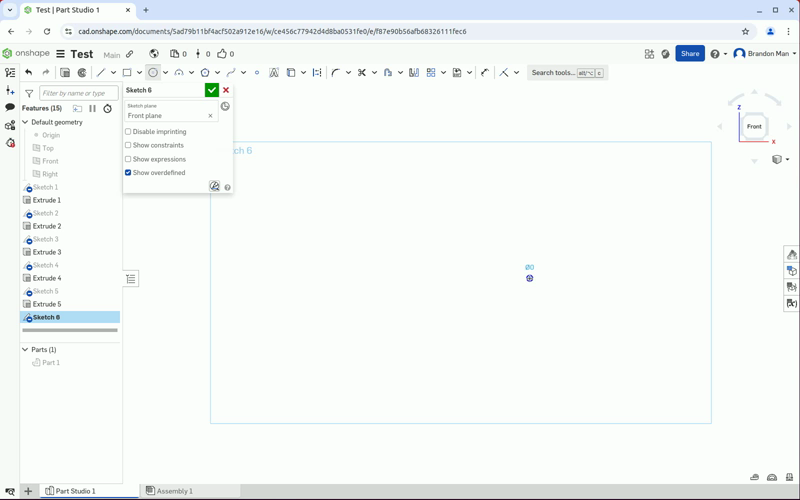
mouse_move(531, 278)
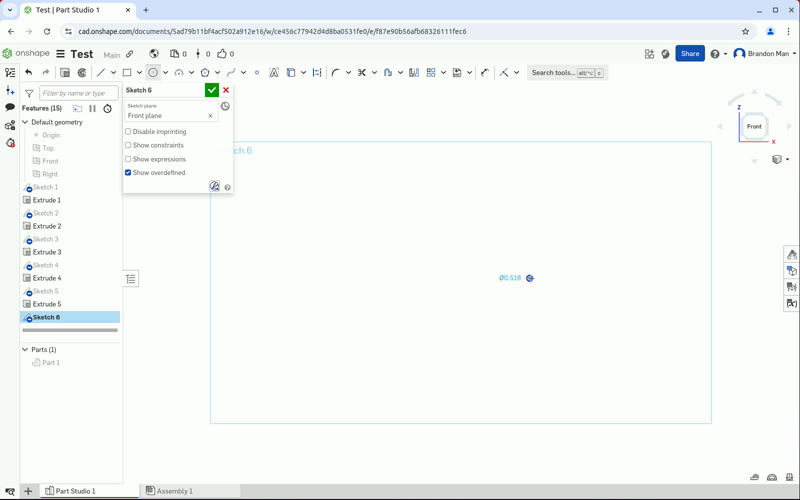
scroll(6)
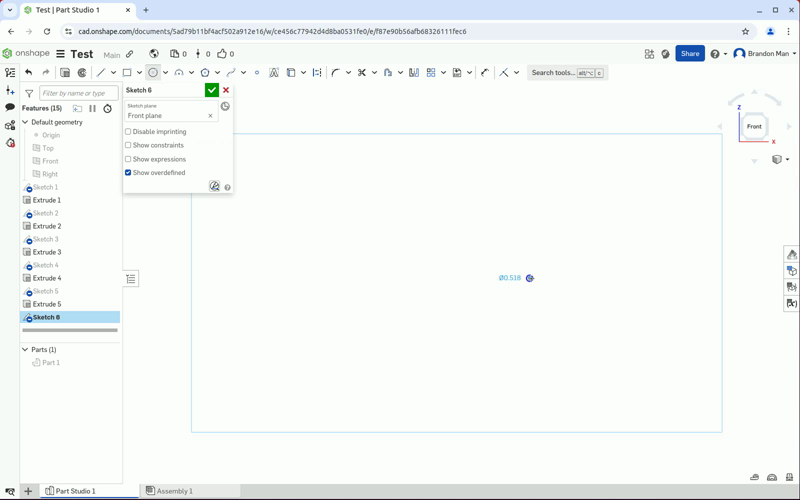
scroll(6)
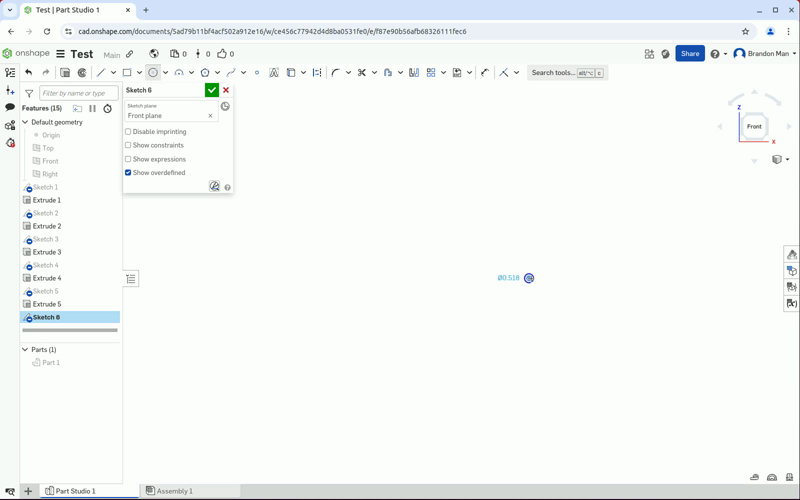
scroll(6)
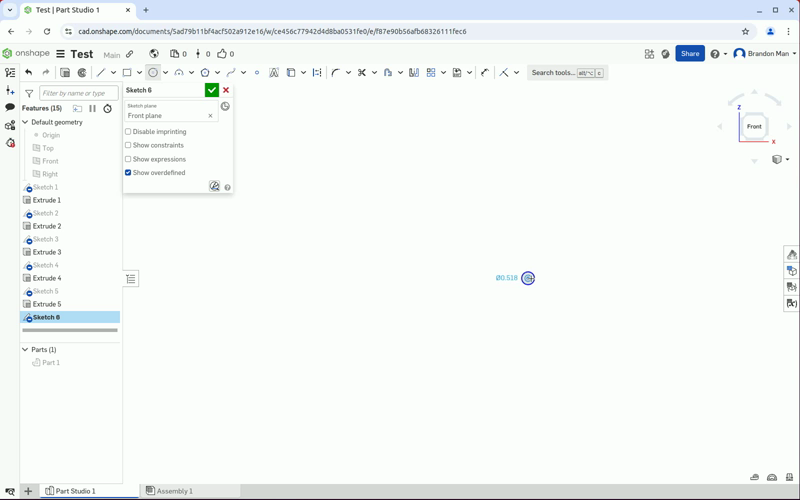
scroll(6)
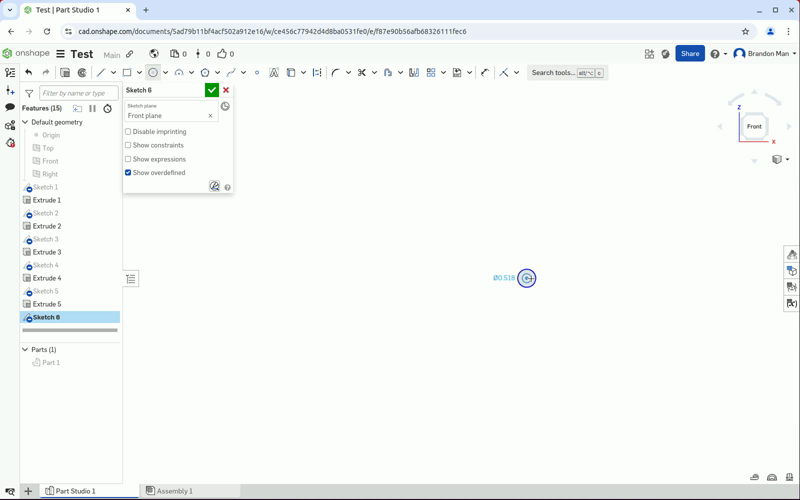
scroll(6)
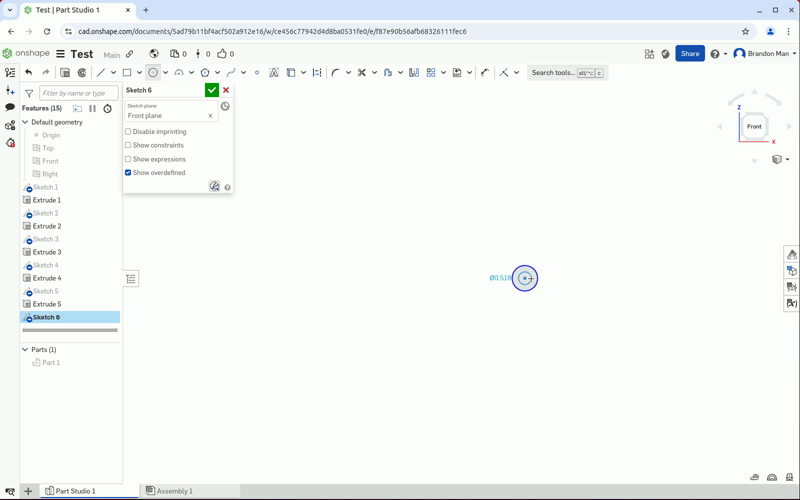
scroll(6)
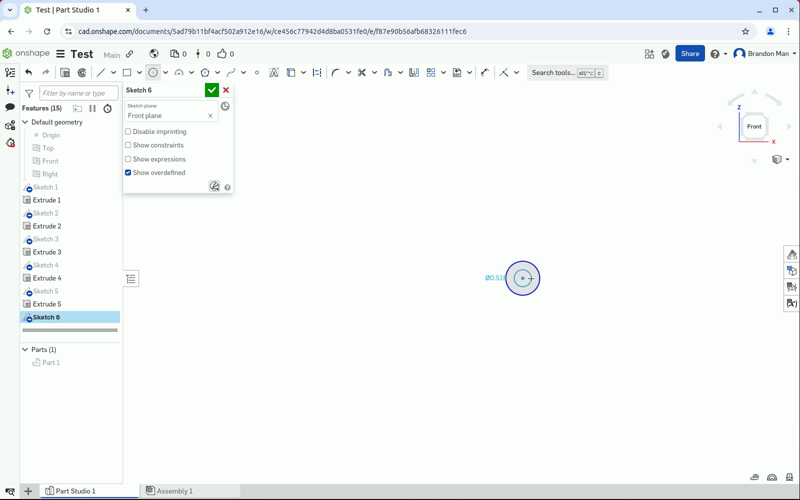
scroll(6)
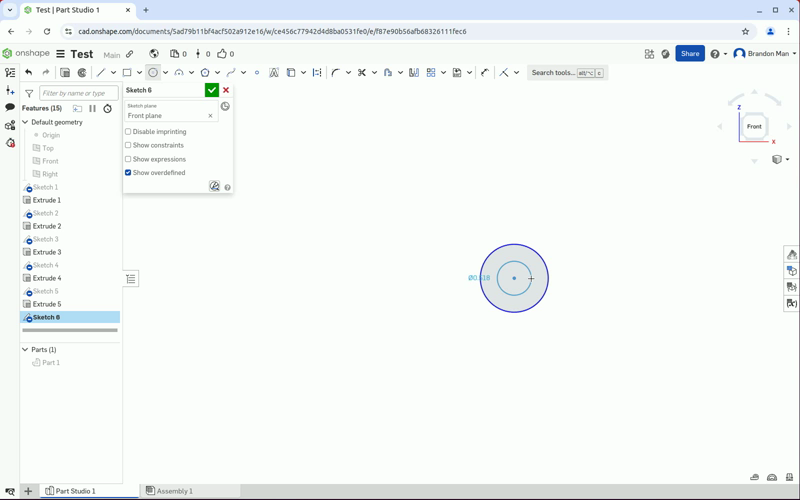
click(531, 278)
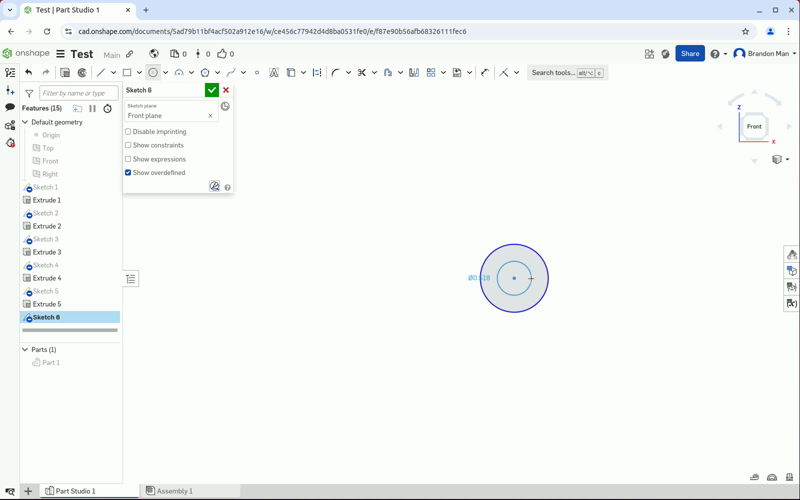
scroll(-6)
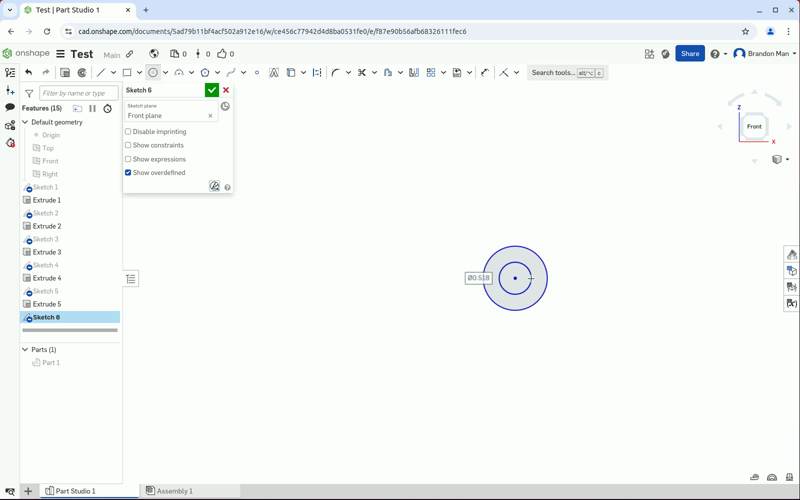
scroll(-6)
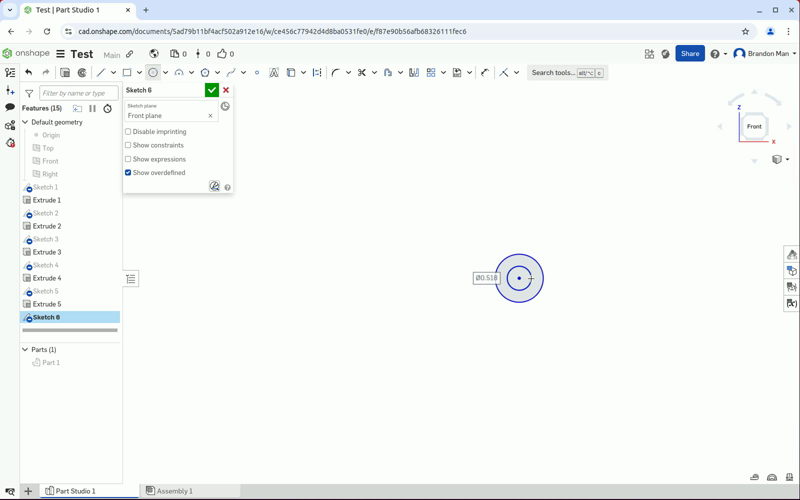
scroll(-6)
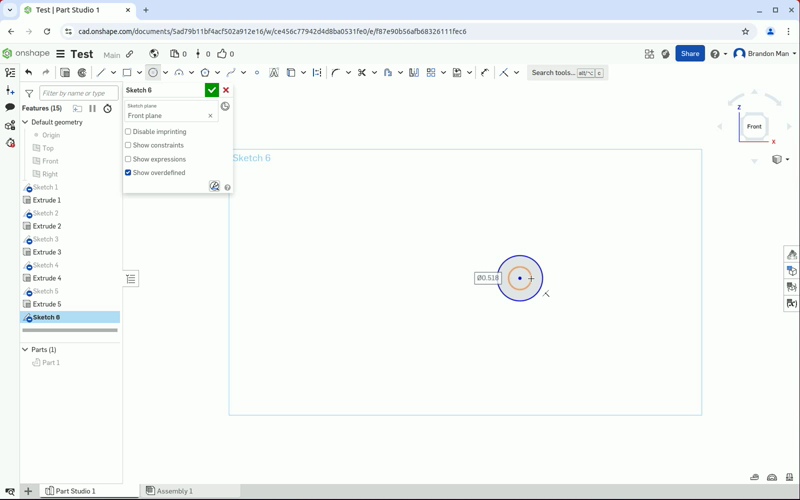
scroll(-6)
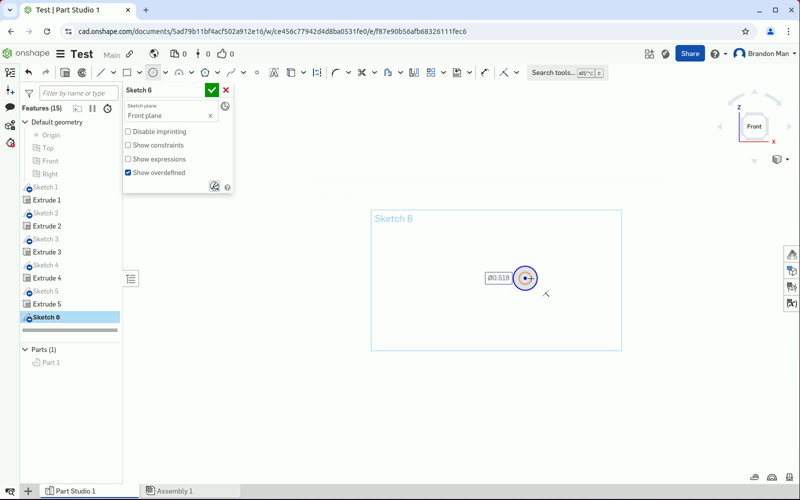
scroll(-6)
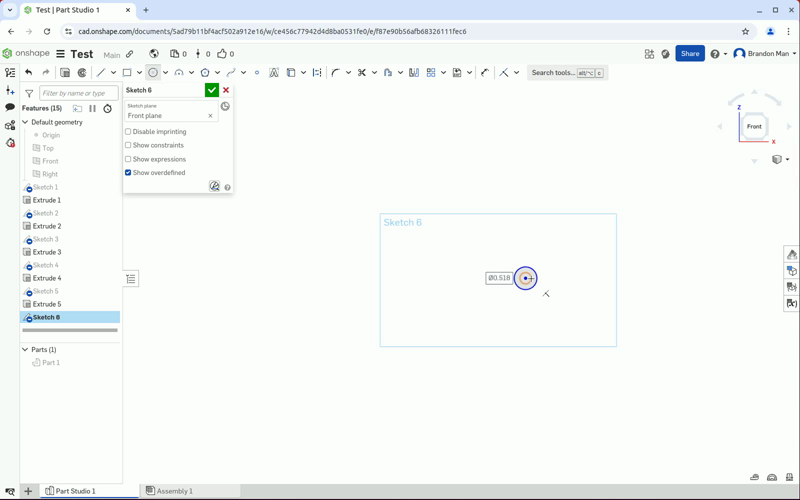
scroll(-6)
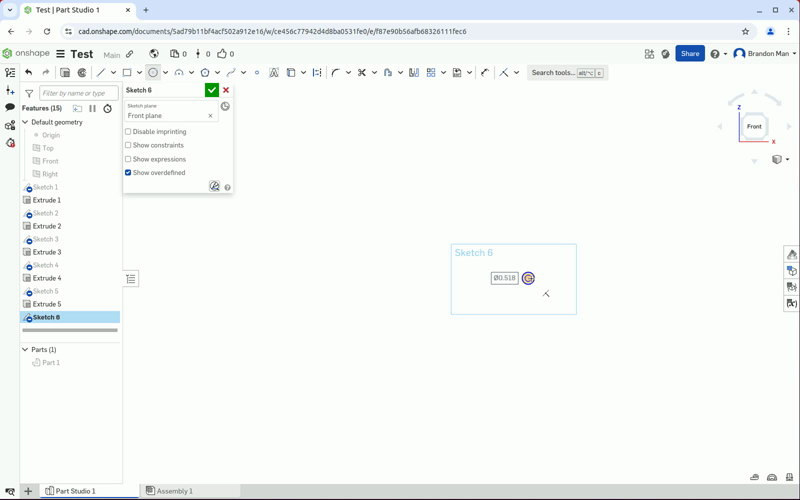
scroll(-6)
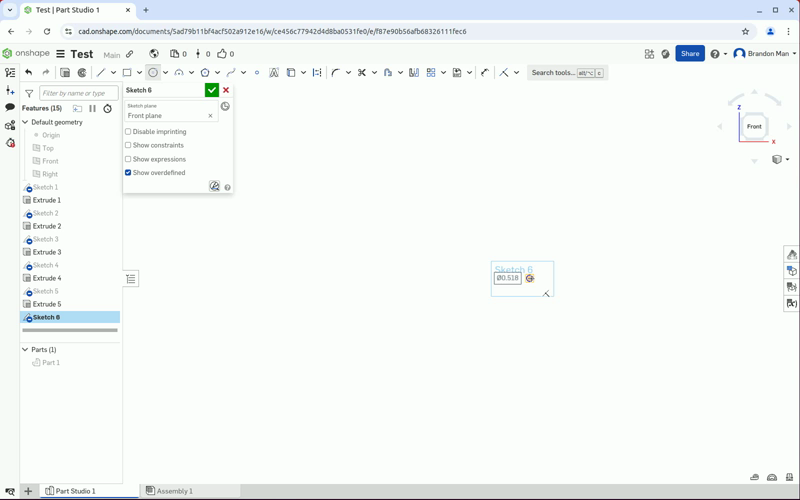
key(esc)
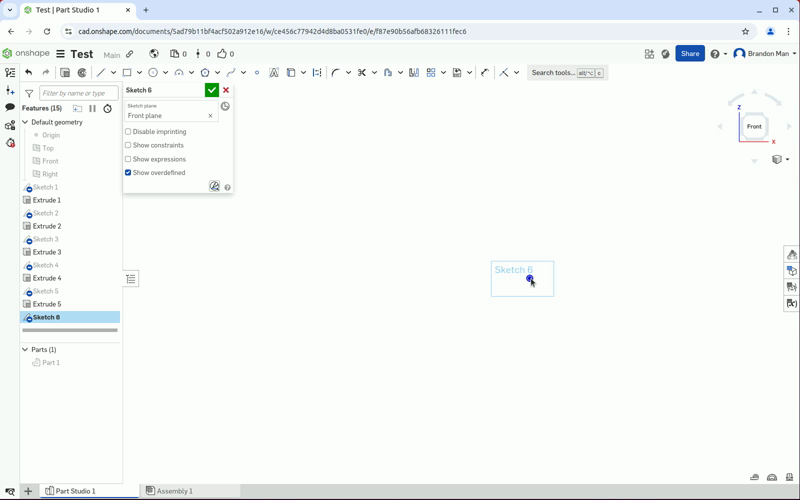
mouse_move(527, 278)
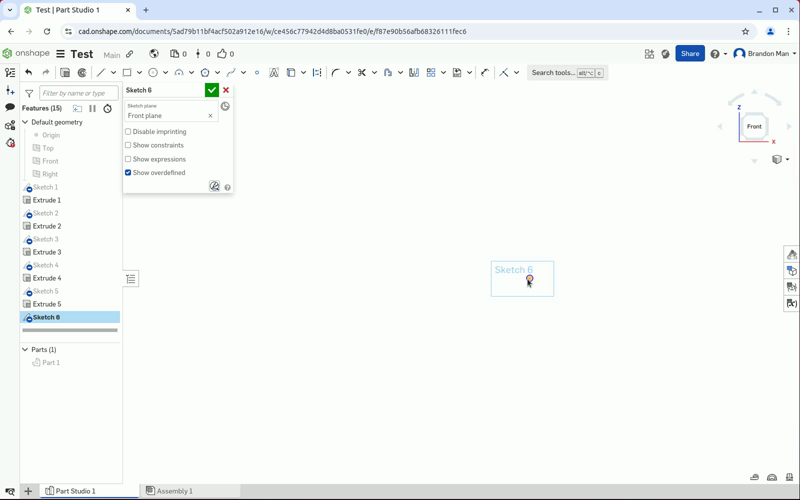
scroll(6)
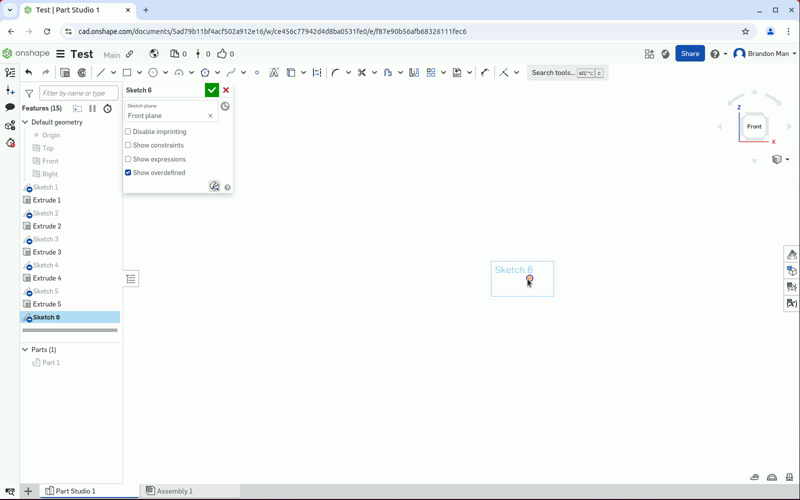
scroll(6)
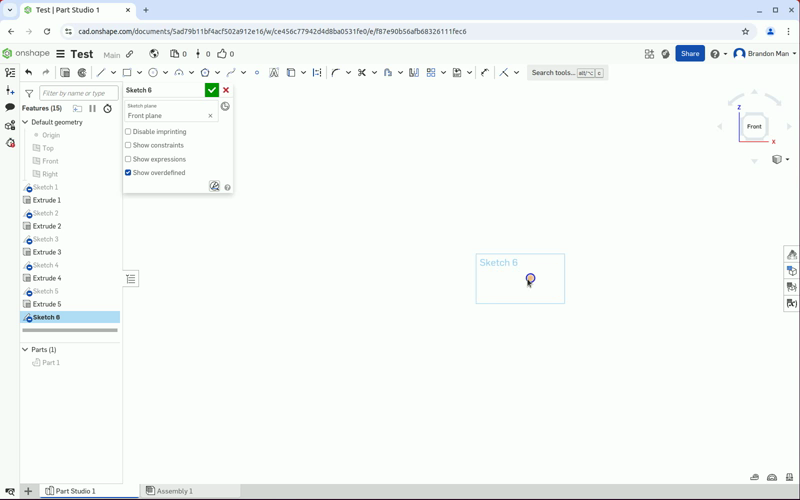
scroll(6)
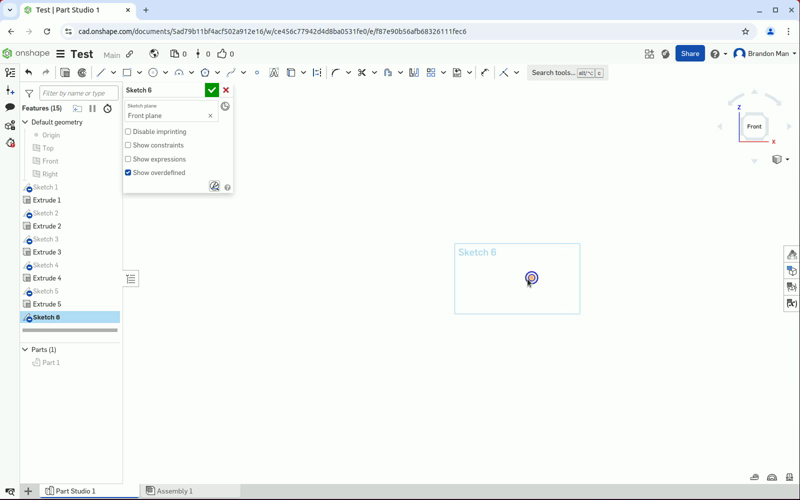
scroll(6)
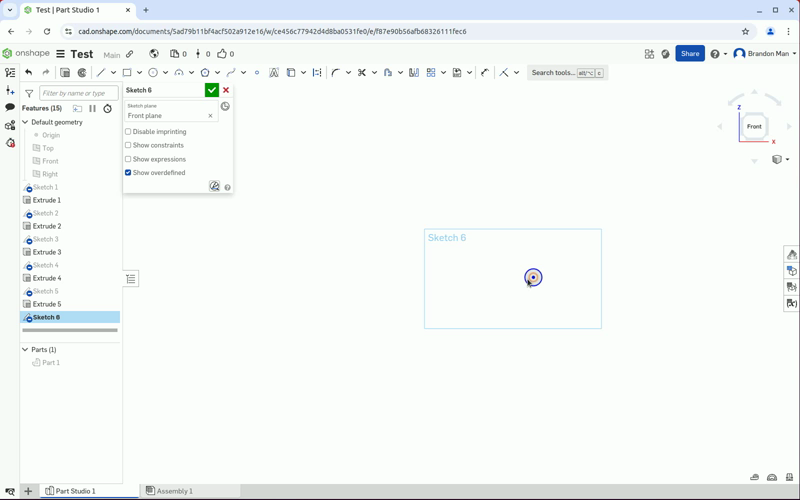
scroll(6)
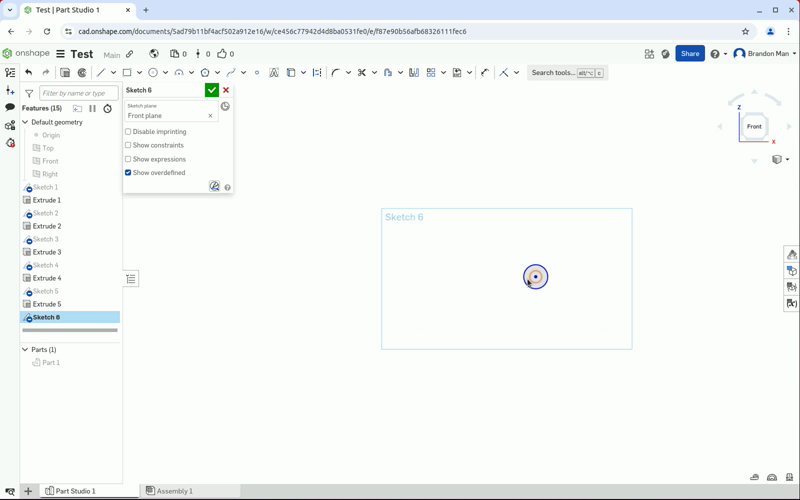
scroll(6)
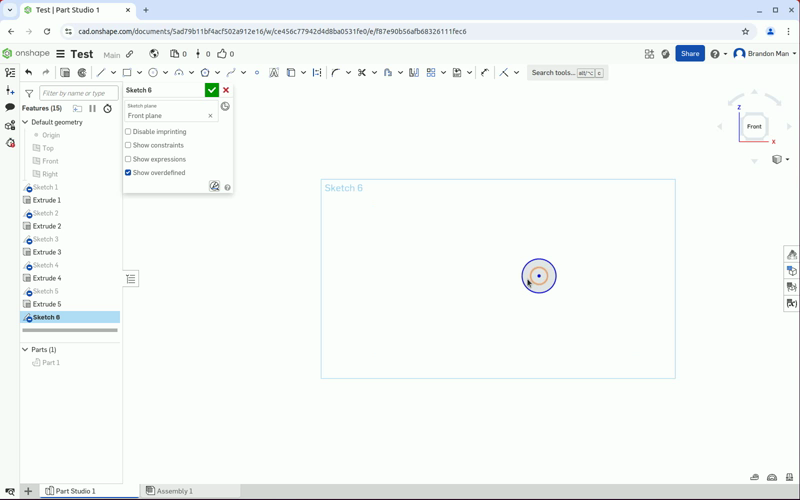
scroll(6)
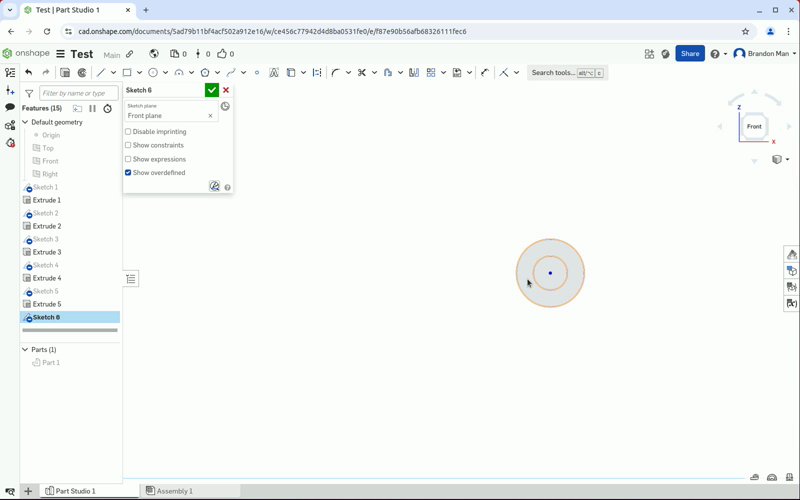
click(527, 278)
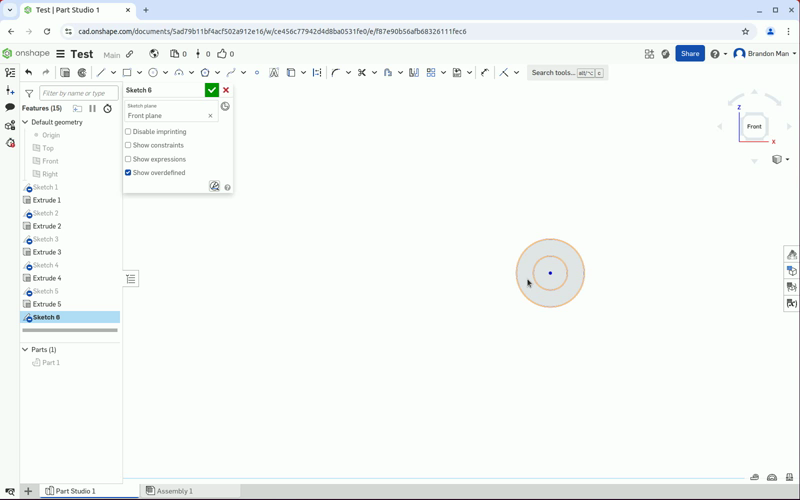
scroll(-6)
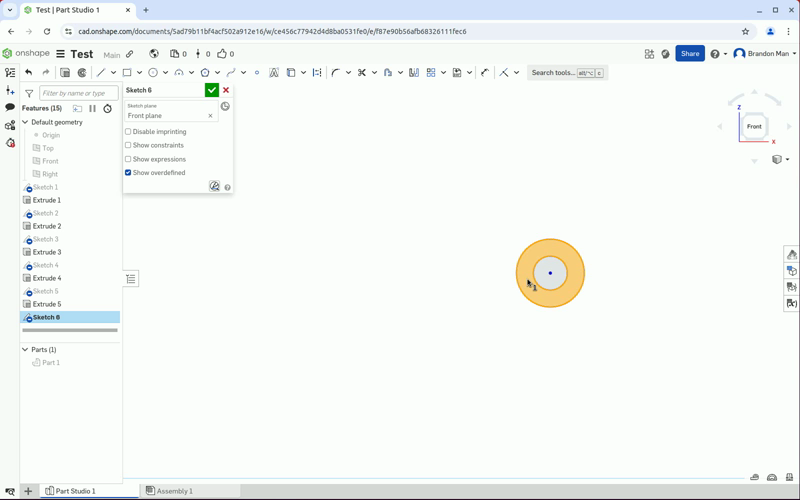
scroll(-6)
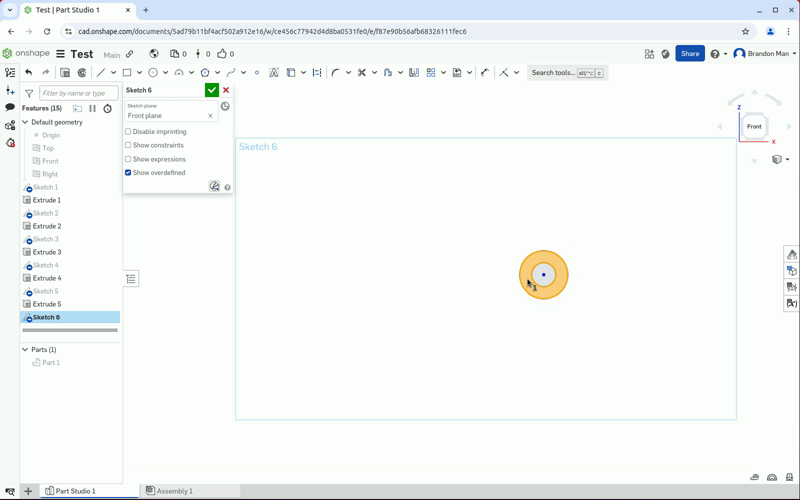
scroll(-6)
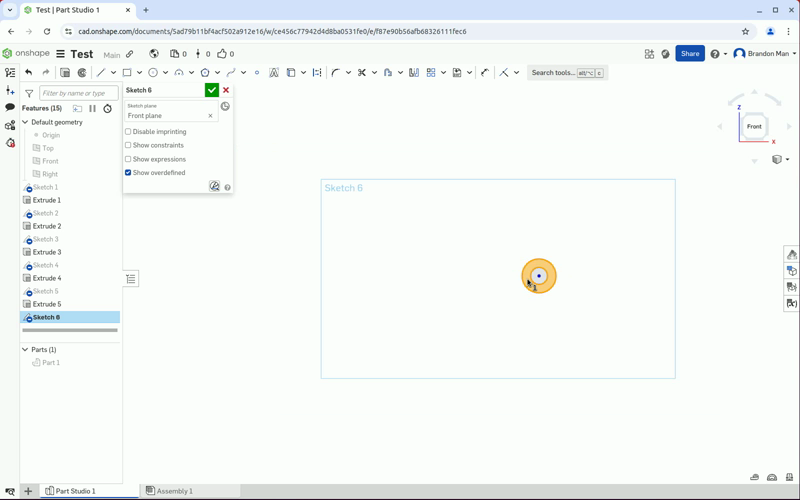
scroll(-6)
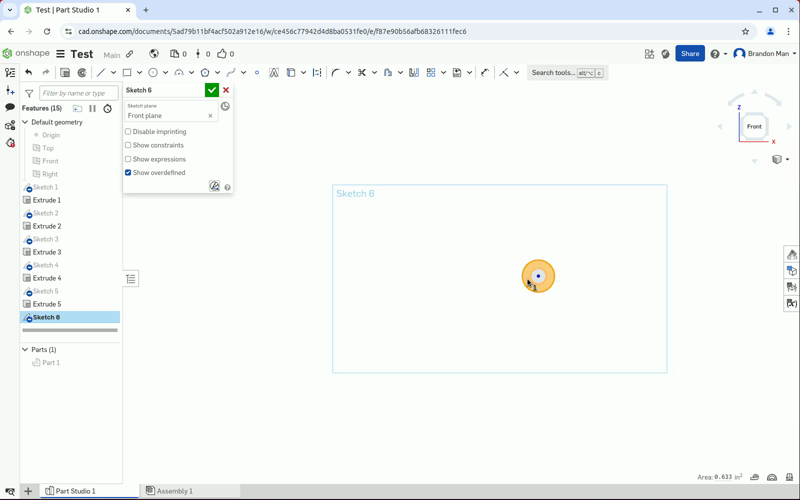
scroll(-6)
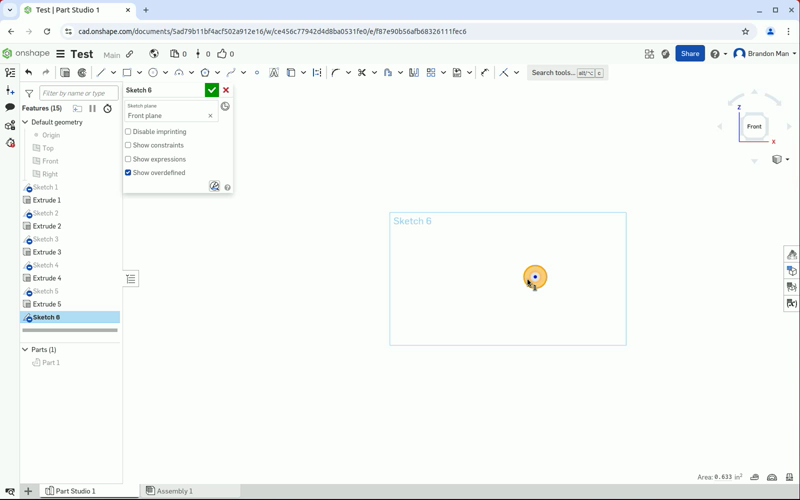
scroll(-6)
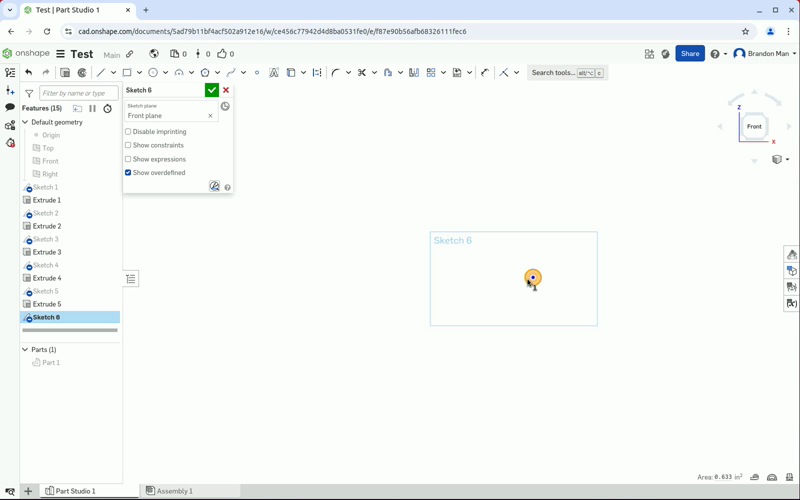
scroll(-6)
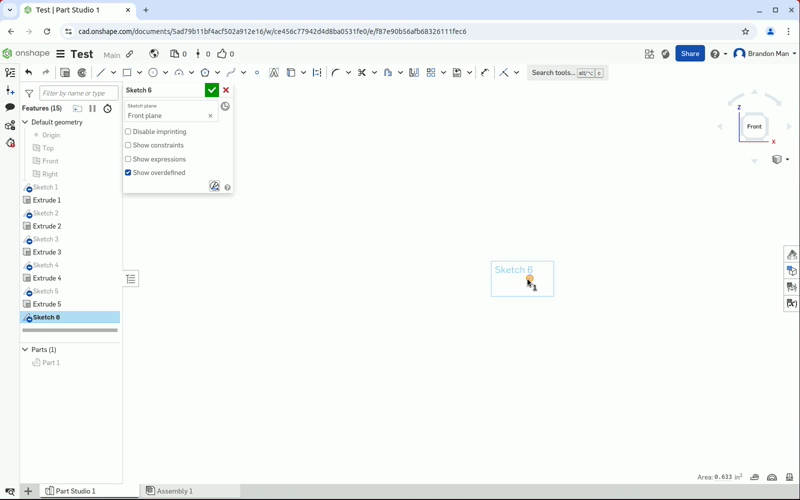
mouse_move(73, 352)
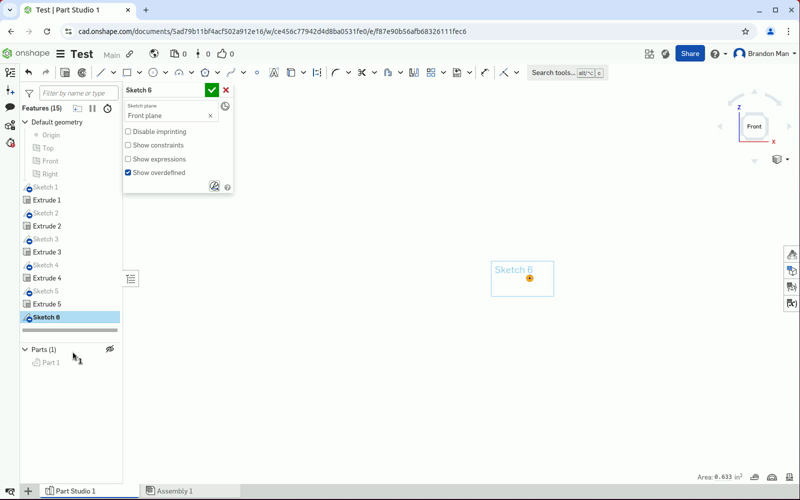
key(shift+y)
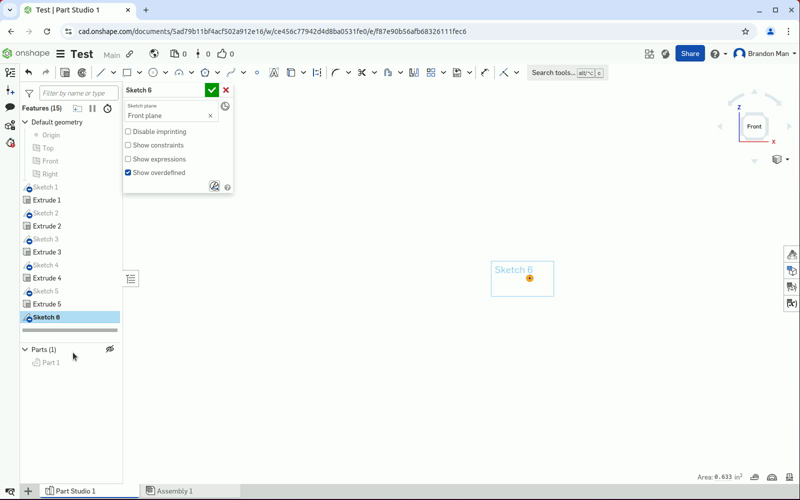
key(shift+e)
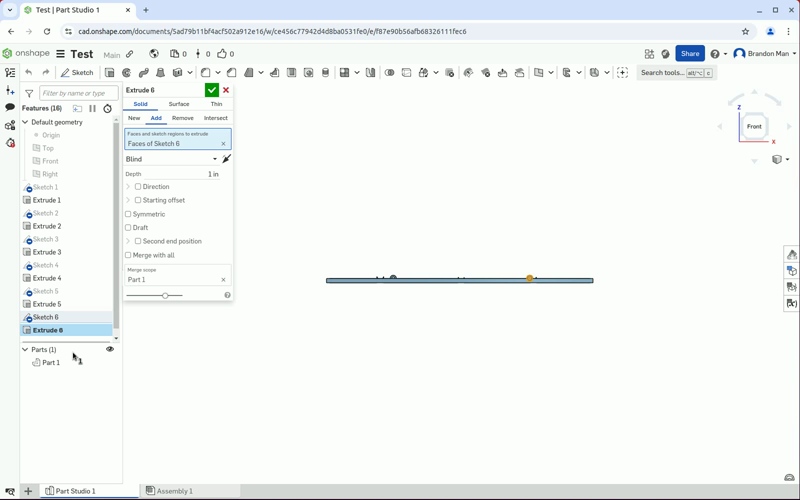
mouse_move(143, 106)
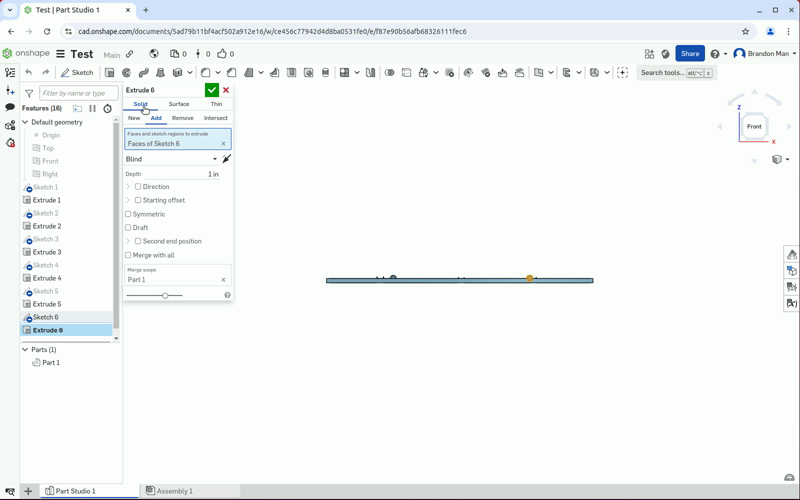
click(143, 106)
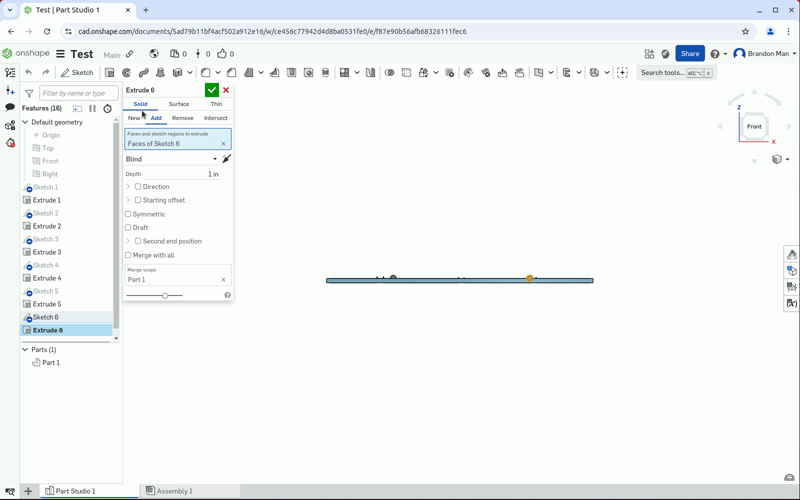
mouse_move(137, 120)
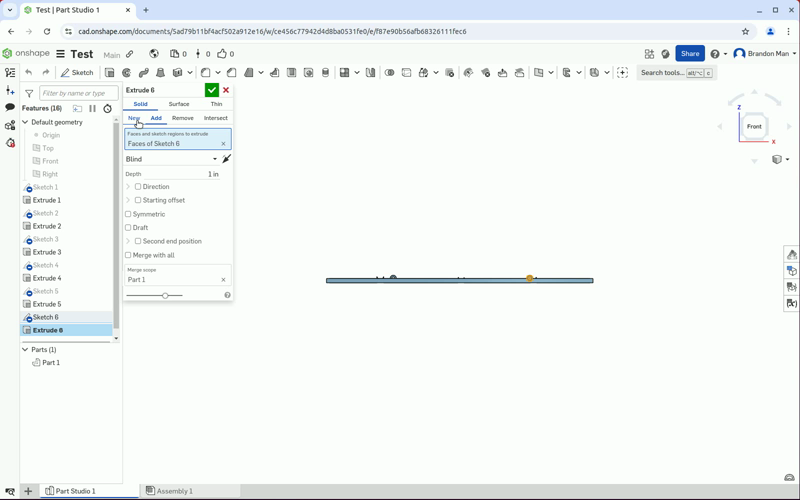
click(137, 120)
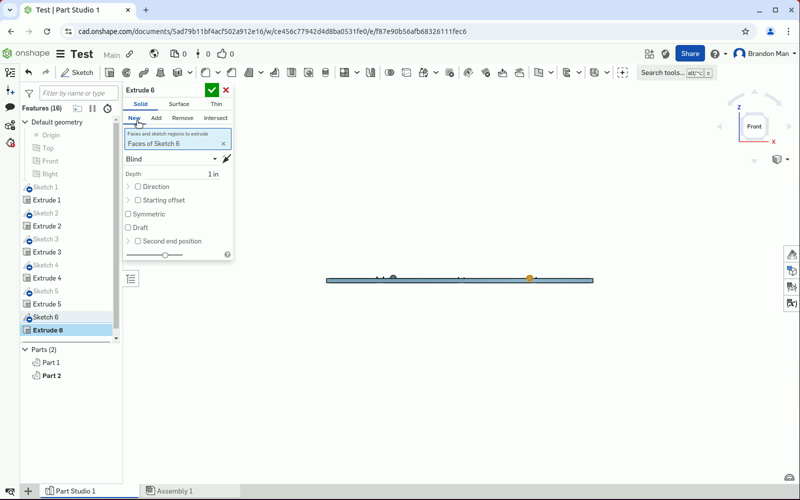
key(tab, 4)
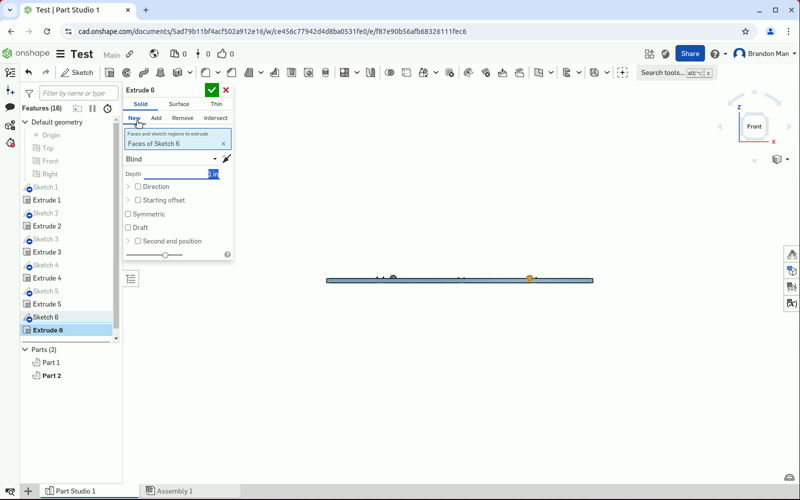
text(1.685)
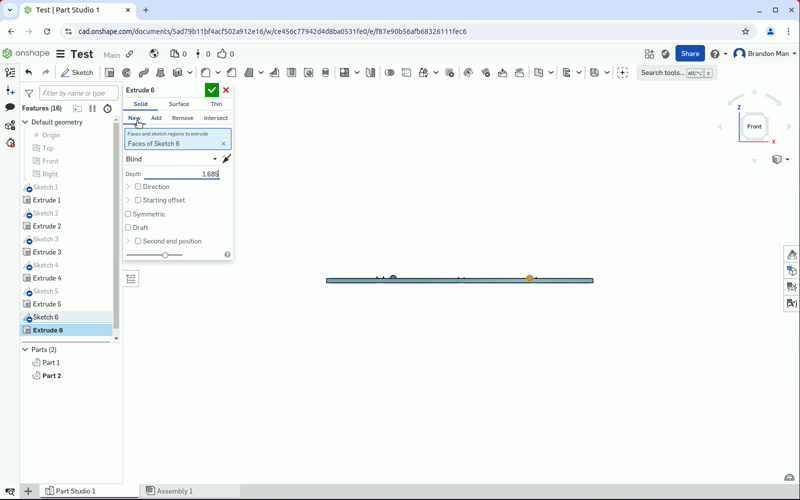
key(tab, 3)
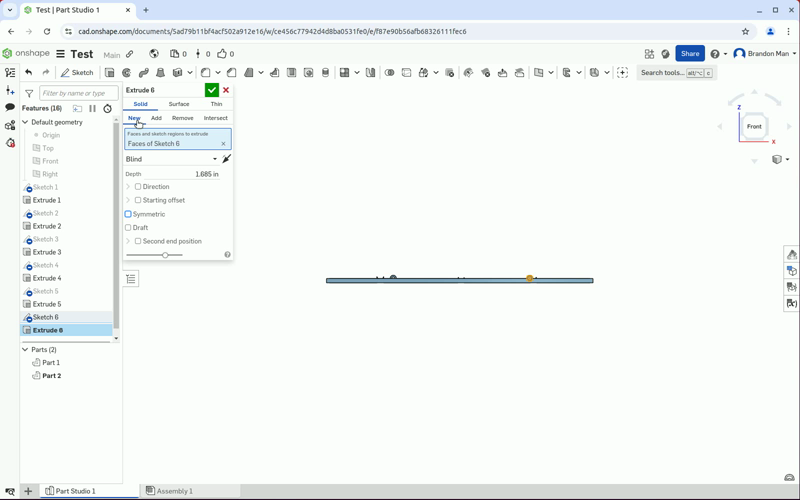
key(tab, 2)
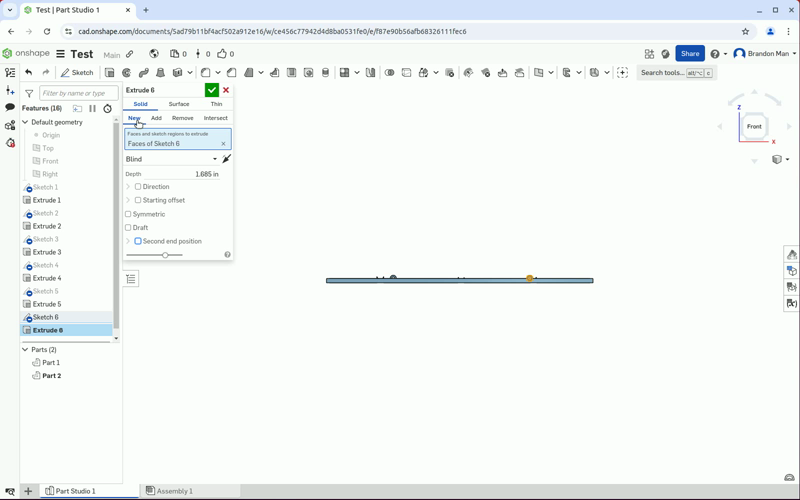
key(space)
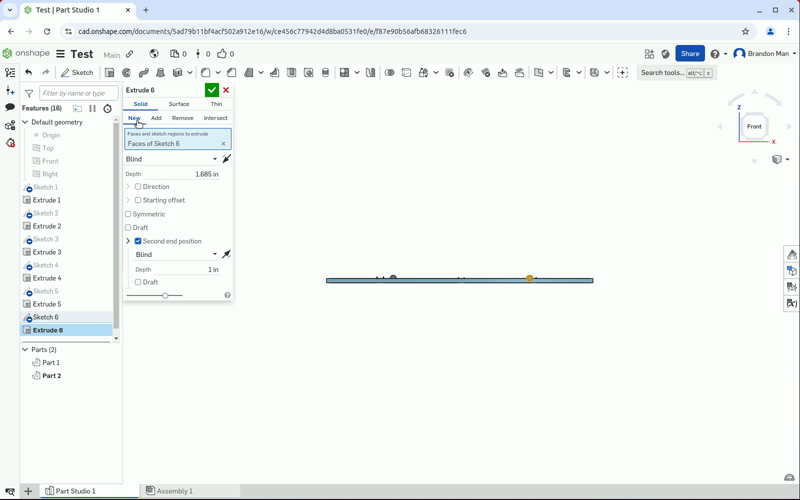
key(tab, 3)
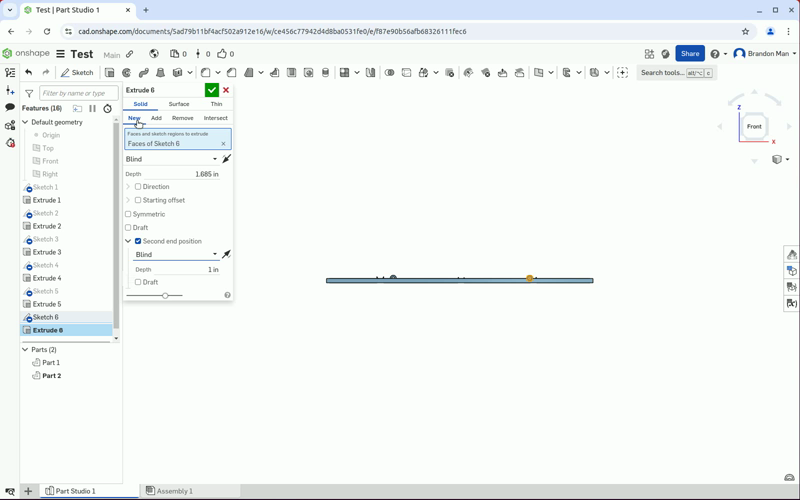
text(16.128)
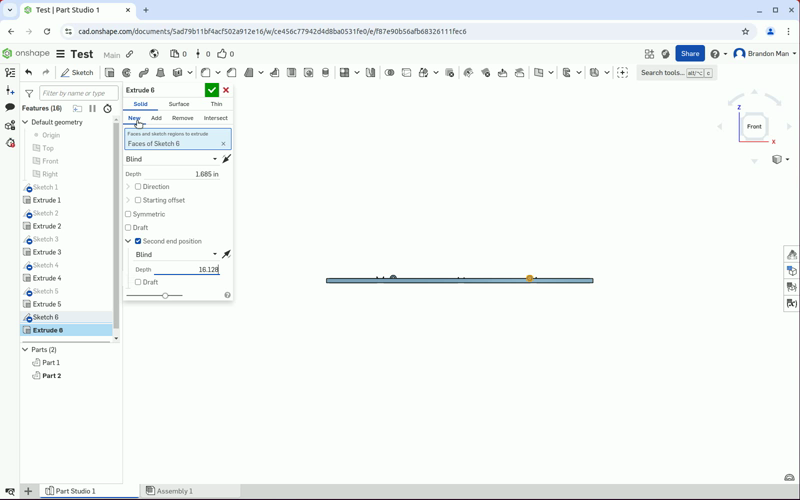
key(enter)
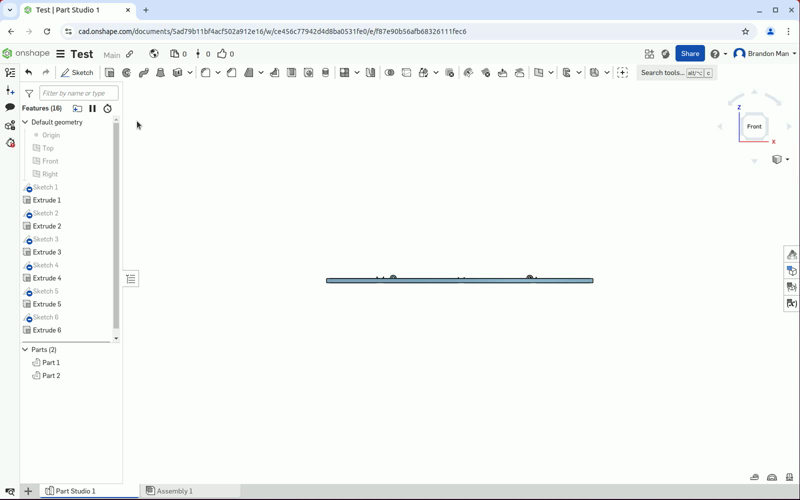
key(shift+h)
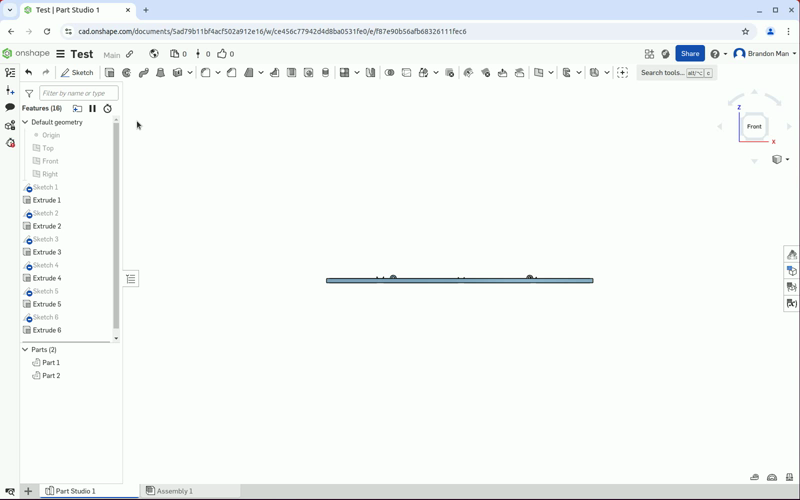
key(shift+h)
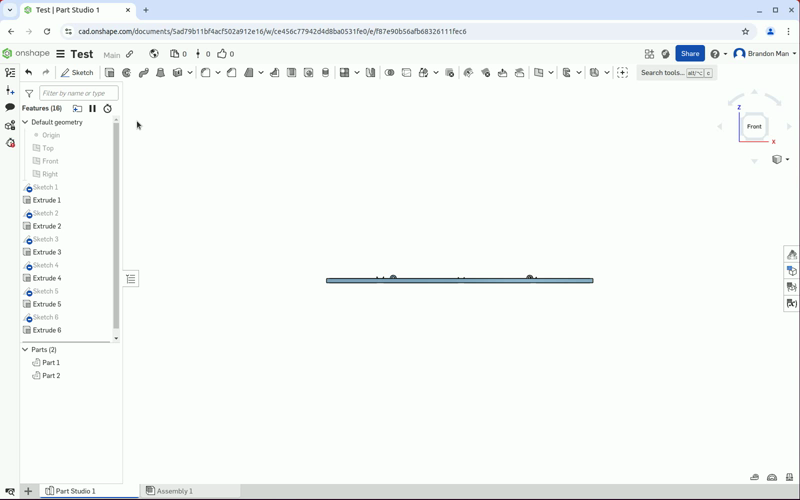
mouse_move(69, 189)
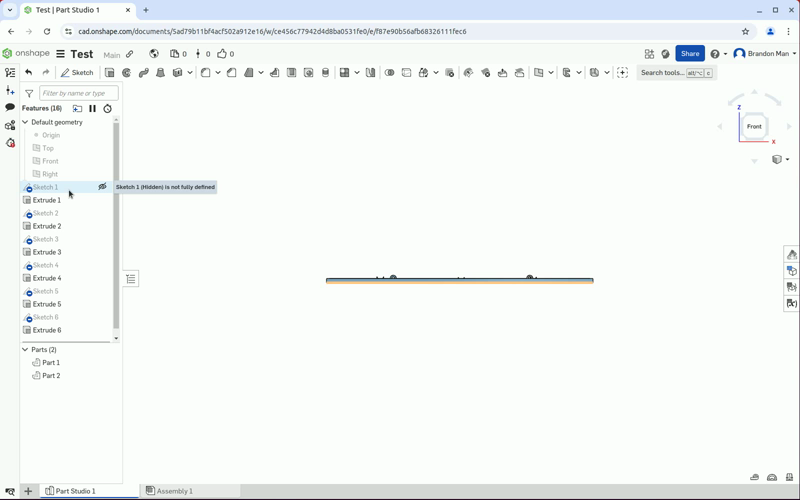
click(69, 189)
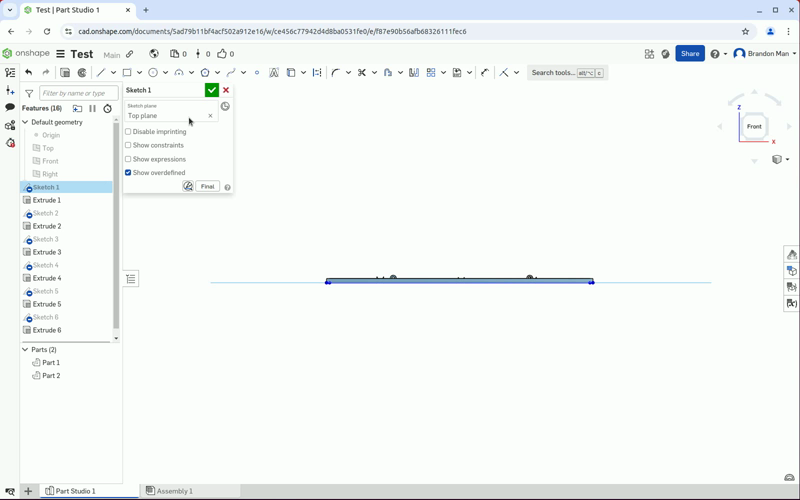
mouse_move(229, 92)
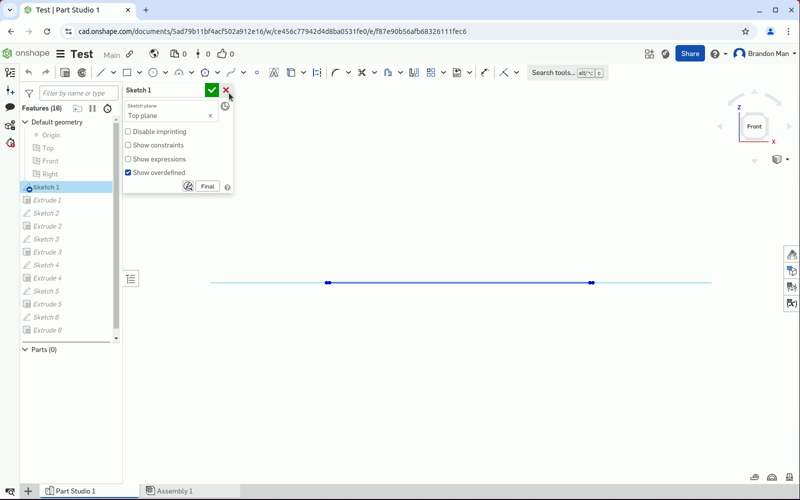
click(229, 92)
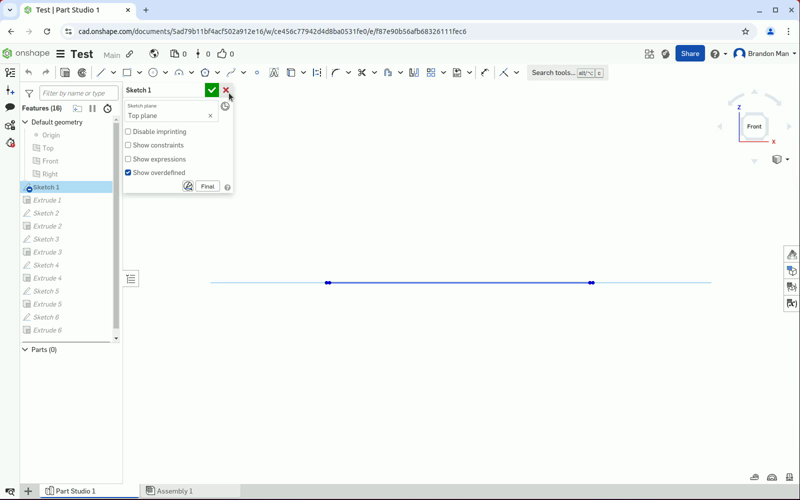
key(shift+s)
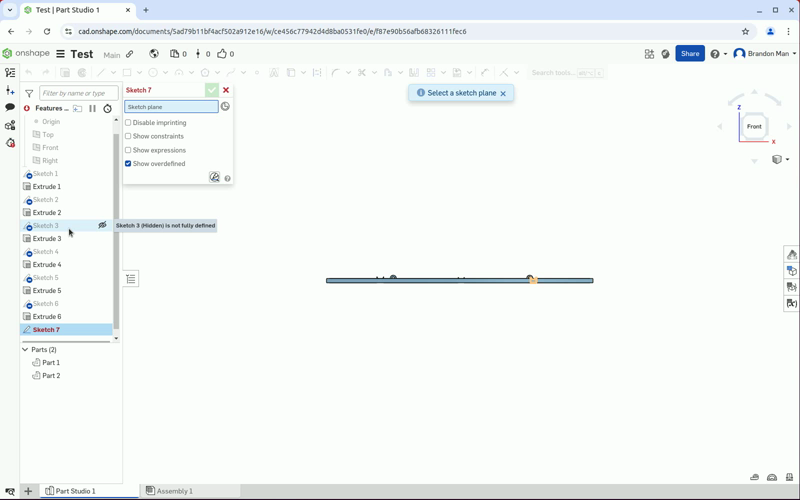
scroll(3)
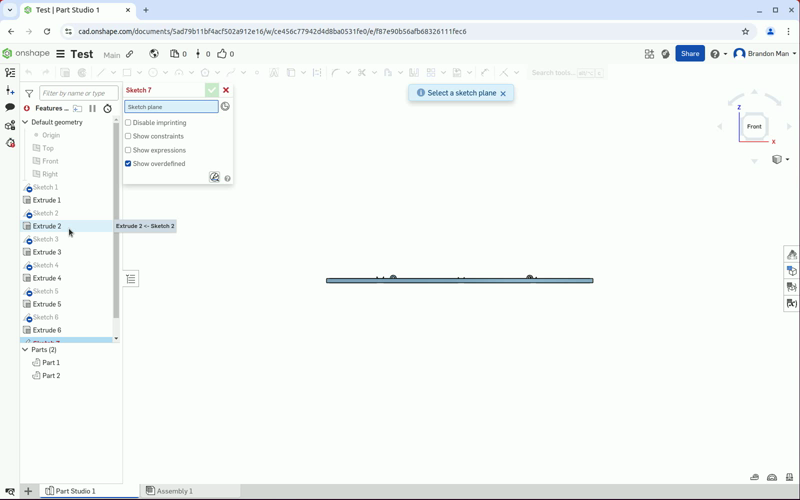
mouse_move(69, 163)
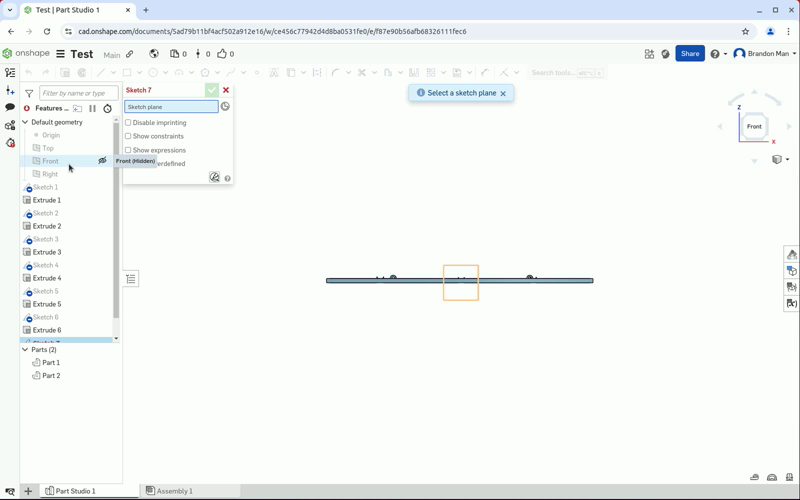
click(69, 163)
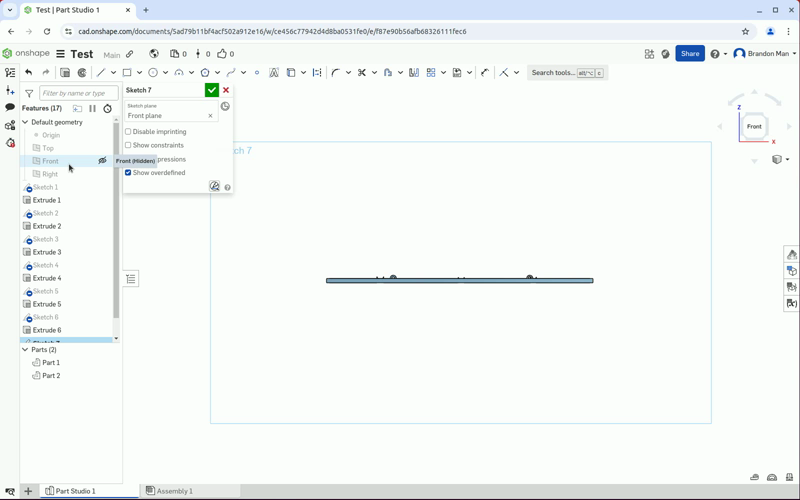
mouse_move(73, 352)
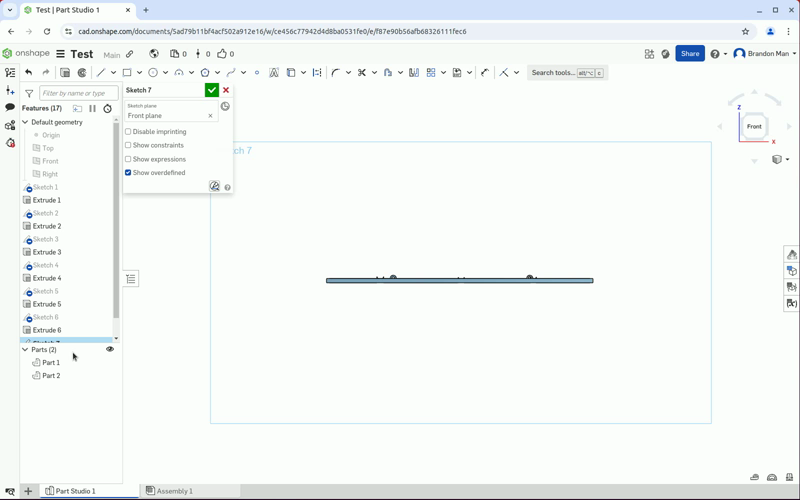
key(y)
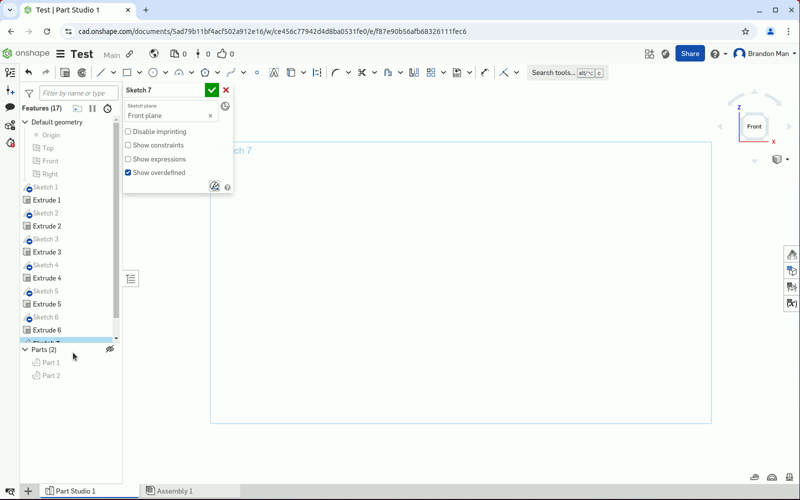
key(c)
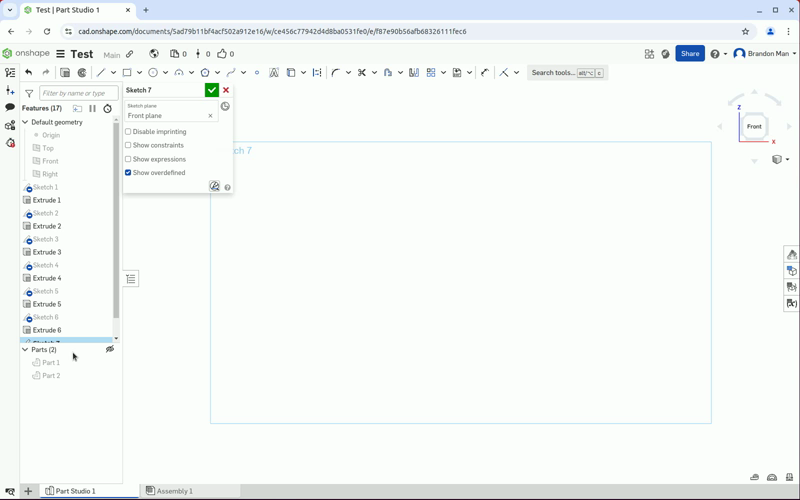
key_down(shift)
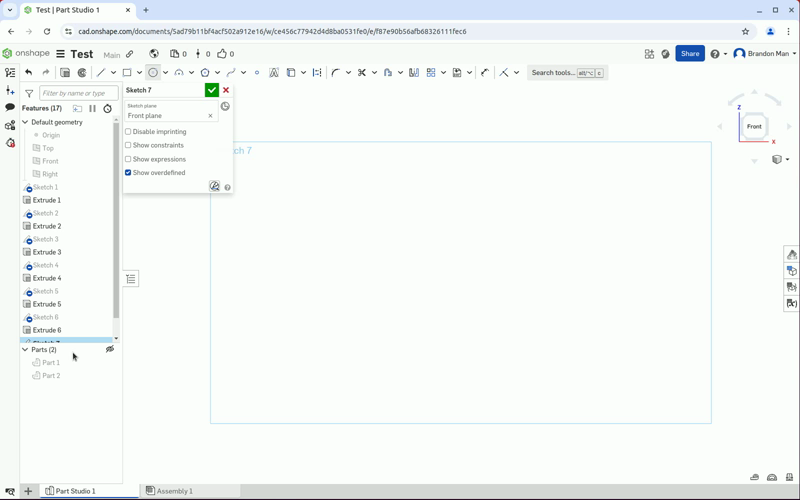
mouse_move(461, 278)
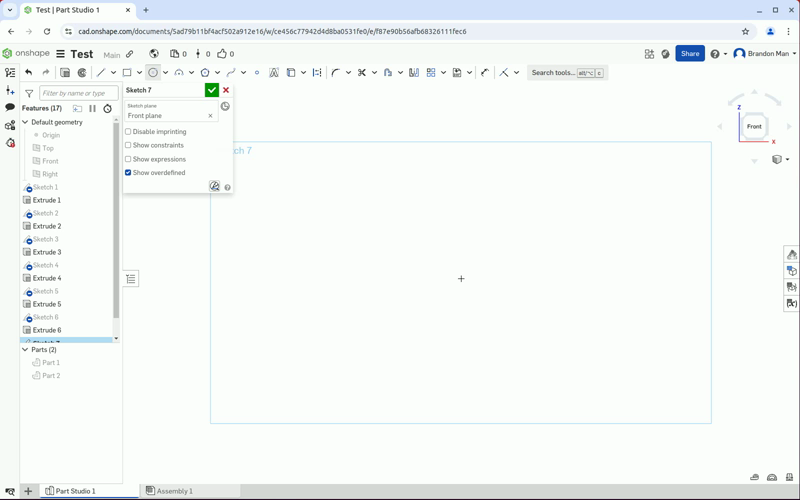
click(461, 278)
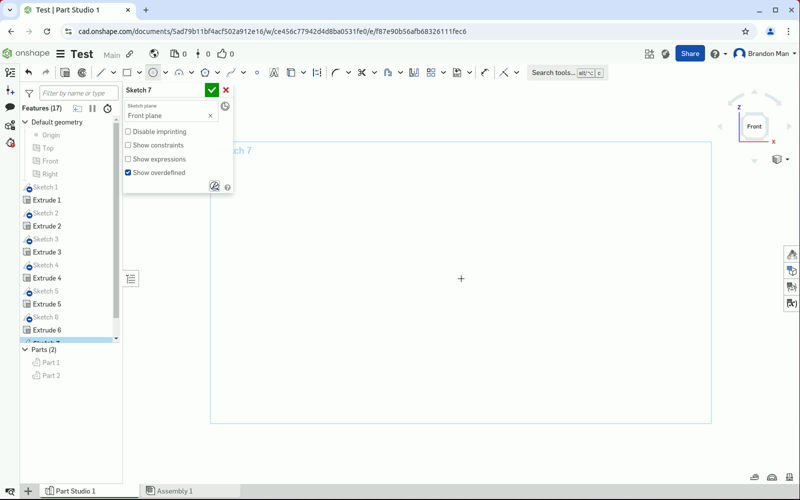
key_up(shift)
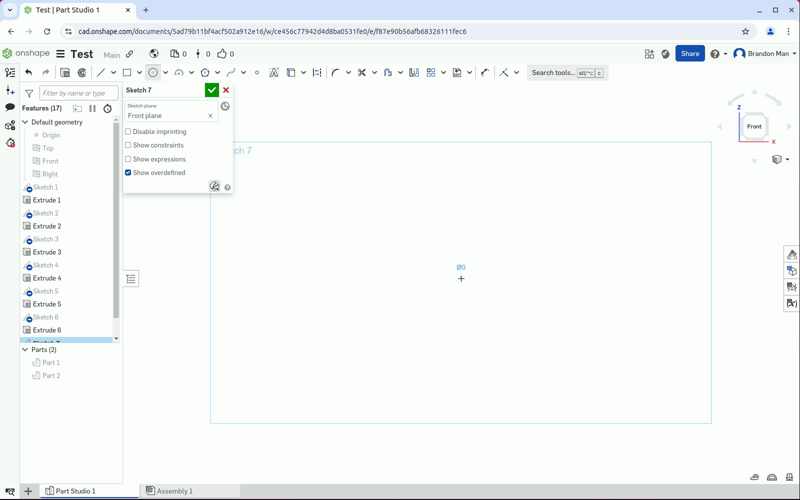
mouse_move(464, 278)
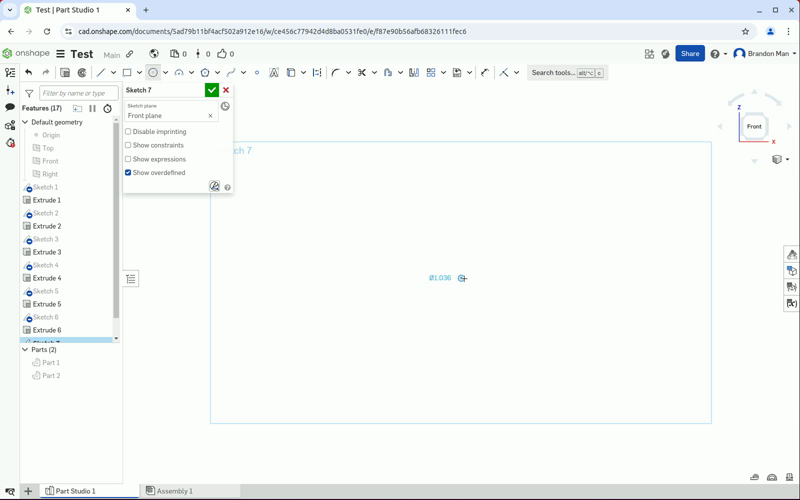
click(464, 278)
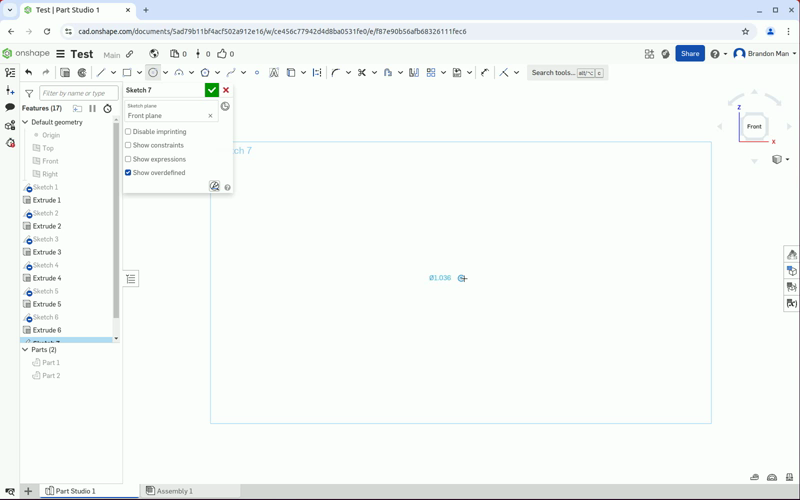
key(esc)
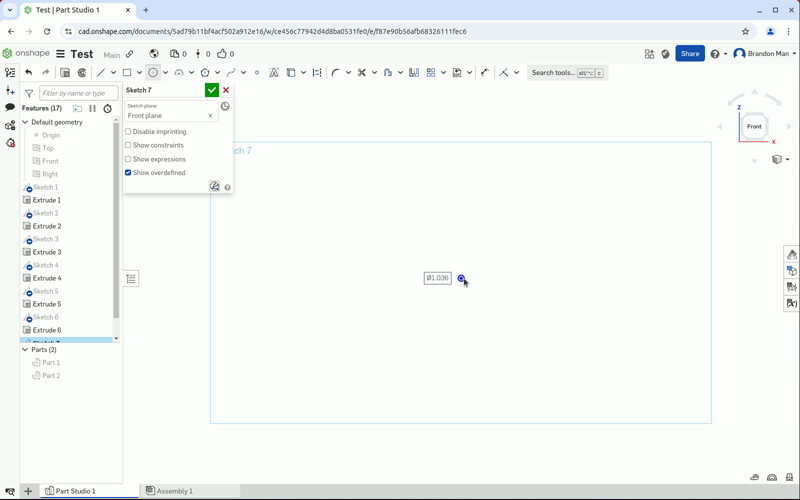
key(c)
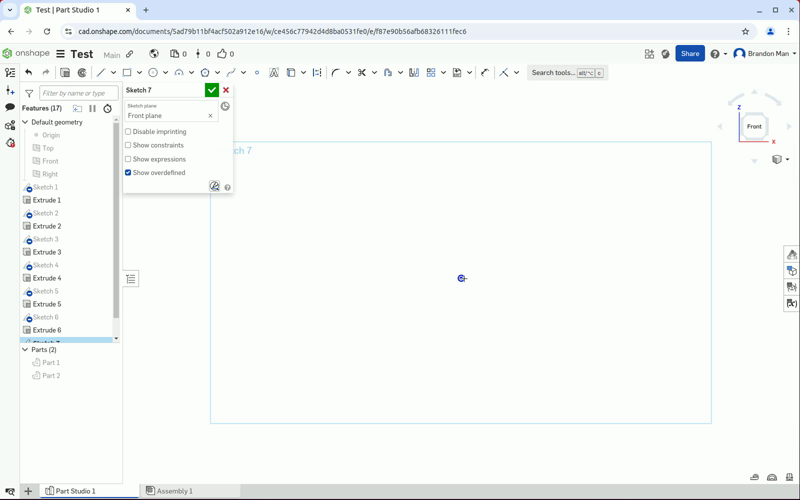
key_down(shift)
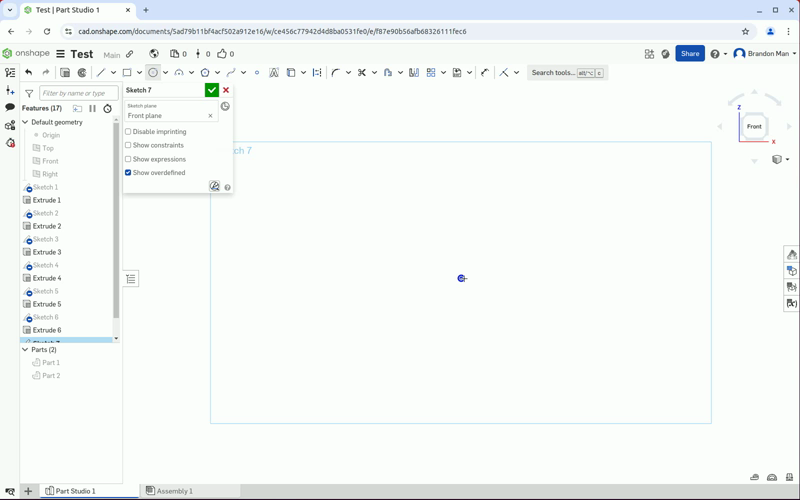
mouse_move(461, 278)
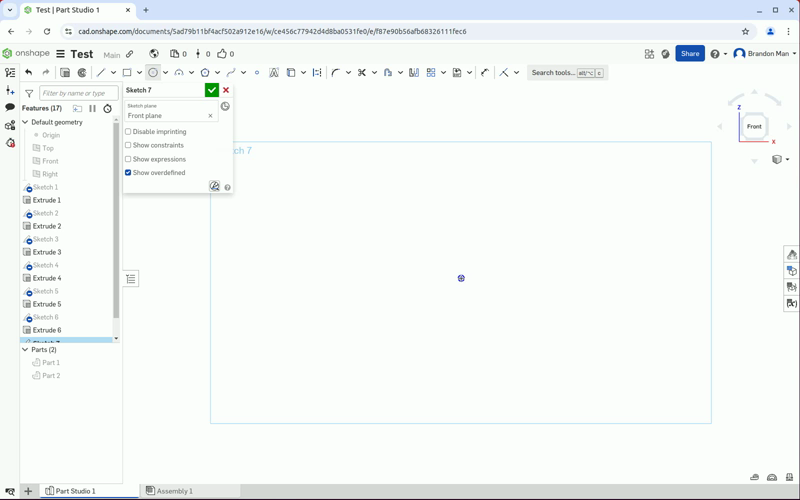
scroll(6)
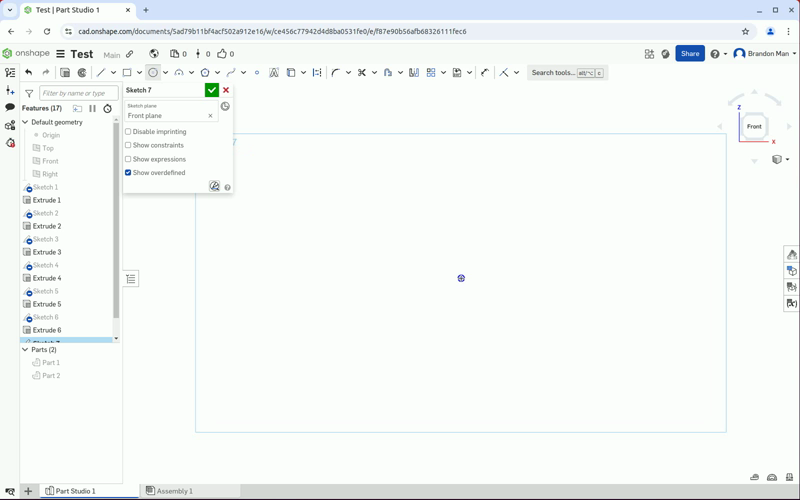
scroll(6)
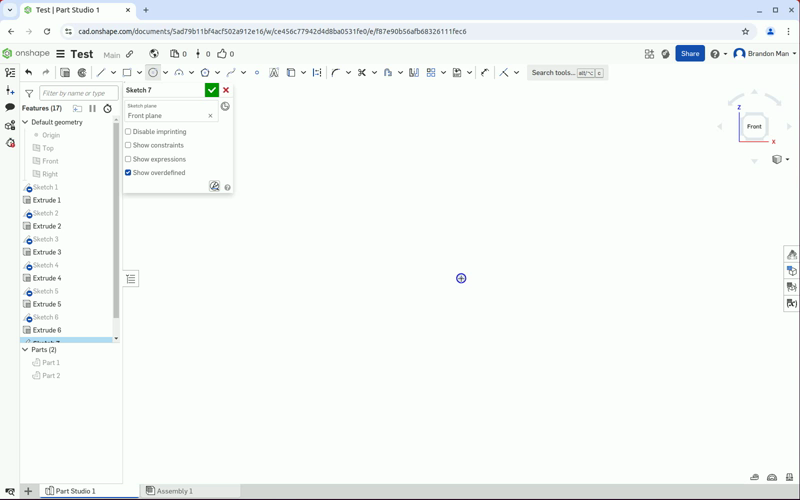
scroll(6)
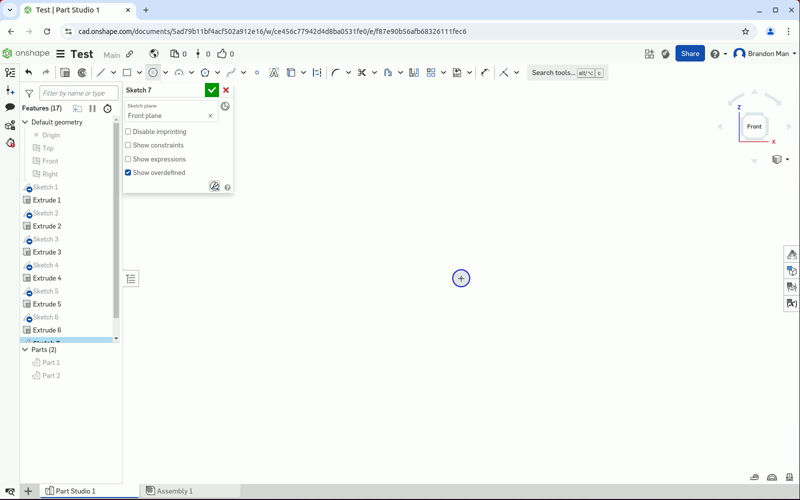
scroll(6)
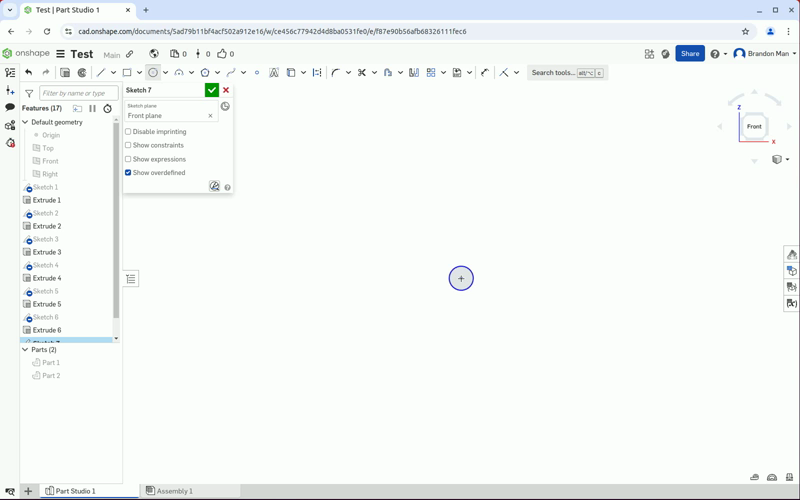
scroll(6)
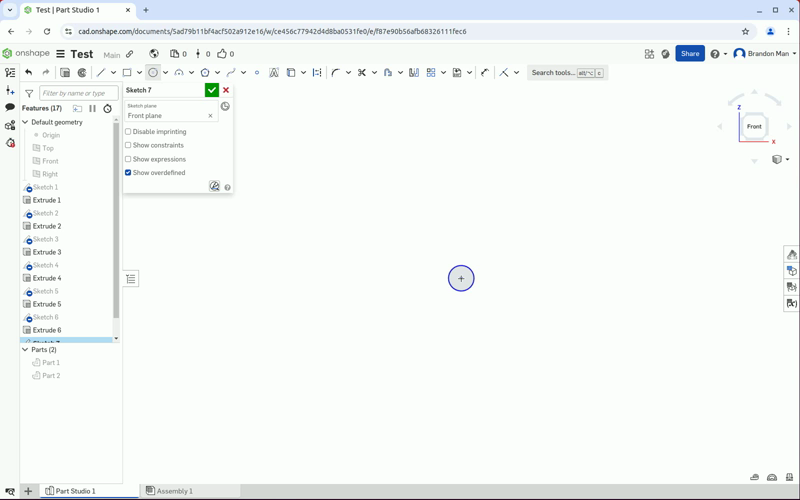
scroll(6)
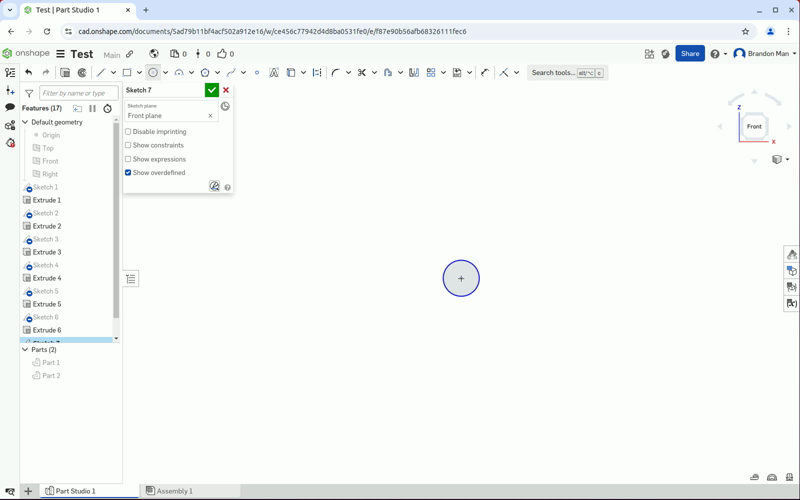
scroll(6)
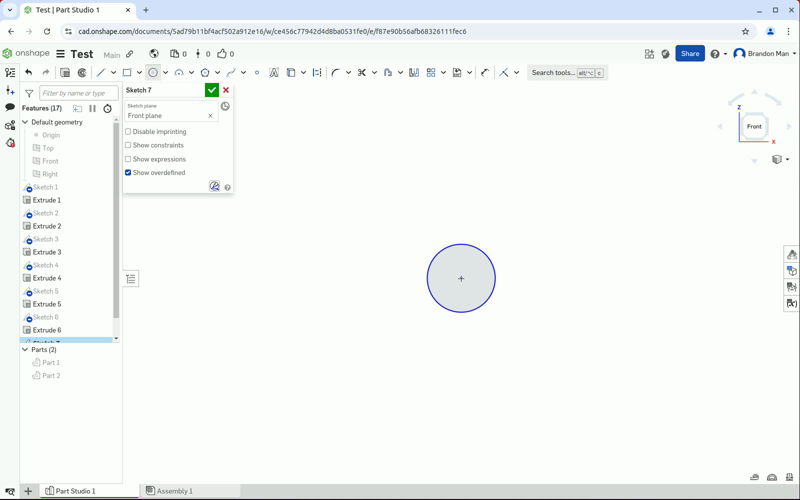
click(461, 278)
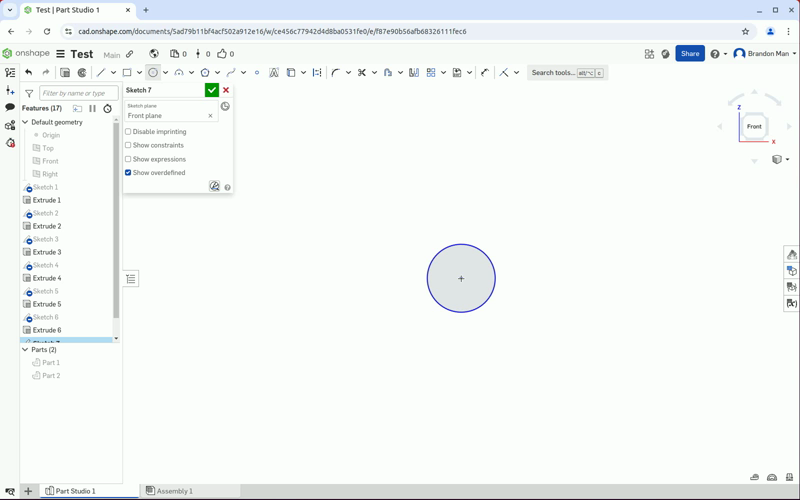
scroll(-6)
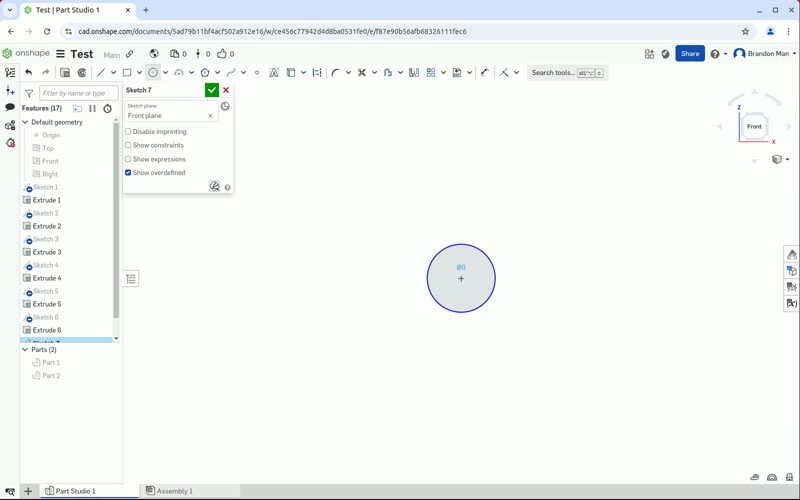
scroll(-6)
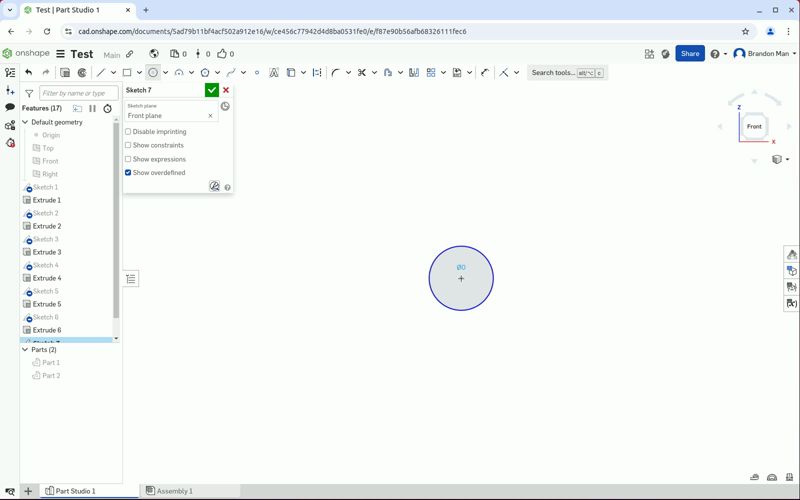
scroll(-6)
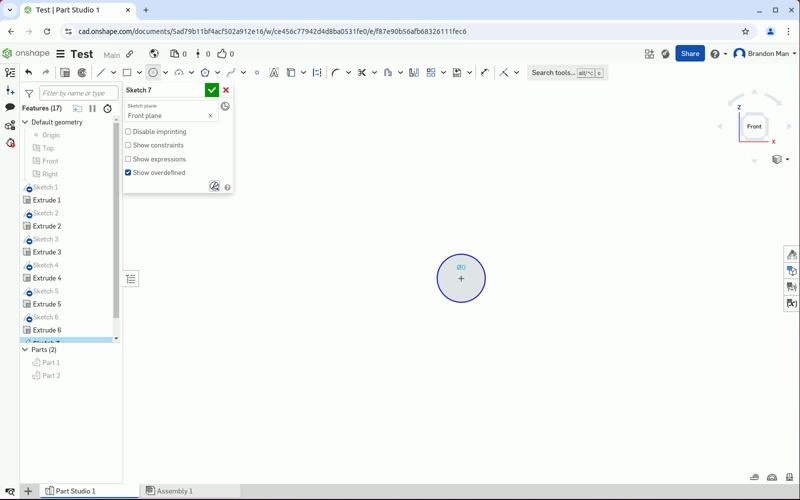
scroll(-6)
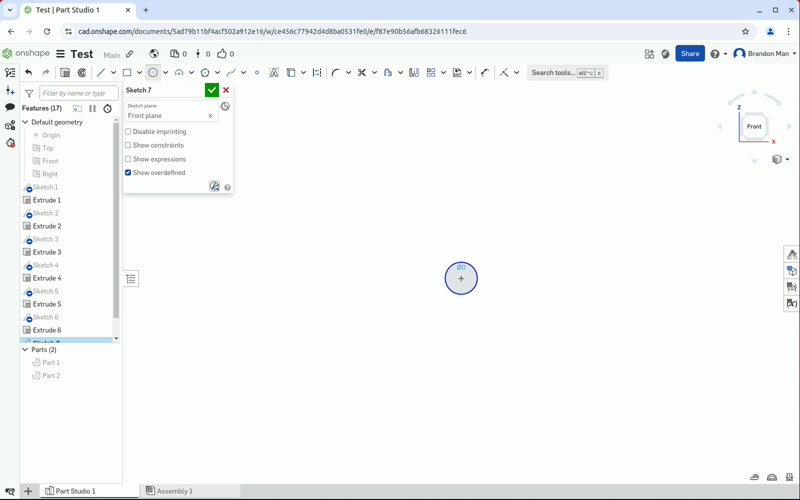
scroll(-6)
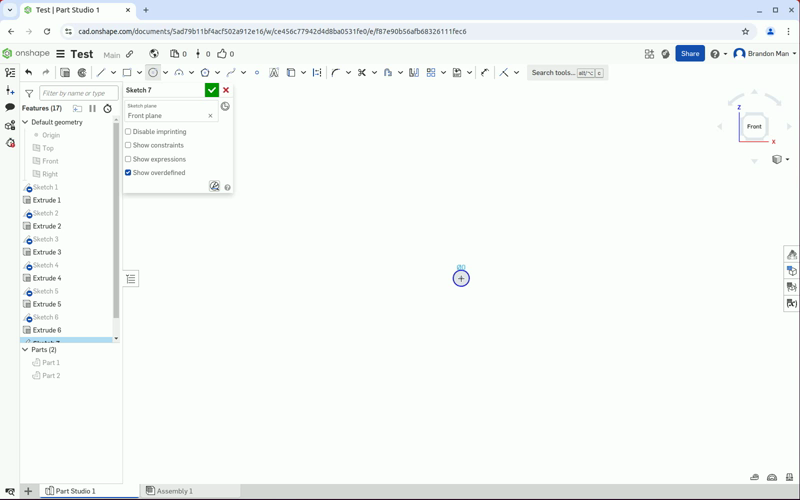
scroll(-6)
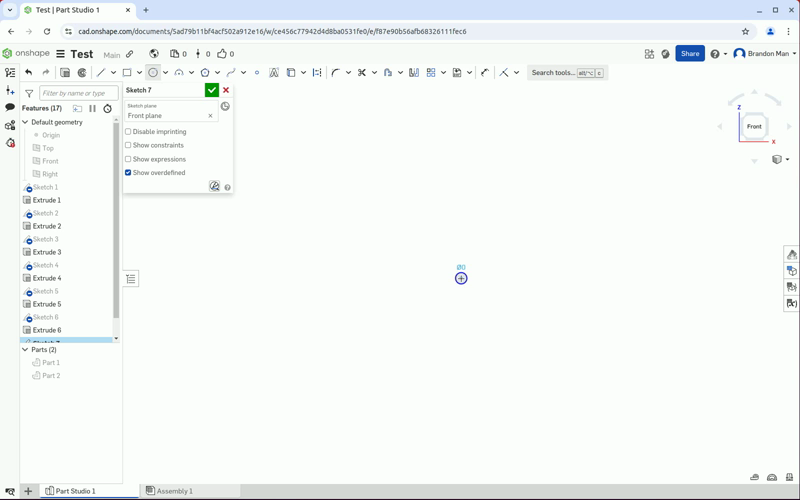
scroll(-6)
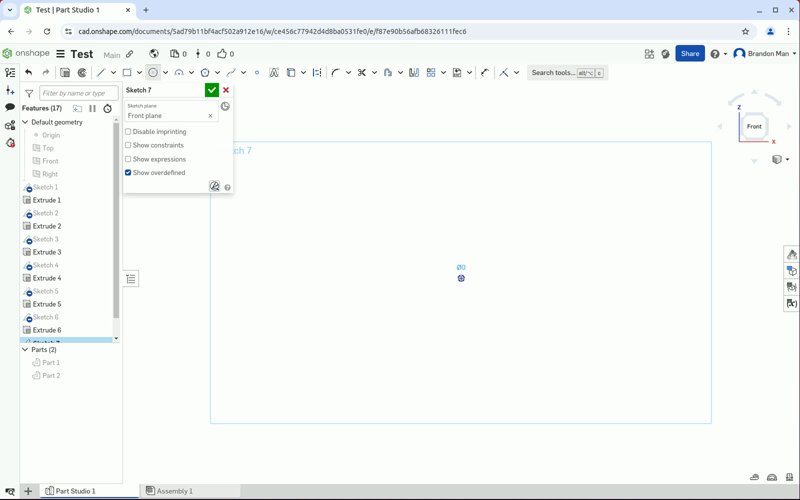
key_up(shift)
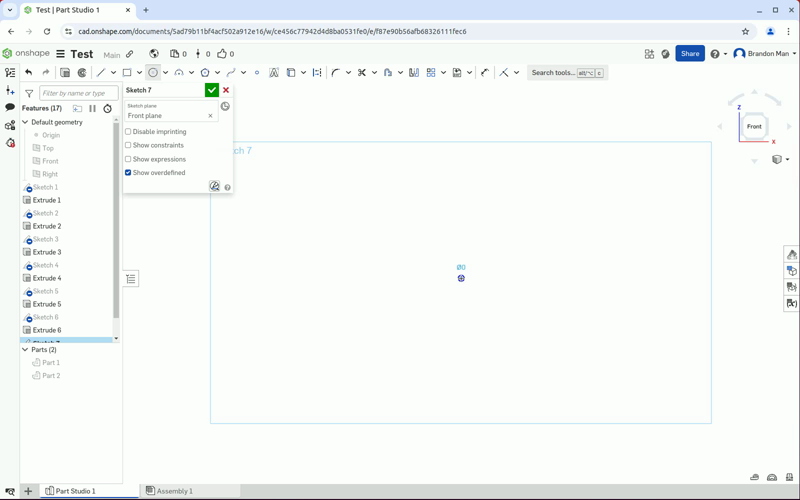
mouse_move(462, 278)
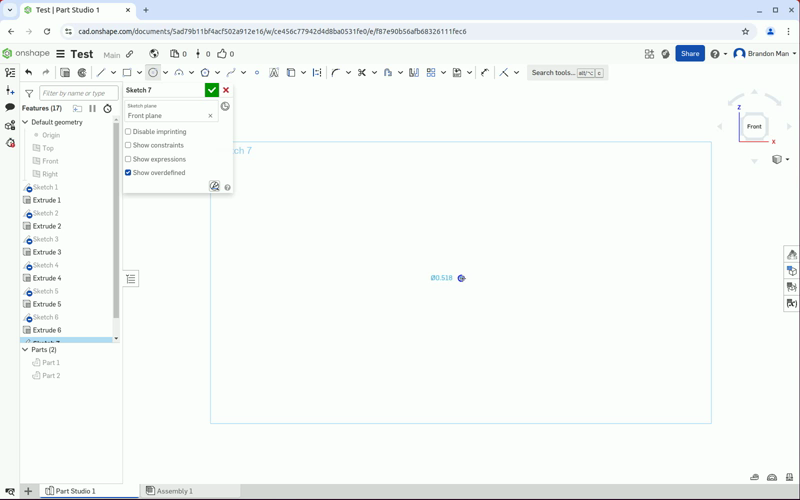
scroll(6)
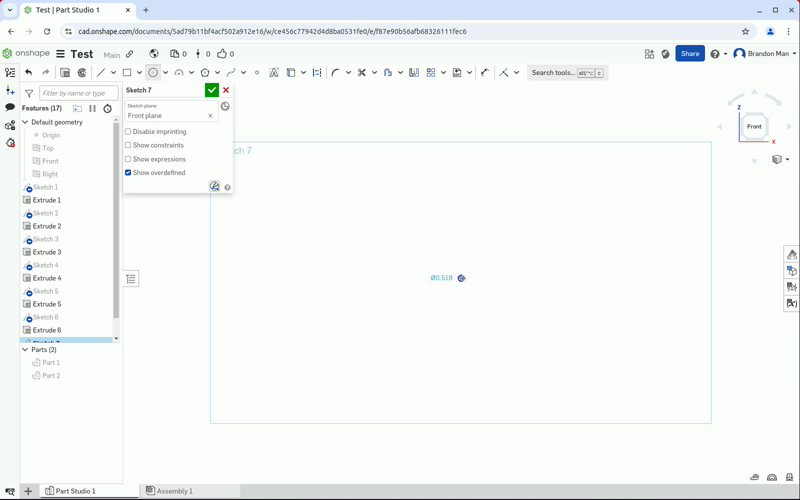
scroll(6)
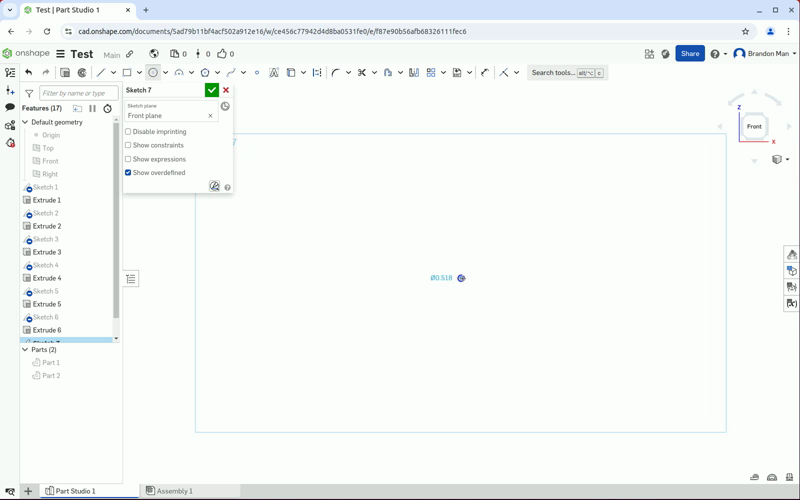
scroll(6)
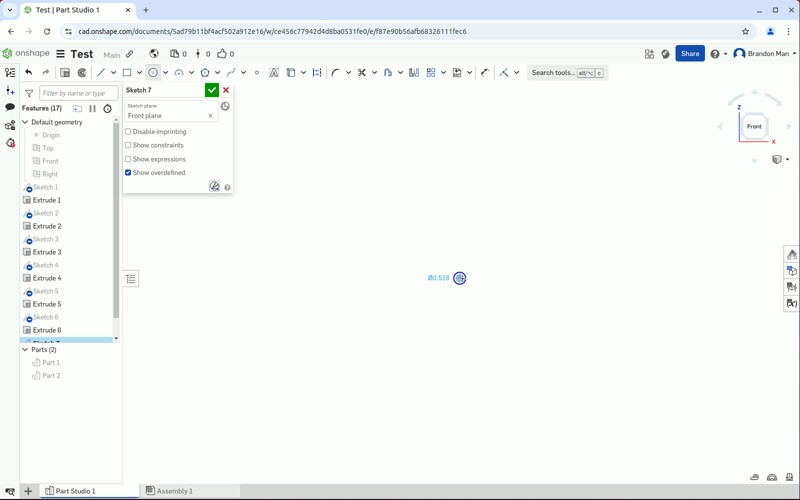
scroll(6)
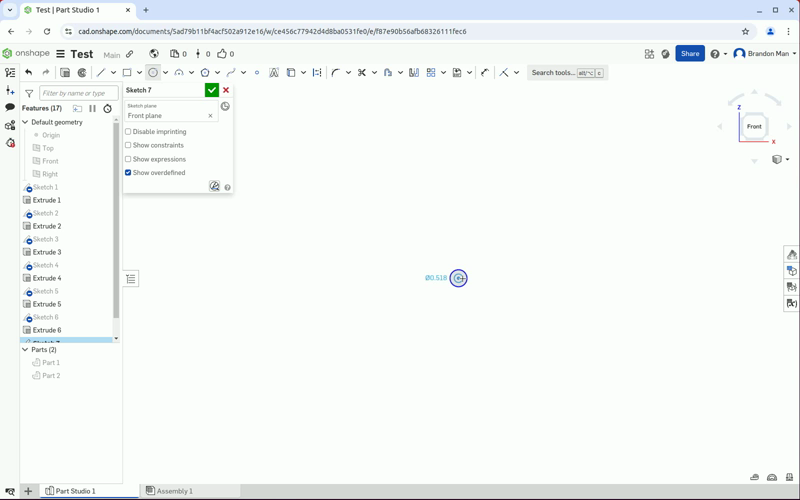
scroll(6)
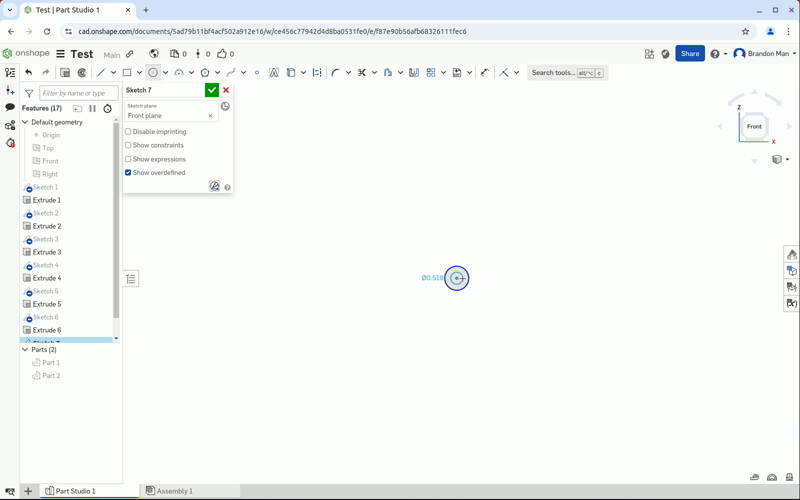
scroll(6)
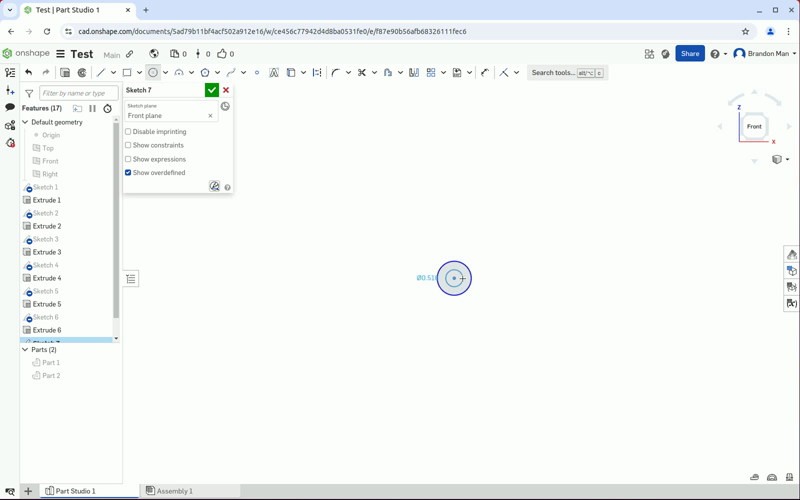
scroll(6)
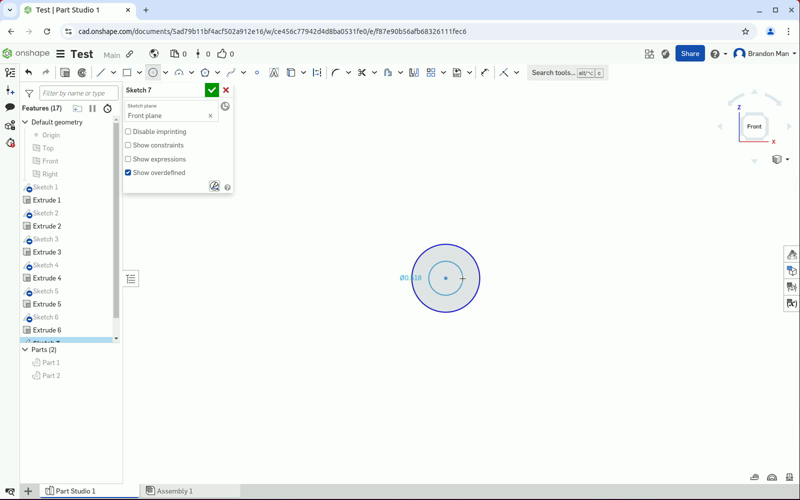
click(462, 278)
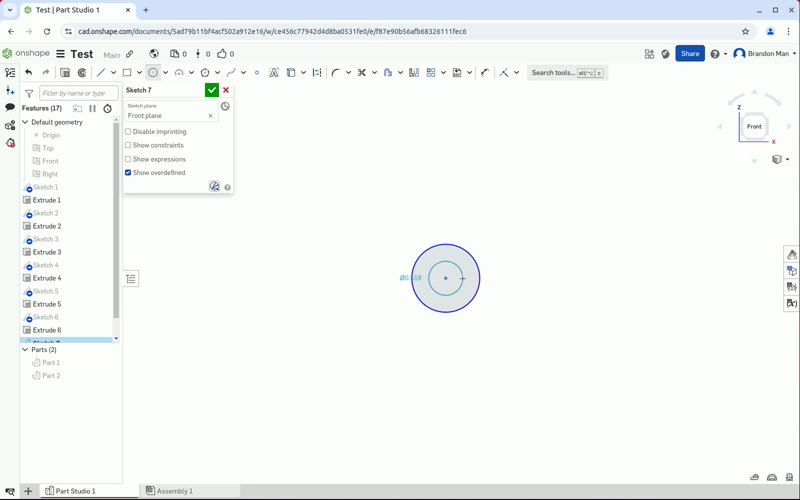
scroll(-6)
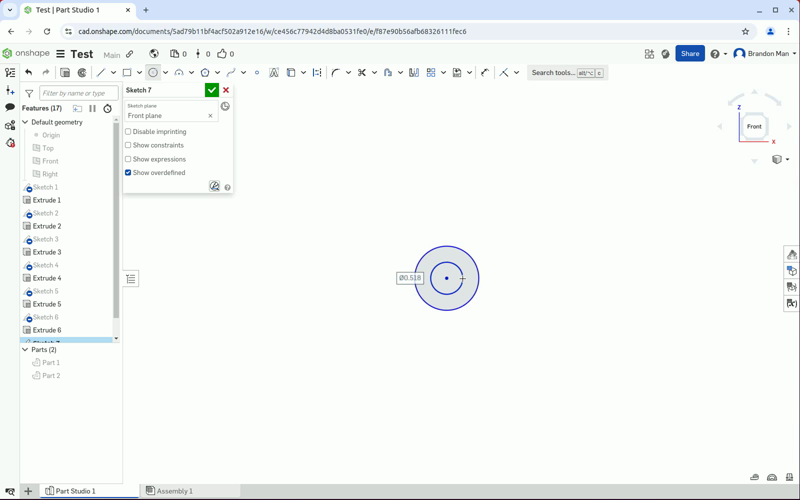
scroll(-6)
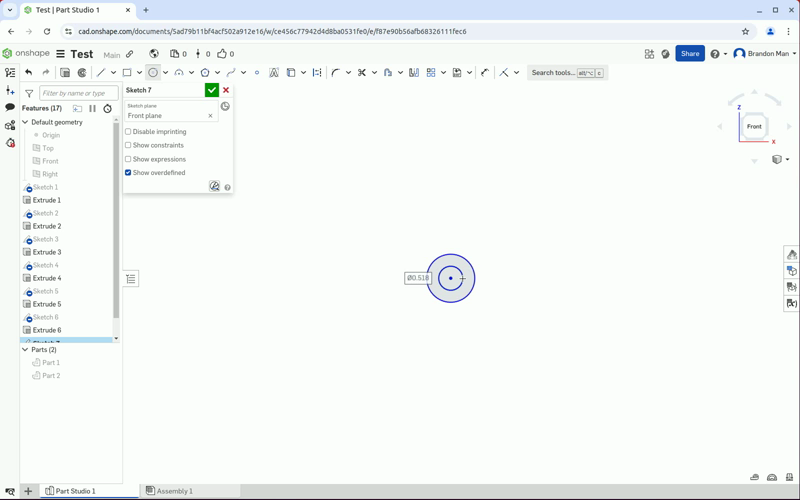
scroll(-6)
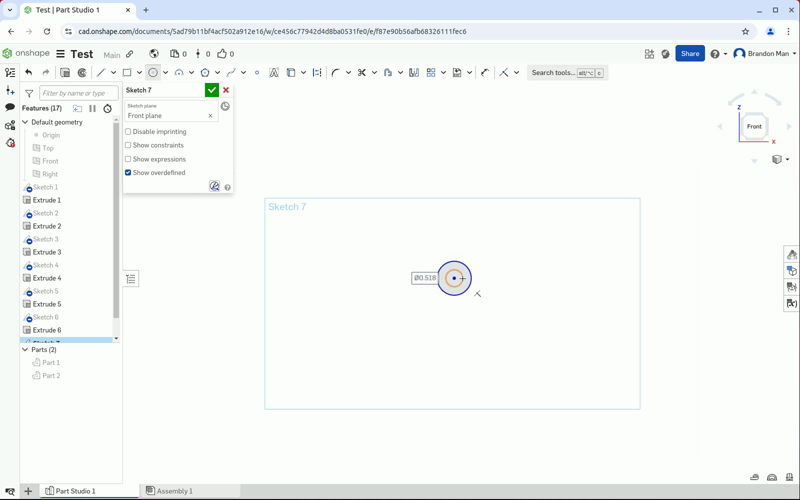
scroll(-6)
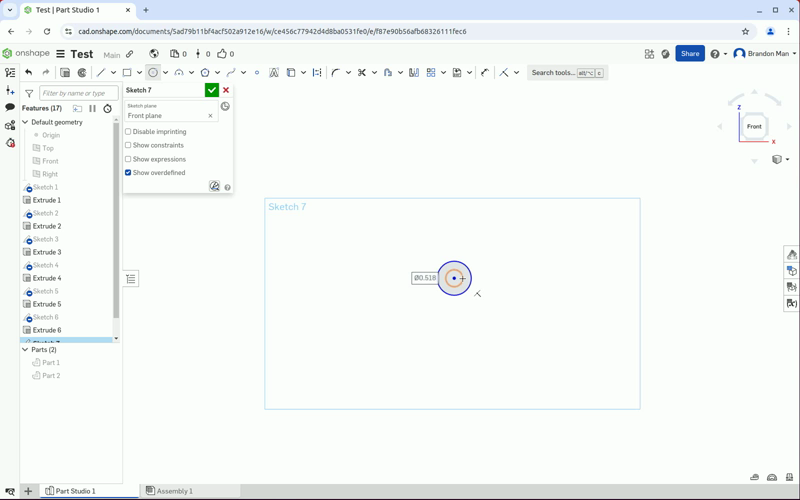
scroll(-6)
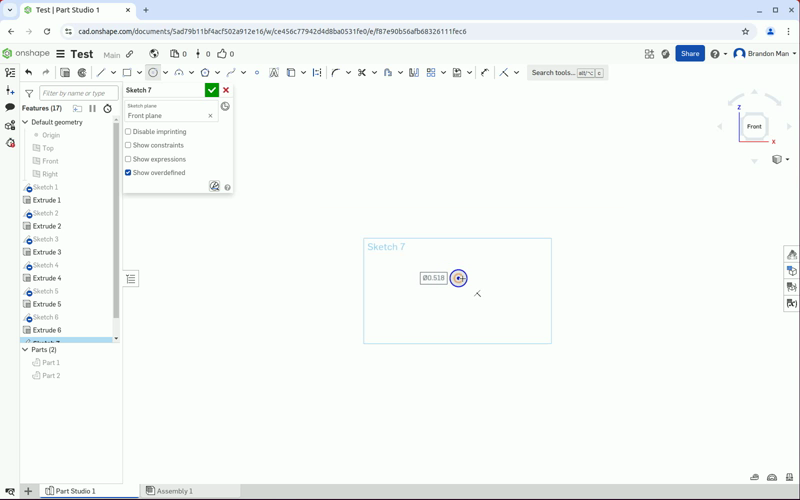
scroll(-6)
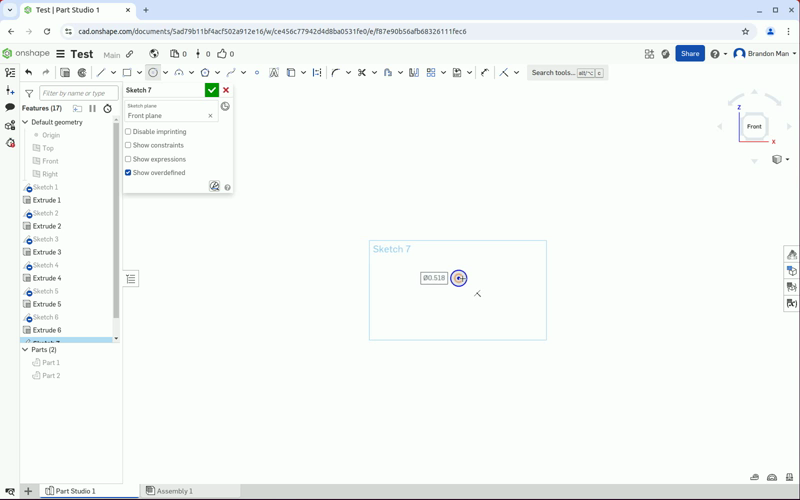
scroll(-6)
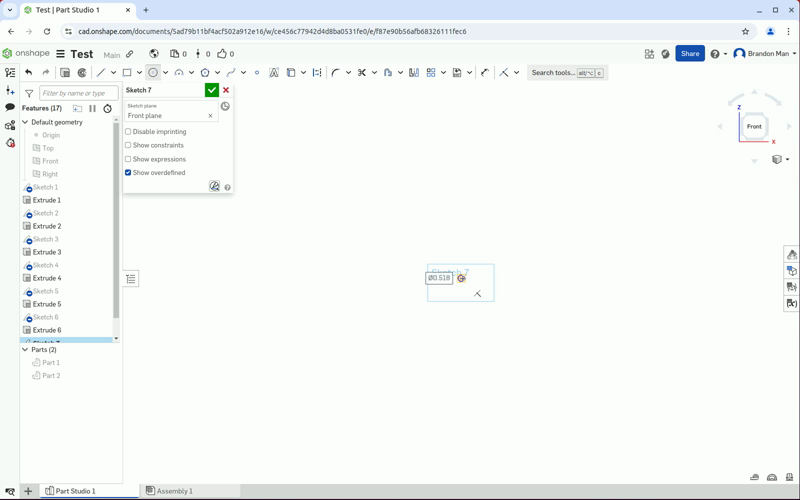
key(esc)
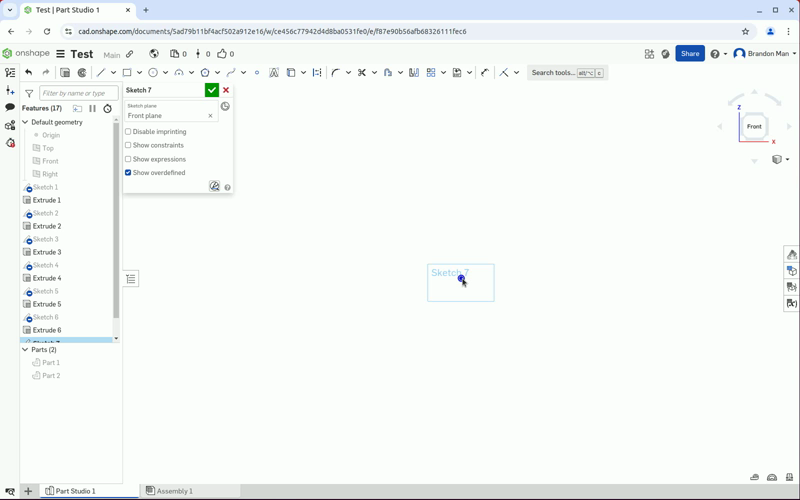
mouse_move(459, 279)
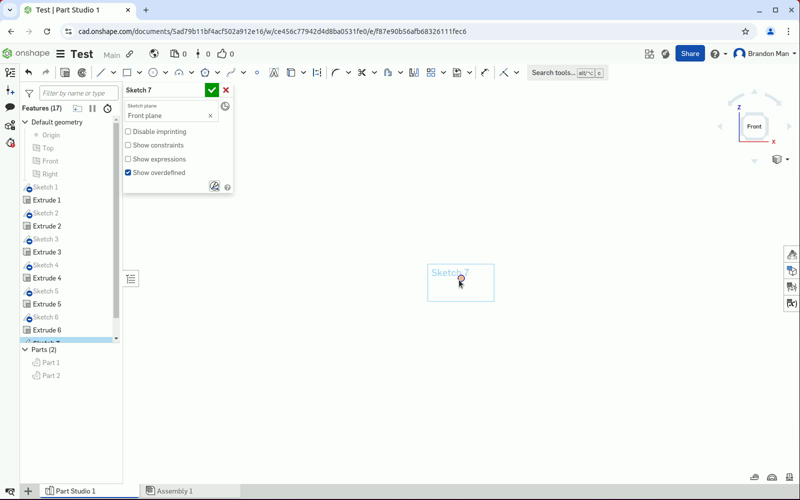
scroll(6)
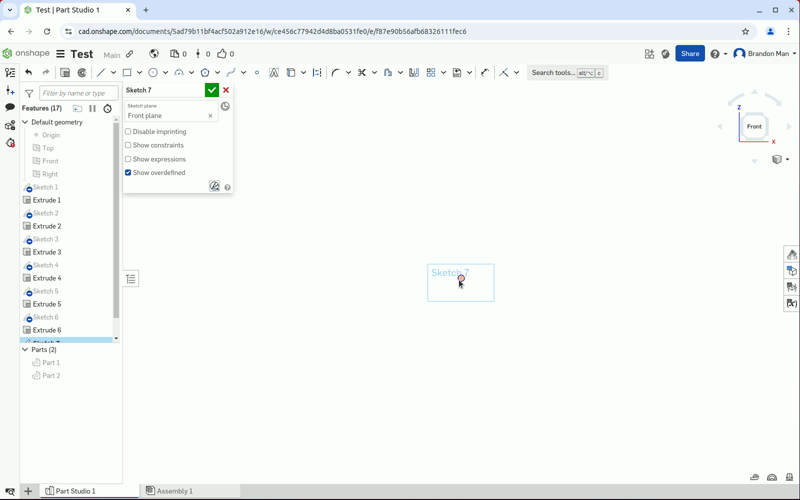
scroll(6)
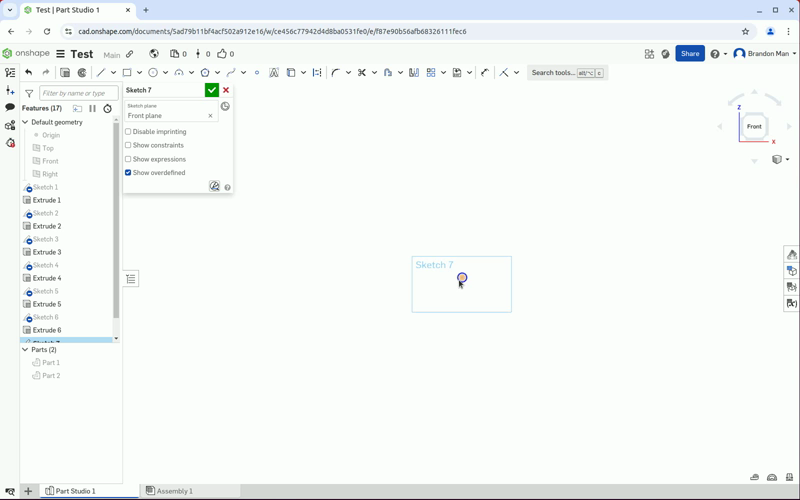
scroll(6)
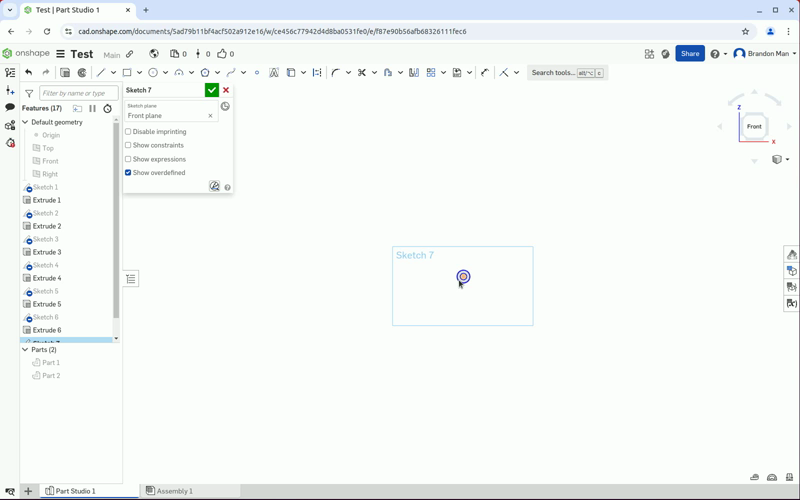
scroll(6)
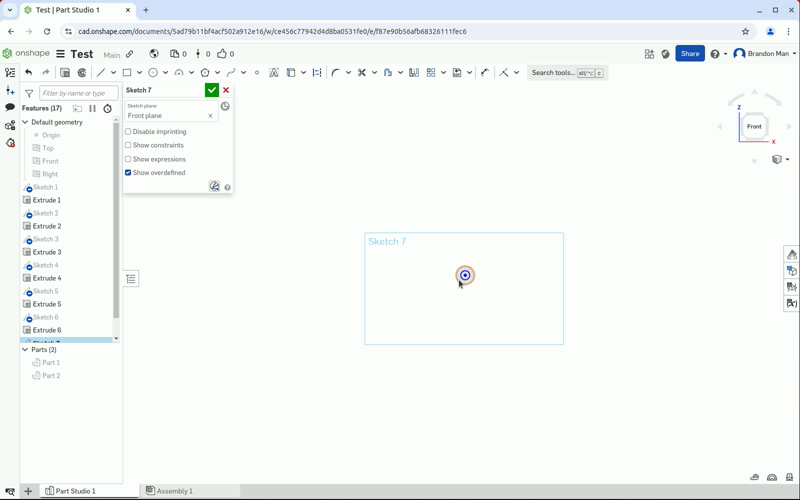
scroll(6)
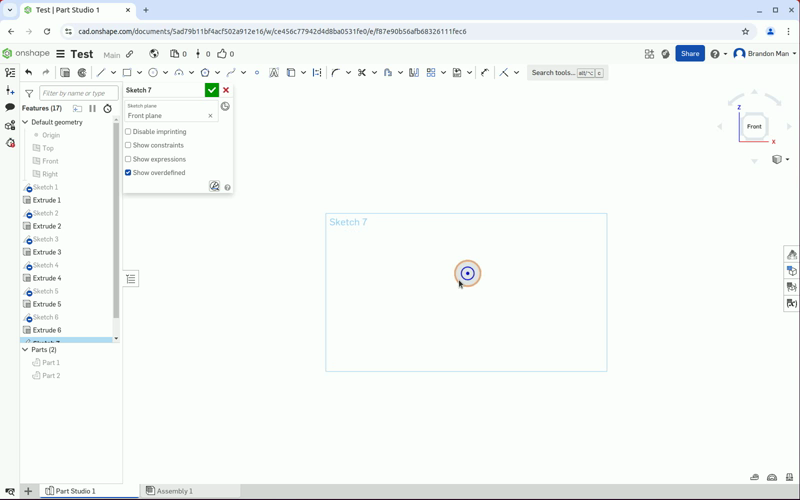
scroll(6)
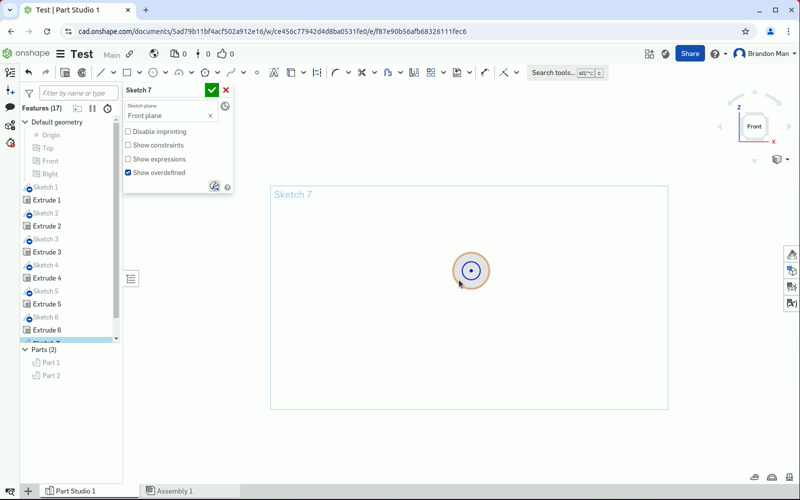
scroll(6)
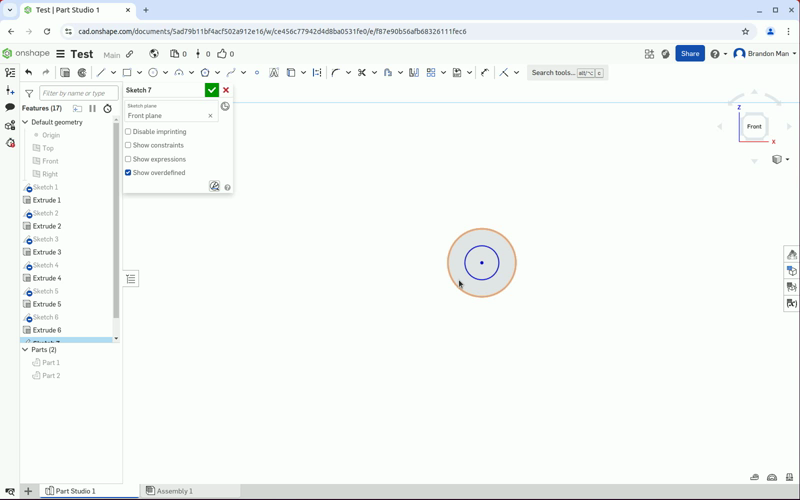
click(459, 279)
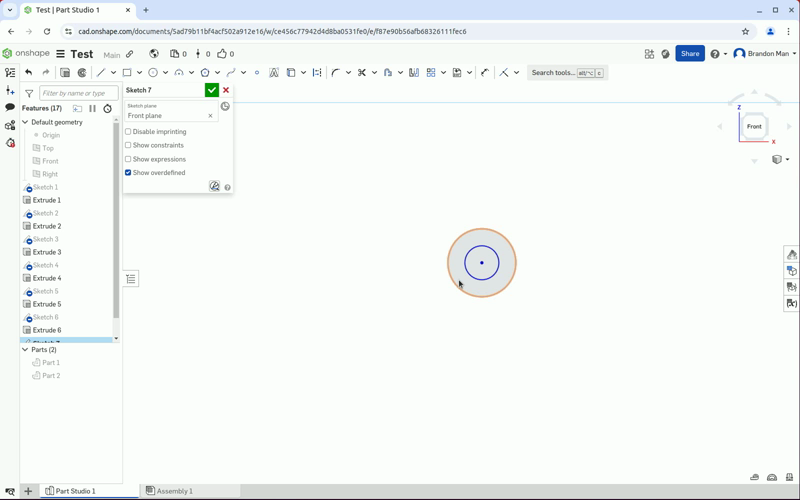
scroll(-6)
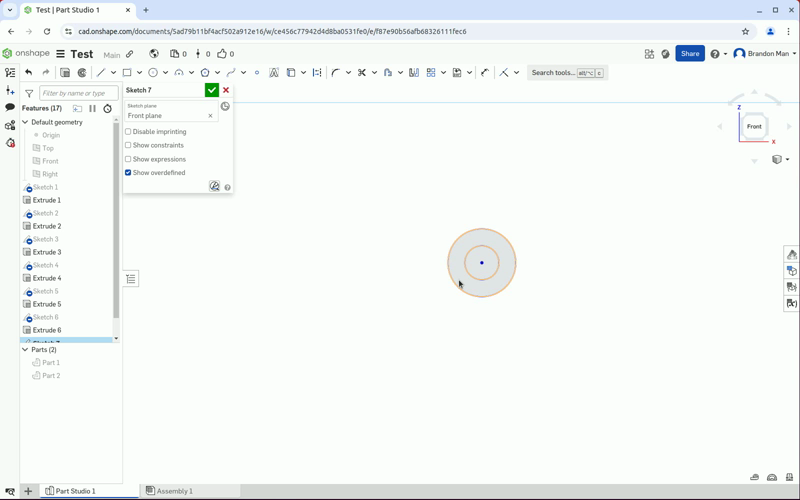
scroll(-6)
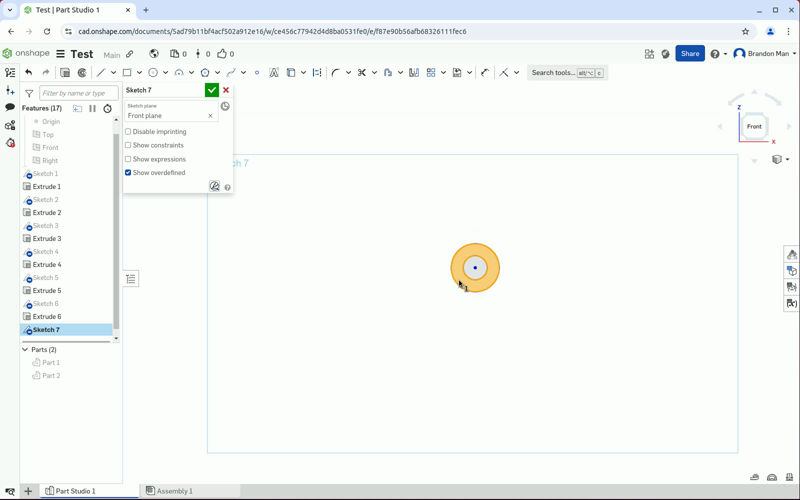
scroll(-6)
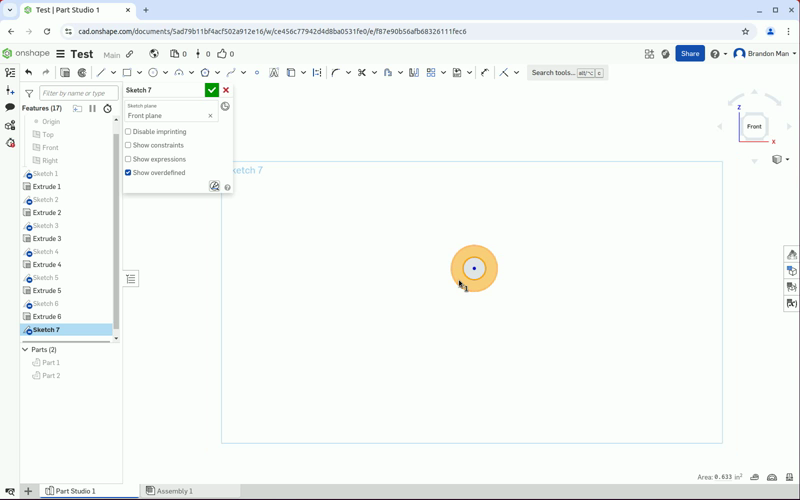
scroll(-6)
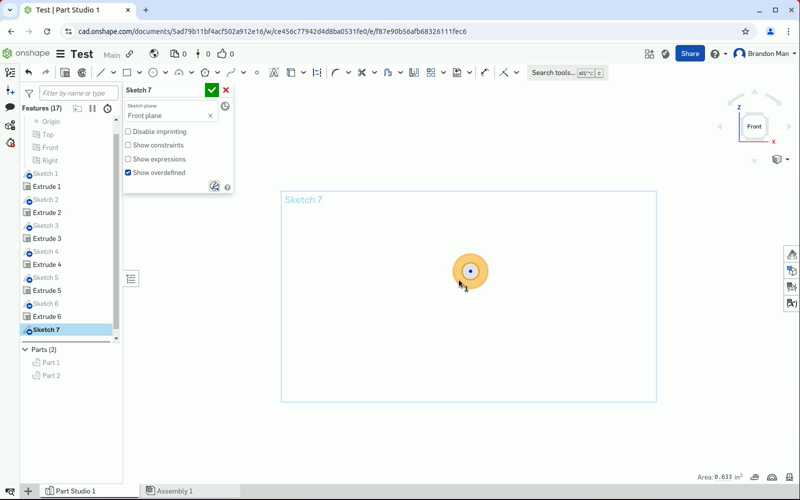
scroll(-6)
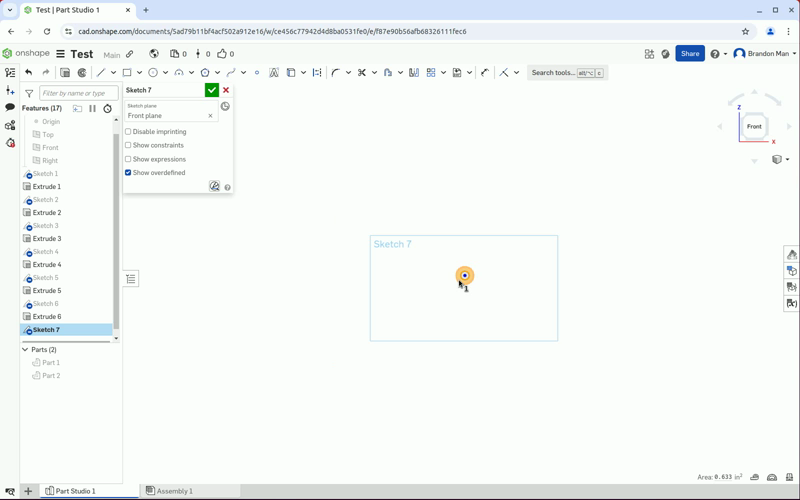
scroll(-6)
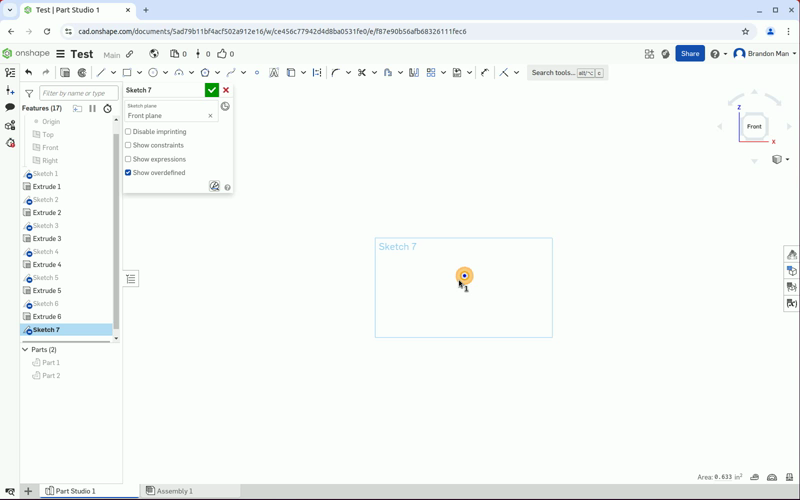
scroll(-6)
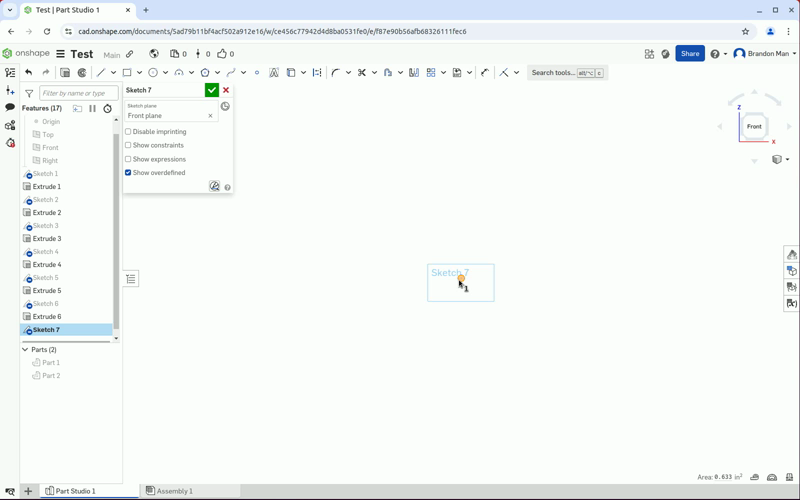
mouse_move(73, 352)
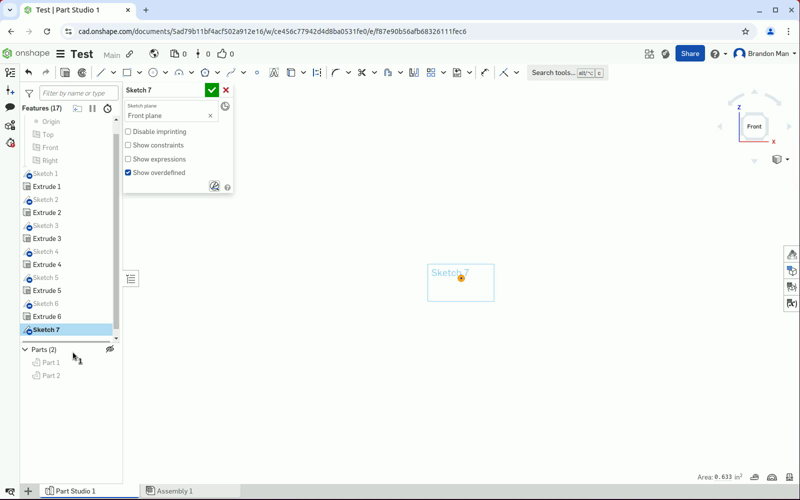
key(shift+y)
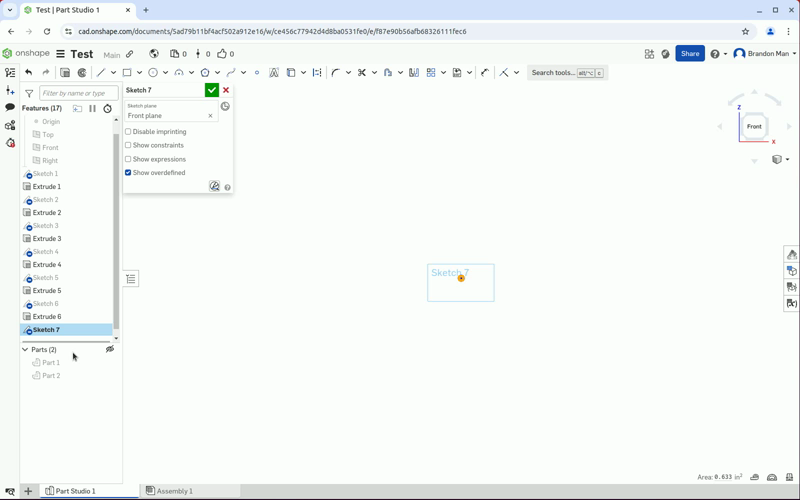
key(shift+e)
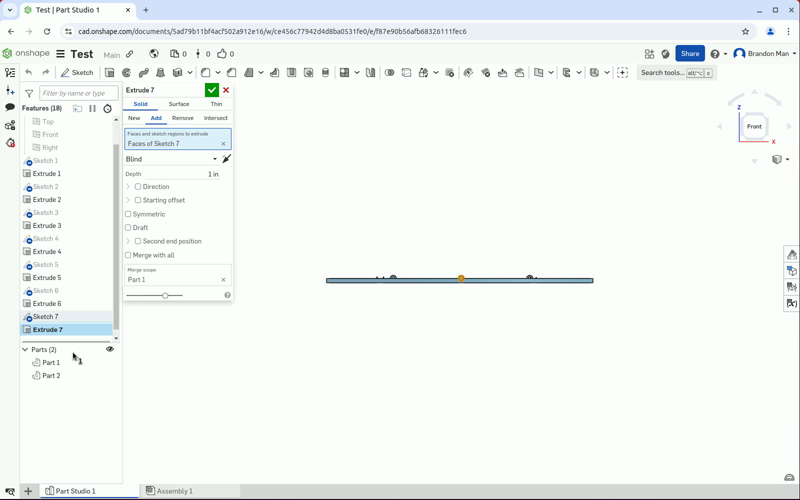
mouse_move(143, 106)
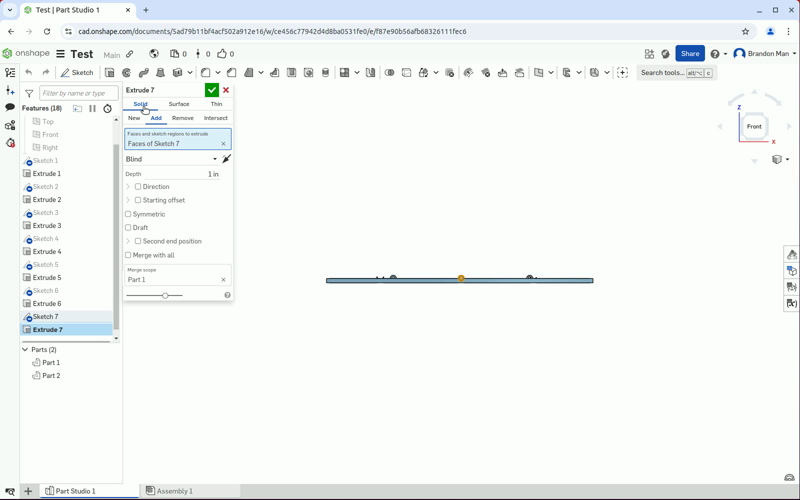
click(143, 106)
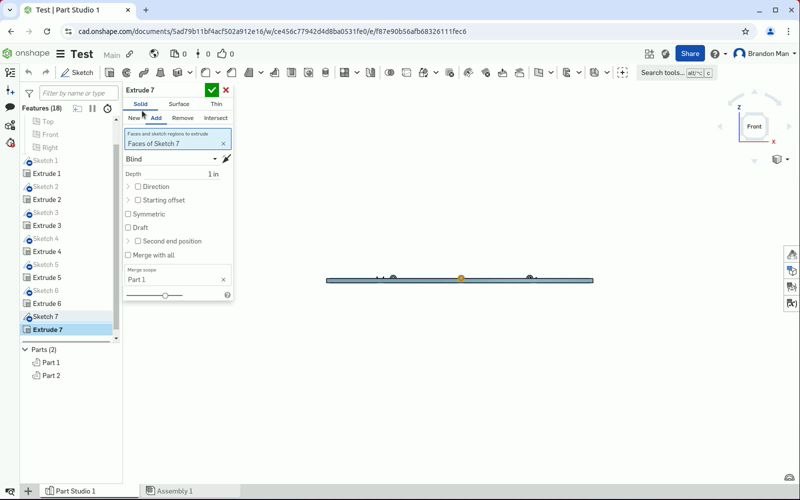
mouse_move(137, 120)
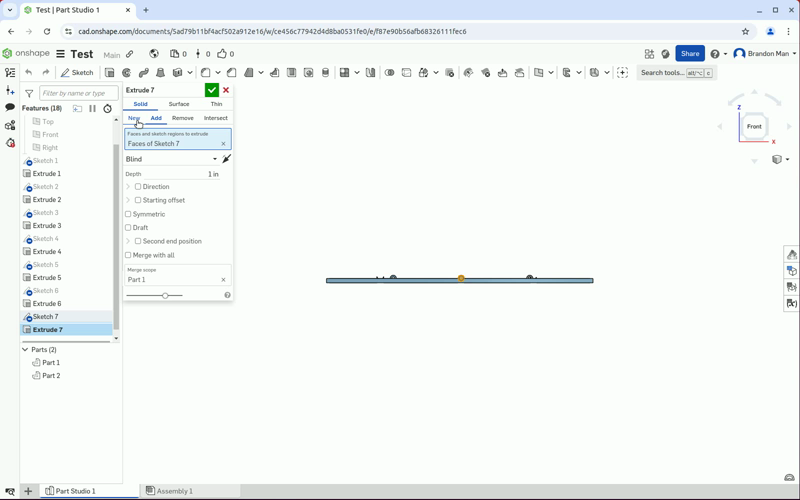
click(137, 120)
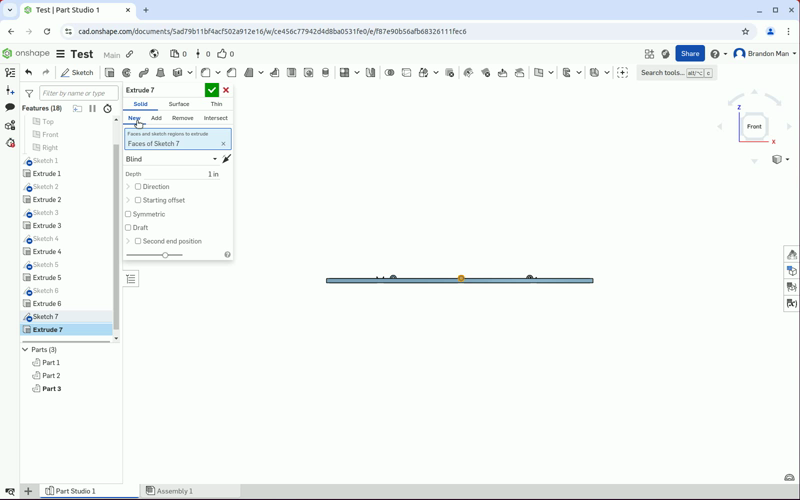
key(tab, 4)
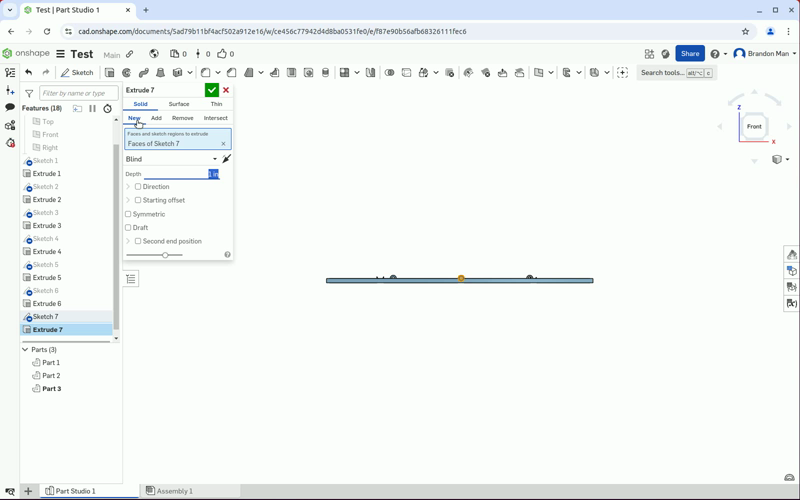
text(1.685)
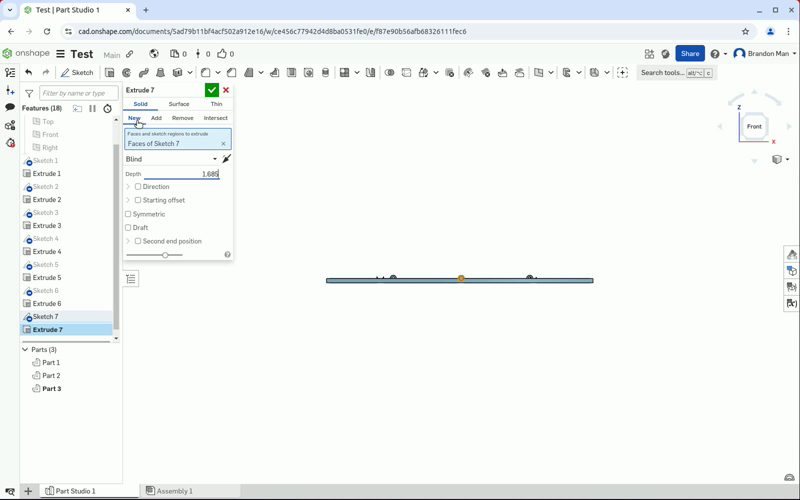
key(tab, 3)
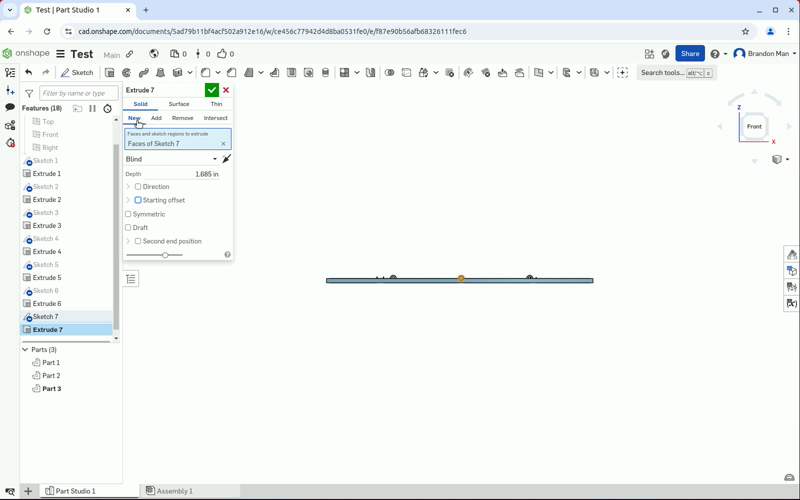
key(tab, 2)
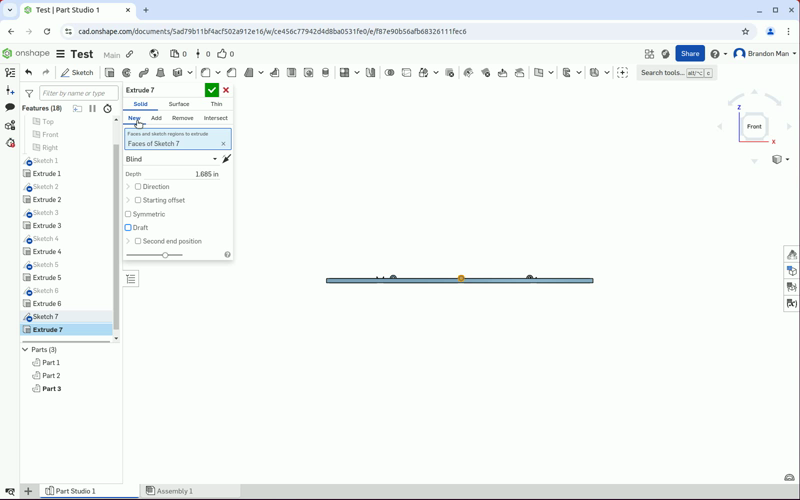
key(space)
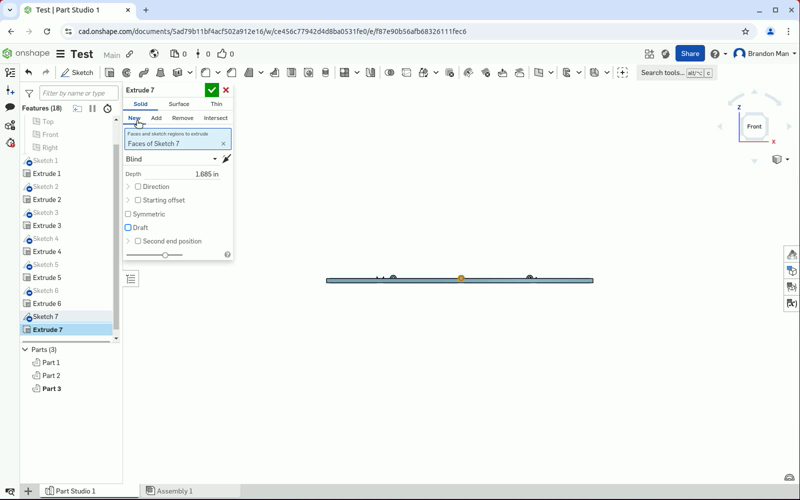
key(tab, 3)
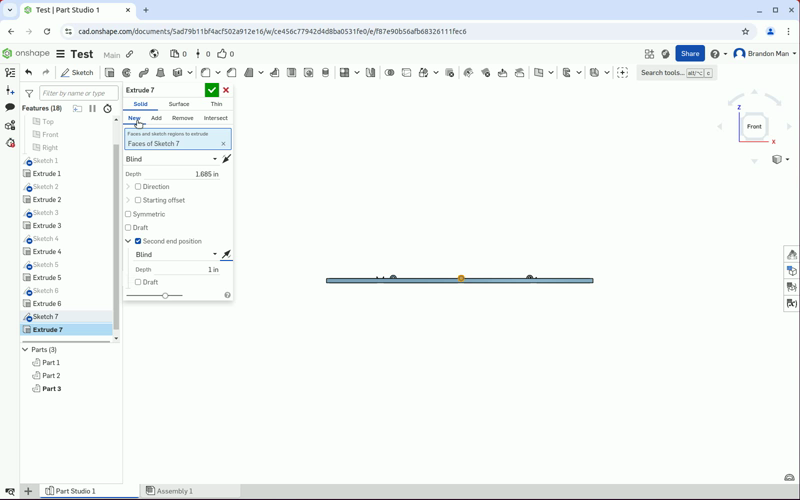
text(16.128)
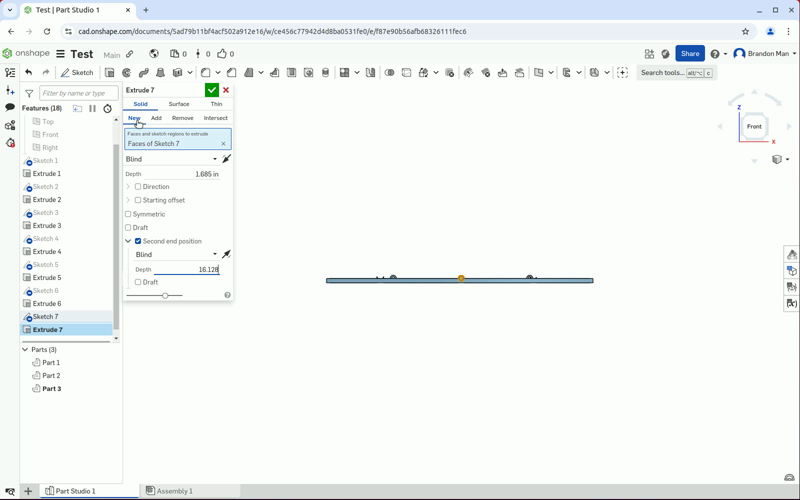
key(enter)
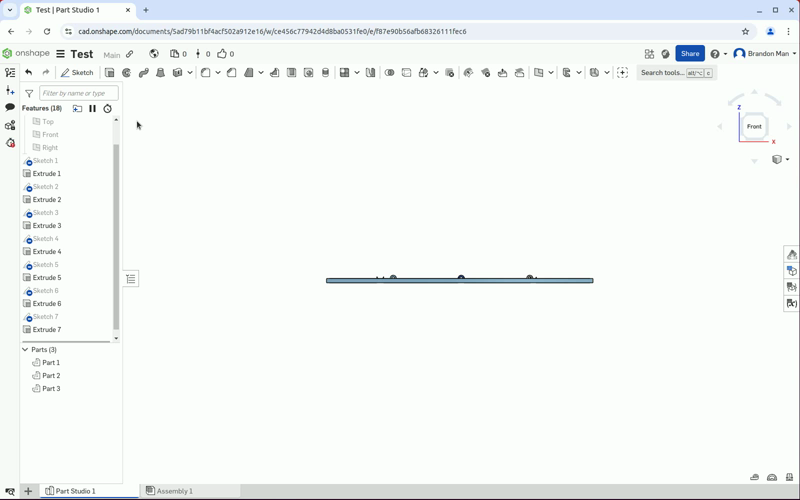
key(shift+h)
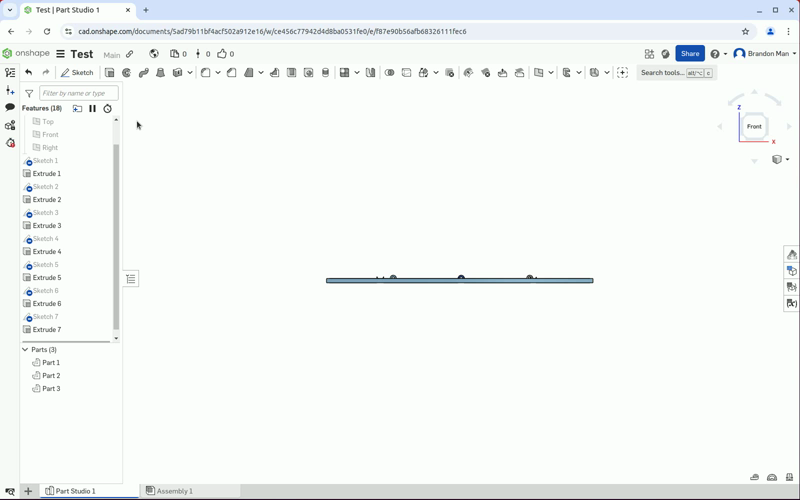
key(shift+h)
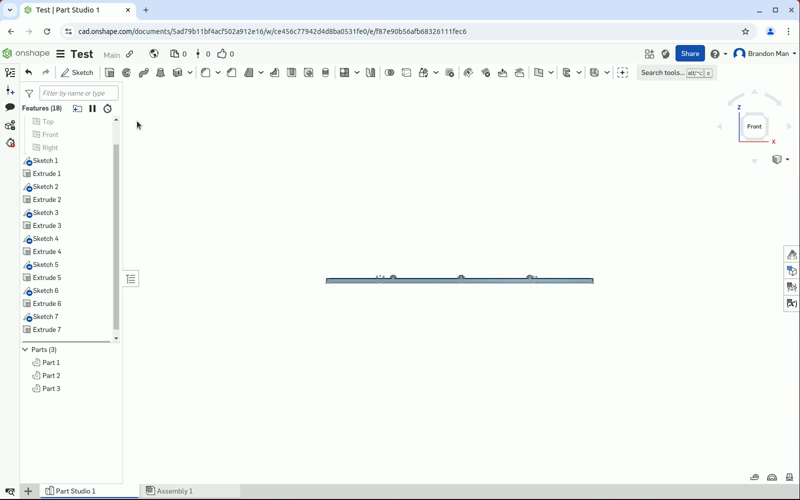
key(shift+7)
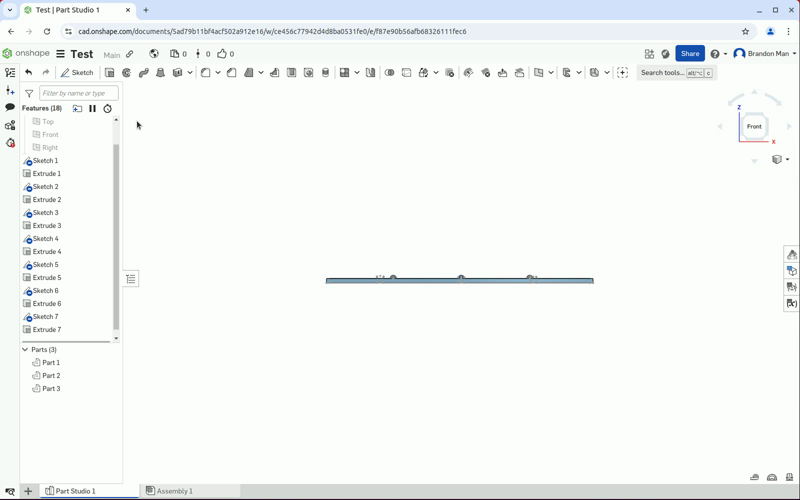
key(left, 2)
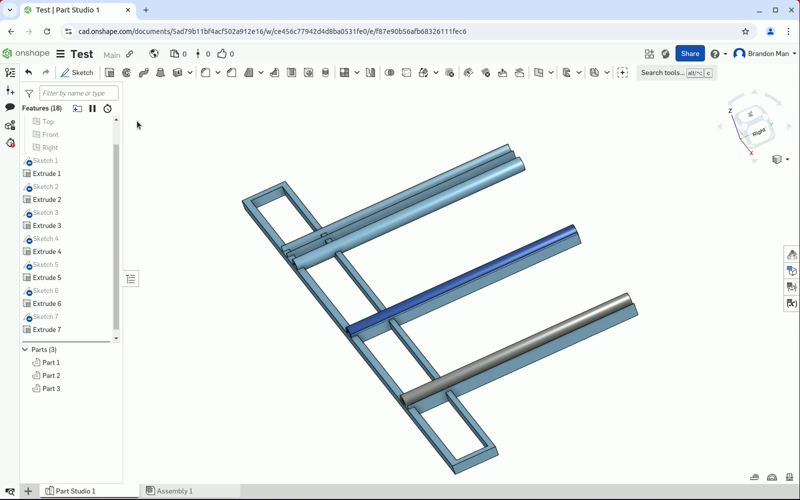
key(down, 2)
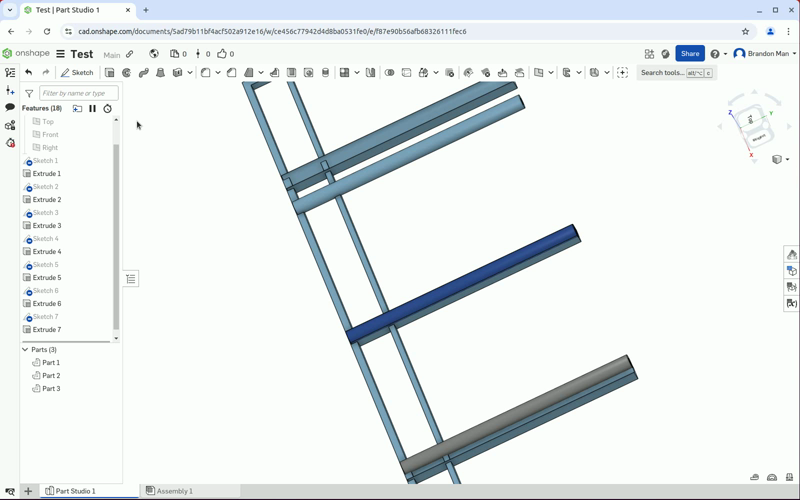
key(up, 2)
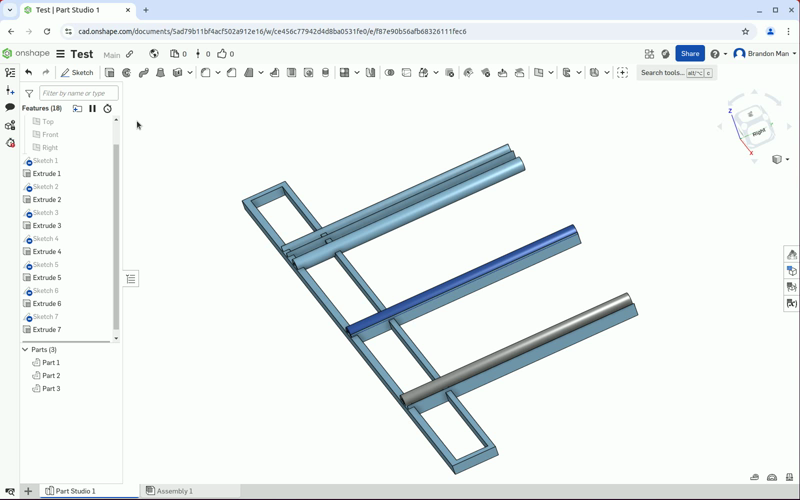
key(right, 2)
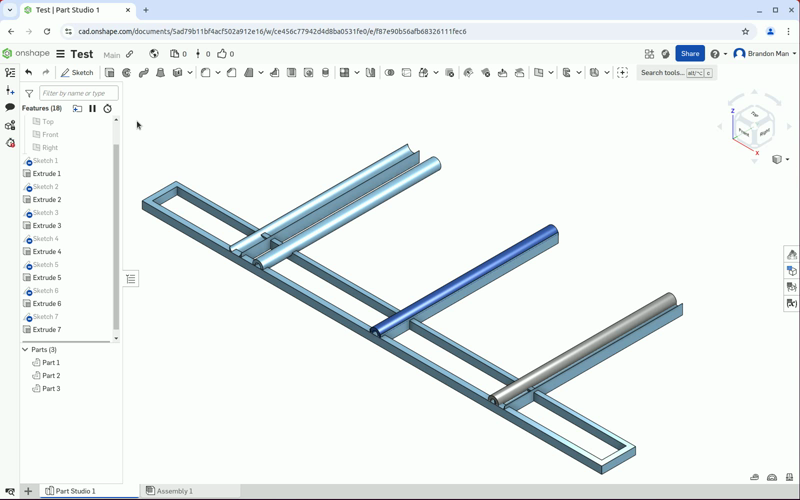
mouse_move(69, 163)
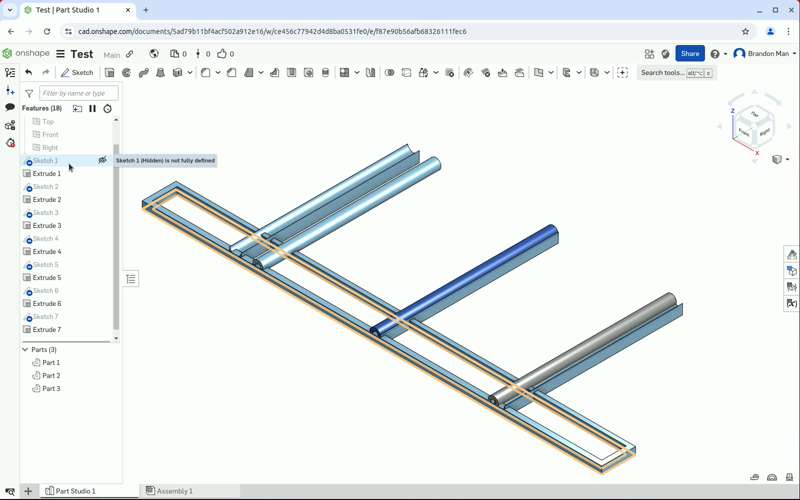
click(69, 163)